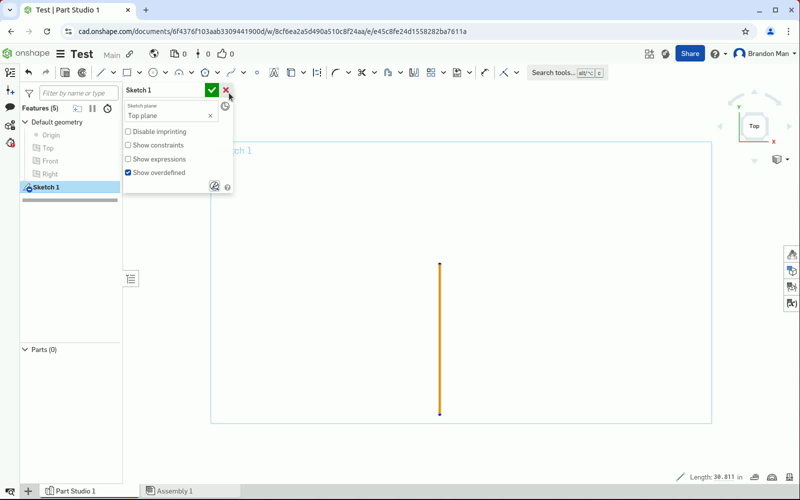
key(shift+h)
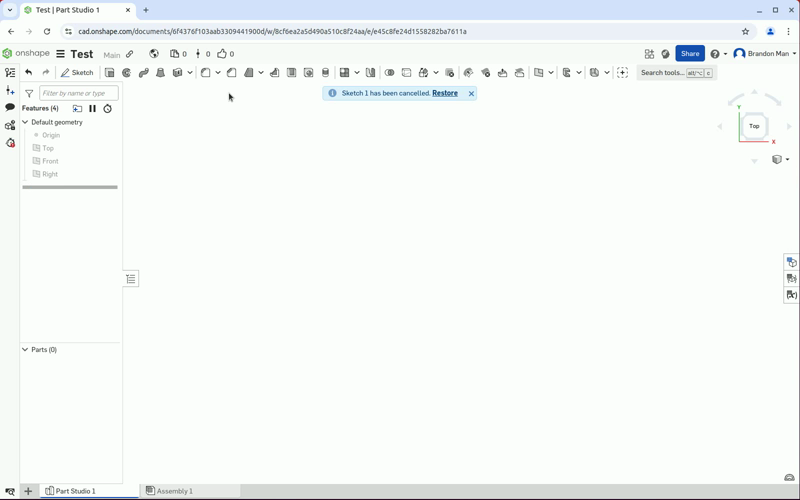
mouse_move(73, 352)
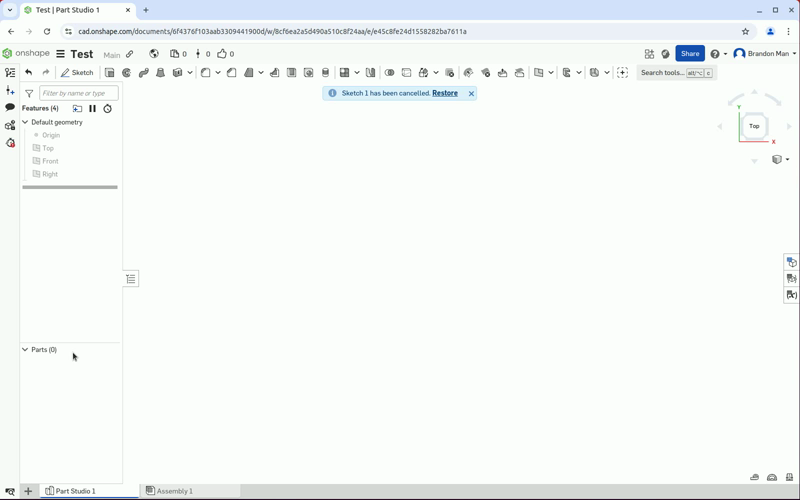
key(y)
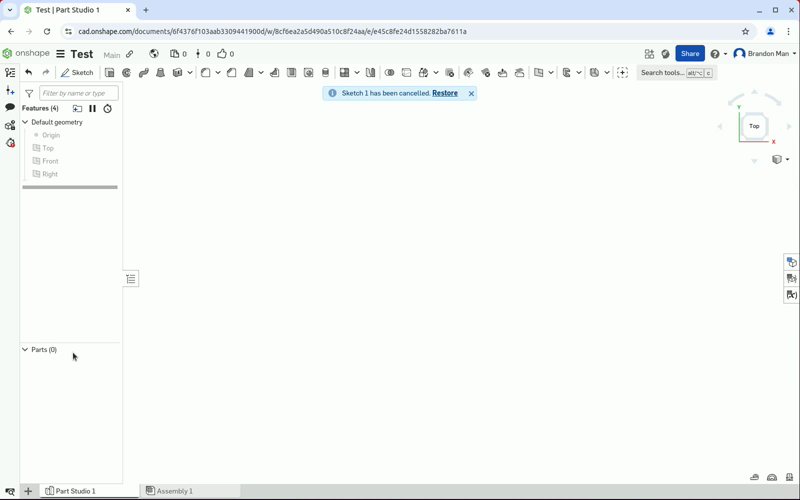
key(shift+p)
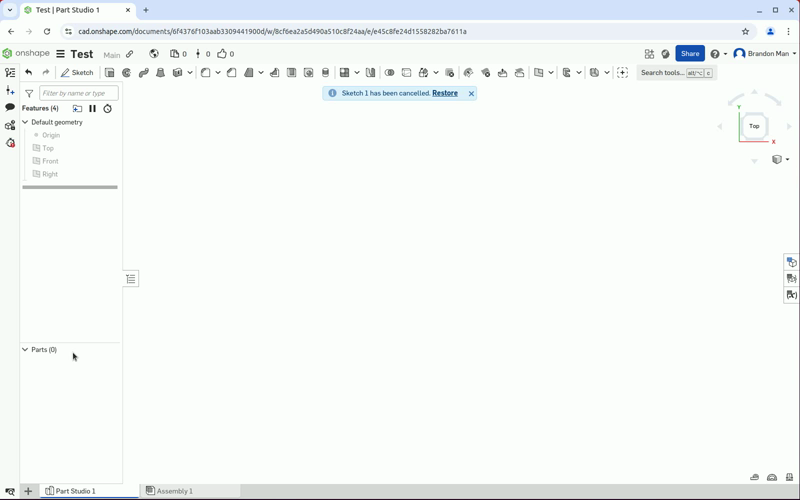
key(space)
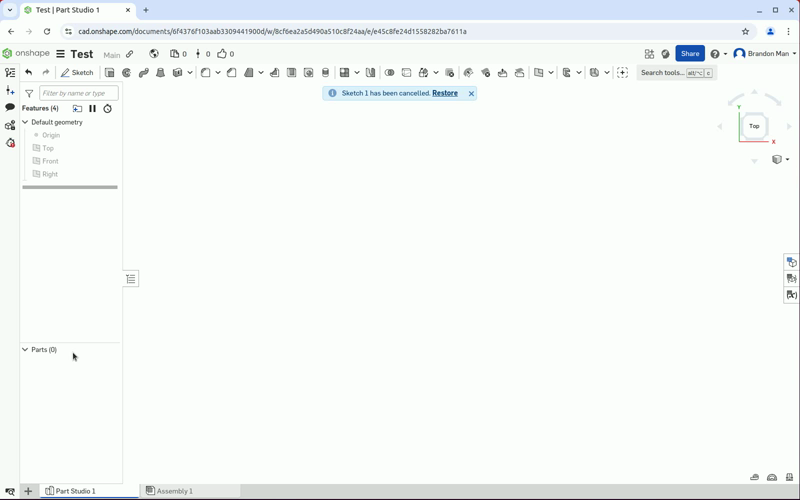
key_down(shift)
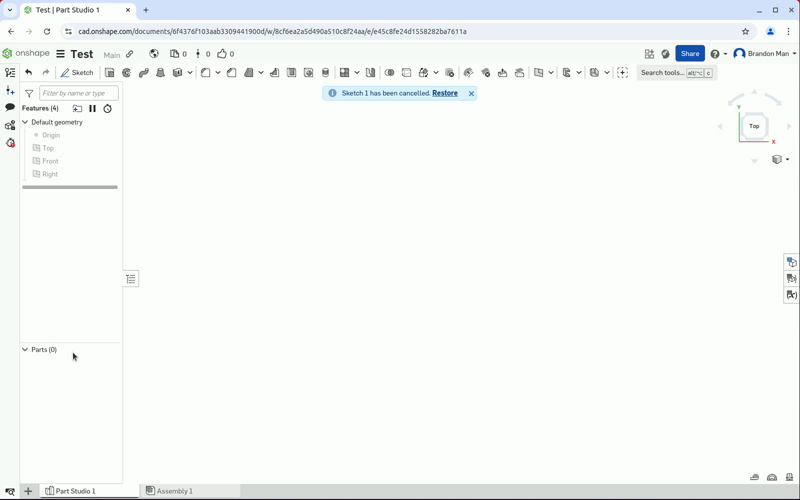
key(up)
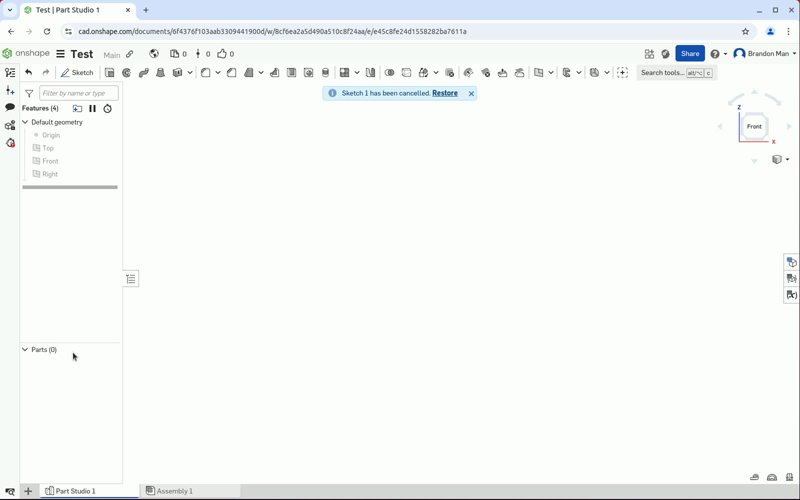
key_up(shift)
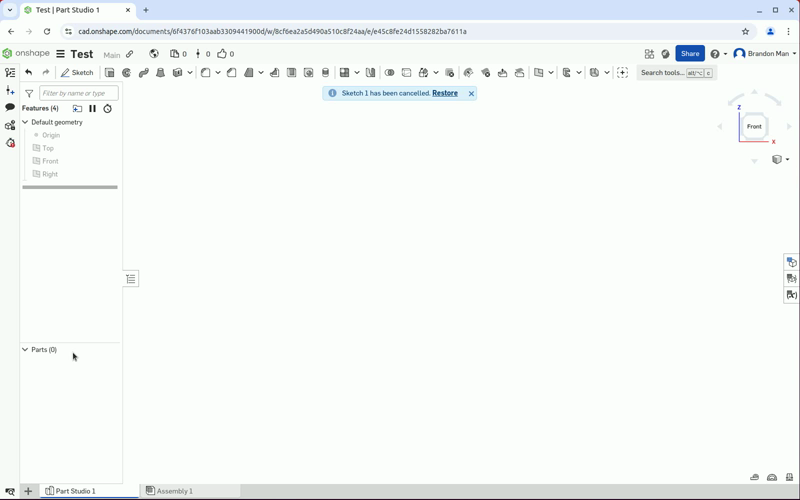
mouse_move(73, 352)
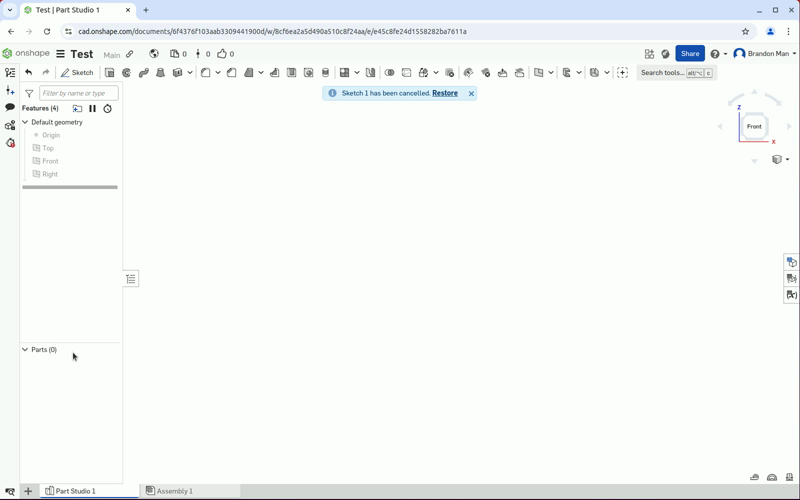
key(shift+y)
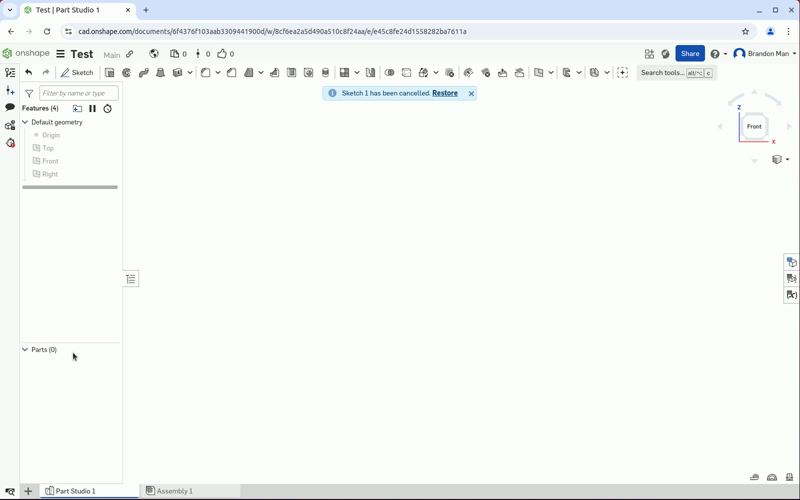
key(shift+s)
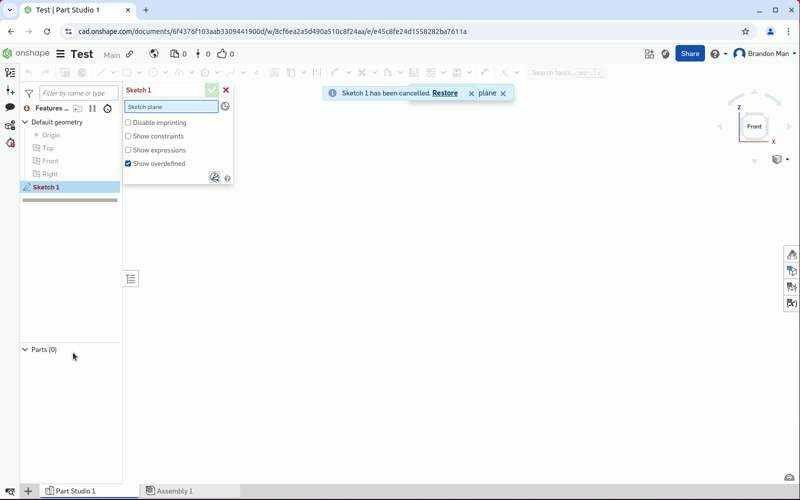
mouse_move(73, 163)
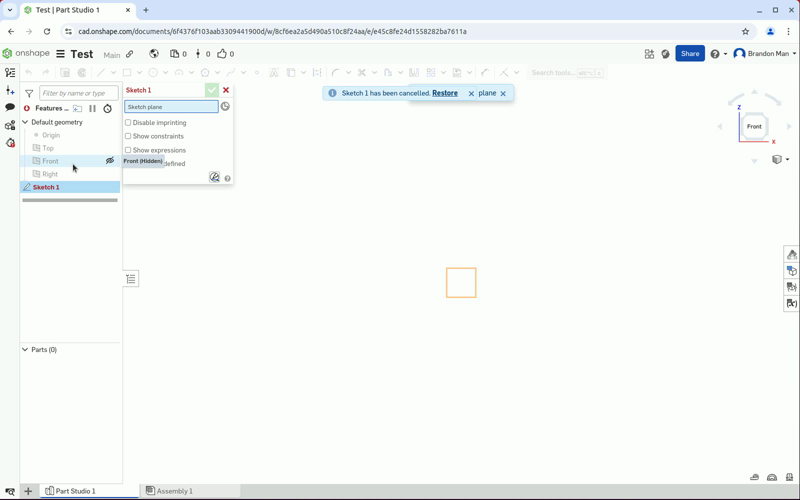
click(73, 163)
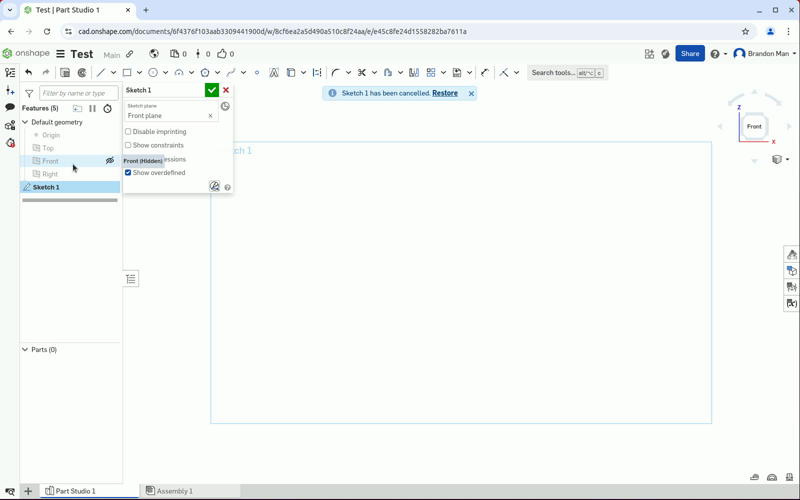
mouse_move(73, 352)
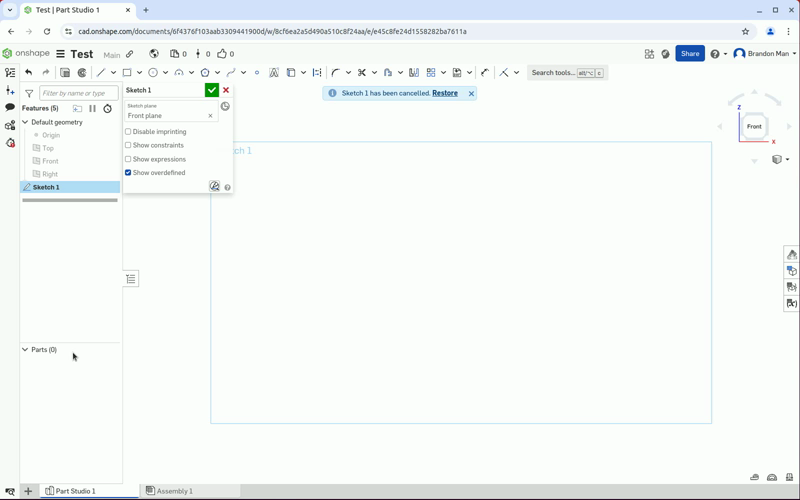
key(y)
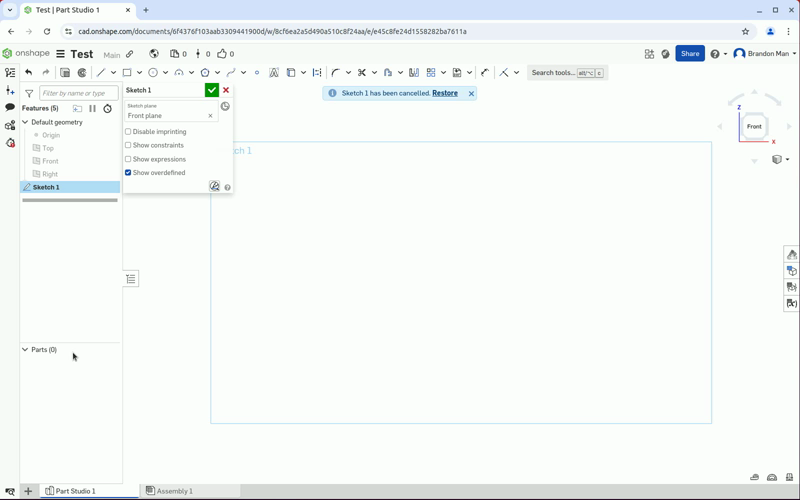
key(l)
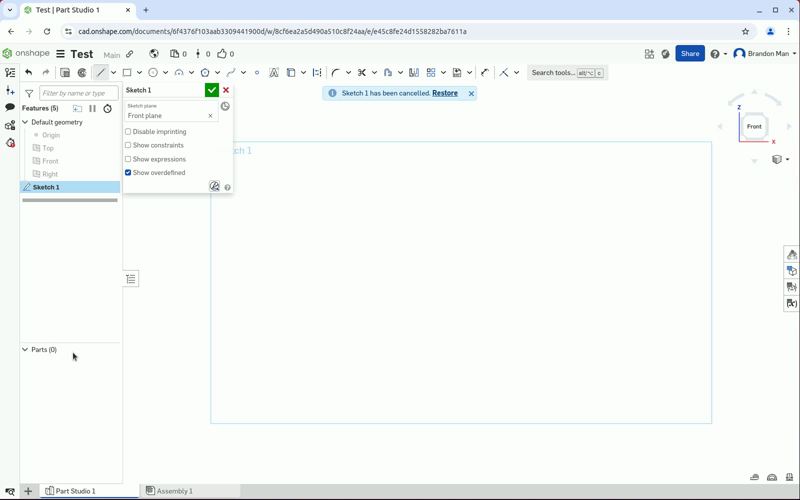
key_down(shift)
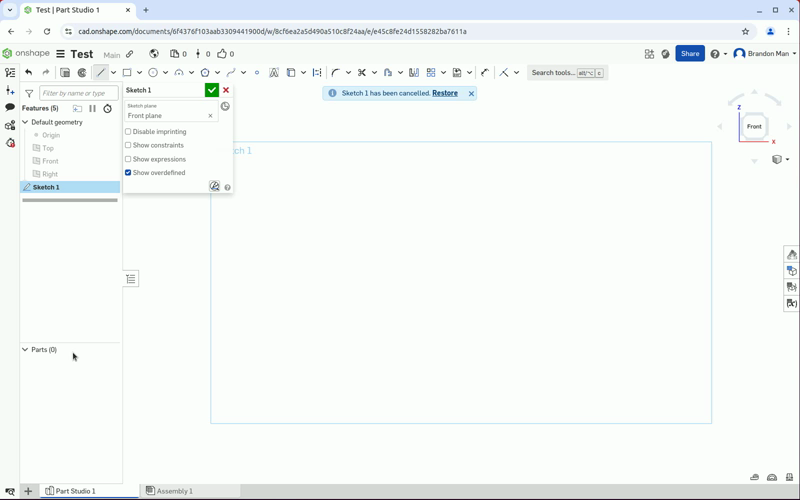
mouse_move(460, 282)
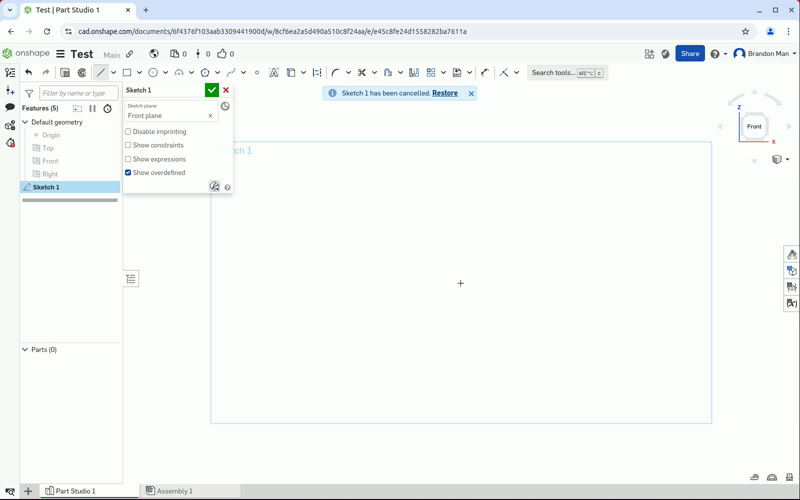
click(460, 282)
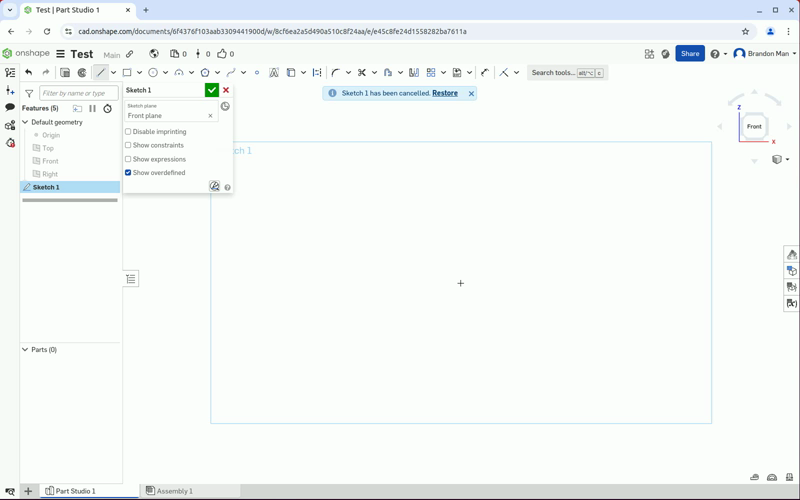
key_up(shift)
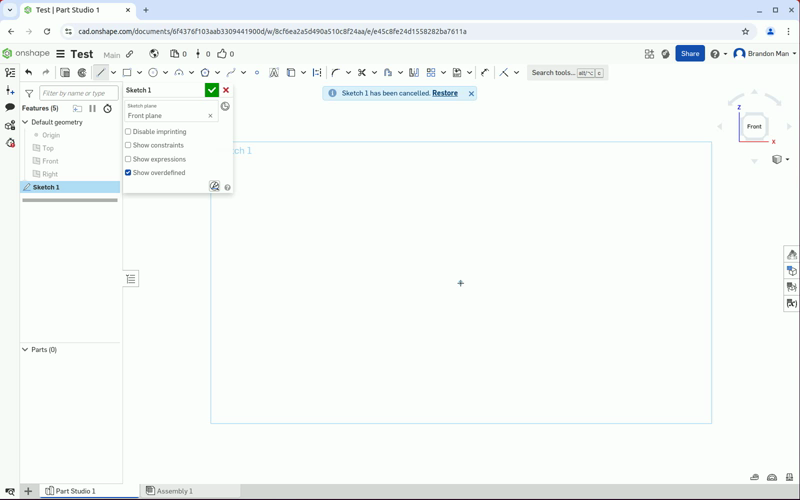
key_down(shift)
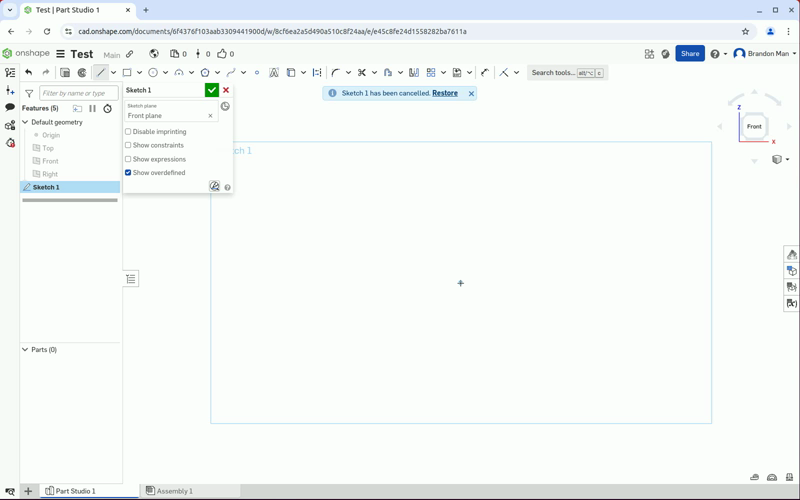
mouse_move(573, 282)
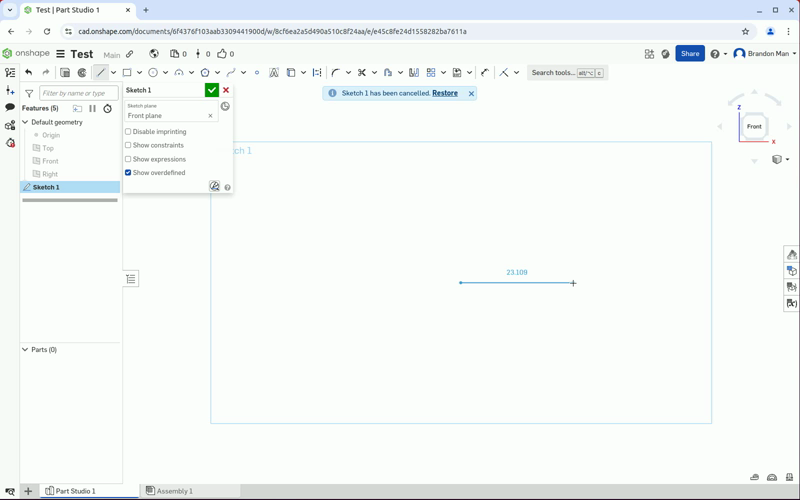
click(573, 282)
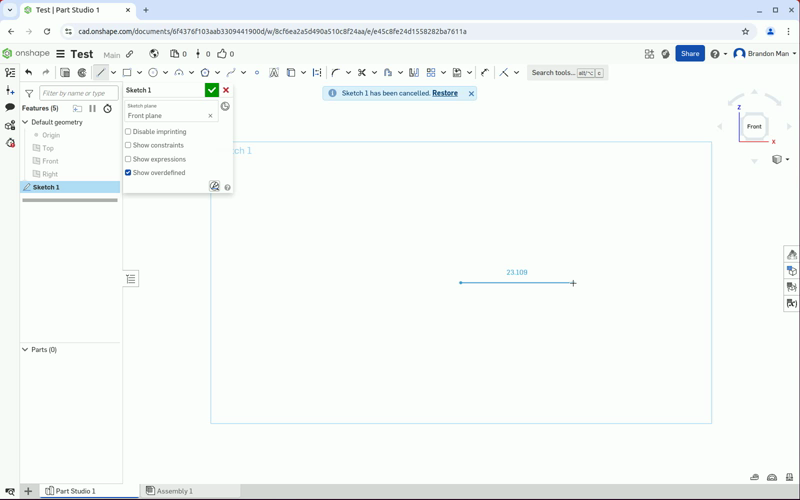
key_up(shift)
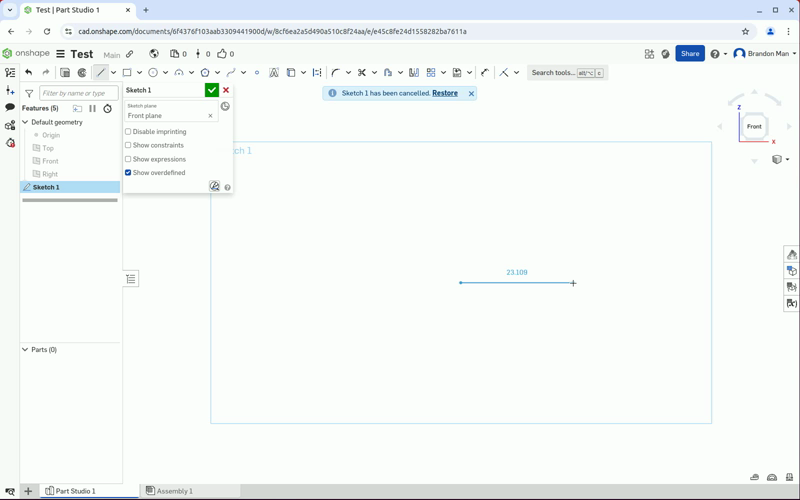
key_down(shift)
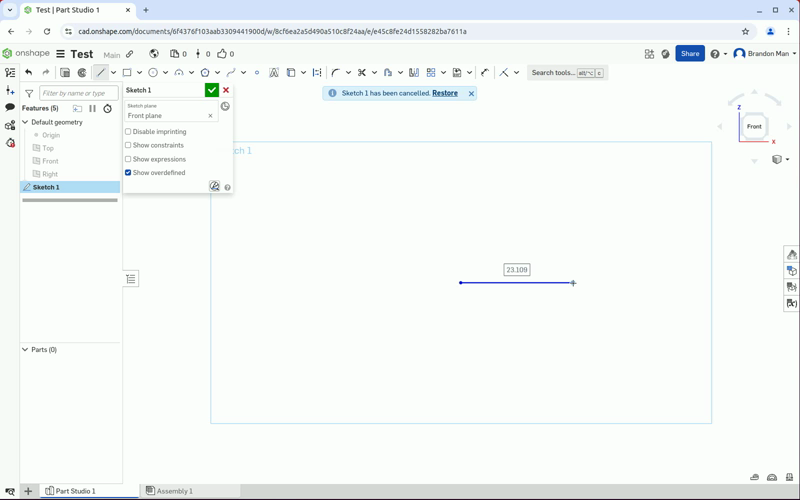
mouse_move(573, 184)
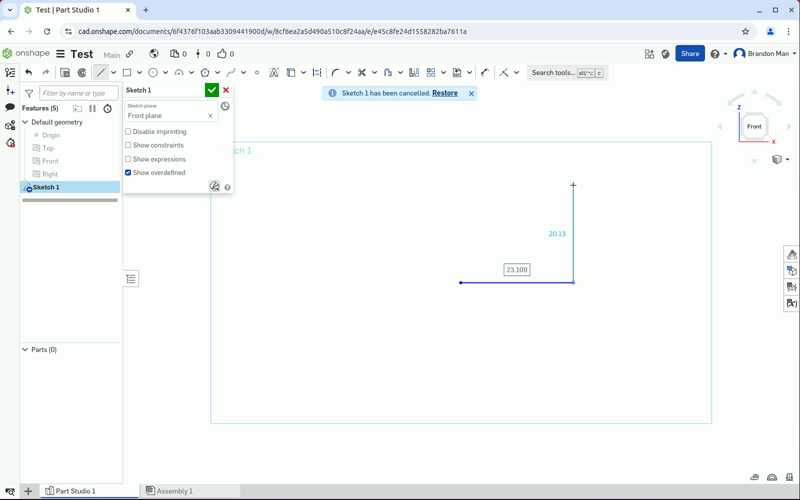
click(573, 184)
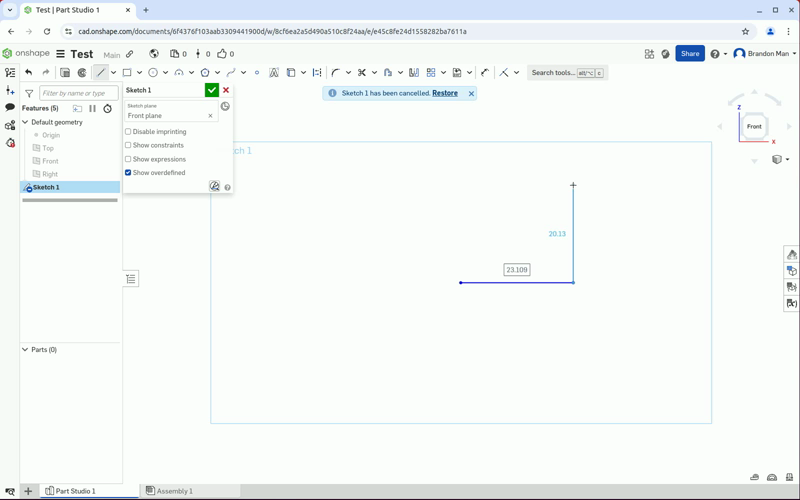
key_up(shift)
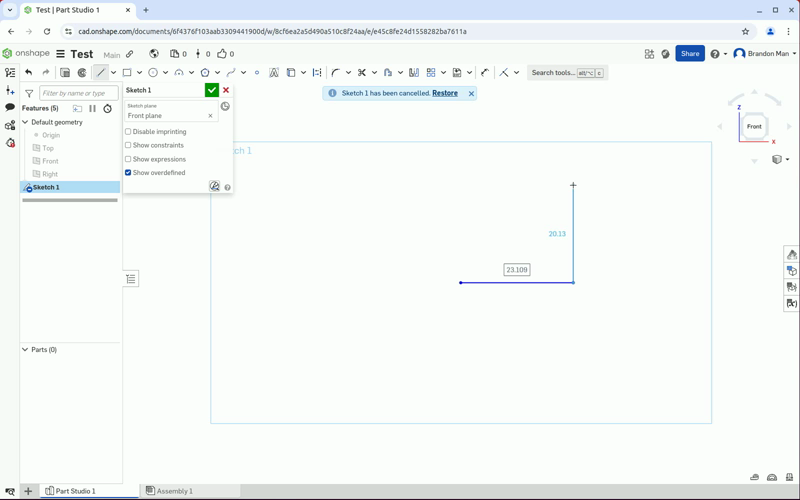
key_down(shift)
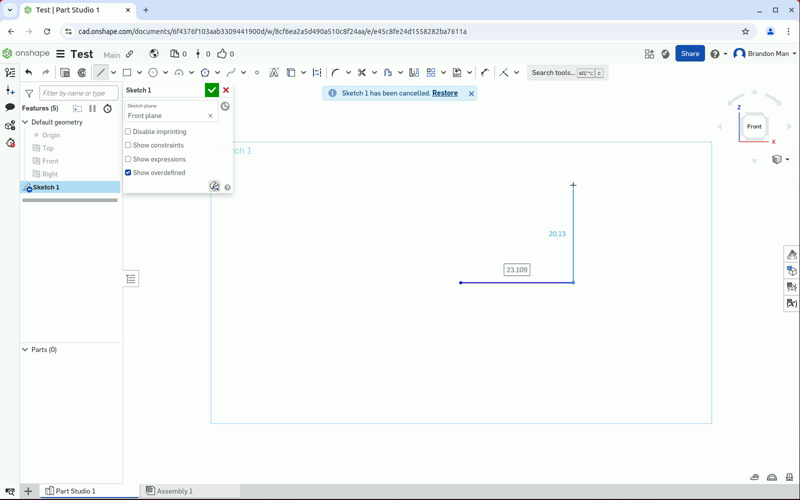
mouse_move(460, 184)
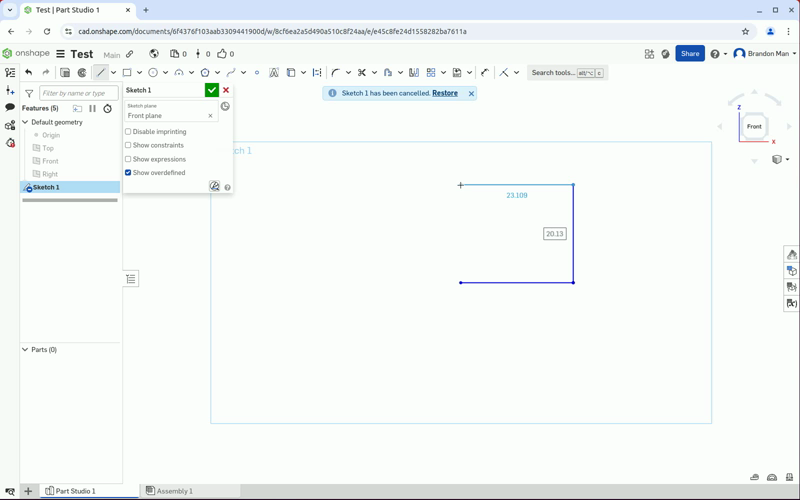
click(460, 184)
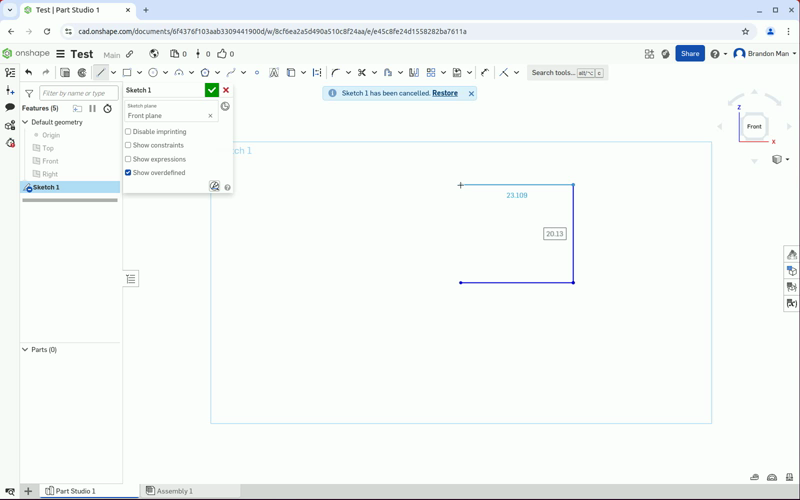
key_up(shift)
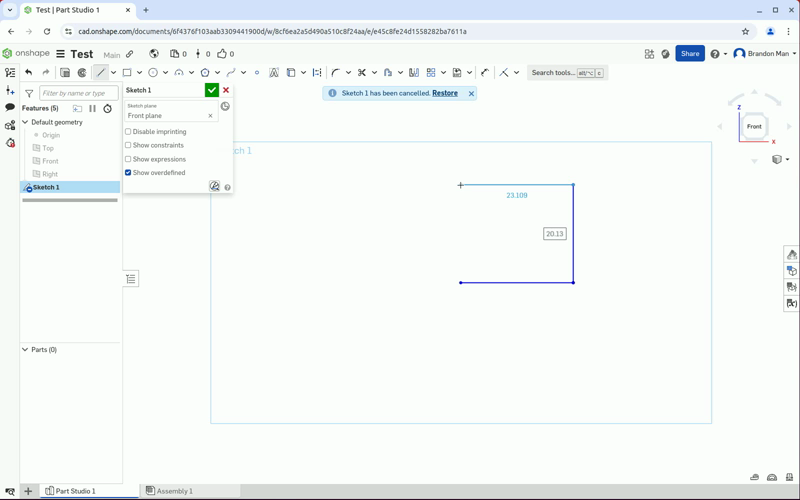
key_down(shift)
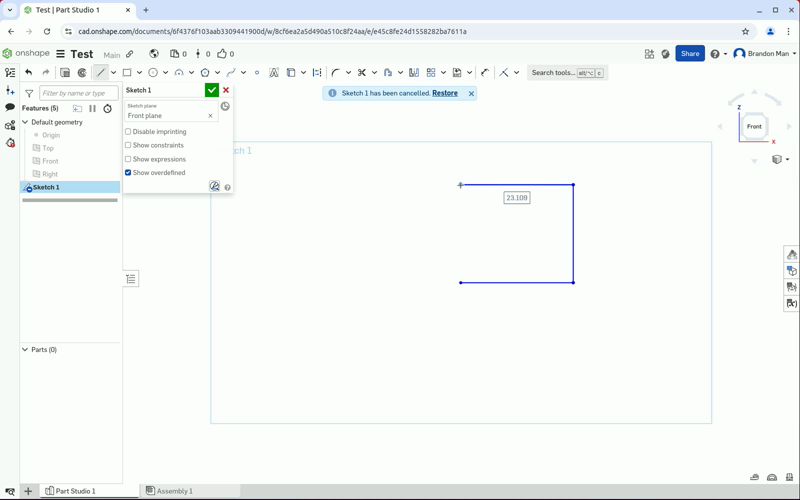
mouse_move(460, 282)
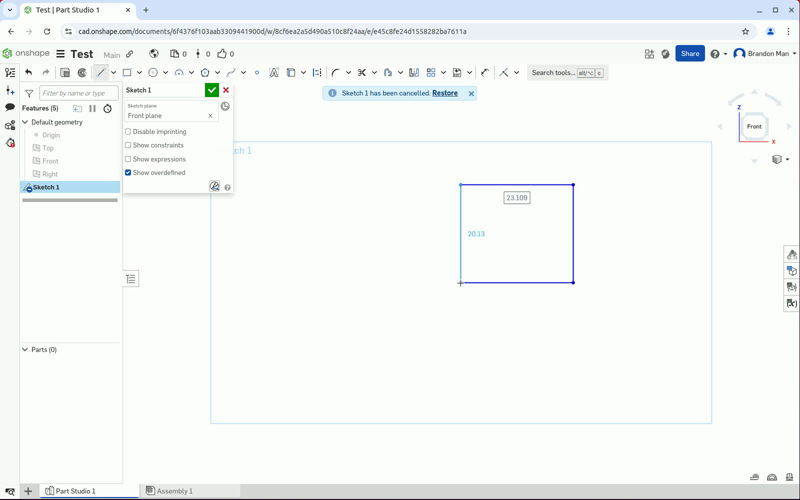
key_up(shift)
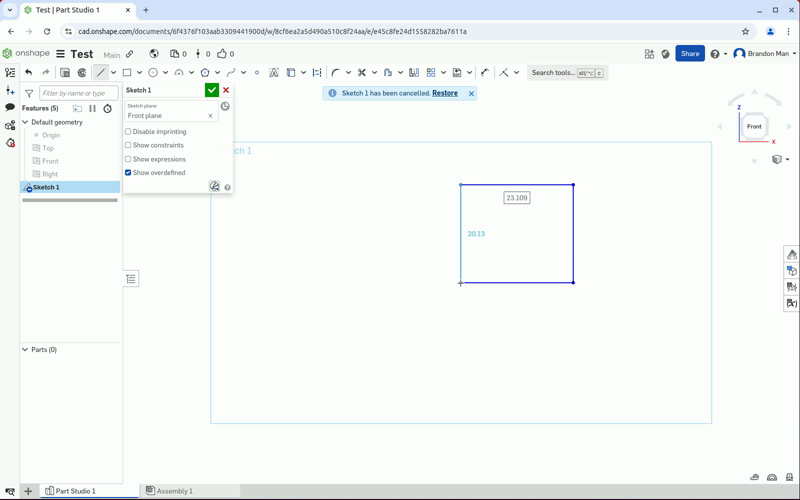
click(460, 282)
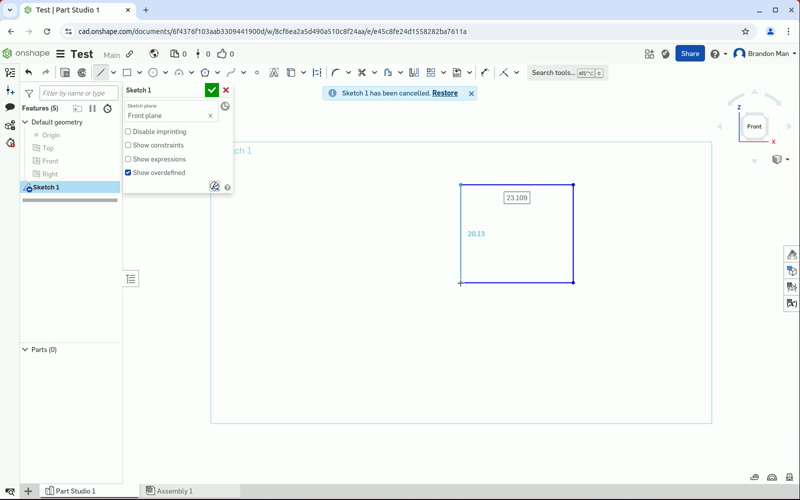
key(esc)
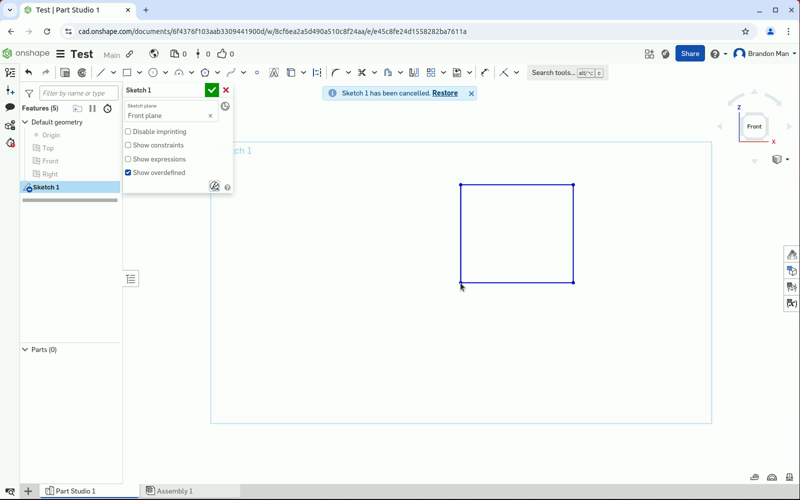
mouse_move(518, 225)
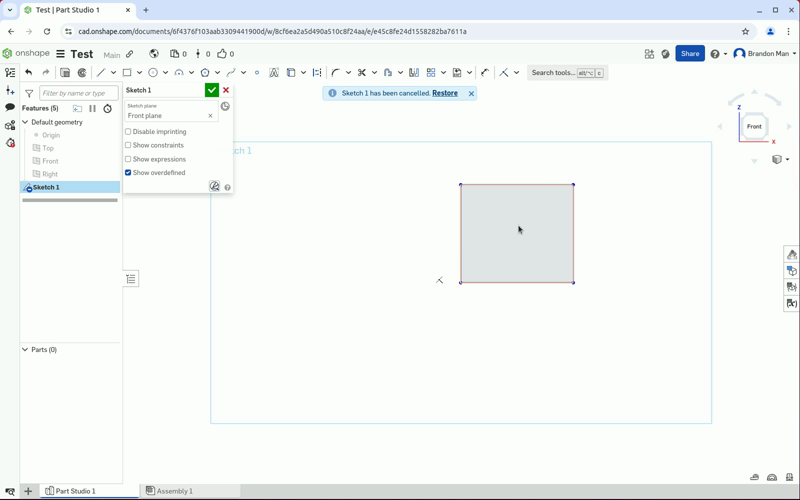
click(518, 225)
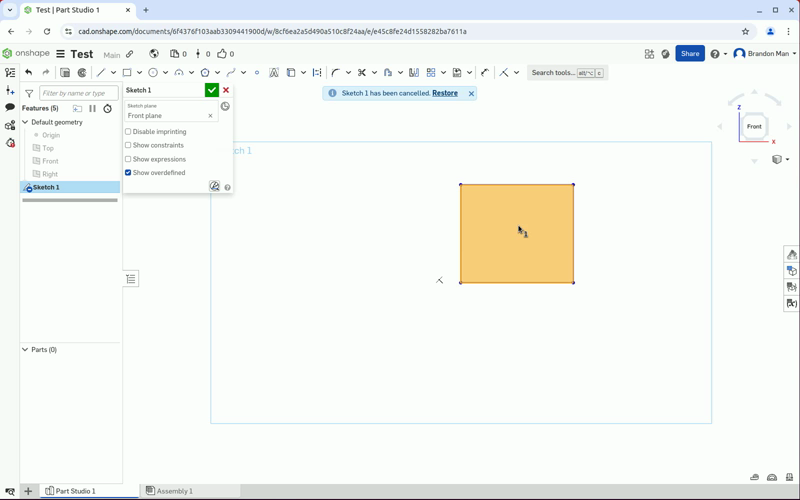
mouse_move(73, 352)
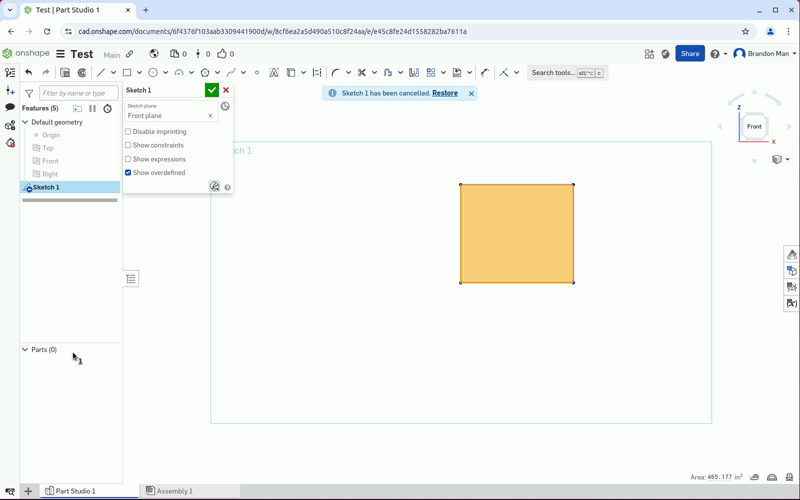
key(shift+y)
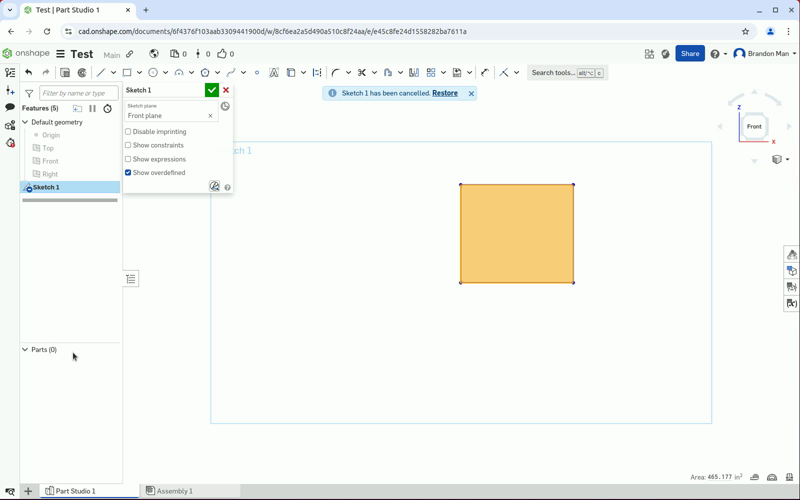
key(shift+e)
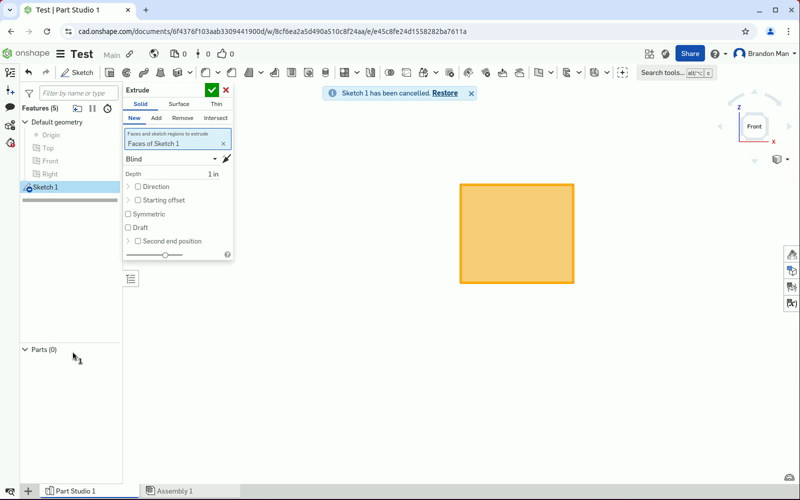
mouse_move(143, 106)
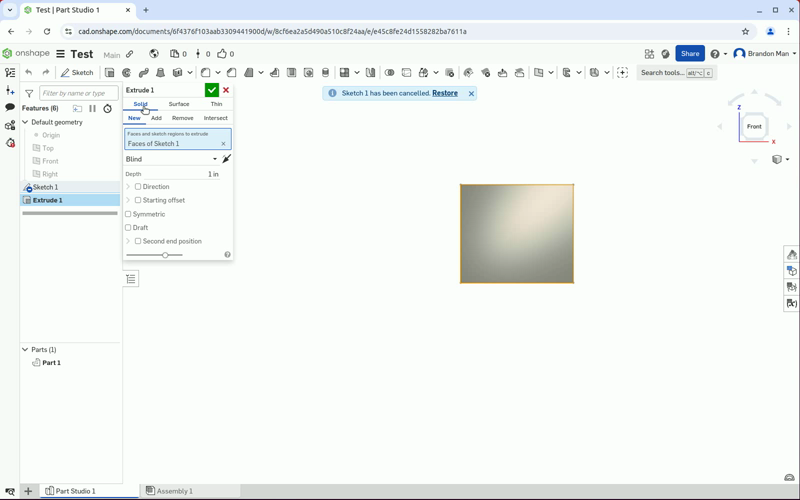
click(143, 106)
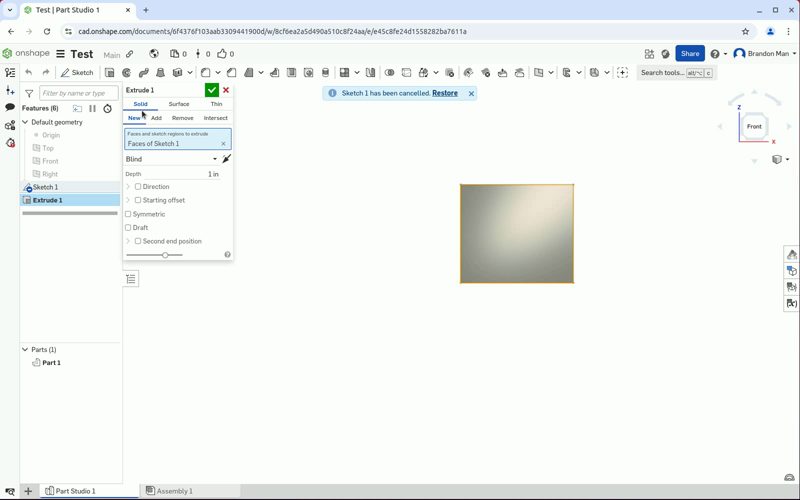
mouse_move(137, 120)
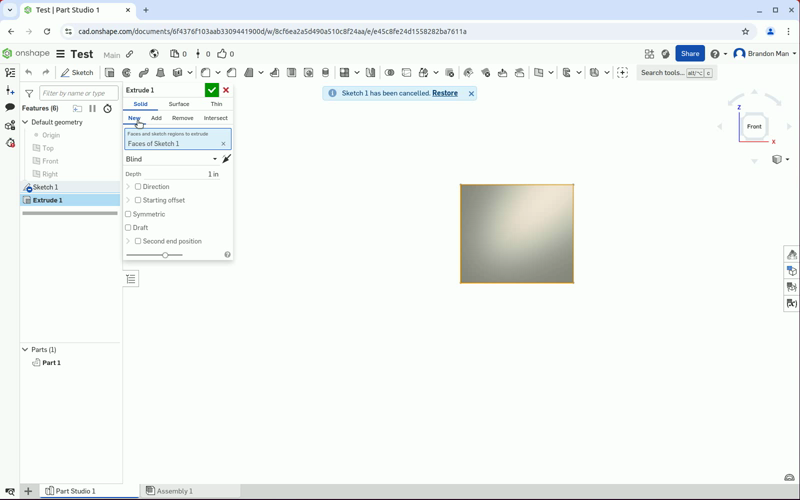
click(137, 120)
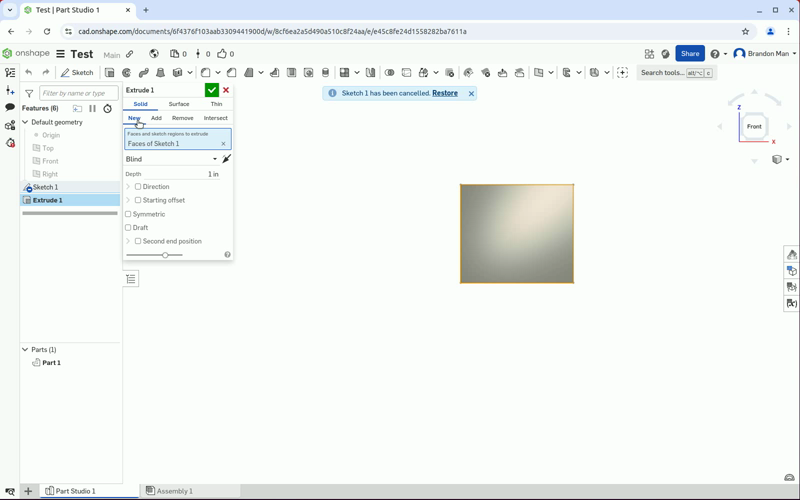
key(tab, 4)
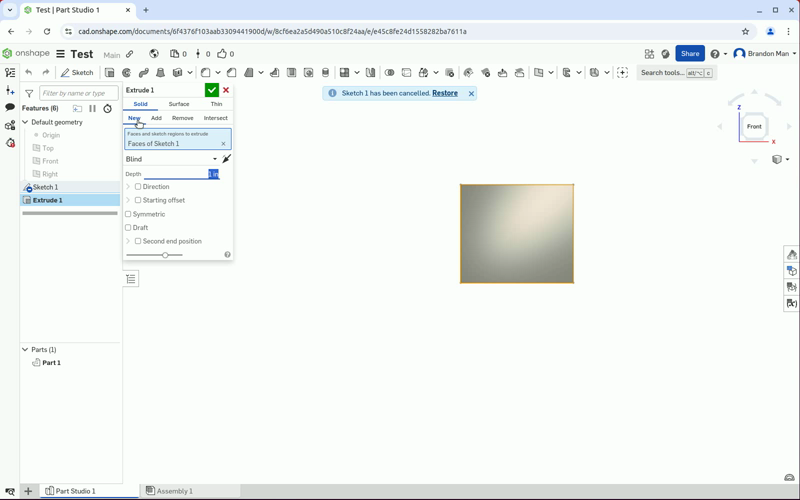
text(8.666)
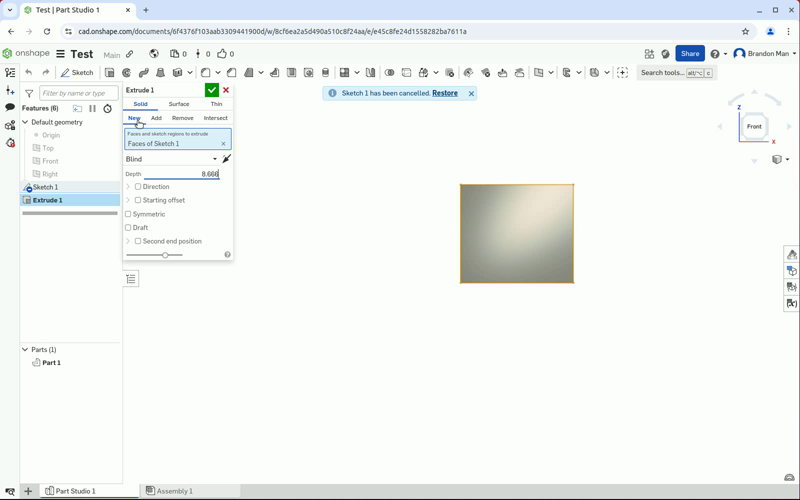
key(enter)
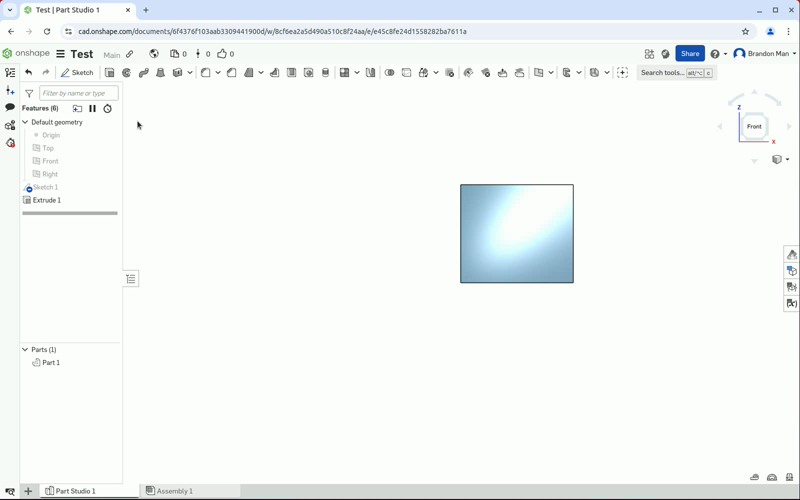
key(shift+h)
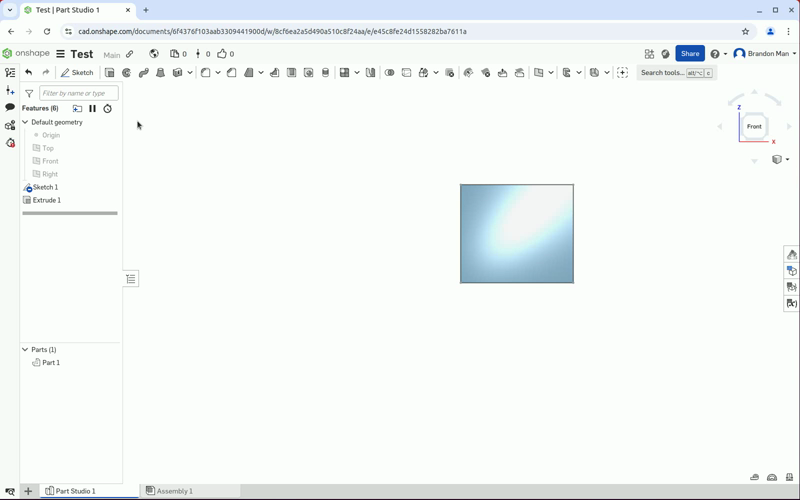
key(shift+h)
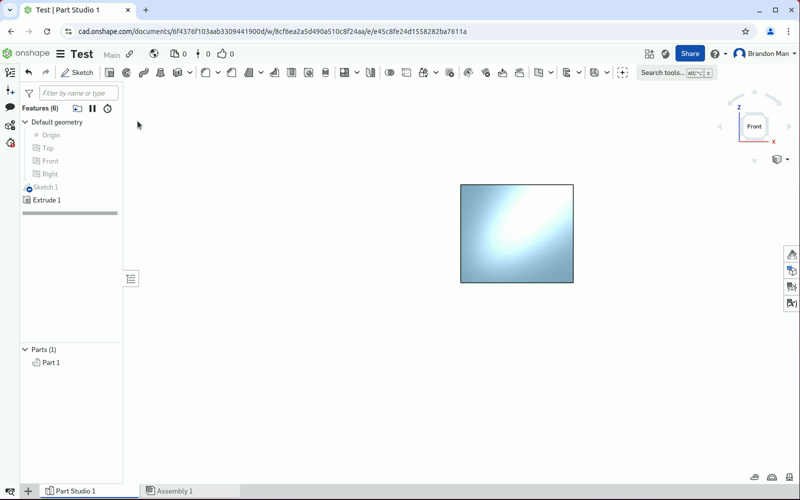
mouse_move(73, 189)
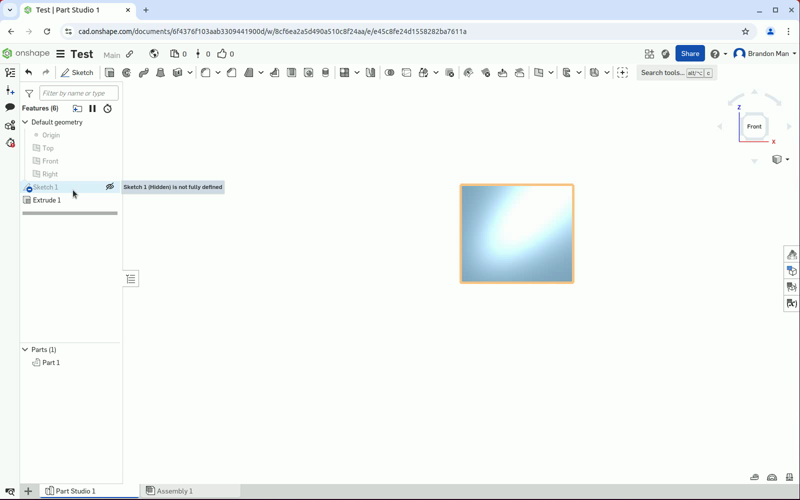
click(73, 189)
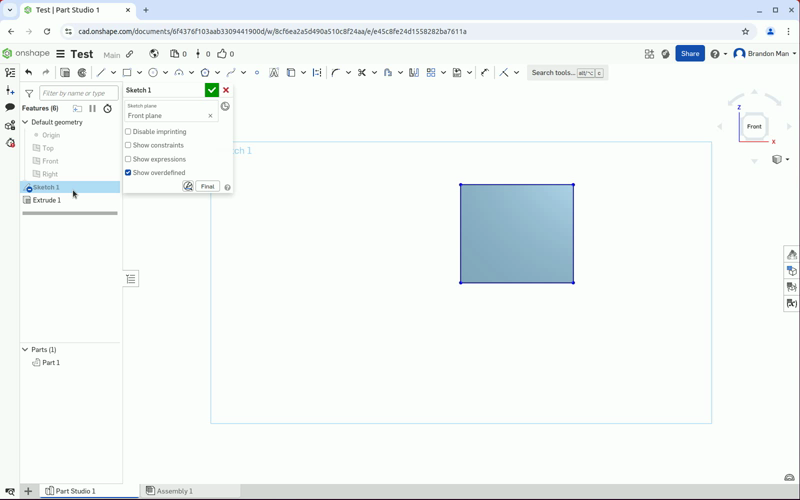
mouse_move(229, 92)
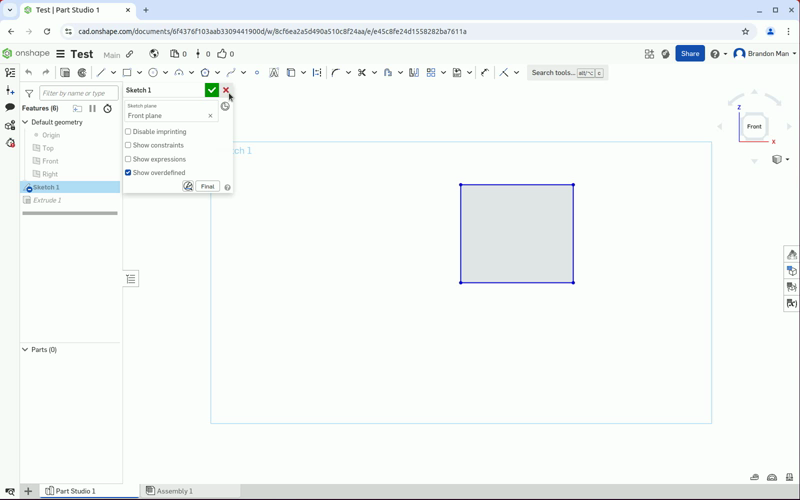
click(229, 92)
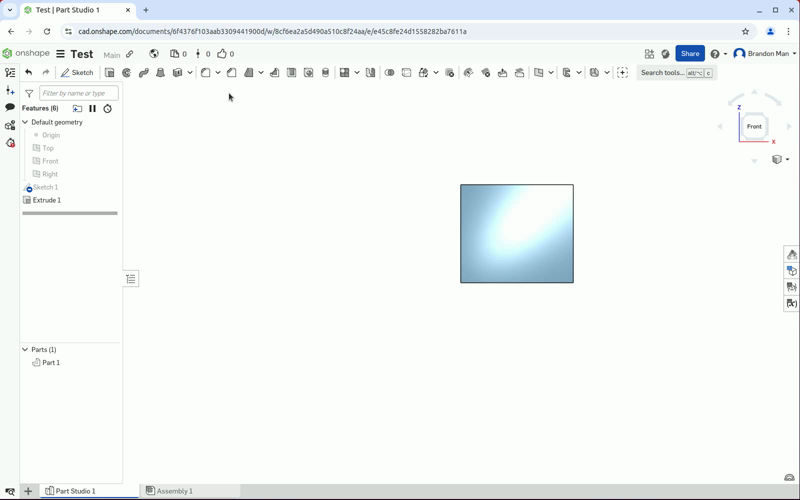
mouse_move(73, 352)
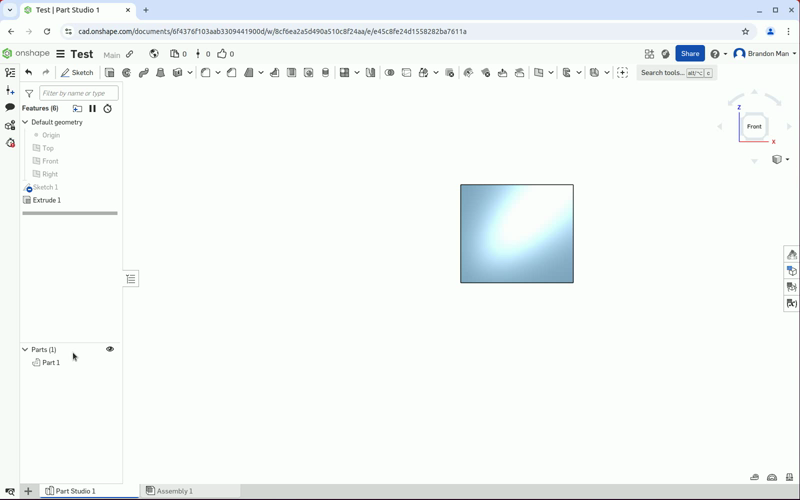
key(y)
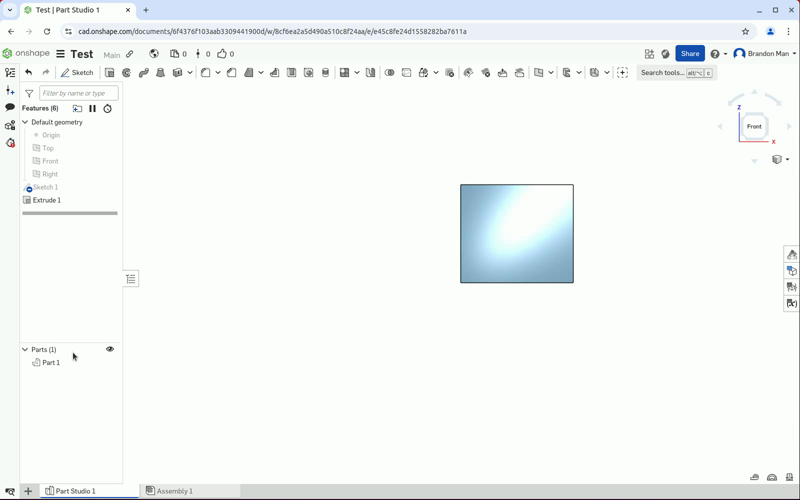
key(shift+p)
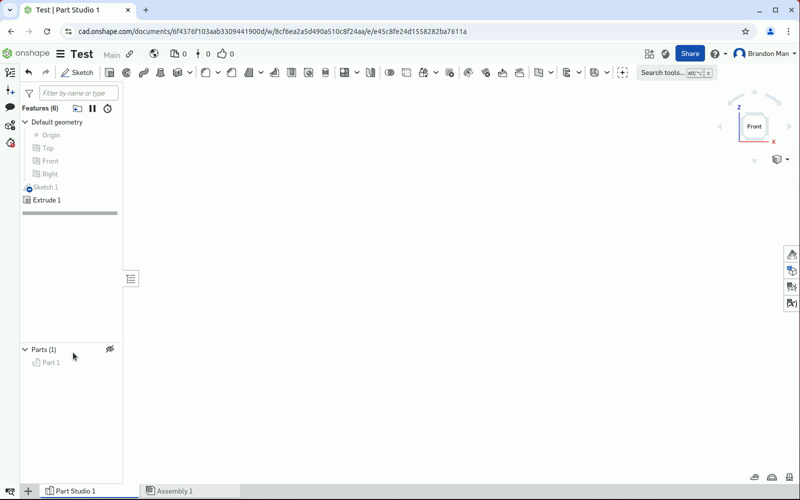
key(space)
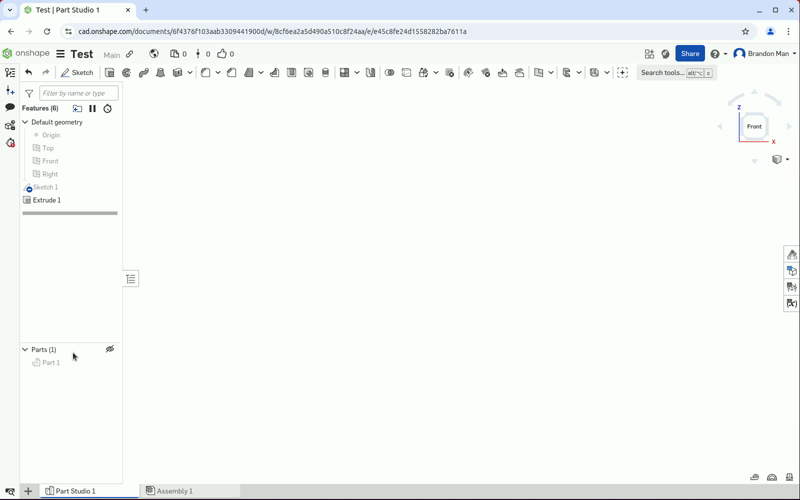
key_down(shift)
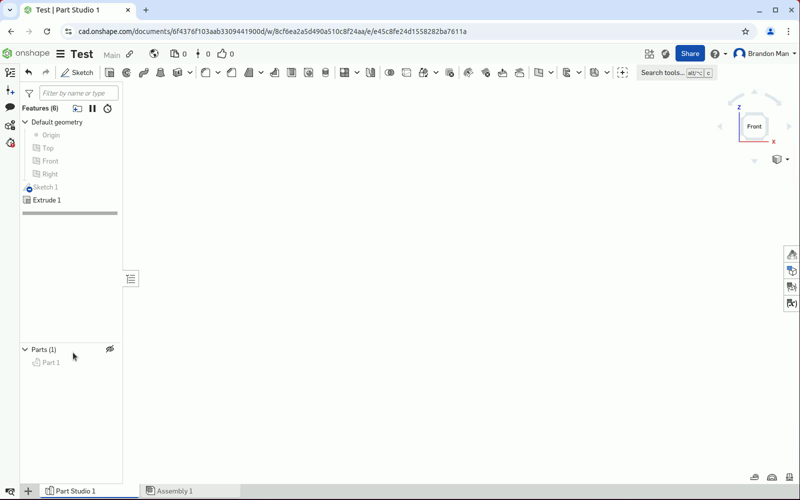
key(down)
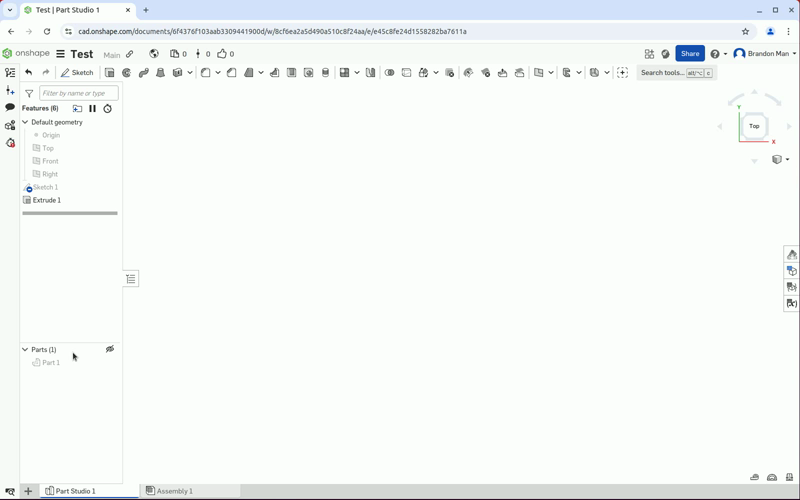
key_up(shift)
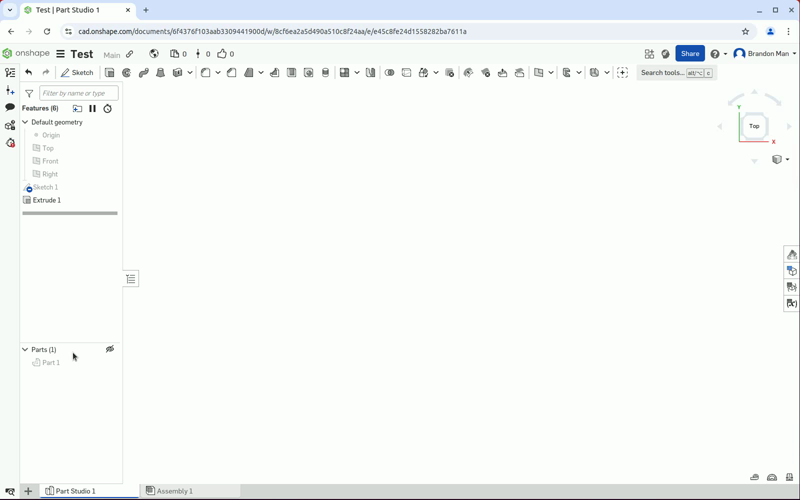
mouse_move(73, 352)
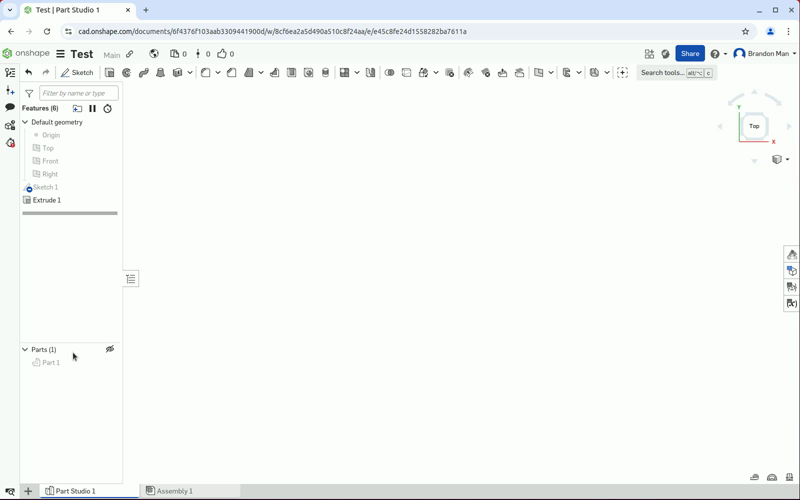
key(shift+y)
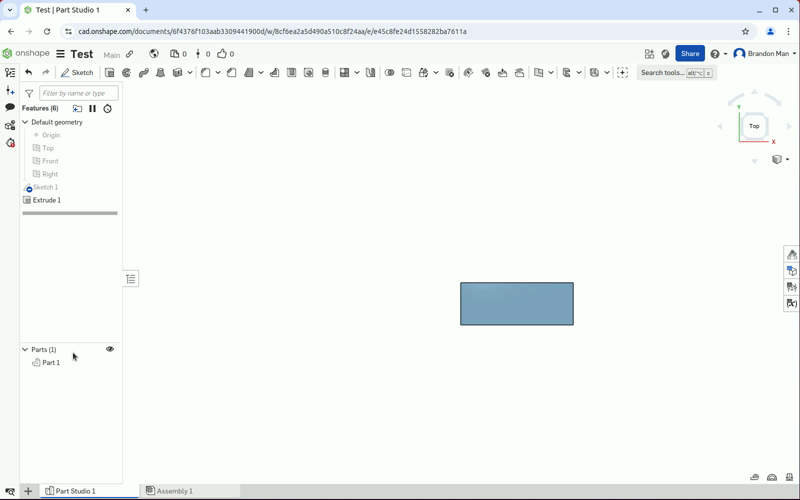
mouse_move(541, 75)
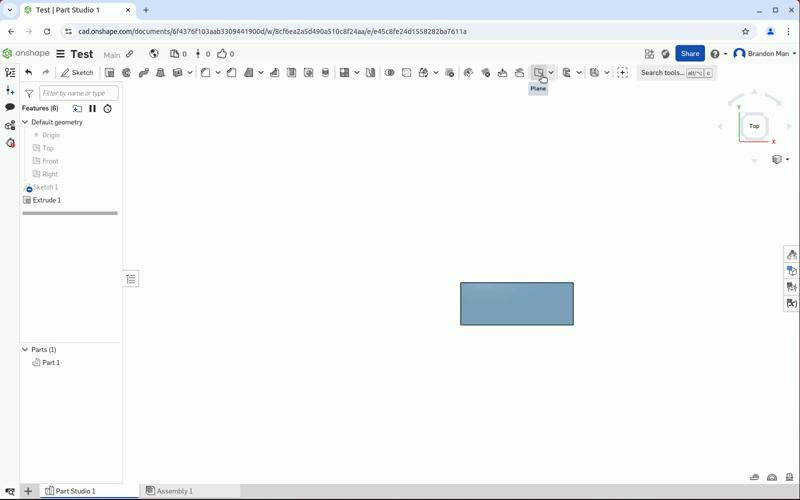
click(541, 75)
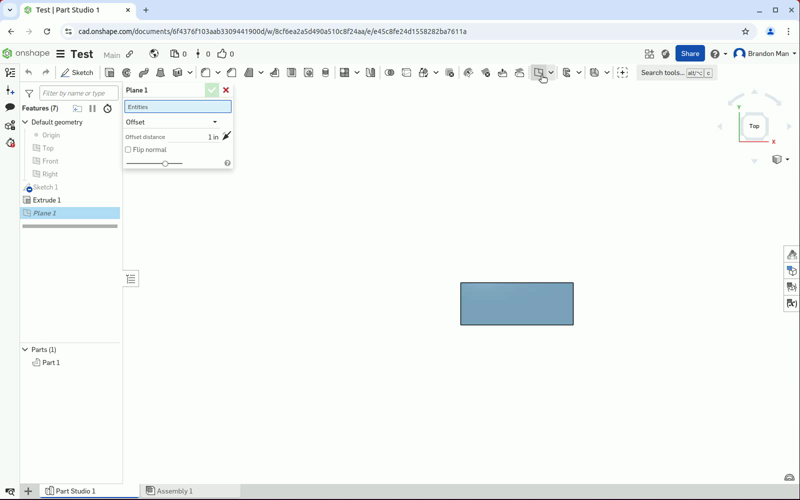
mouse_move(73, 150)
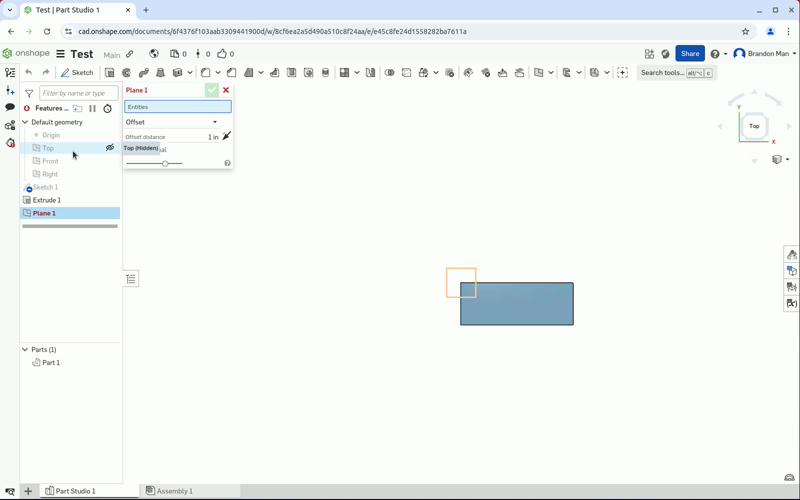
click(73, 150)
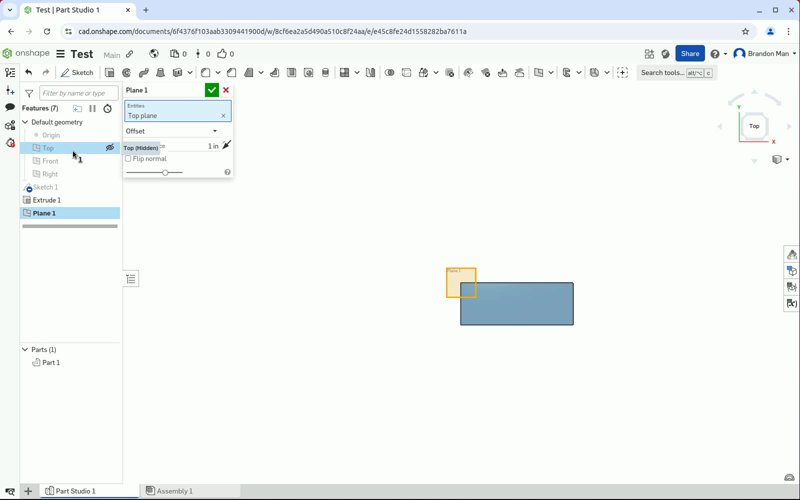
key(tab, 2)
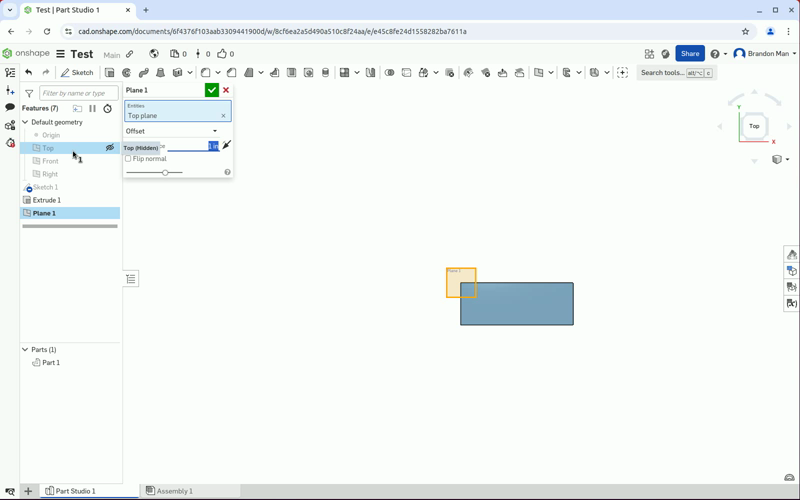
text(20.212)
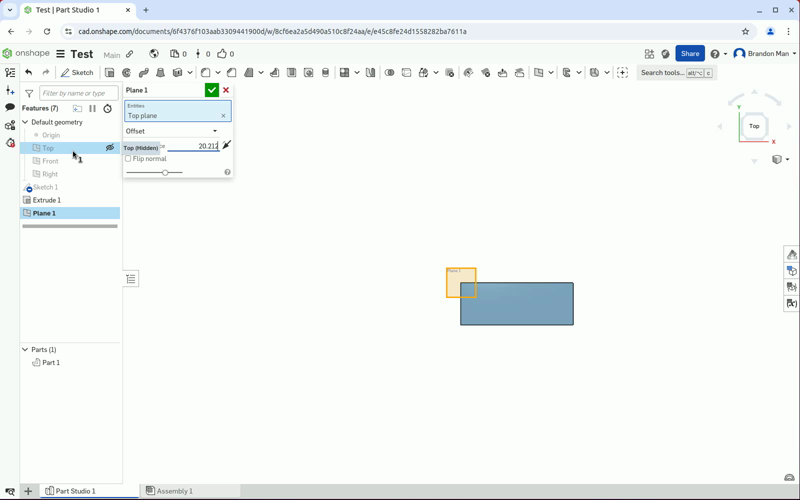
key(enter, 2)
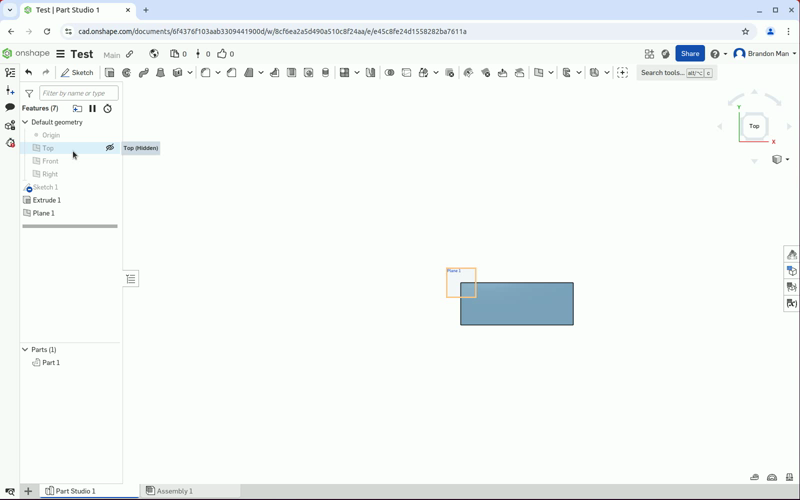
key(shift+s)
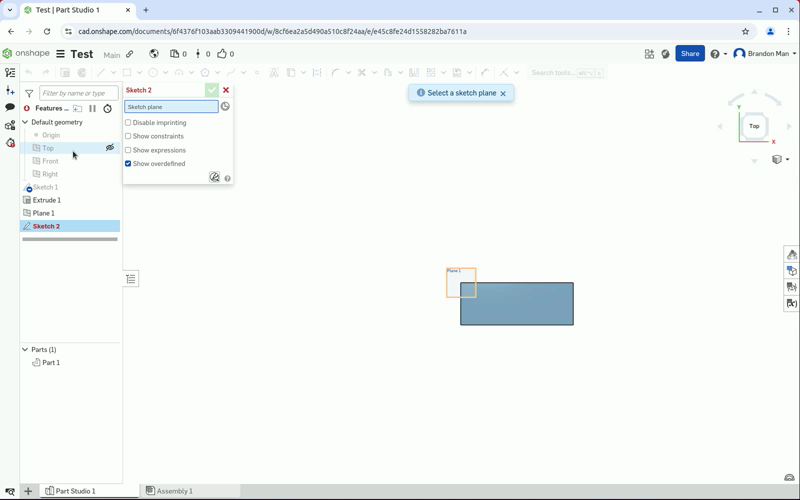
mouse_move(73, 215)
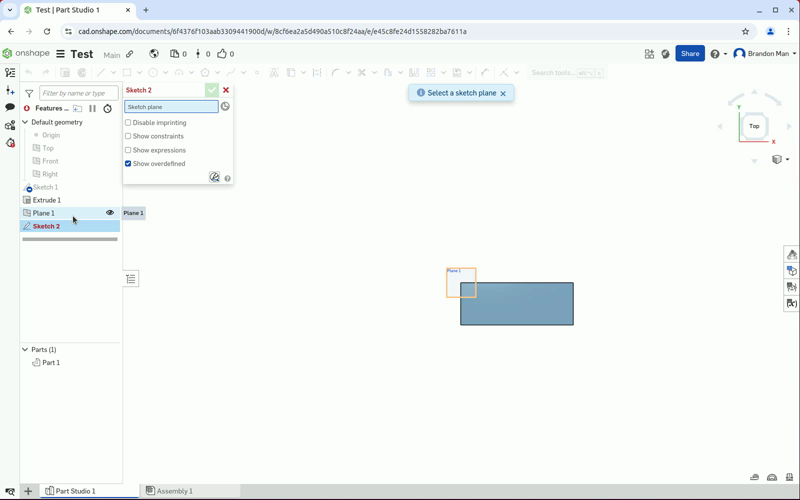
click(73, 215)
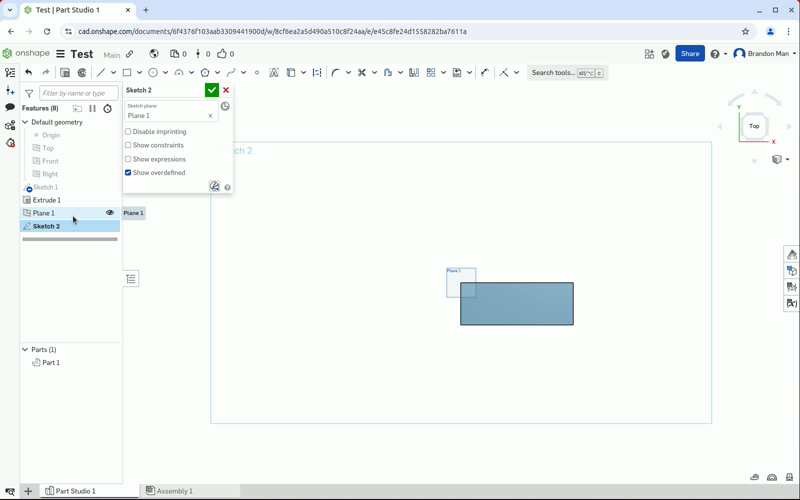
mouse_move(73, 352)
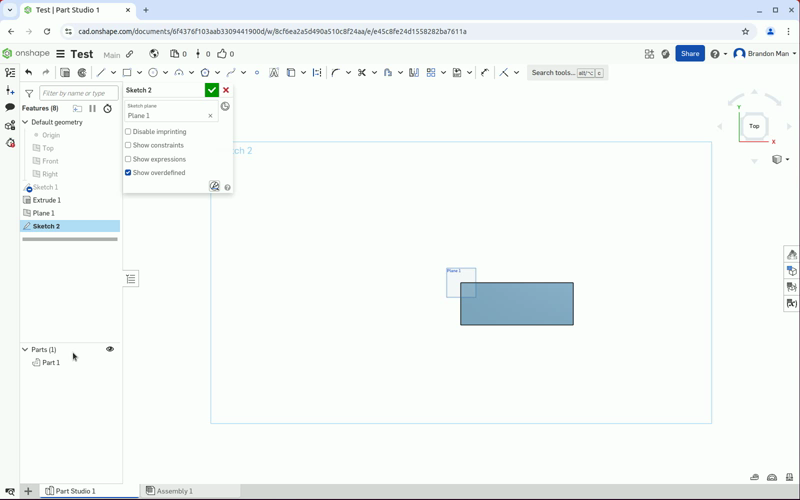
key(y)
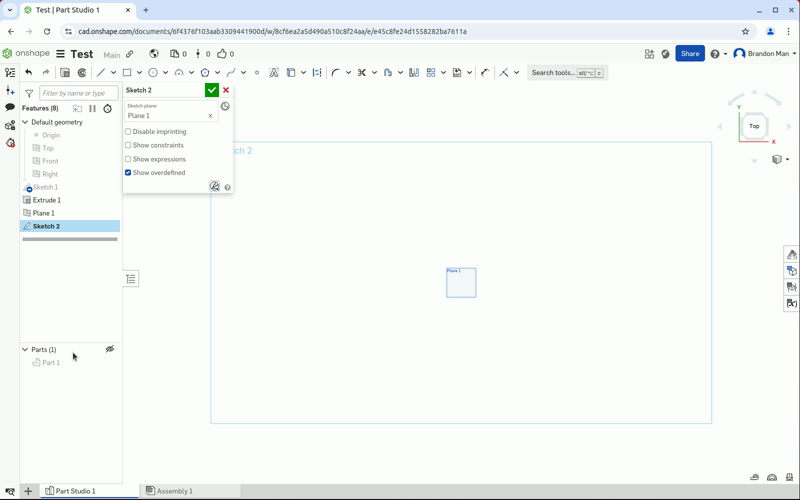
key(l)
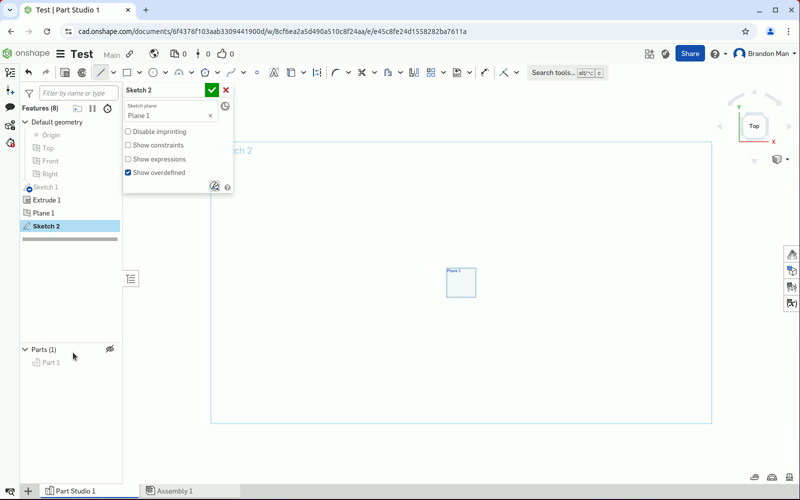
key_down(shift)
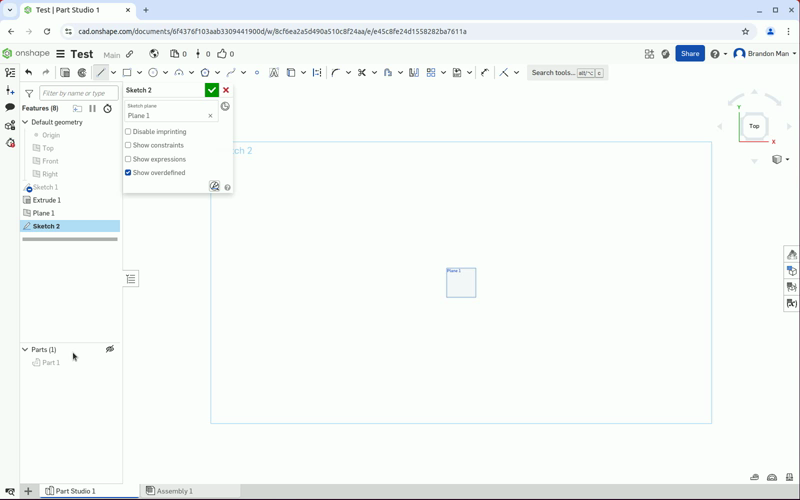
mouse_move(501, 319)
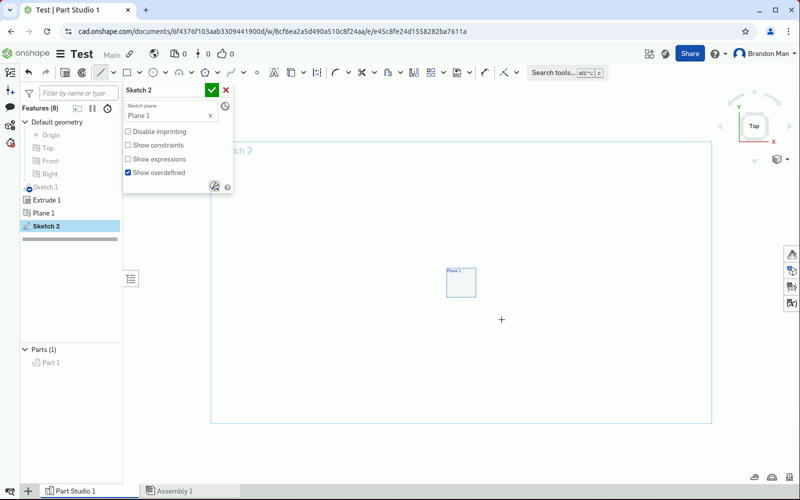
click(501, 319)
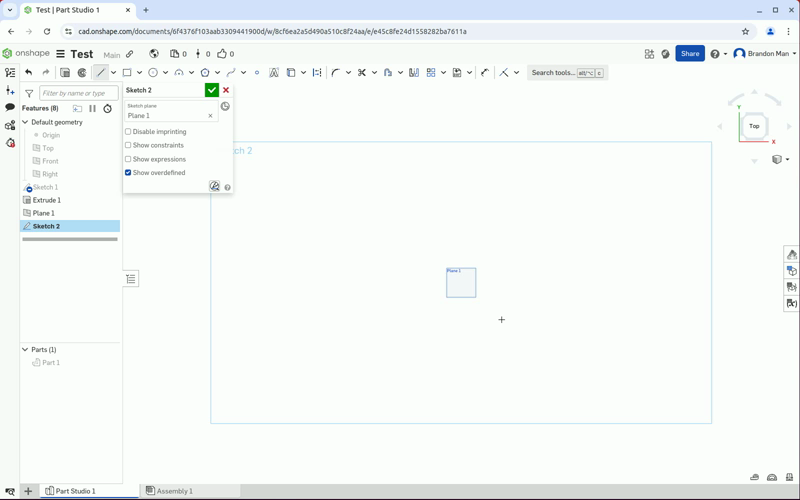
key_up(shift)
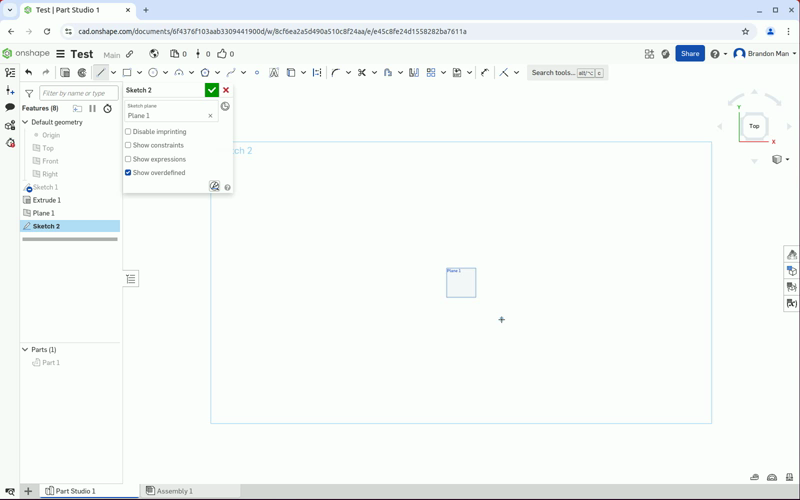
key_down(shift)
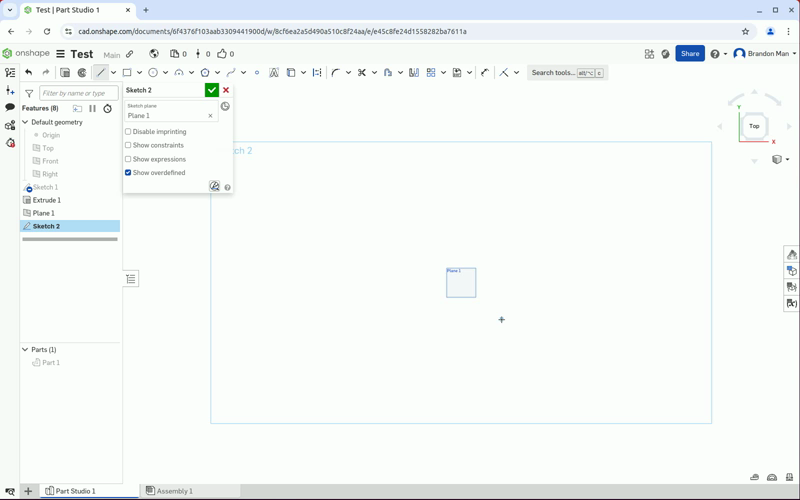
mouse_move(531, 319)
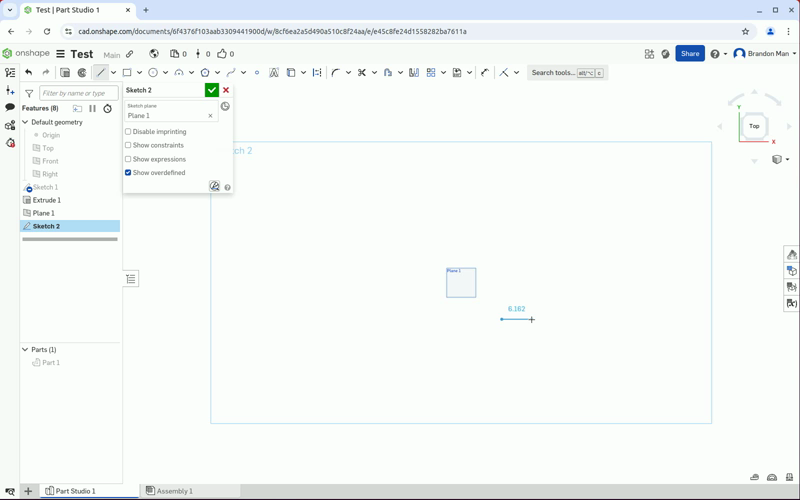
mouse_move(503, 319)
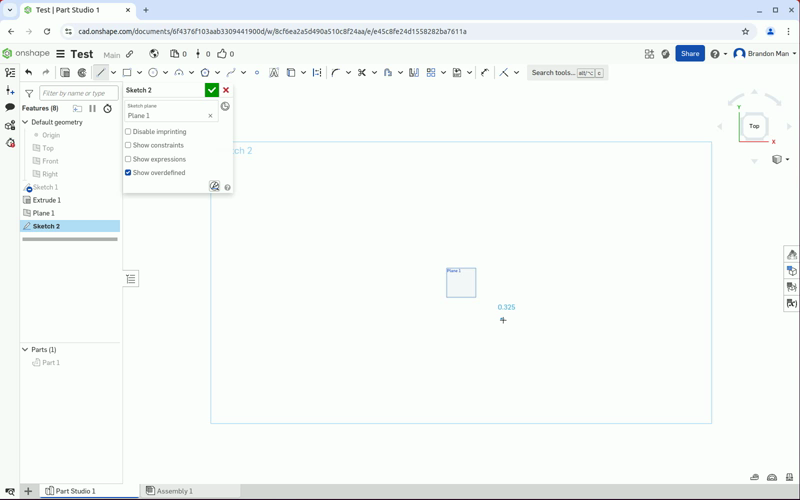
scroll(6)
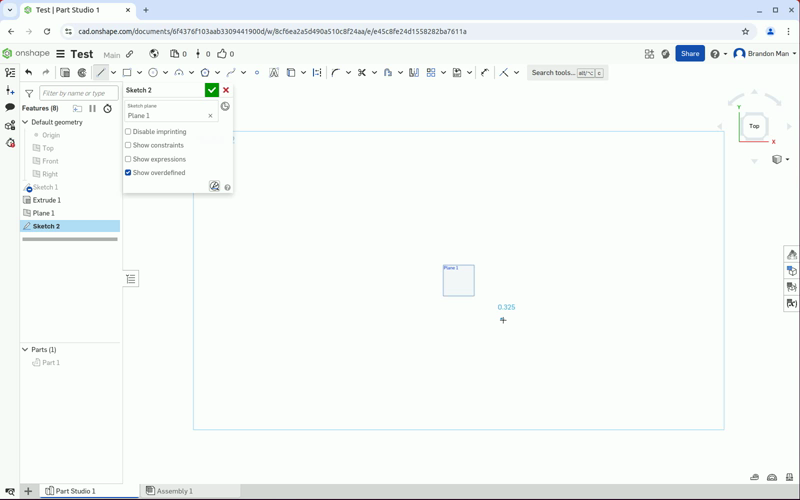
scroll(6)
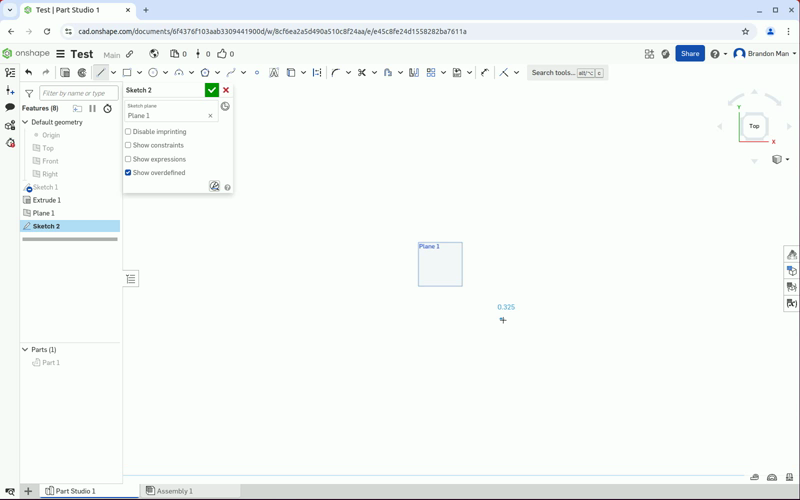
scroll(6)
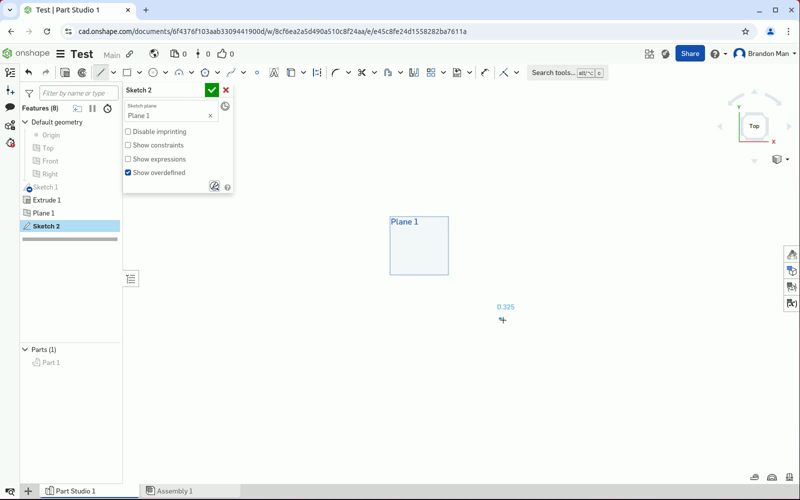
scroll(6)
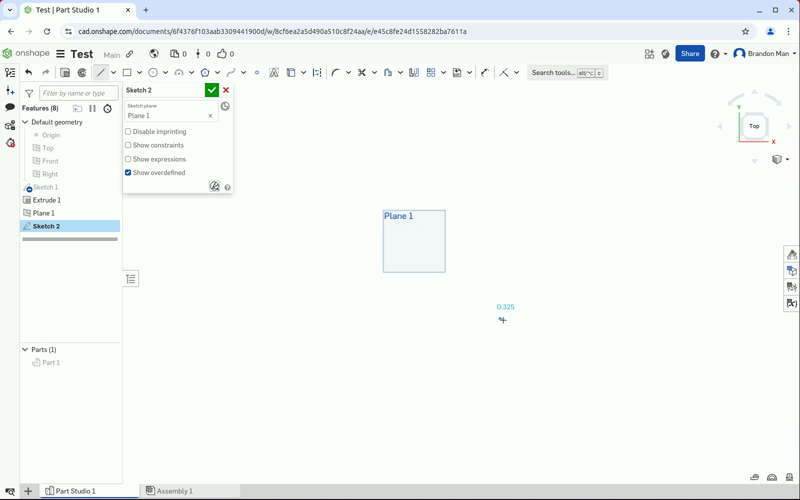
scroll(6)
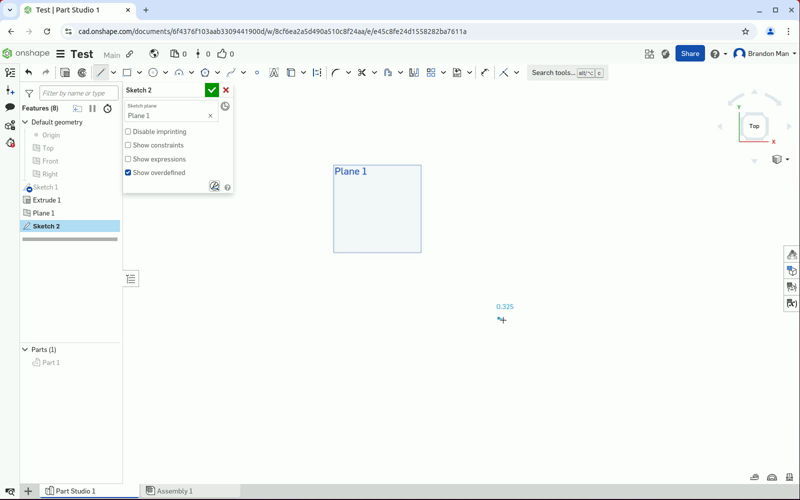
scroll(6)
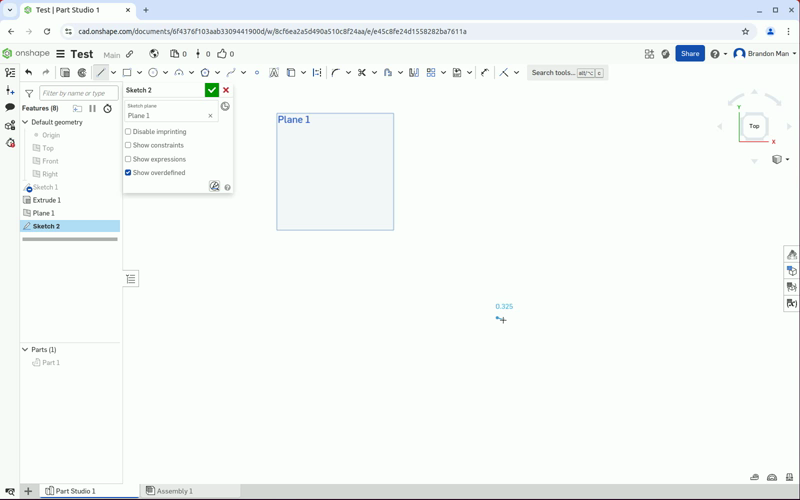
scroll(6)
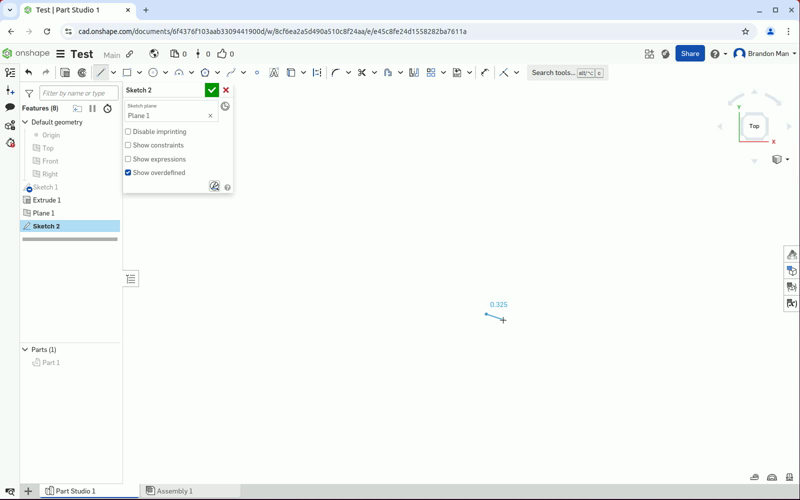
click(503, 319)
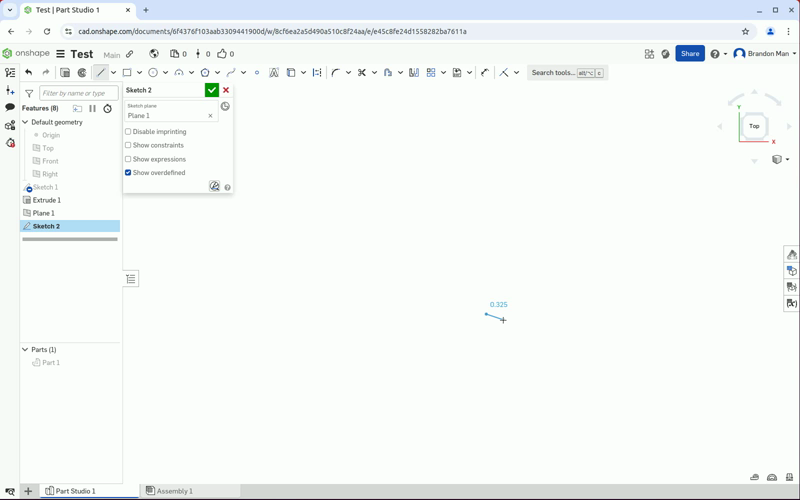
scroll(-6)
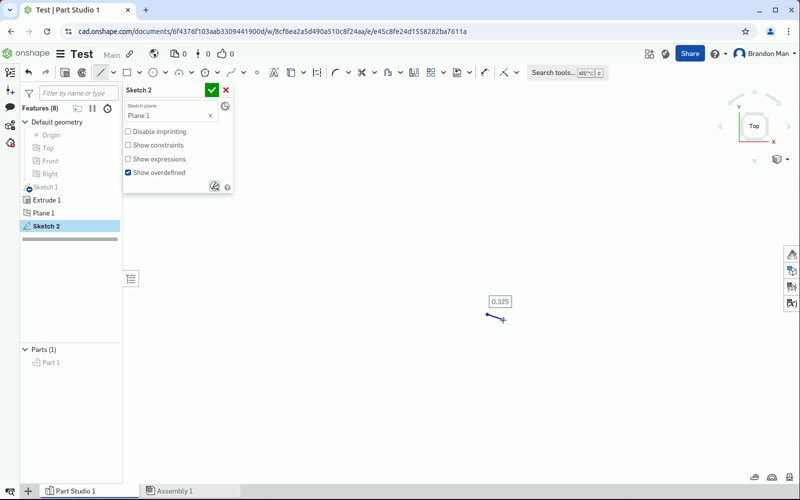
scroll(-6)
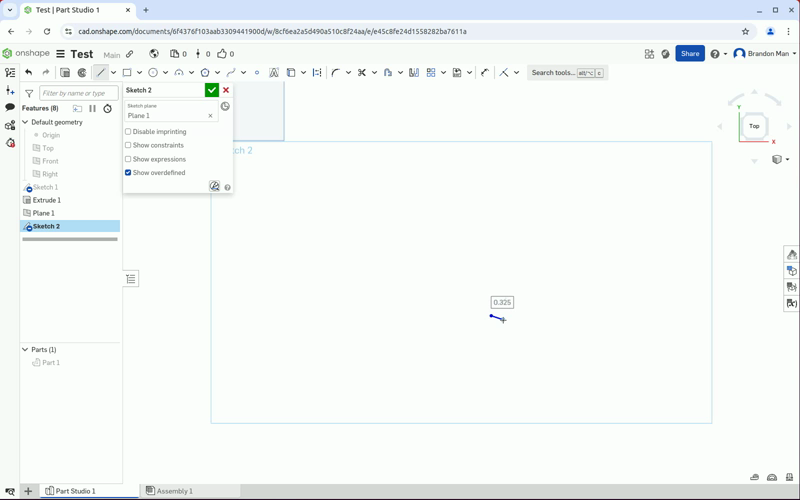
scroll(-6)
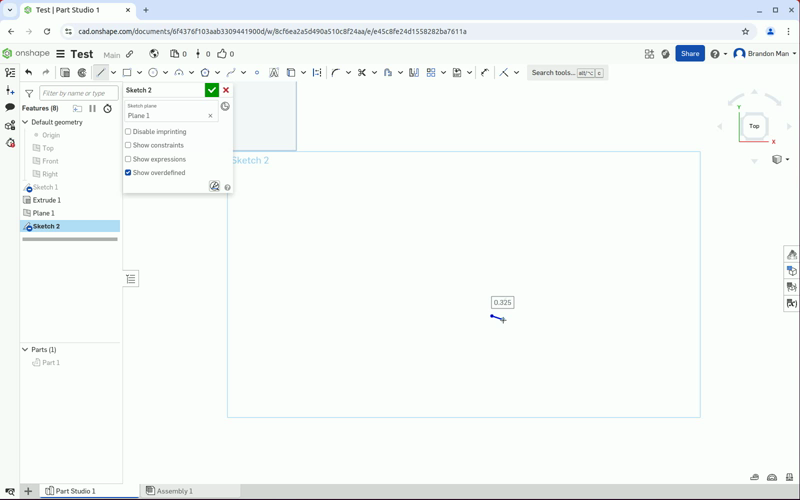
scroll(-6)
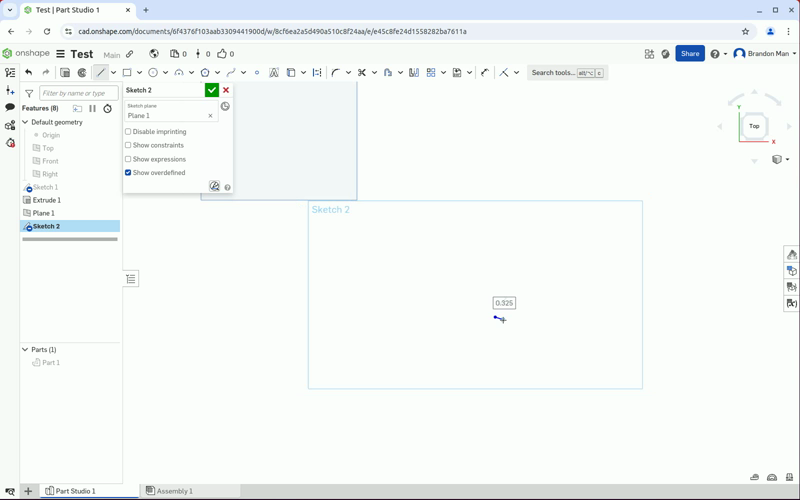
scroll(-6)
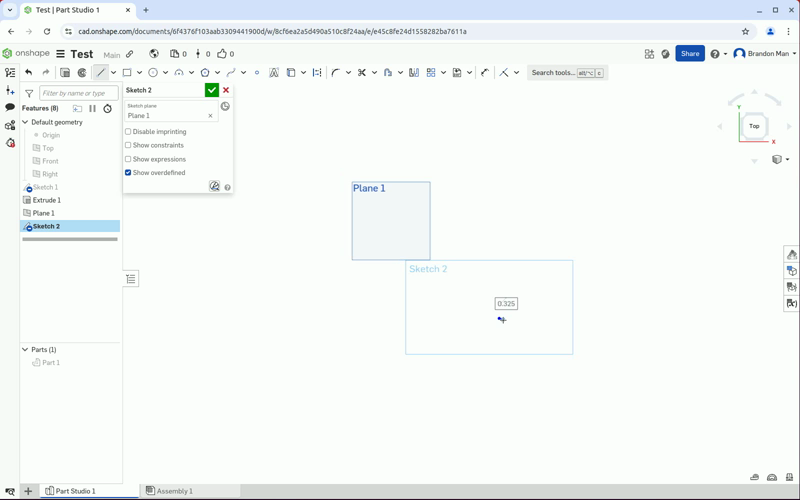
scroll(-6)
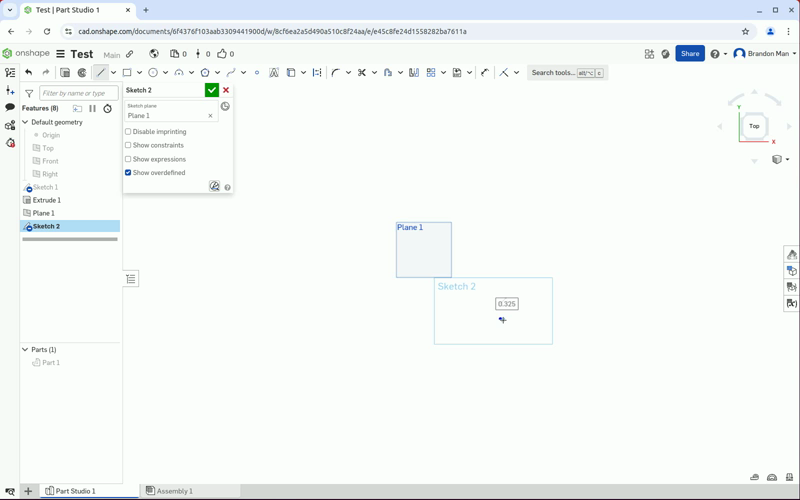
scroll(-6)
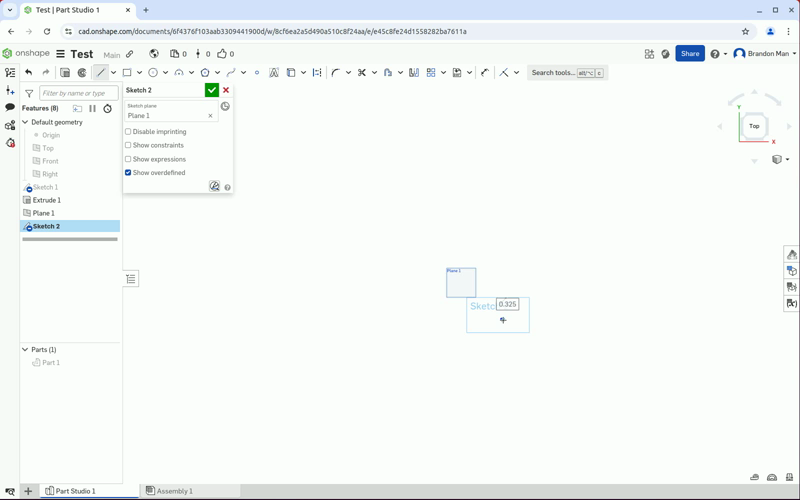
key_up(shift)
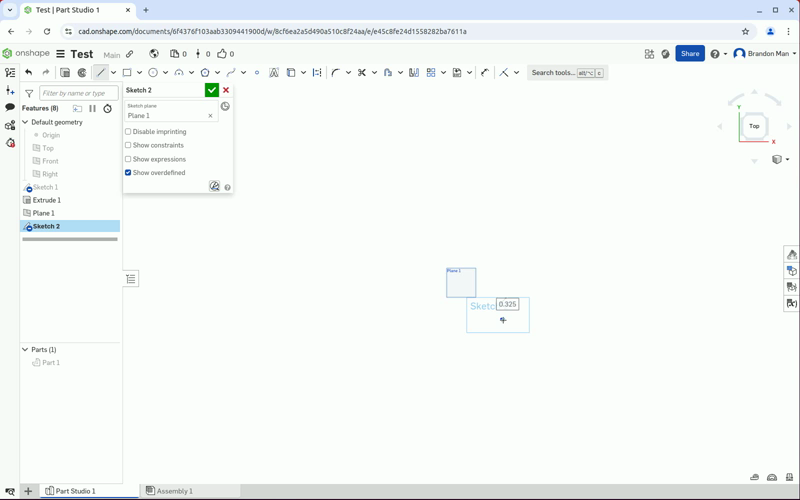
key_down(shift)
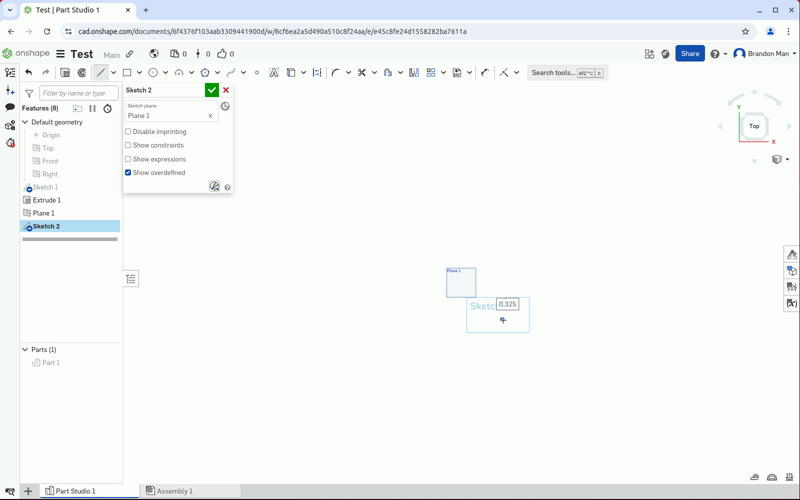
mouse_move(533, 319)
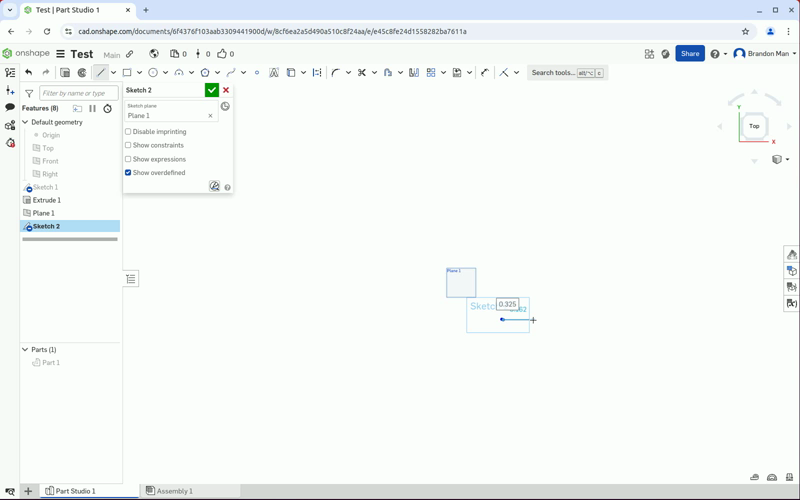
mouse_move(509, 308)
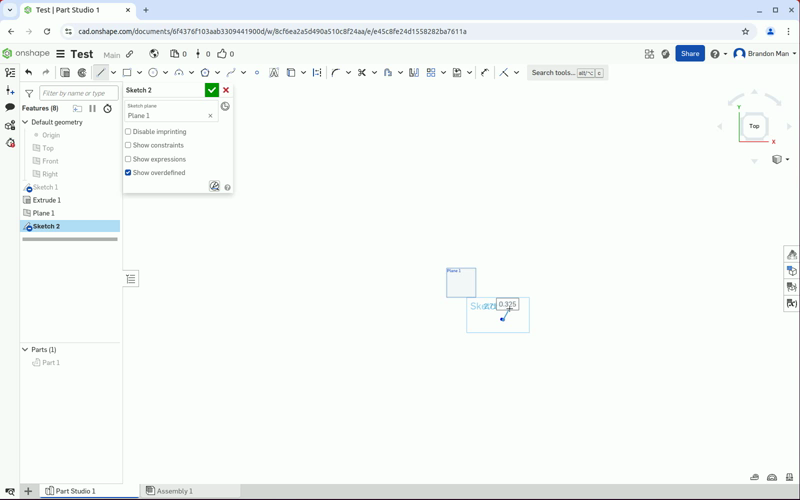
click(509, 308)
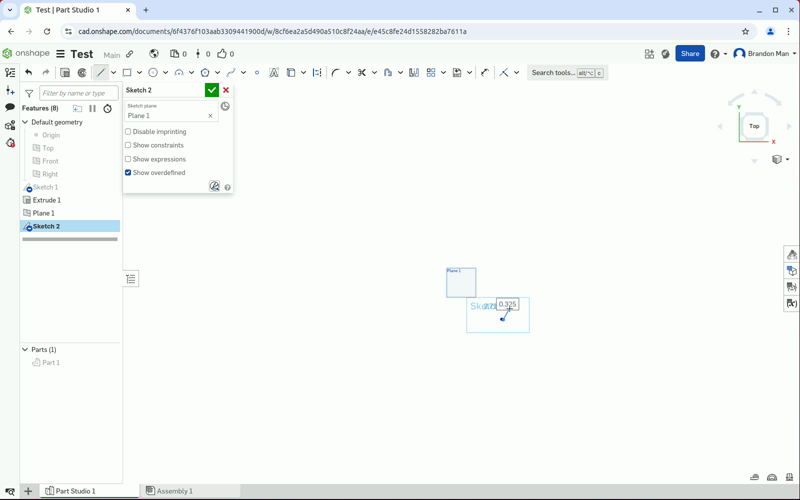
key_up(shift)
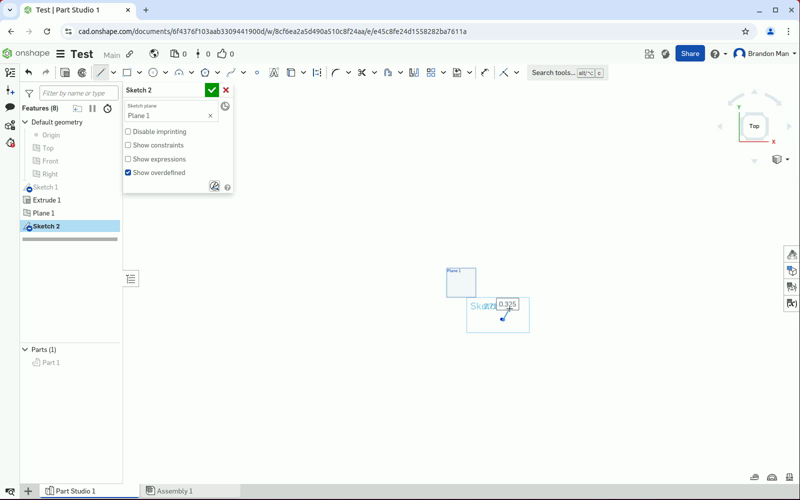
key_down(shift)
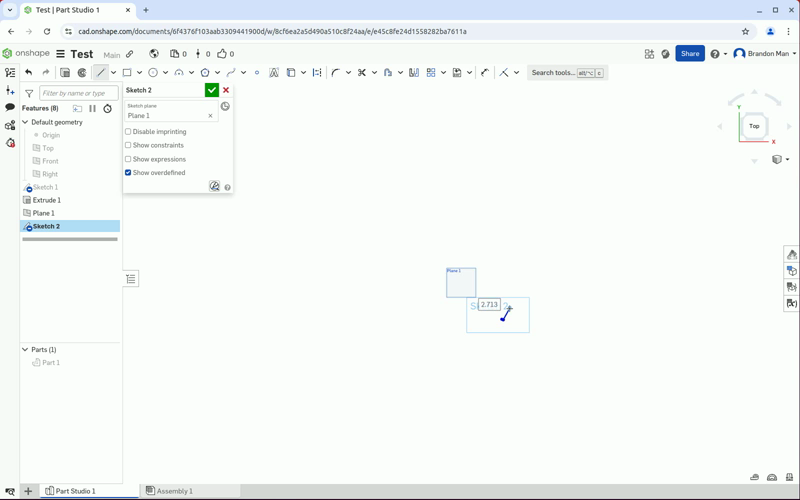
mouse_move(539, 308)
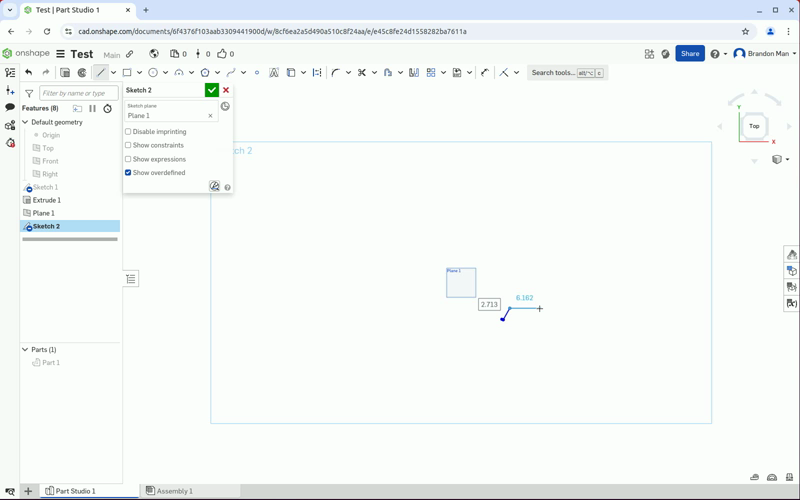
mouse_move(514, 311)
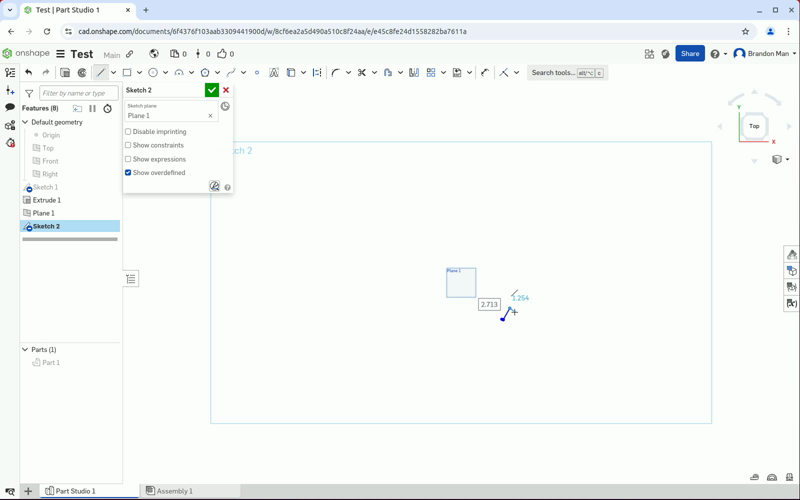
scroll(6)
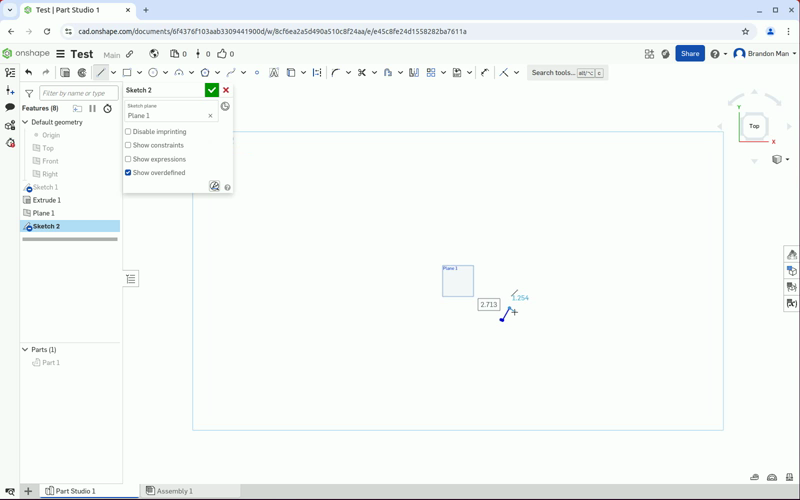
scroll(6)
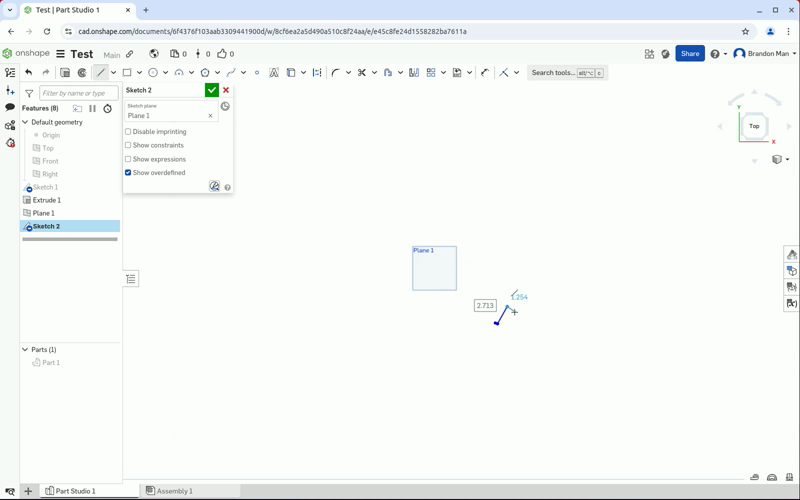
scroll(6)
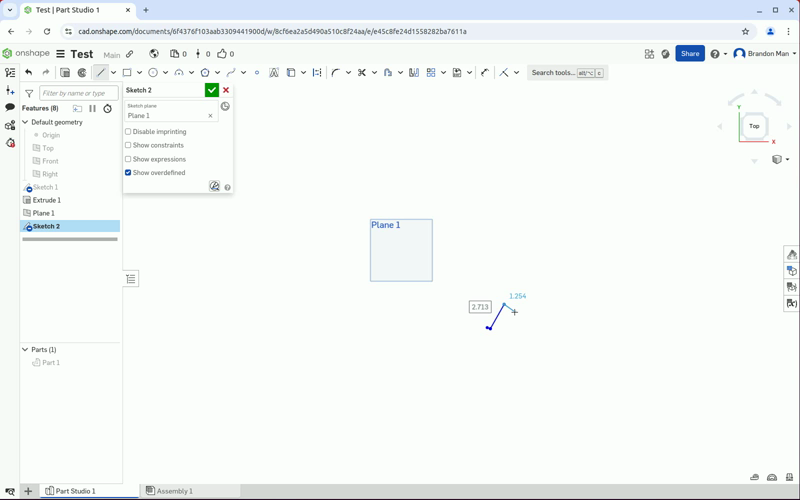
scroll(6)
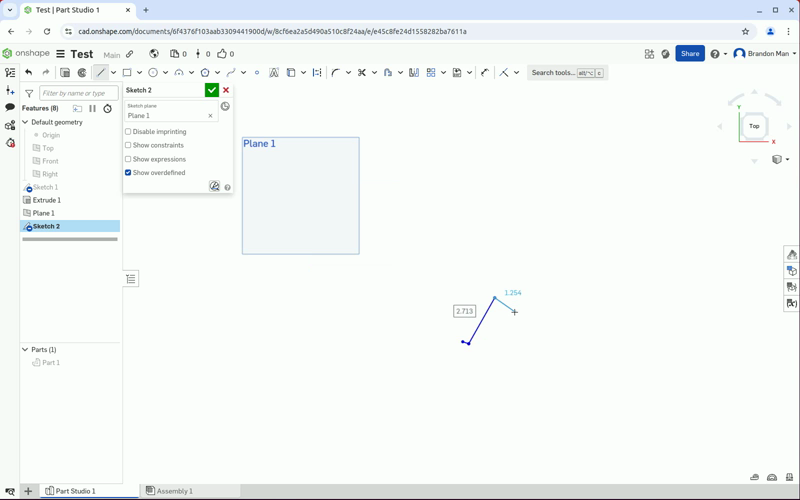
scroll(6)
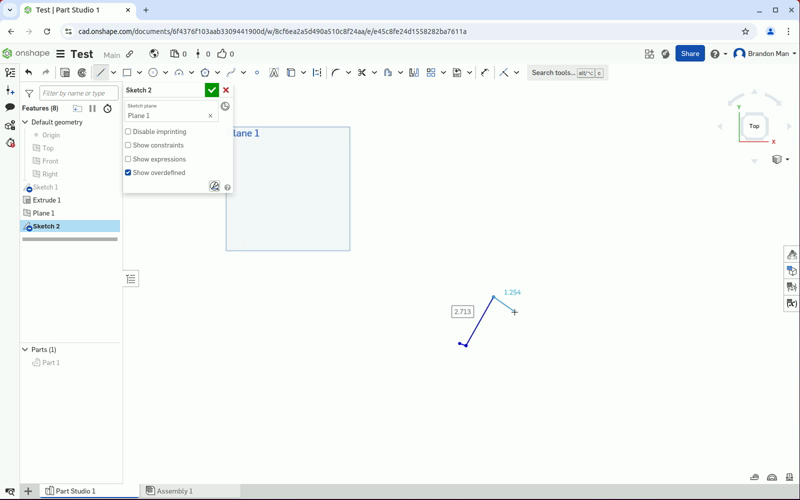
scroll(6)
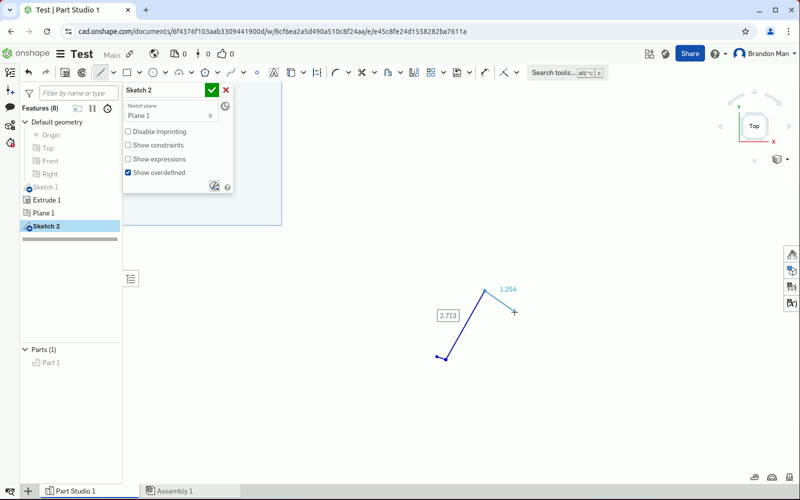
scroll(6)
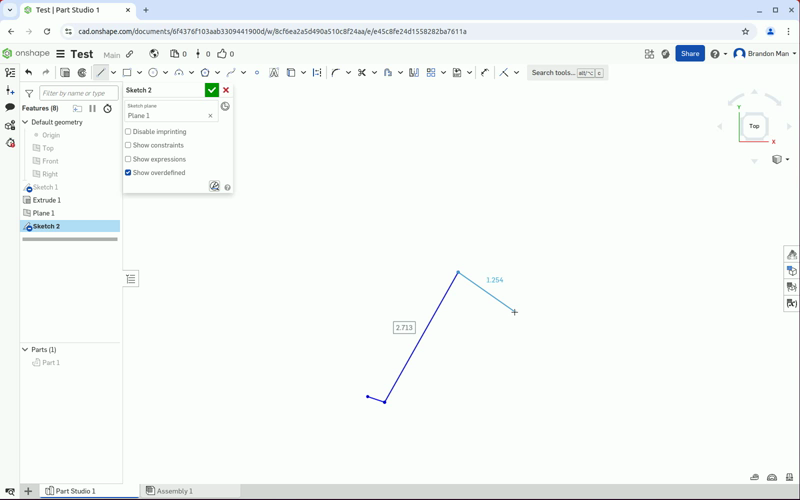
click(514, 311)
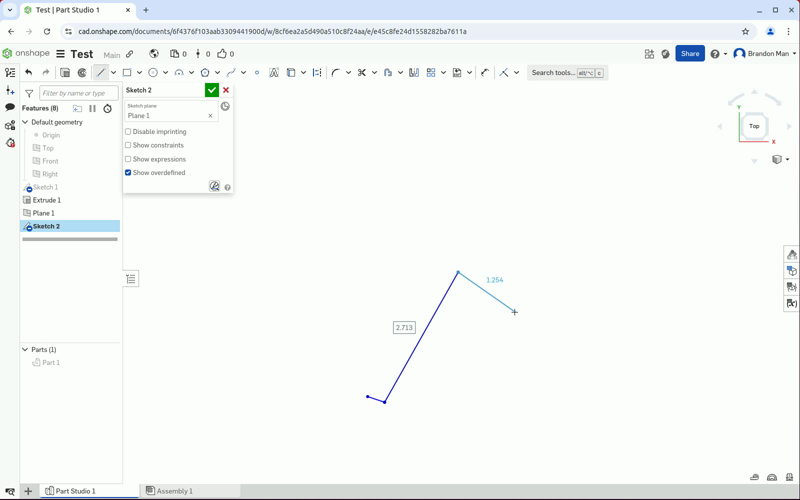
scroll(-6)
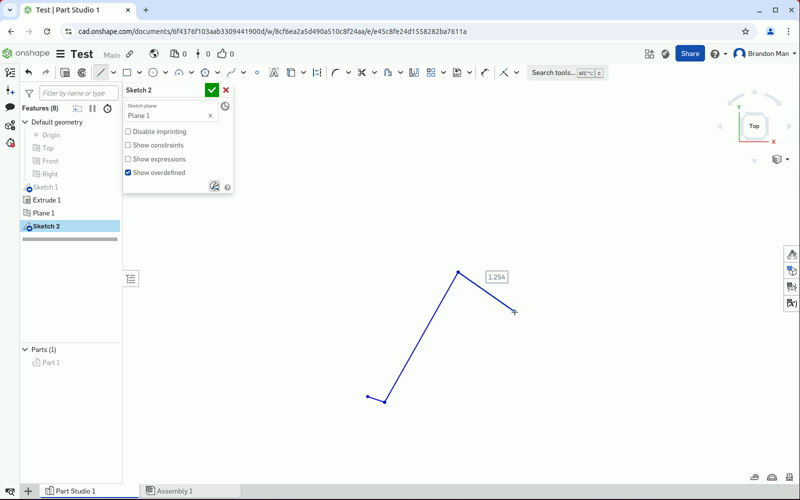
scroll(-6)
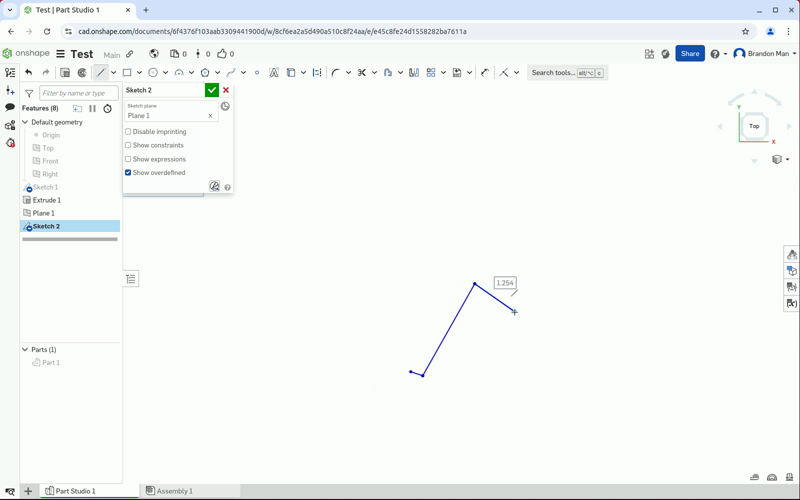
scroll(-6)
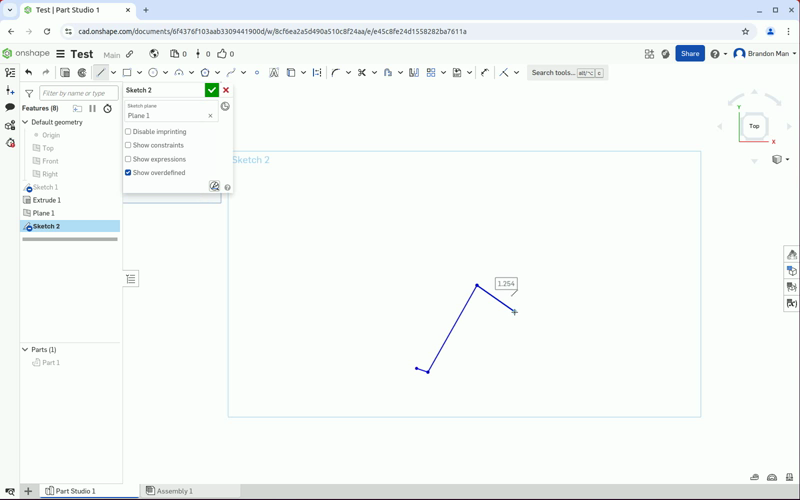
scroll(-6)
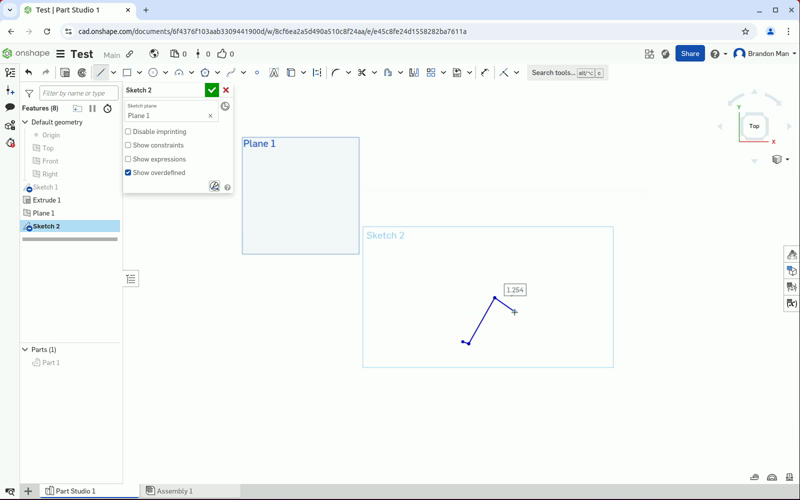
scroll(-6)
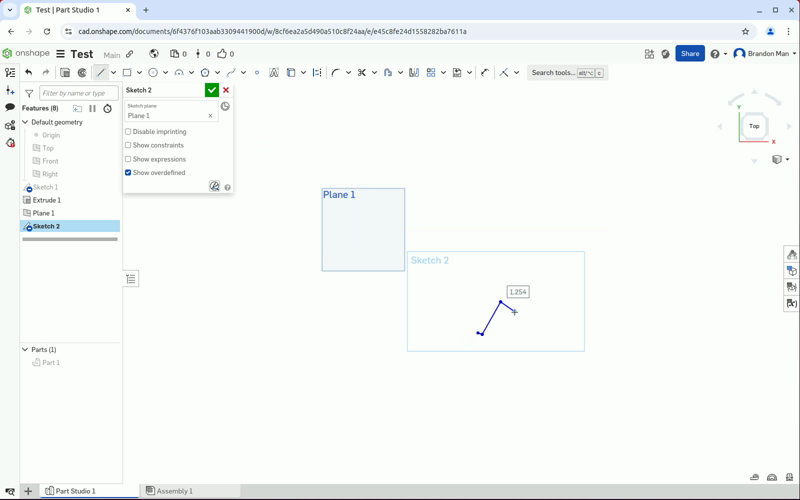
scroll(-6)
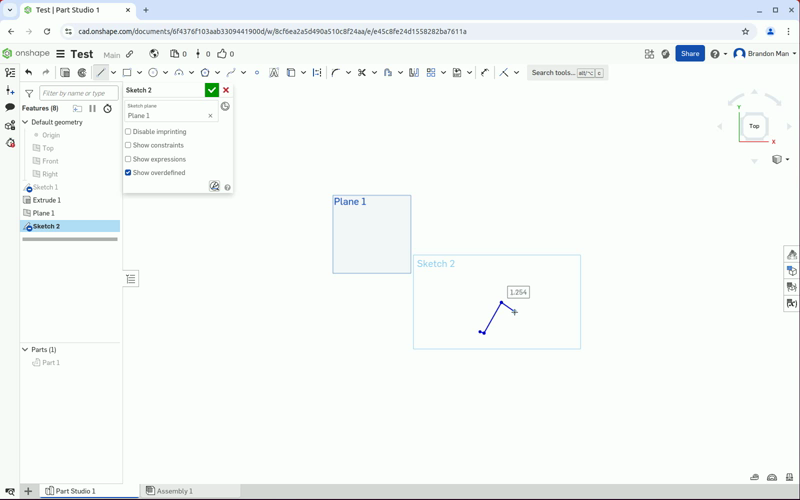
scroll(-6)
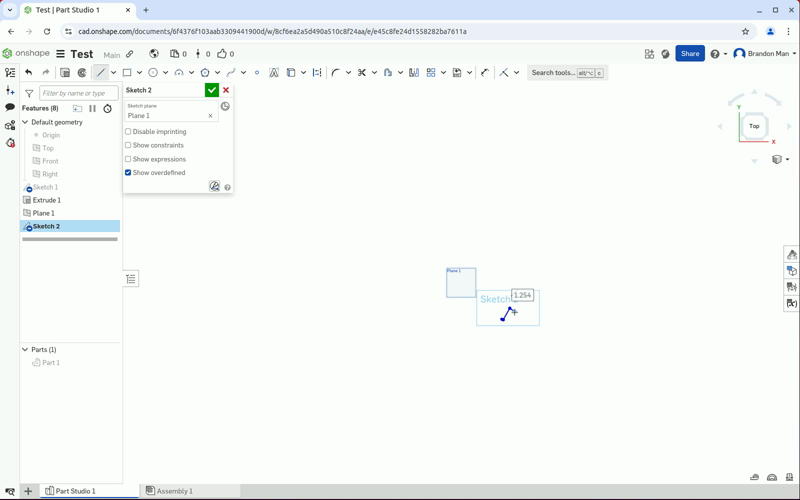
key_up(shift)
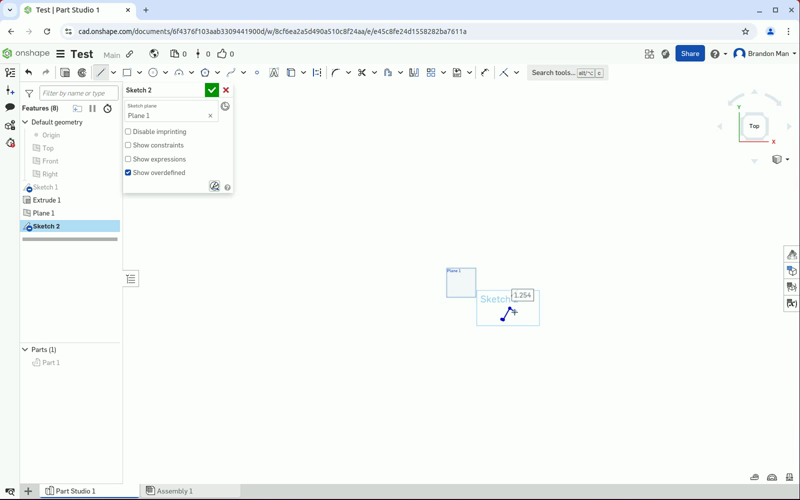
key_down(shift)
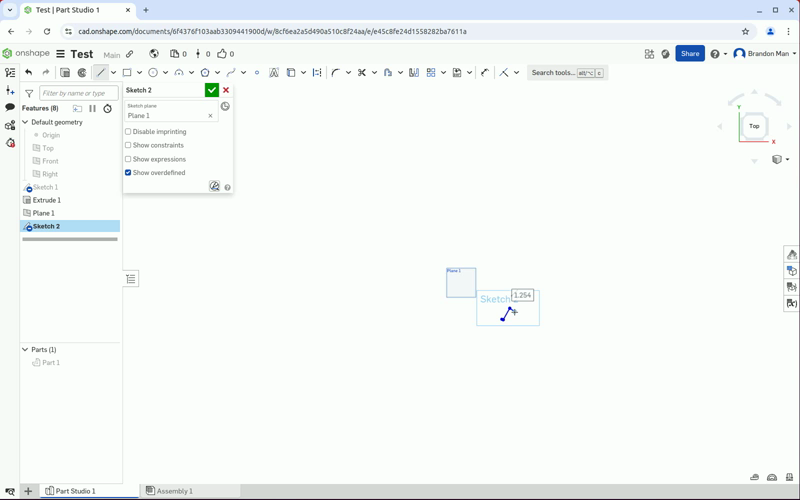
mouse_move(544, 311)
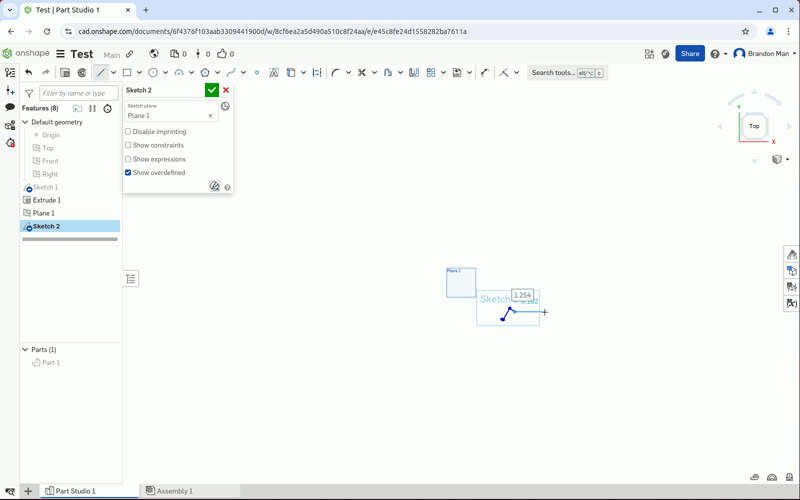
mouse_move(524, 295)
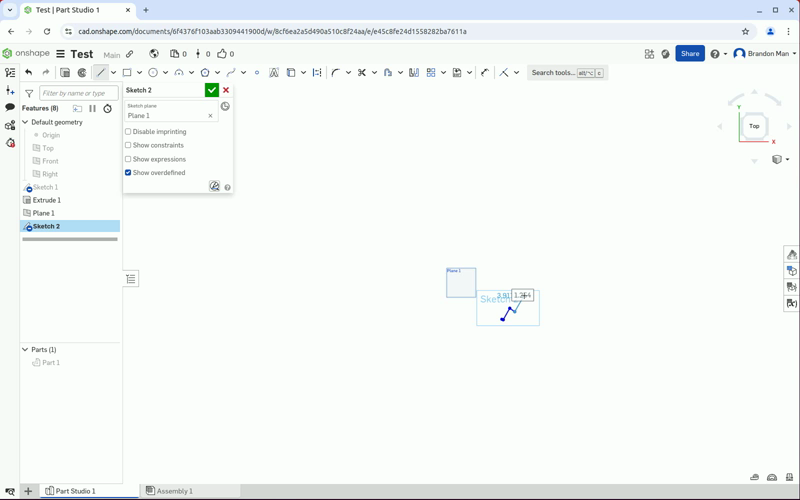
click(524, 295)
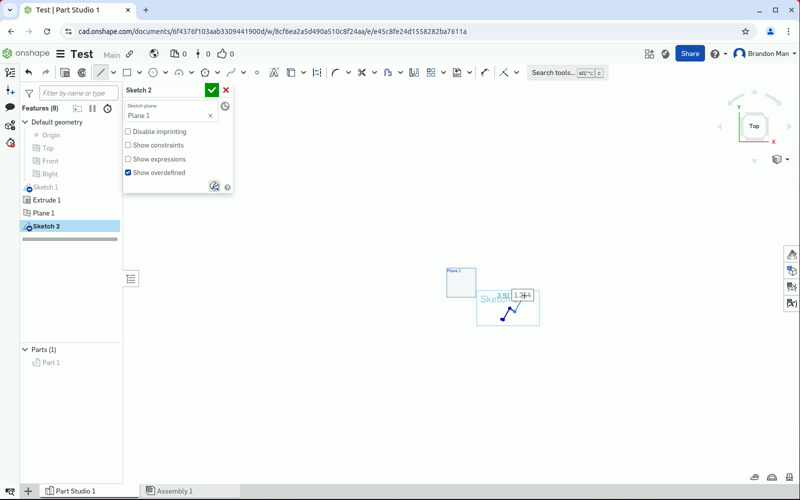
key_up(shift)
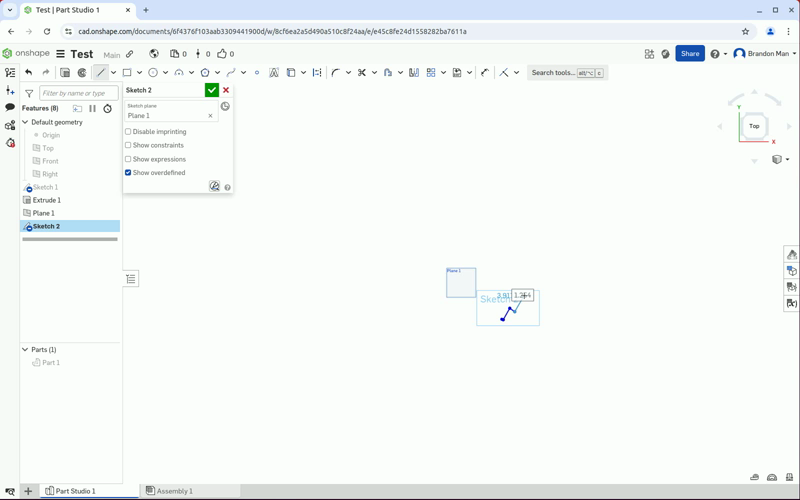
key_down(shift)
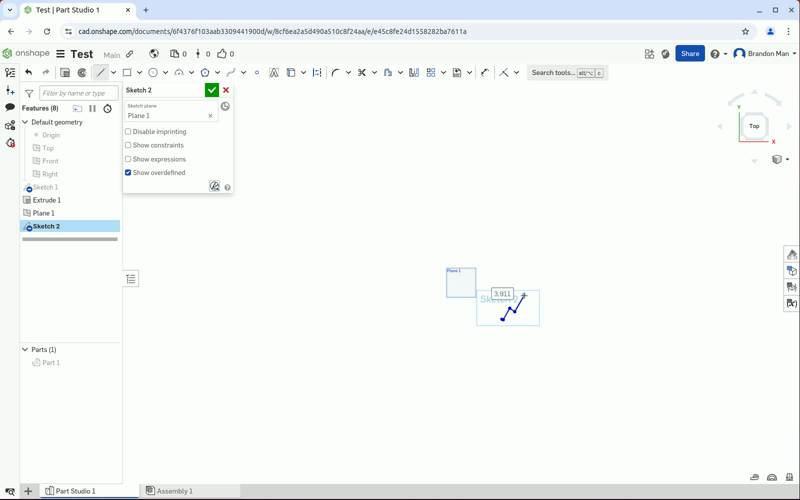
mouse_move(554, 295)
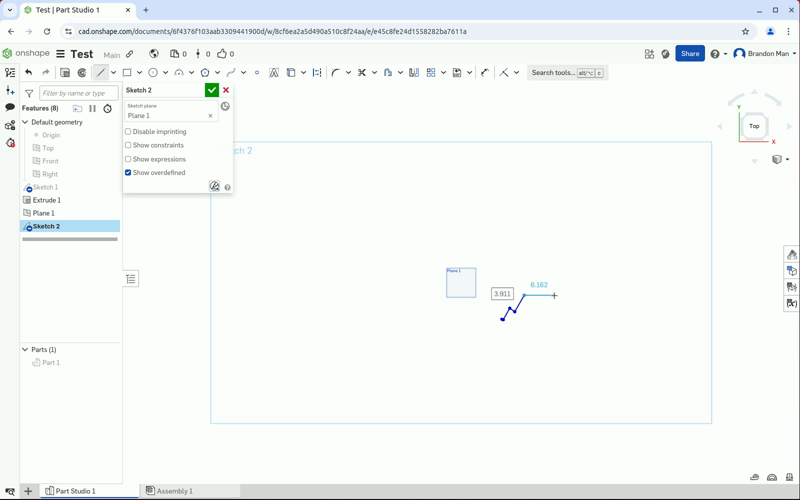
mouse_move(526, 296)
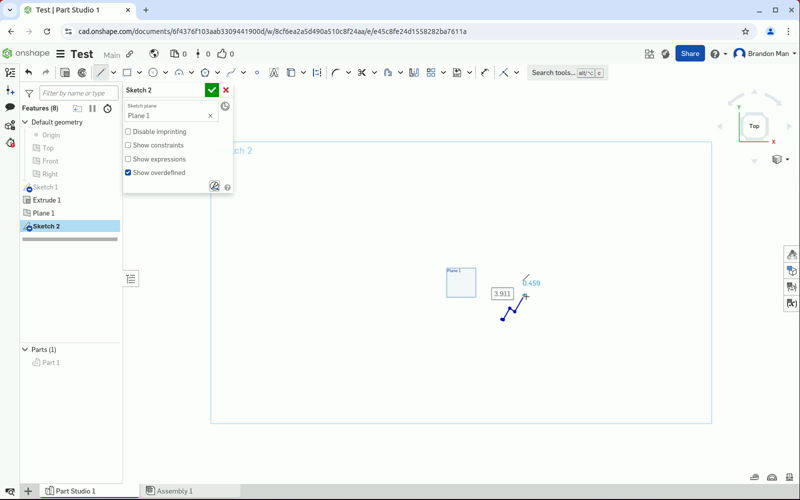
scroll(6)
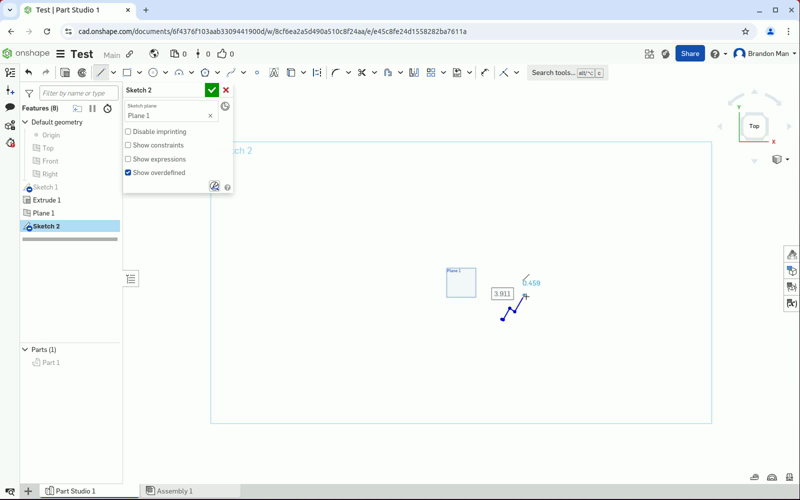
scroll(6)
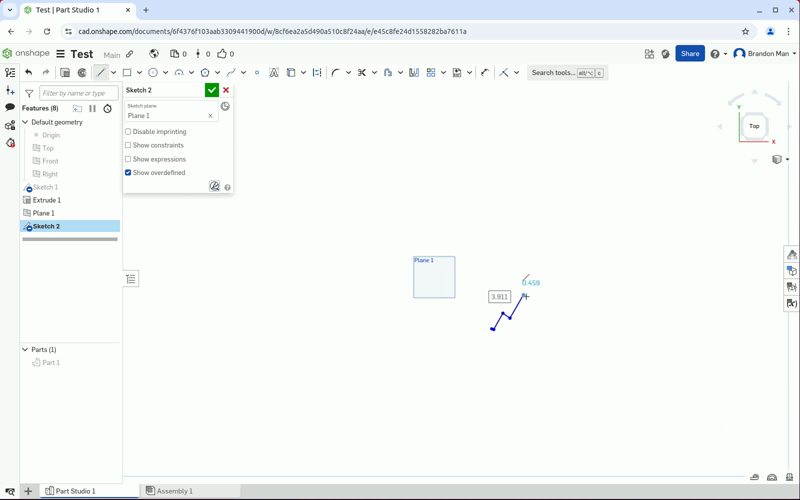
scroll(6)
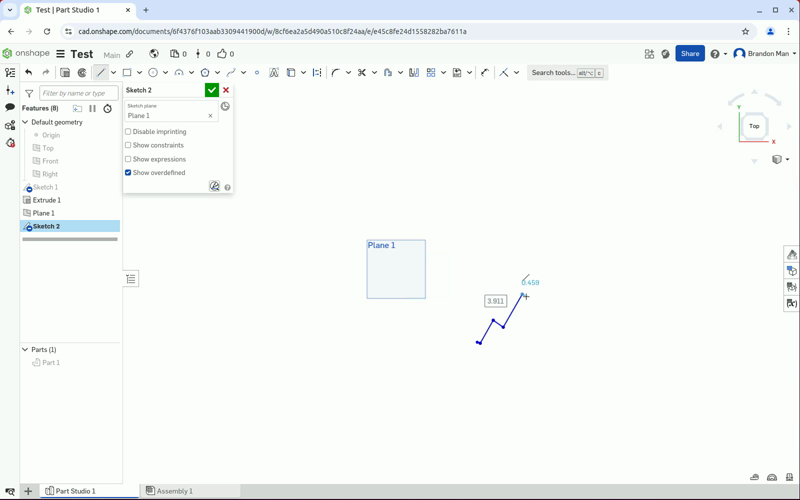
scroll(6)
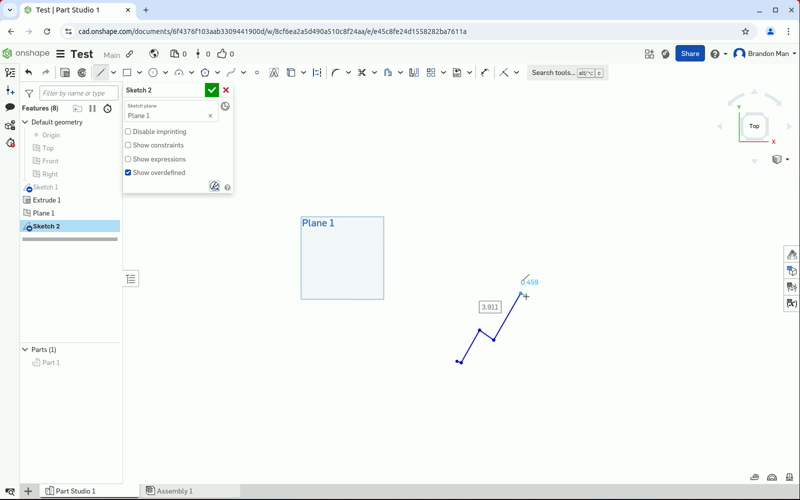
scroll(6)
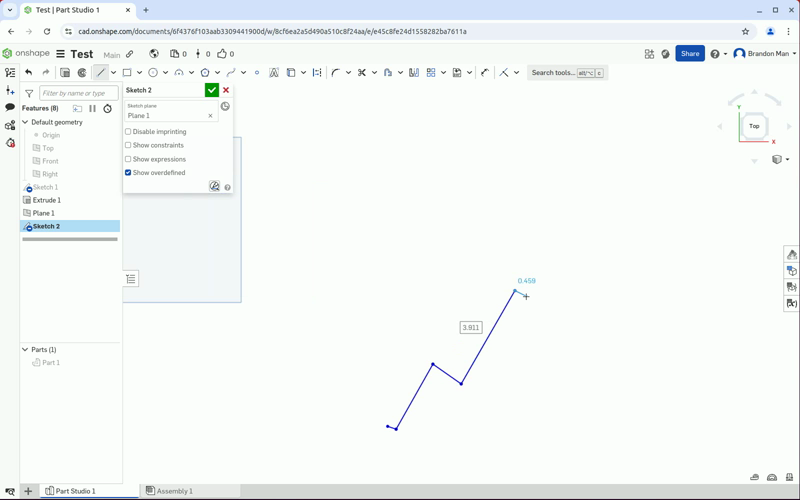
scroll(6)
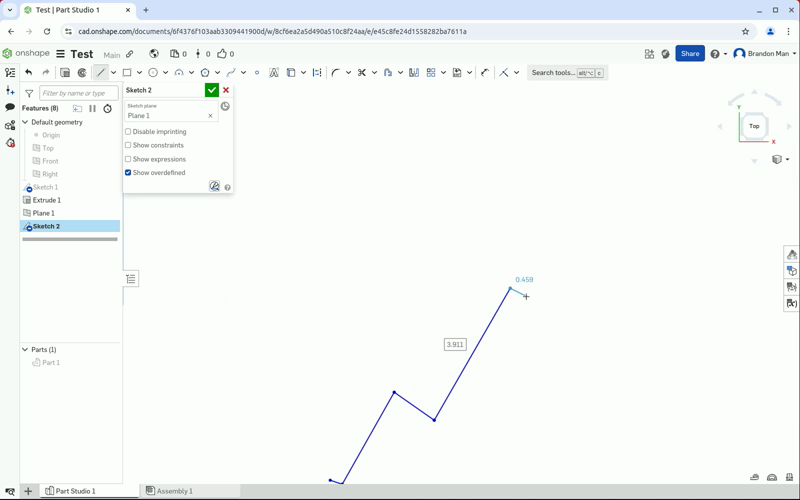
scroll(6)
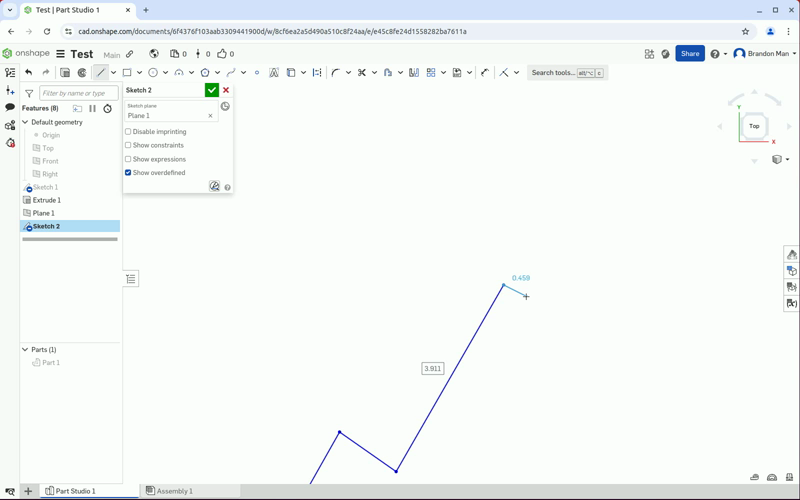
click(526, 296)
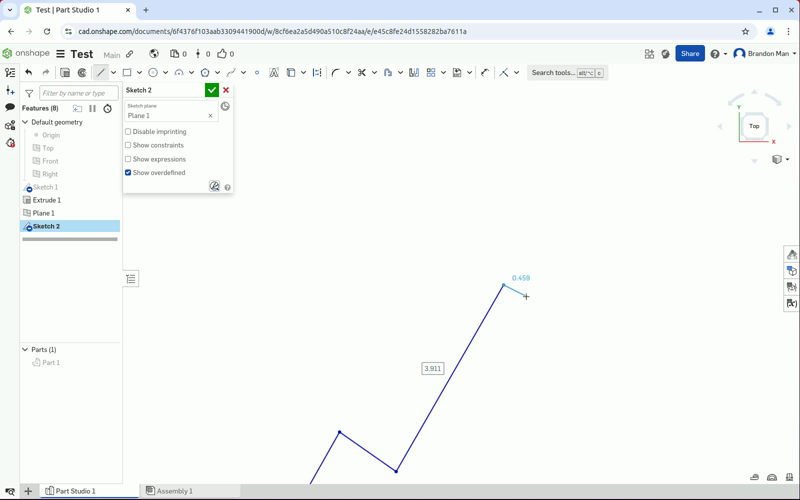
scroll(-6)
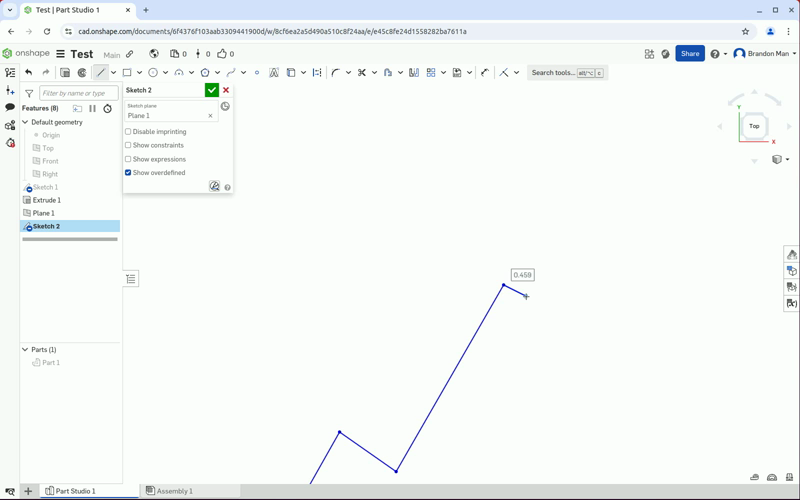
scroll(-6)
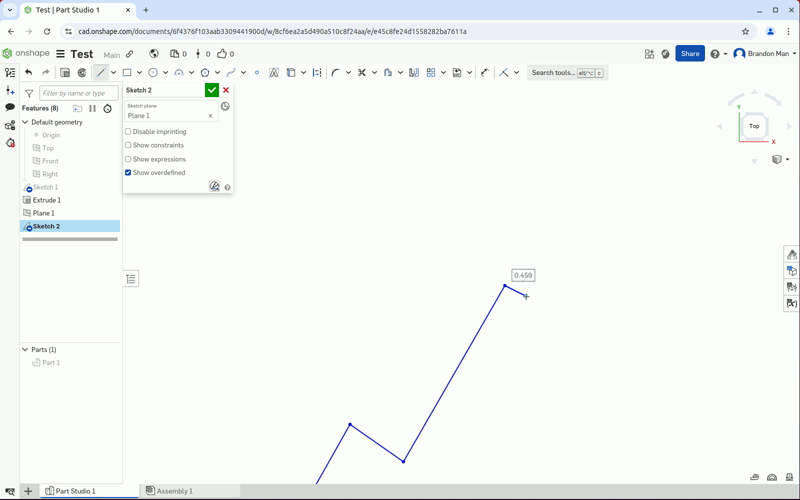
scroll(-6)
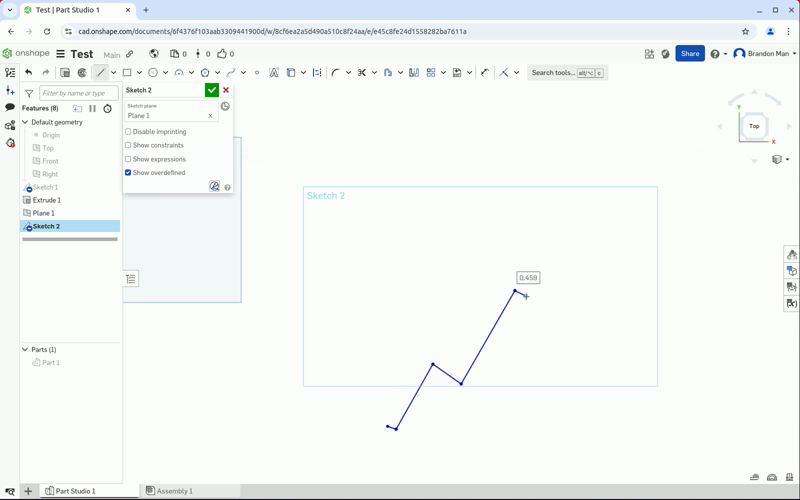
scroll(-6)
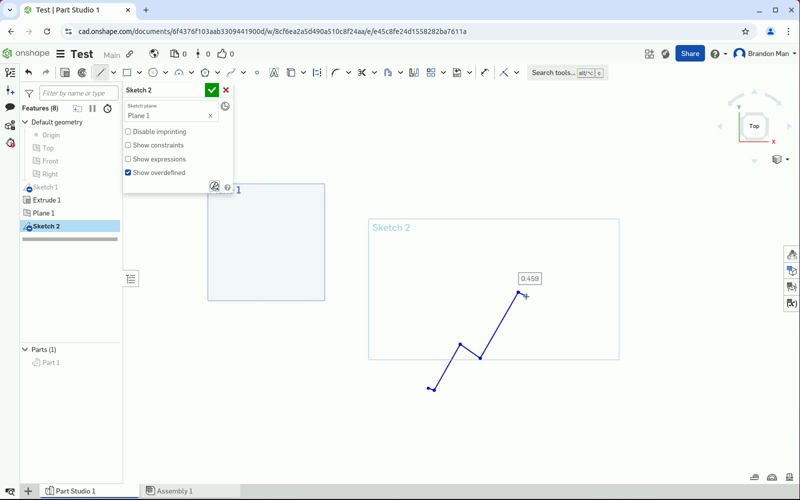
scroll(-6)
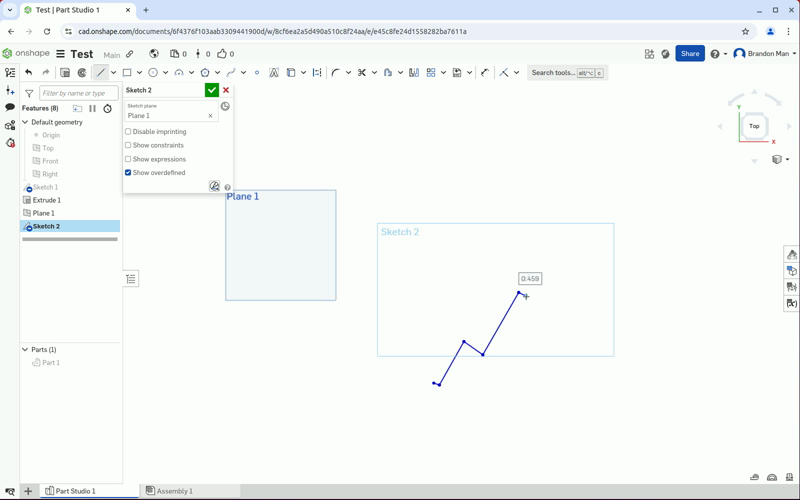
scroll(-6)
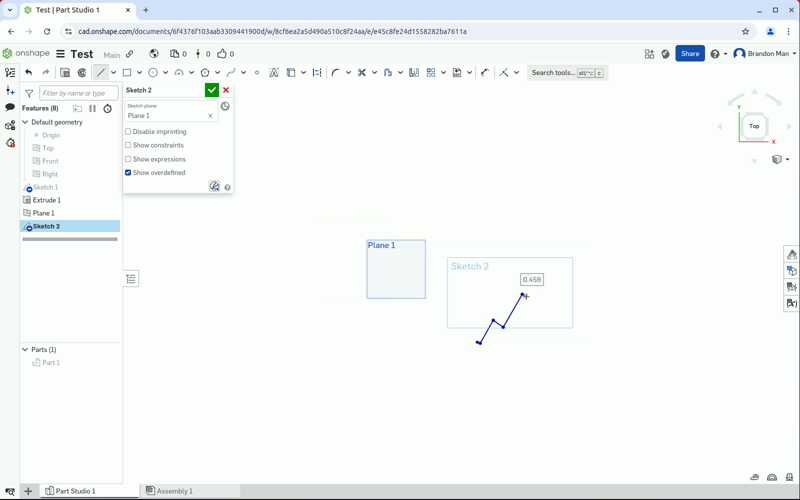
scroll(-6)
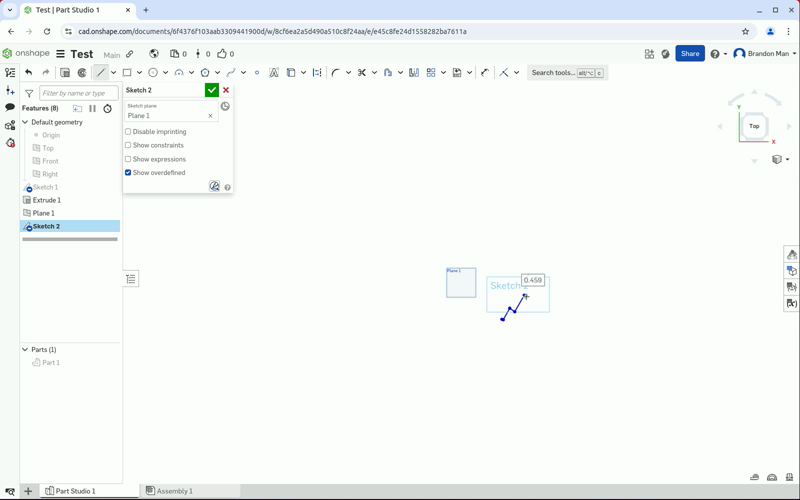
key_up(shift)
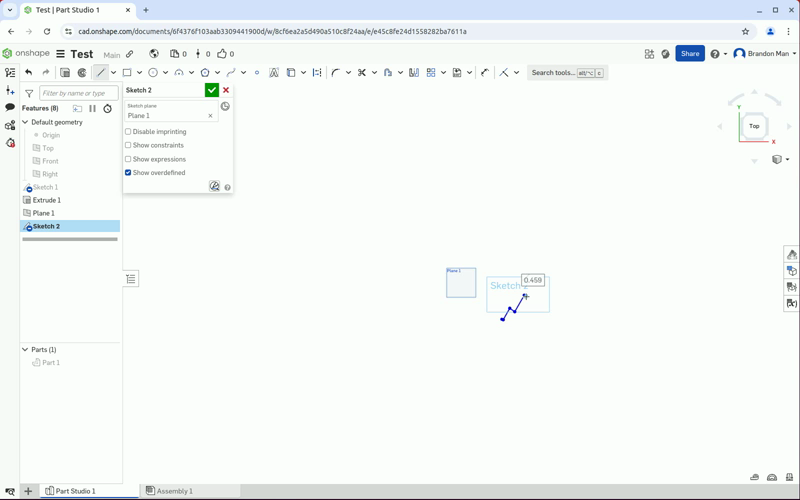
key_down(shift)
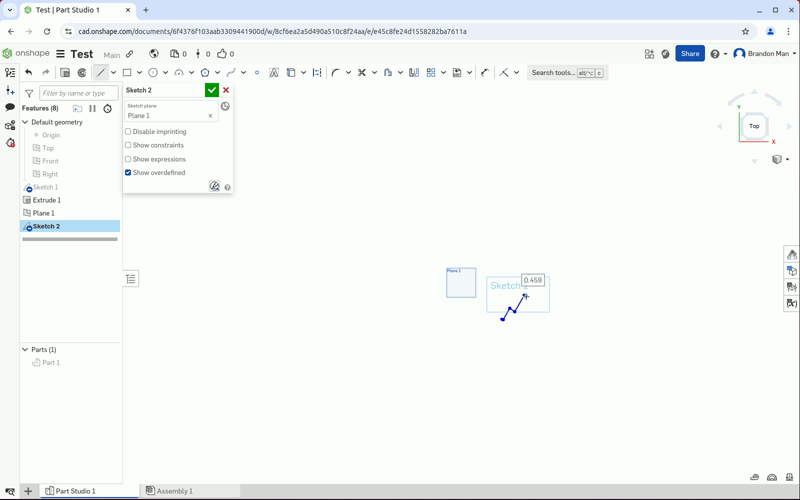
mouse_move(556, 296)
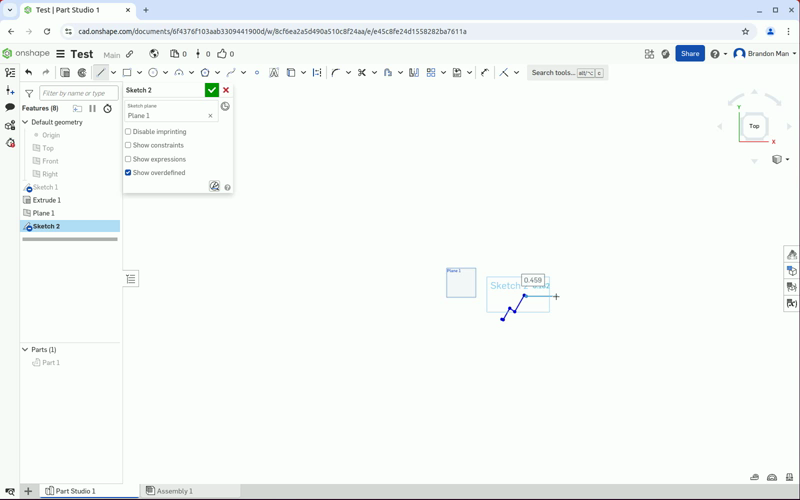
mouse_move(526, 290)
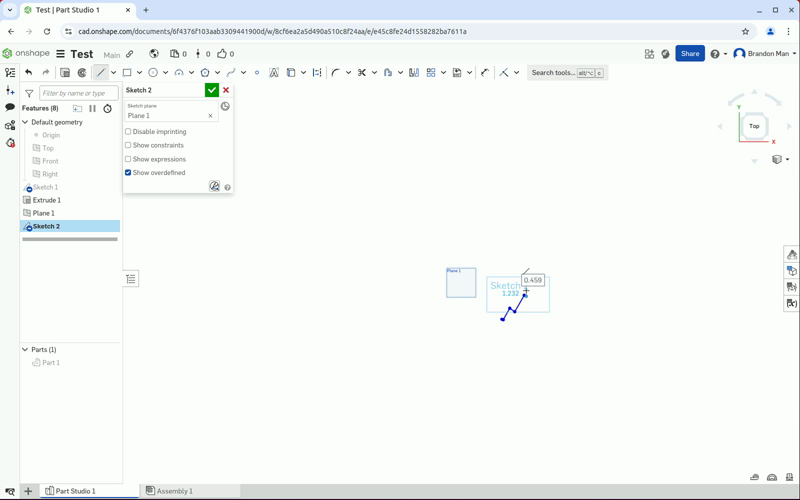
scroll(6)
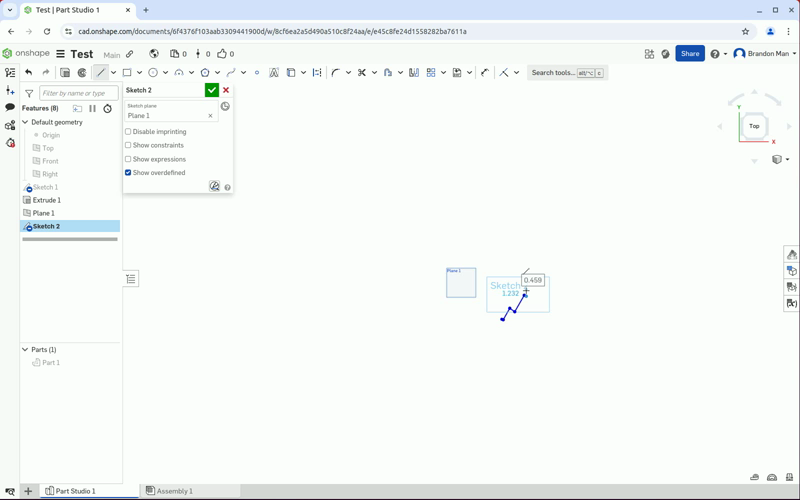
scroll(6)
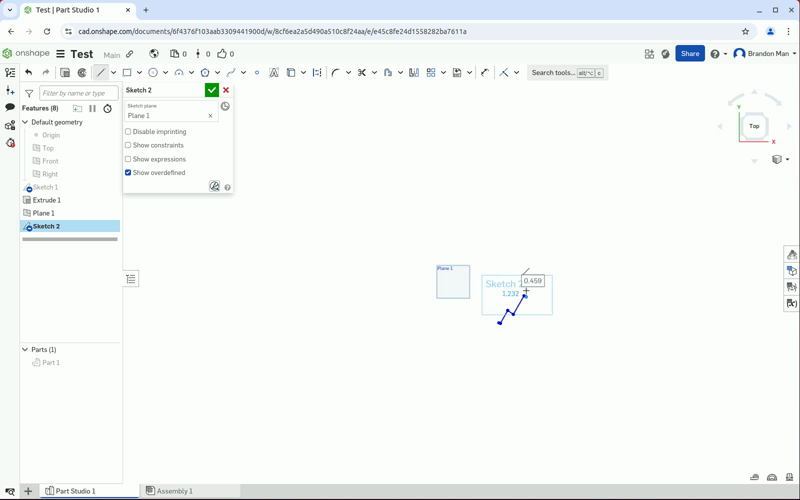
scroll(6)
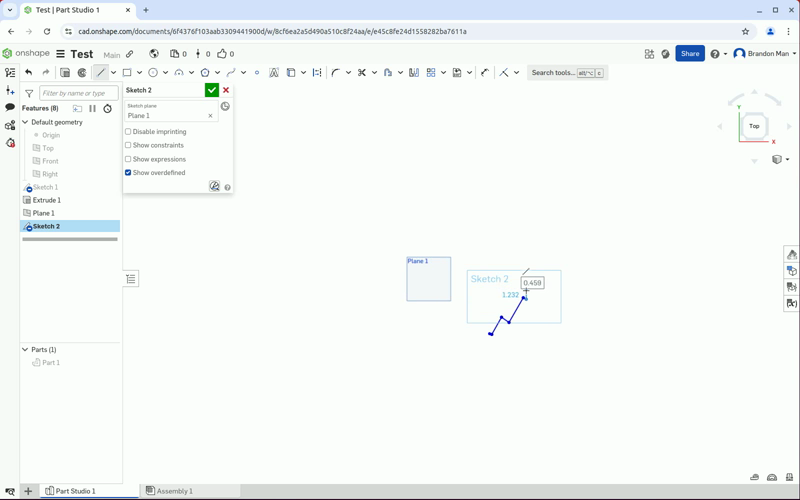
scroll(6)
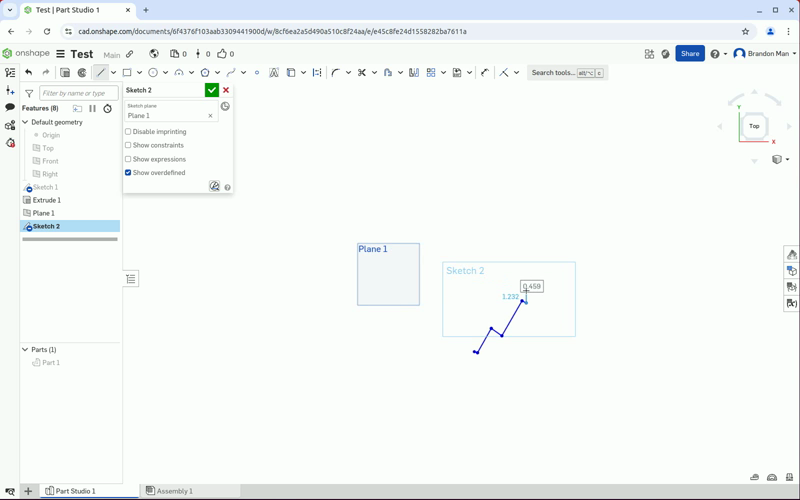
scroll(6)
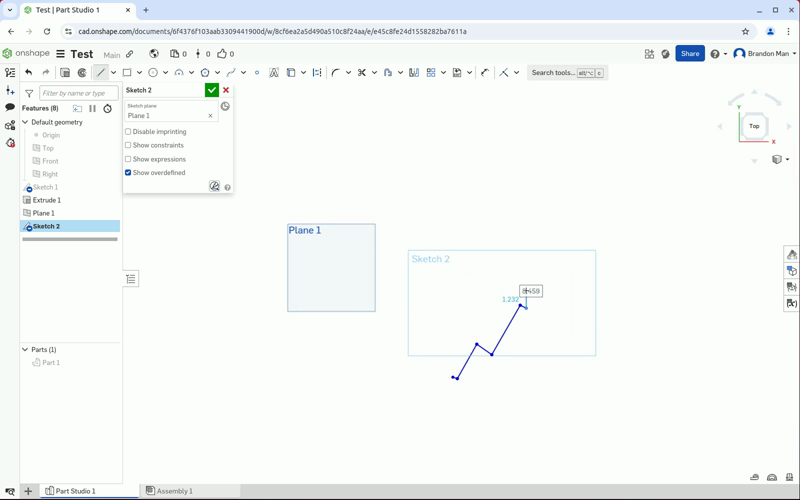
scroll(6)
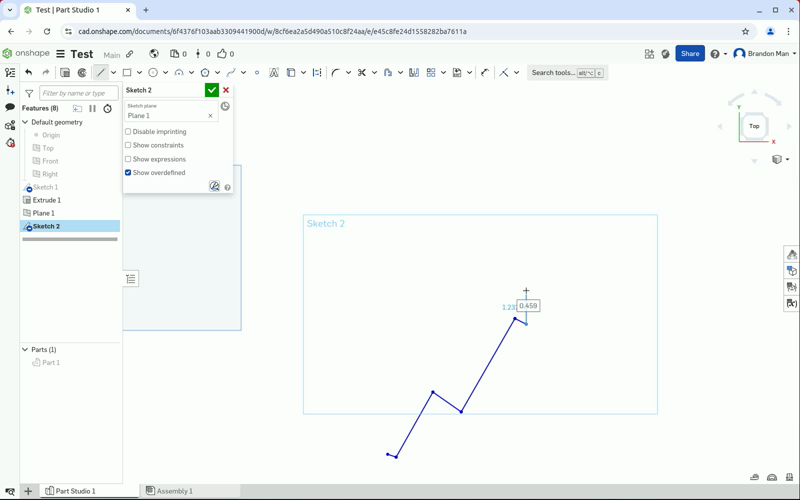
scroll(6)
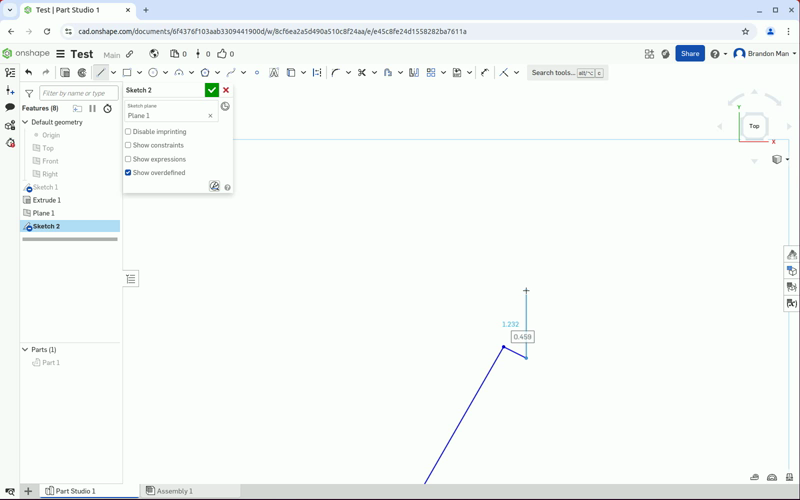
click(526, 290)
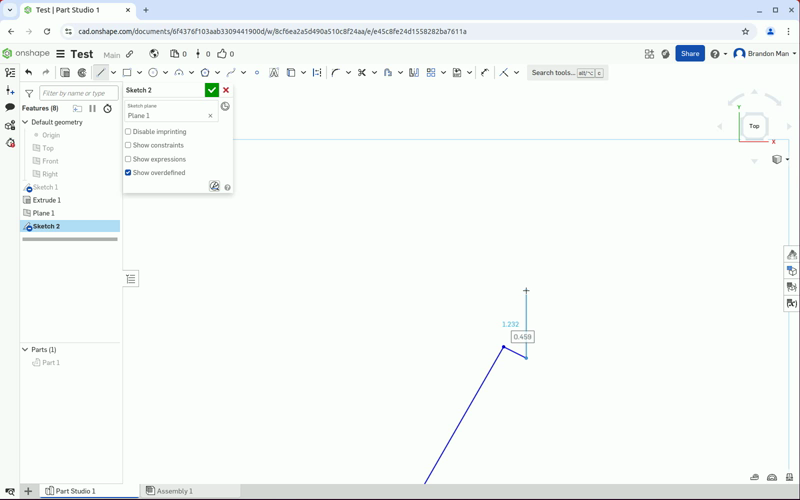
scroll(-6)
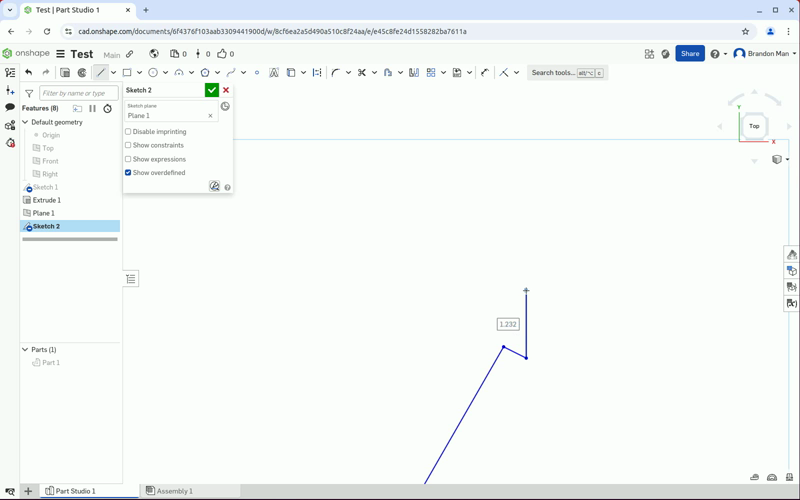
scroll(-6)
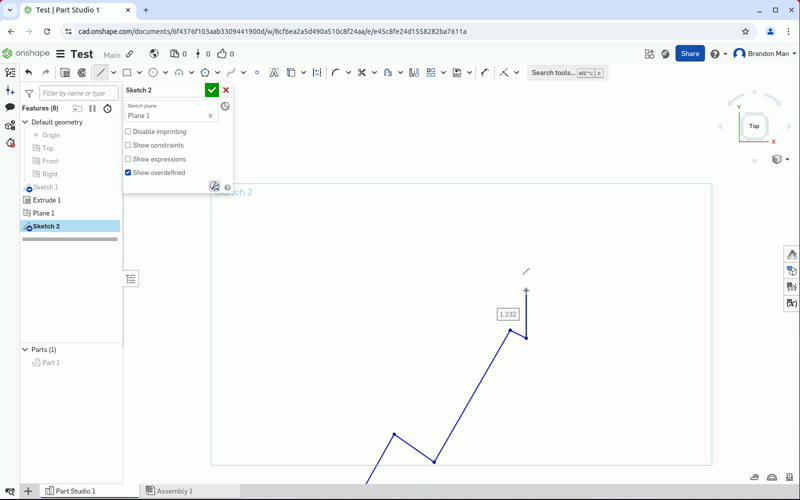
scroll(-6)
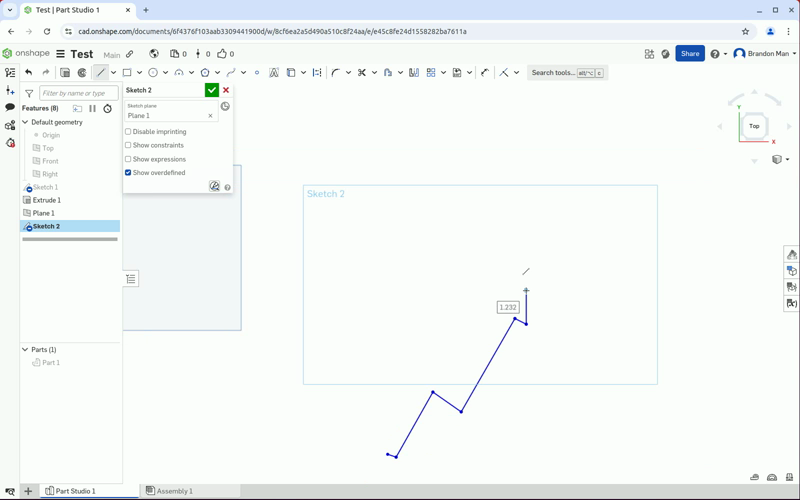
scroll(-6)
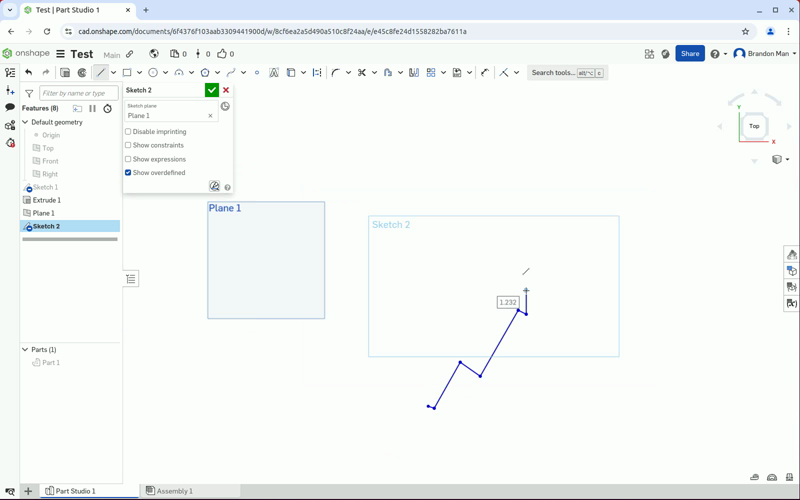
scroll(-6)
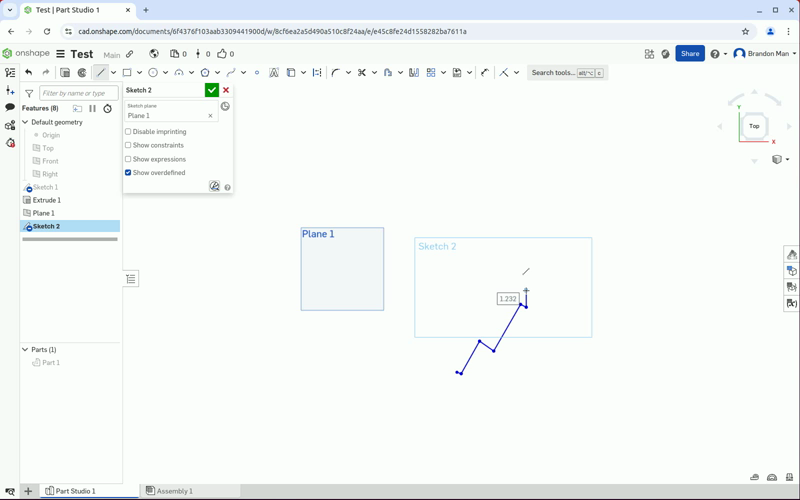
scroll(-6)
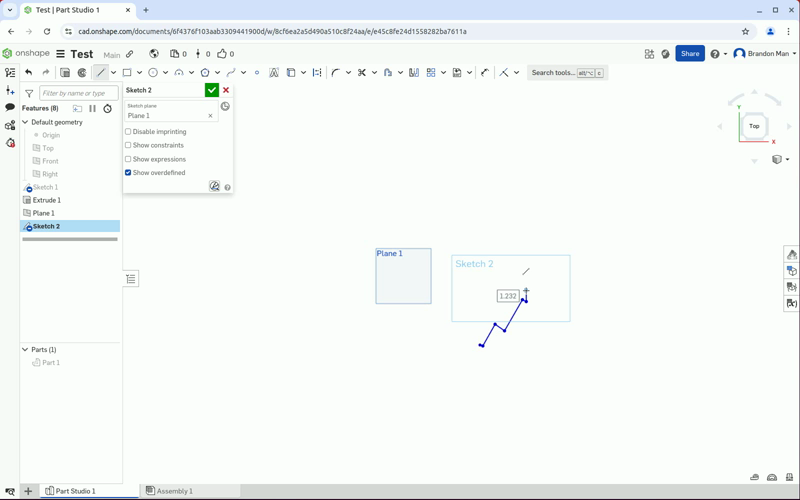
scroll(-6)
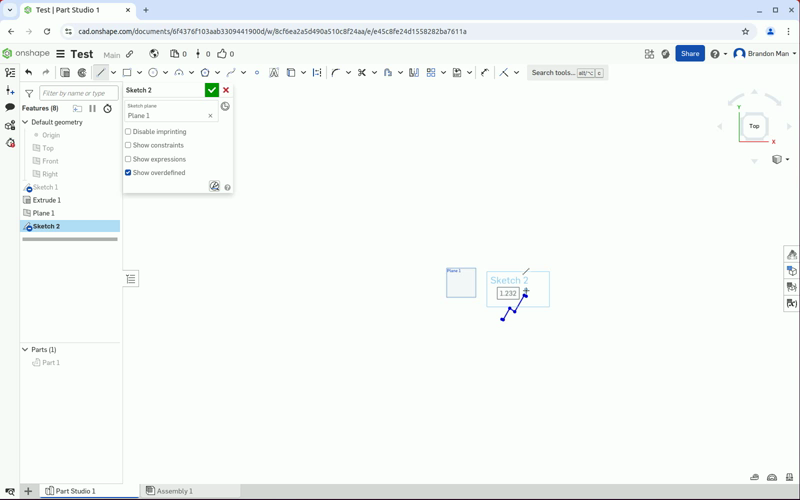
key_up(shift)
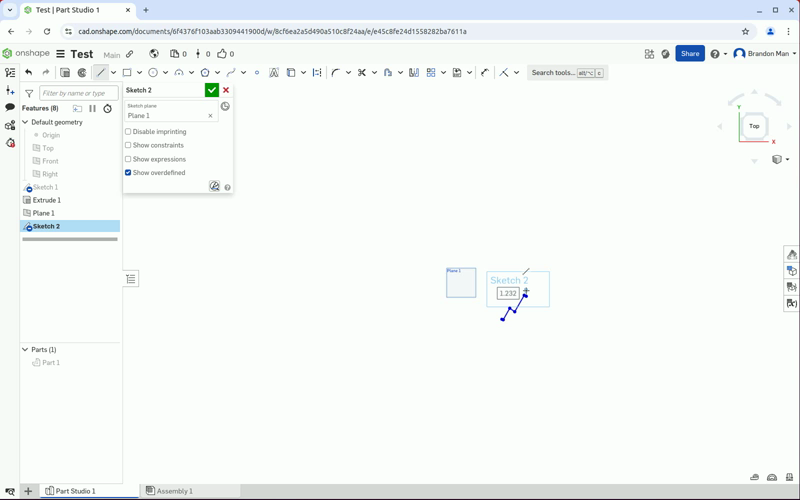
key_down(shift)
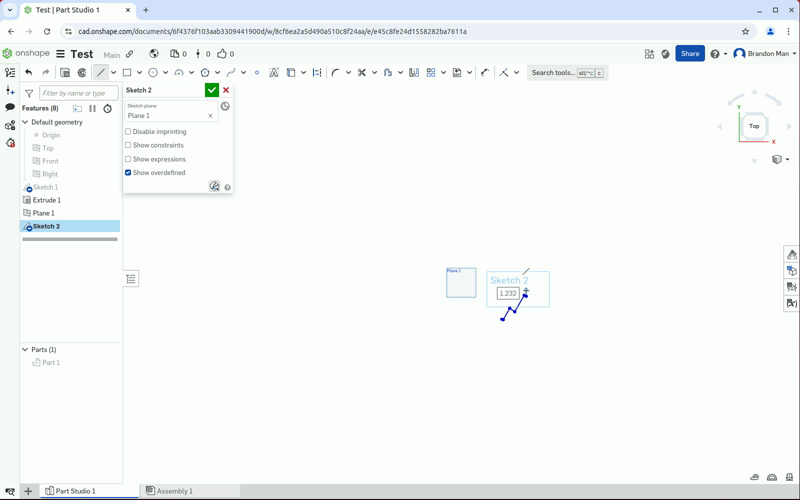
mouse_move(556, 290)
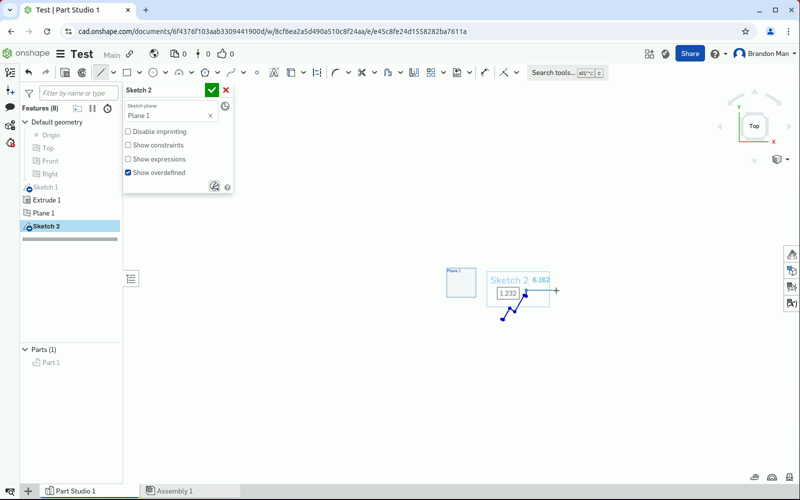
mouse_move(521, 293)
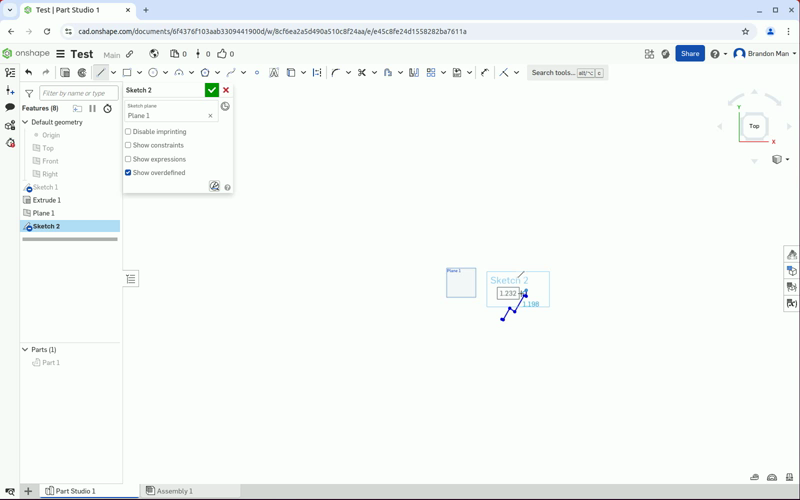
scroll(6)
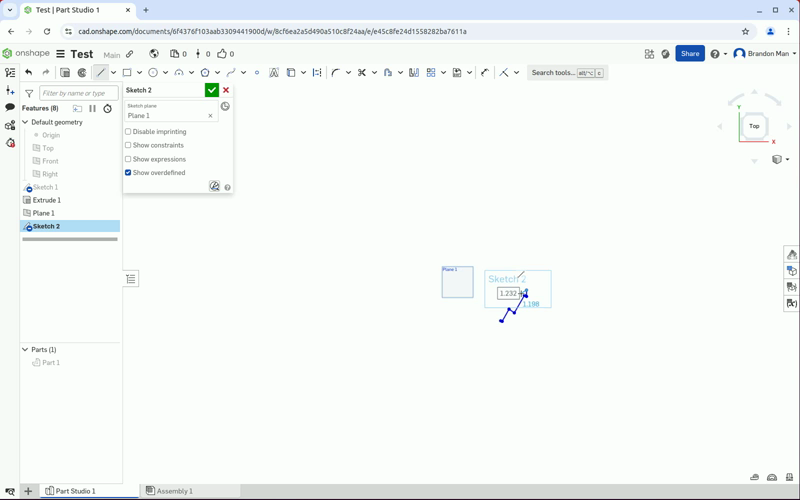
scroll(6)
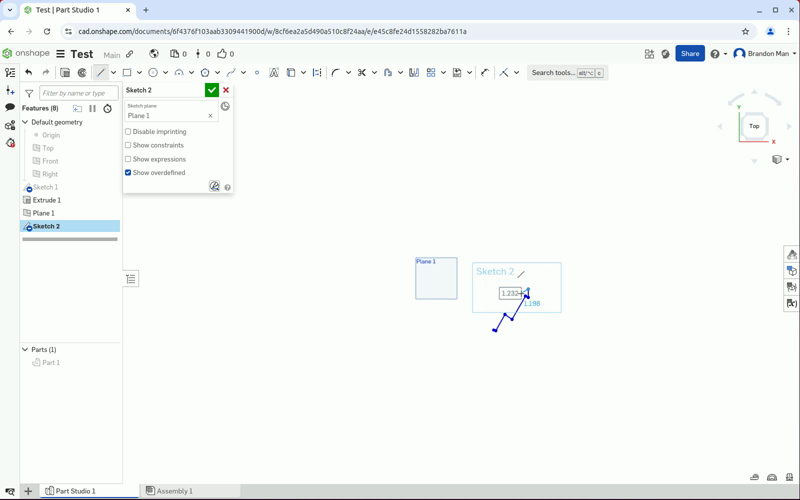
scroll(6)
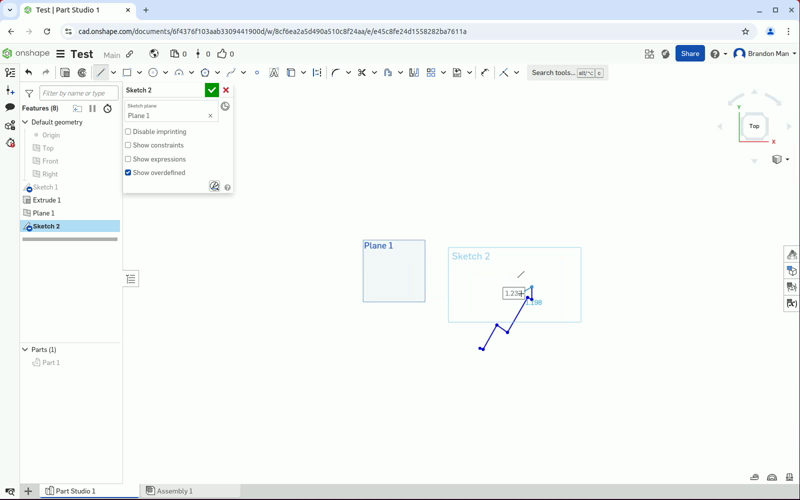
scroll(6)
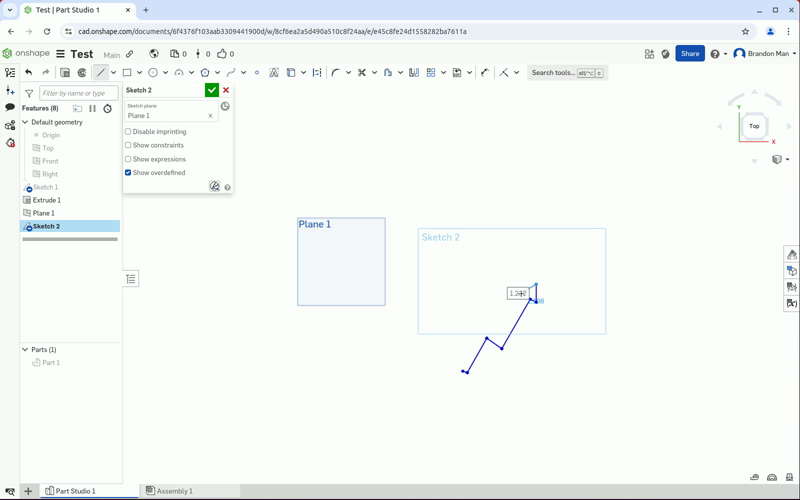
scroll(6)
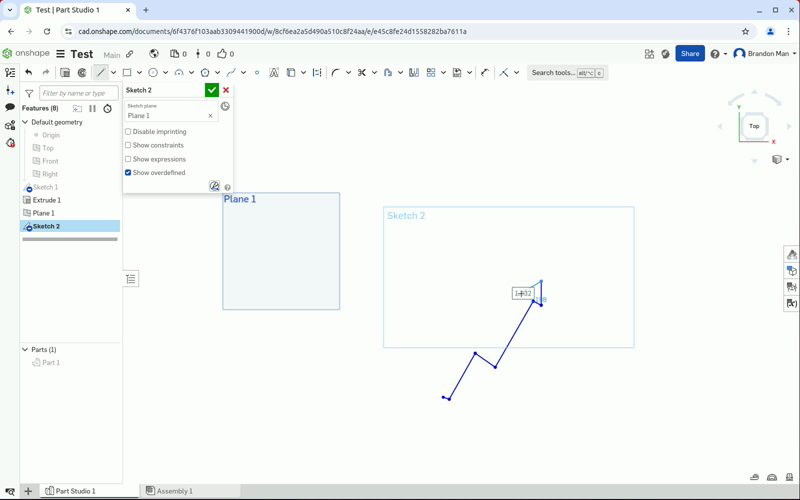
scroll(6)
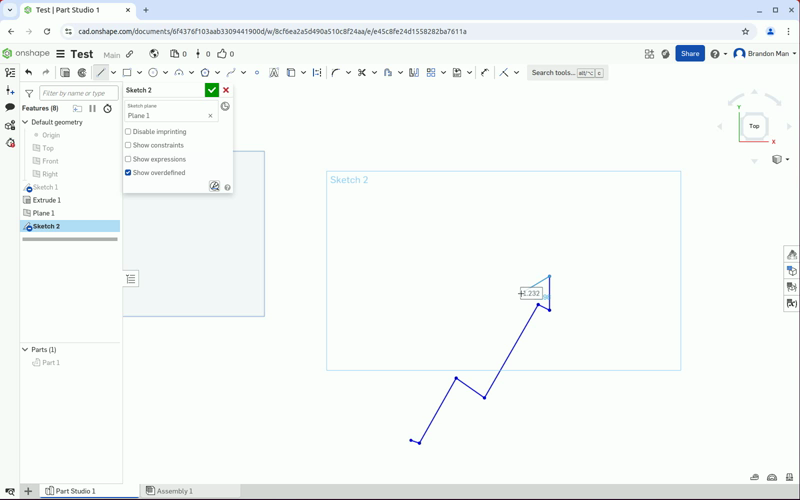
scroll(6)
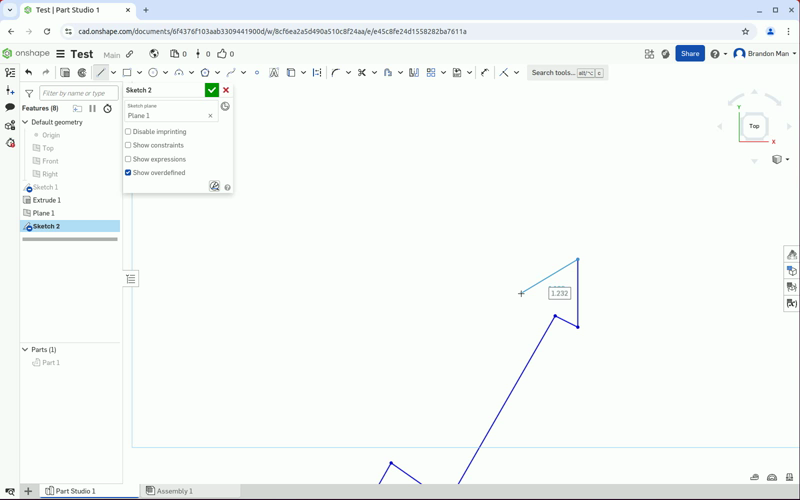
click(521, 293)
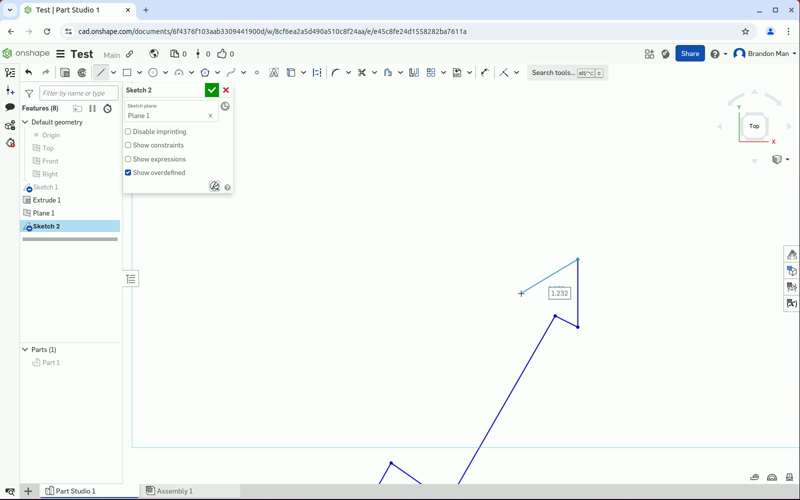
scroll(-6)
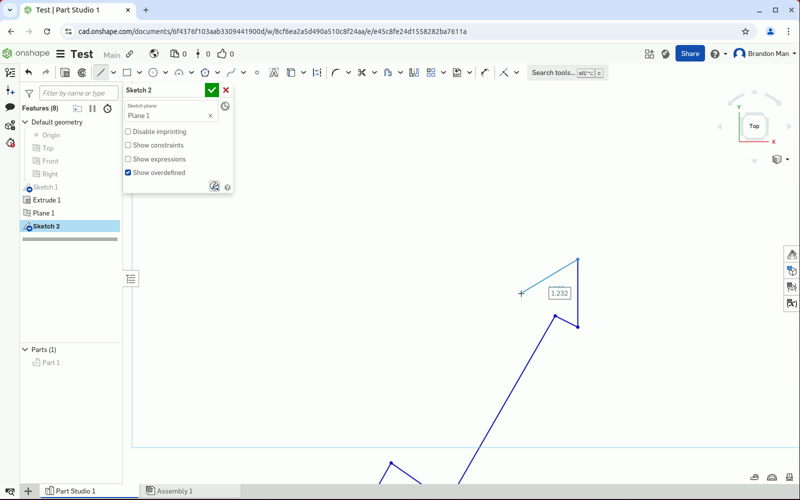
scroll(-6)
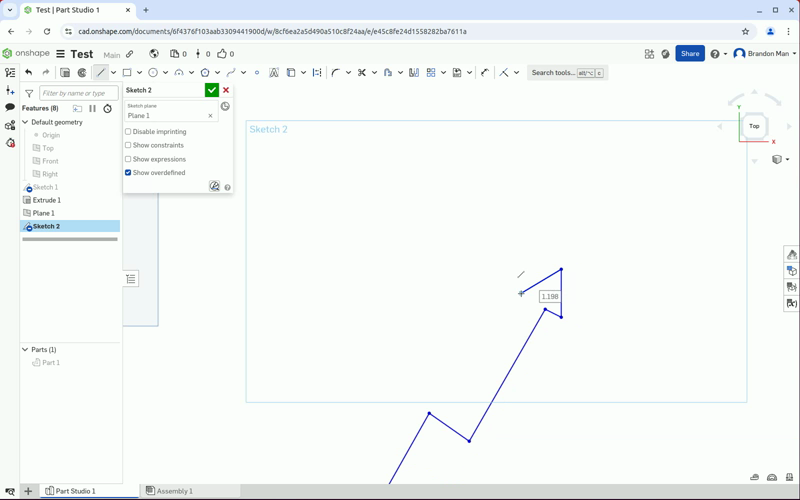
scroll(-6)
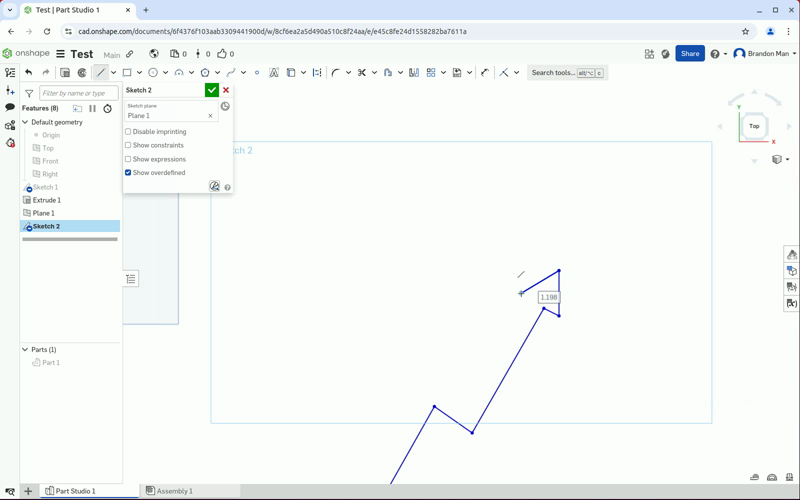
scroll(-6)
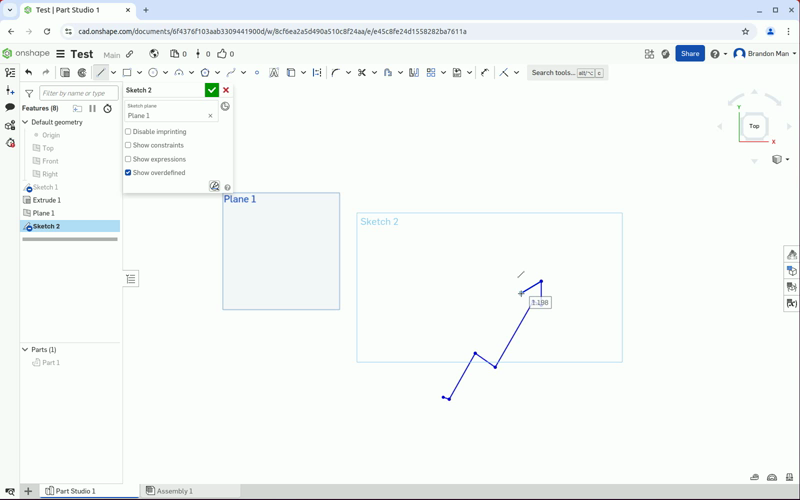
scroll(-6)
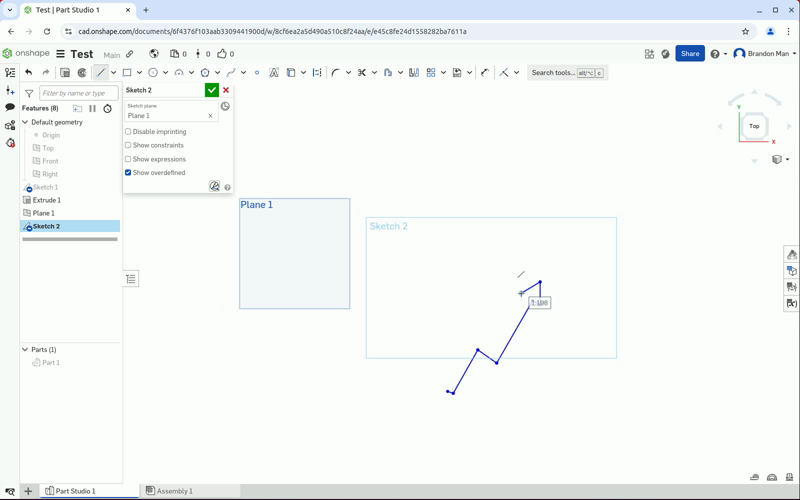
scroll(-6)
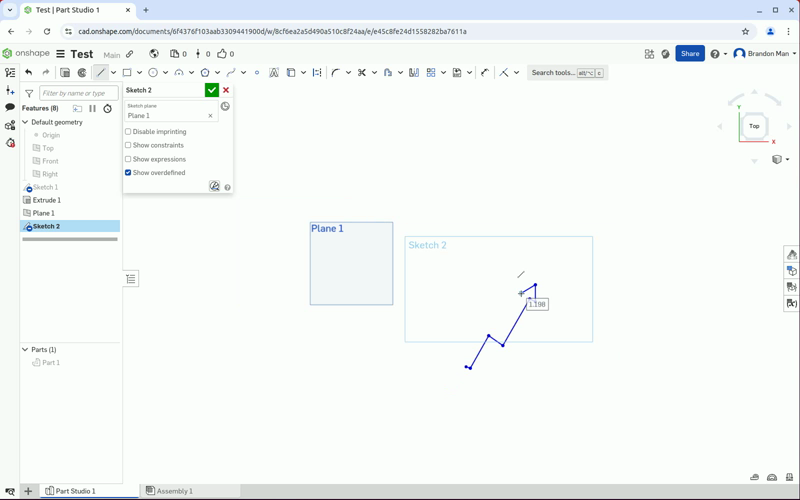
scroll(-6)
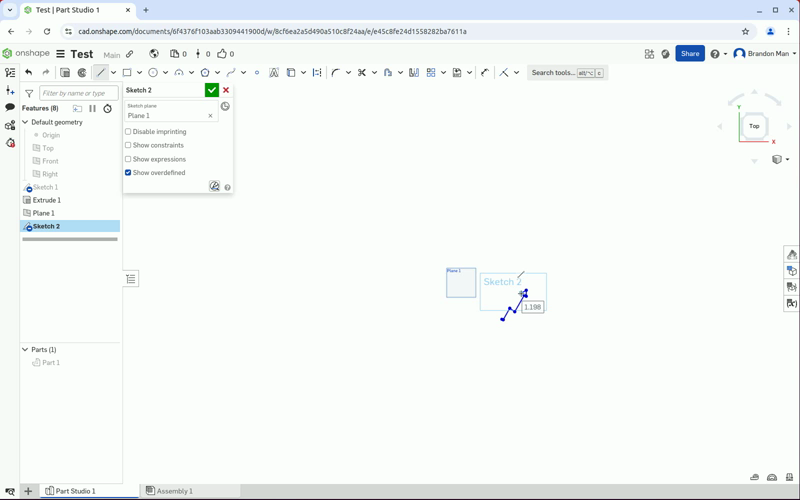
key_up(shift)
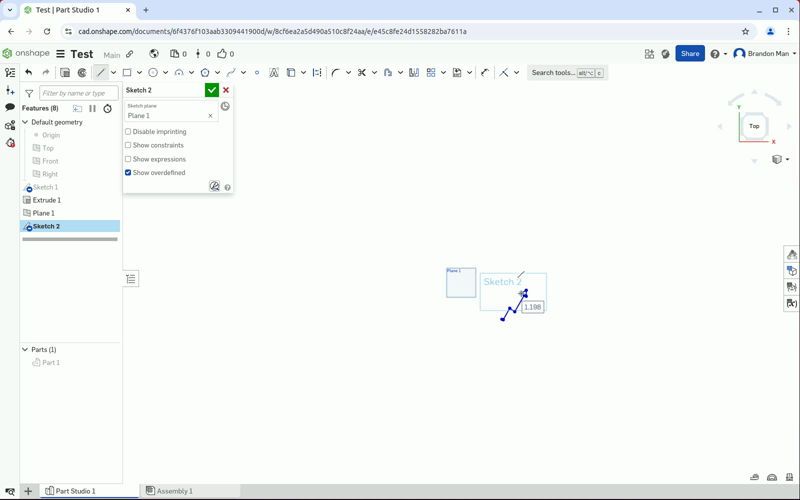
key_down(shift)
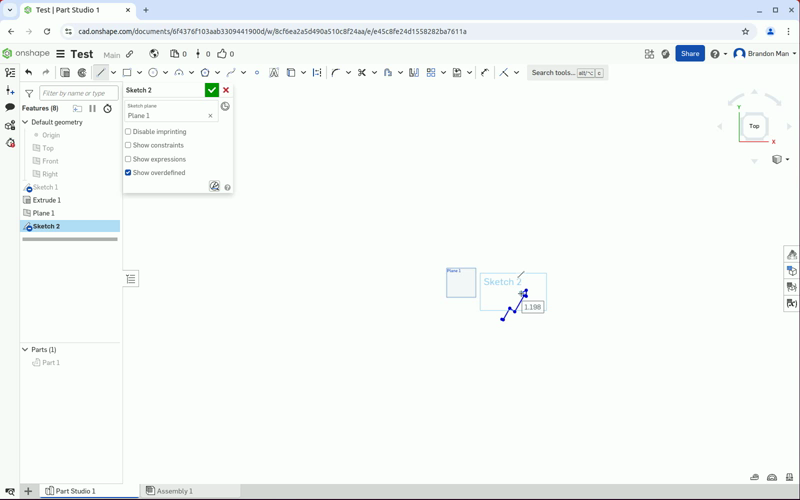
mouse_move(551, 293)
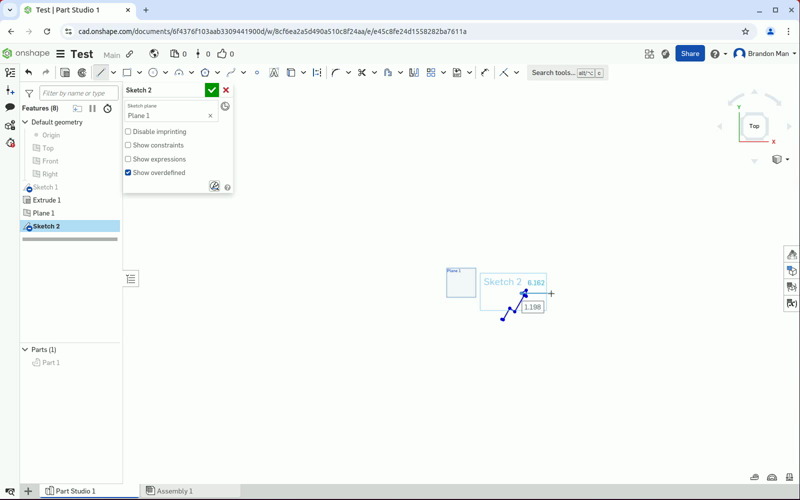
mouse_move(522, 294)
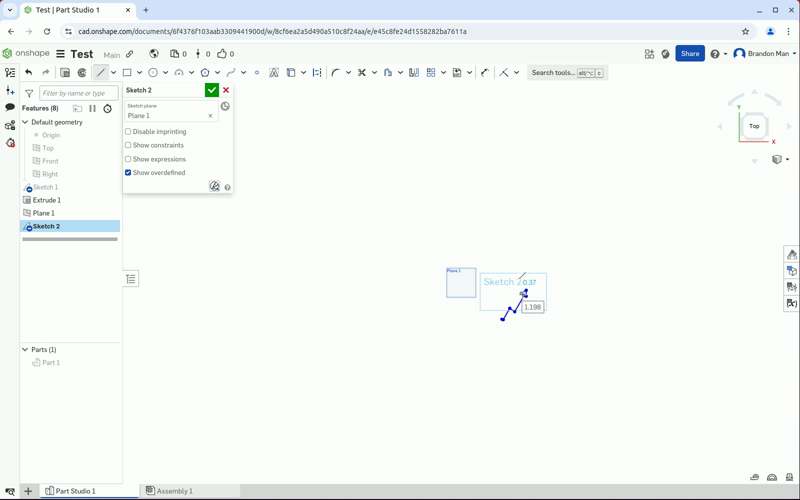
scroll(6)
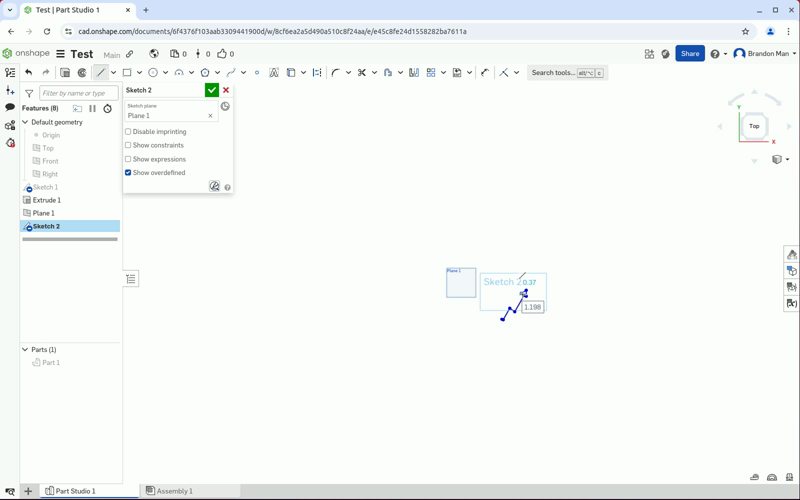
scroll(6)
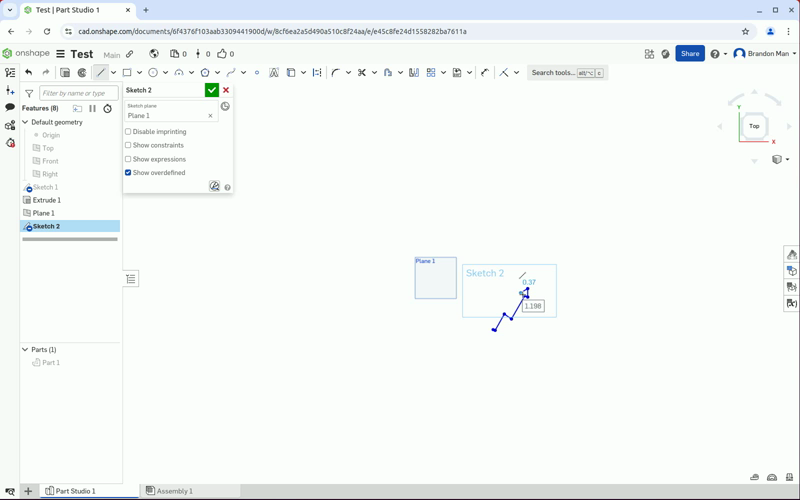
scroll(6)
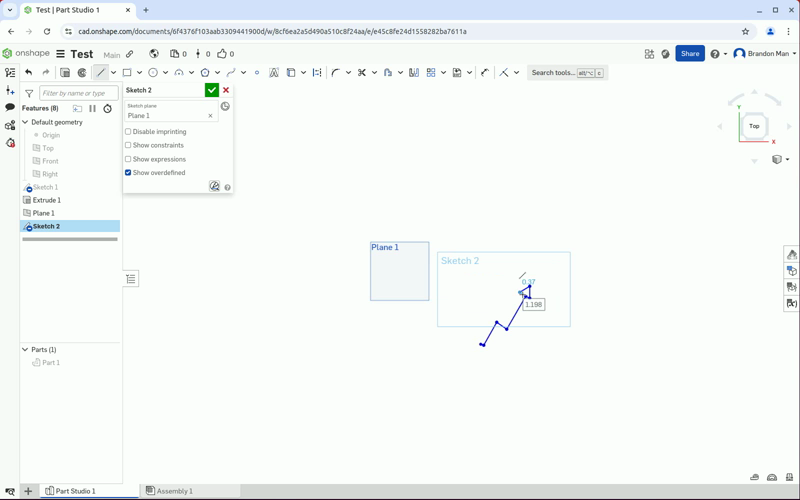
scroll(6)
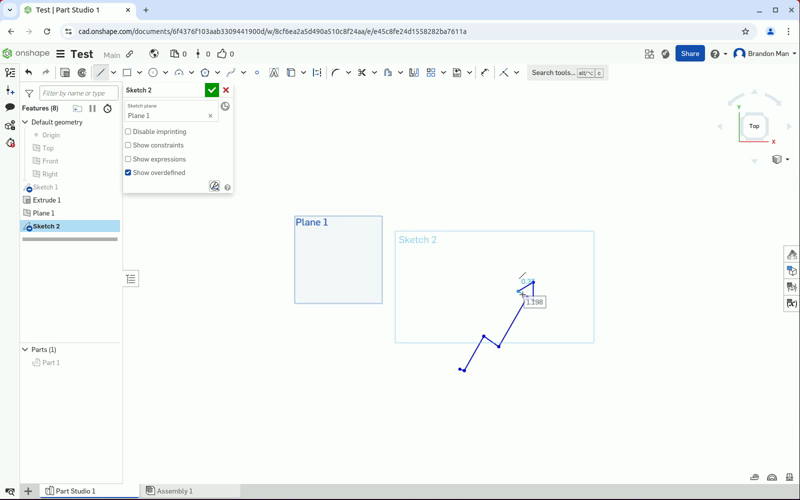
scroll(6)
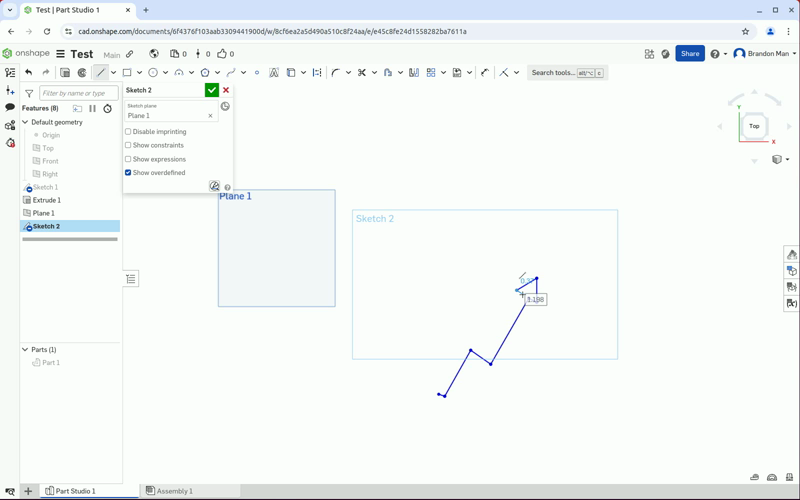
scroll(6)
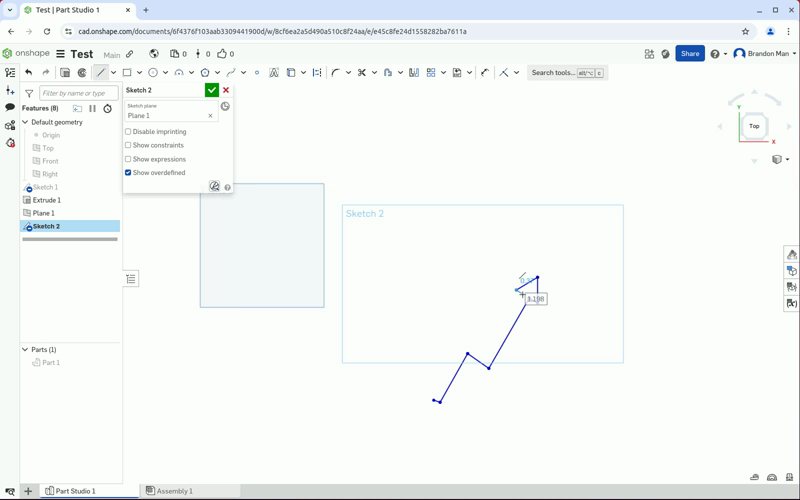
scroll(6)
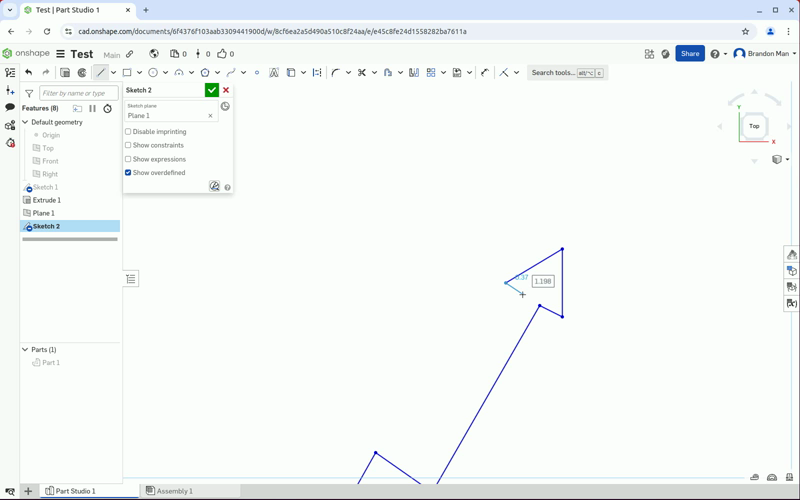
click(522, 294)
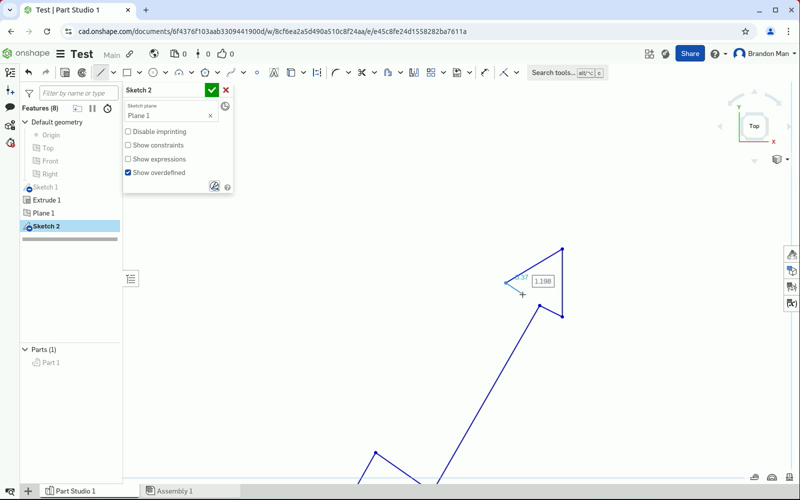
scroll(-6)
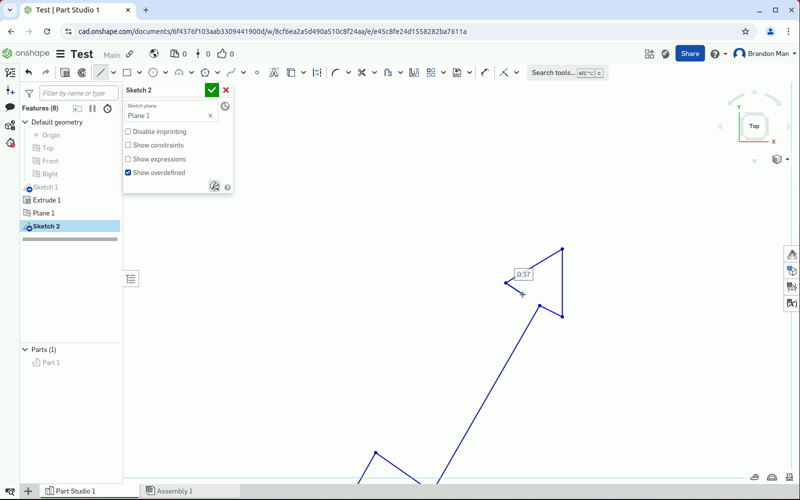
scroll(-6)
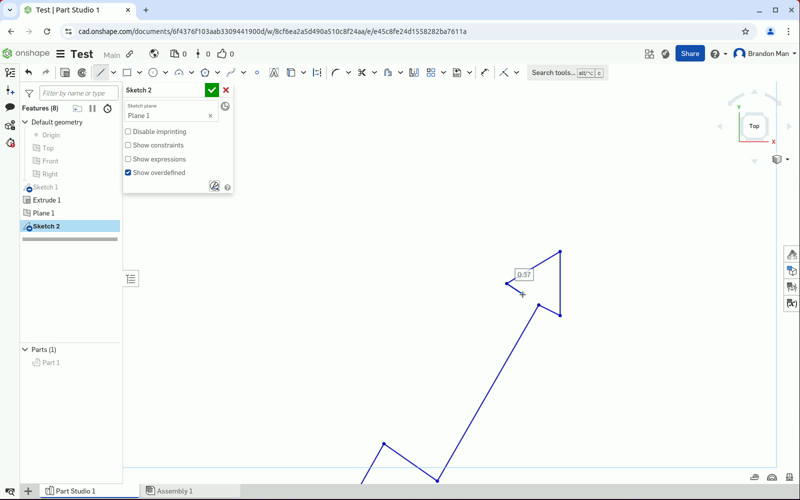
scroll(-6)
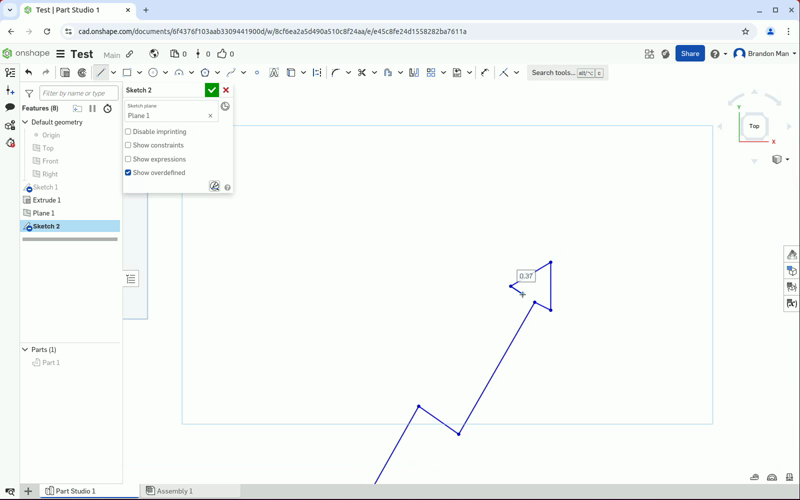
scroll(-6)
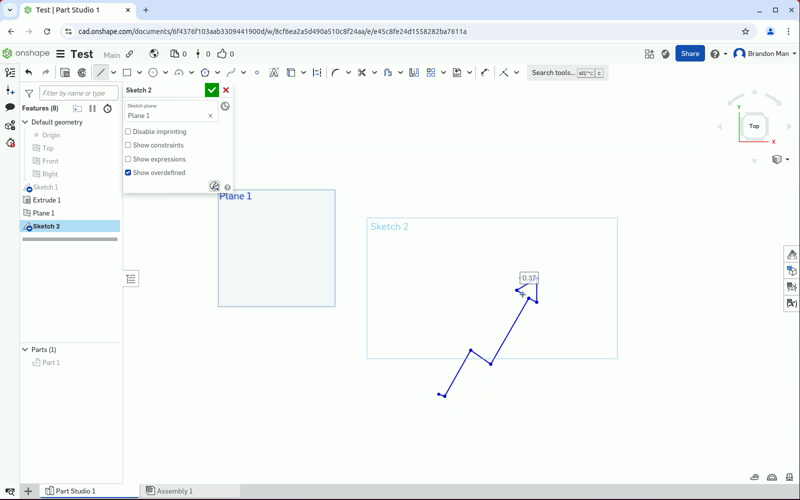
scroll(-6)
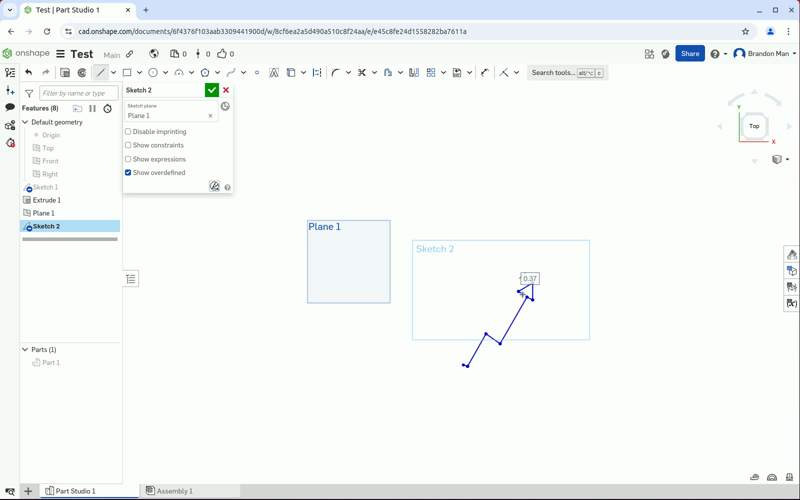
scroll(-6)
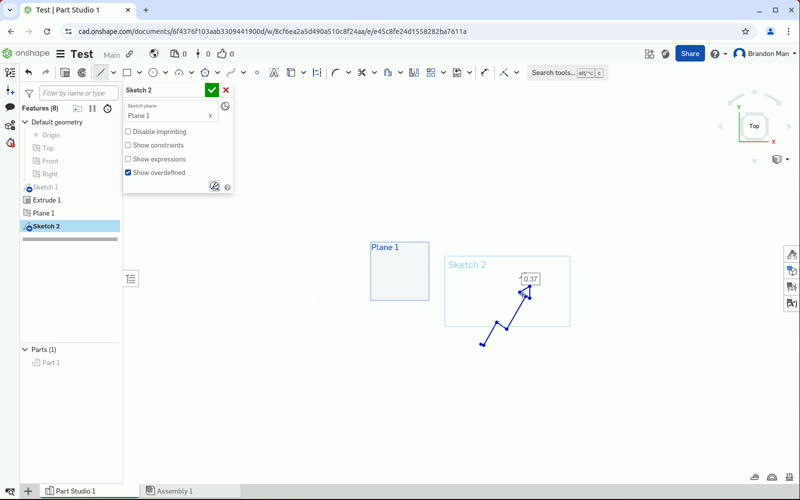
scroll(-6)
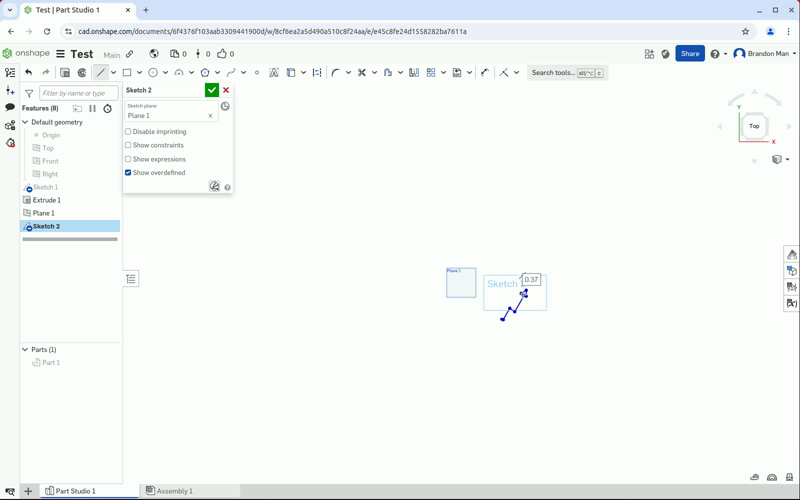
key_up(shift)
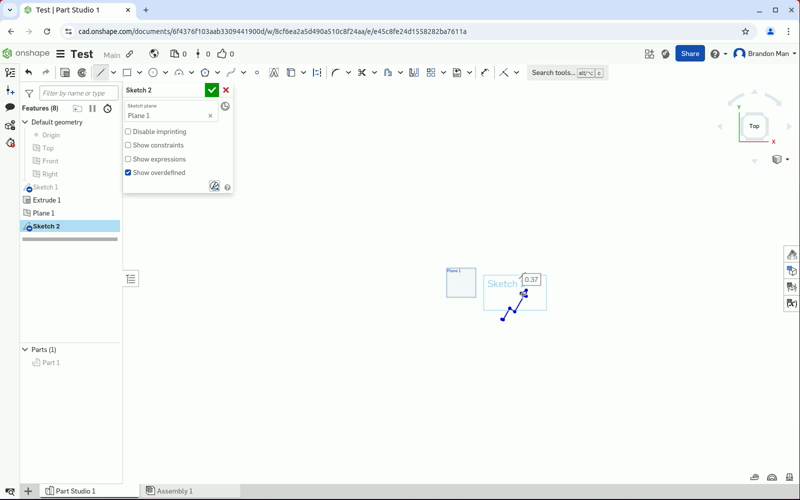
key_down(shift)
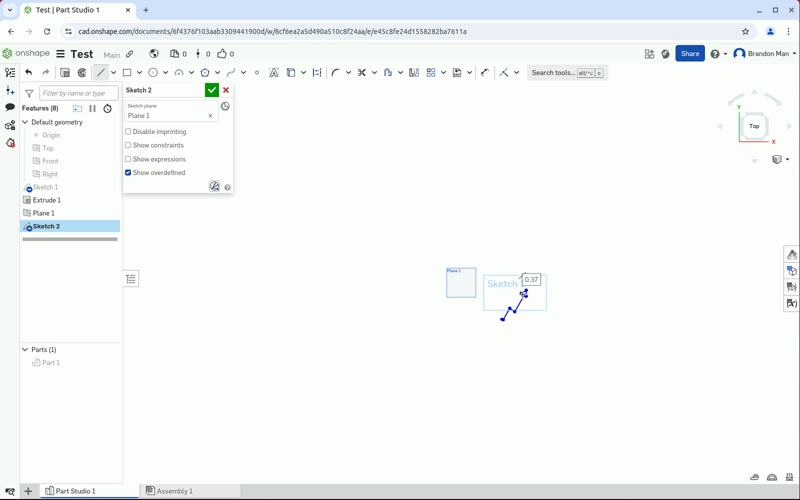
mouse_move(552, 294)
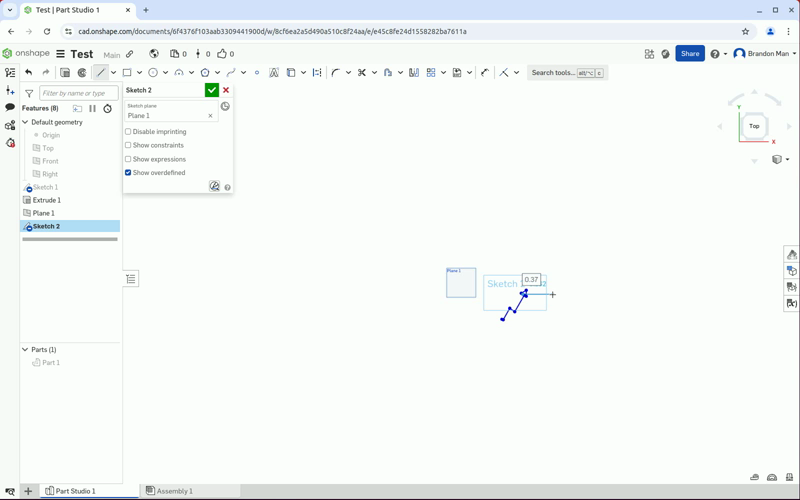
mouse_move(514, 309)
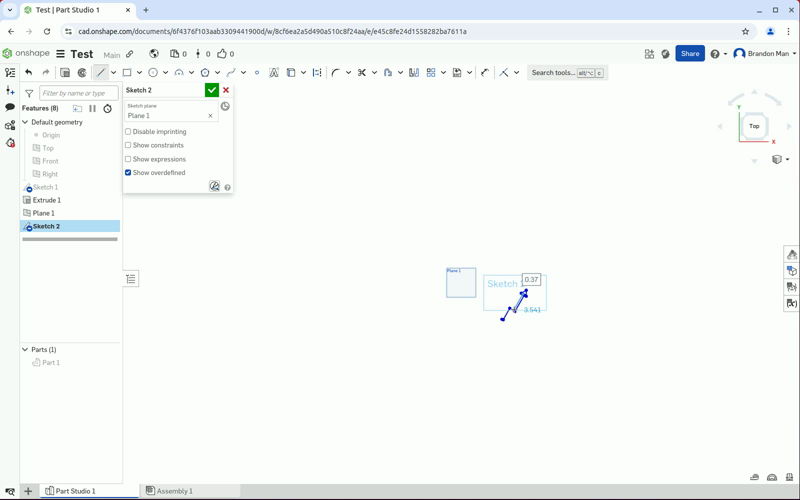
scroll(6)
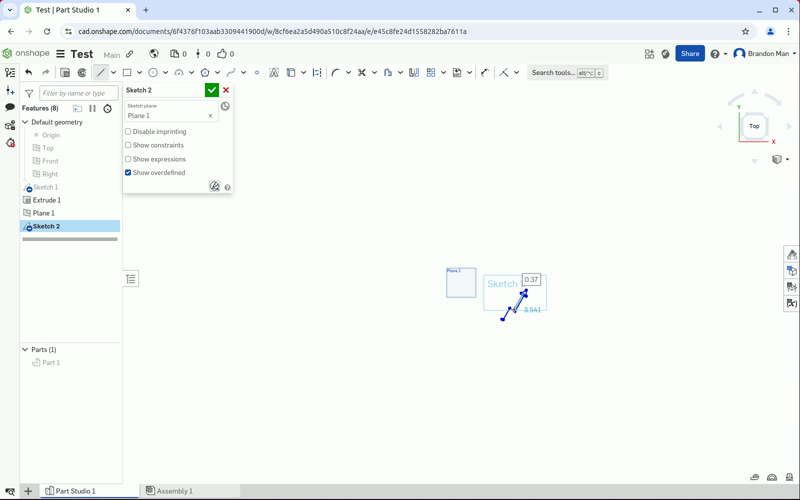
scroll(6)
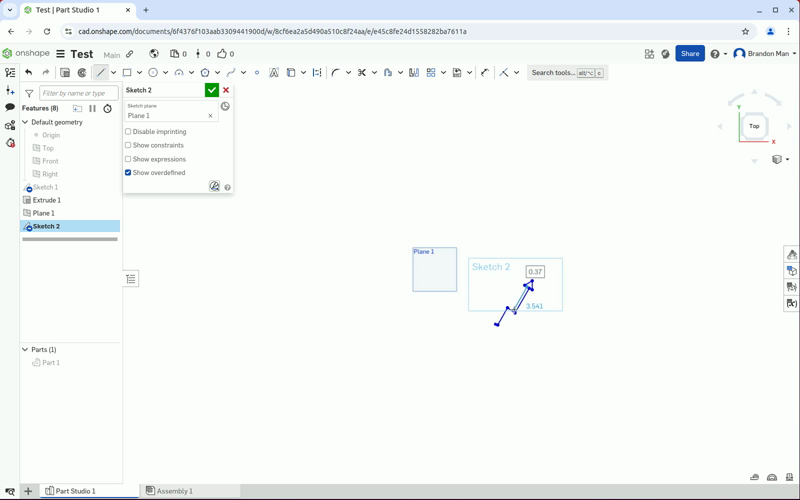
scroll(6)
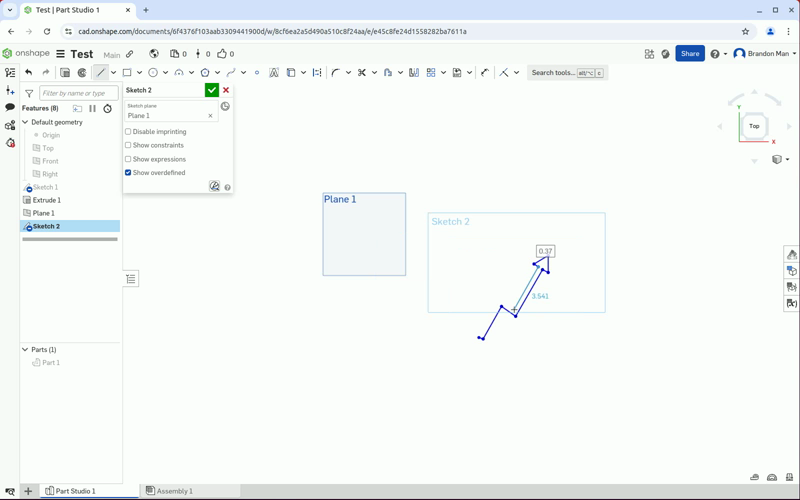
scroll(6)
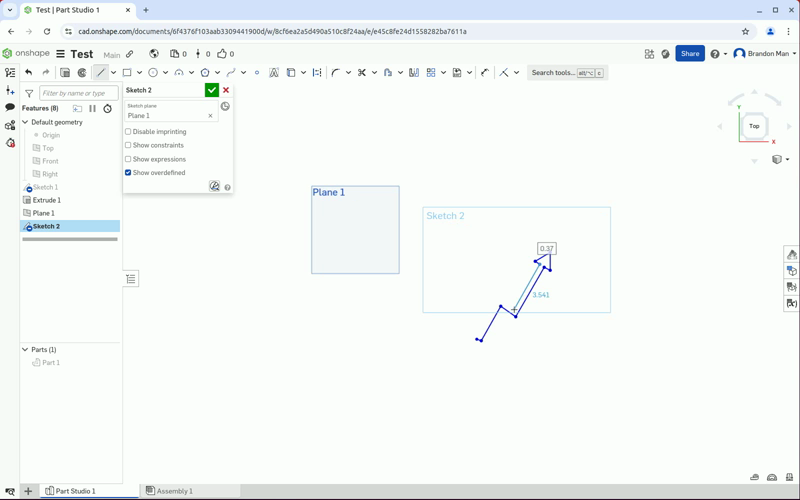
scroll(6)
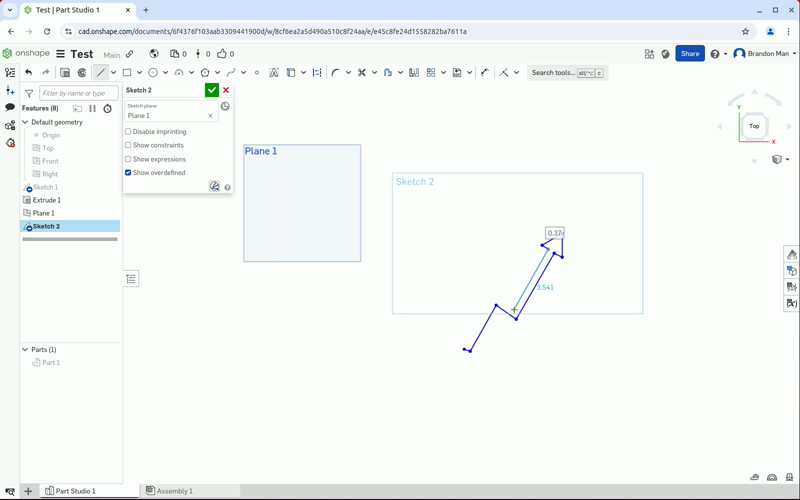
scroll(6)
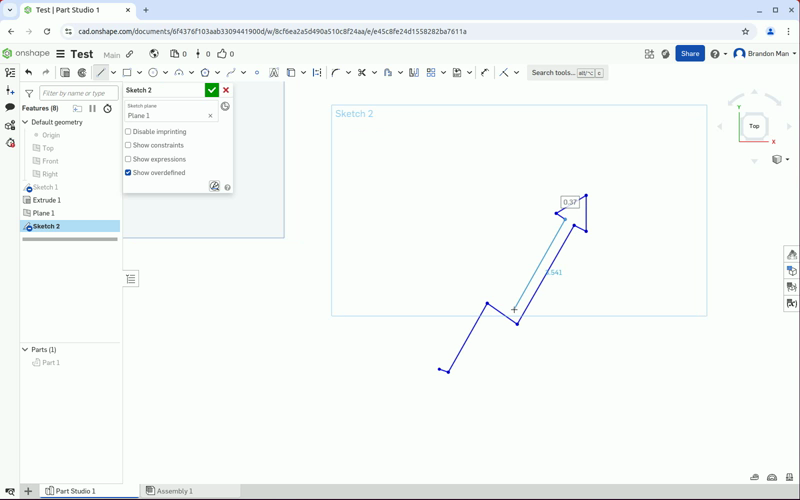
scroll(6)
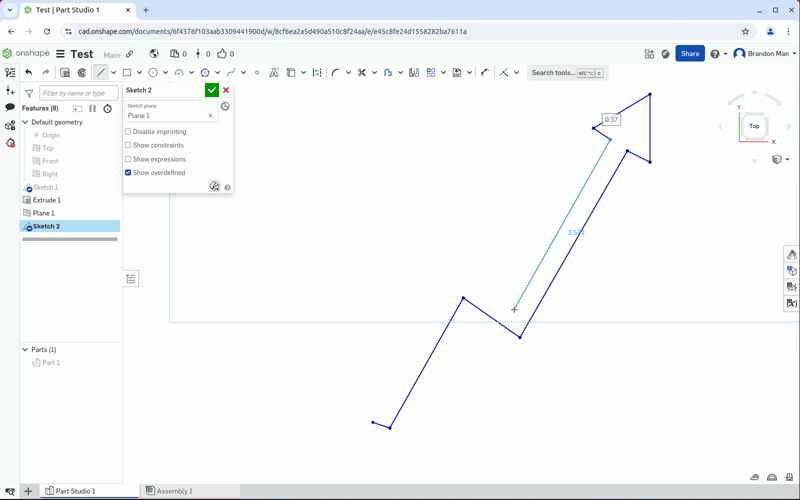
click(514, 309)
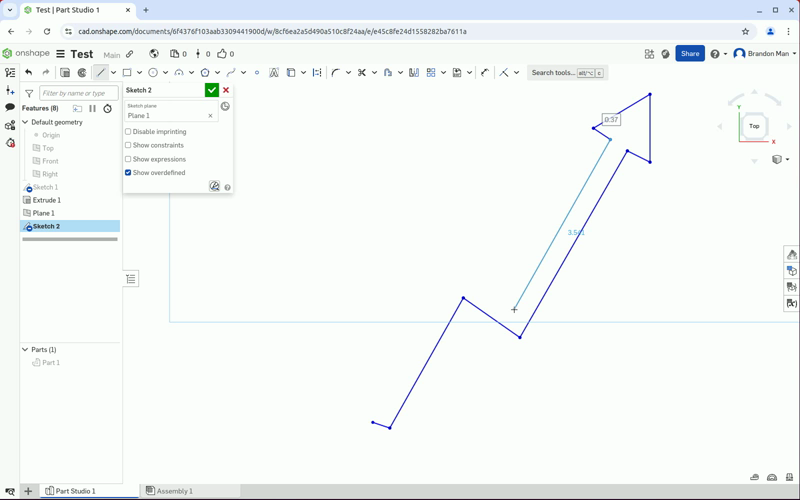
scroll(-6)
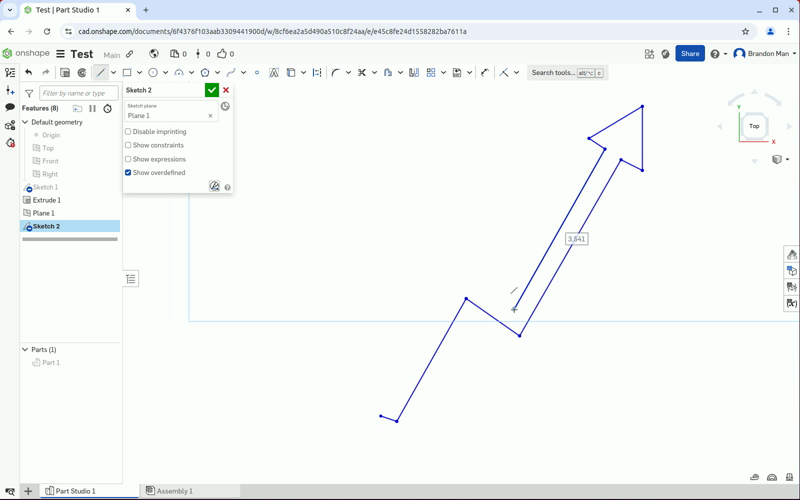
scroll(-6)
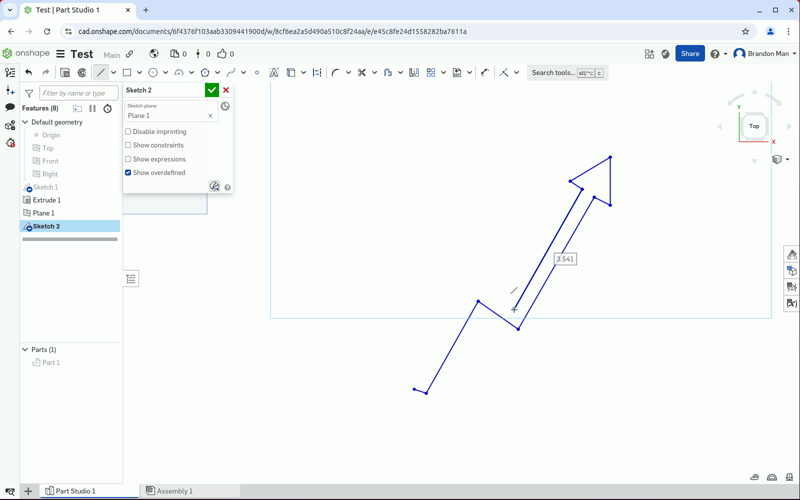
scroll(-6)
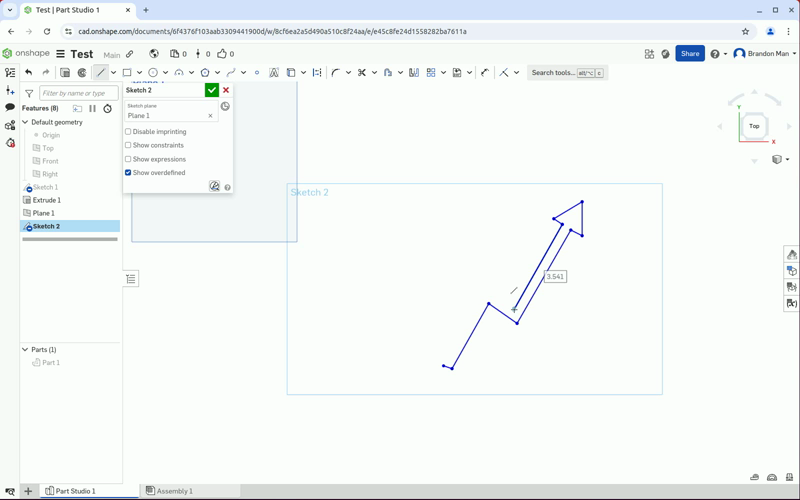
scroll(-6)
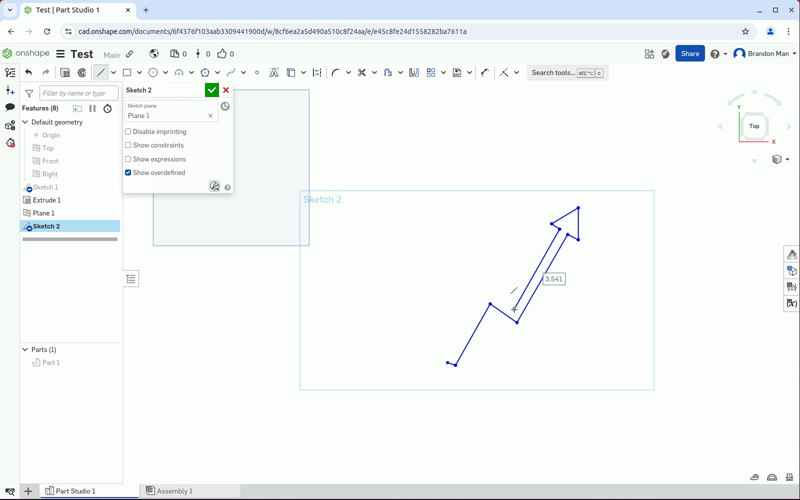
scroll(-6)
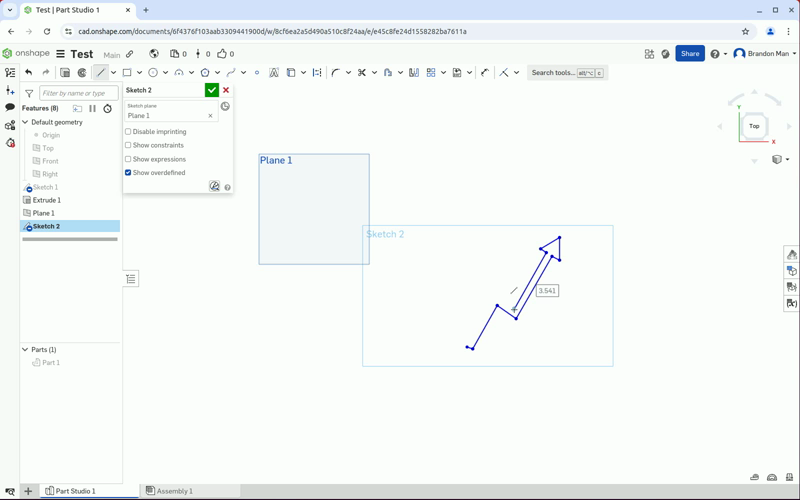
scroll(-6)
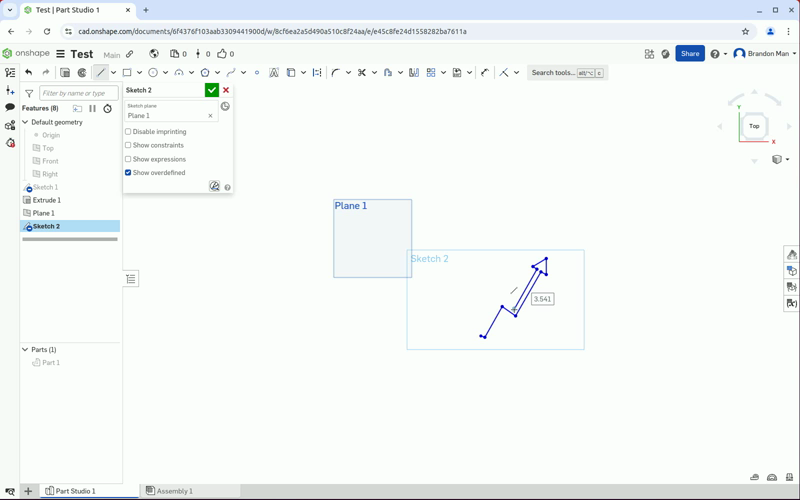
scroll(-6)
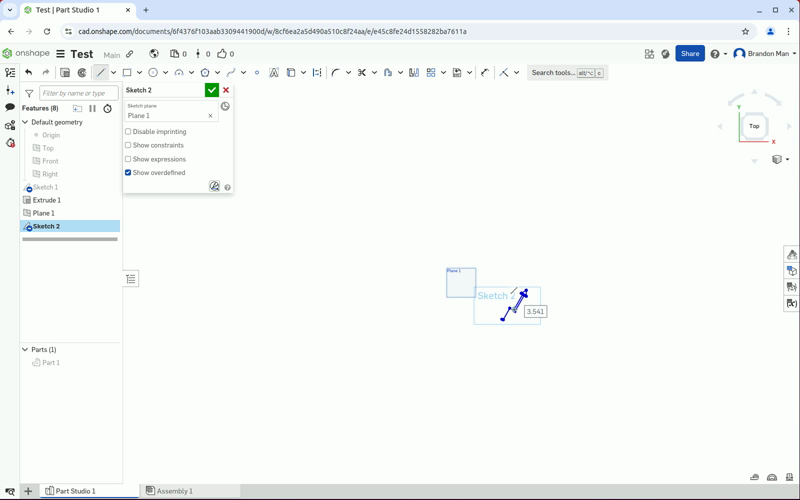
key_up(shift)
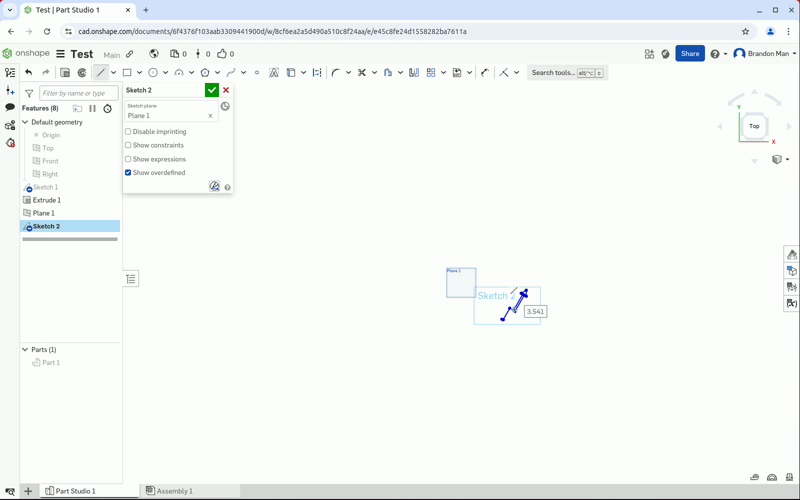
key_down(shift)
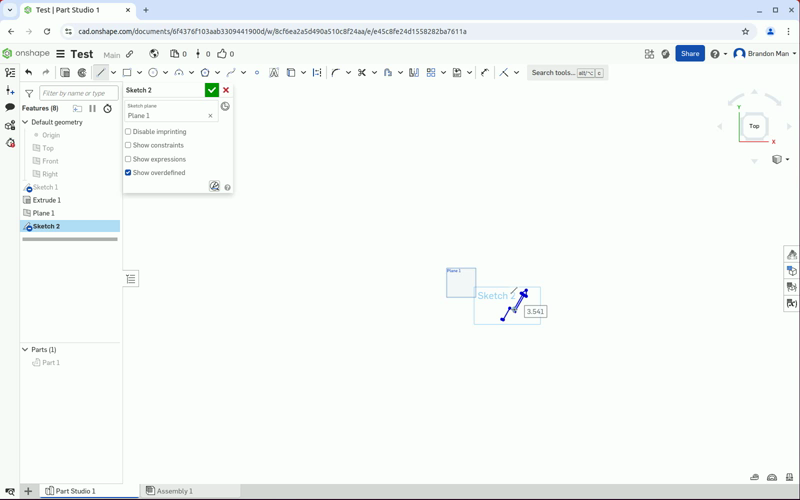
mouse_move(544, 309)
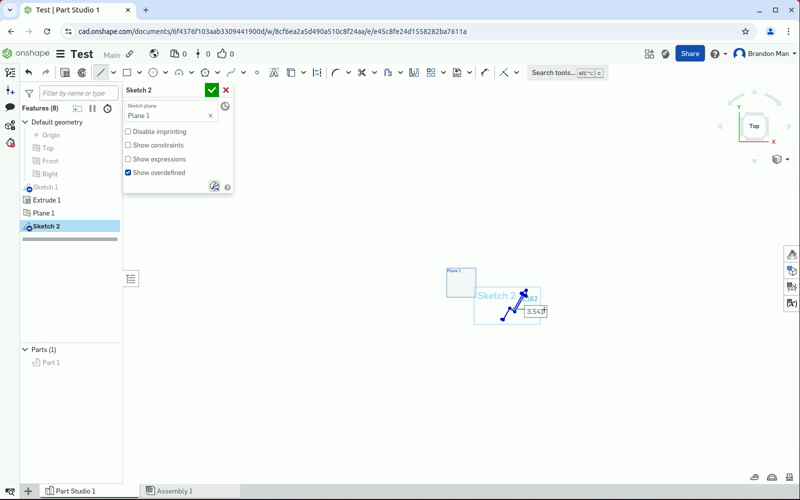
mouse_move(509, 306)
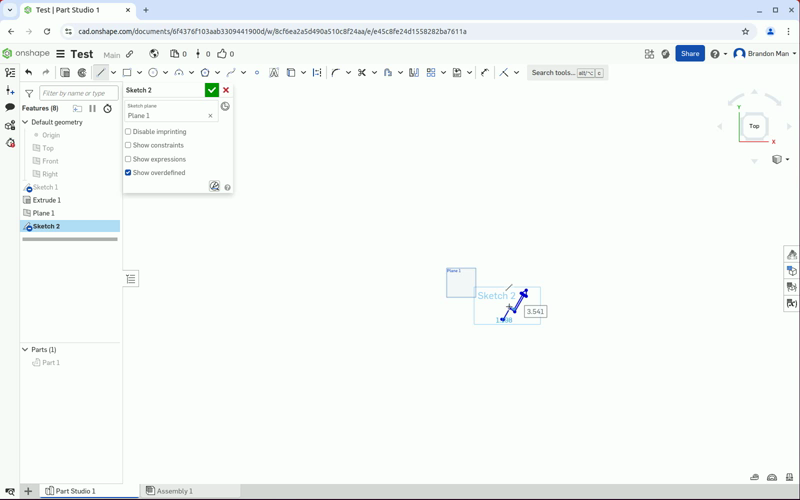
scroll(6)
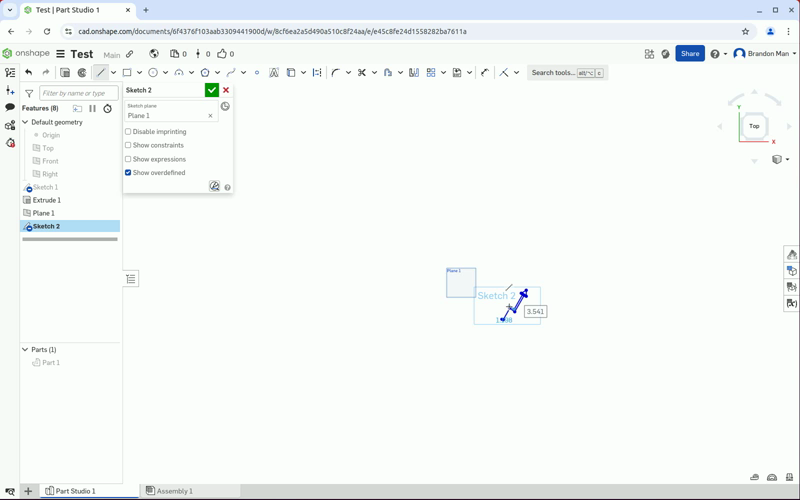
scroll(6)
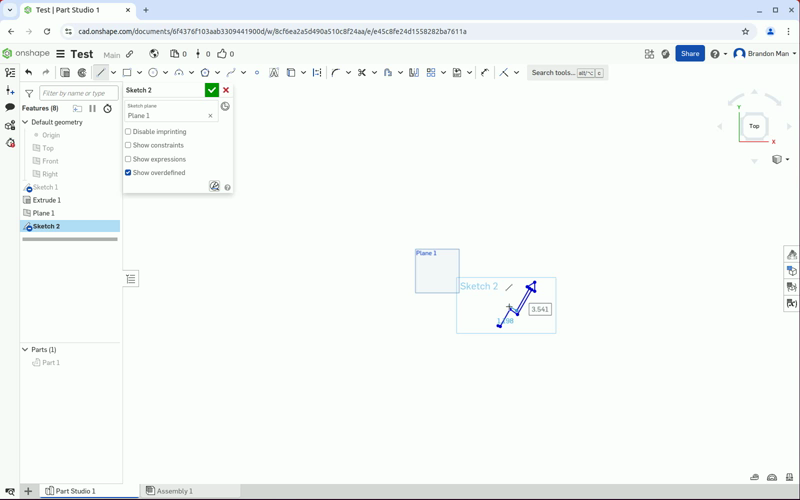
scroll(6)
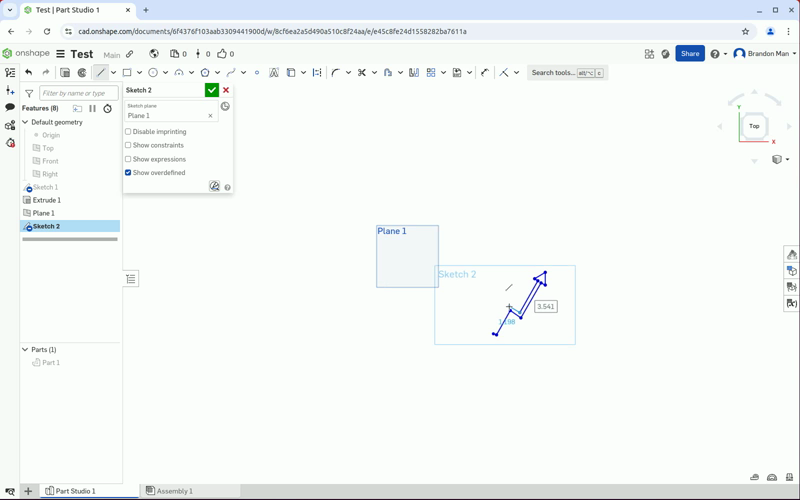
scroll(6)
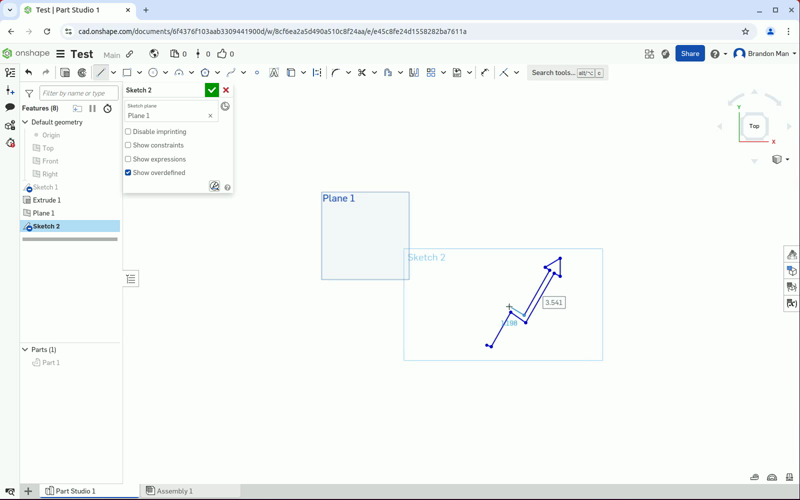
scroll(6)
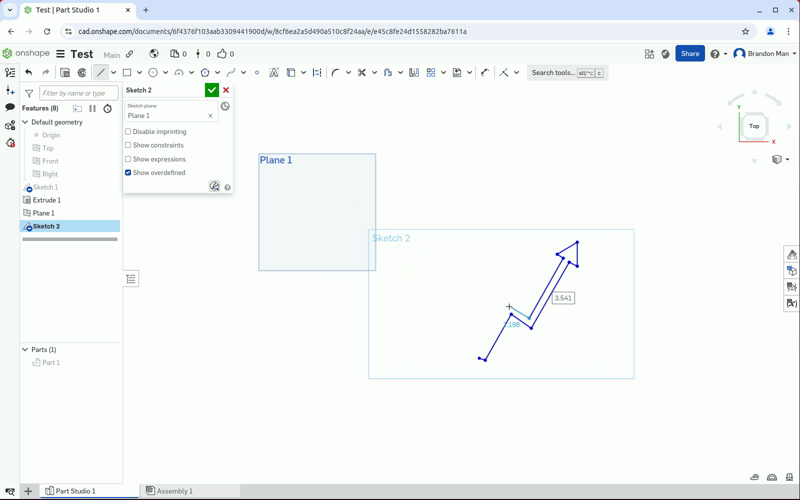
scroll(6)
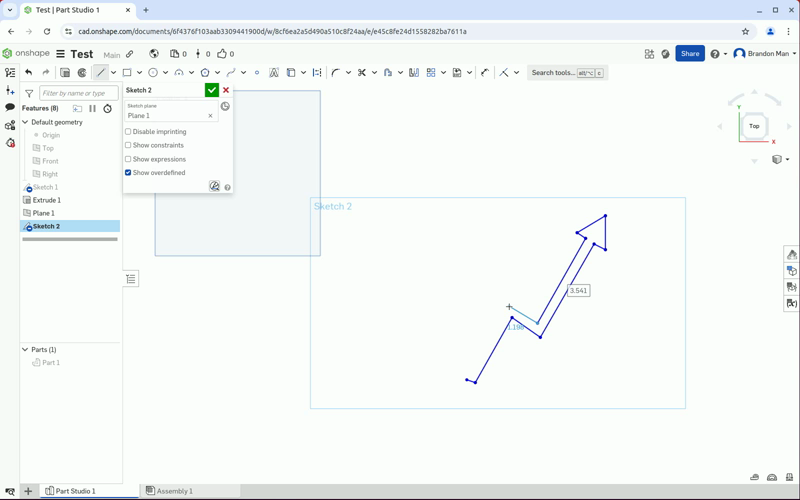
scroll(6)
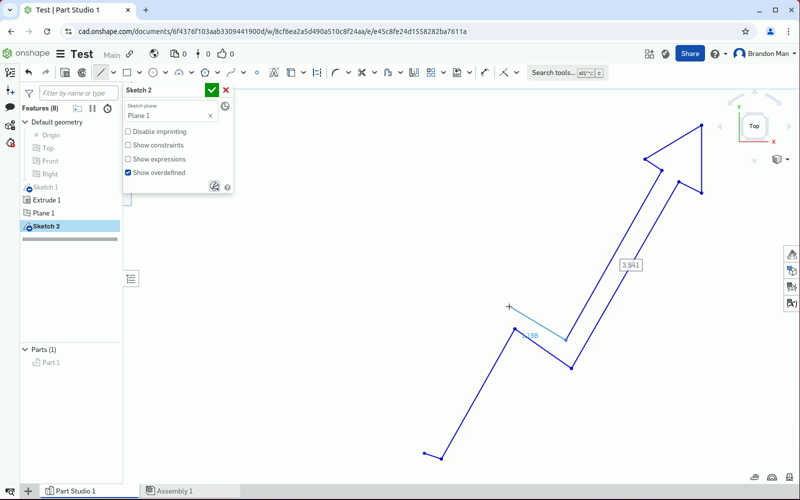
click(509, 306)
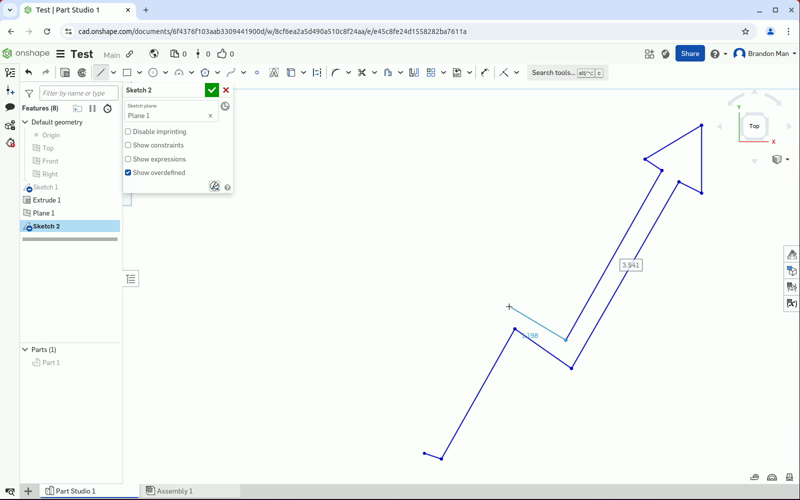
scroll(-6)
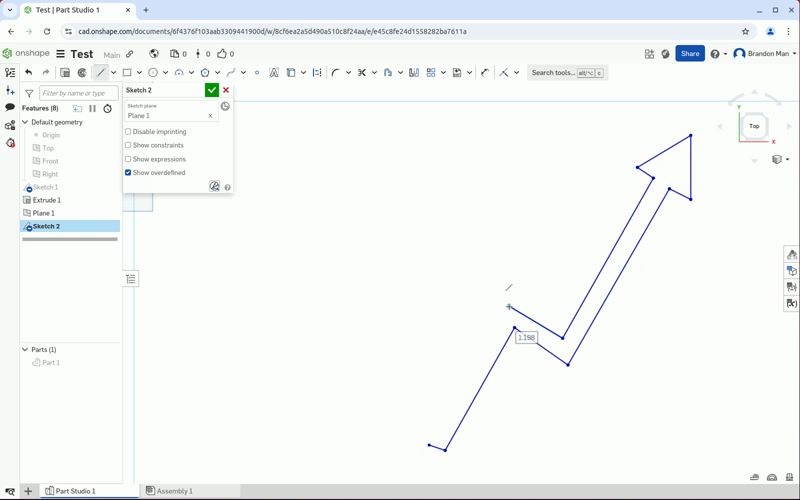
scroll(-6)
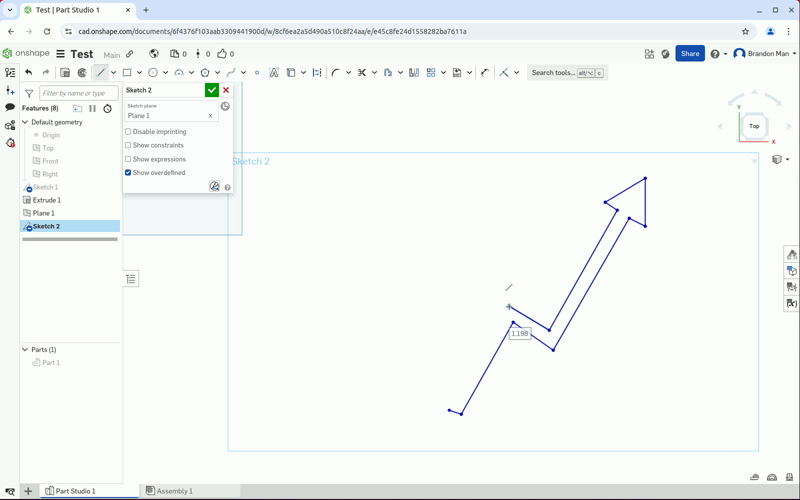
scroll(-6)
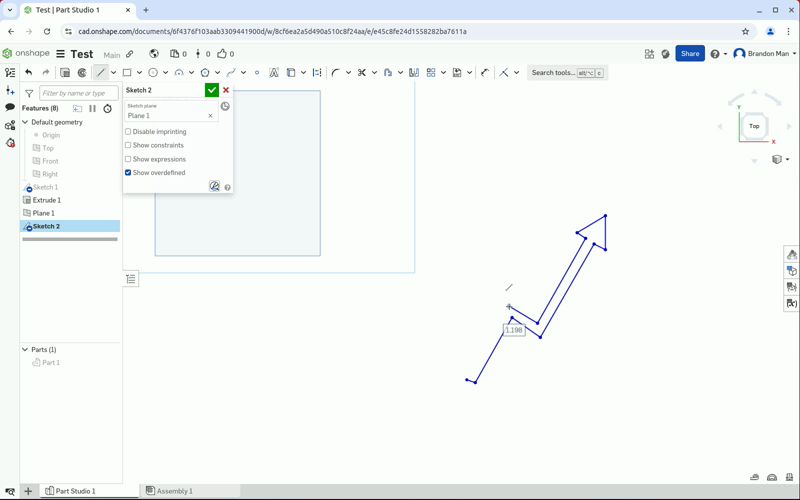
scroll(-6)
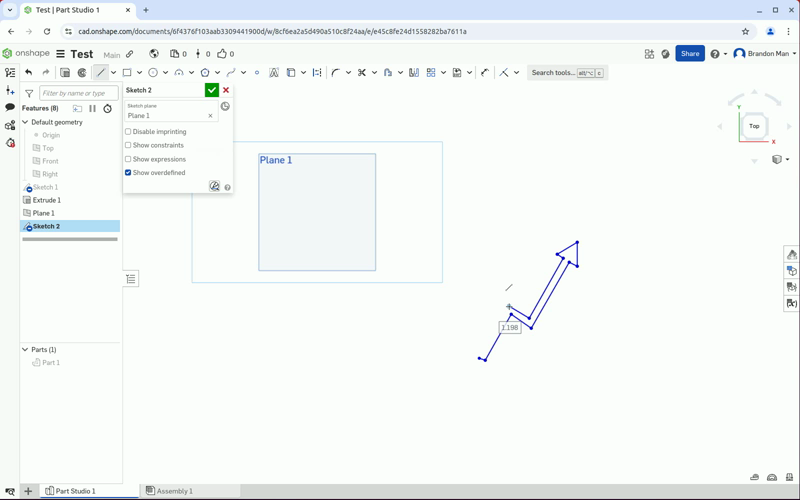
scroll(-6)
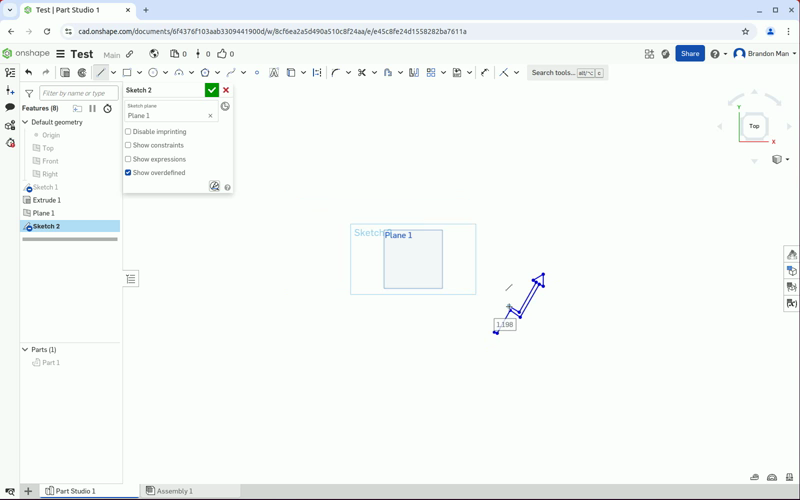
scroll(-6)
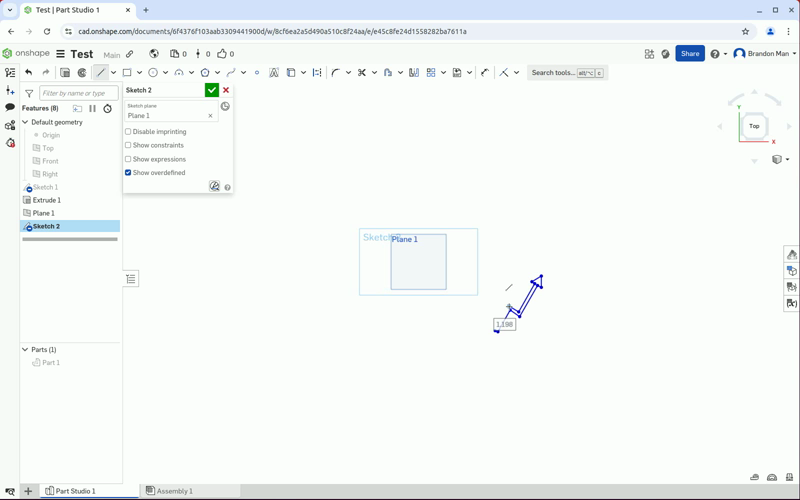
scroll(-6)
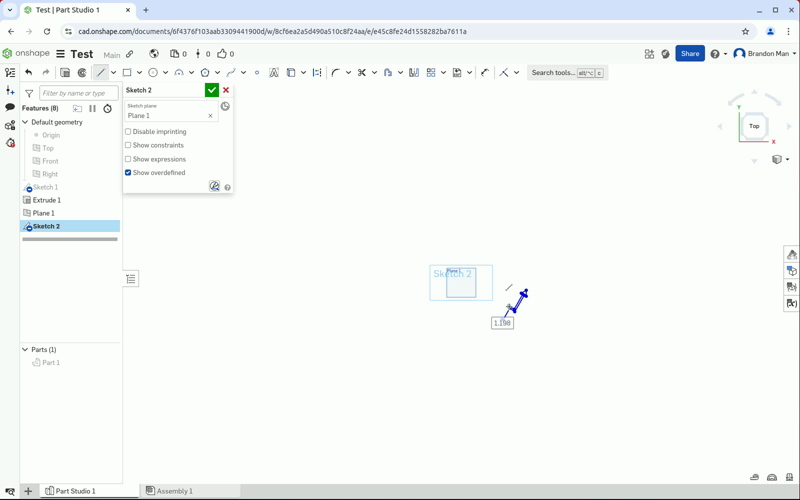
key_up(shift)
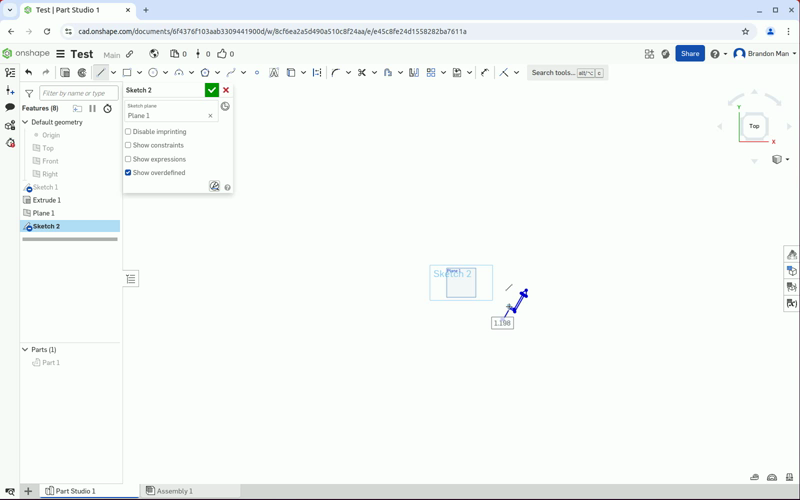
mouse_move(539, 306)
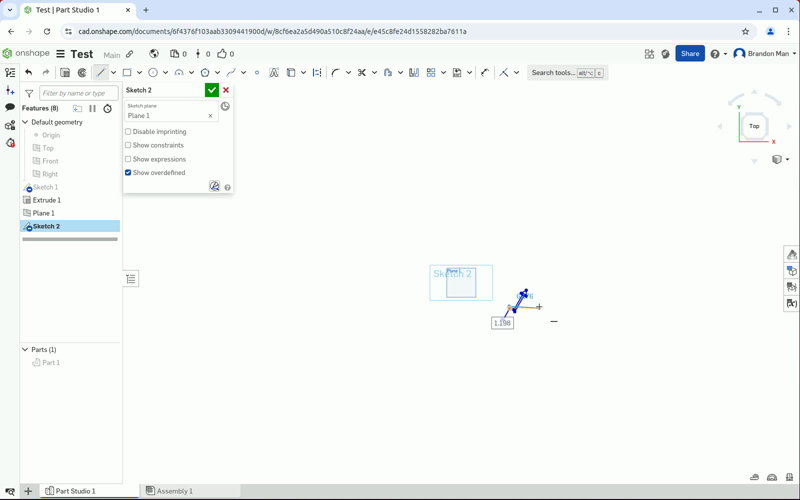
key_down(shift)
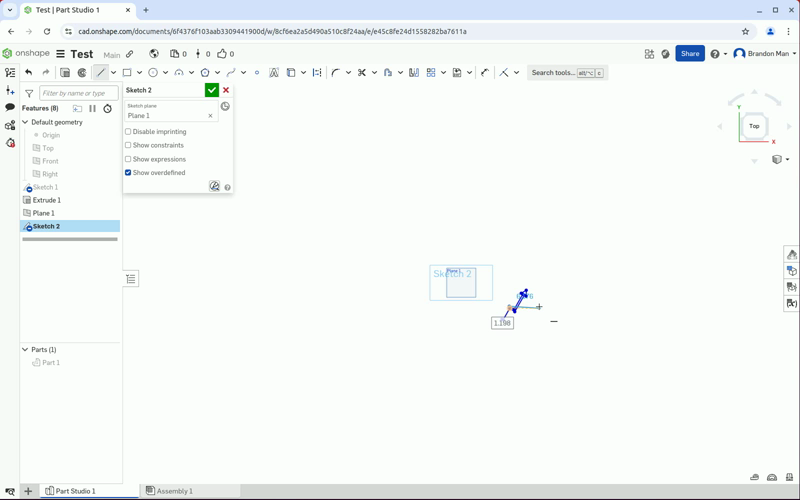
mouse_move(501, 319)
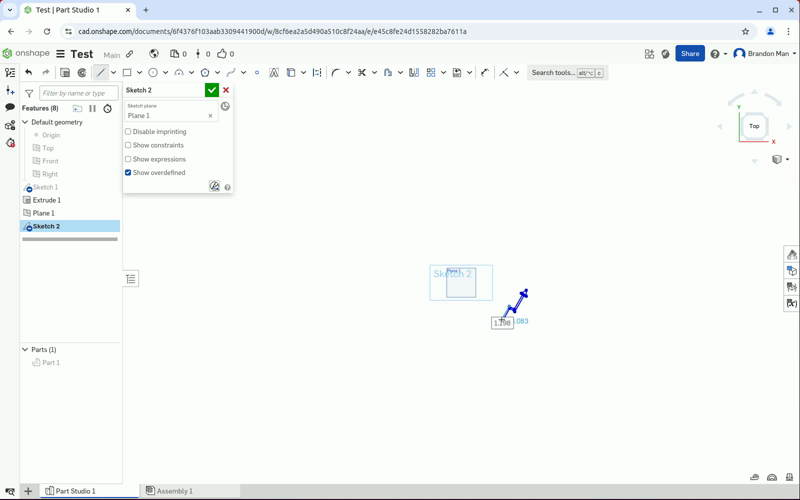
scroll(6)
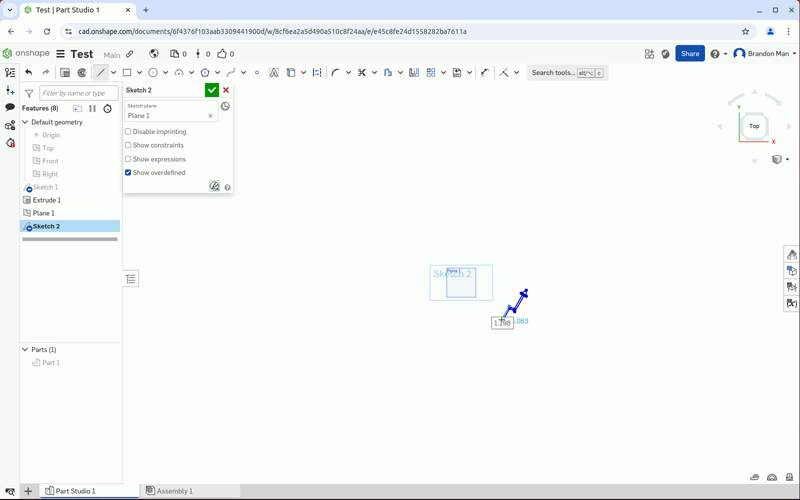
scroll(6)
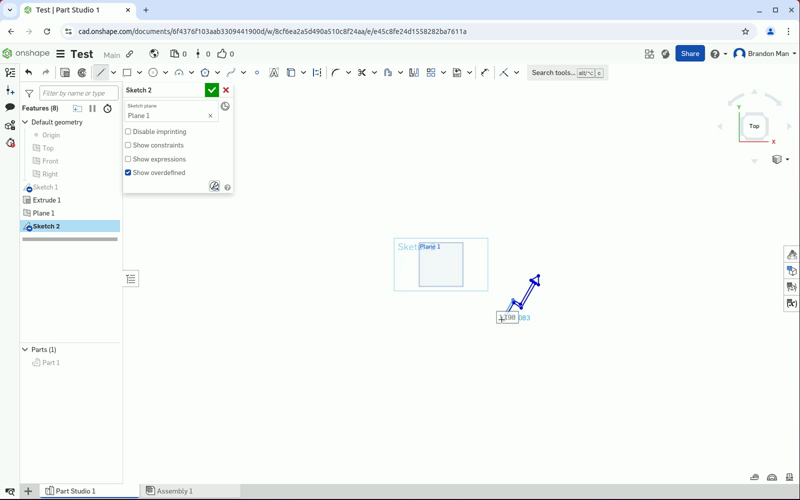
scroll(6)
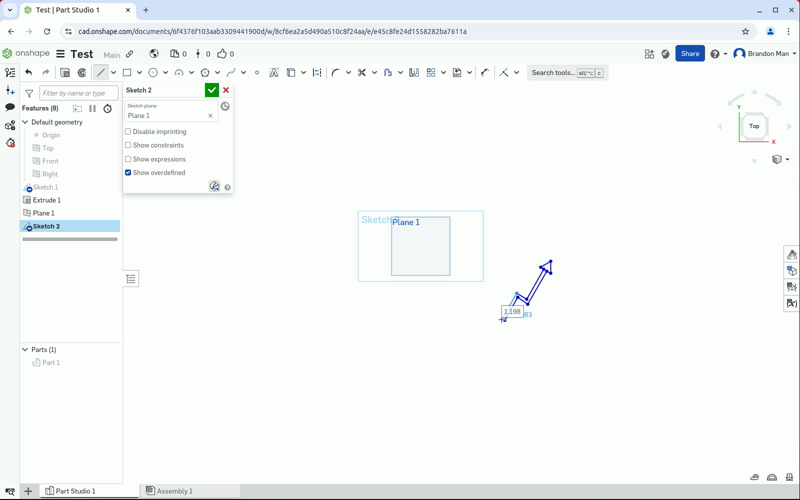
scroll(6)
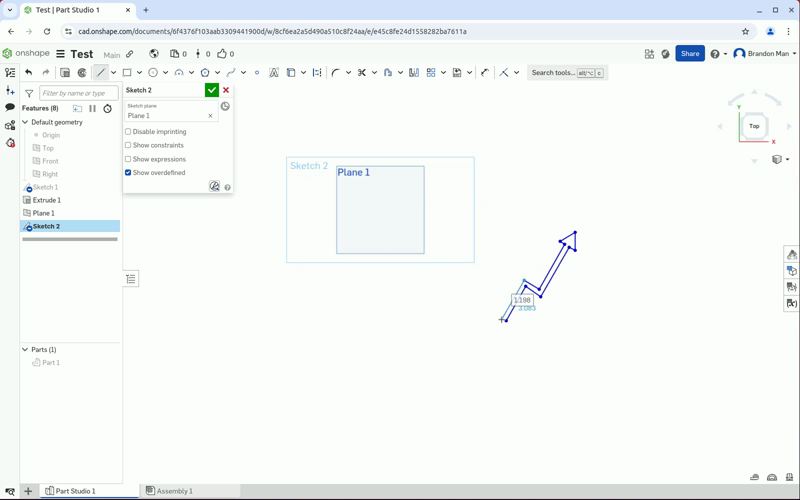
scroll(6)
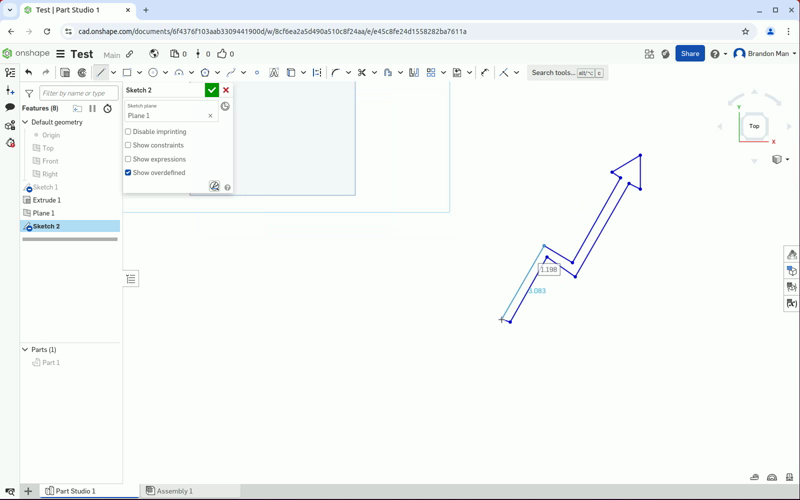
scroll(6)
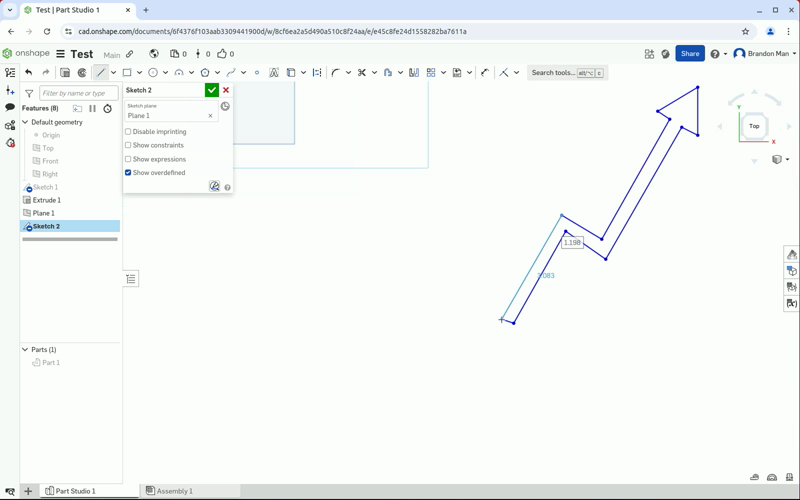
scroll(6)
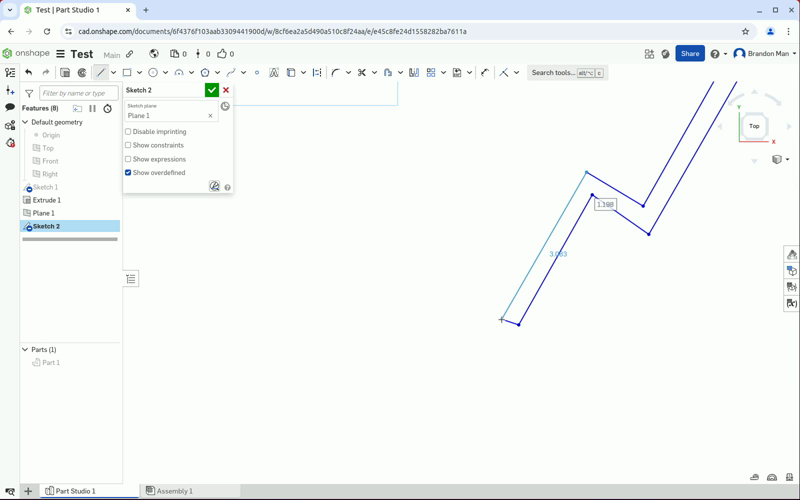
key_up(shift)
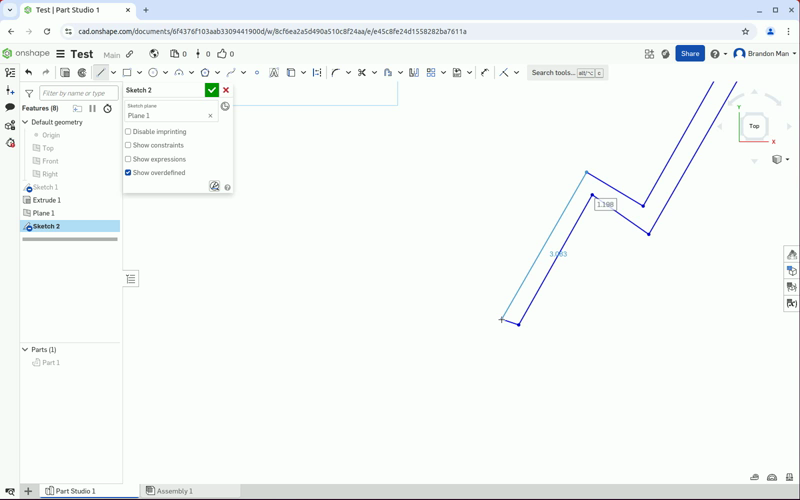
click(501, 319)
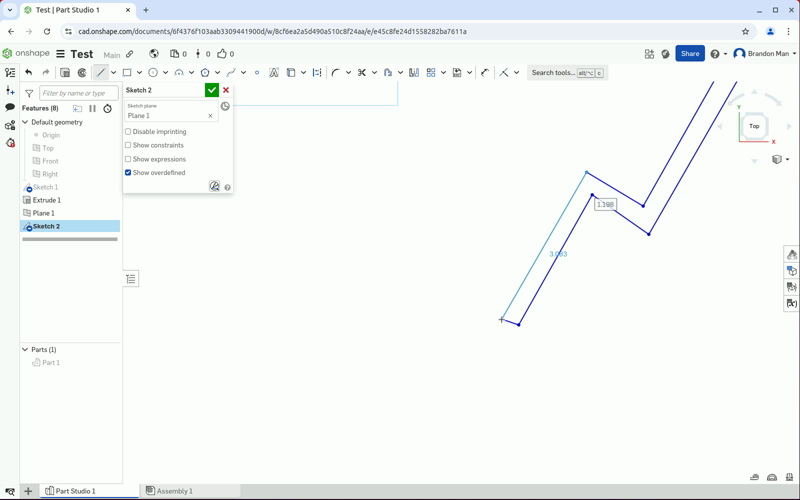
scroll(-6)
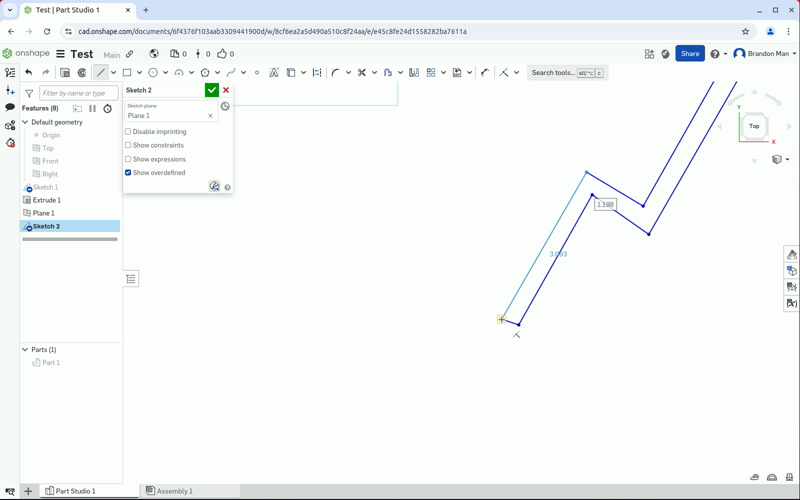
scroll(-6)
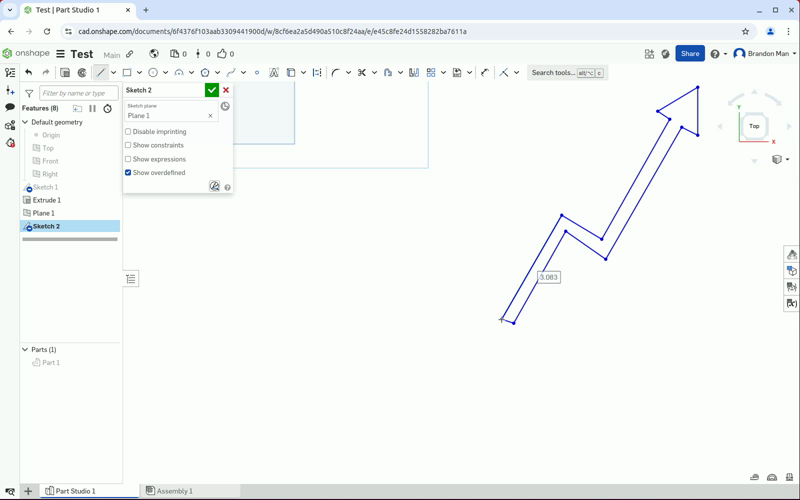
scroll(-6)
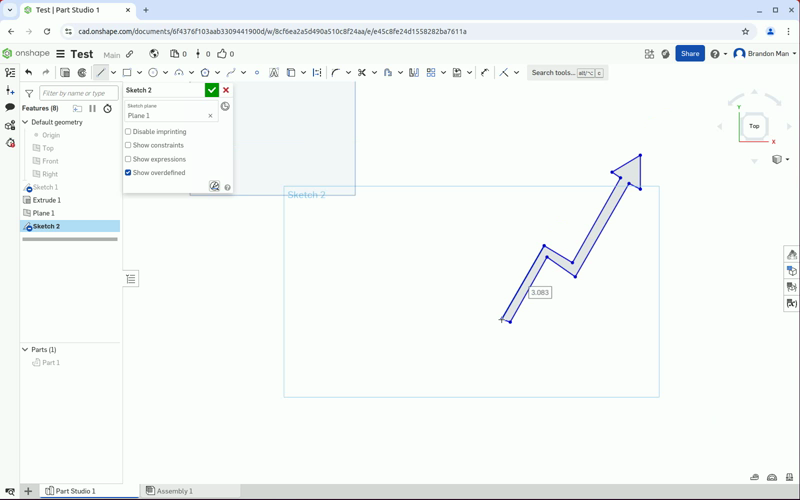
scroll(-6)
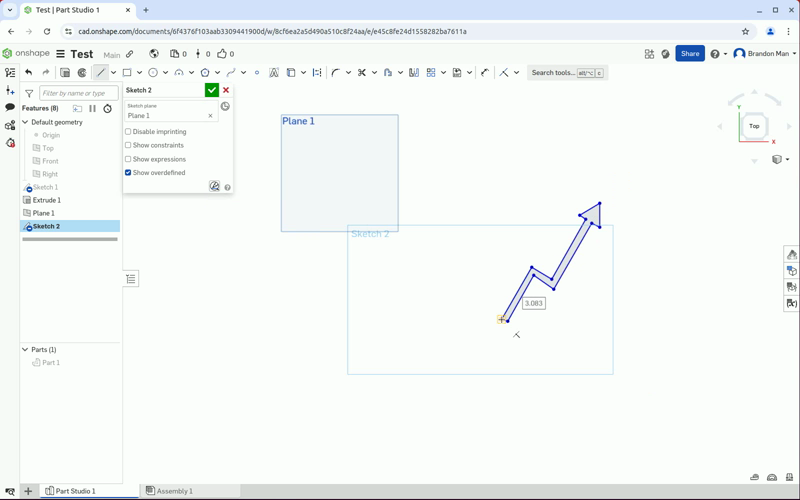
scroll(-6)
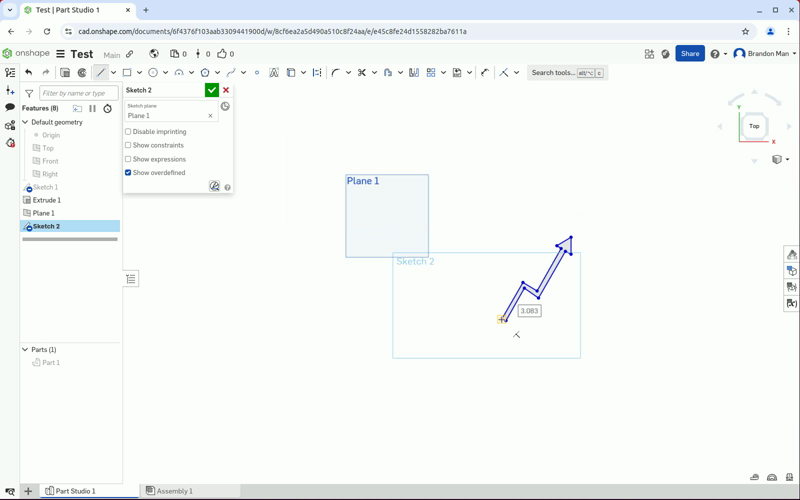
scroll(-6)
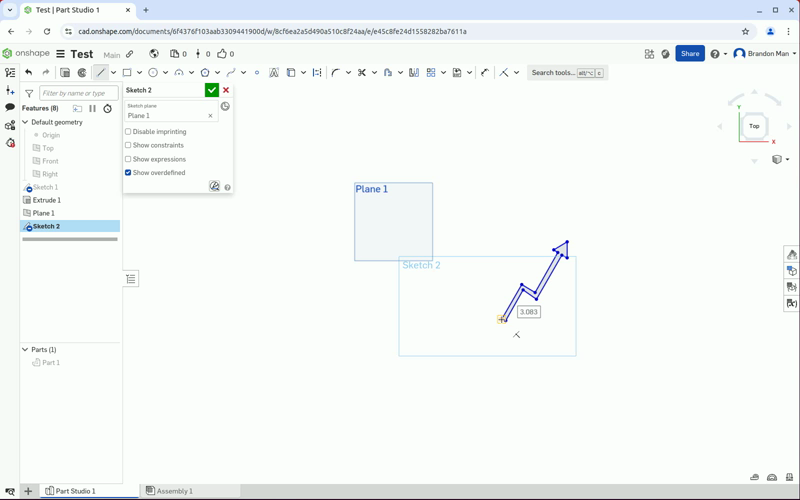
scroll(-6)
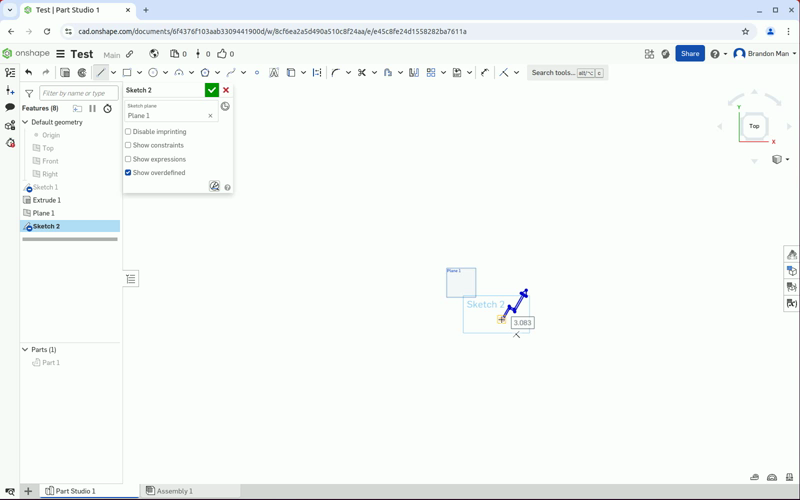
key(esc)
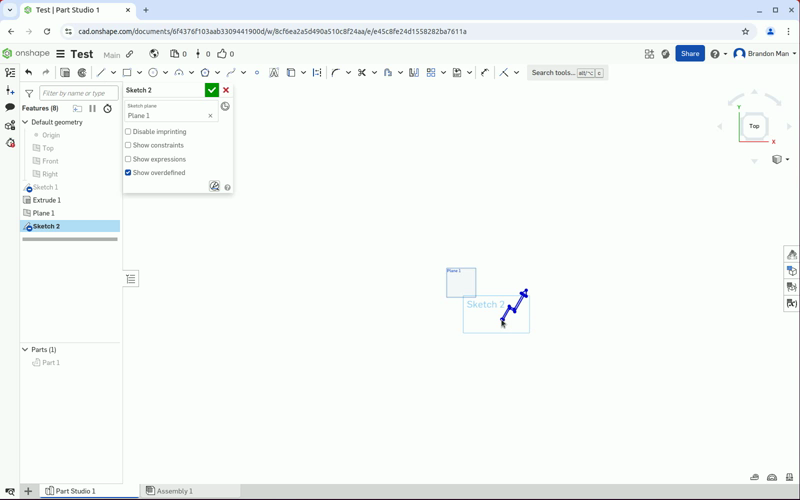
mouse_move(517, 304)
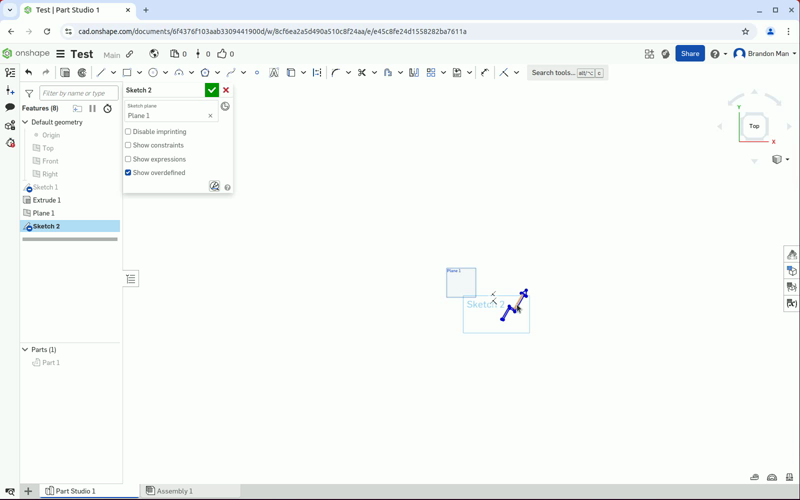
scroll(6)
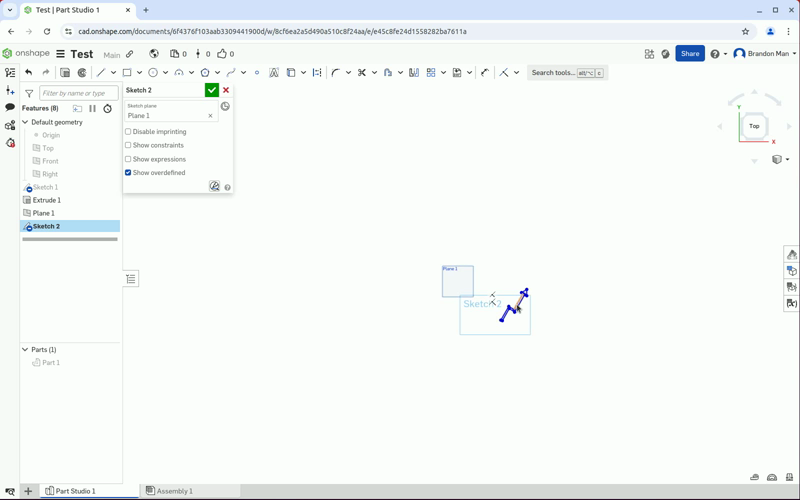
scroll(6)
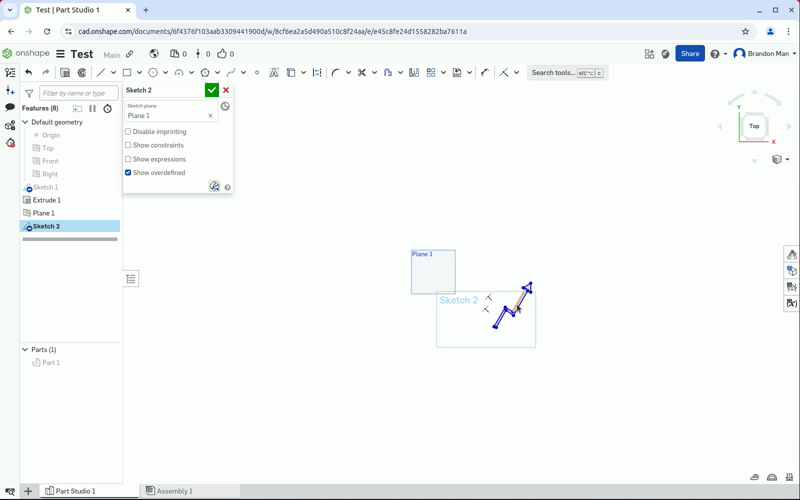
scroll(6)
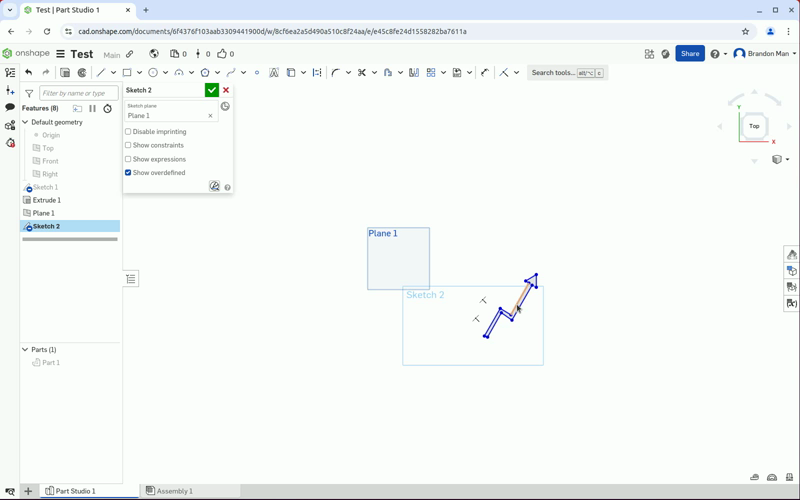
scroll(6)
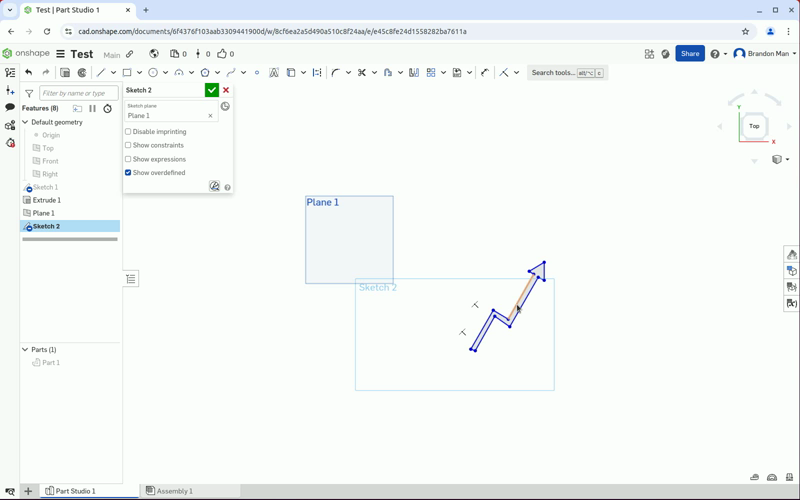
scroll(6)
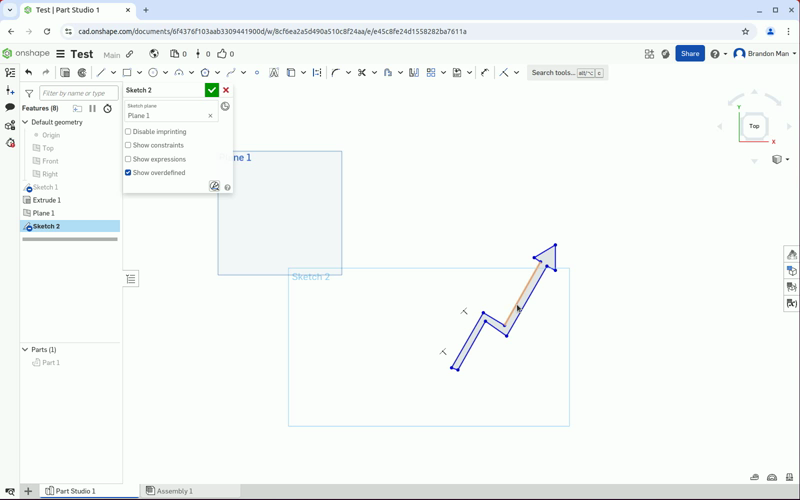
scroll(6)
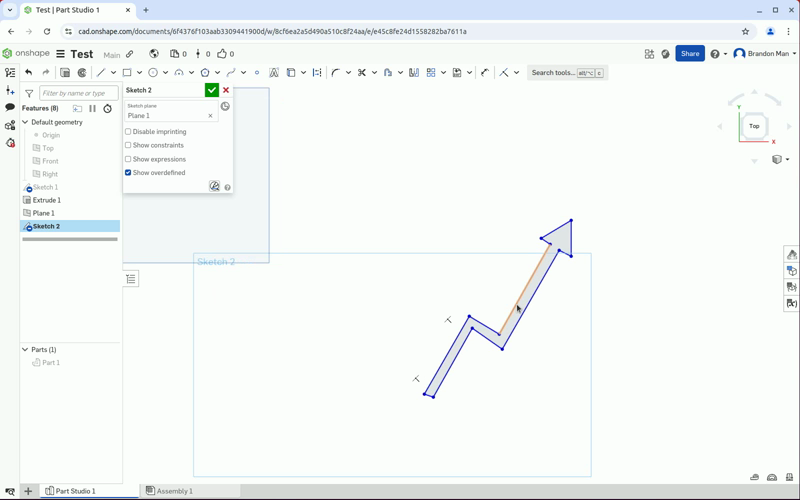
scroll(6)
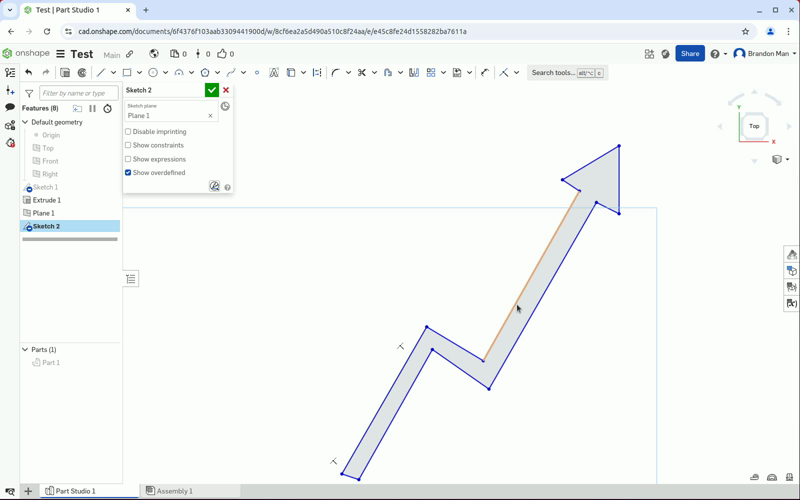
click(517, 304)
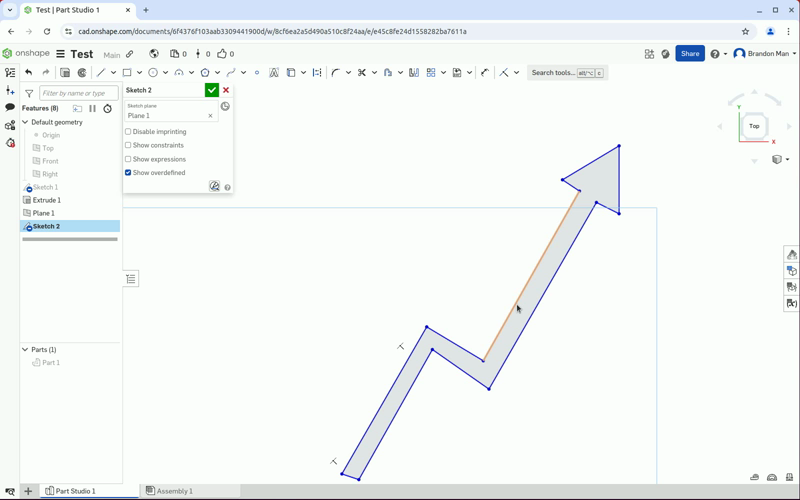
scroll(-6)
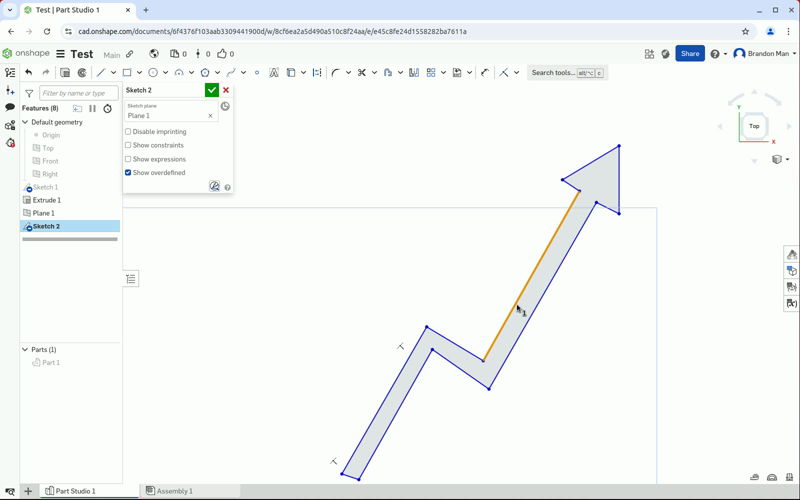
scroll(-6)
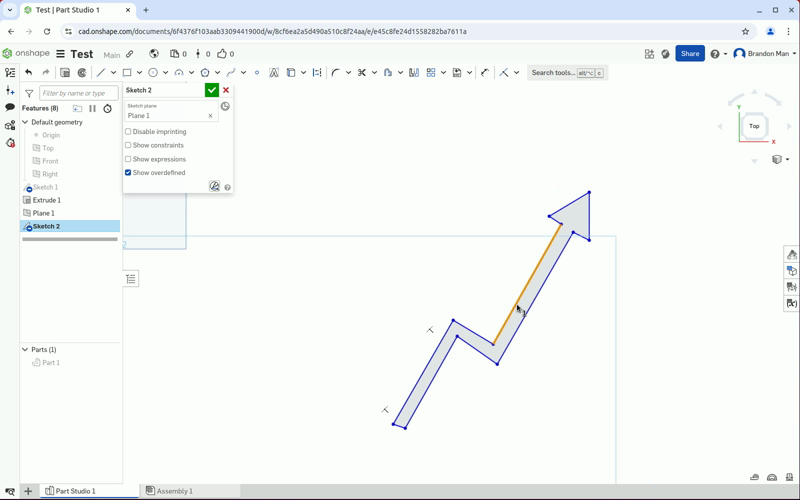
scroll(-6)
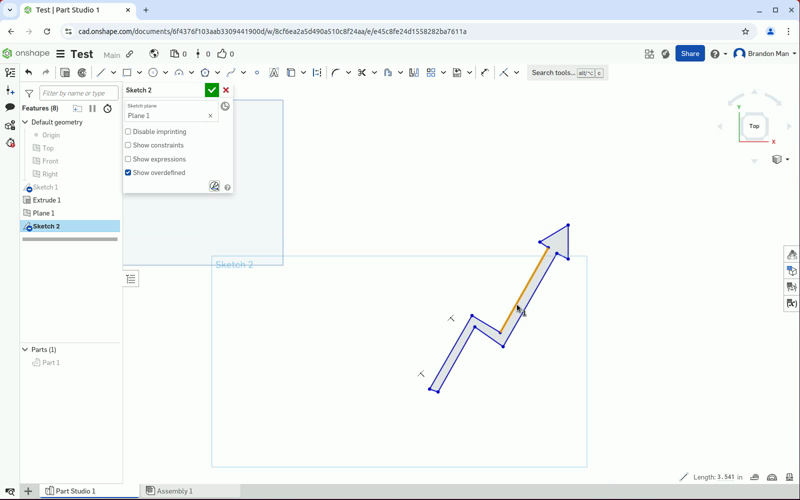
scroll(-6)
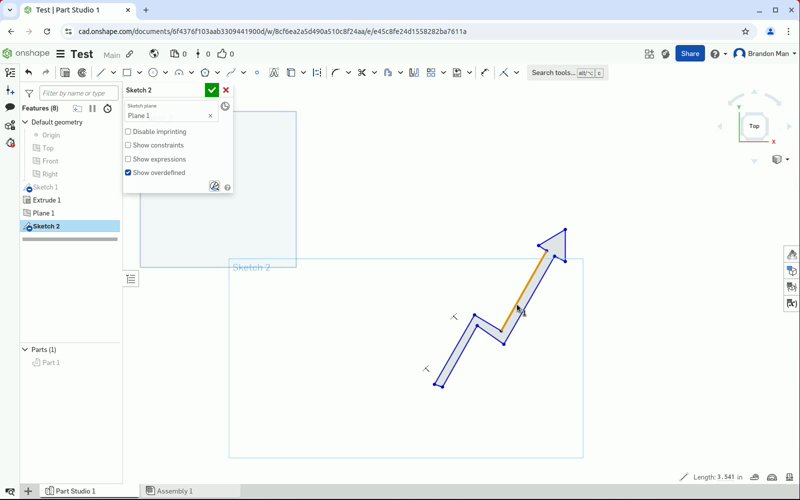
scroll(-6)
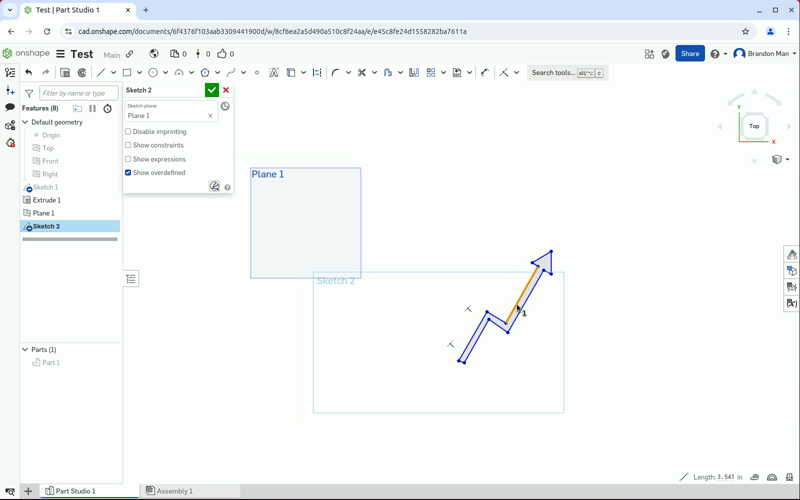
scroll(-6)
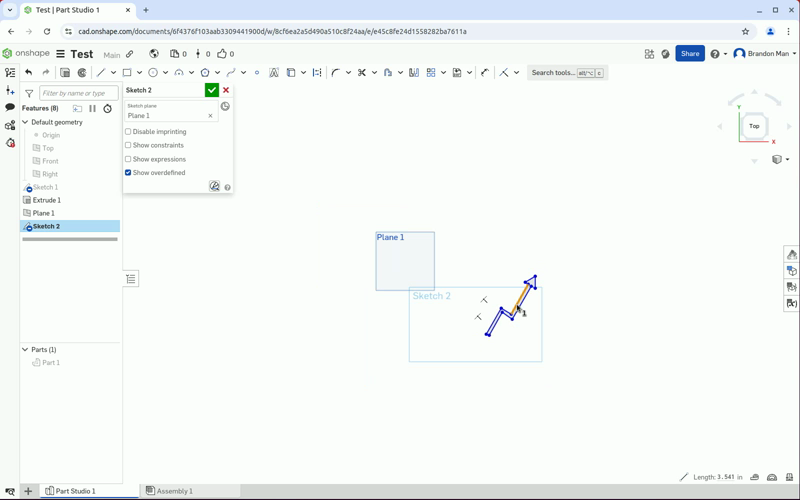
scroll(-6)
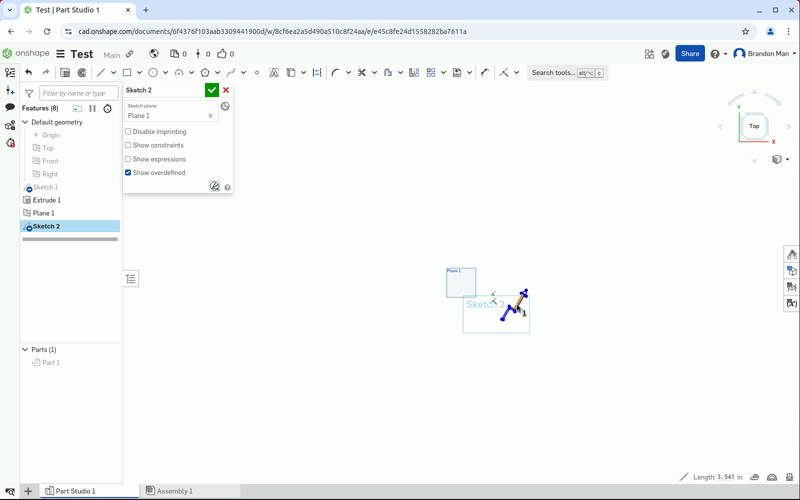
mouse_move(73, 352)
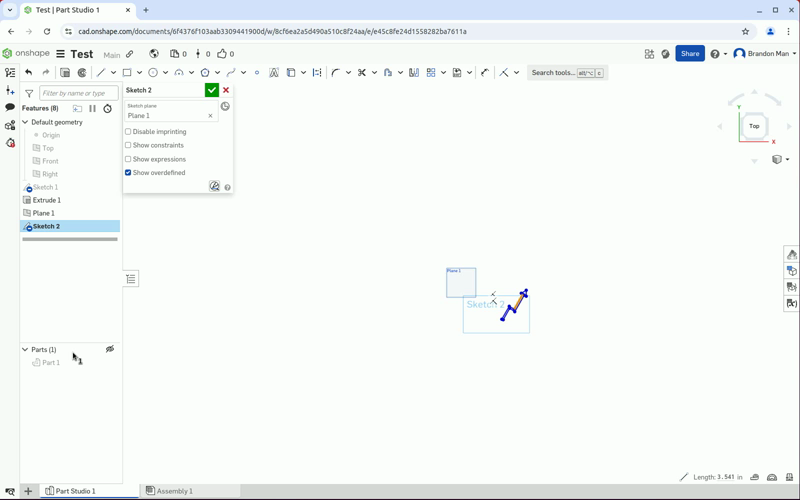
key(shift+y)
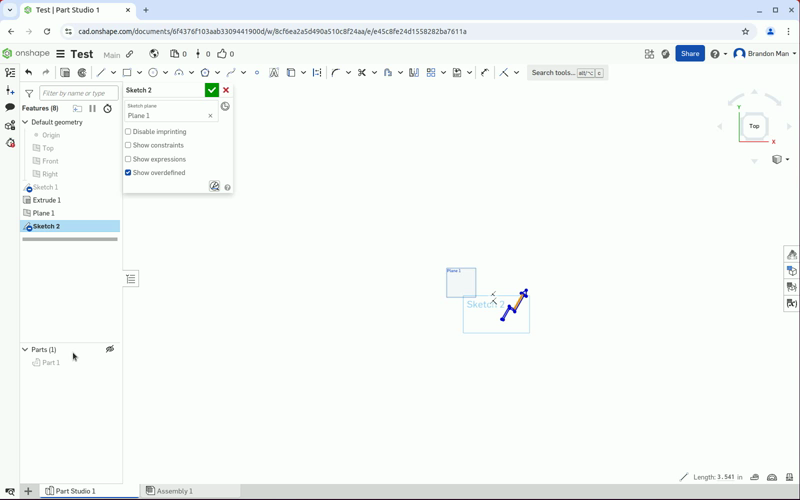
key(shift+e)
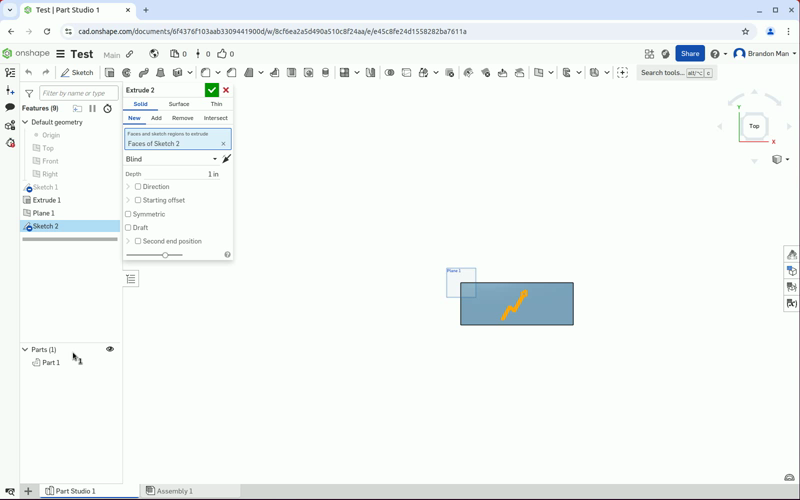
mouse_move(143, 106)
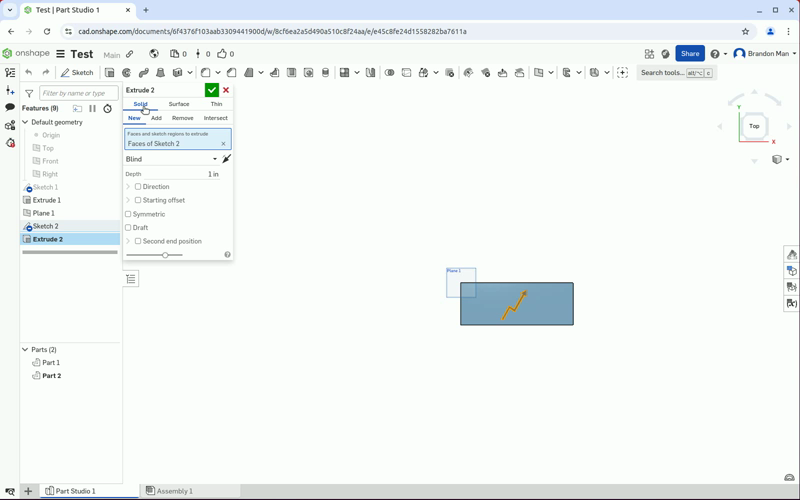
click(143, 106)
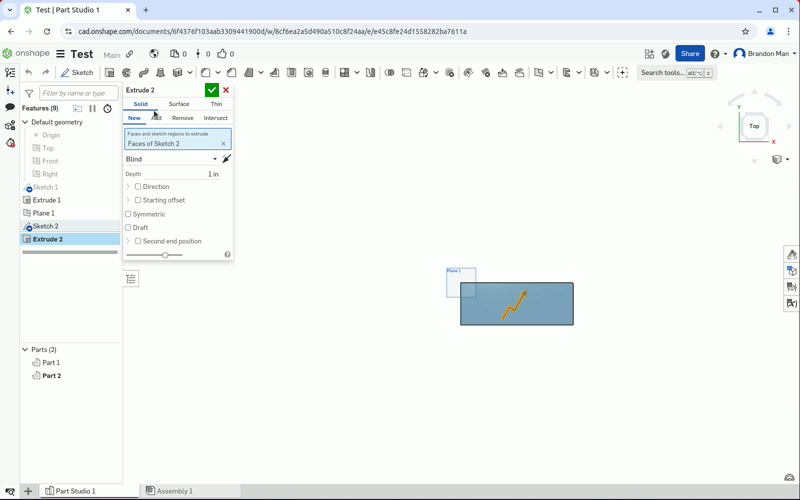
mouse_move(186, 120)
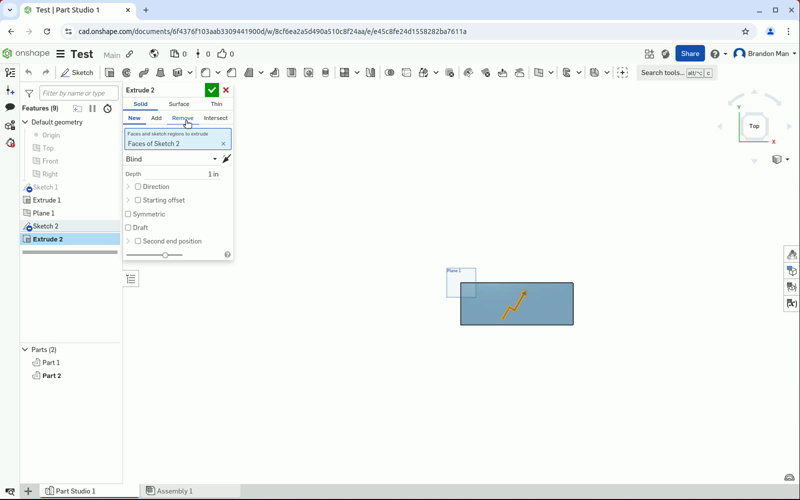
click(186, 120)
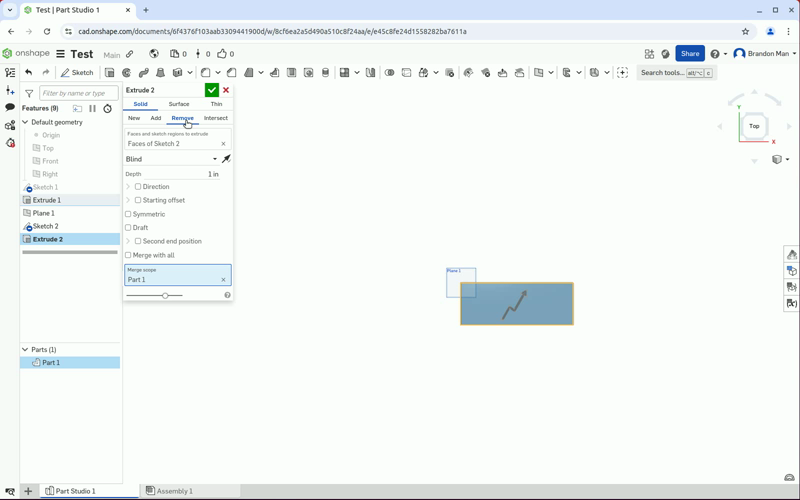
key(tab, 4)
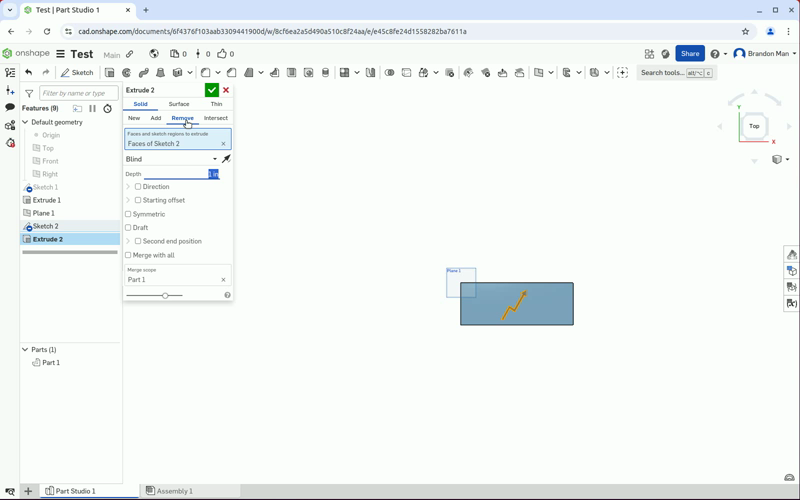
text(0.241)
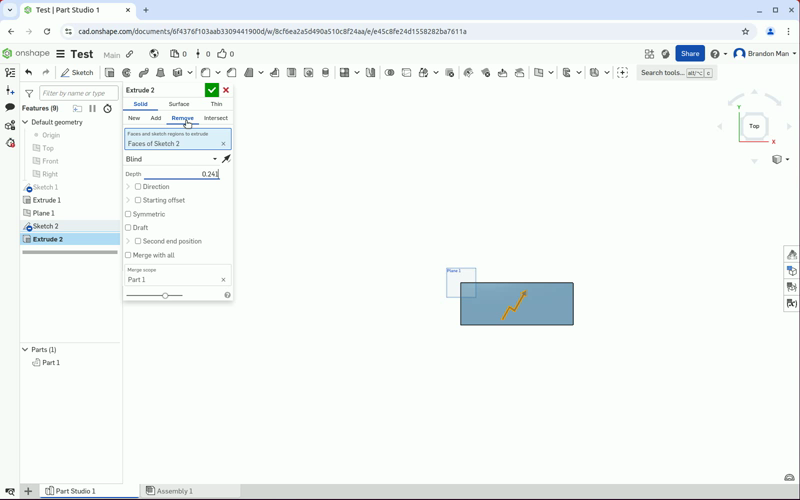
key(tab, 6)
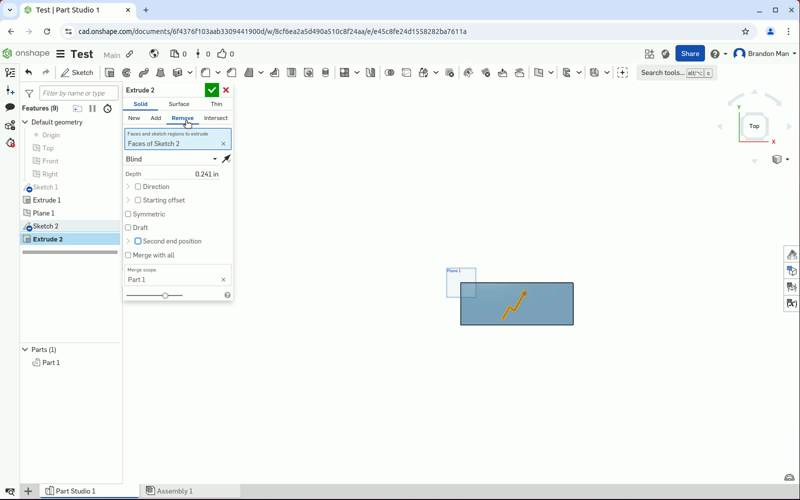
key(space)
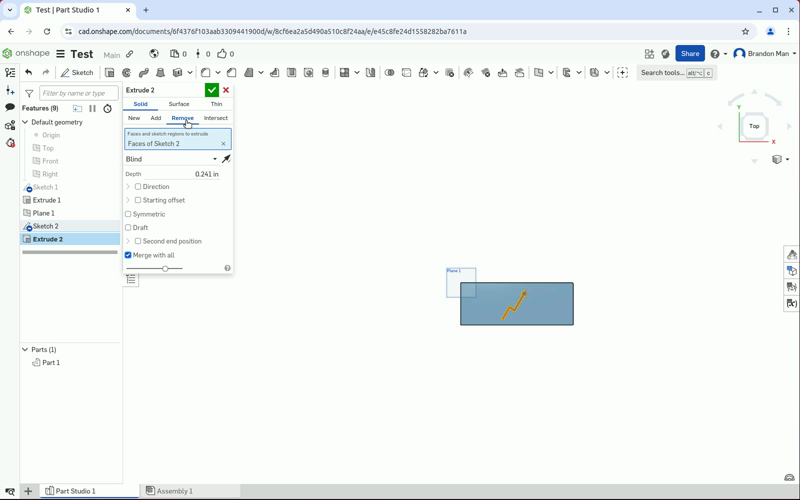
key(enter)
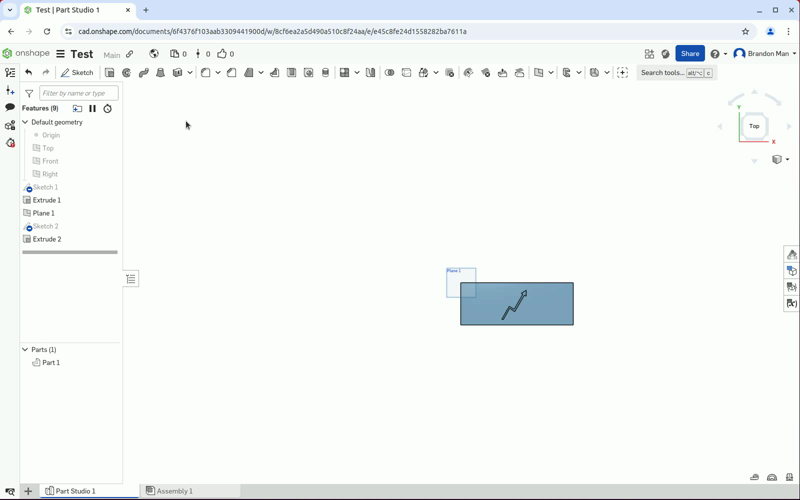
key(shift+h)
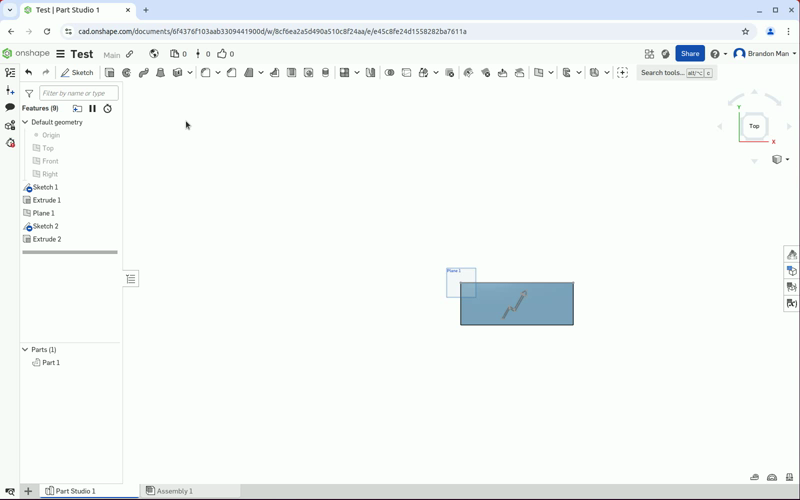
key(shift+h)
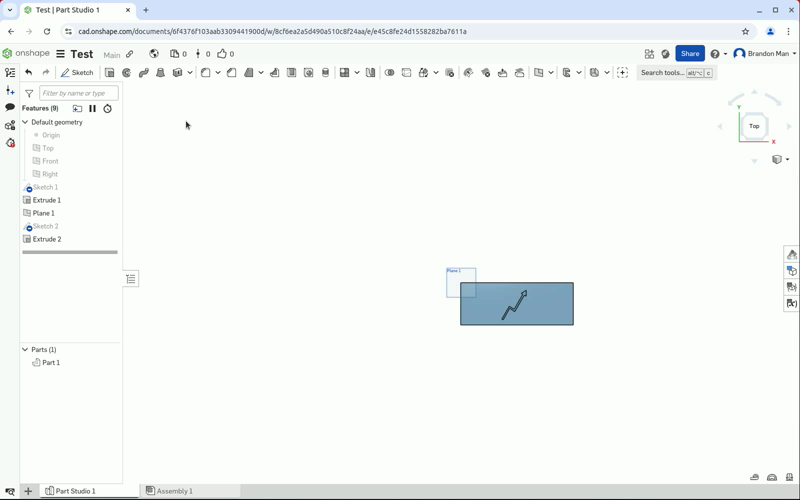
mouse_move(73, 189)
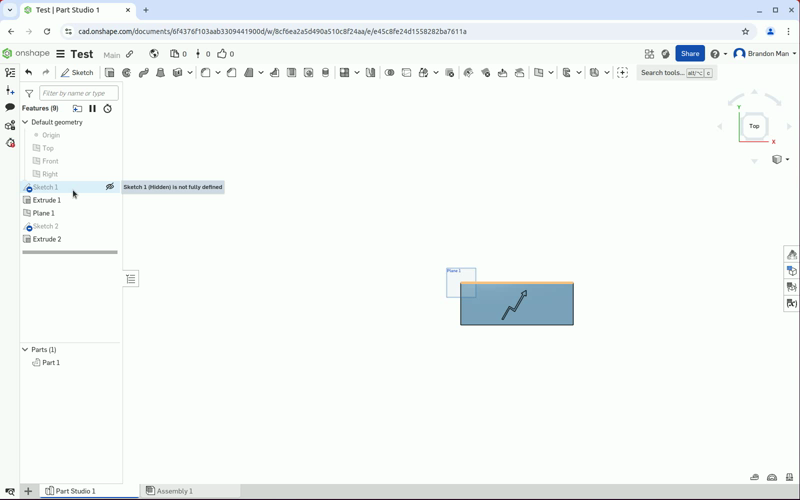
click(73, 189)
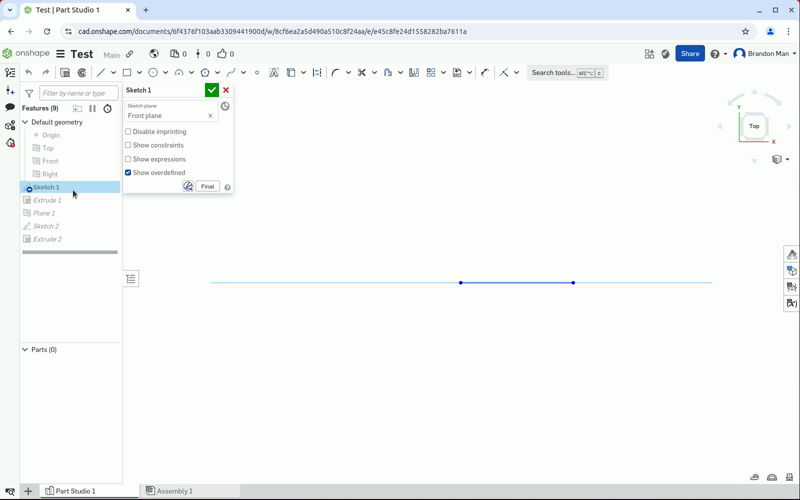
mouse_move(229, 92)
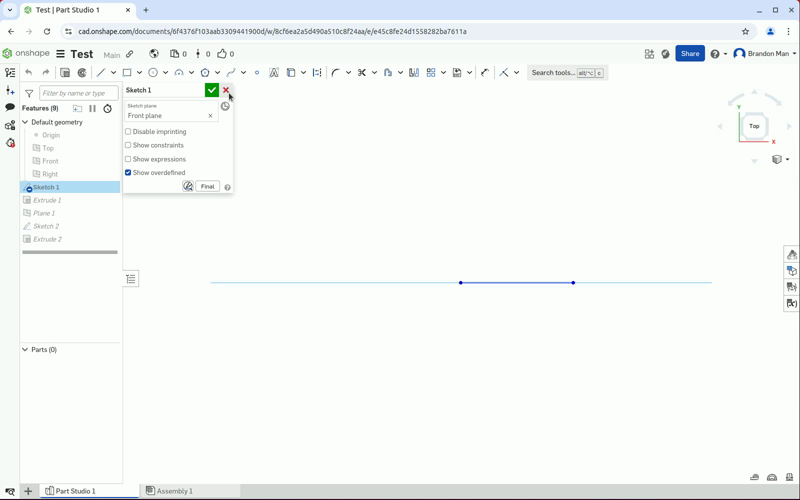
click(229, 92)
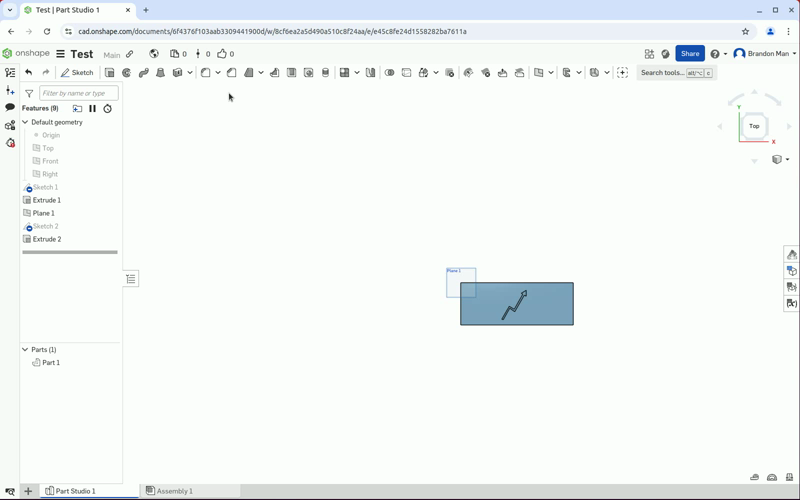
mouse_move(73, 352)
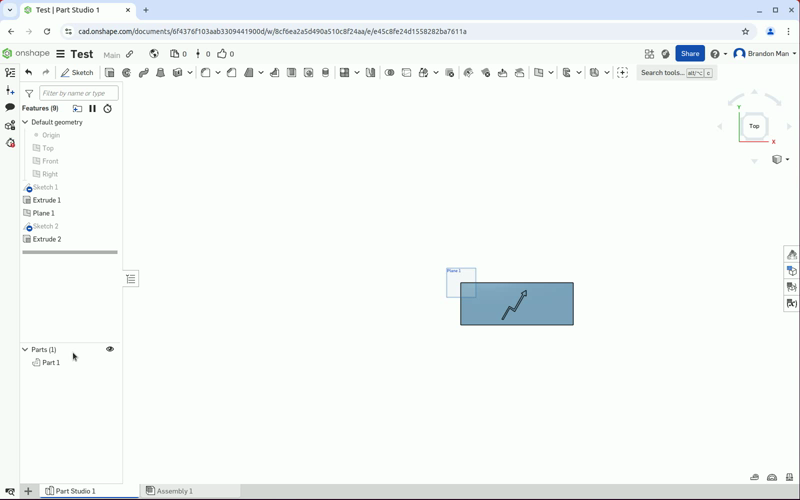
key(y)
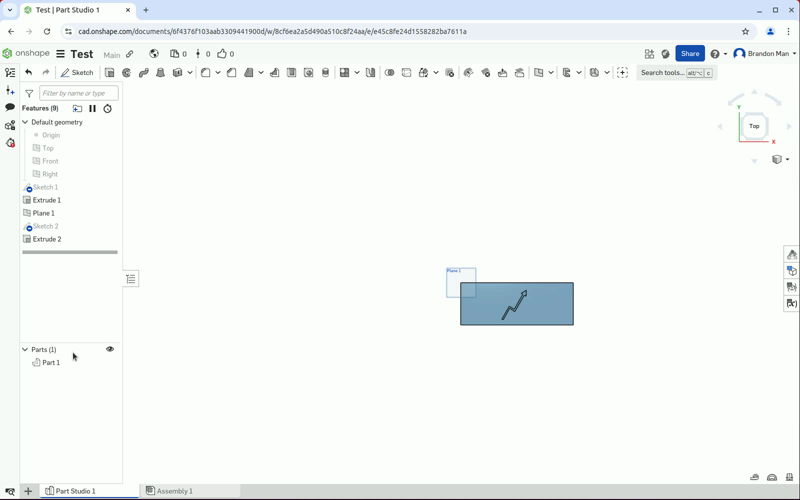
key(shift+p)
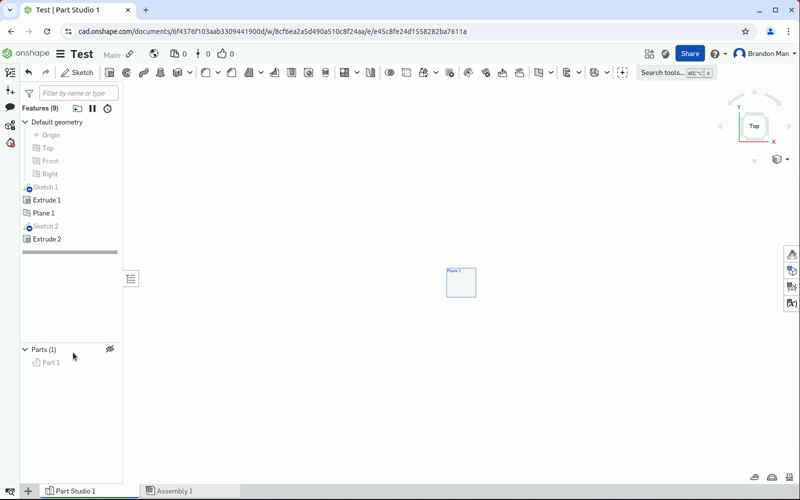
key(space)
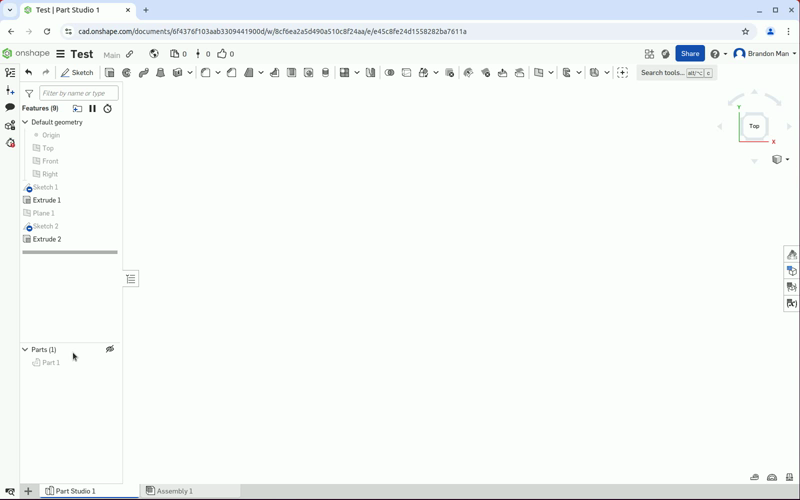
key_down(shift)
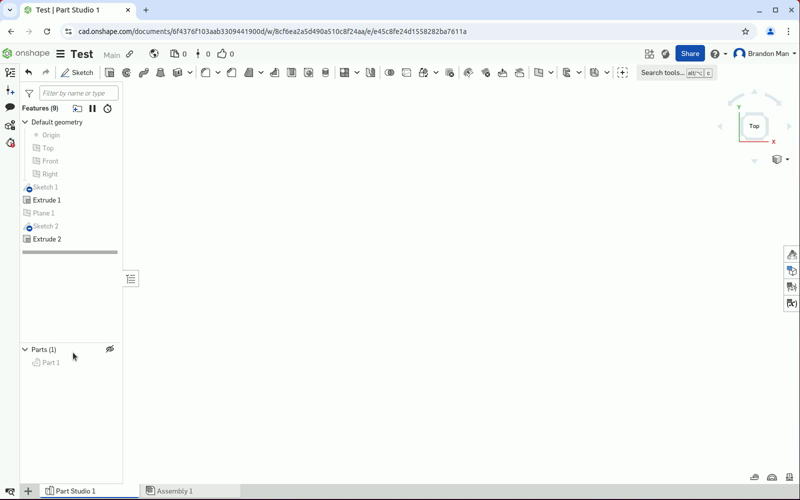
key(up)
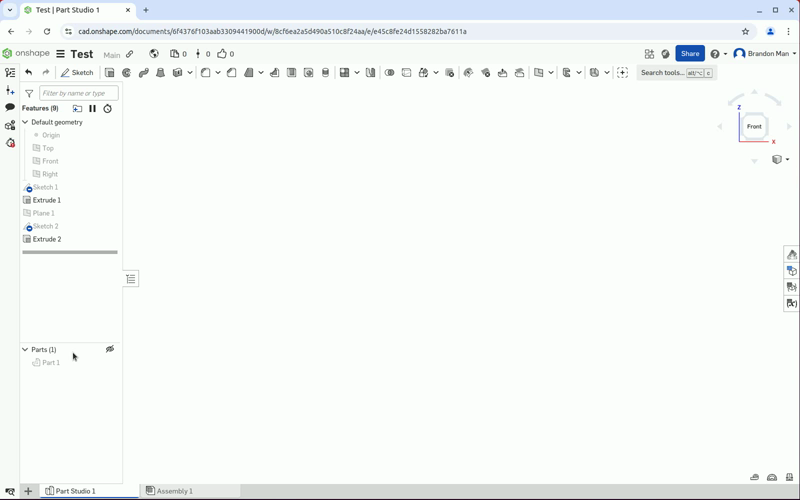
key_up(shift)
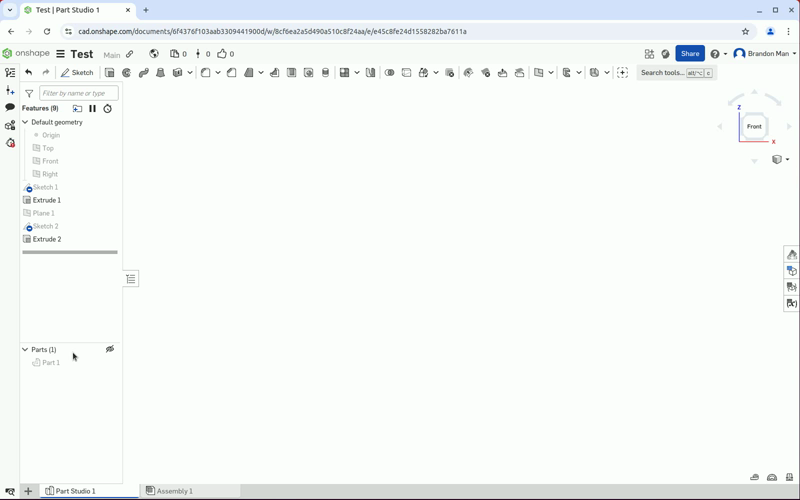
mouse_move(73, 352)
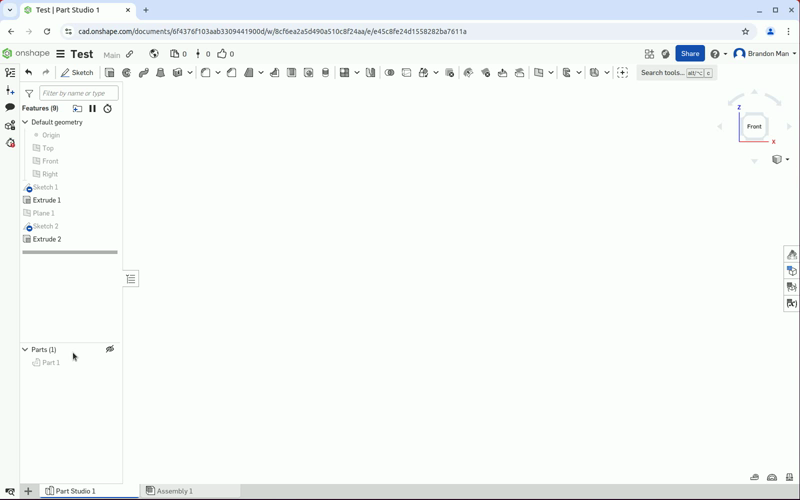
key(shift+y)
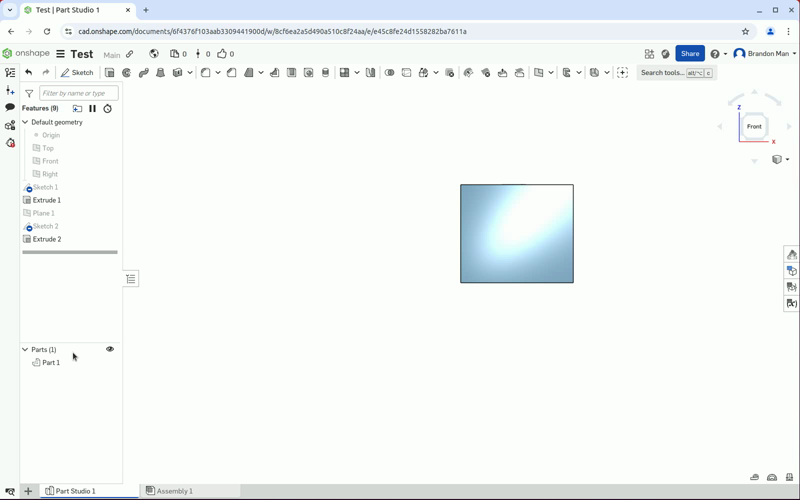
mouse_move(541, 75)
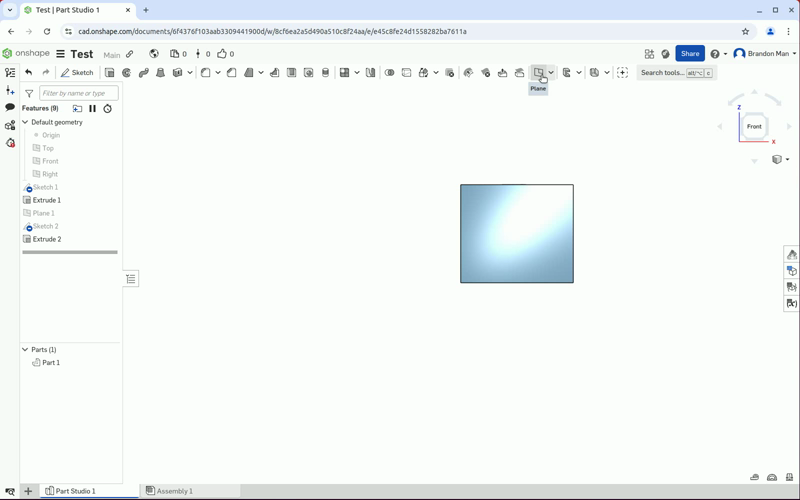
click(541, 75)
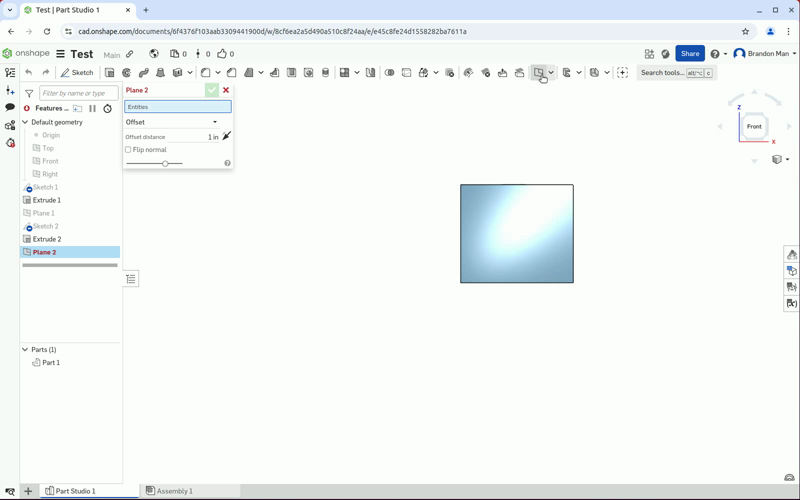
mouse_move(73, 163)
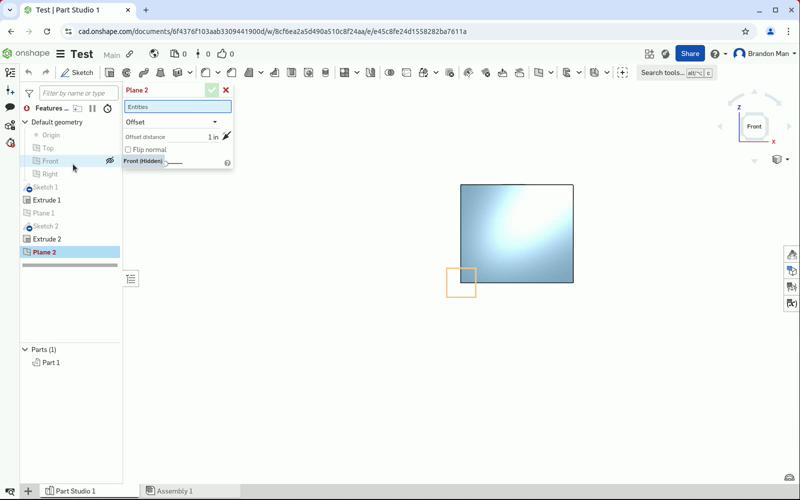
click(73, 163)
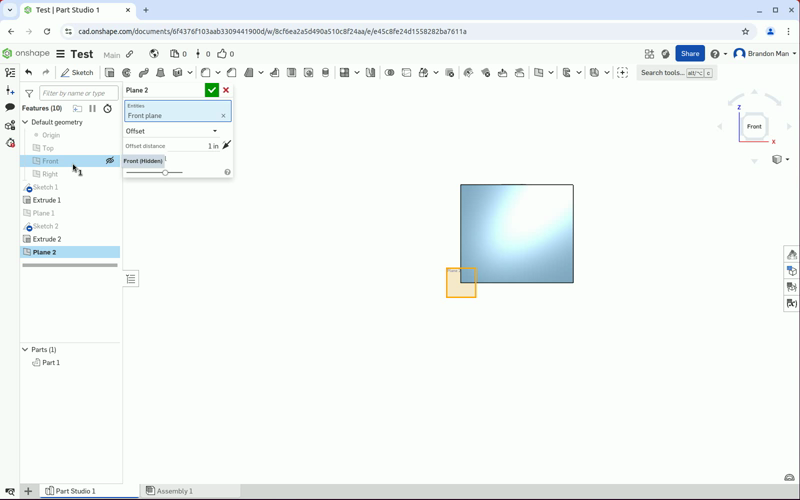
key(tab, 2)
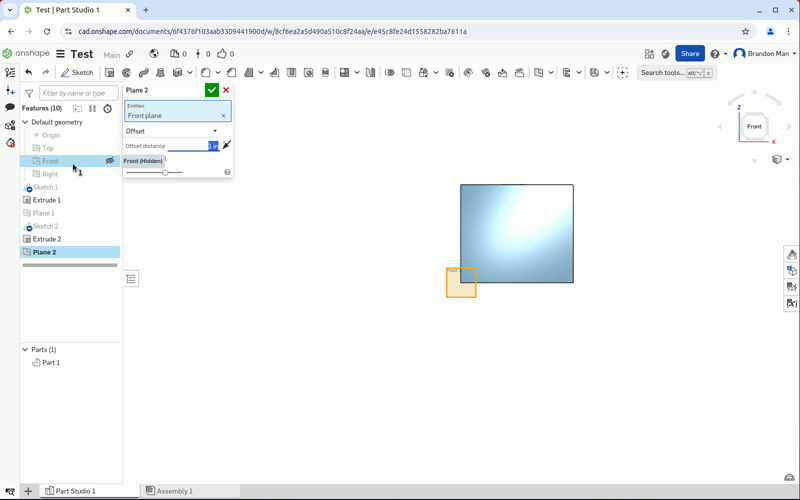
text(8.658)
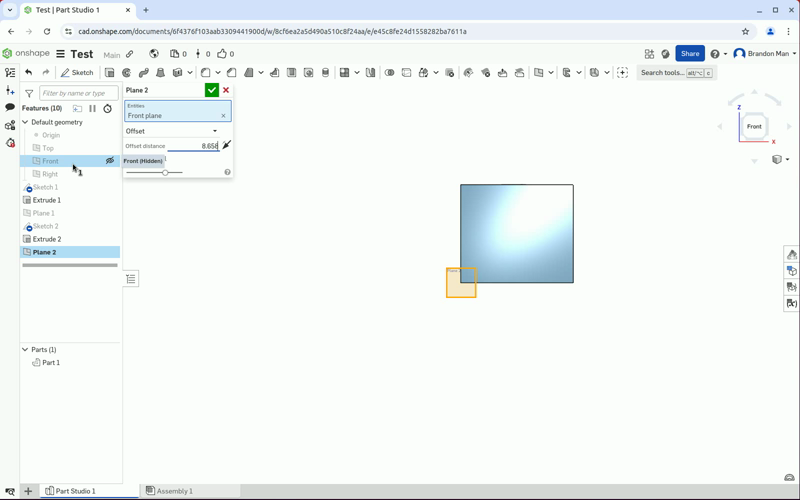
key(enter, 2)
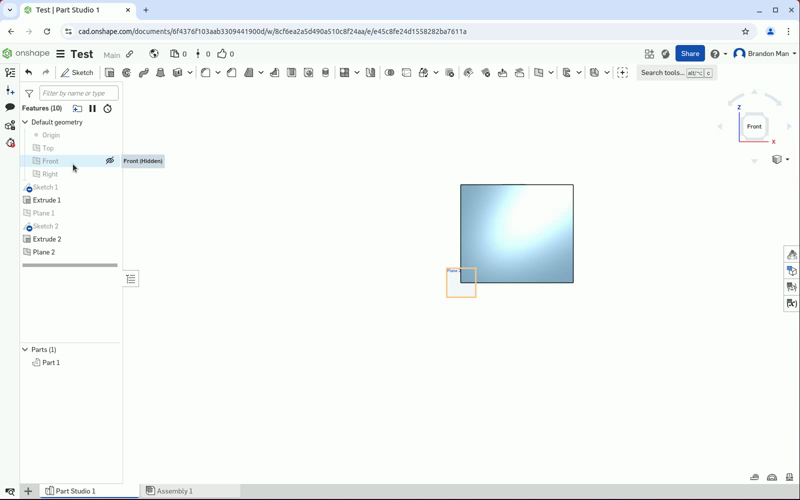
key(shift+s)
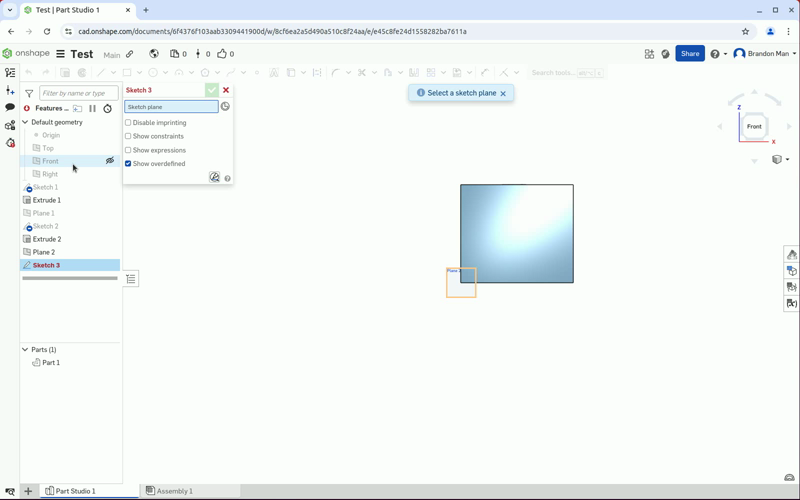
mouse_move(73, 254)
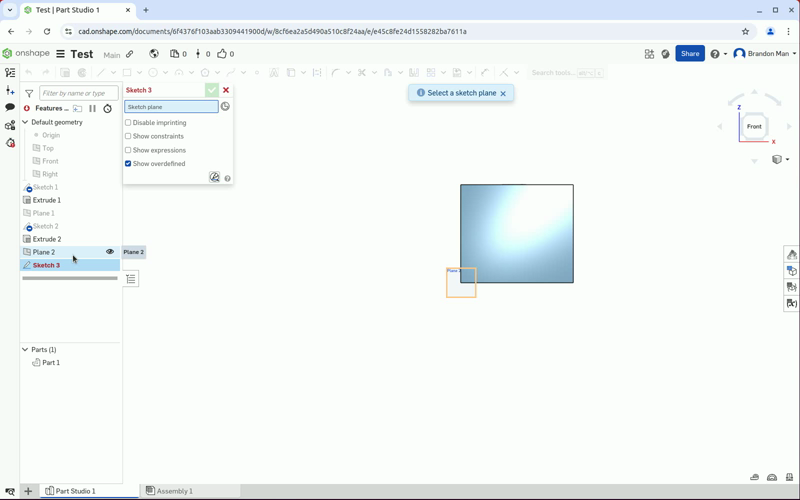
click(73, 254)
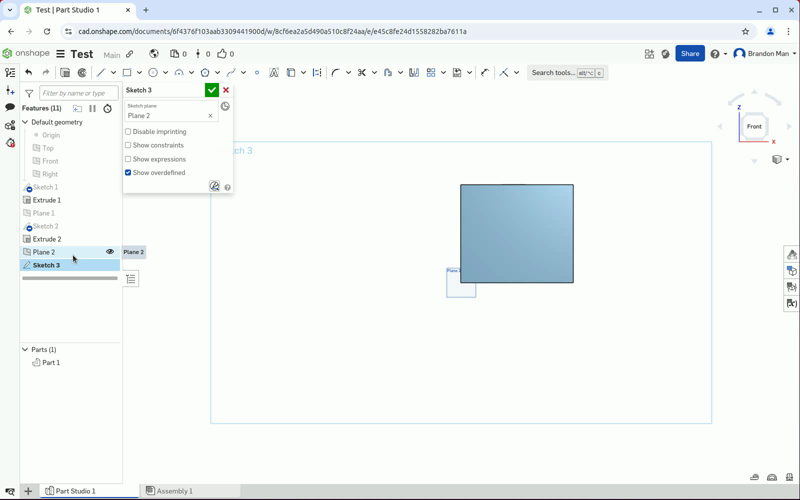
mouse_move(73, 352)
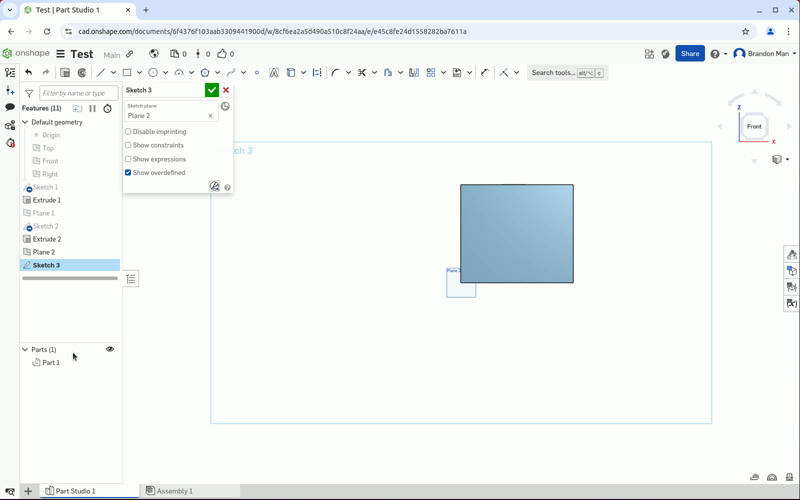
key(y)
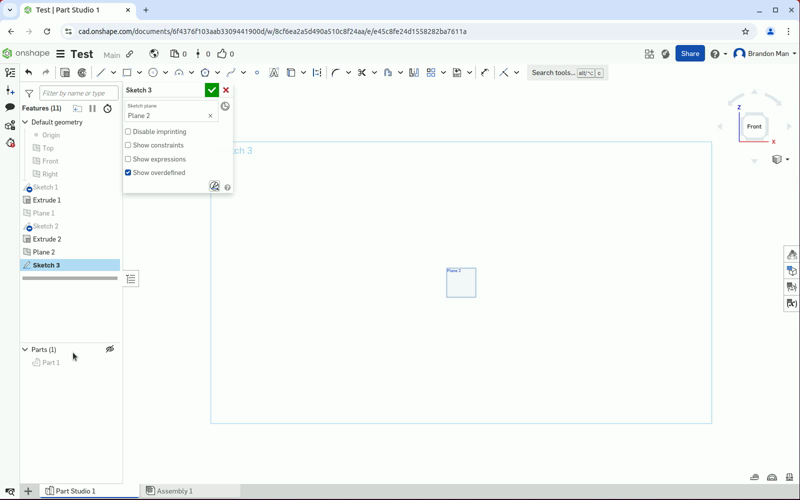
key(l)
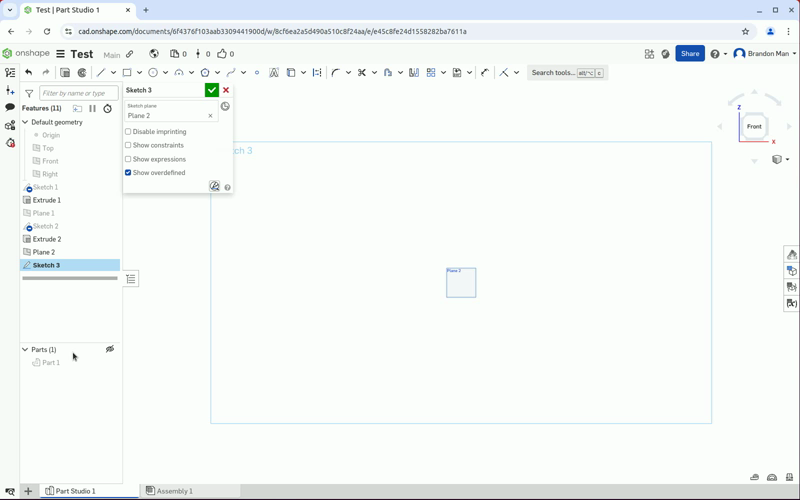
key_down(shift)
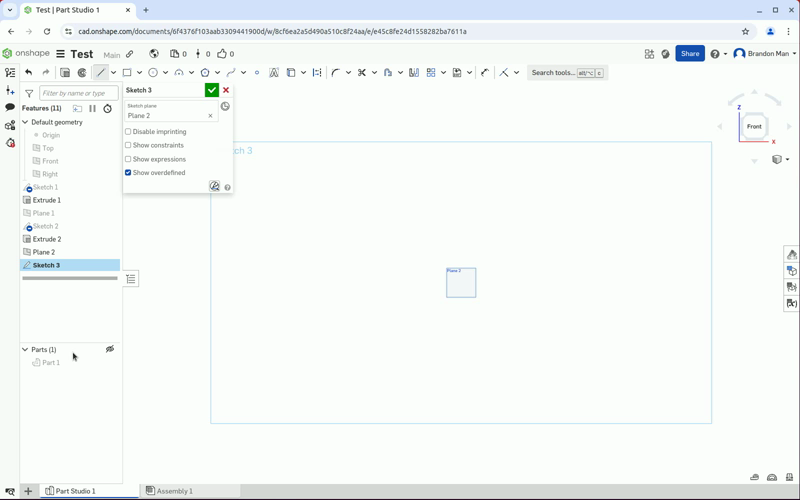
mouse_move(501, 253)
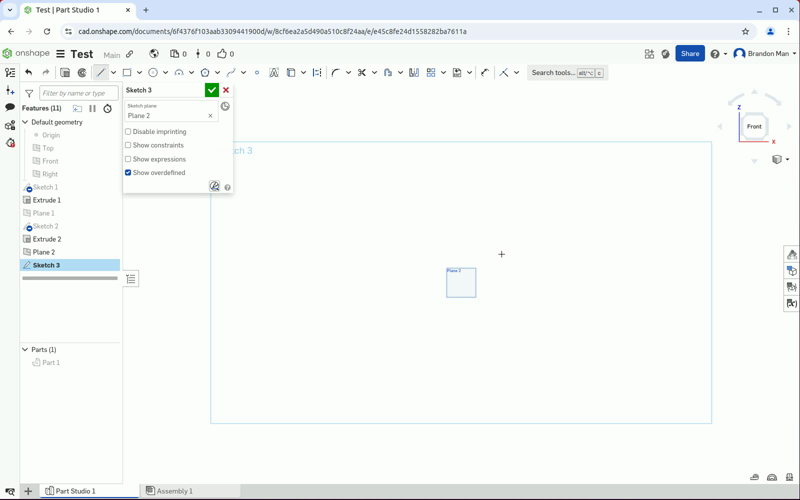
click(501, 253)
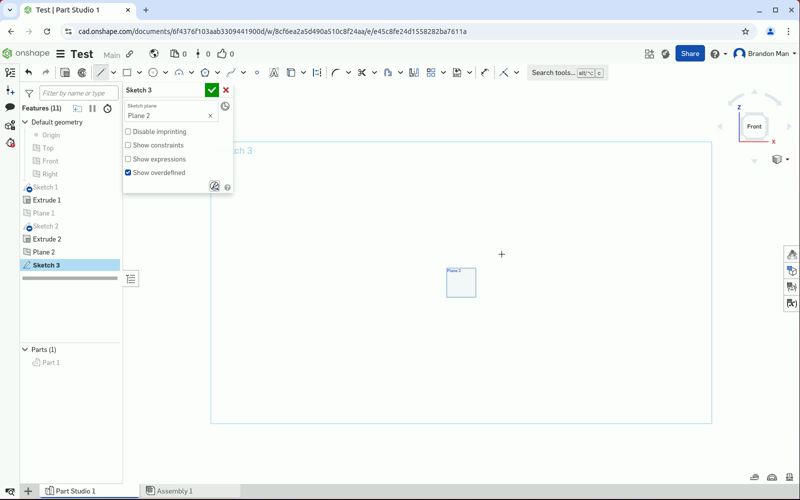
key_up(shift)
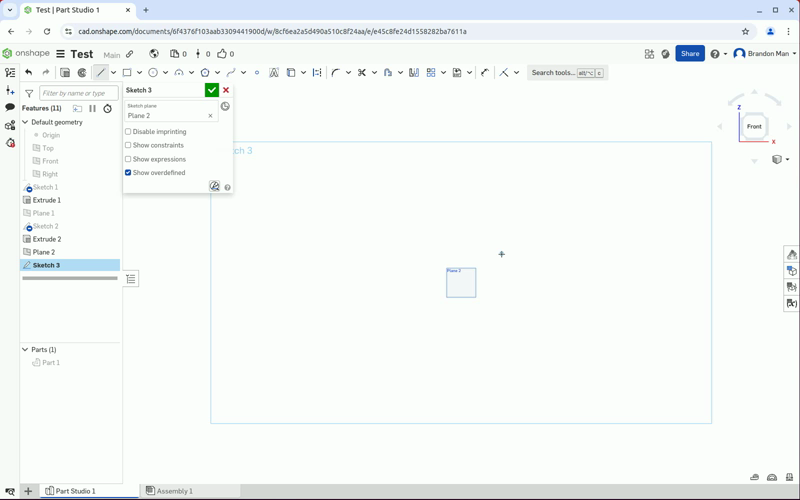
key_down(shift)
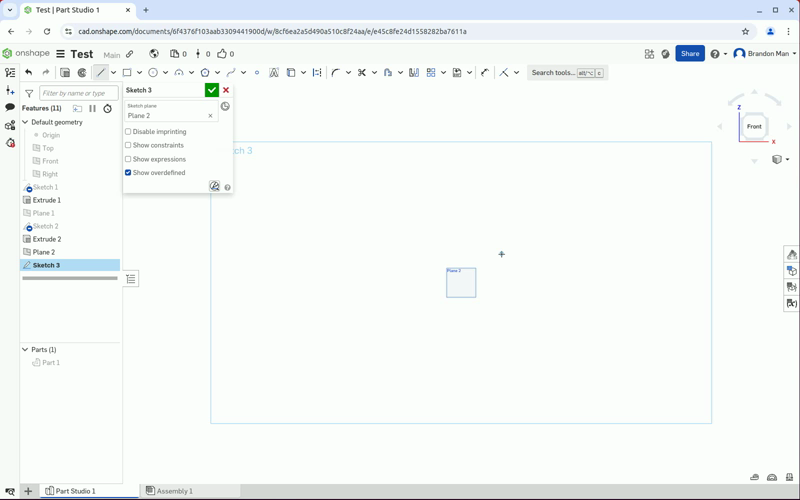
mouse_move(531, 253)
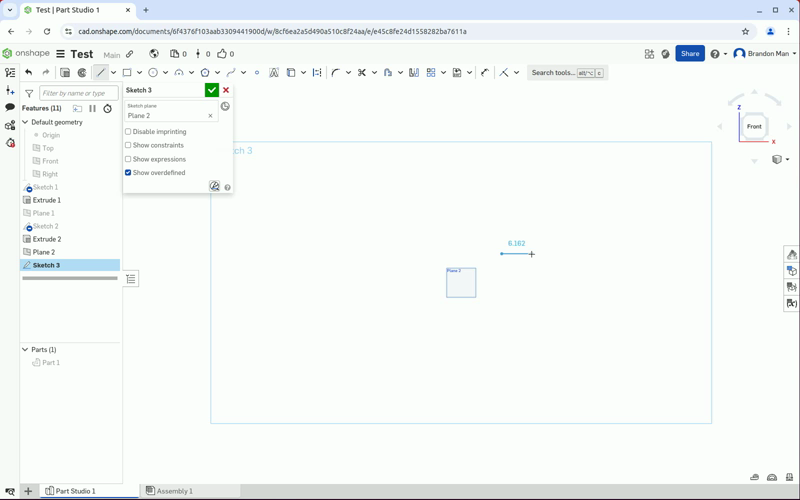
mouse_move(503, 254)
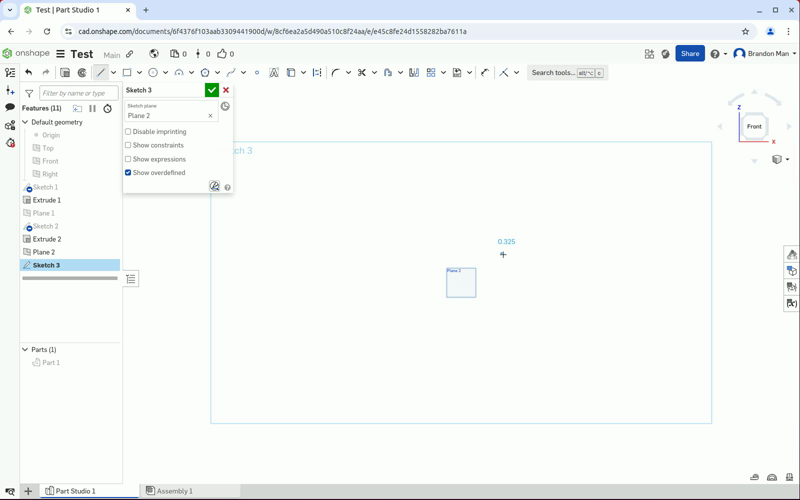
scroll(6)
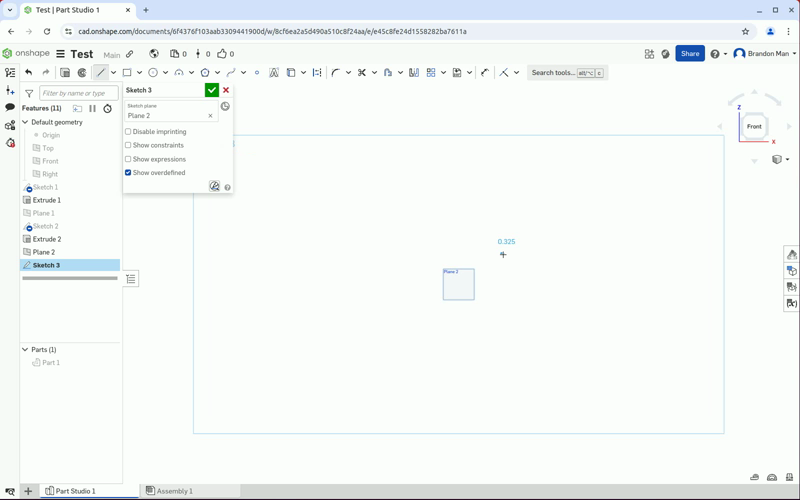
scroll(6)
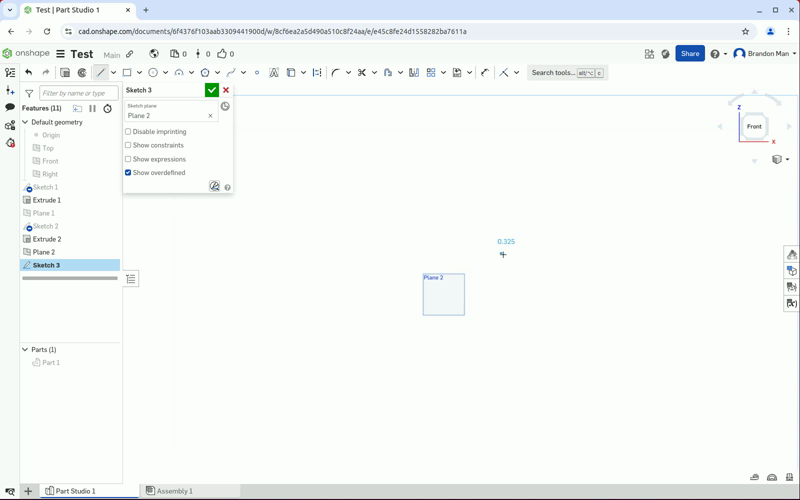
scroll(6)
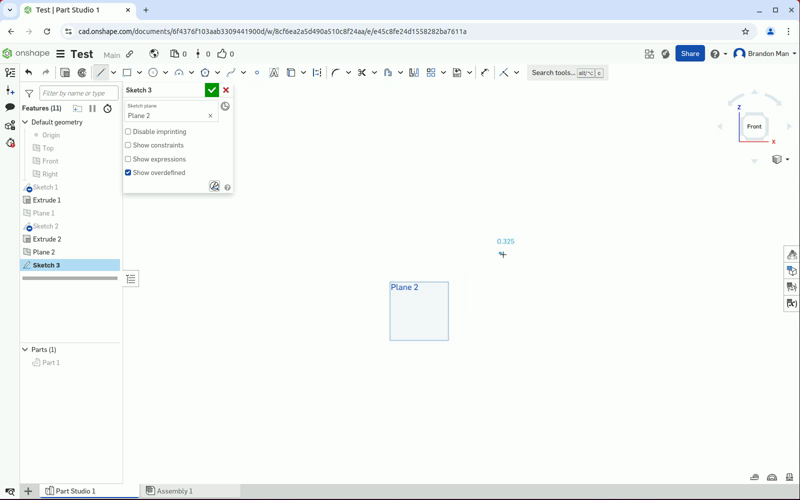
scroll(6)
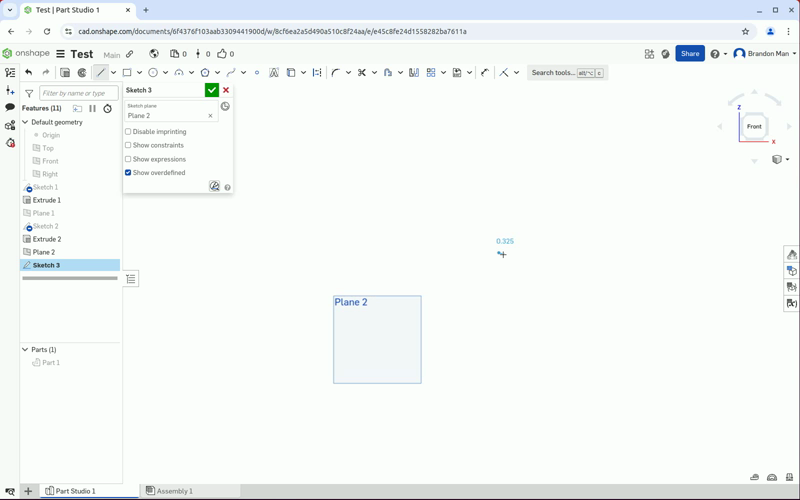
scroll(6)
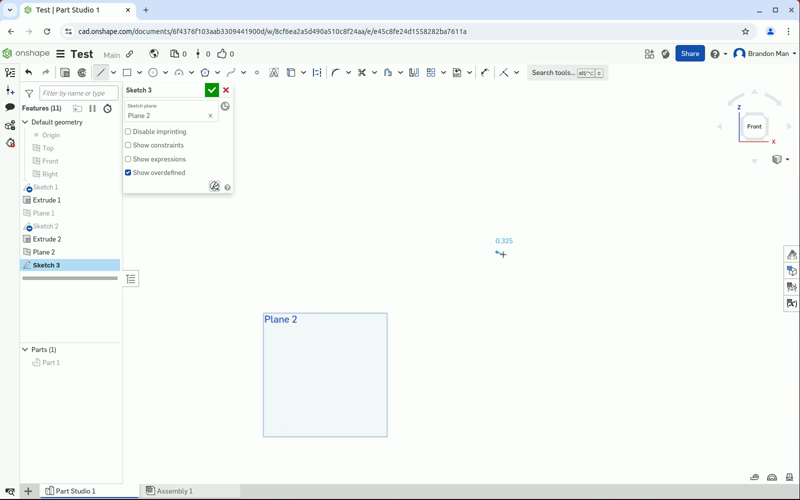
scroll(6)
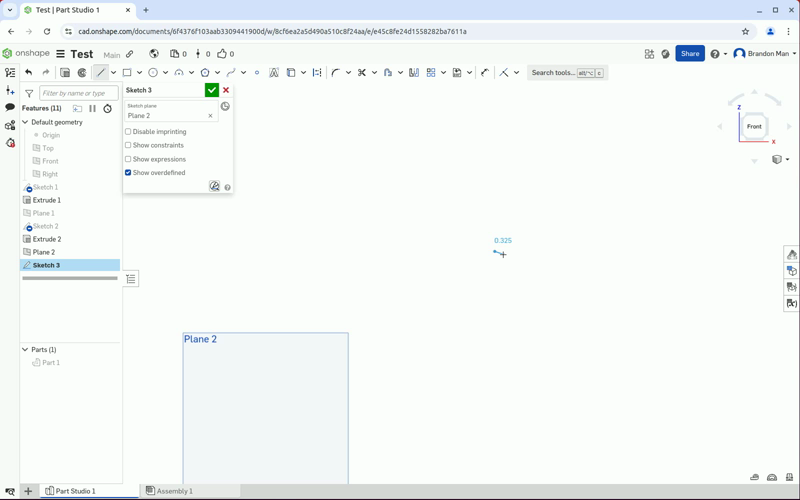
scroll(6)
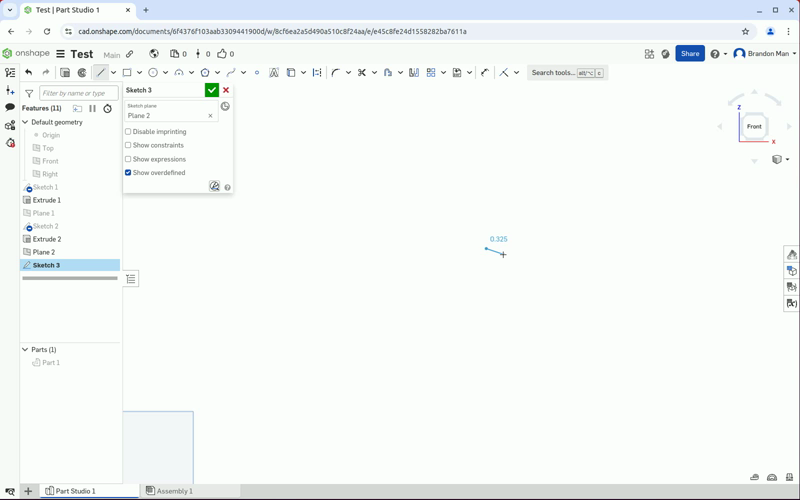
click(503, 254)
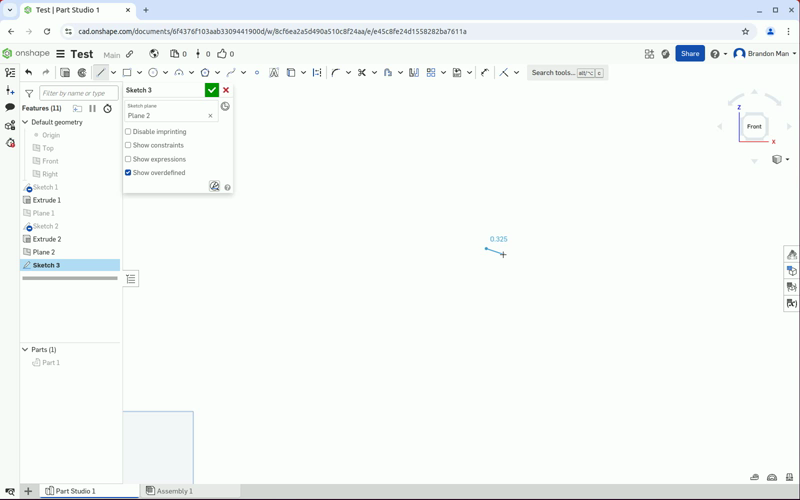
scroll(-6)
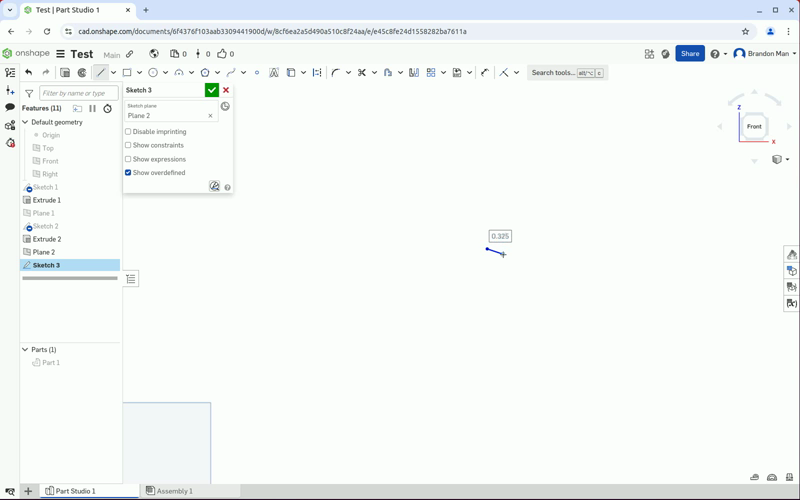
scroll(-6)
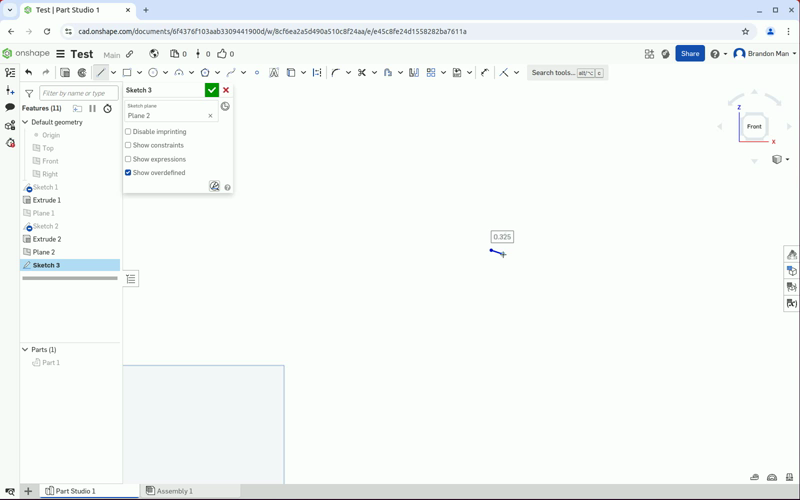
scroll(-6)
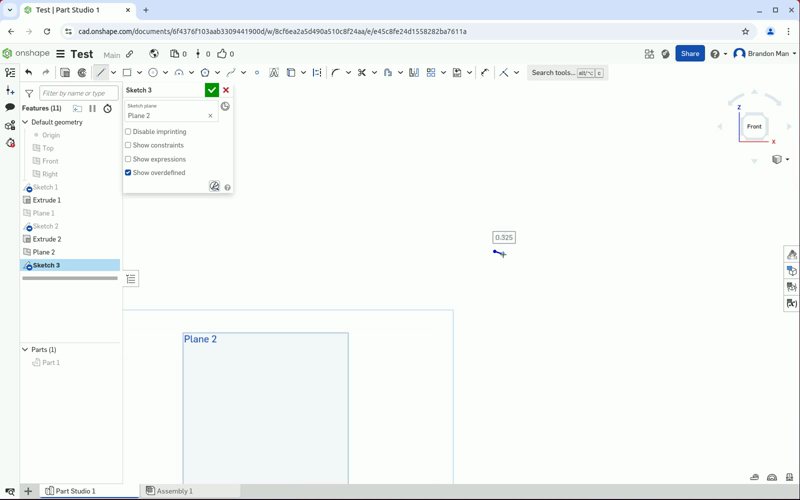
scroll(-6)
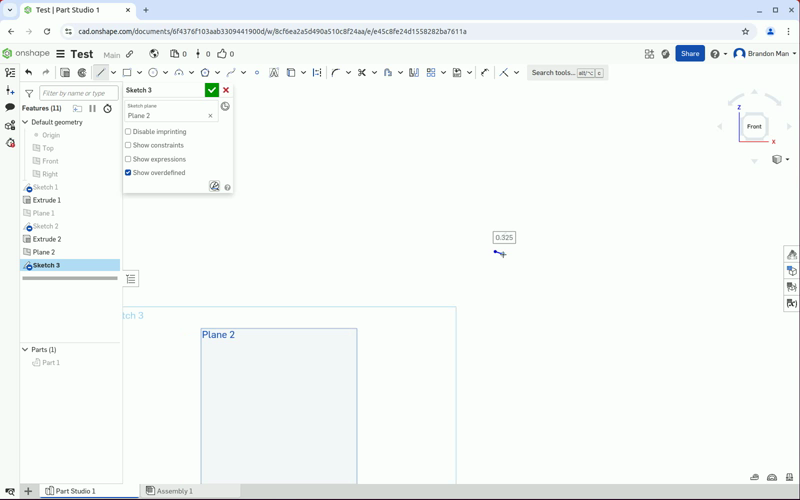
scroll(-6)
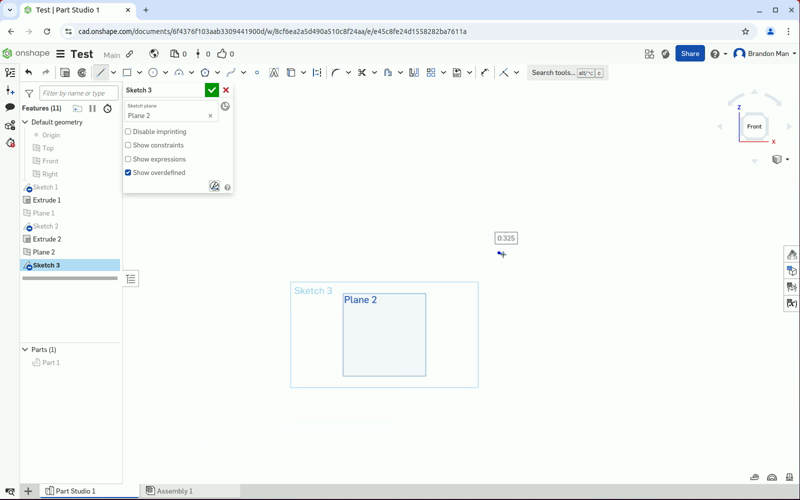
scroll(-6)
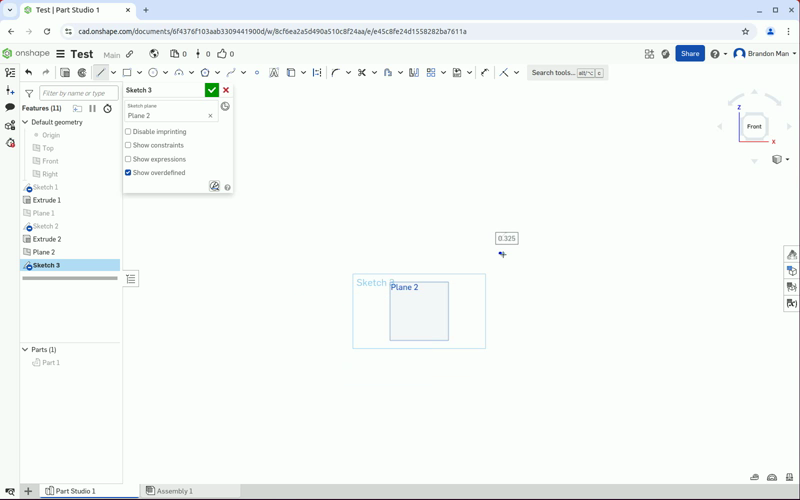
scroll(-6)
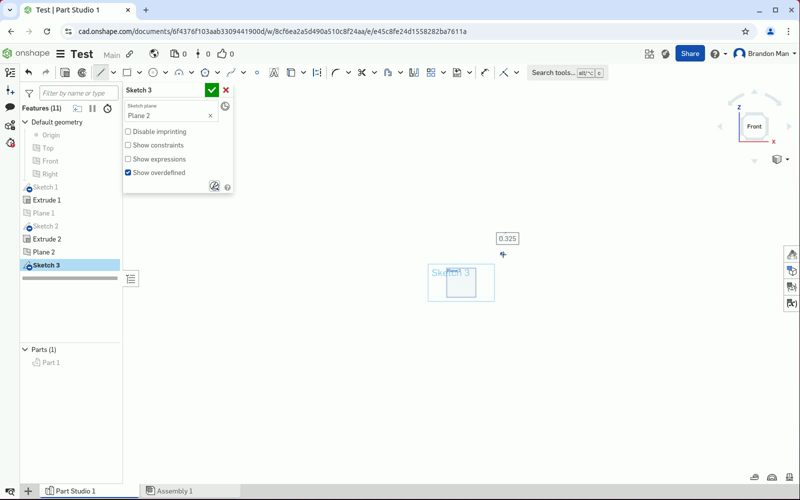
key_up(shift)
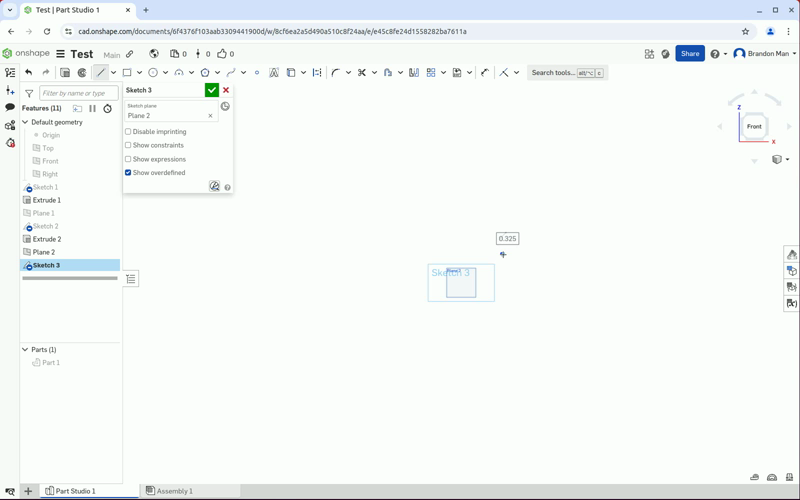
key_down(shift)
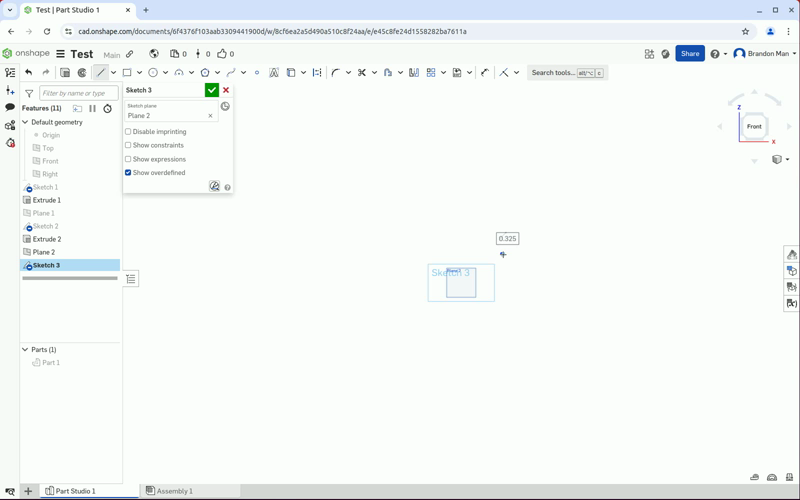
mouse_move(533, 254)
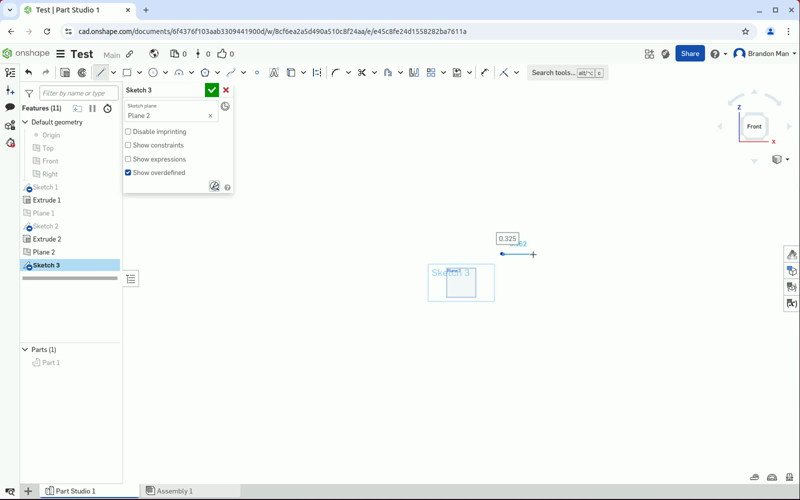
mouse_move(509, 243)
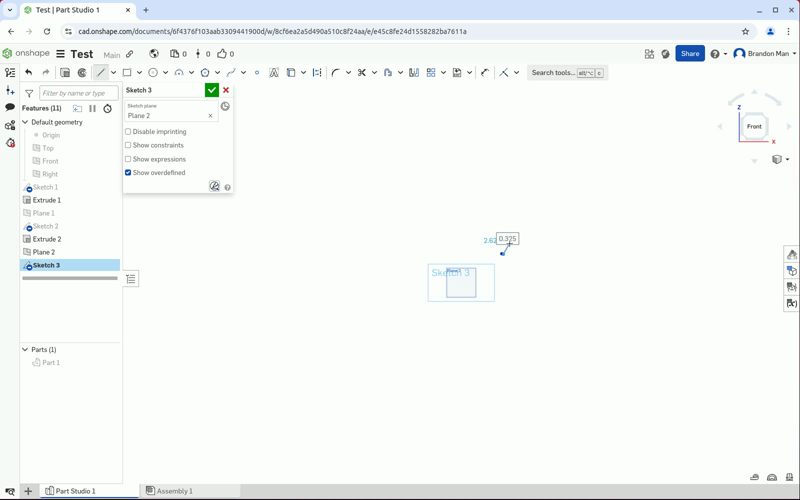
click(509, 243)
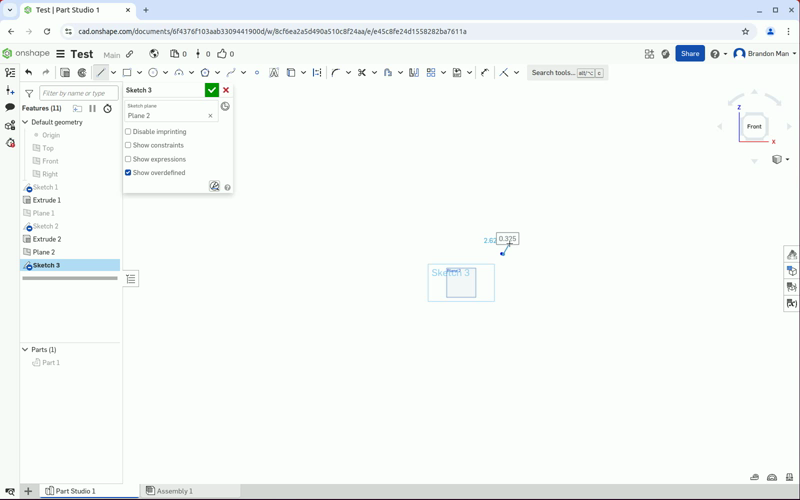
key_up(shift)
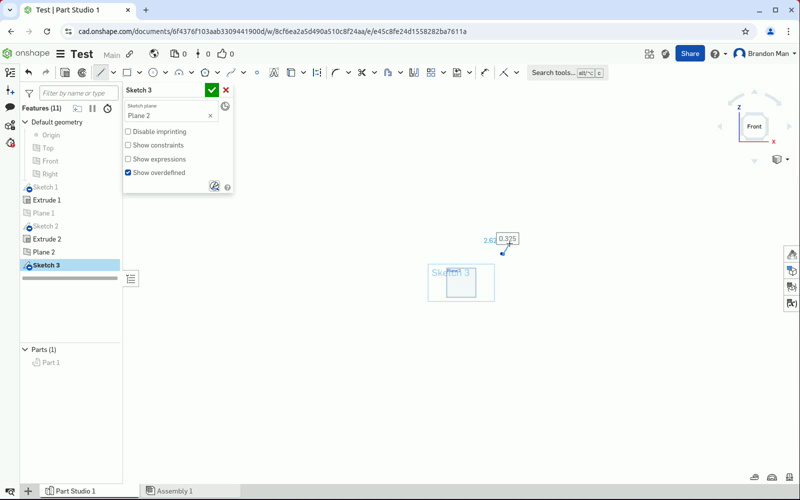
key_down(shift)
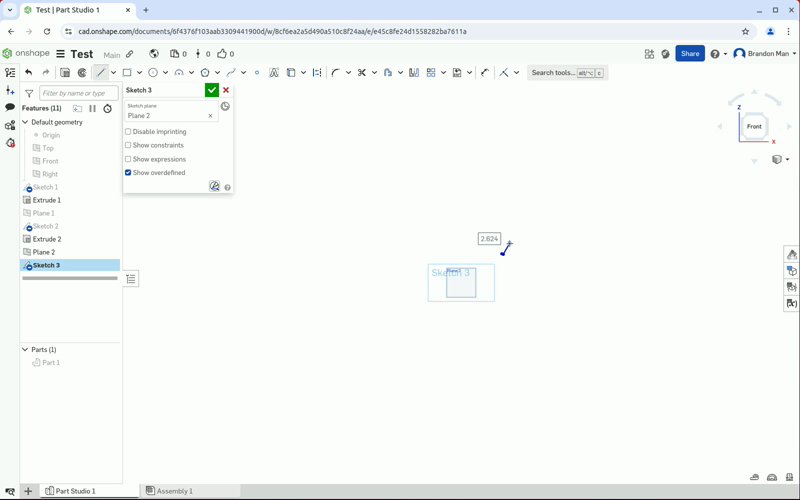
mouse_move(539, 243)
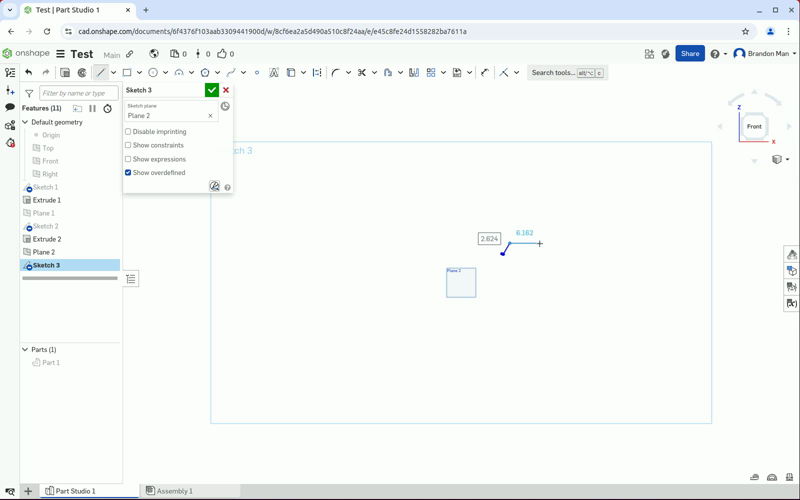
mouse_move(514, 246)
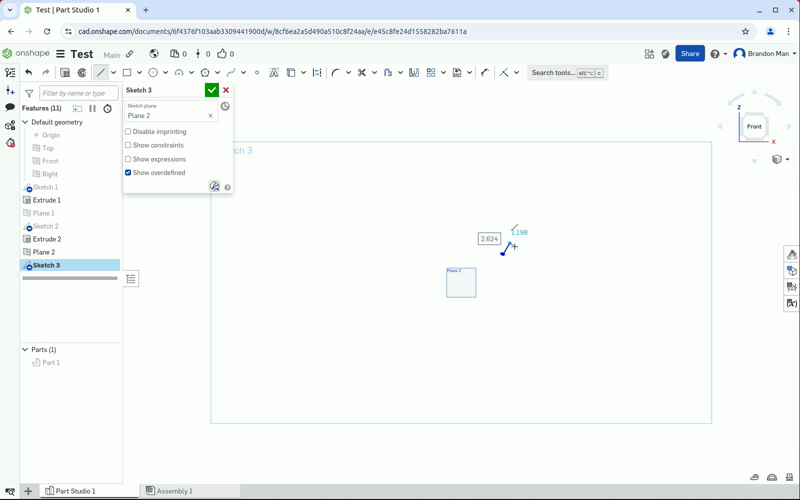
scroll(6)
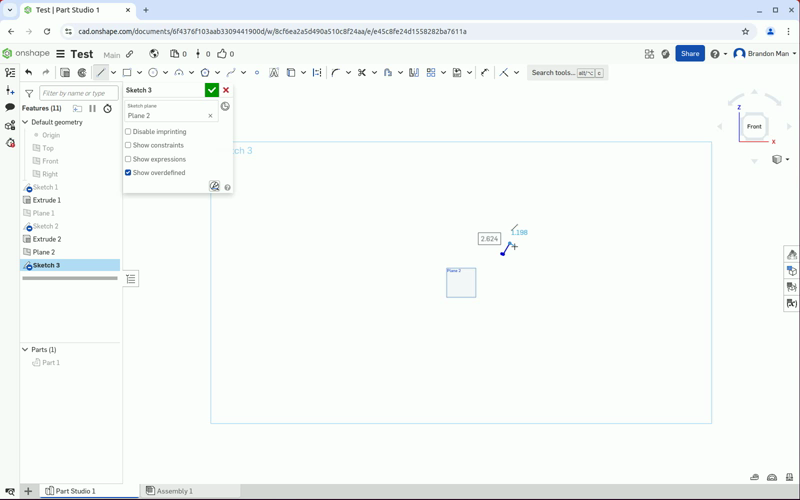
scroll(6)
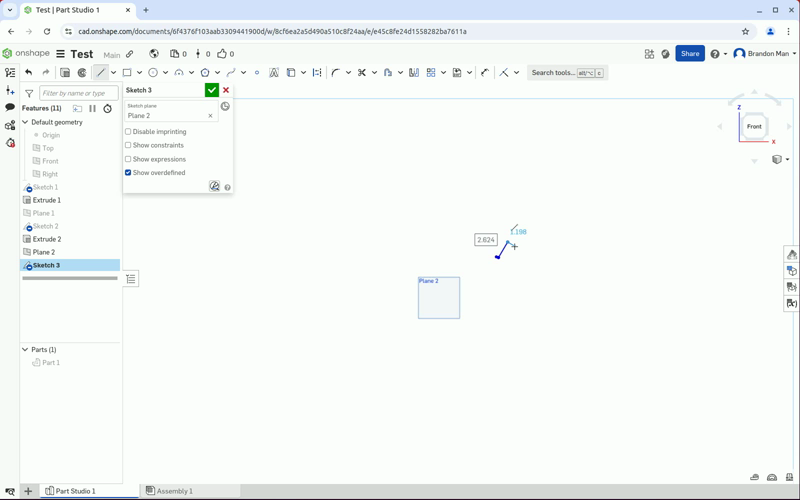
scroll(6)
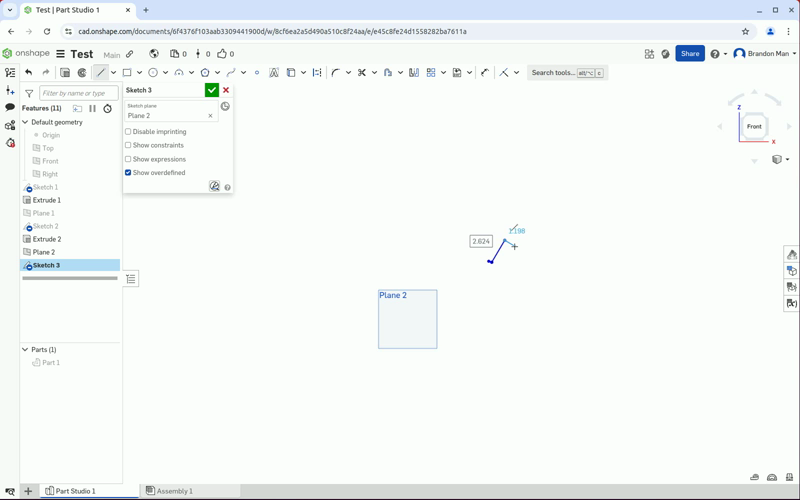
scroll(6)
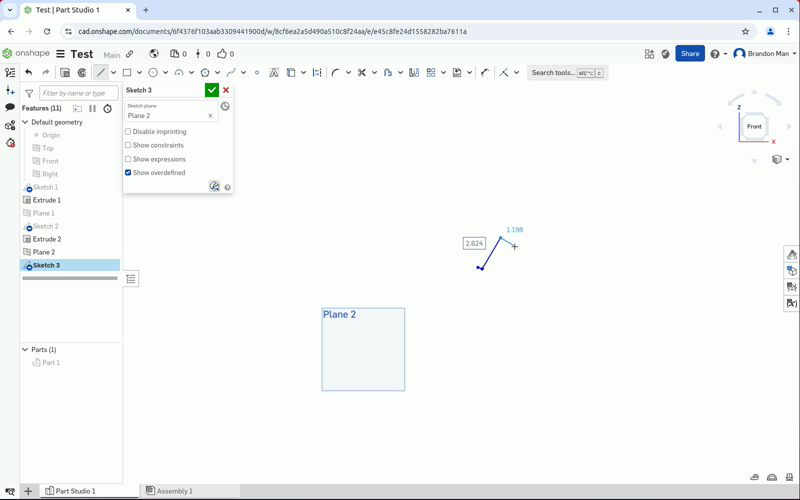
scroll(6)
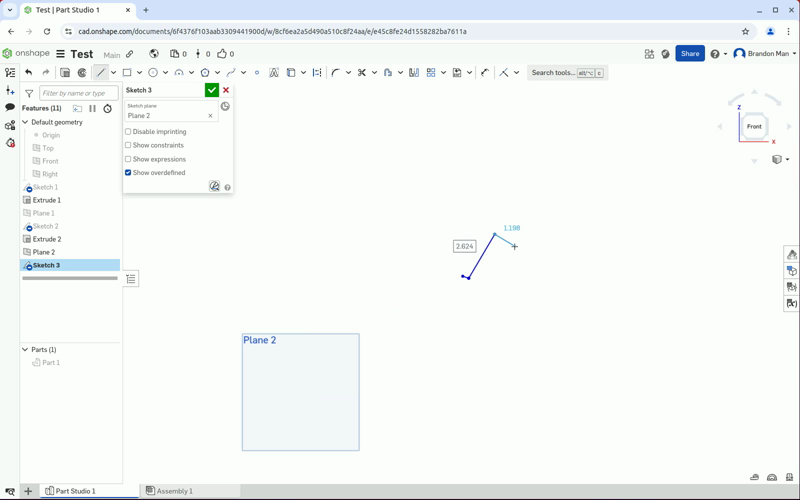
scroll(6)
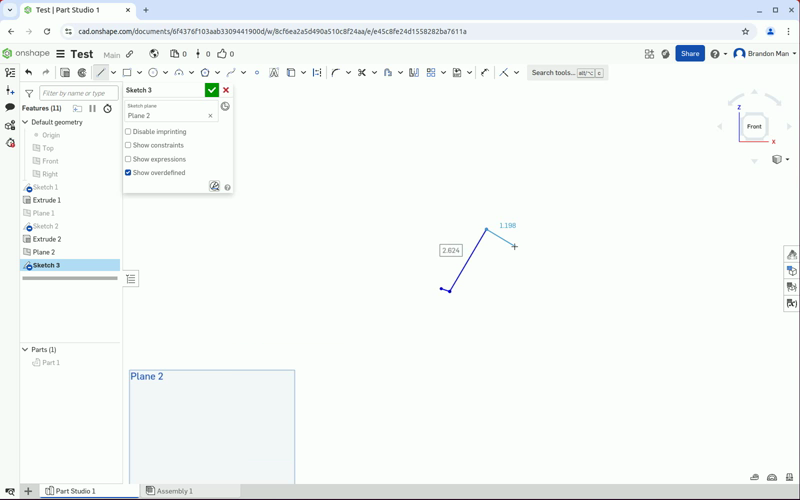
scroll(6)
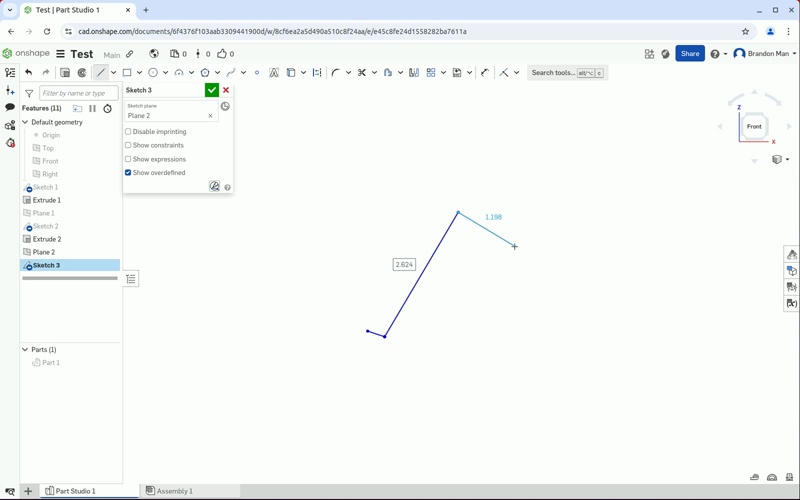
click(514, 246)
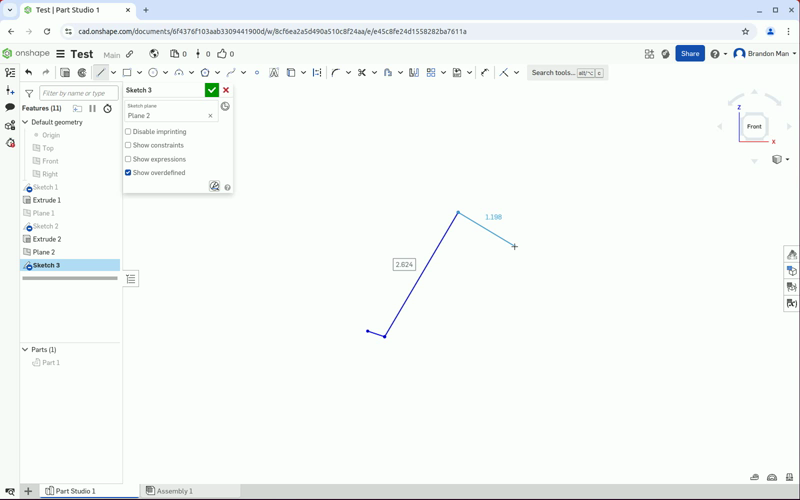
scroll(-6)
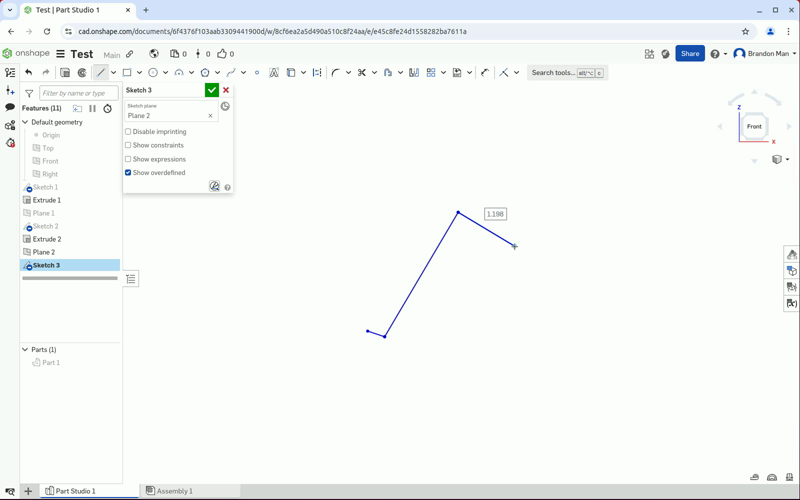
scroll(-6)
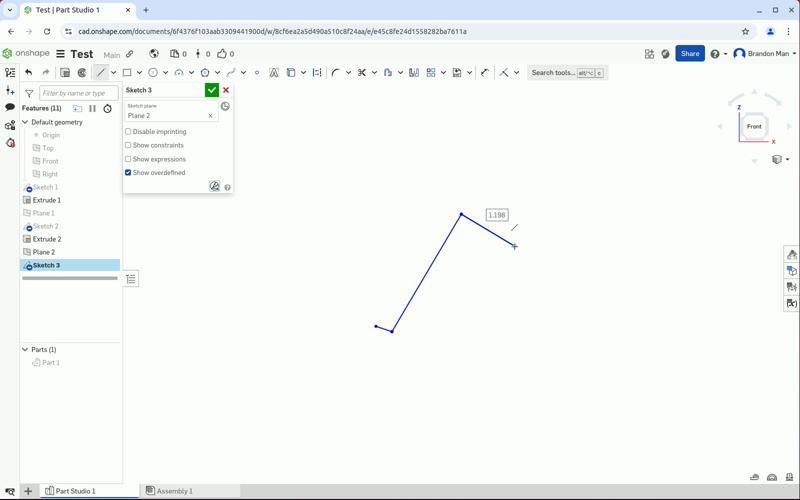
scroll(-6)
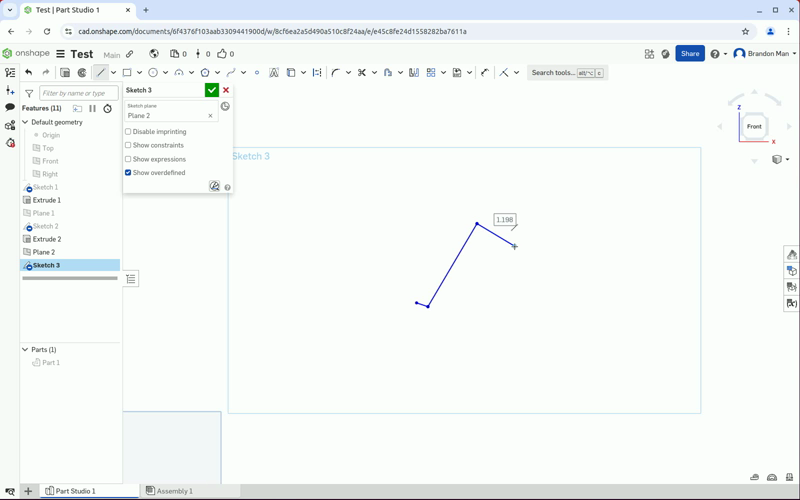
scroll(-6)
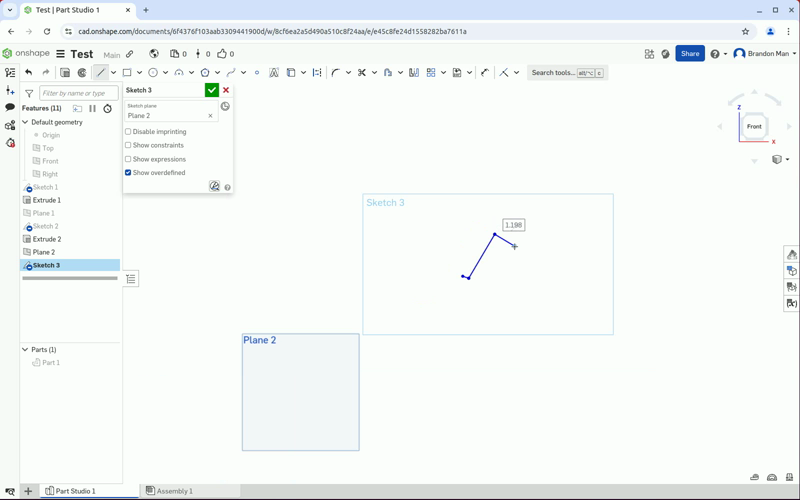
scroll(-6)
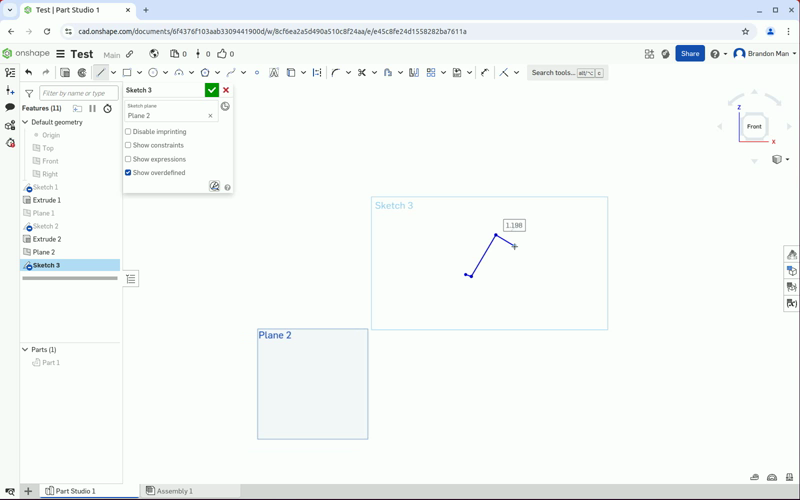
scroll(-6)
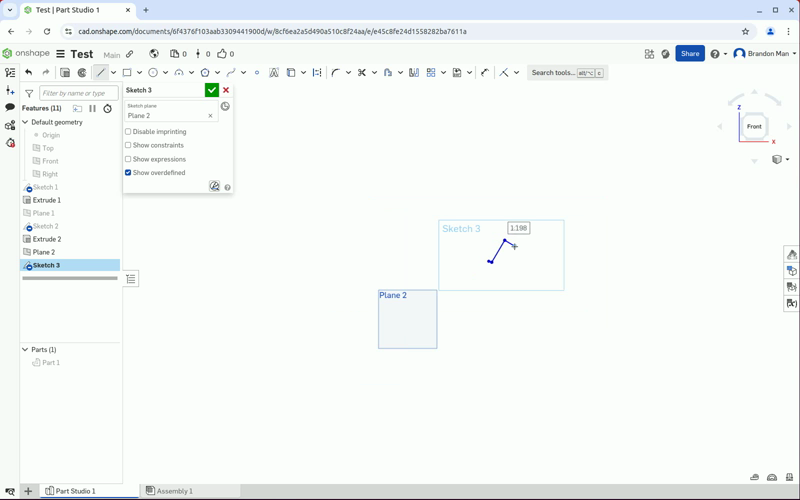
scroll(-6)
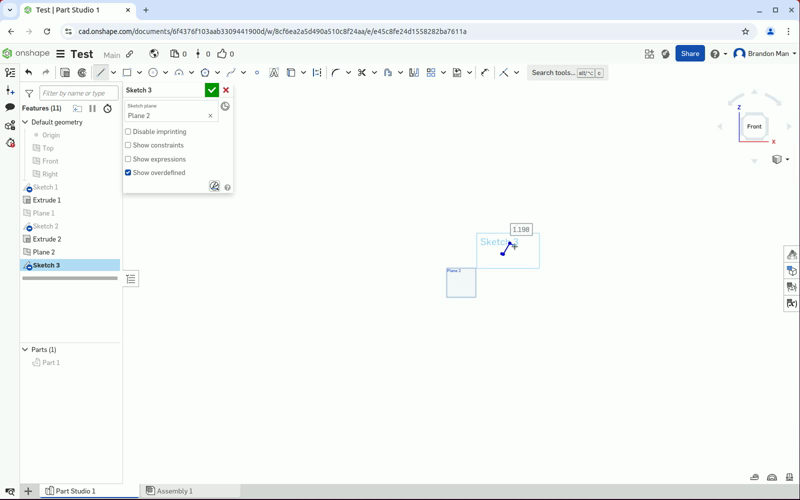
key_up(shift)
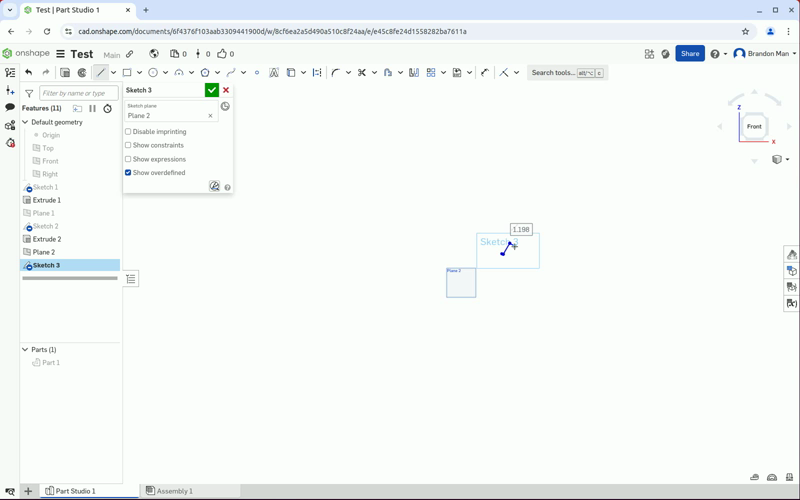
key_down(shift)
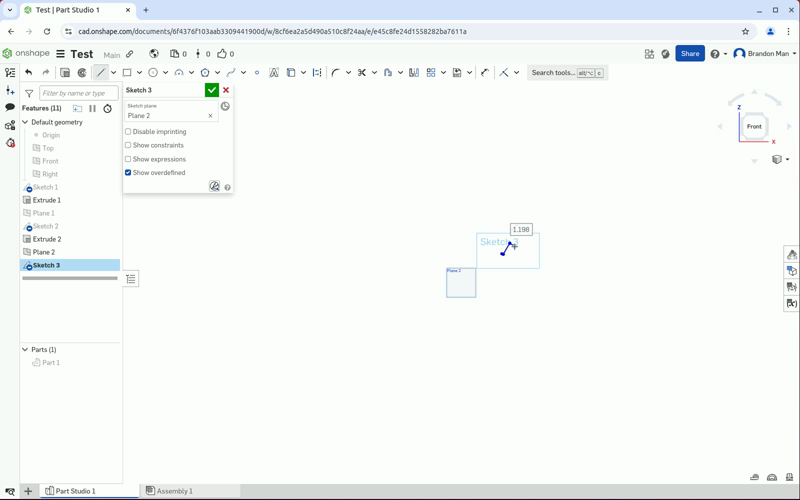
mouse_move(544, 246)
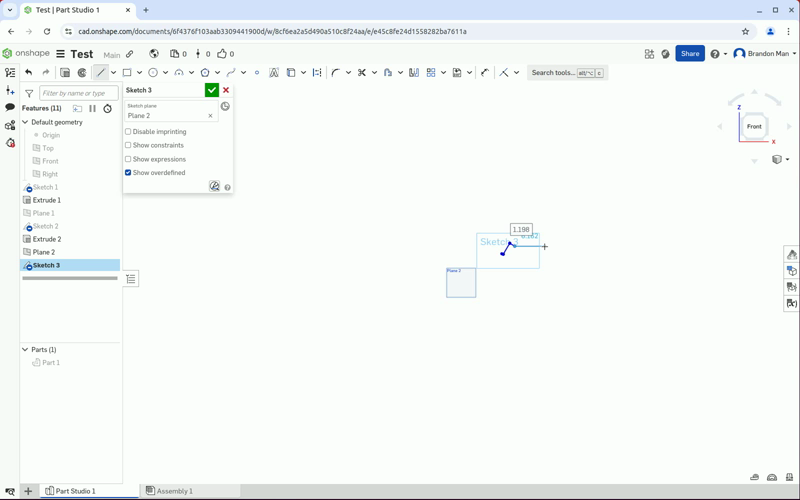
mouse_move(524, 229)
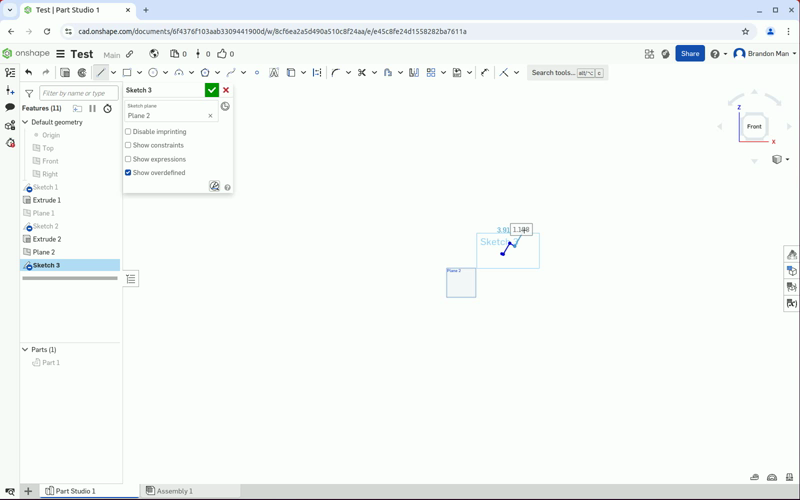
click(524, 229)
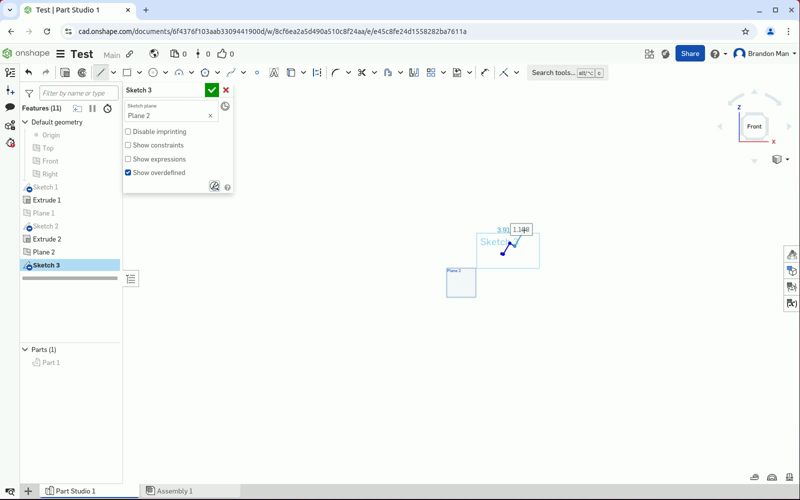
key_up(shift)
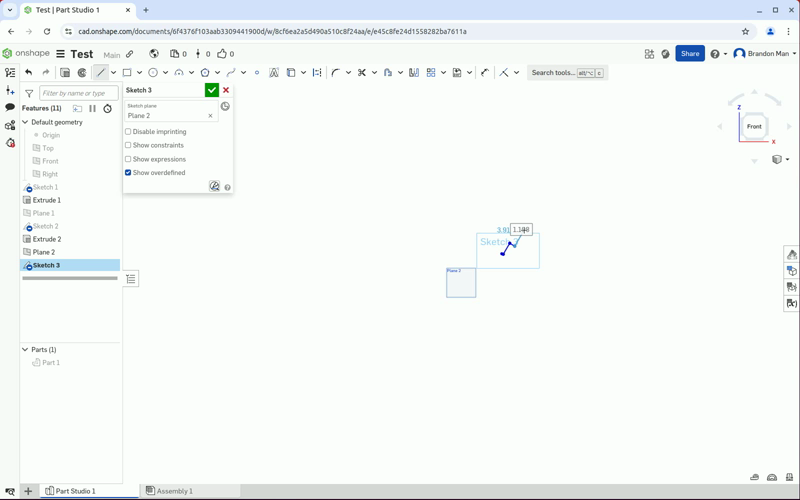
key_down(shift)
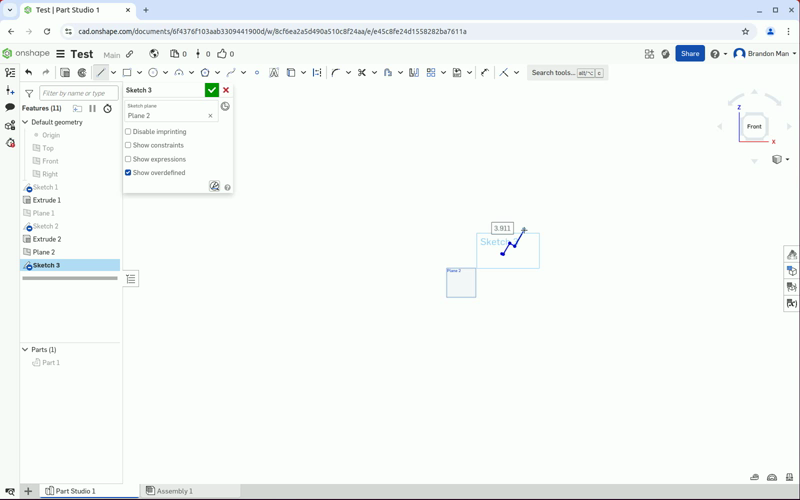
mouse_move(554, 229)
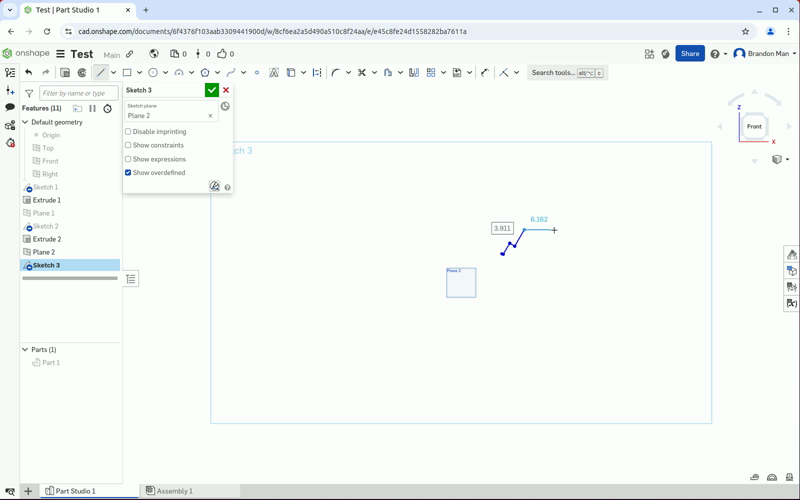
mouse_move(526, 230)
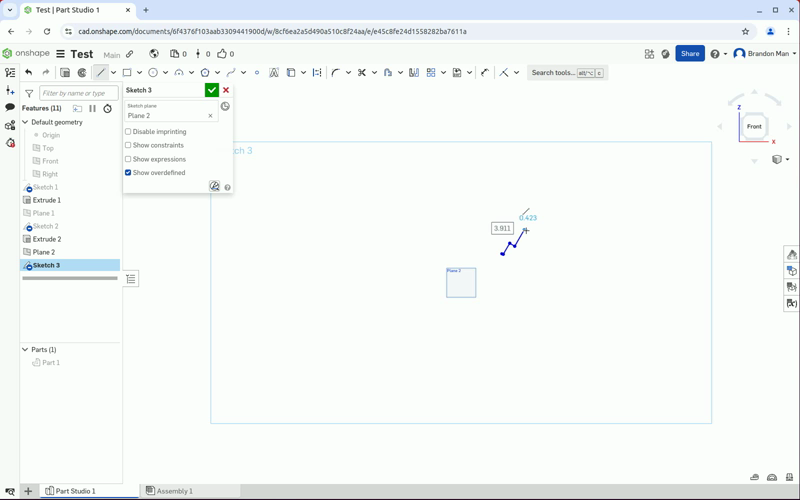
scroll(6)
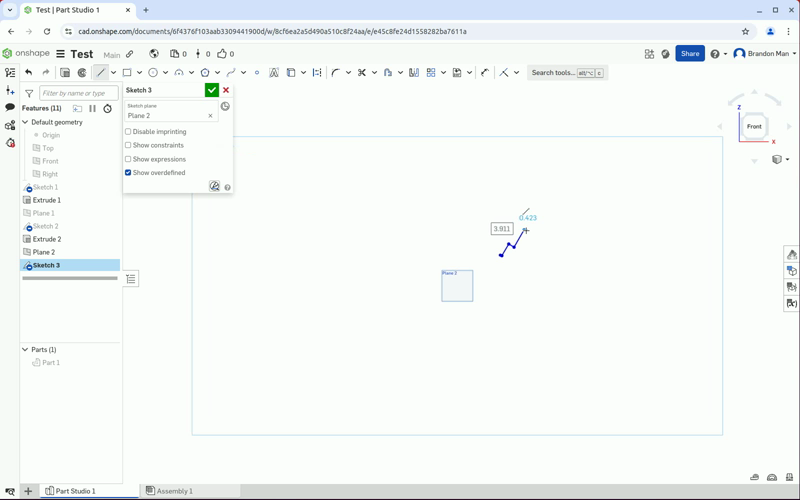
scroll(6)
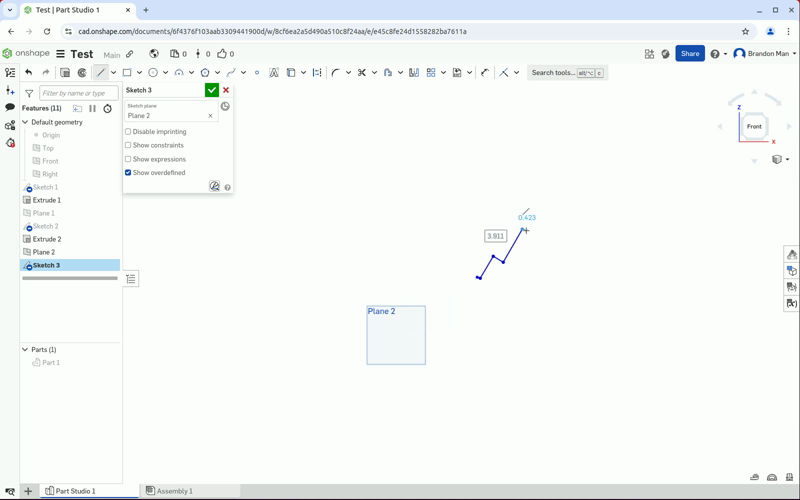
scroll(6)
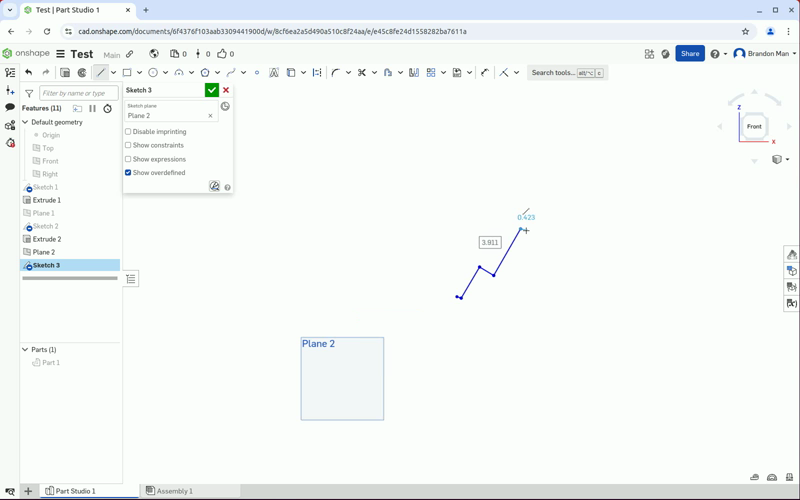
scroll(6)
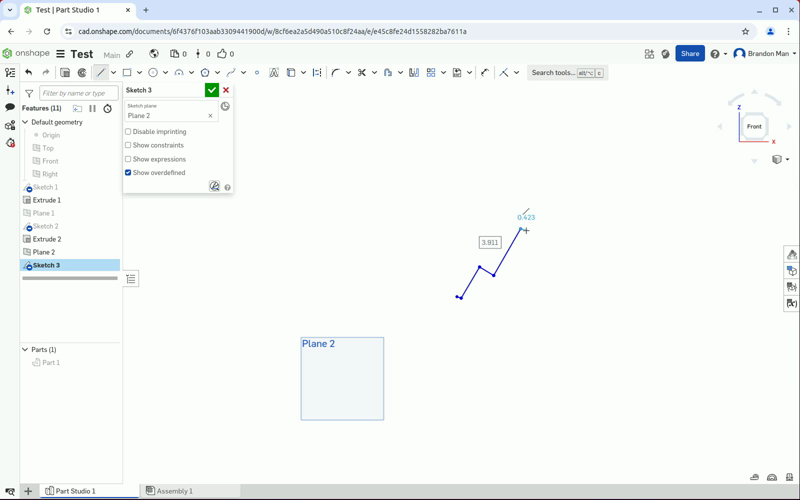
scroll(6)
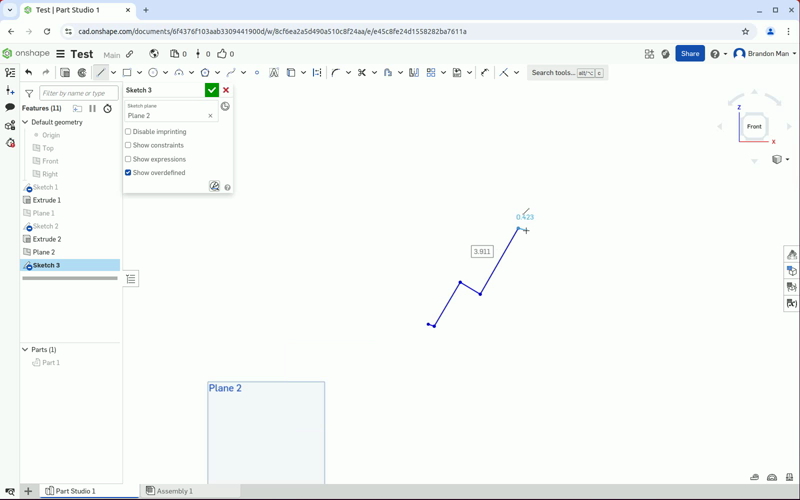
scroll(6)
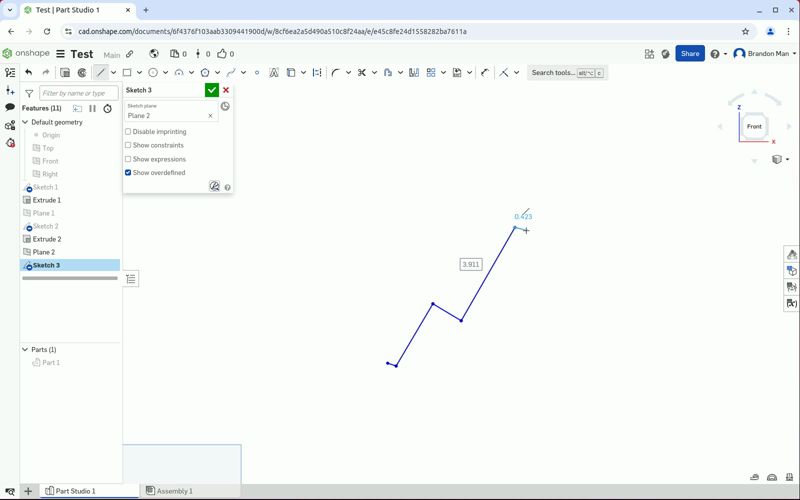
scroll(6)
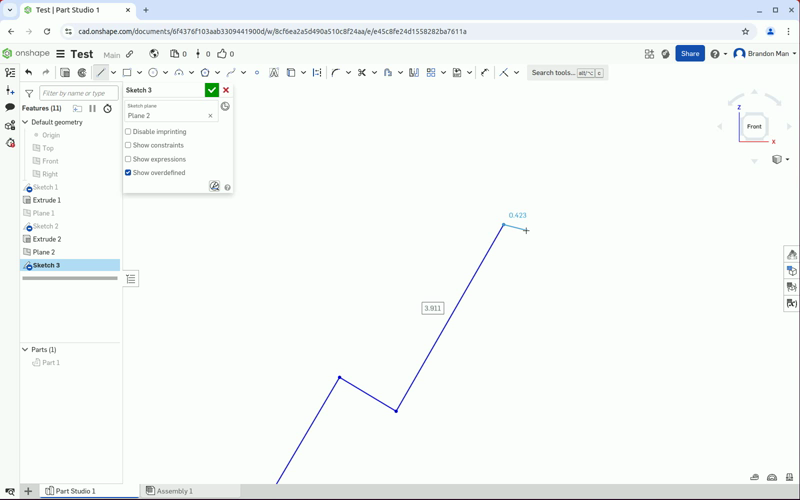
click(526, 230)
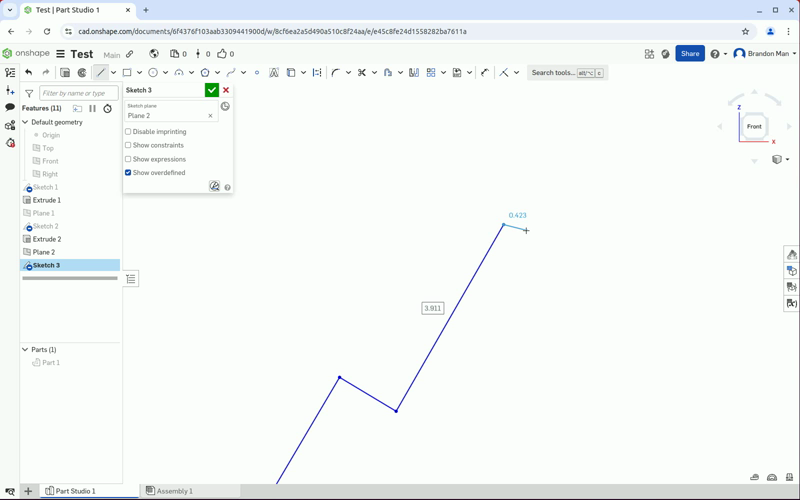
scroll(-6)
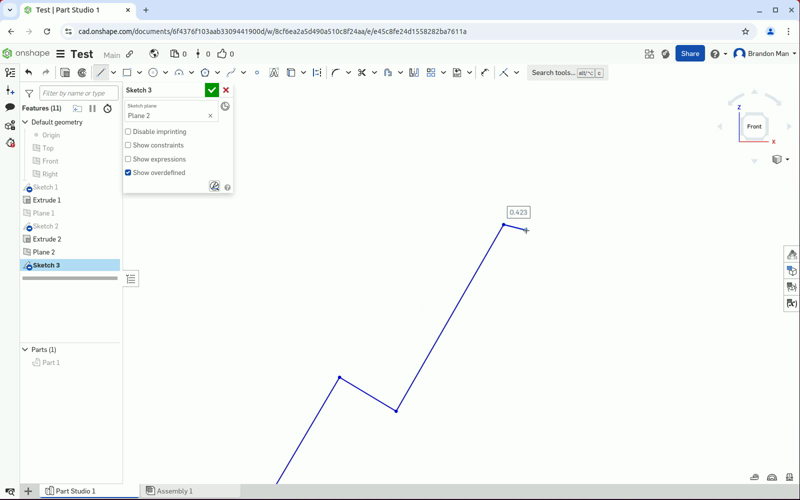
scroll(-6)
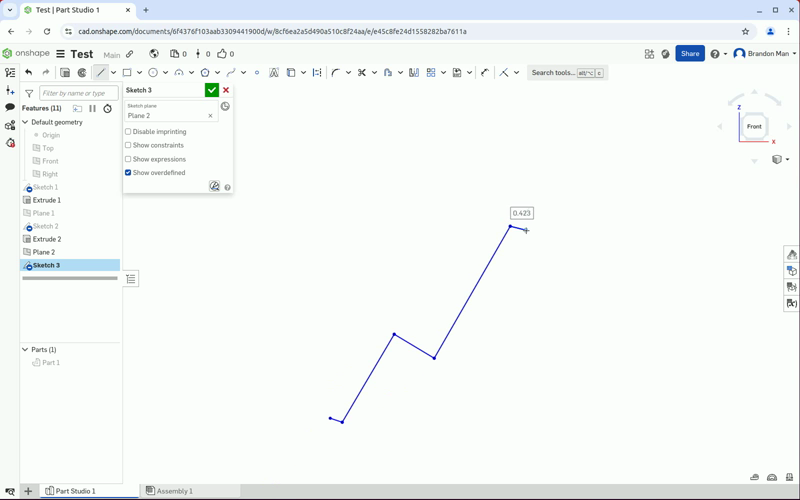
scroll(-6)
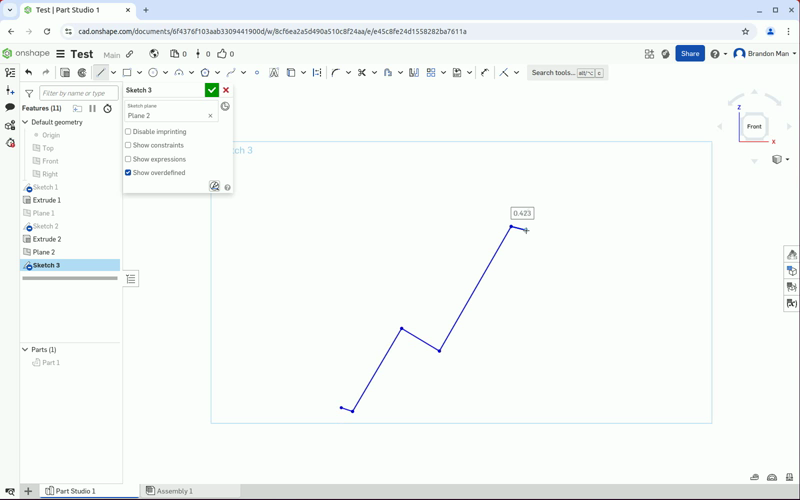
scroll(-6)
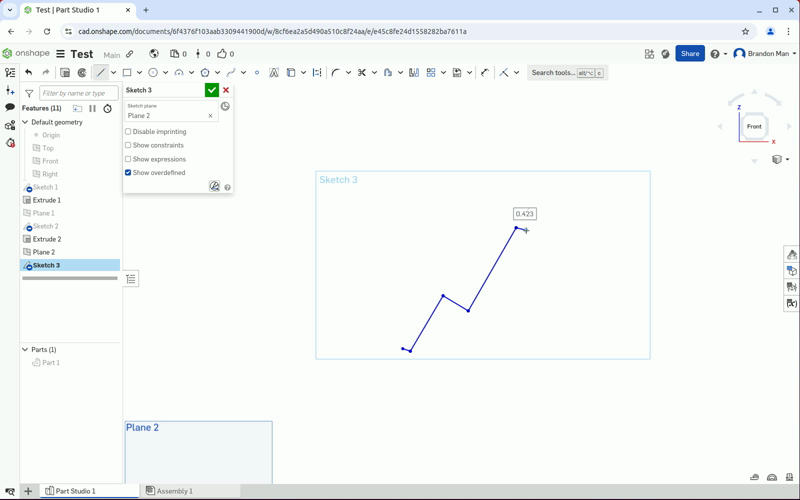
scroll(-6)
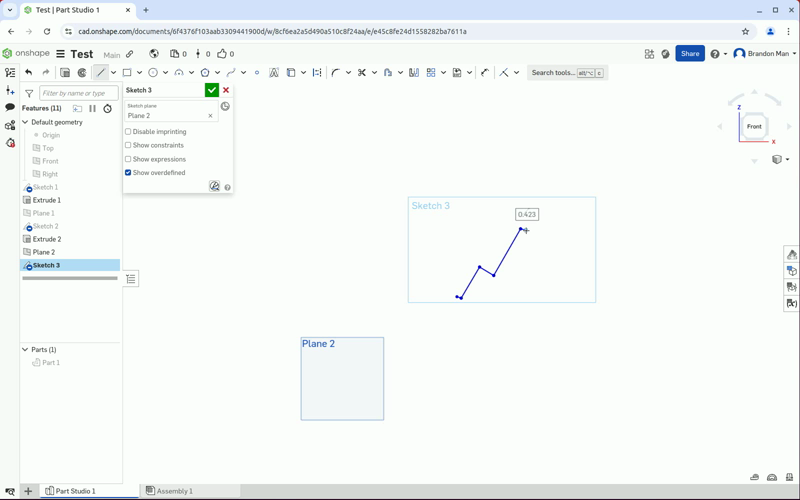
scroll(-6)
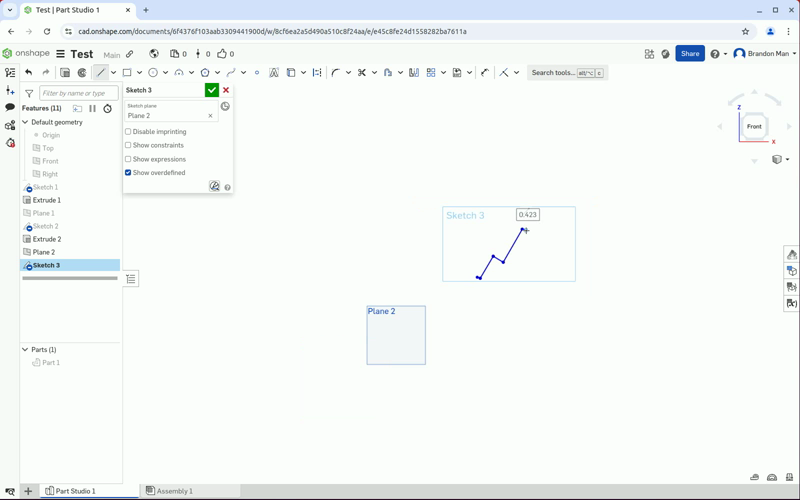
scroll(-6)
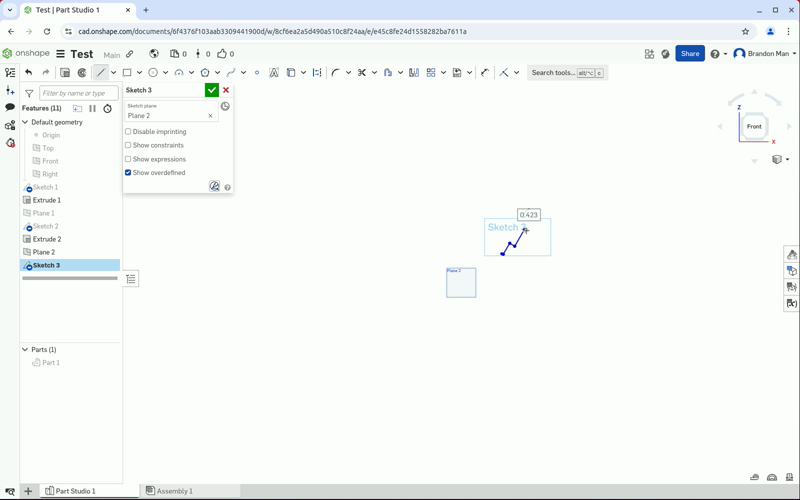
key_up(shift)
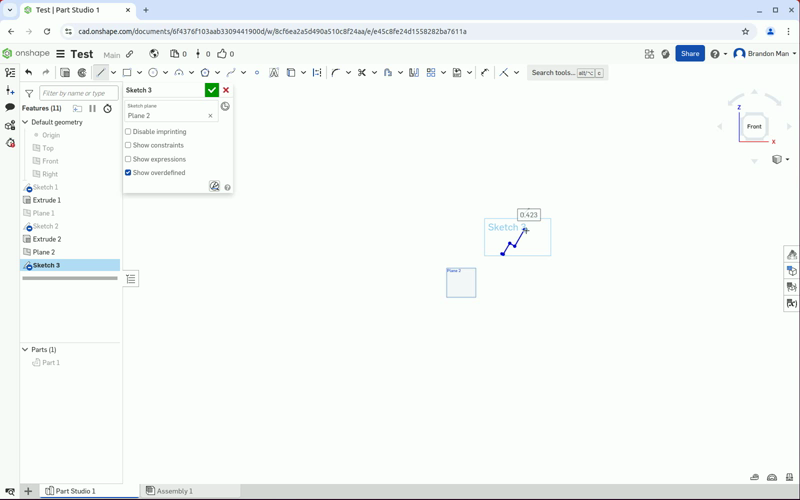
key_down(shift)
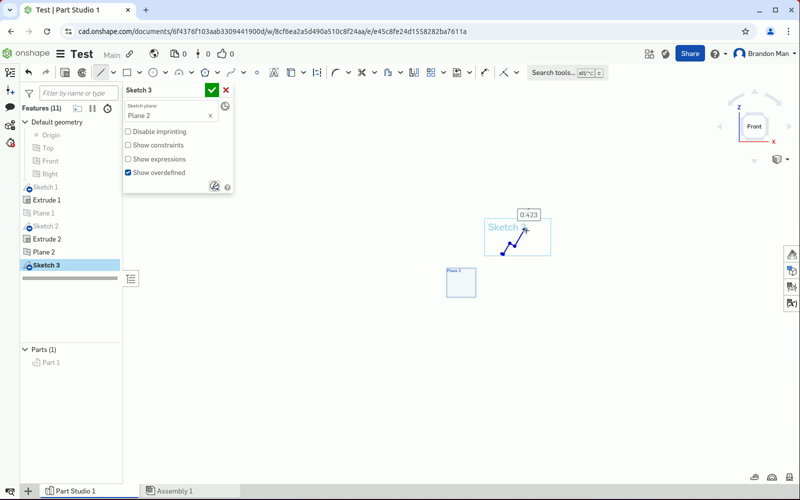
mouse_move(556, 230)
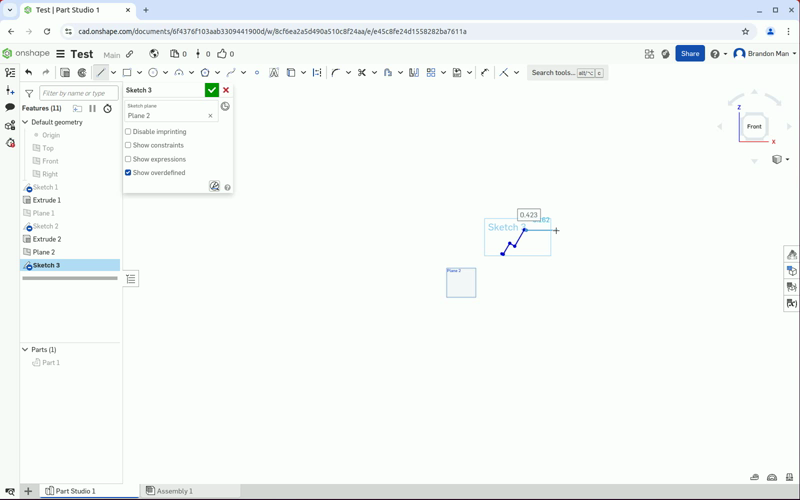
mouse_move(526, 224)
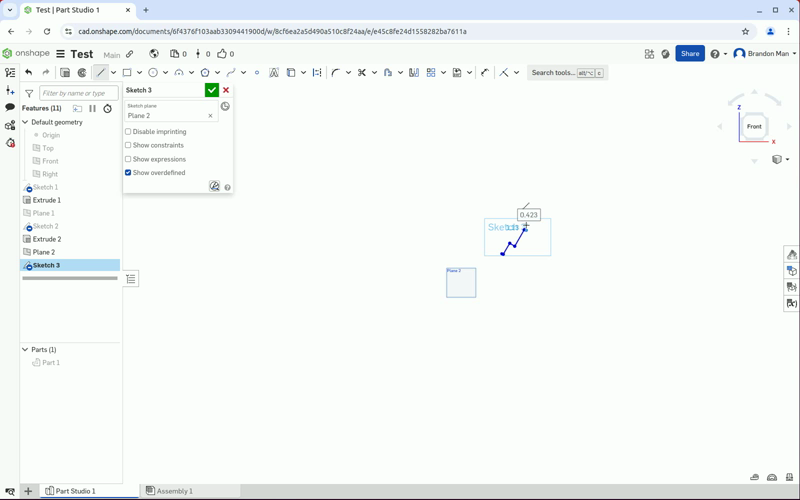
scroll(6)
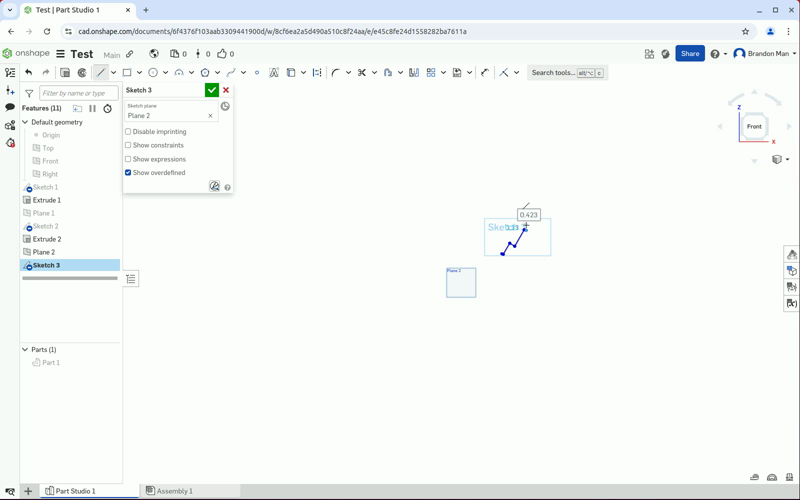
scroll(6)
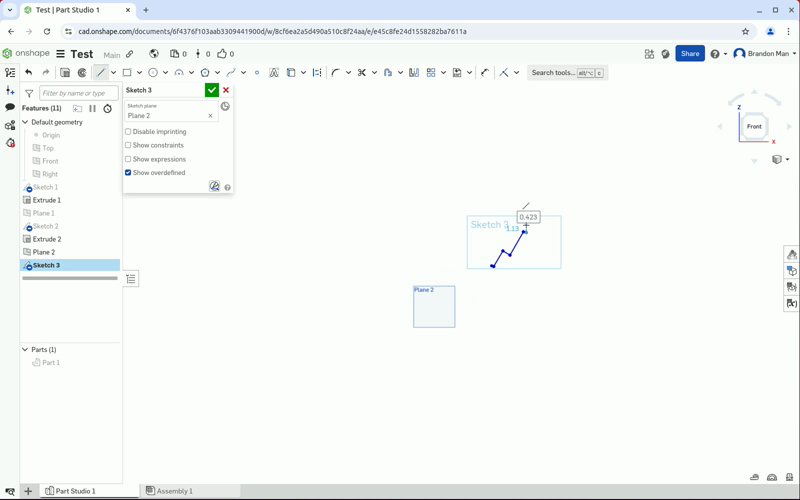
scroll(6)
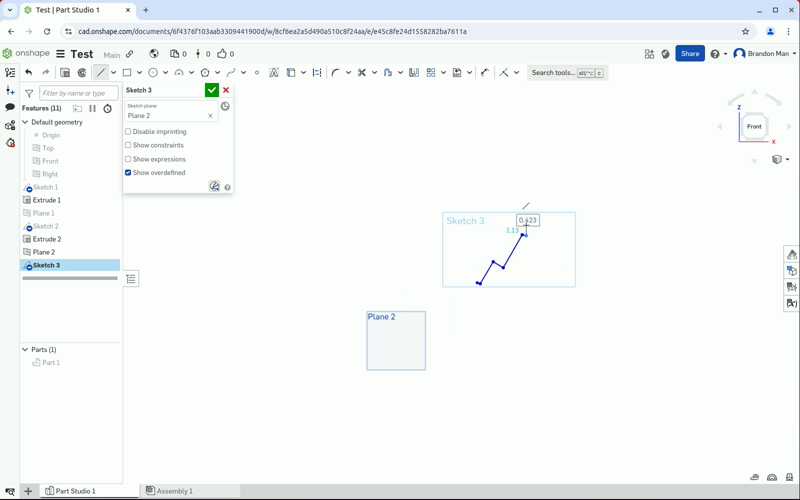
scroll(6)
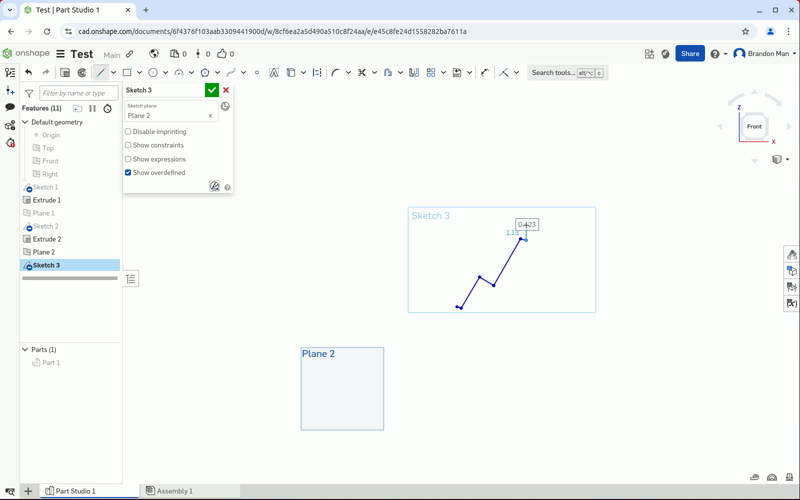
scroll(6)
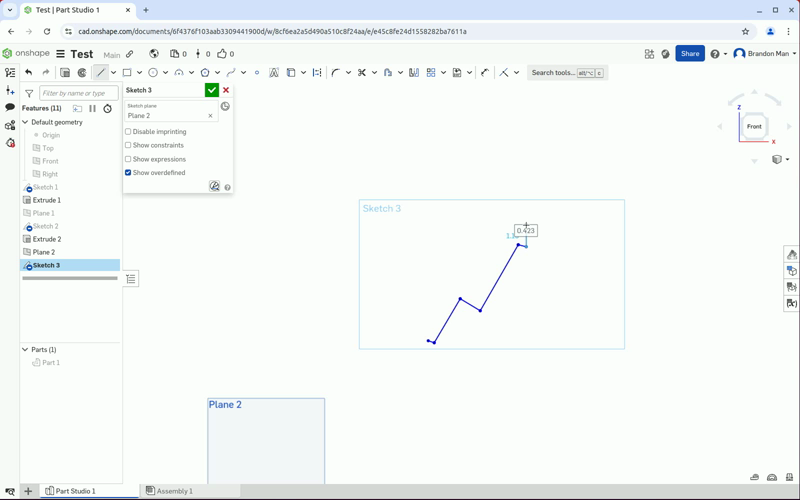
scroll(6)
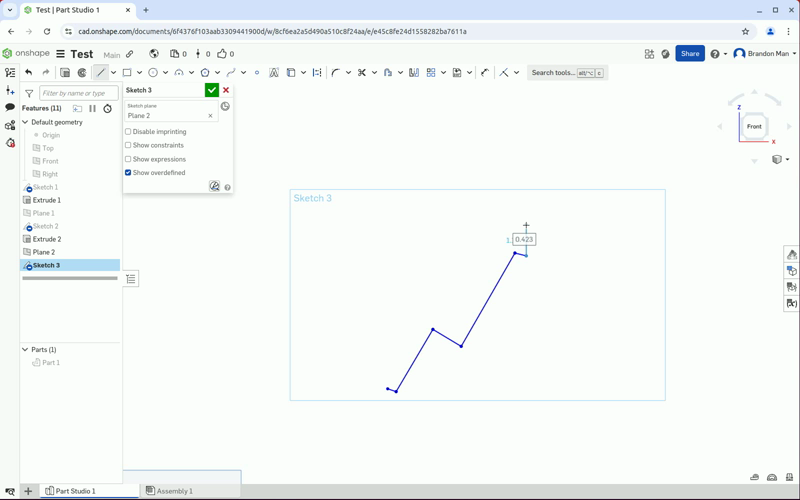
scroll(6)
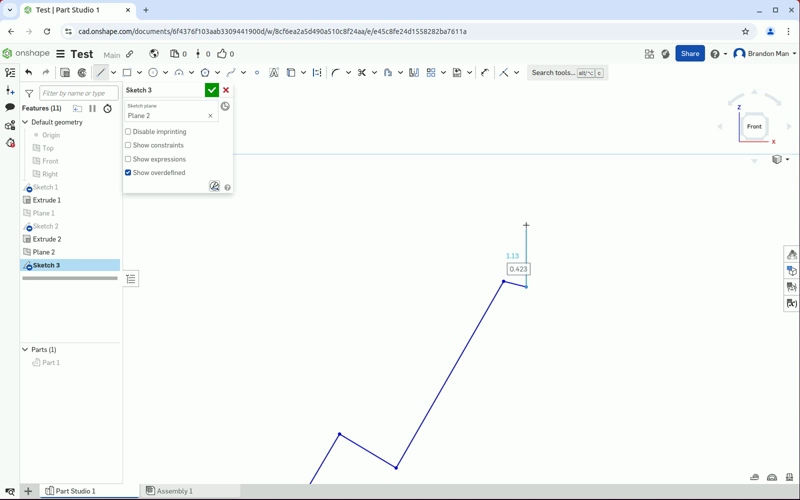
click(526, 224)
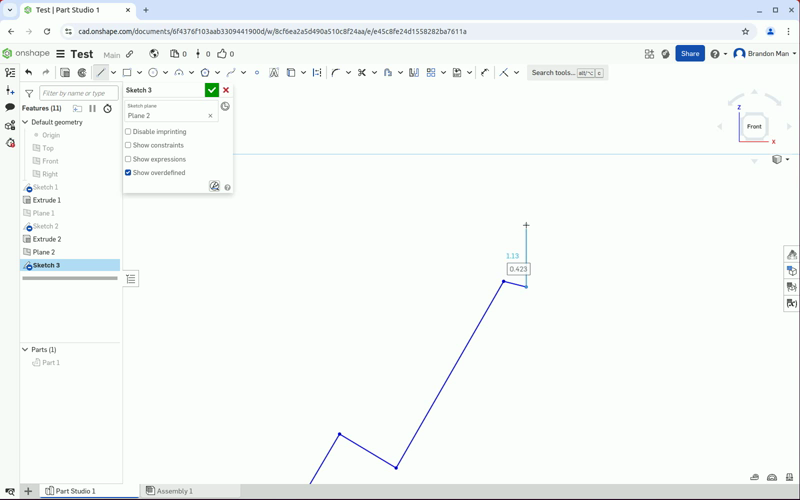
scroll(-6)
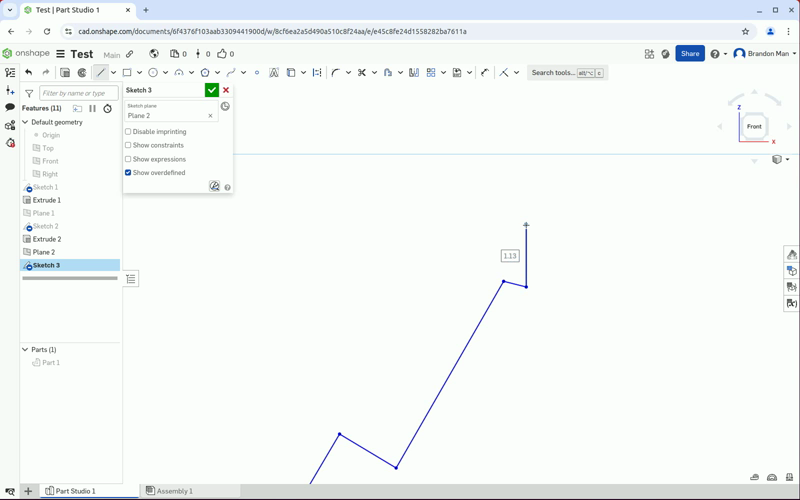
scroll(-6)
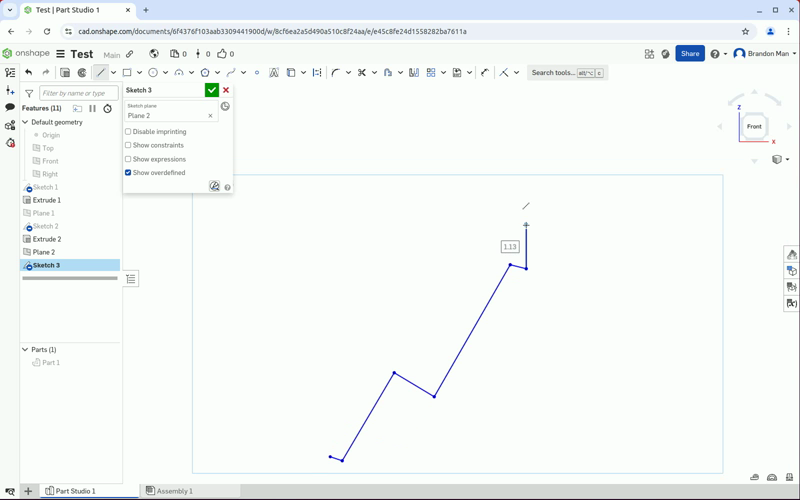
scroll(-6)
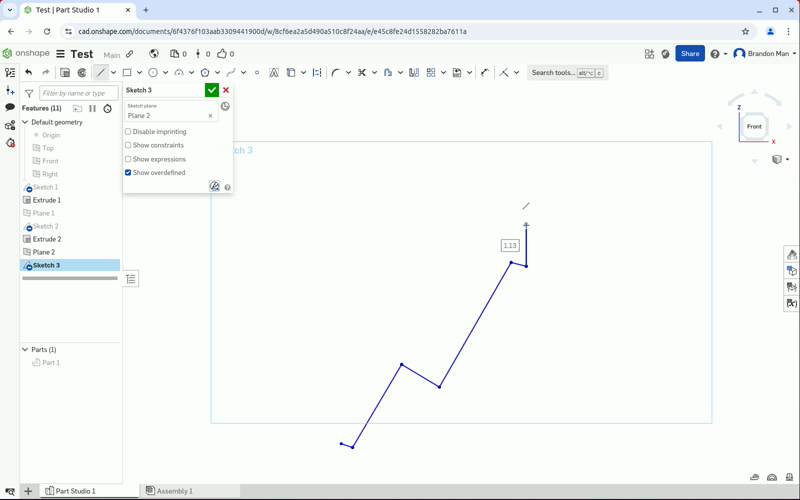
scroll(-6)
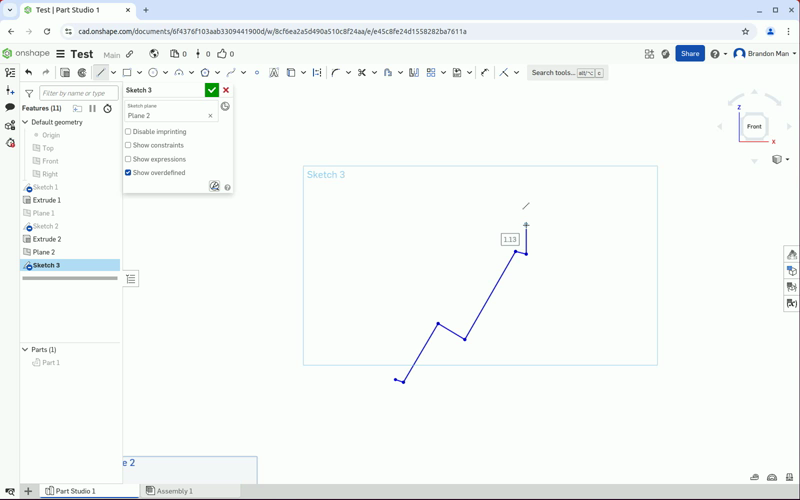
scroll(-6)
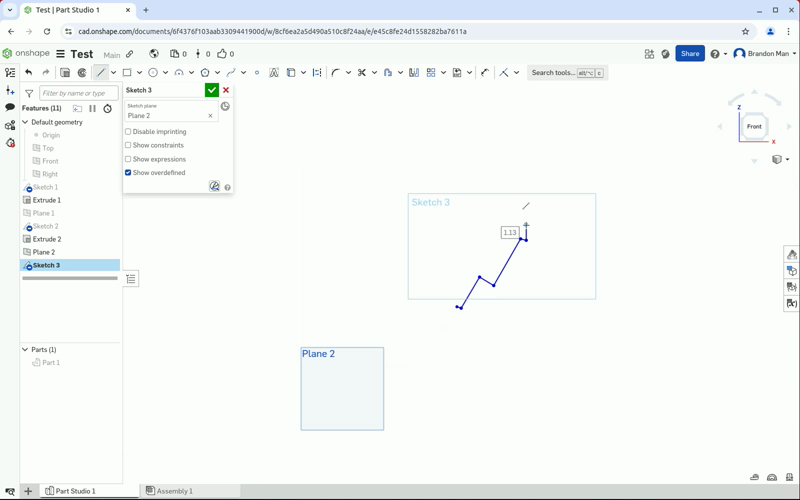
scroll(-6)
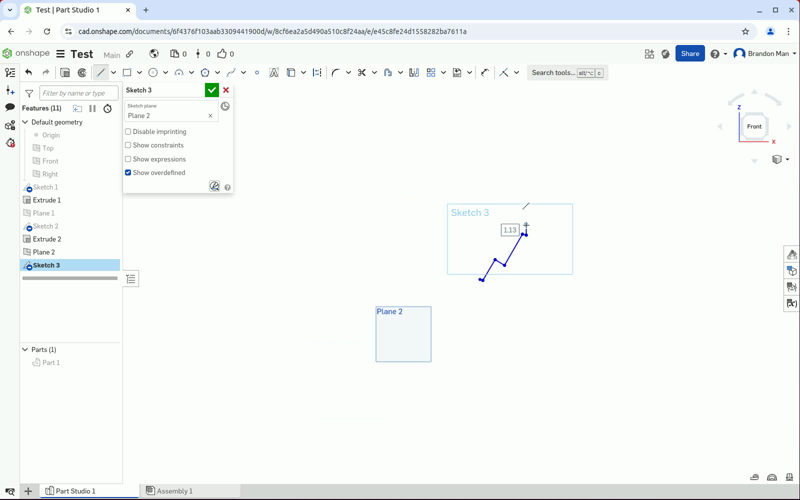
scroll(-6)
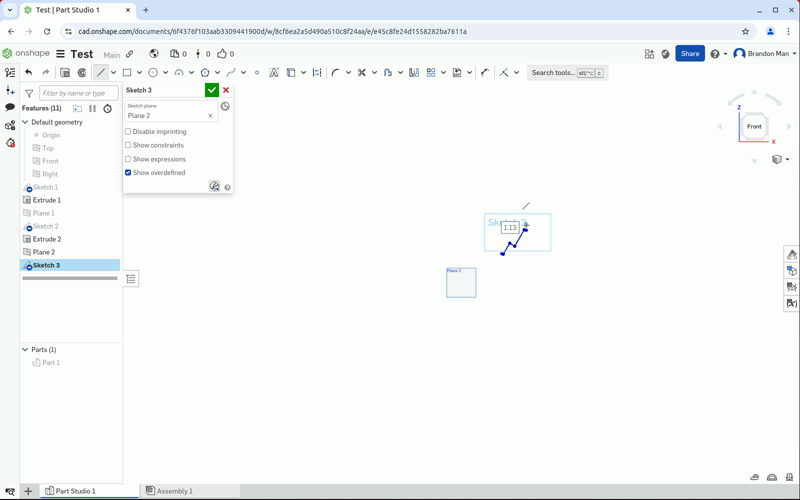
key_up(shift)
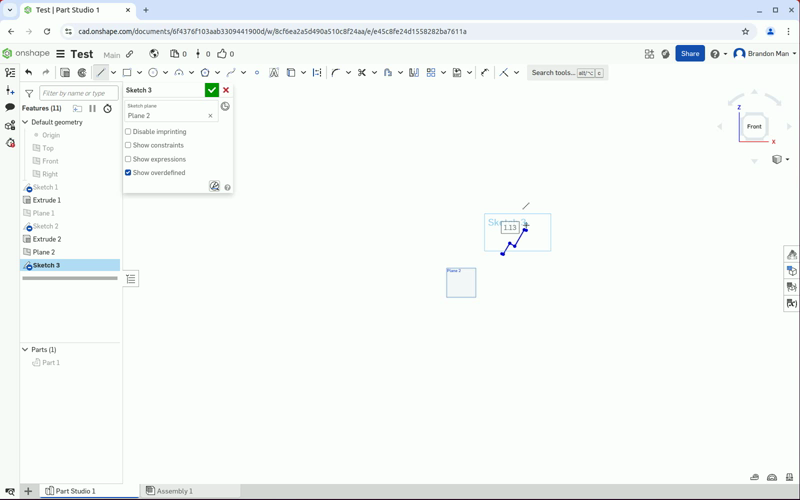
key_down(shift)
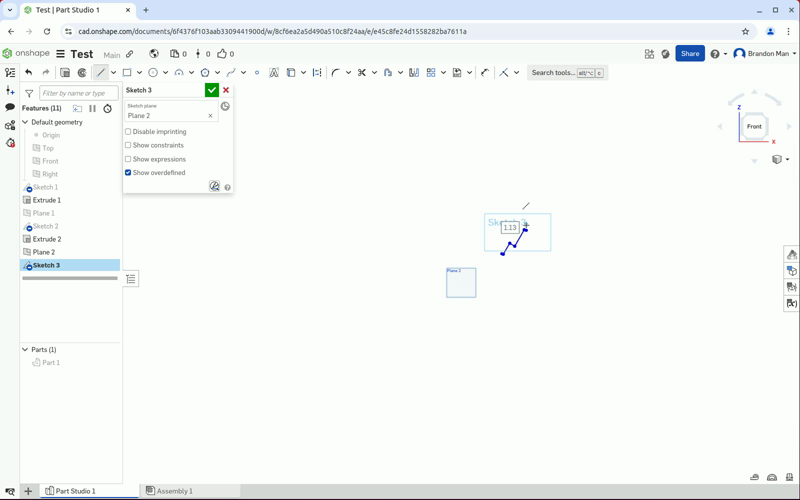
mouse_move(556, 224)
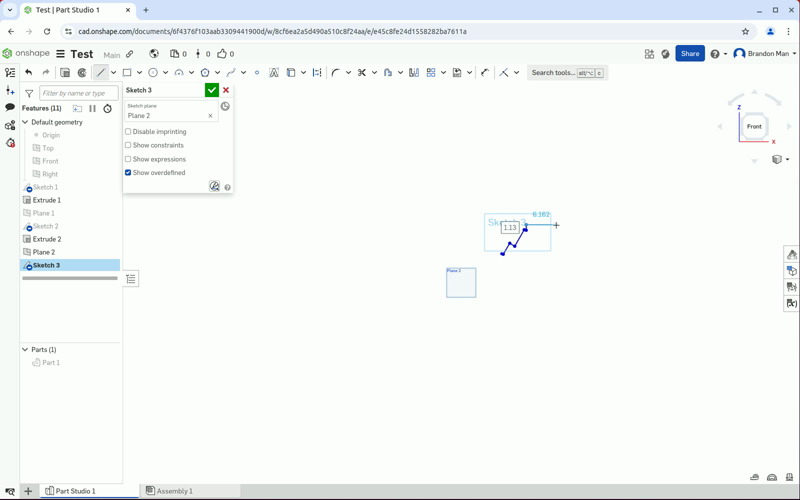
mouse_move(521, 227)
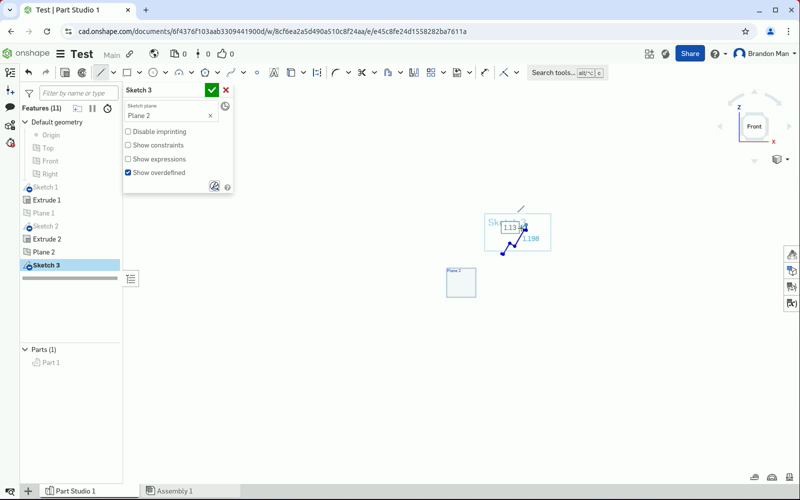
scroll(6)
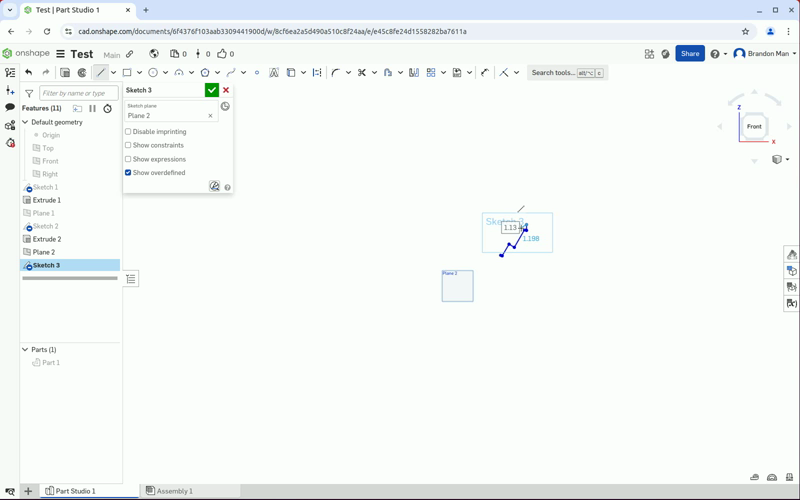
scroll(6)
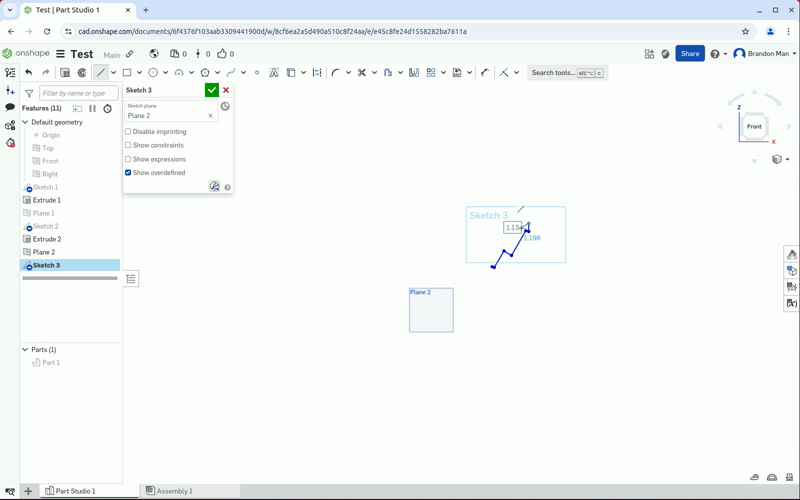
scroll(6)
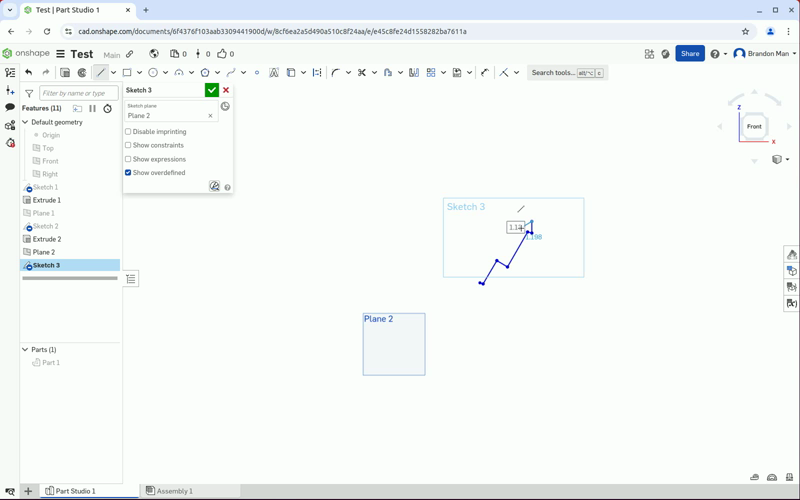
scroll(6)
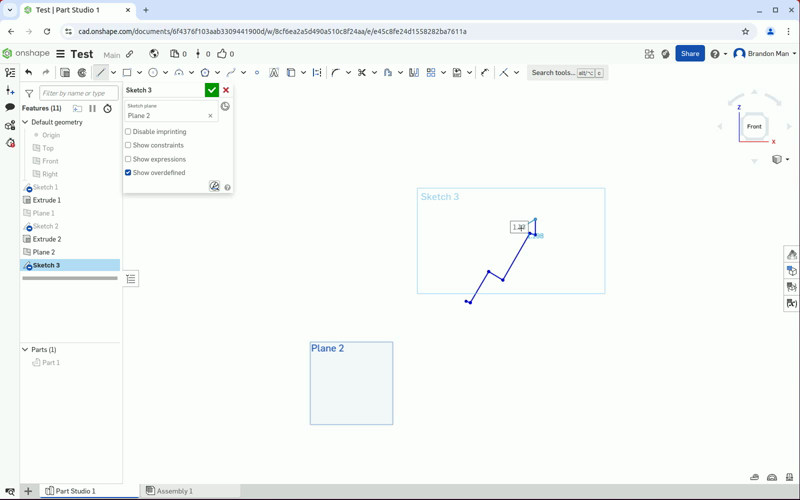
scroll(6)
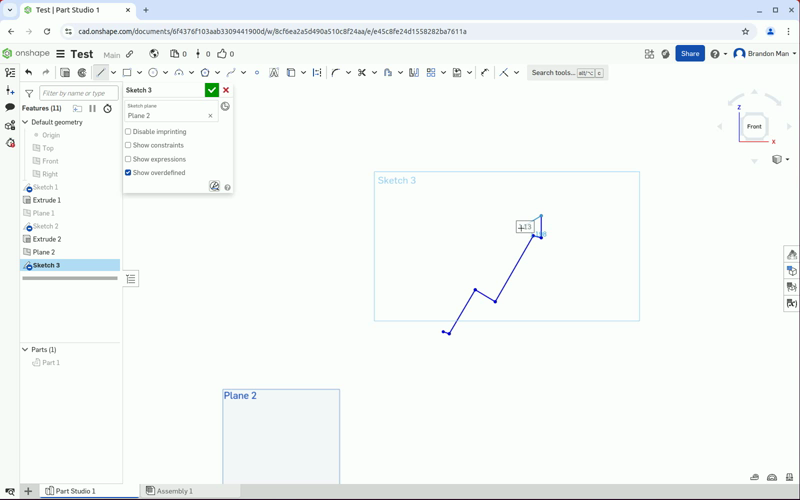
scroll(6)
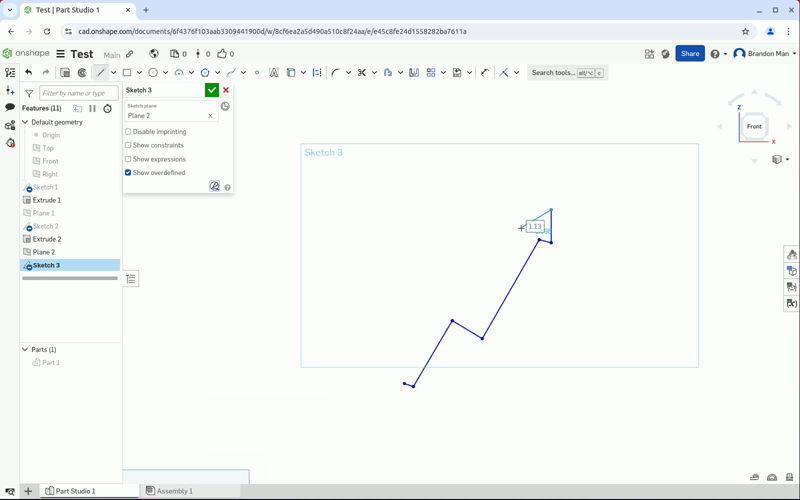
scroll(6)
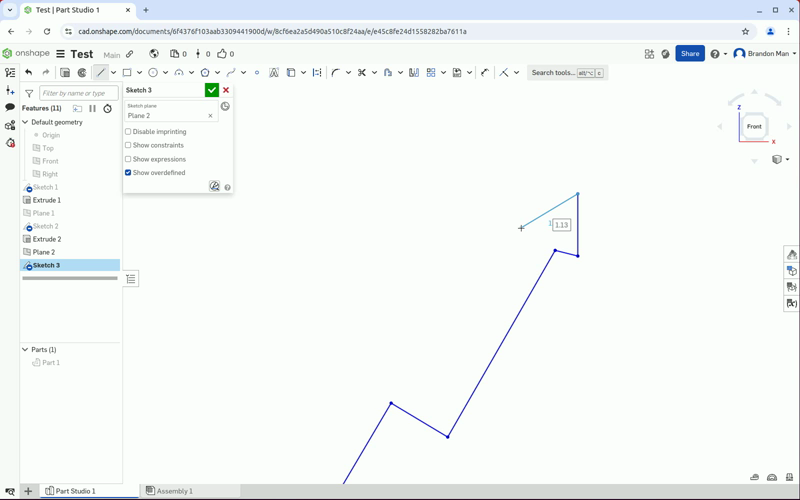
click(521, 227)
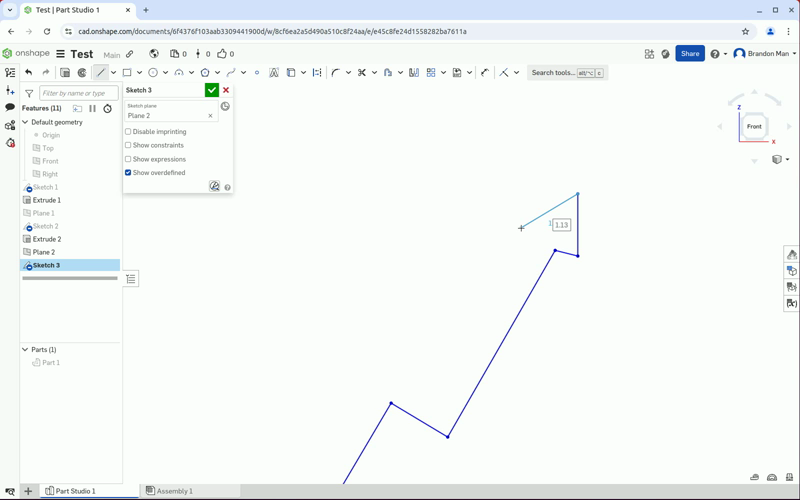
scroll(-6)
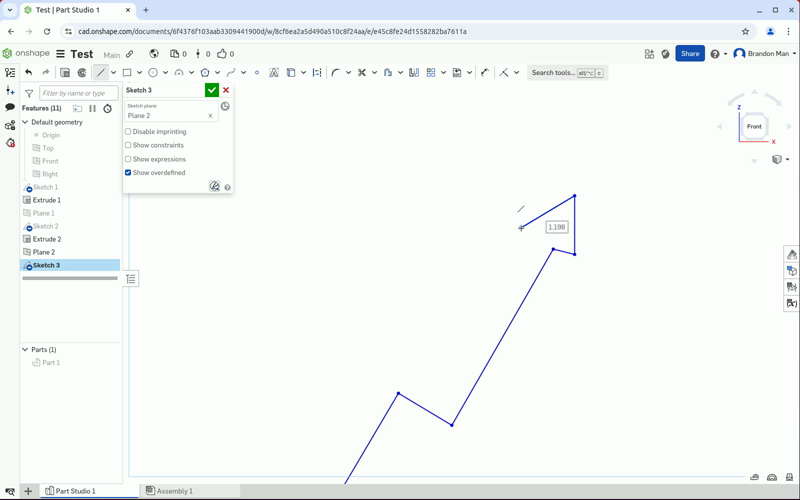
scroll(-6)
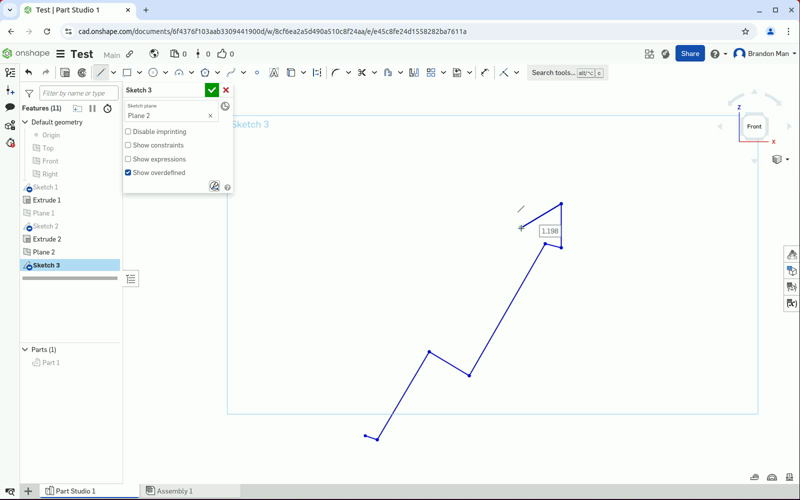
scroll(-6)
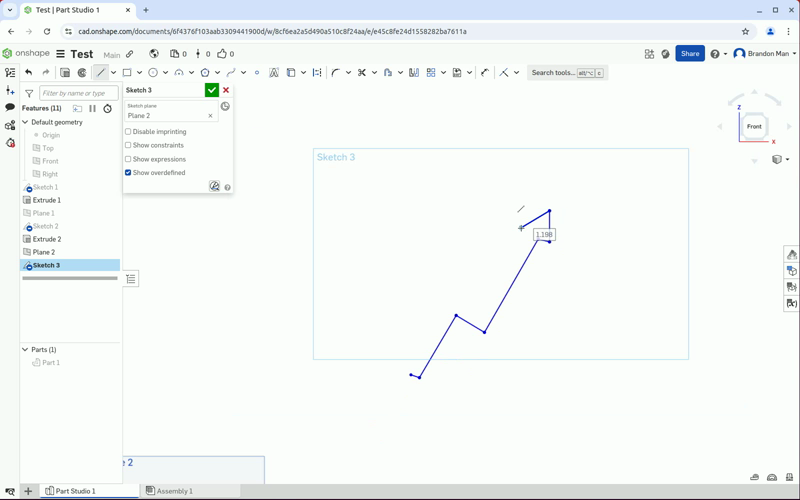
scroll(-6)
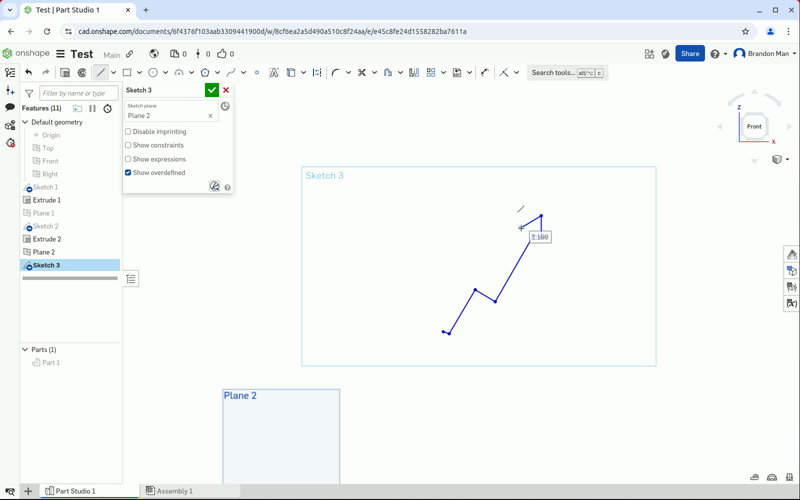
scroll(-6)
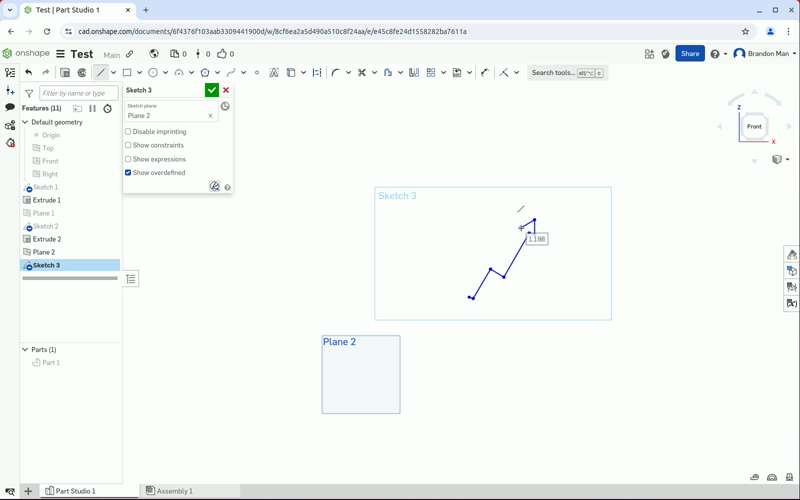
scroll(-6)
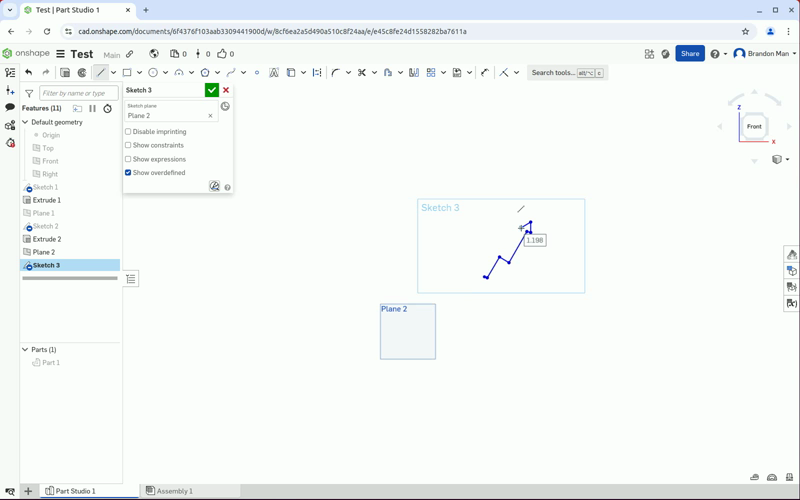
scroll(-6)
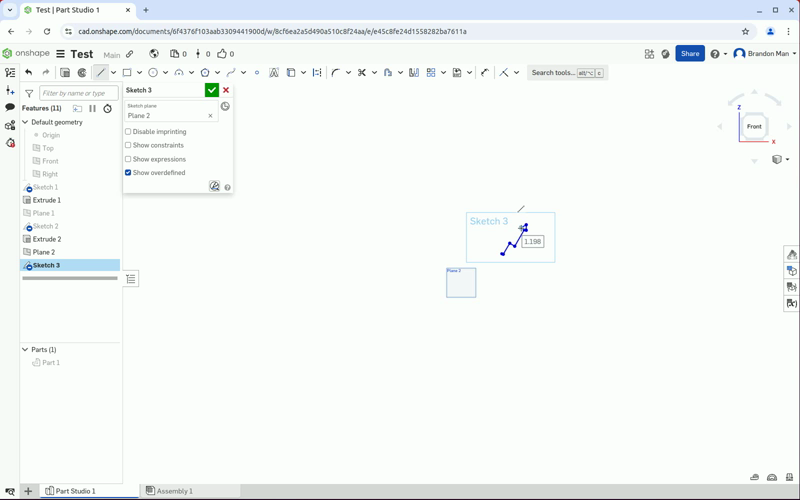
key_up(shift)
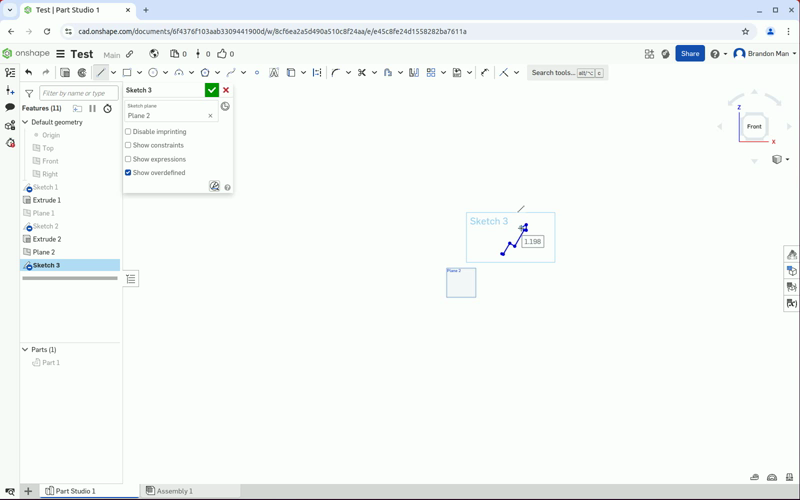
key_down(shift)
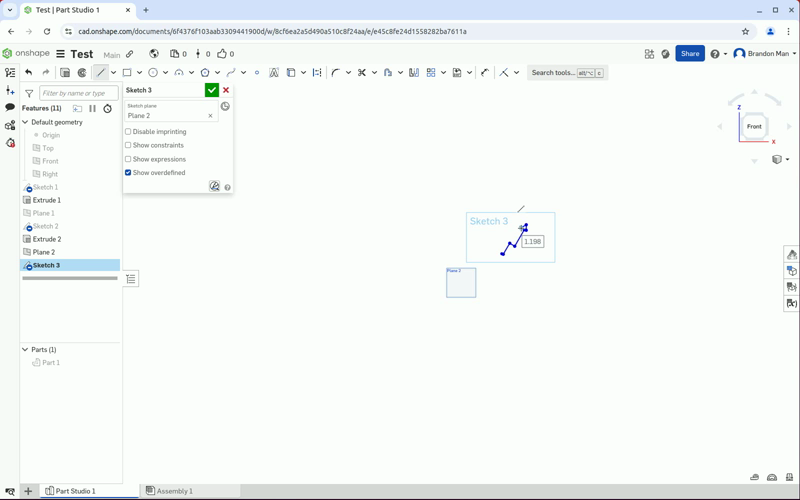
mouse_move(551, 227)
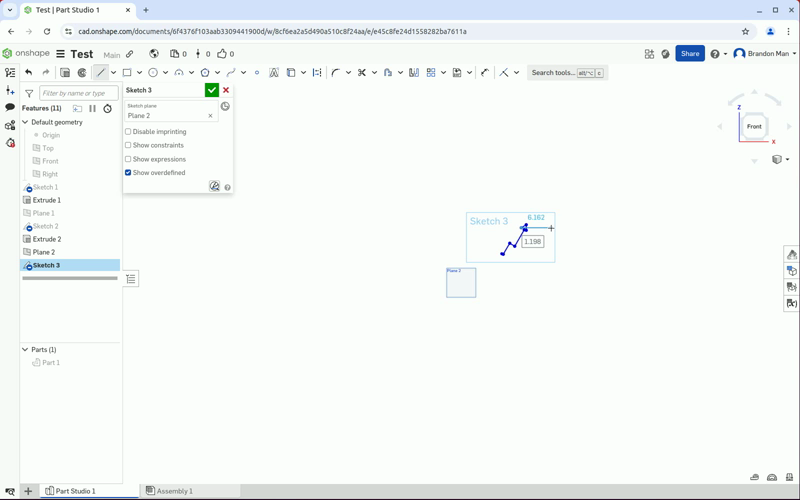
mouse_move(522, 228)
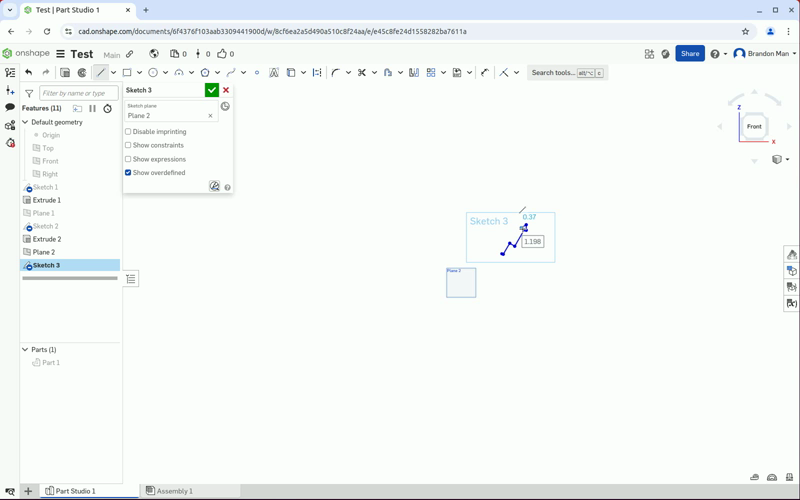
scroll(6)
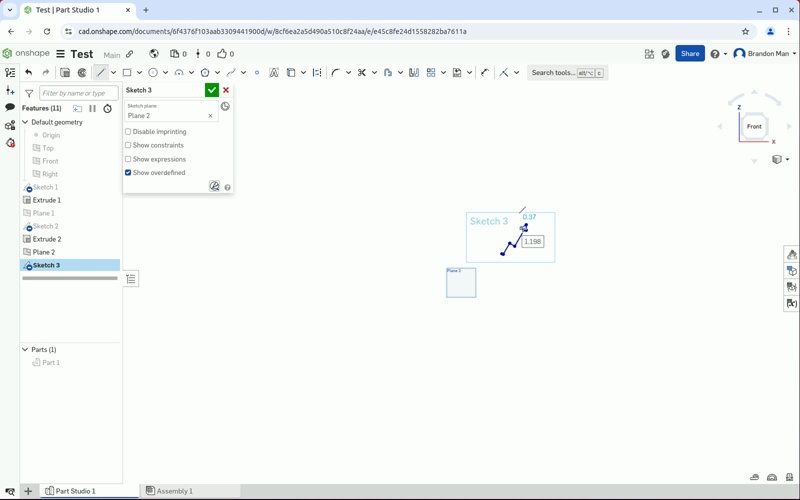
scroll(6)
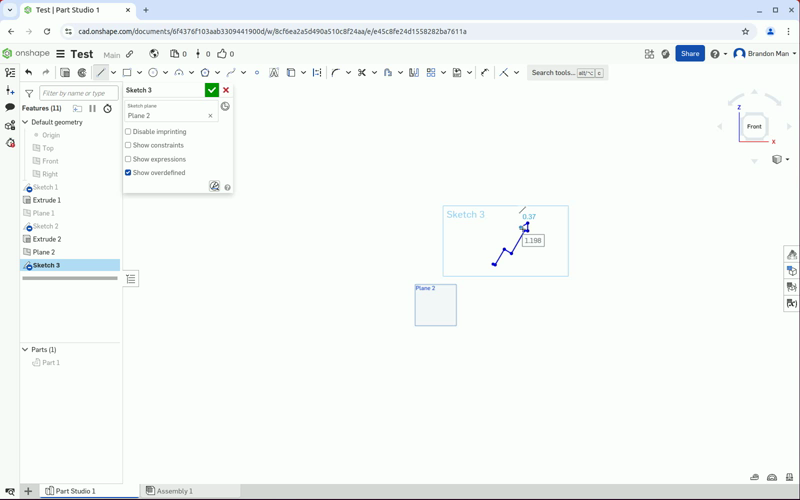
scroll(6)
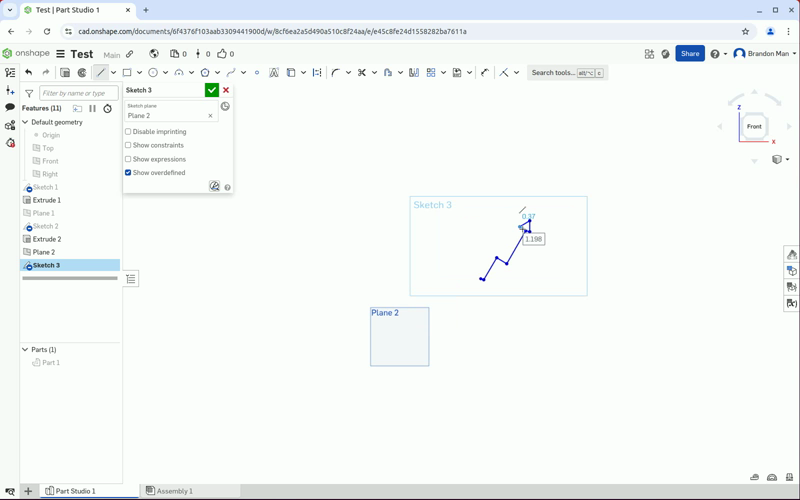
scroll(6)
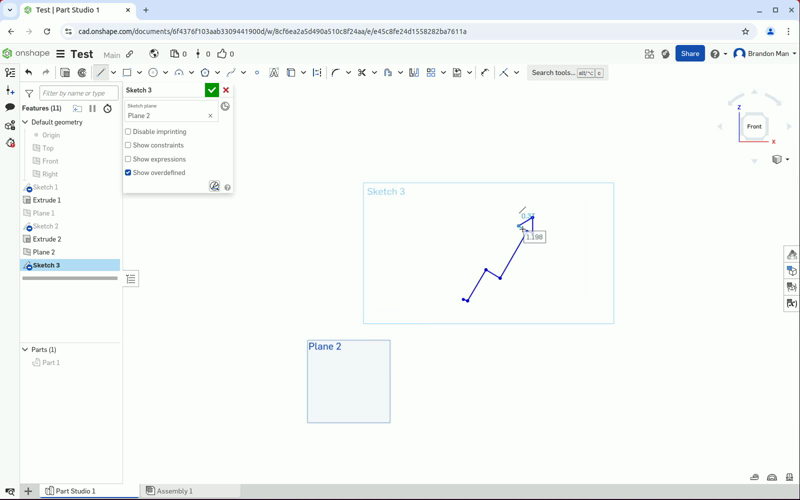
scroll(6)
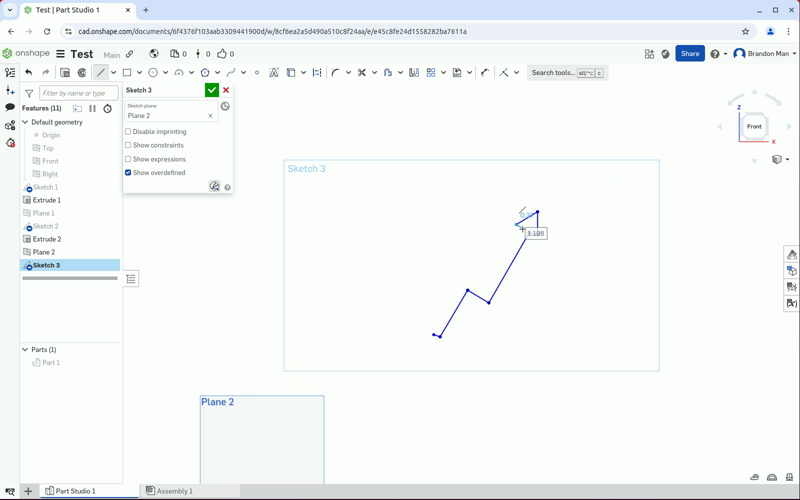
scroll(6)
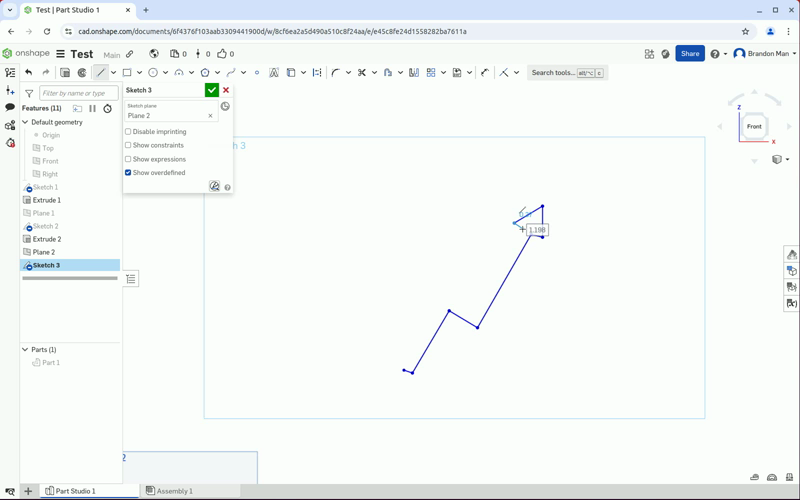
scroll(6)
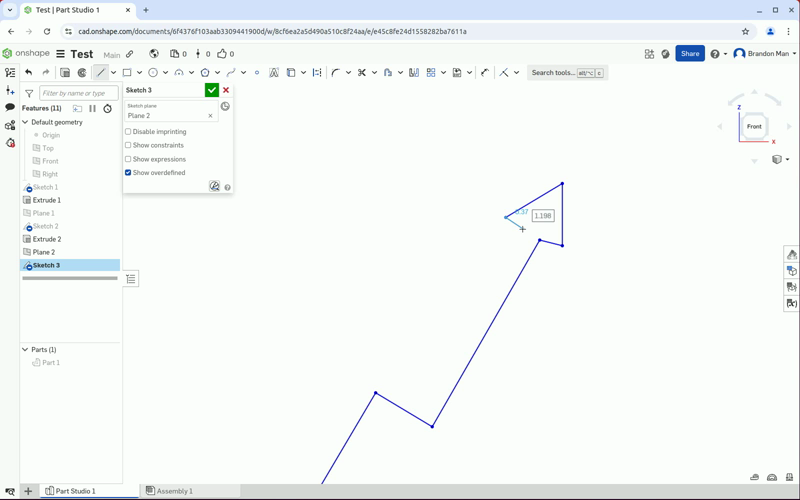
click(522, 228)
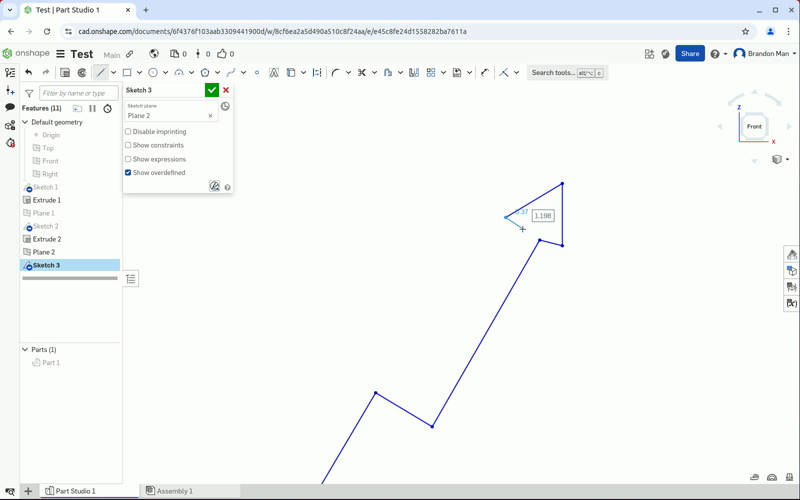
scroll(-6)
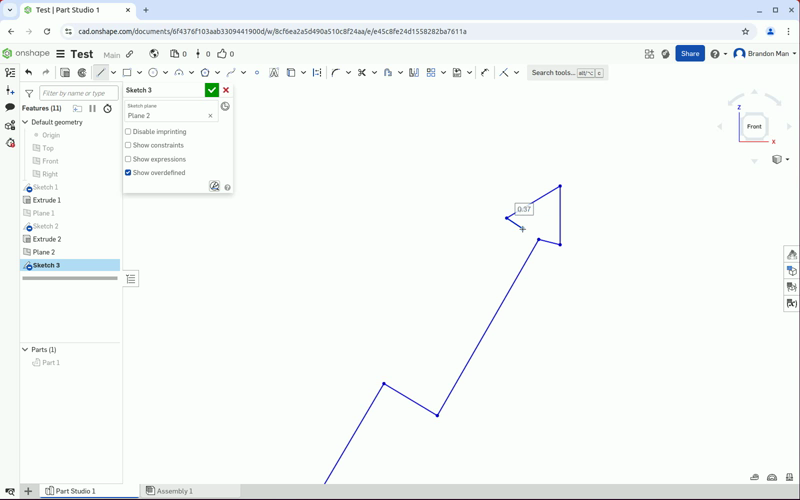
scroll(-6)
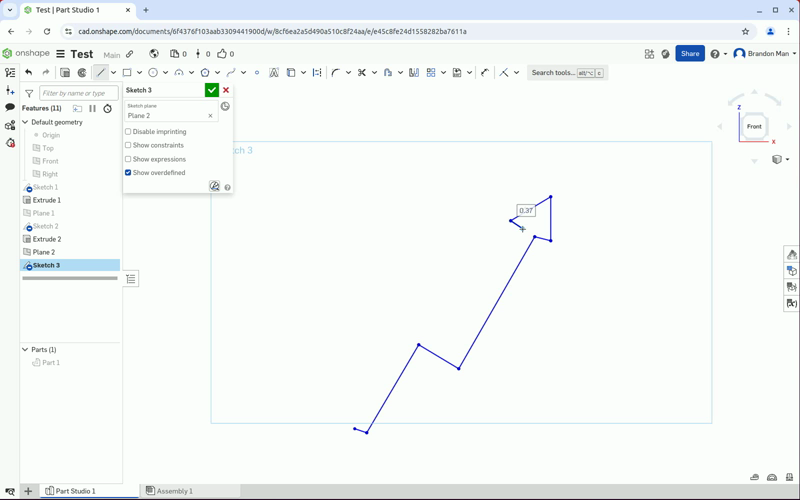
scroll(-6)
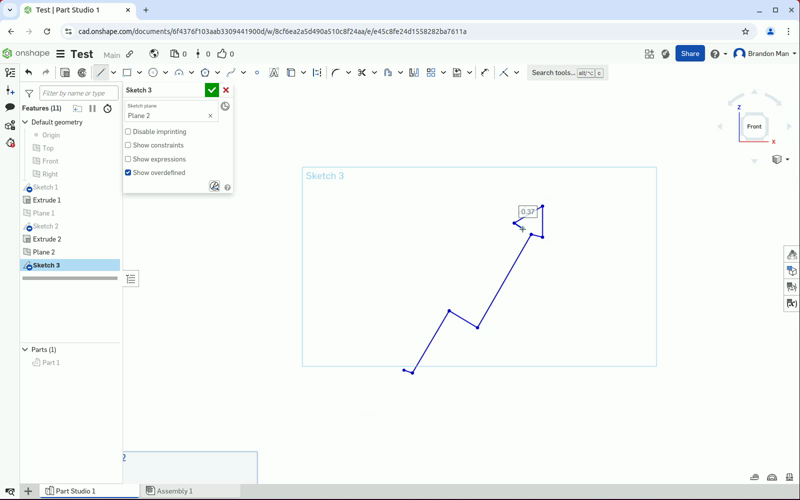
scroll(-6)
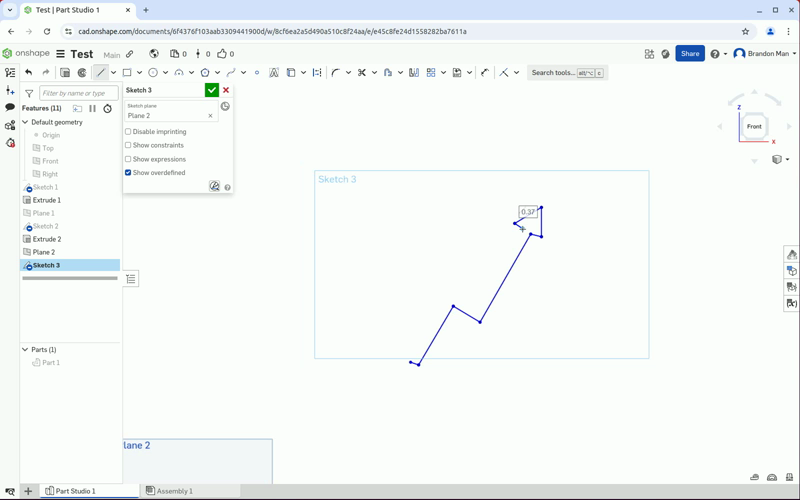
scroll(-6)
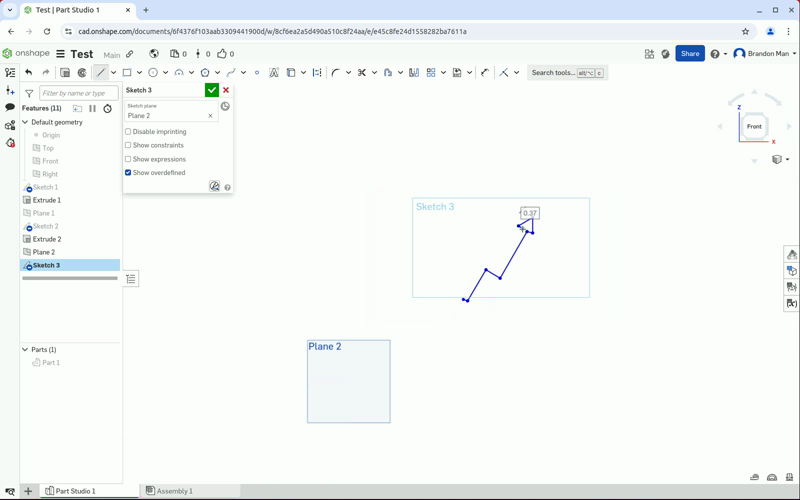
scroll(-6)
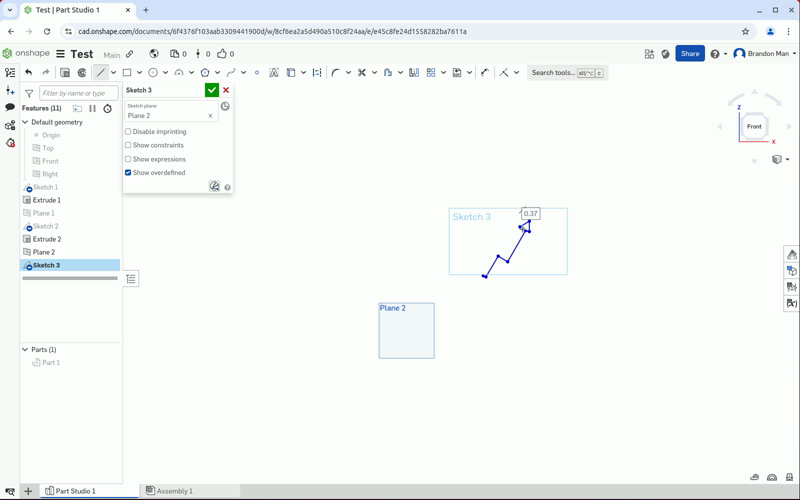
scroll(-6)
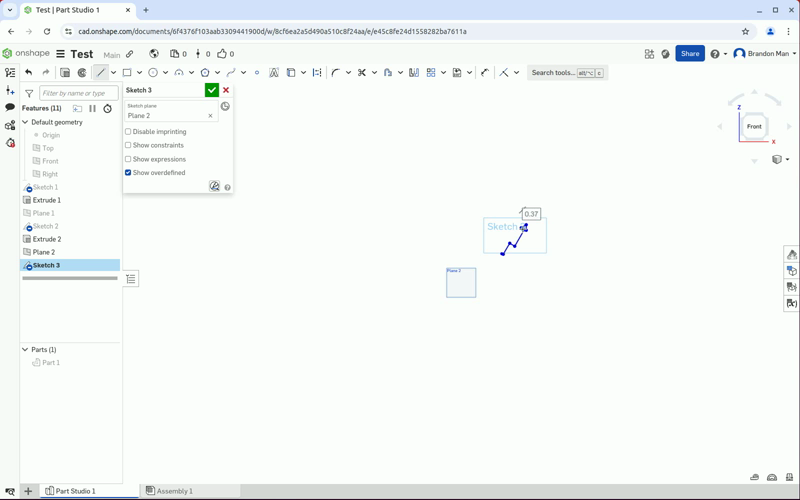
key_up(shift)
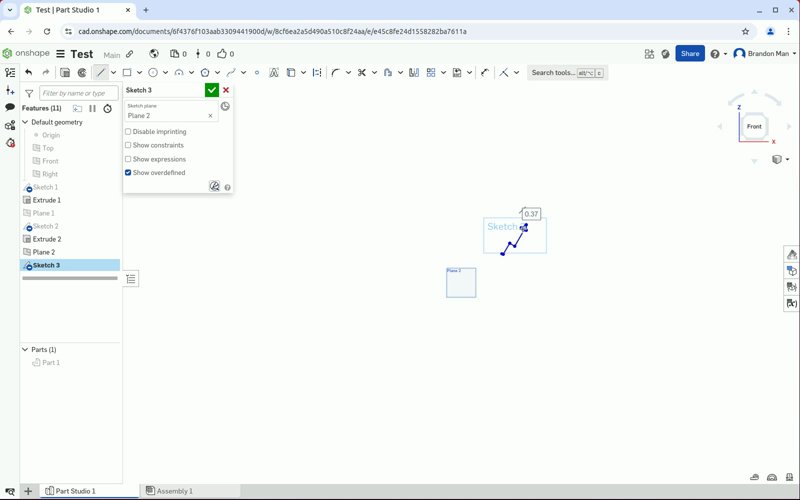
key_down(shift)
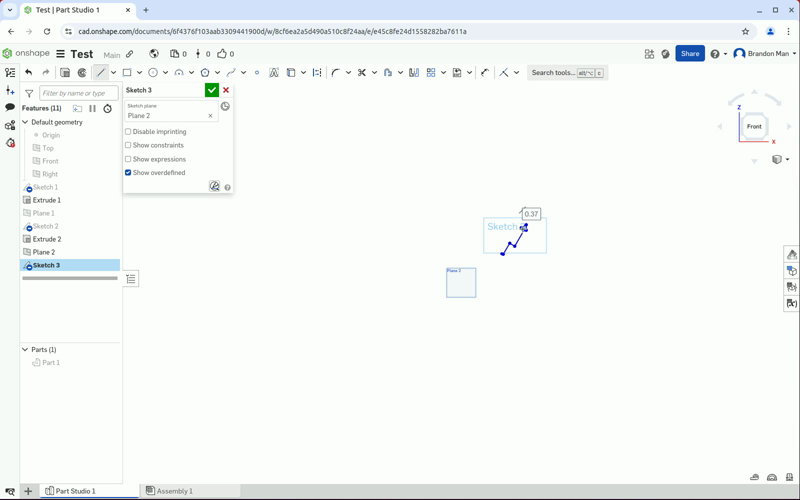
mouse_move(552, 228)
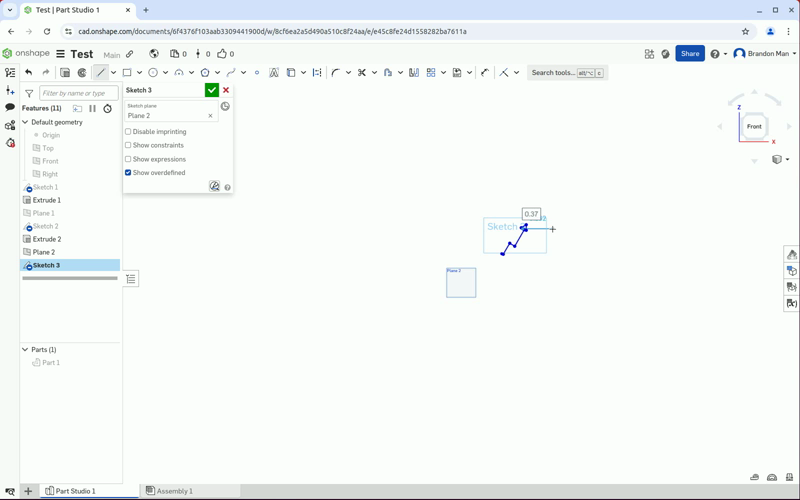
mouse_move(514, 243)
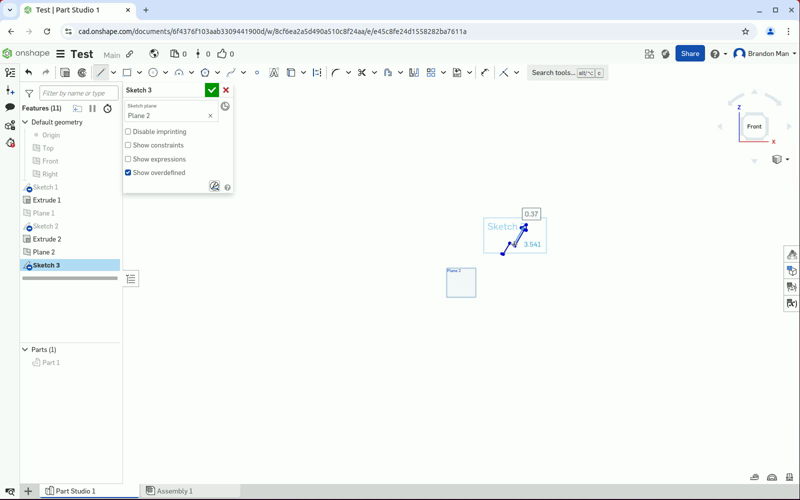
scroll(6)
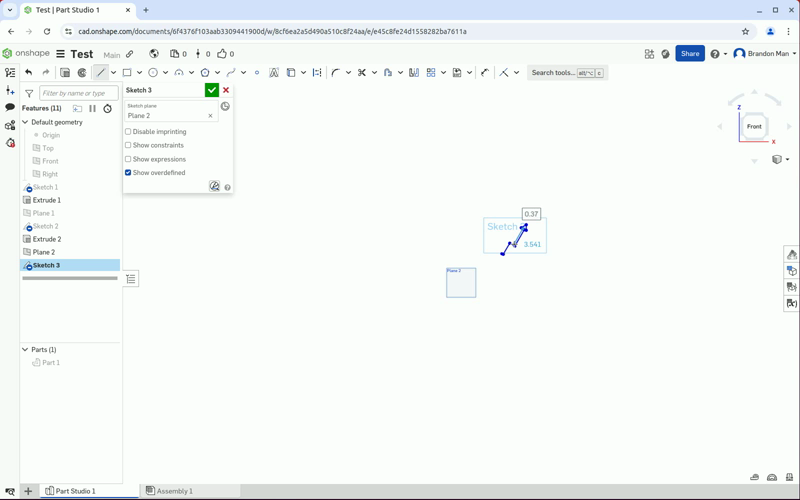
scroll(6)
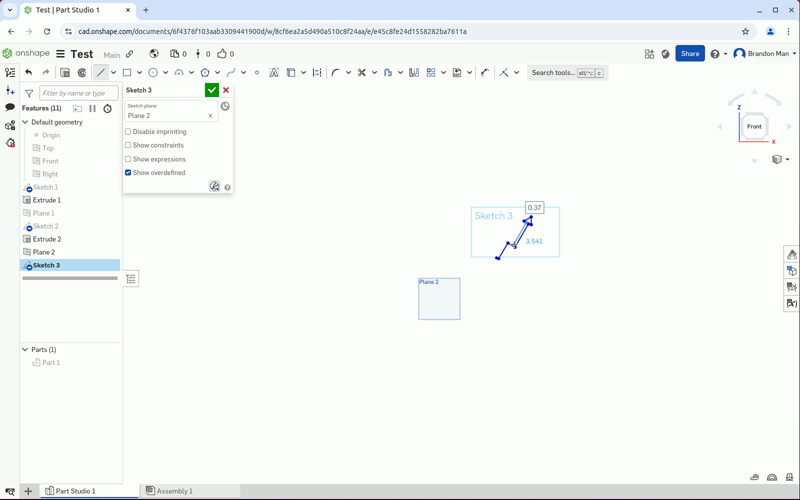
scroll(6)
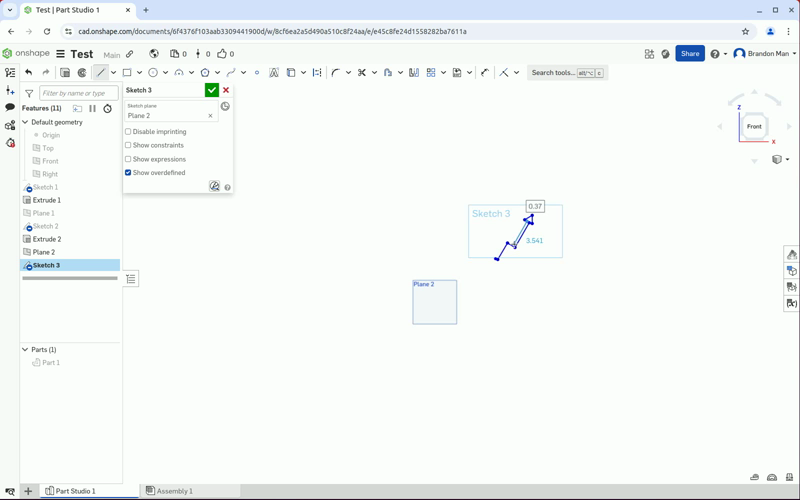
scroll(6)
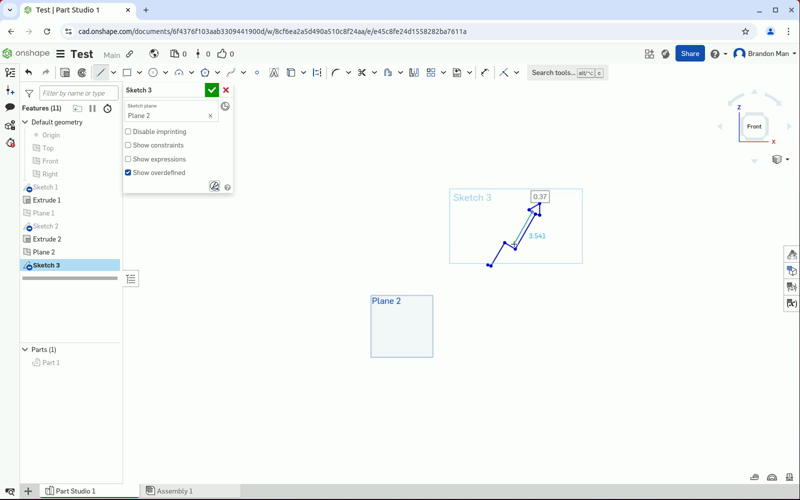
scroll(6)
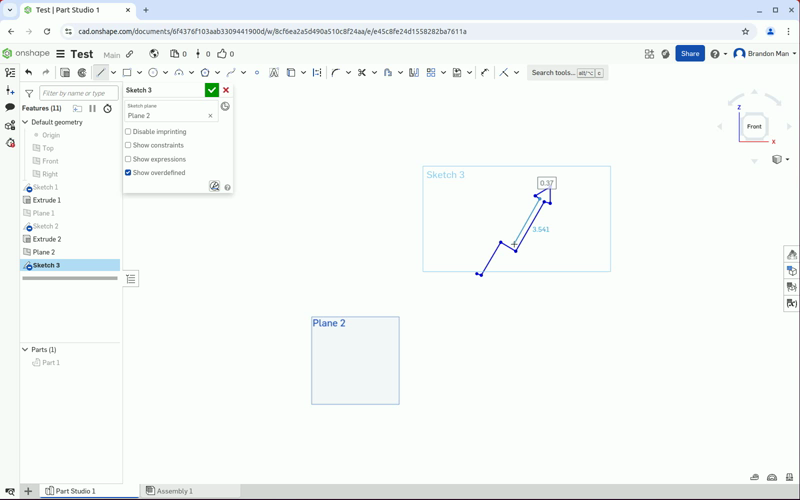
scroll(6)
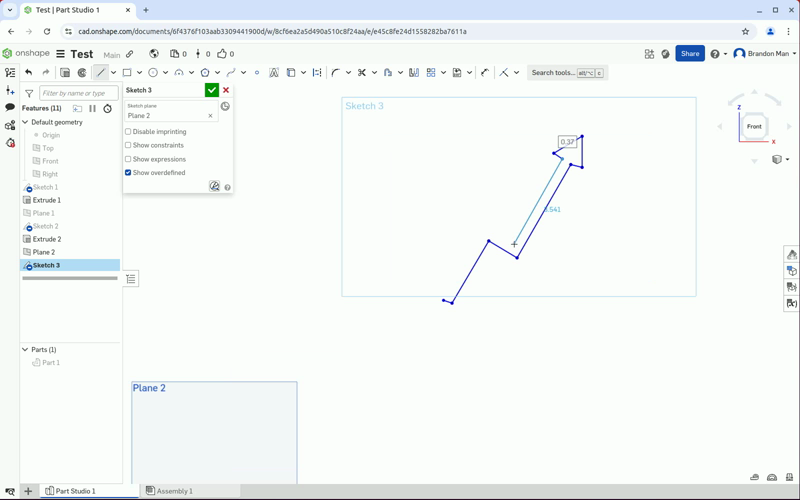
scroll(6)
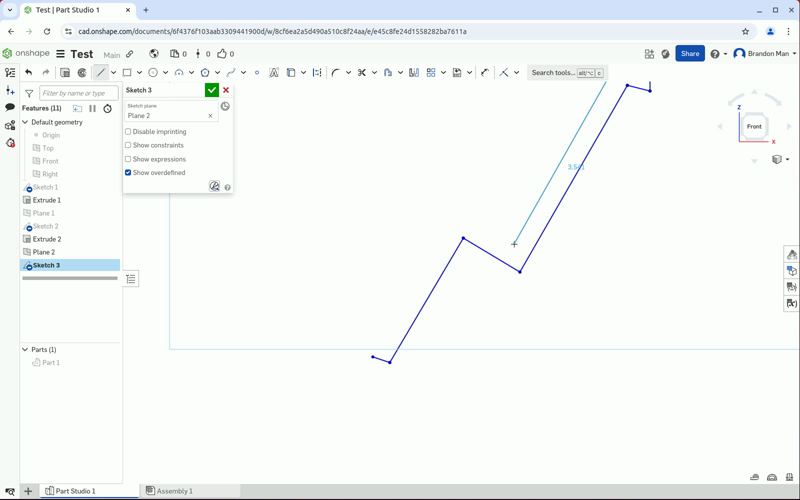
click(514, 243)
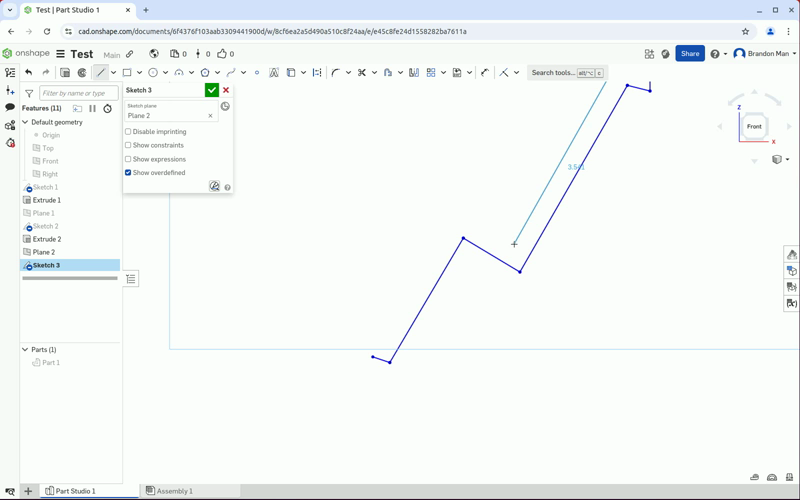
scroll(-6)
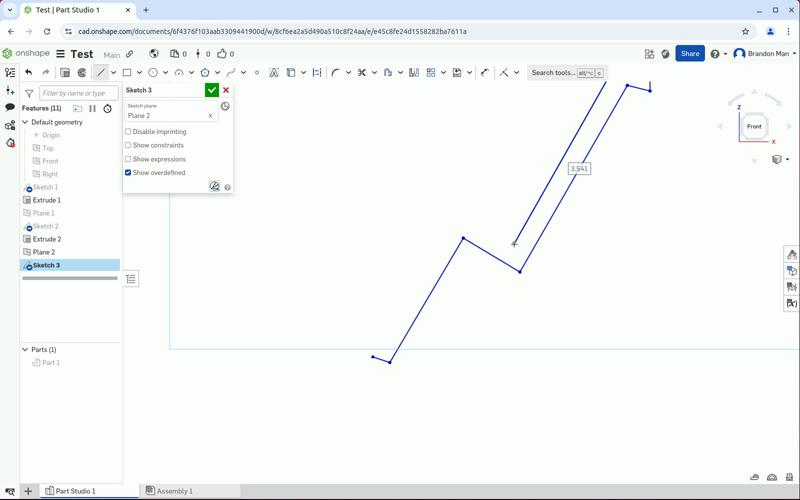
scroll(-6)
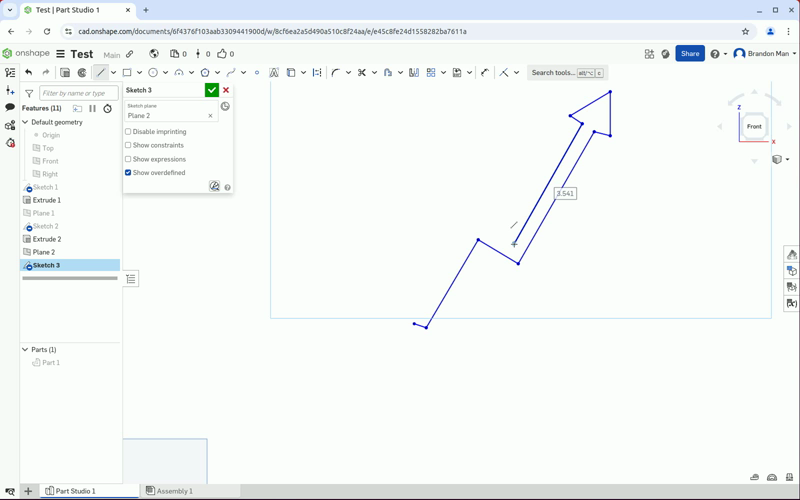
scroll(-6)
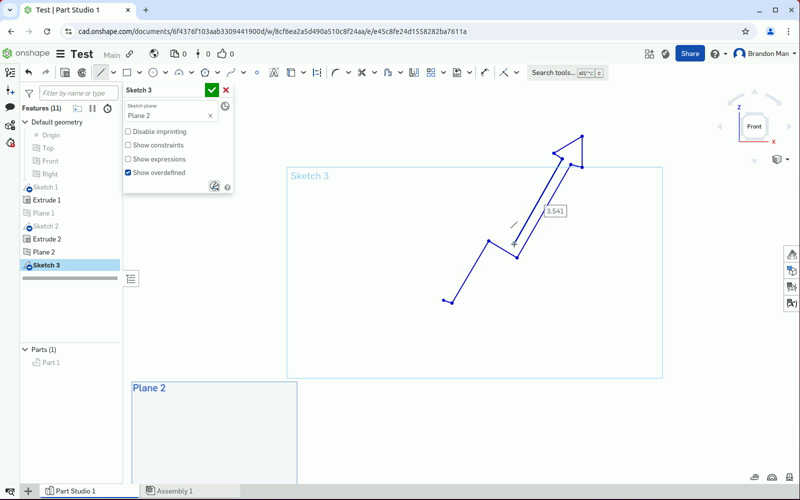
scroll(-6)
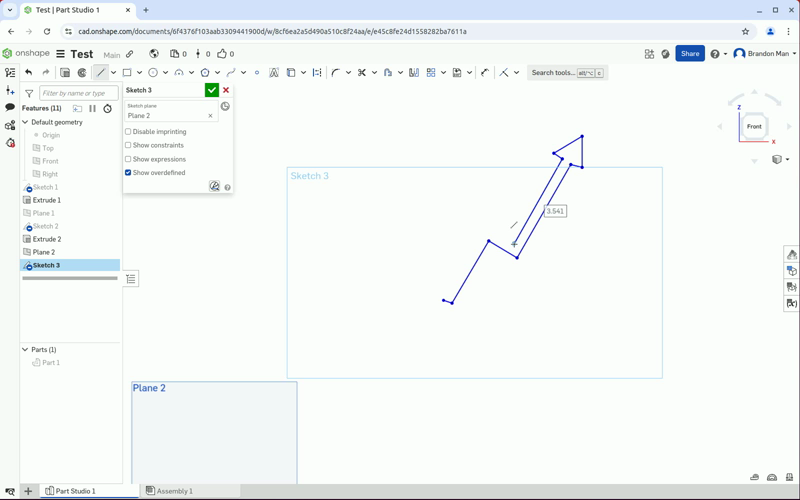
scroll(-6)
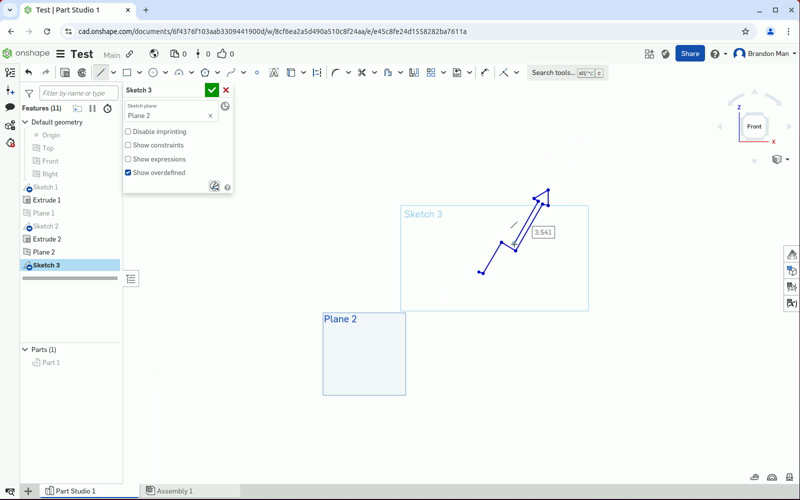
scroll(-6)
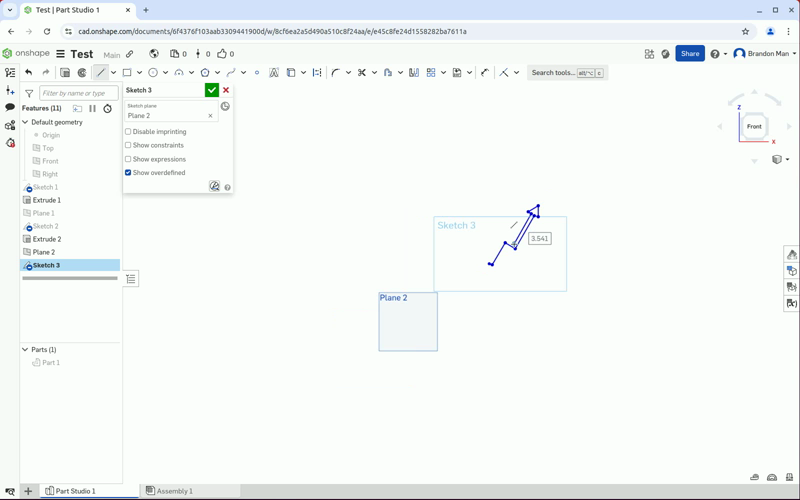
scroll(-6)
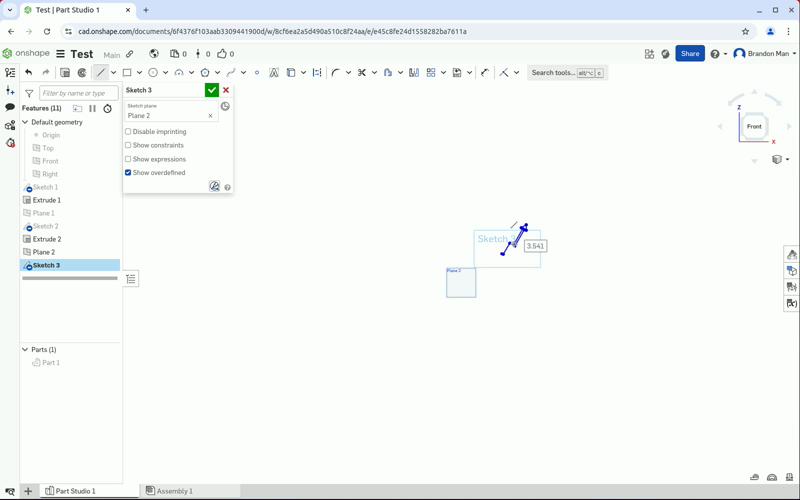
key_up(shift)
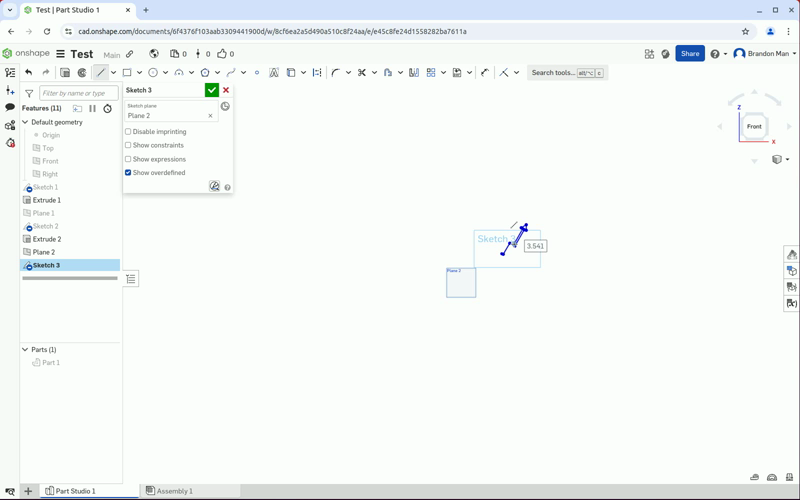
key_down(shift)
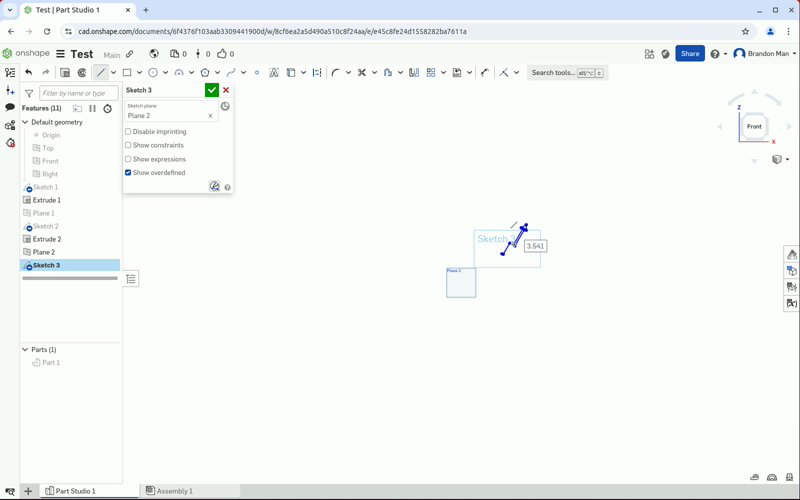
mouse_move(544, 243)
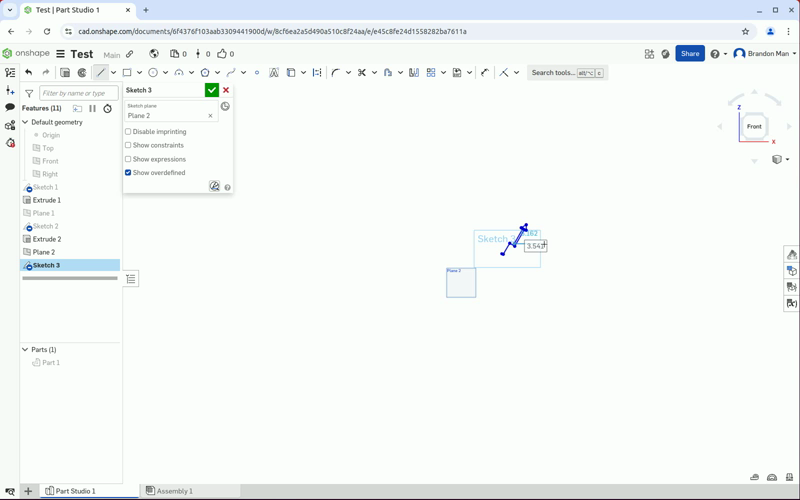
mouse_move(509, 240)
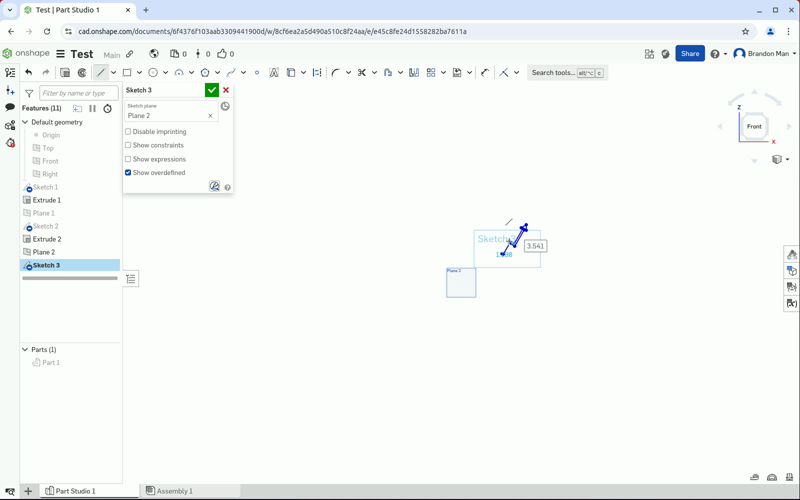
scroll(6)
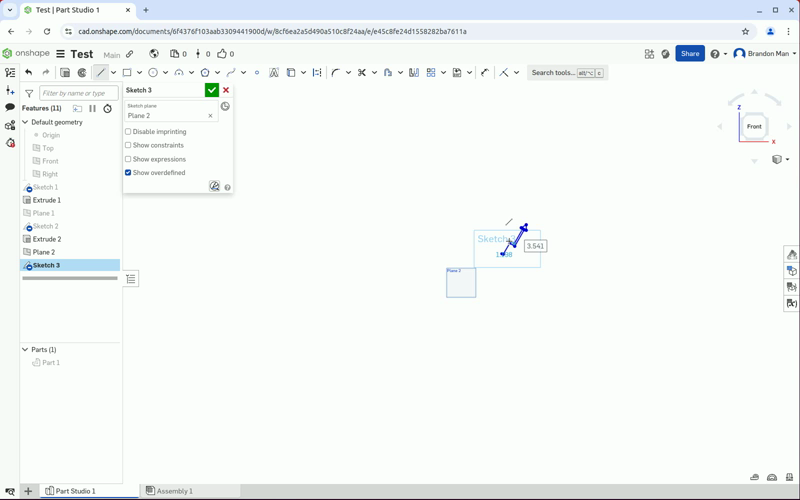
scroll(6)
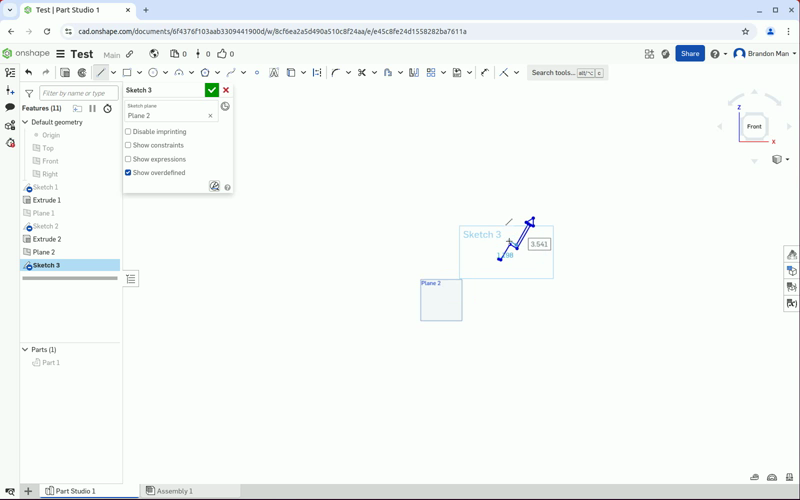
scroll(6)
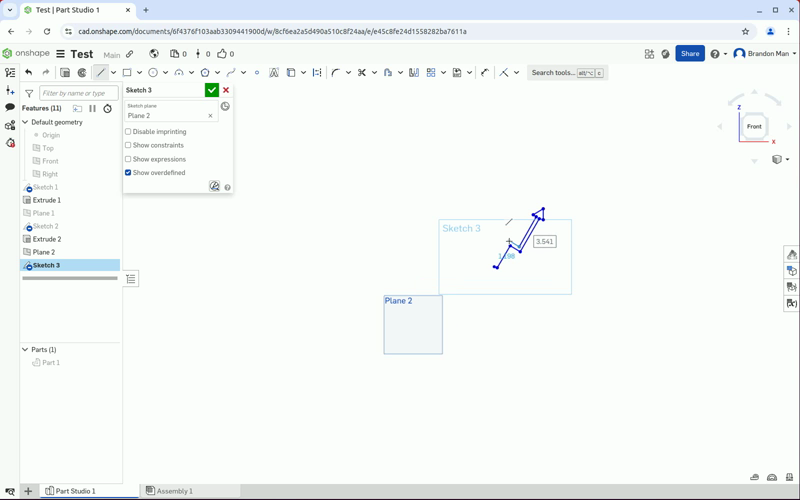
scroll(6)
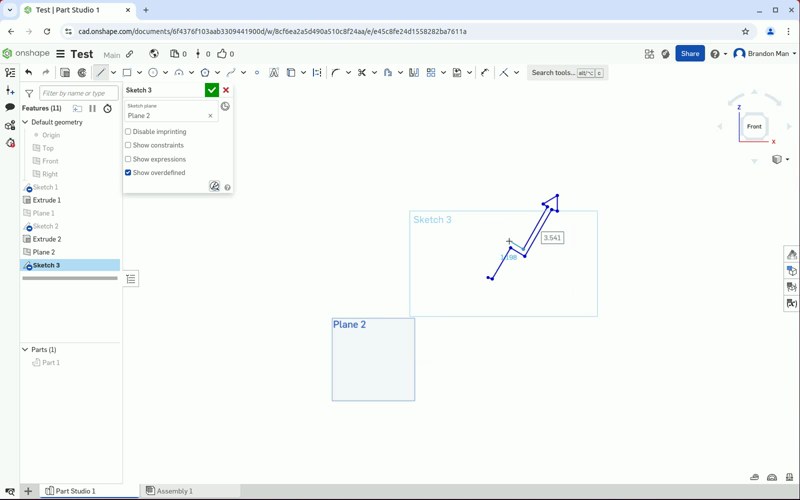
scroll(6)
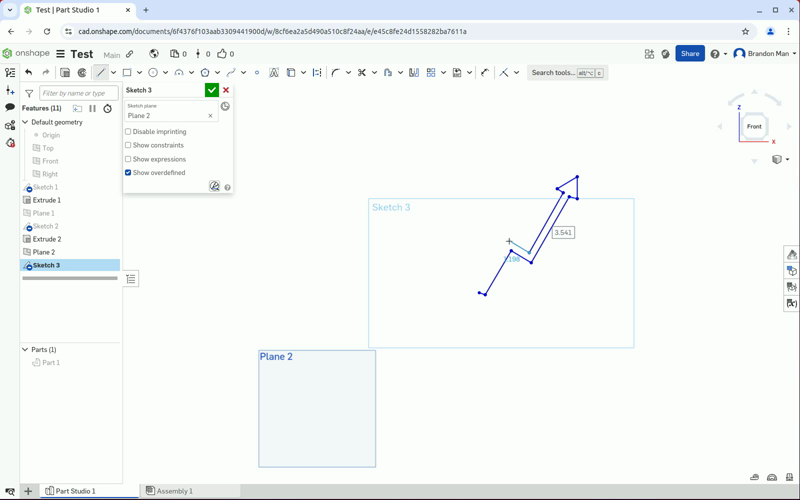
scroll(6)
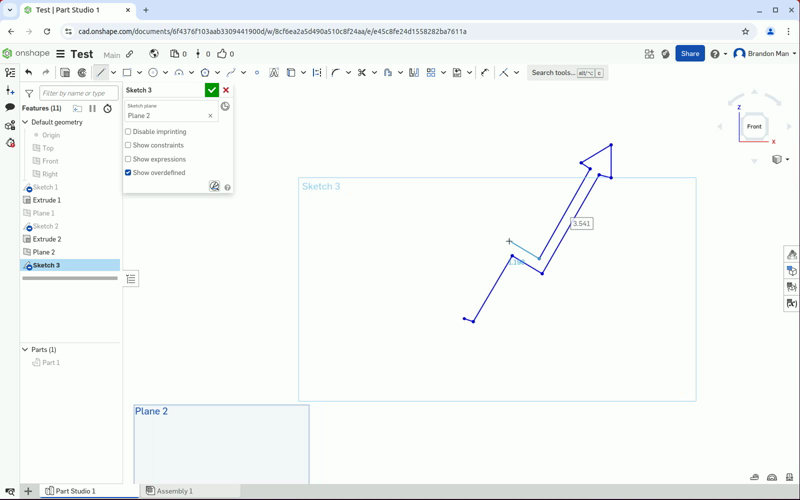
scroll(6)
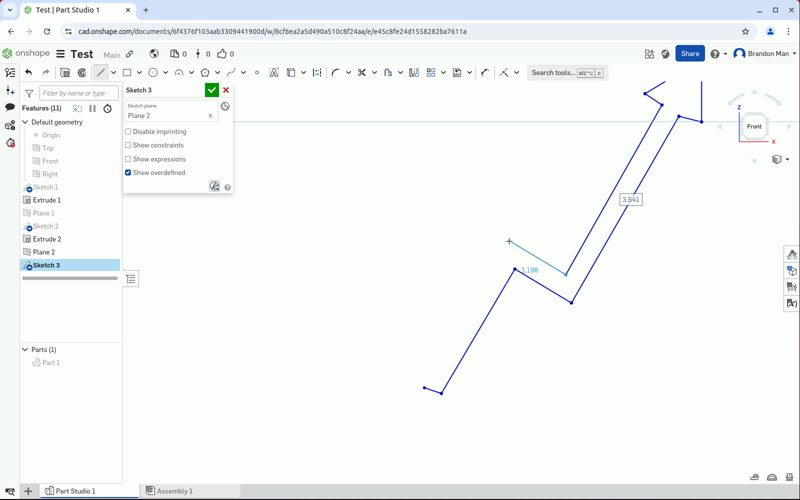
click(509, 240)
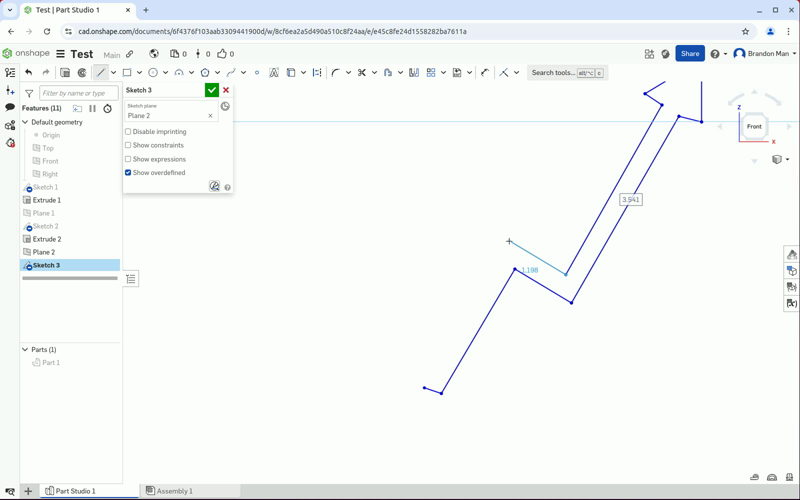
scroll(-6)
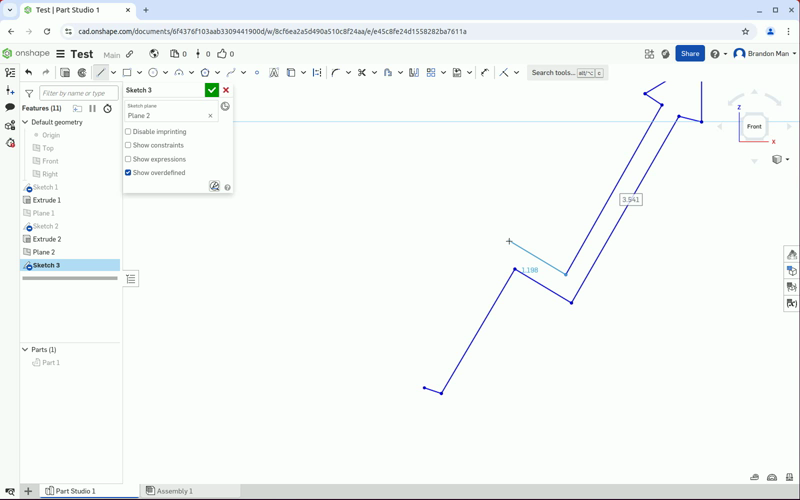
scroll(-6)
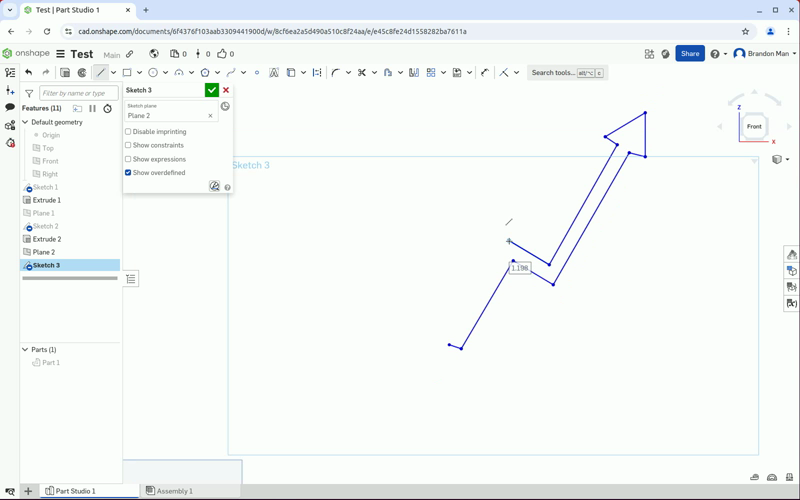
scroll(-6)
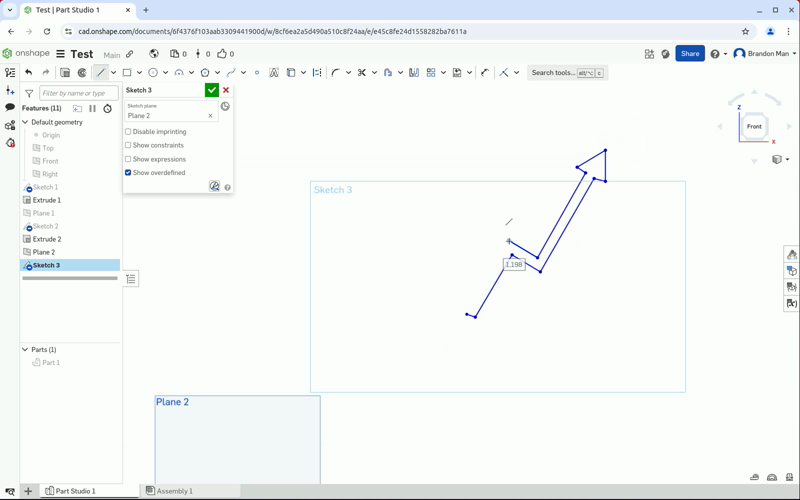
scroll(-6)
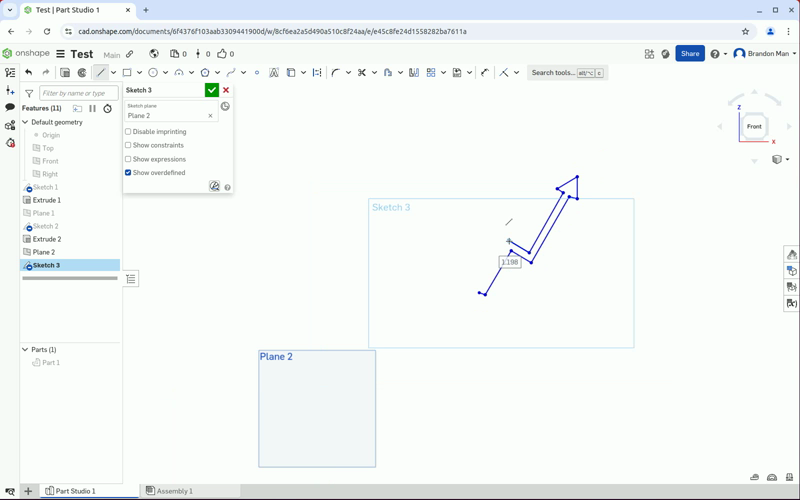
scroll(-6)
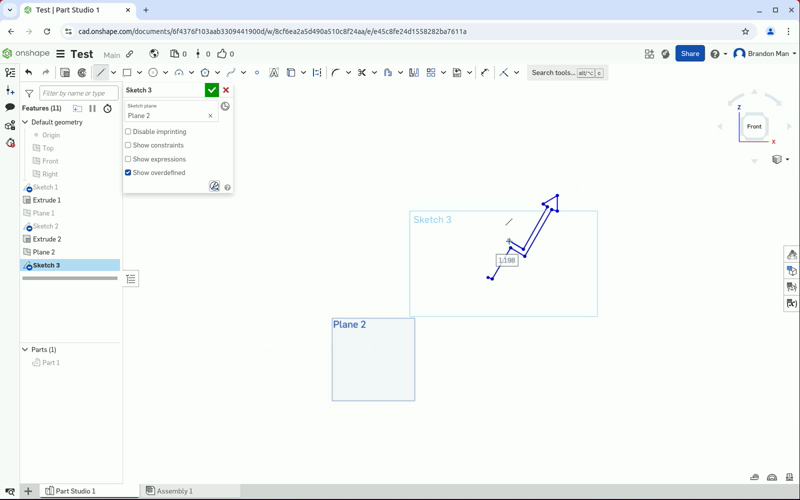
scroll(-6)
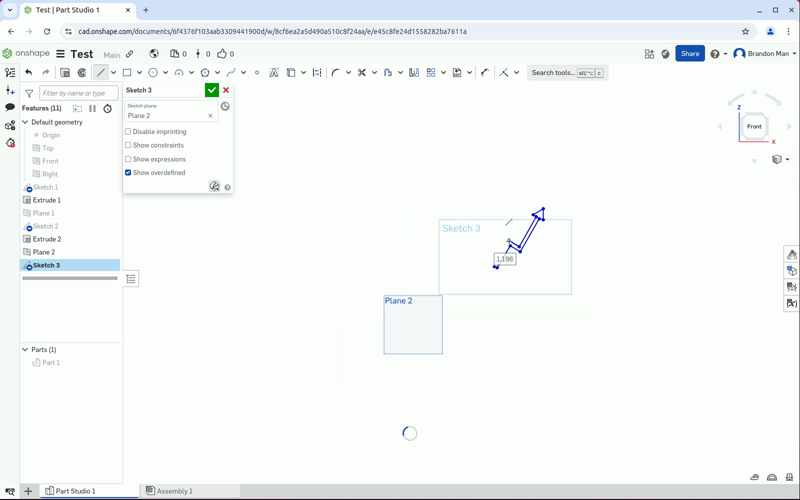
scroll(-6)
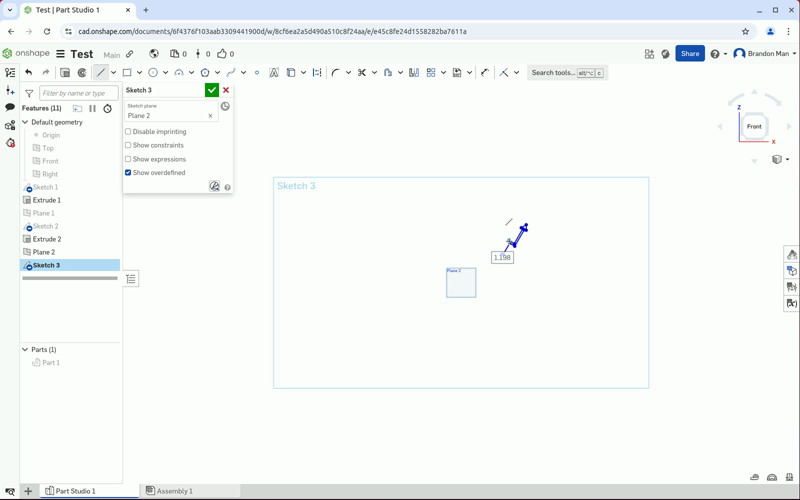
key_up(shift)
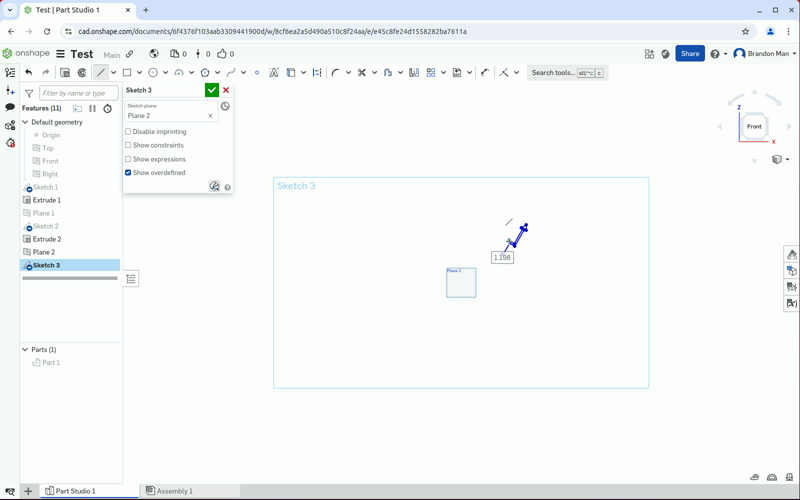
mouse_move(539, 240)
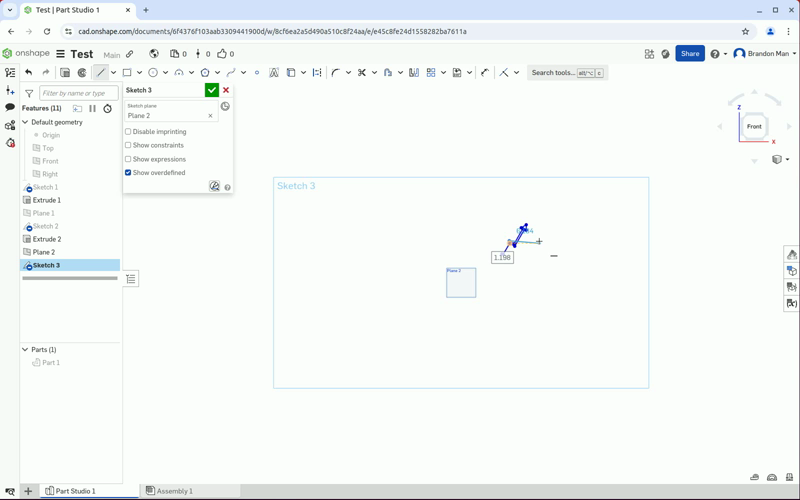
key_down(shift)
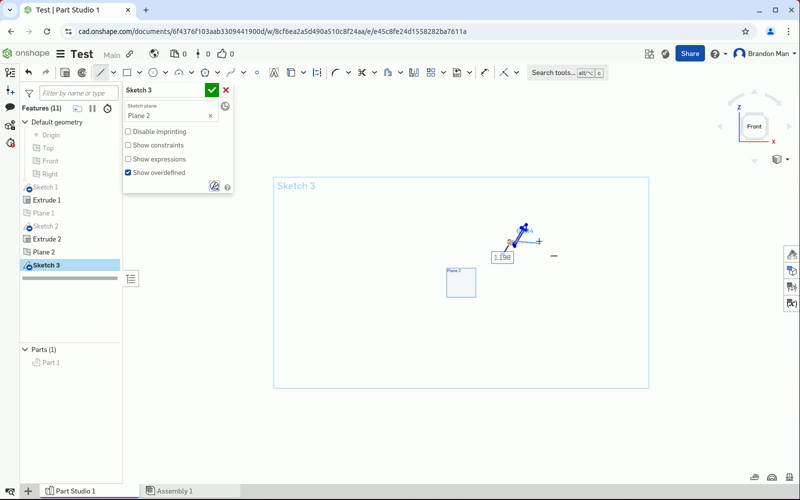
mouse_move(501, 253)
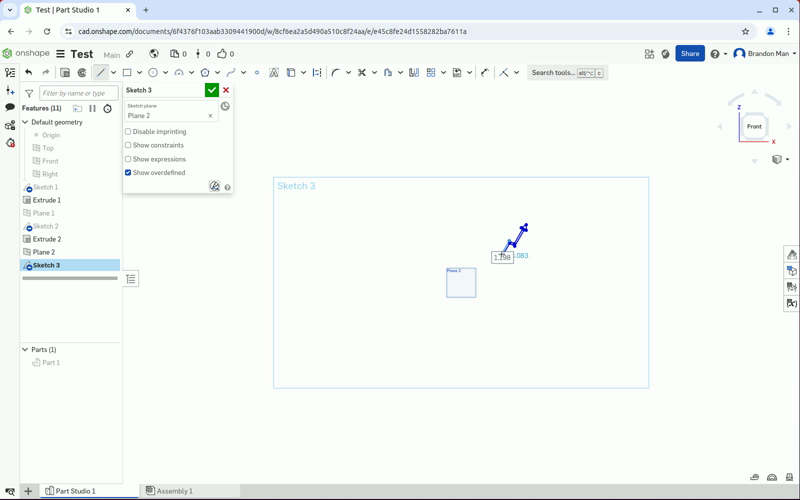
scroll(6)
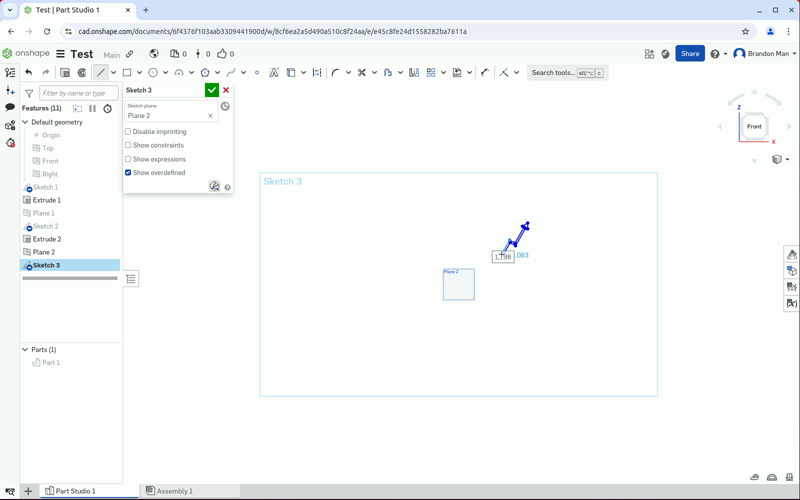
scroll(6)
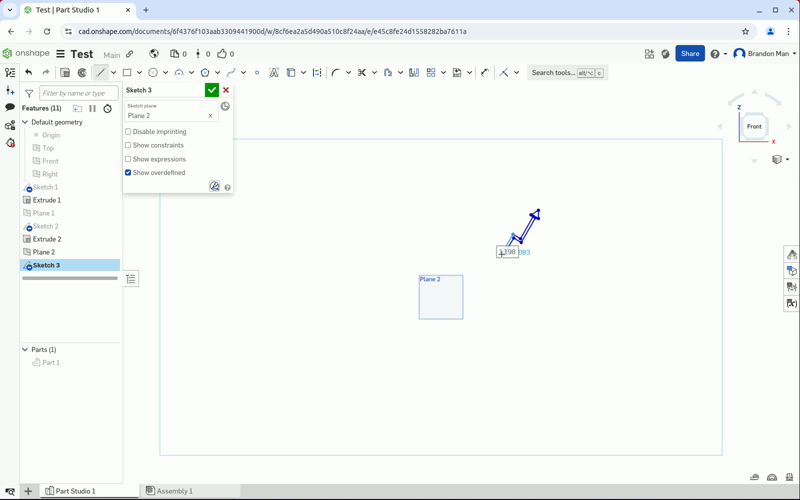
scroll(6)
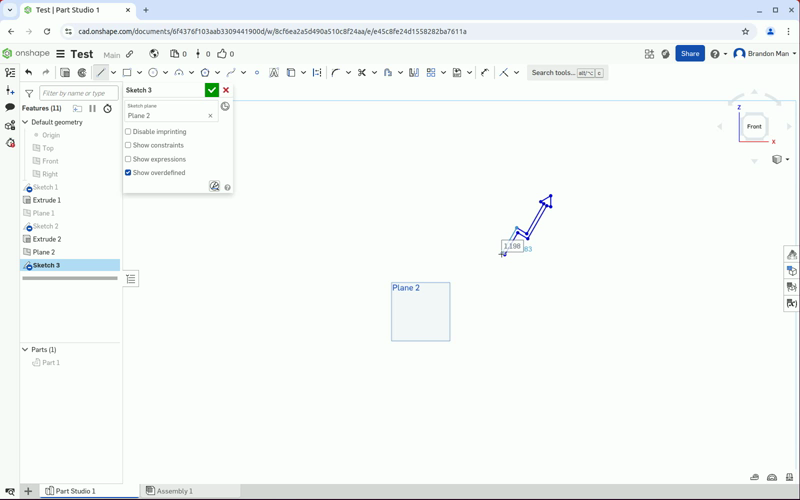
scroll(6)
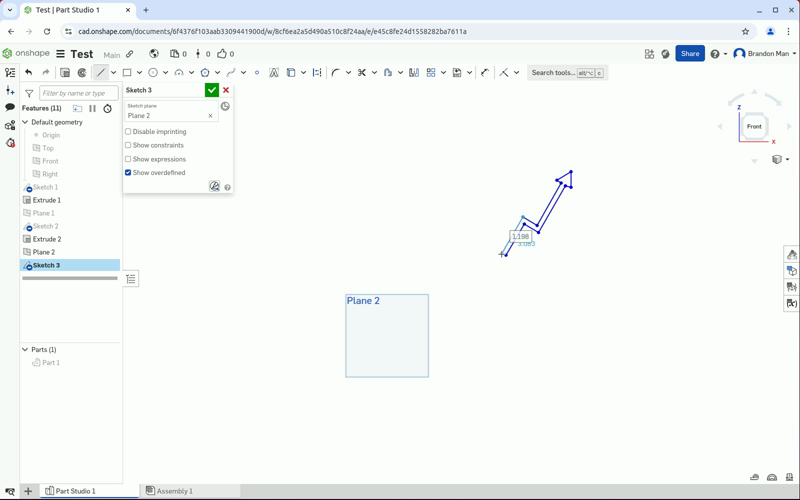
scroll(6)
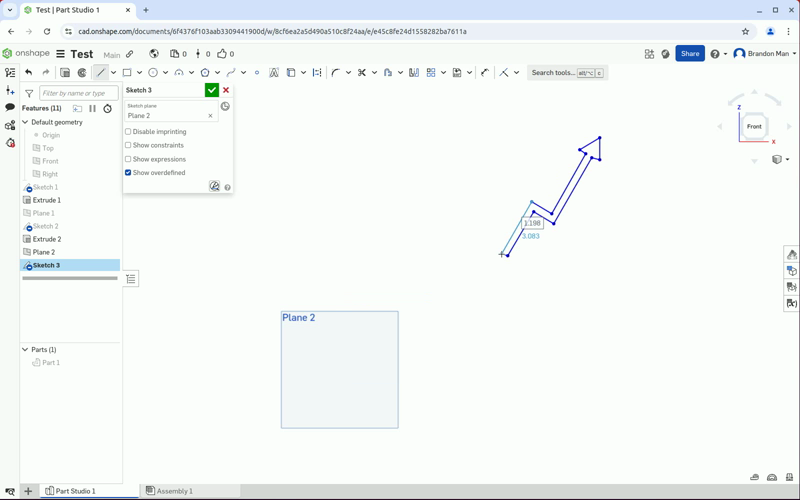
scroll(6)
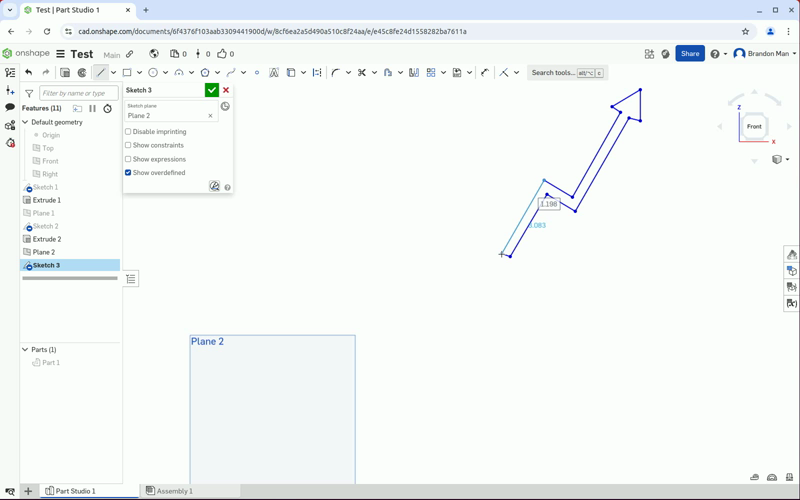
scroll(6)
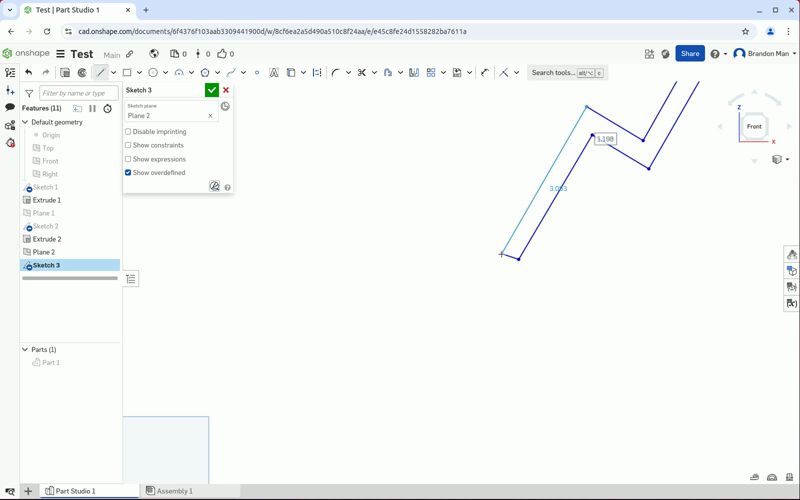
key_up(shift)
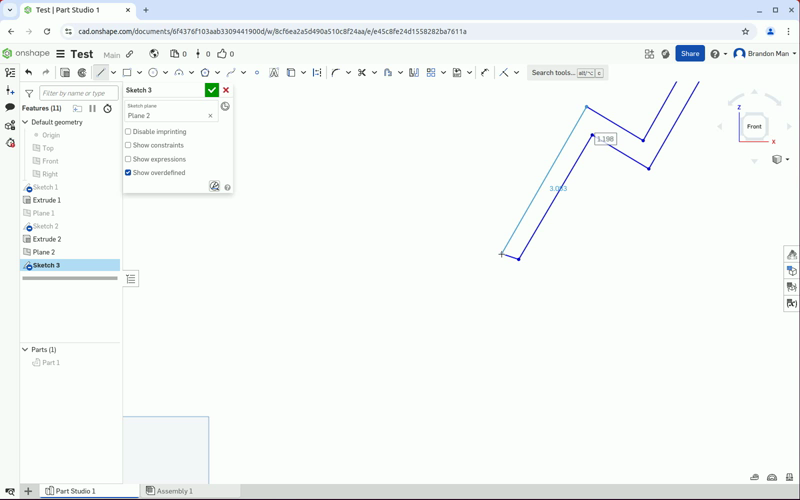
click(501, 253)
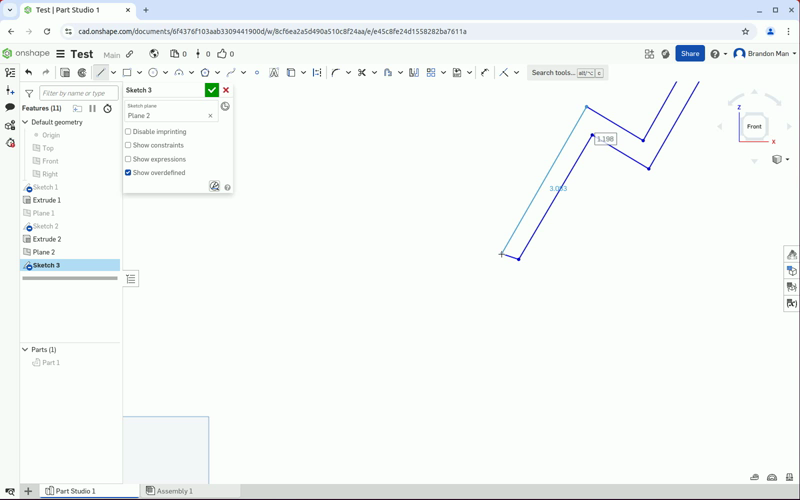
scroll(-6)
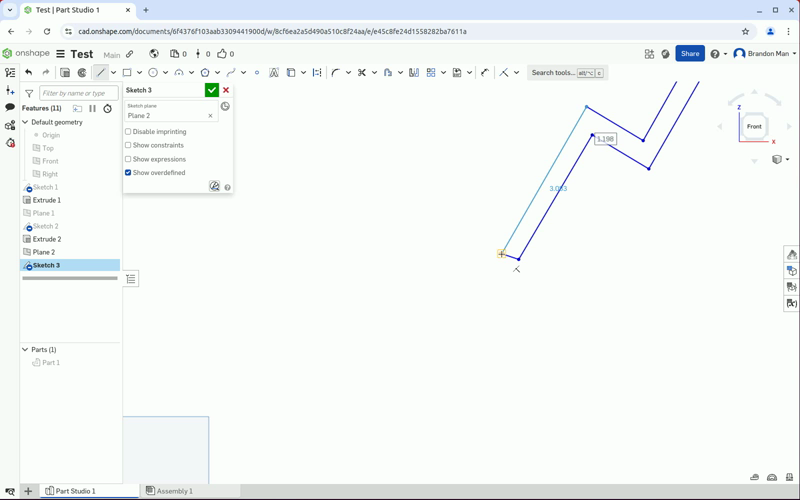
scroll(-6)
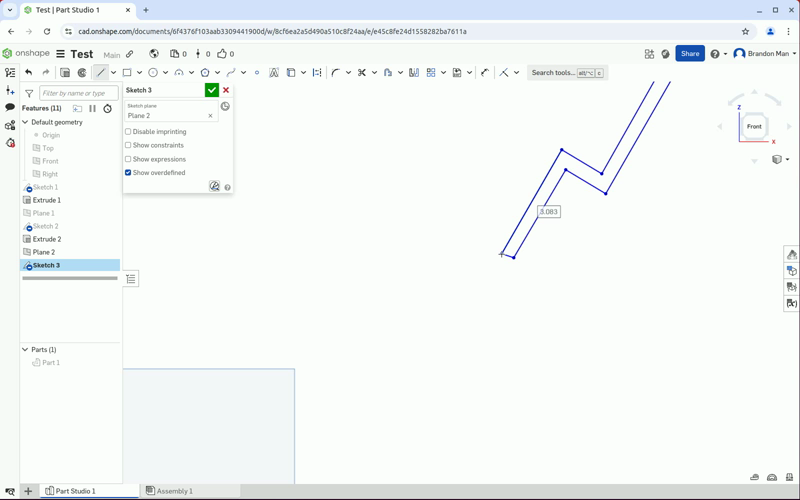
scroll(-6)
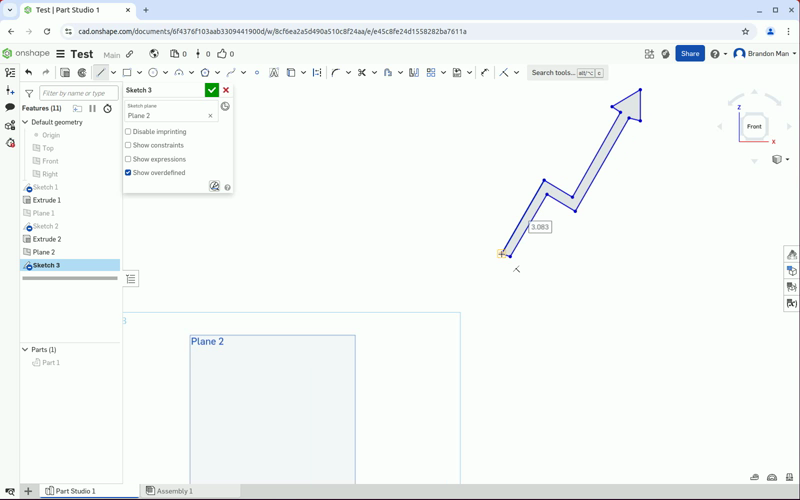
scroll(-6)
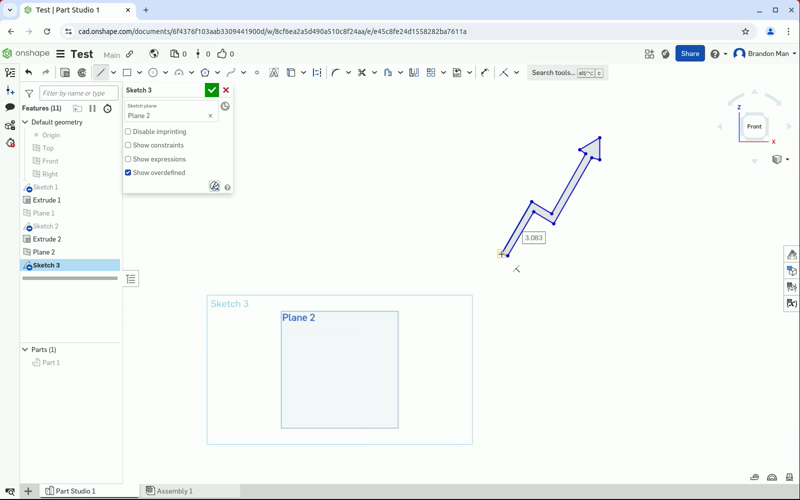
scroll(-6)
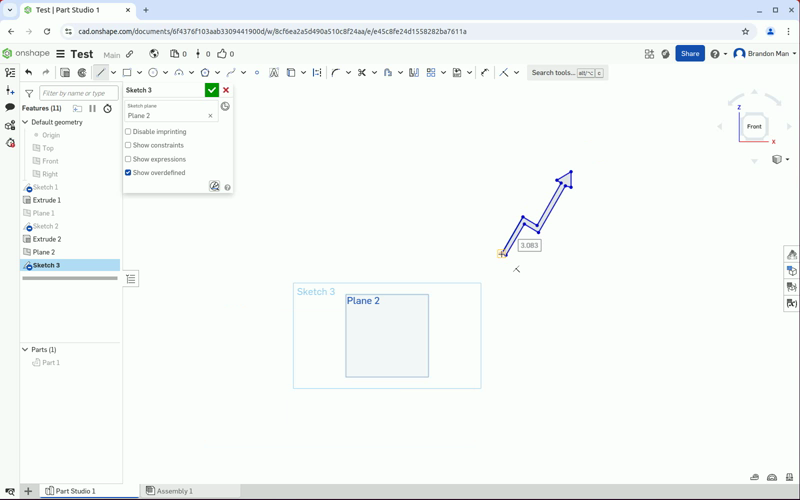
scroll(-6)
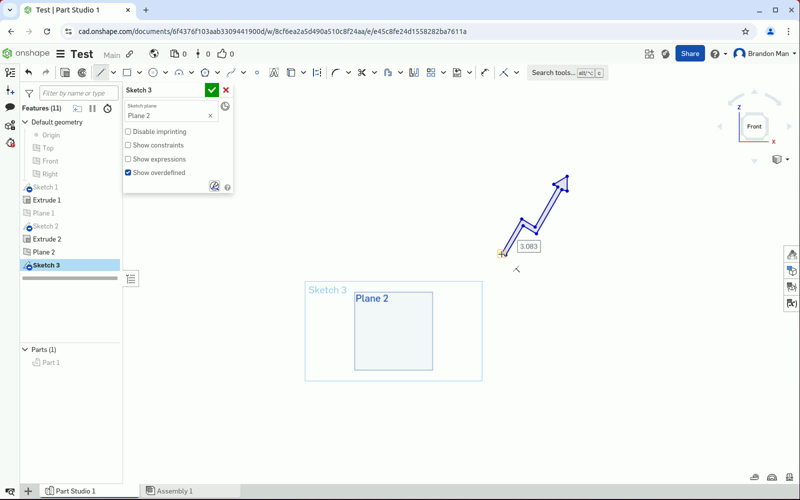
scroll(-6)
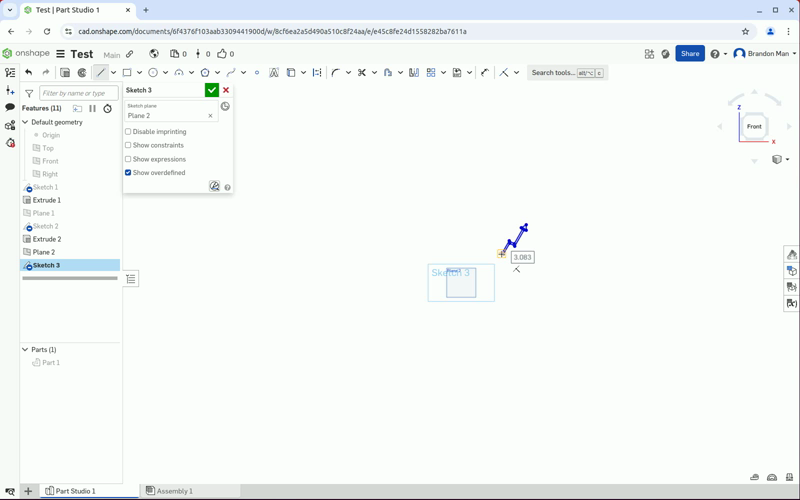
key(esc)
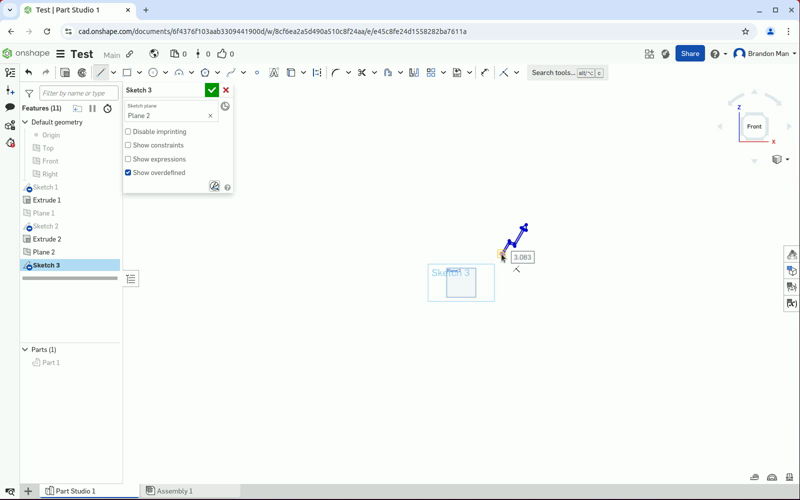
mouse_move(502, 252)
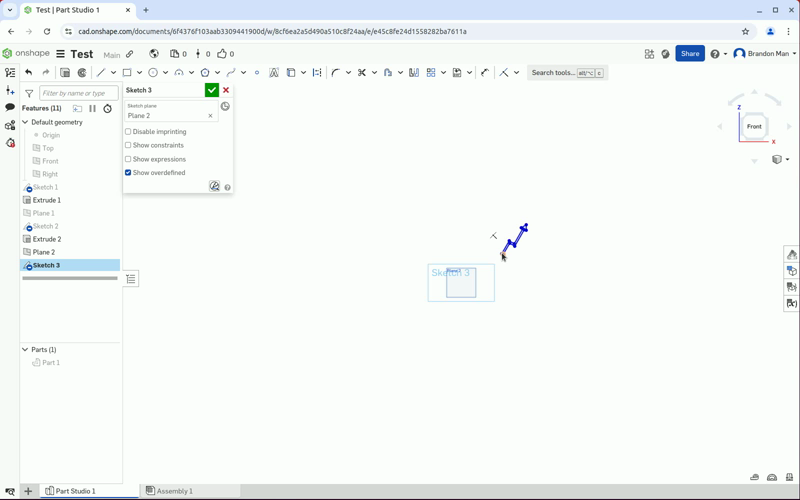
scroll(6)
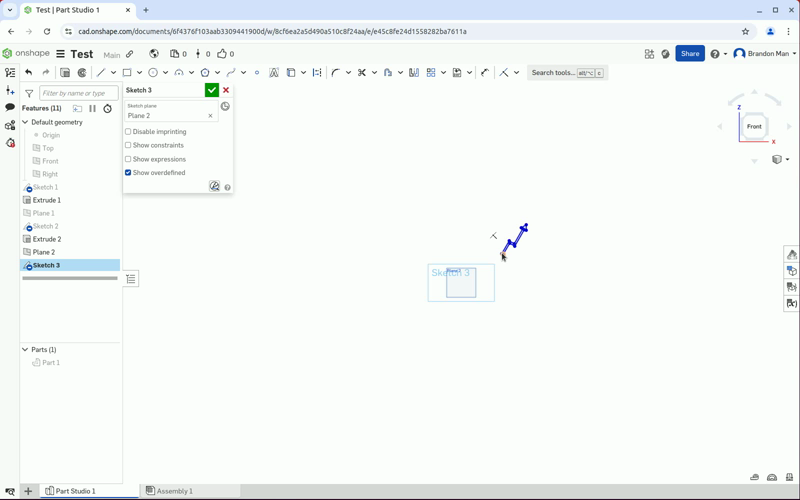
scroll(6)
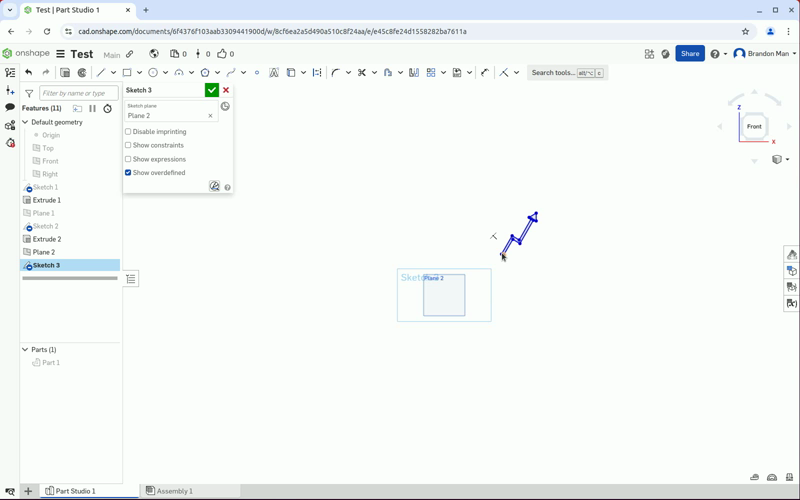
scroll(6)
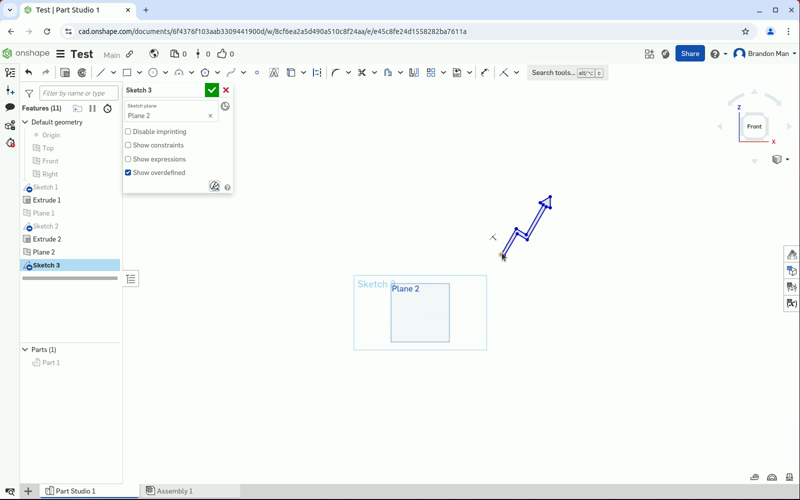
scroll(6)
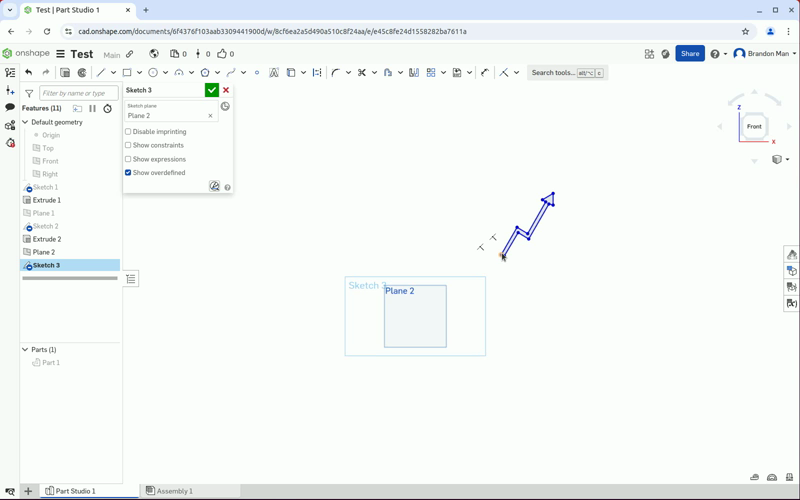
scroll(6)
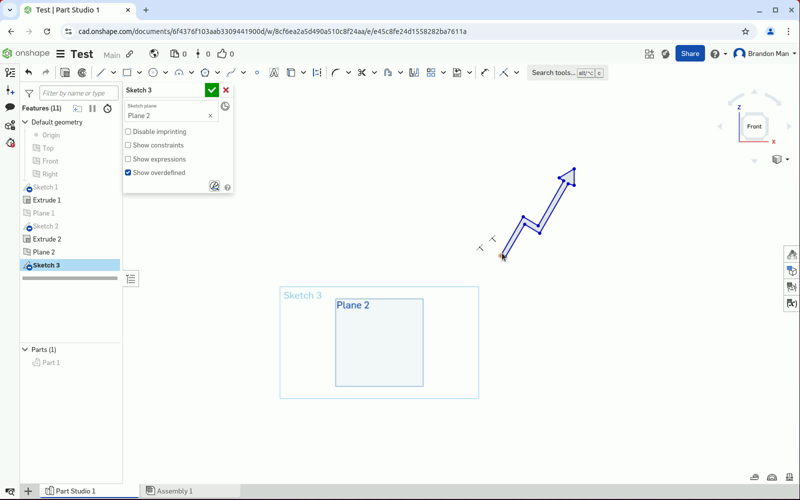
scroll(6)
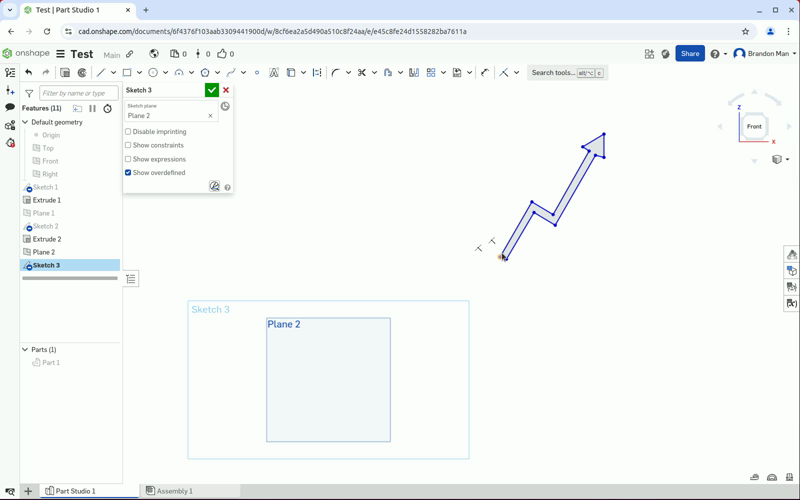
scroll(6)
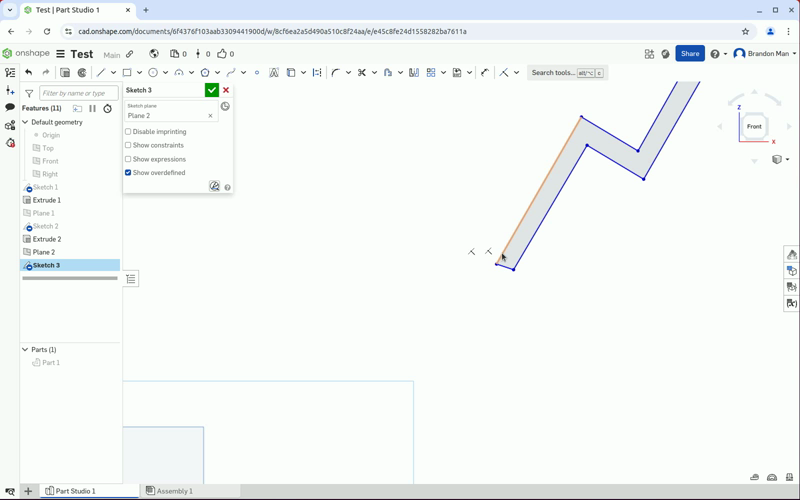
click(502, 252)
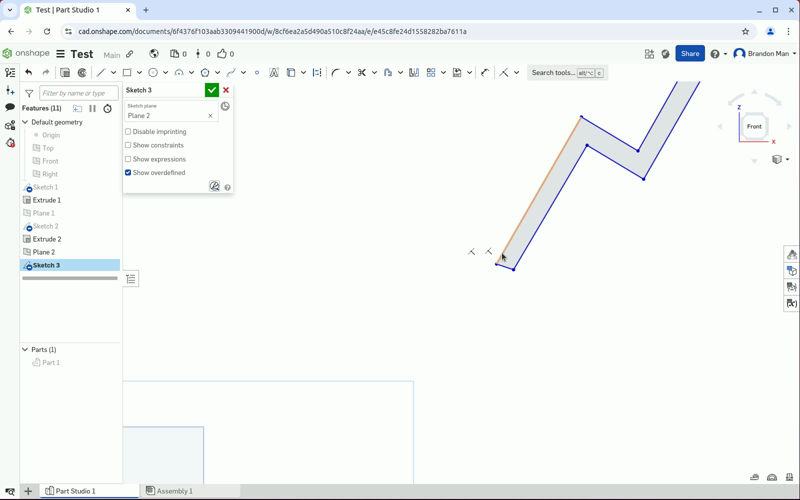
scroll(-6)
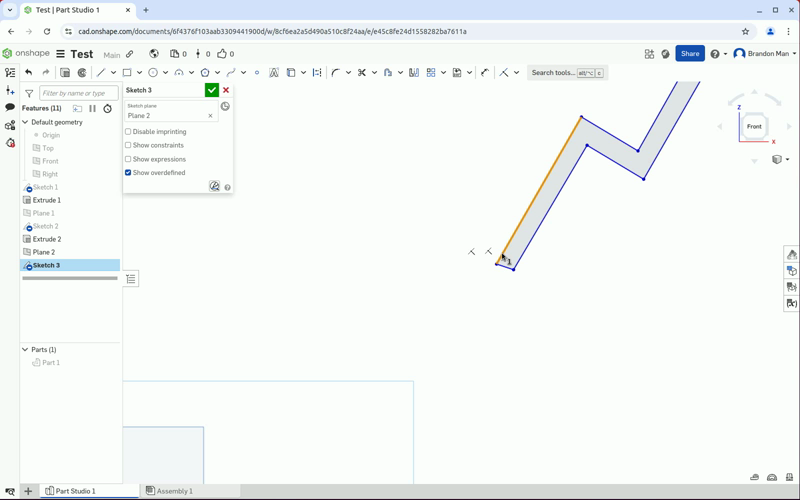
scroll(-6)
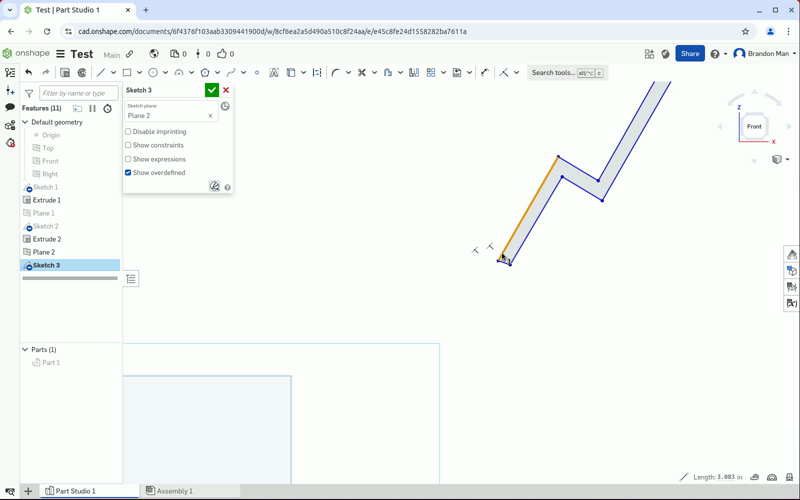
scroll(-6)
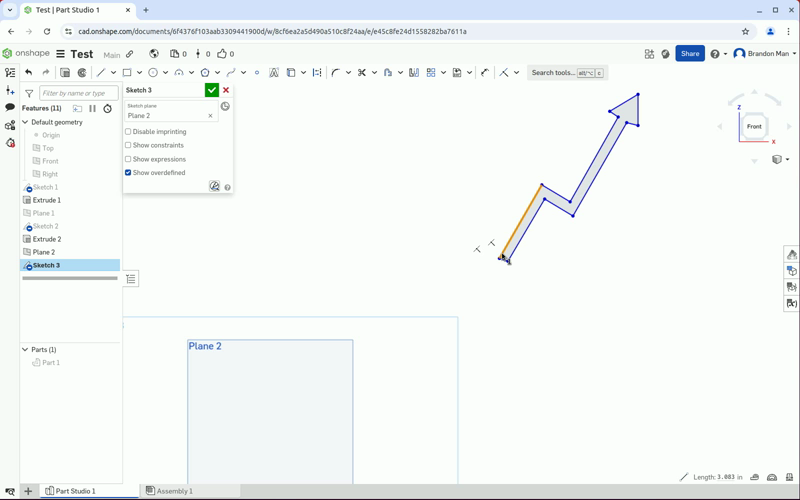
scroll(-6)
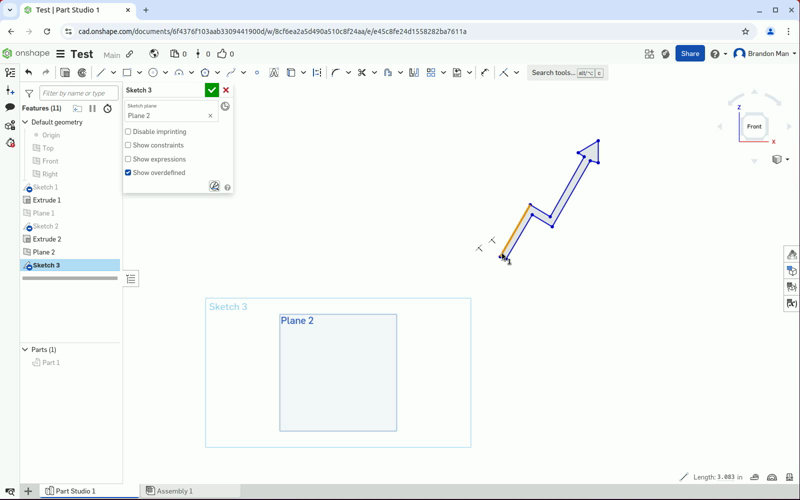
scroll(-6)
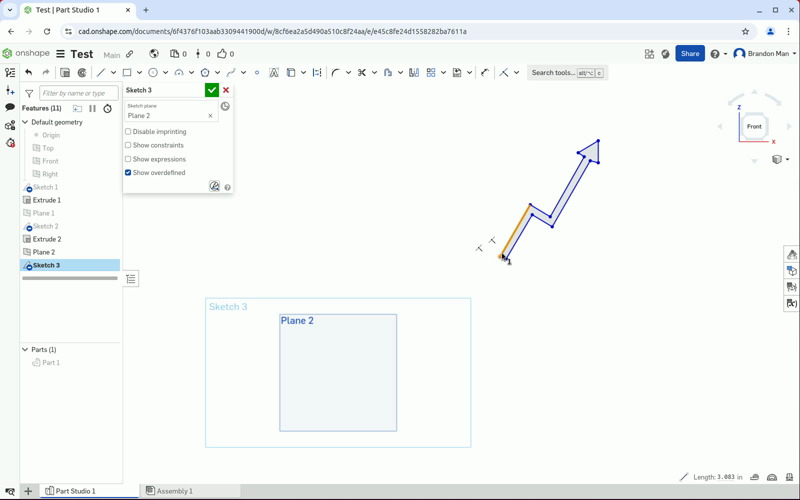
scroll(-6)
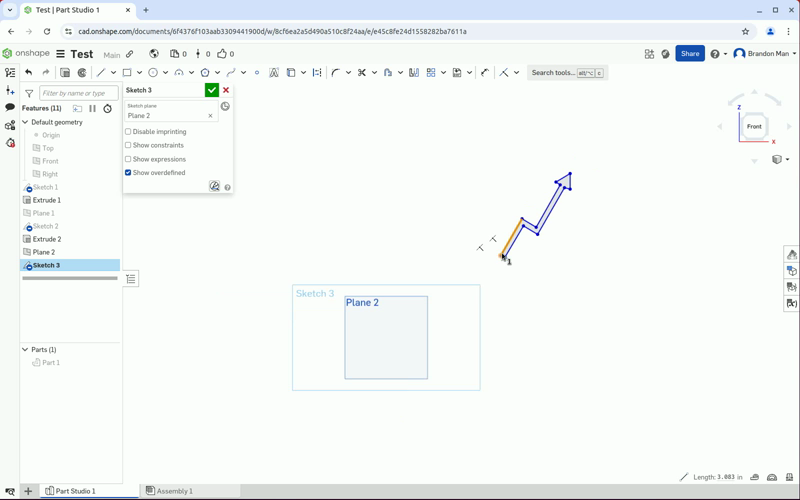
scroll(-6)
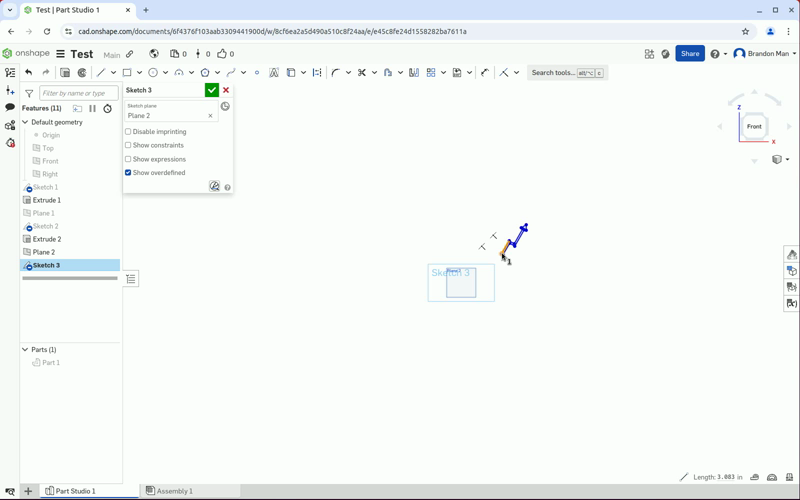
mouse_move(73, 352)
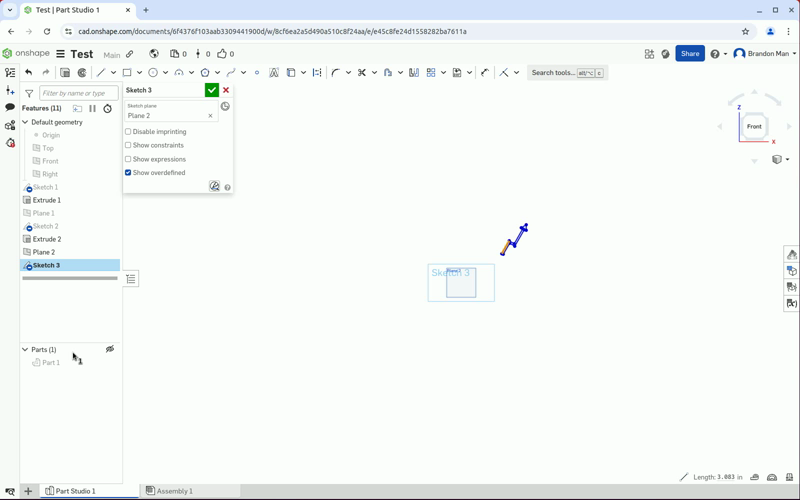
key(shift+y)
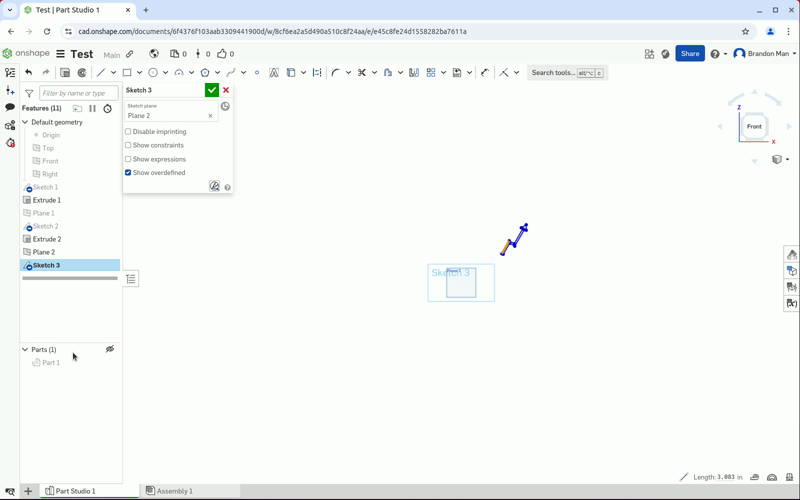
key(shift+e)
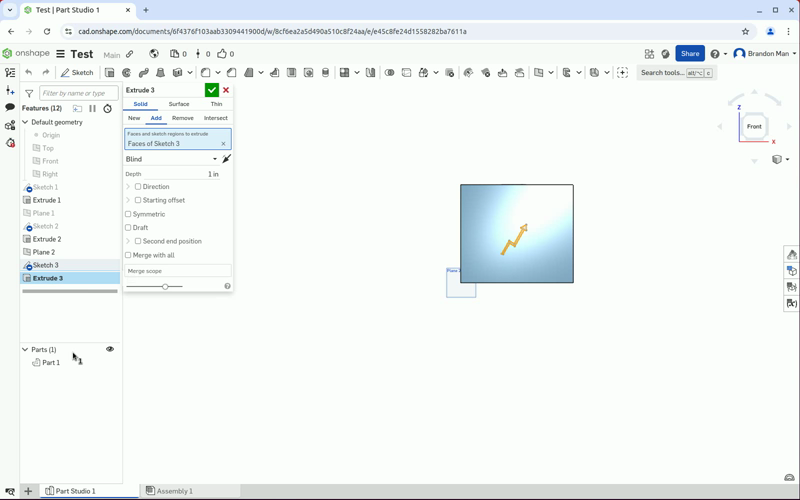
mouse_move(143, 106)
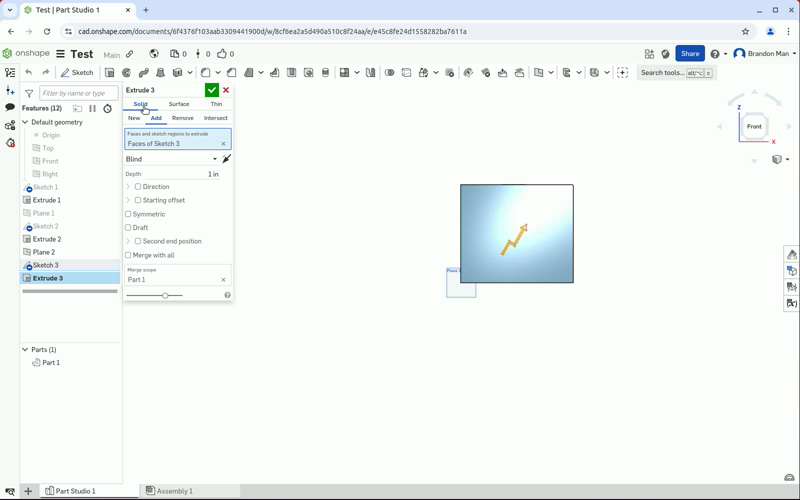
click(143, 106)
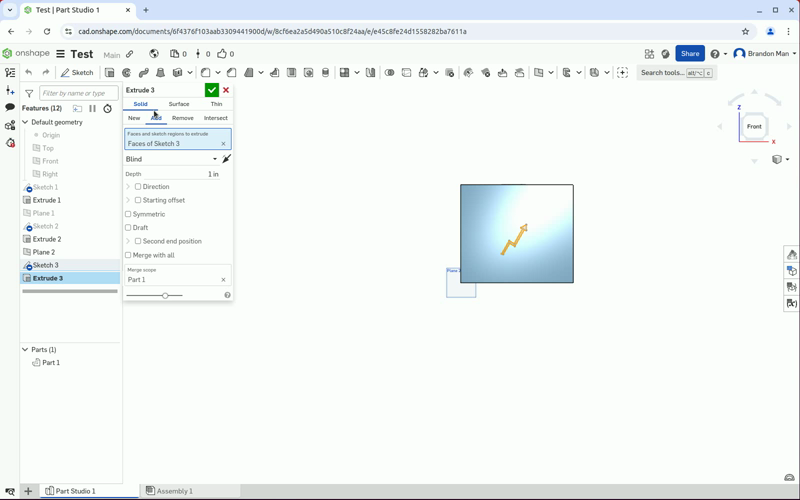
mouse_move(186, 120)
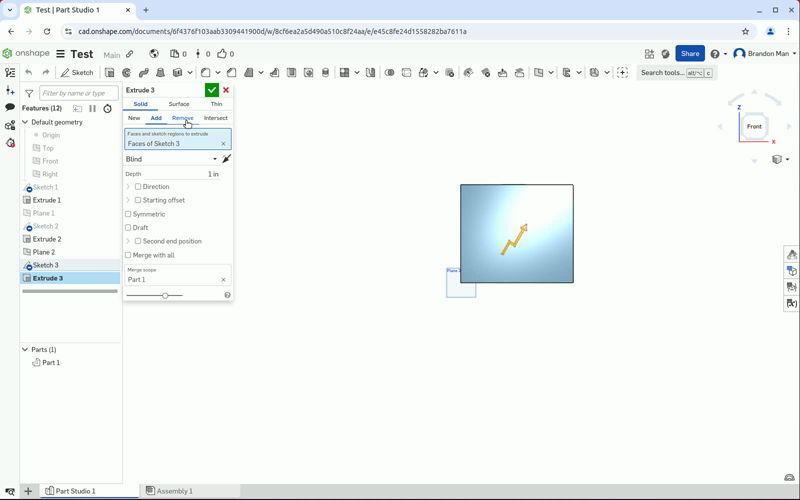
click(186, 120)
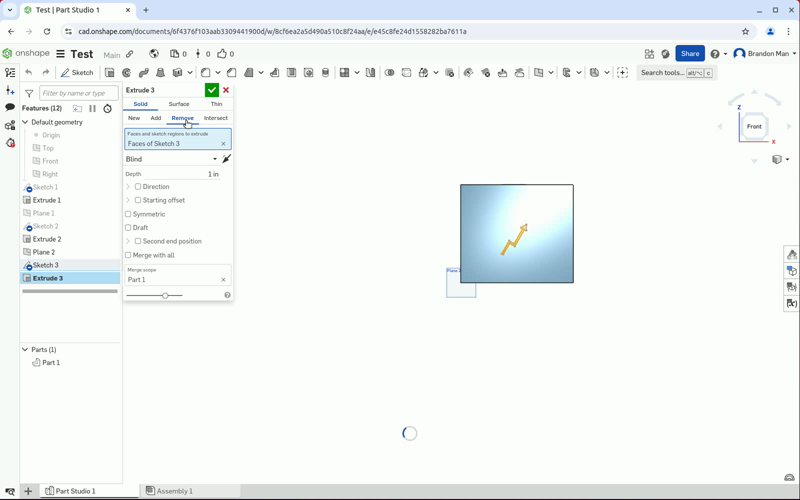
key(tab, 4)
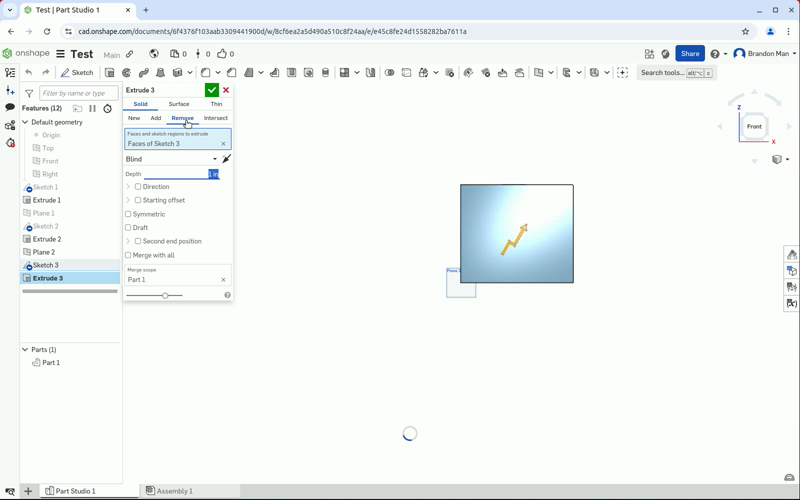
text(0.241)
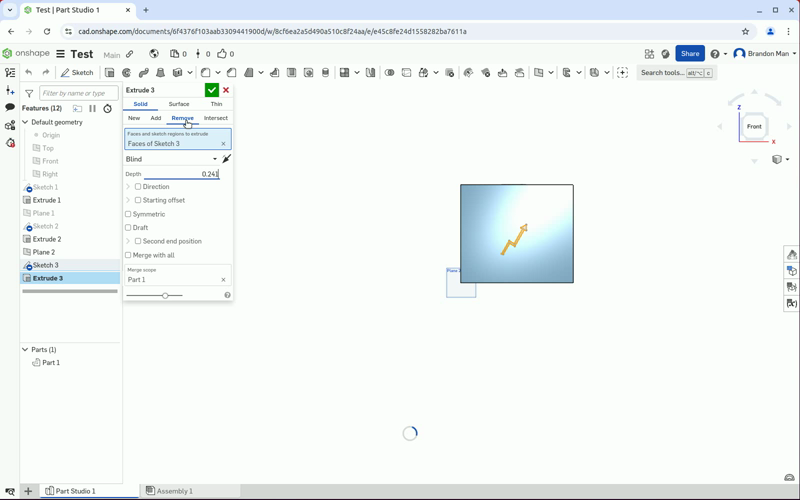
key(tab, 6)
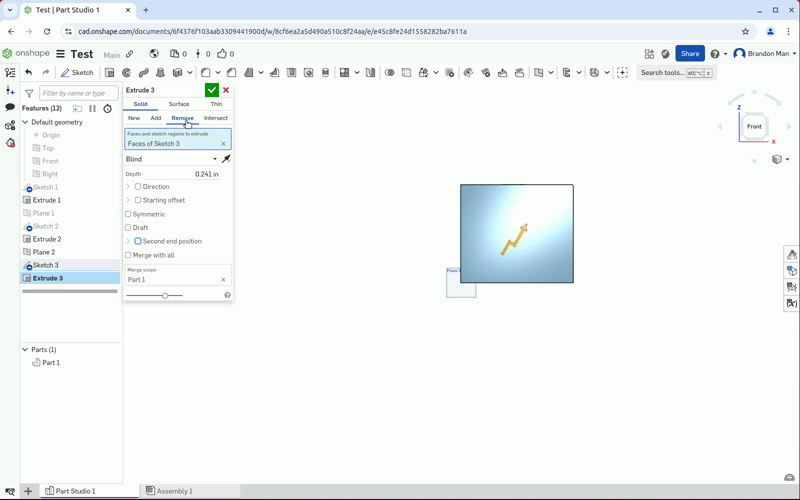
key(space)
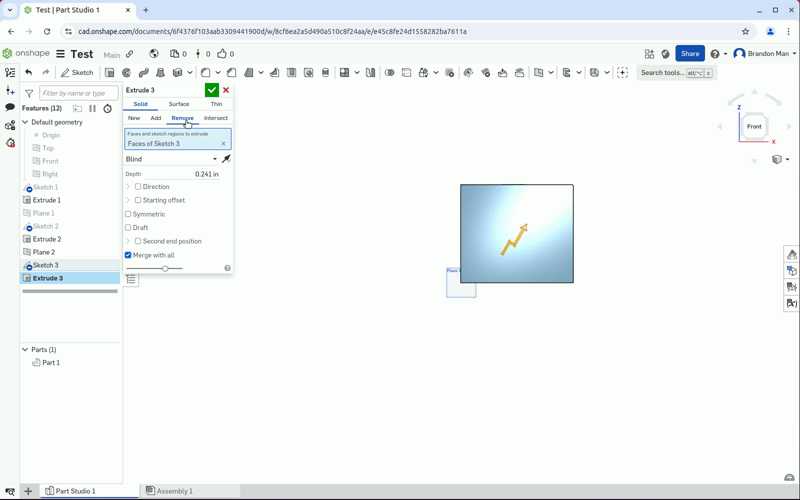
key(enter)
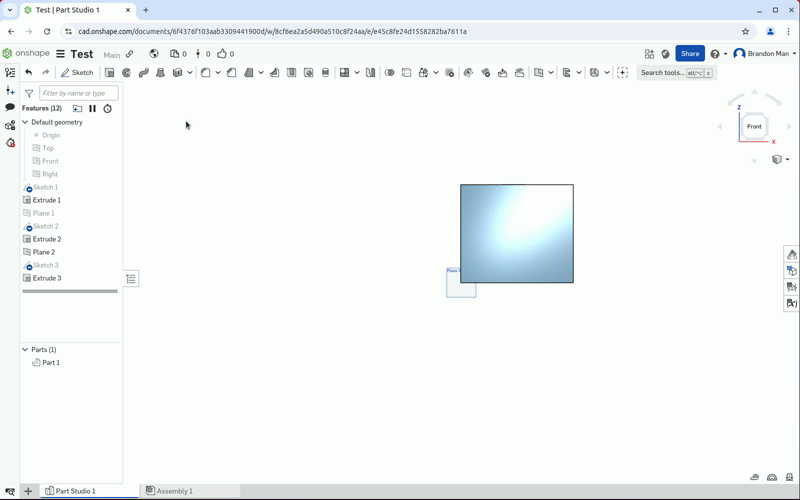
key(shift+h)
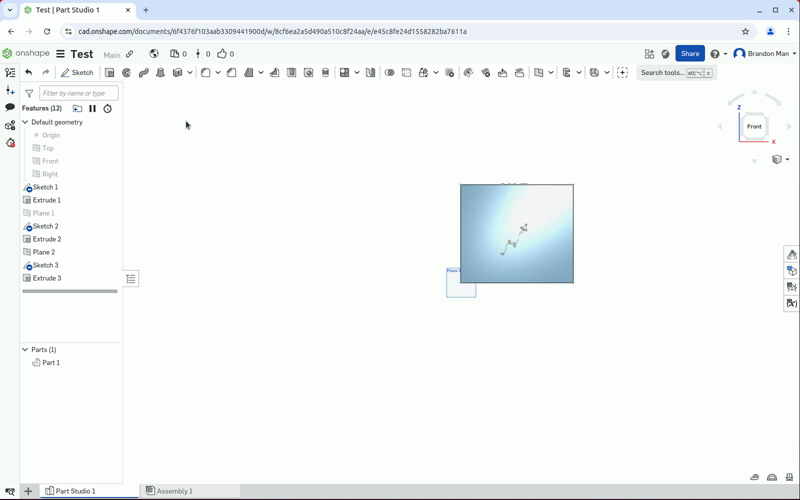
key(shift+h)
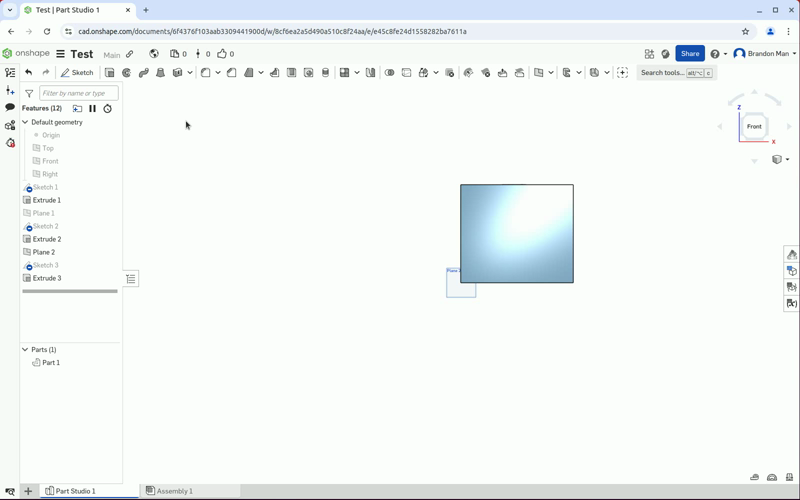
mouse_move(73, 189)
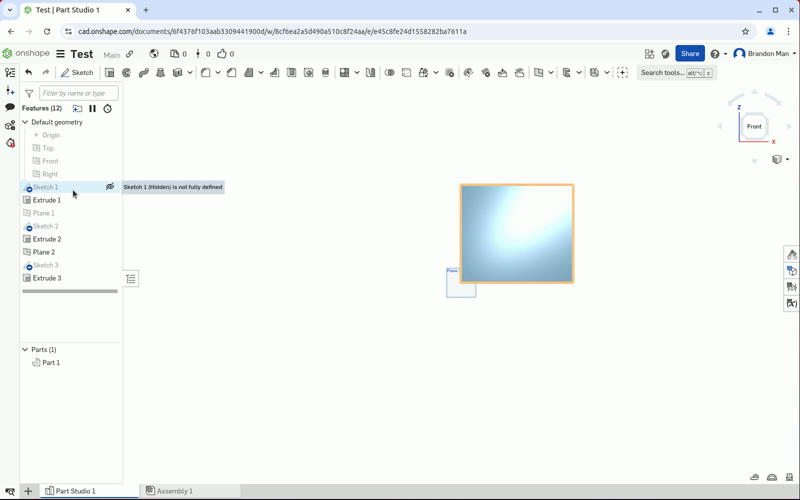
click(73, 189)
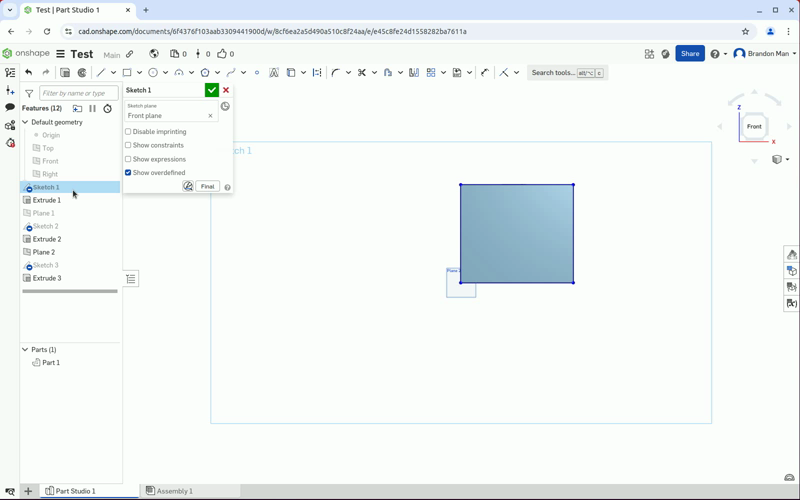
mouse_move(229, 92)
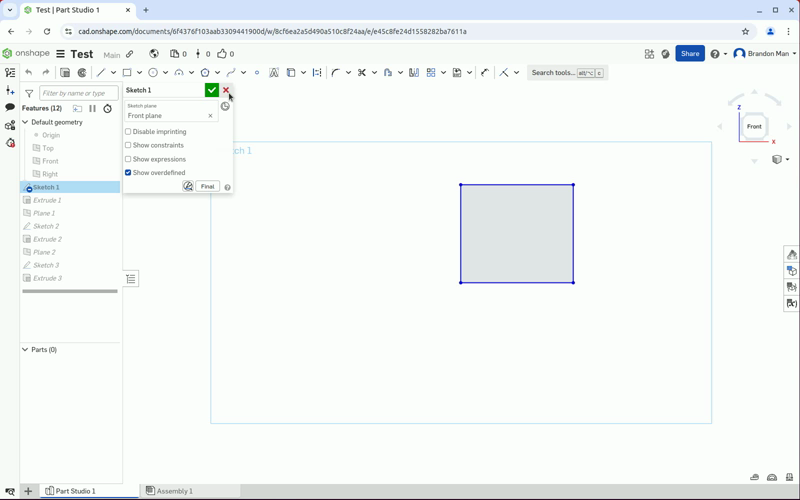
click(229, 92)
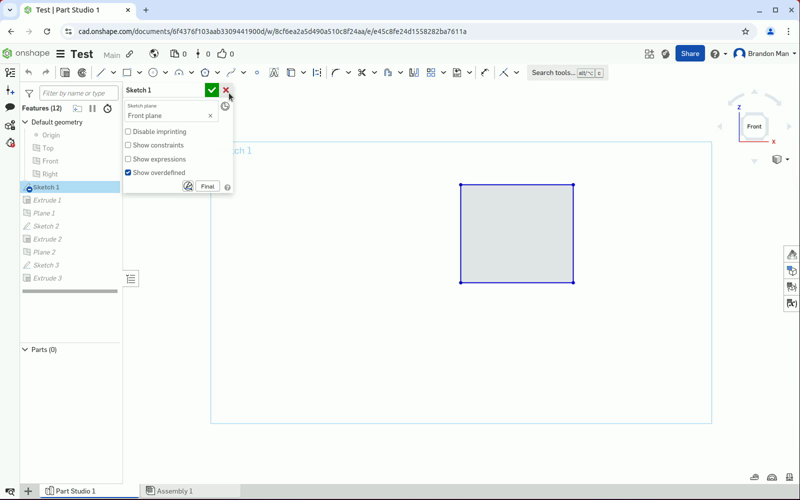
key(shift+s)
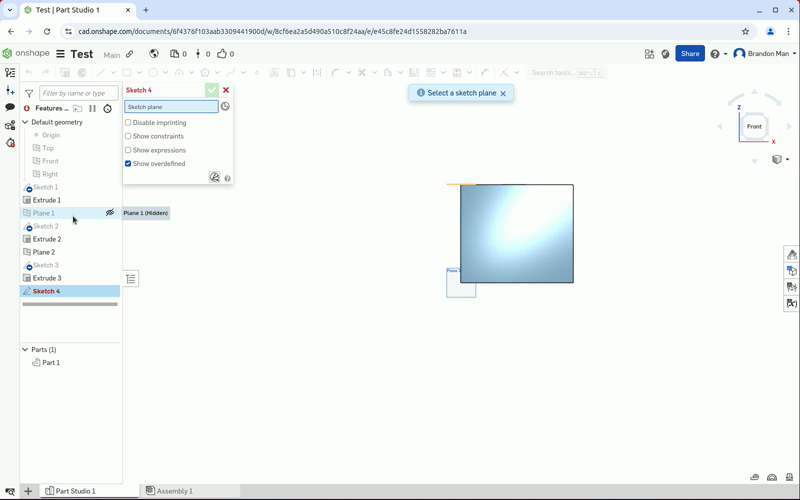
scroll(3)
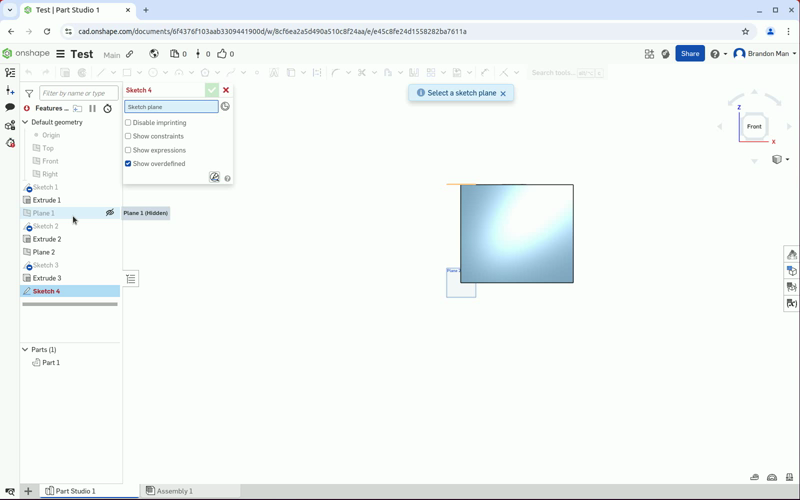
mouse_move(73, 163)
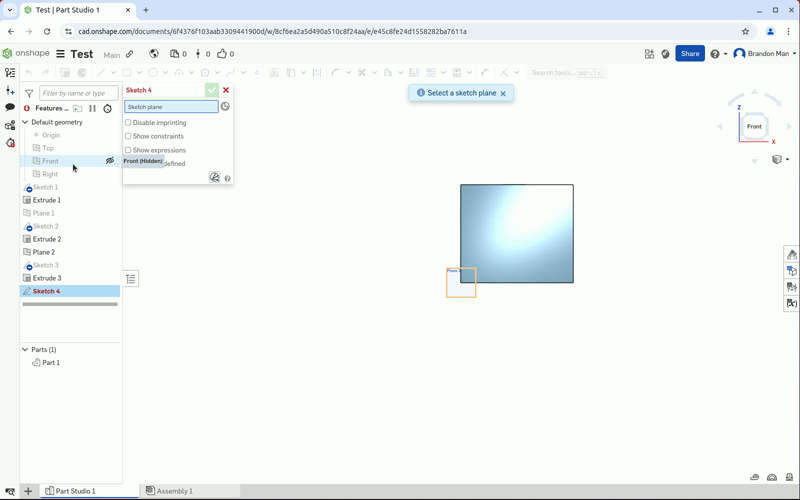
click(73, 163)
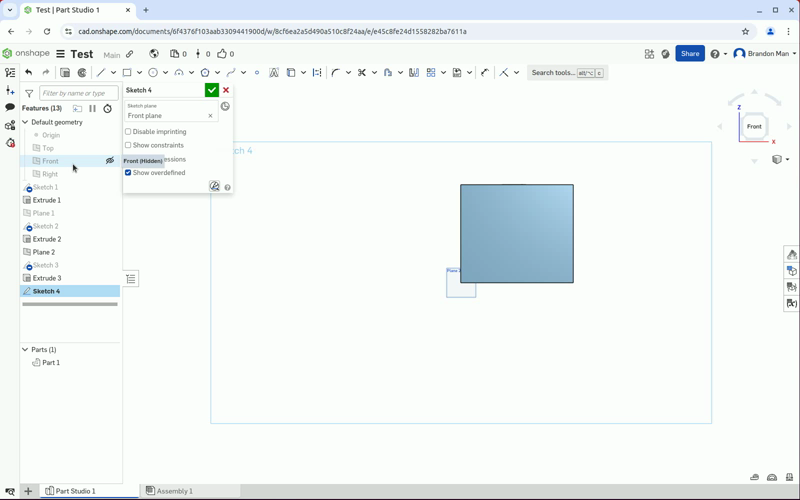
mouse_move(73, 352)
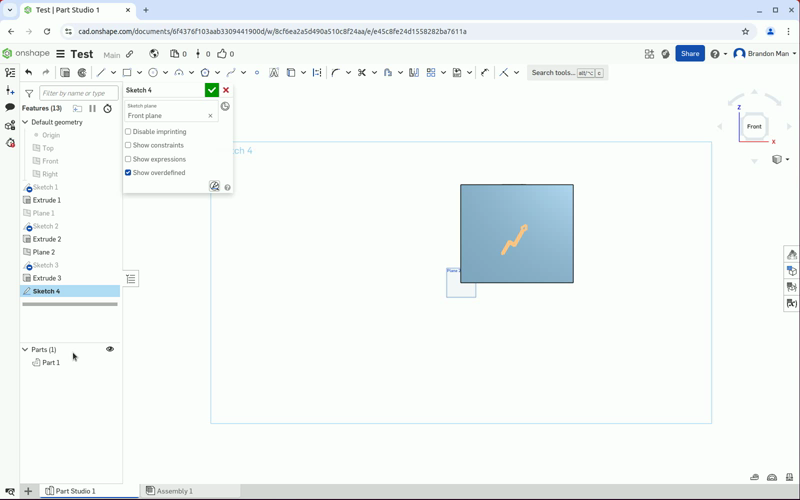
key(y)
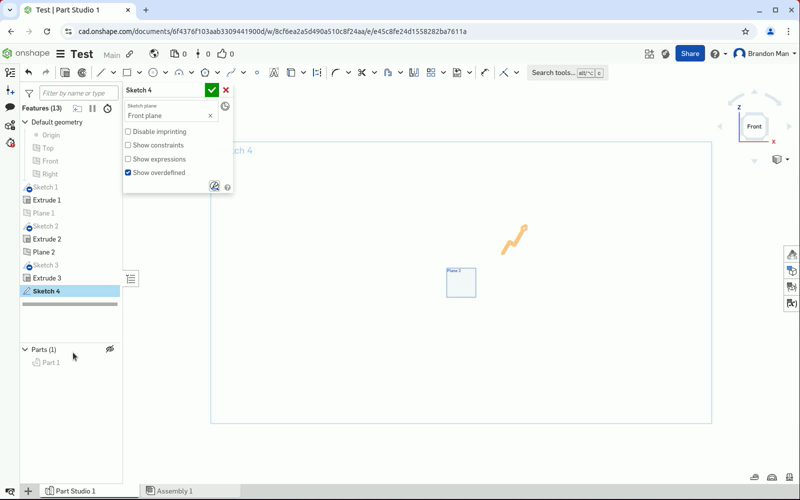
key(l)
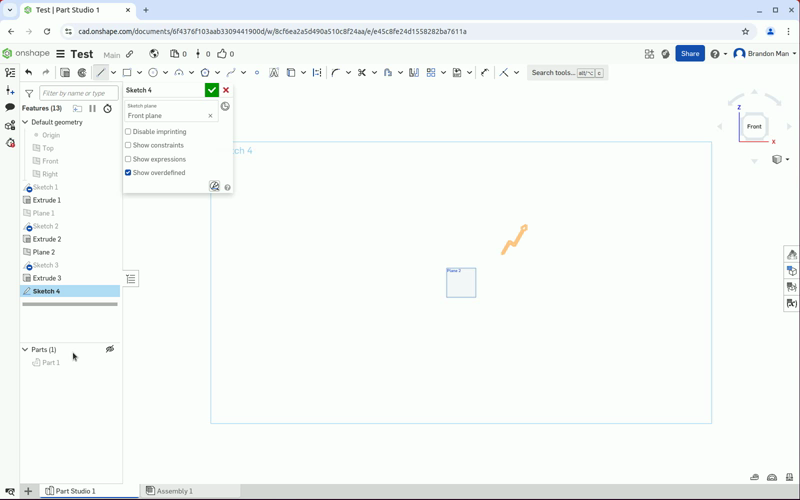
key_down(shift)
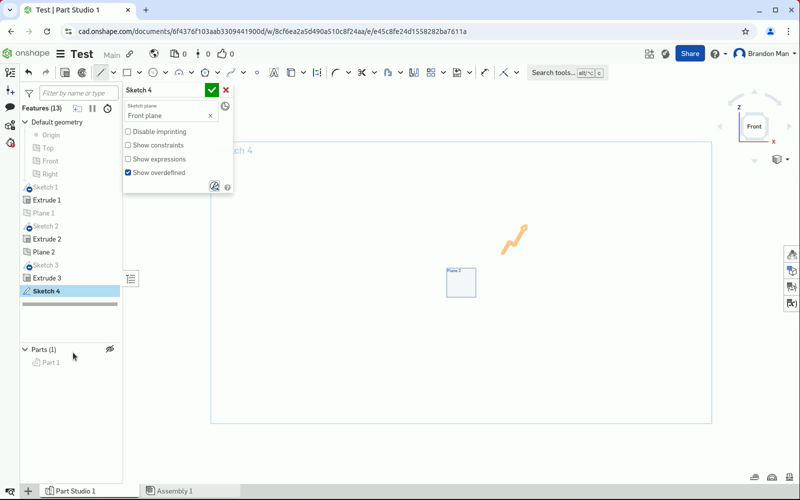
mouse_move(539, 325)
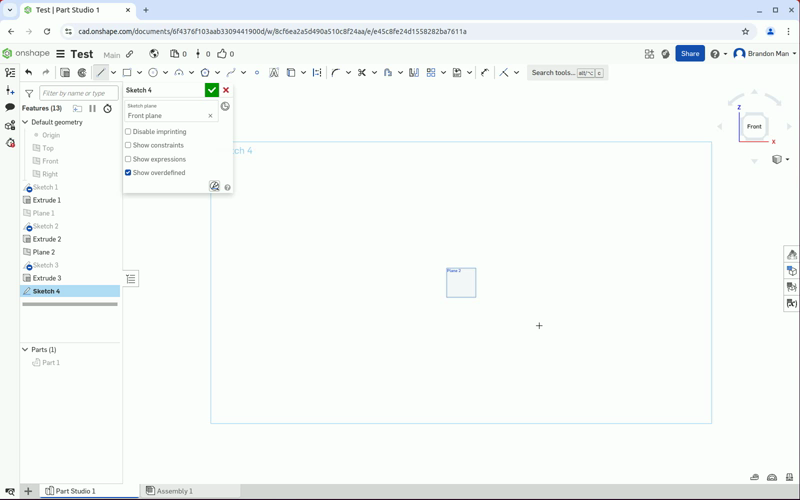
click(539, 325)
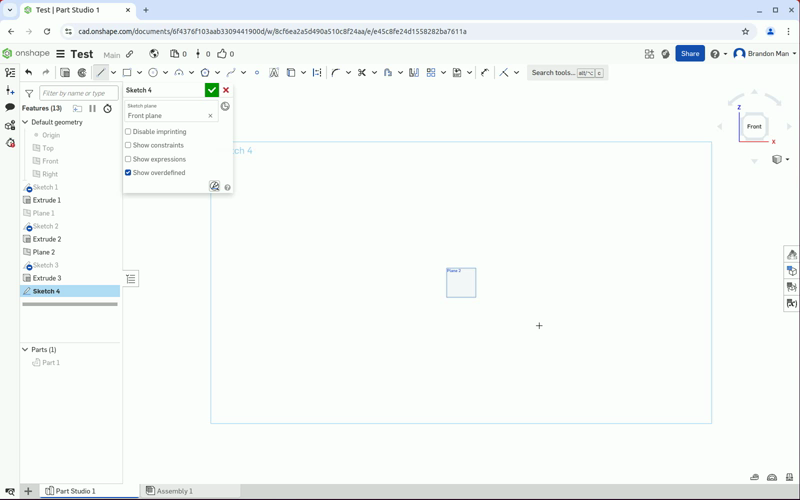
key_up(shift)
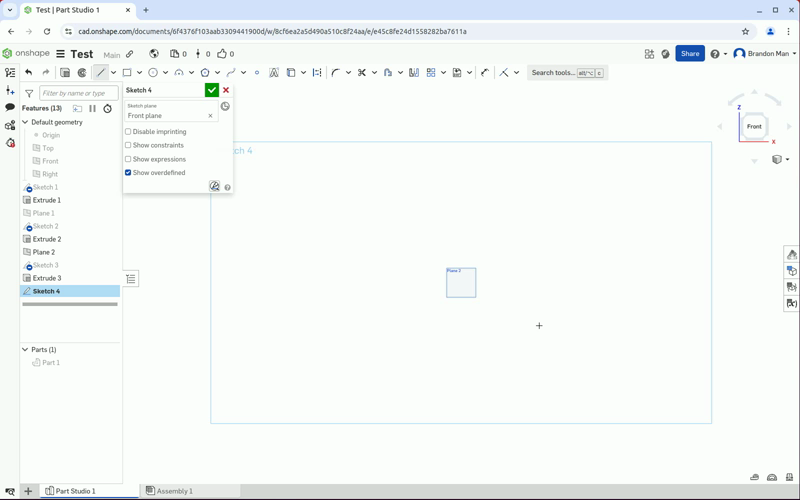
key_down(shift)
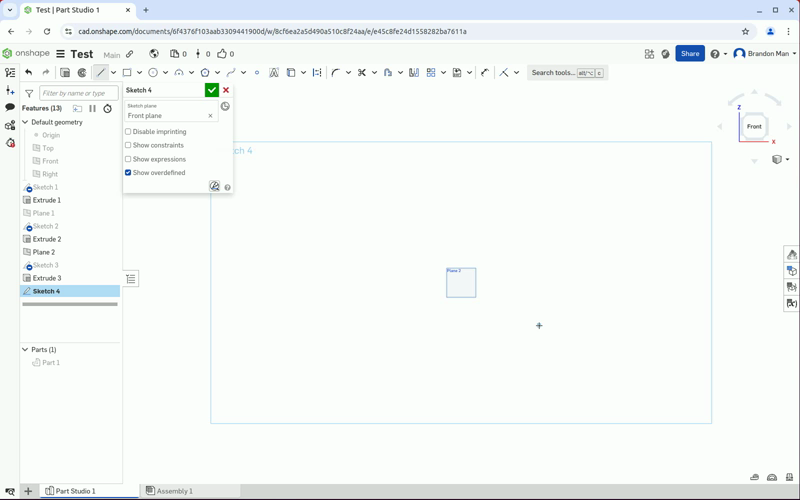
mouse_move(569, 325)
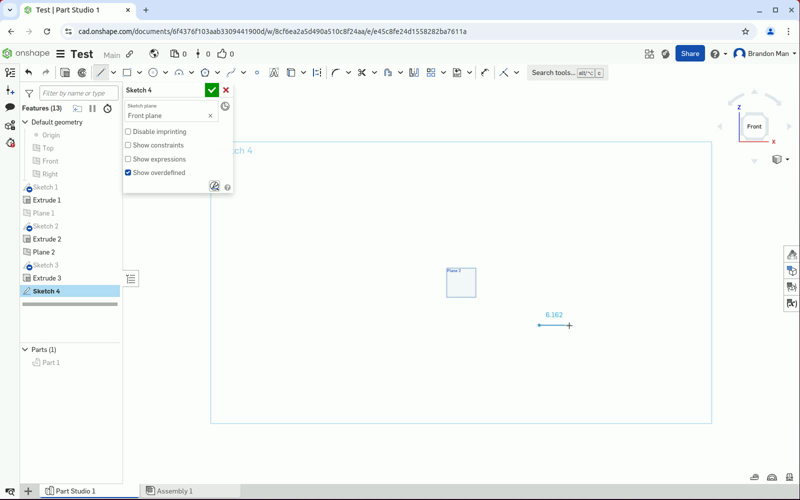
mouse_move(562, 325)
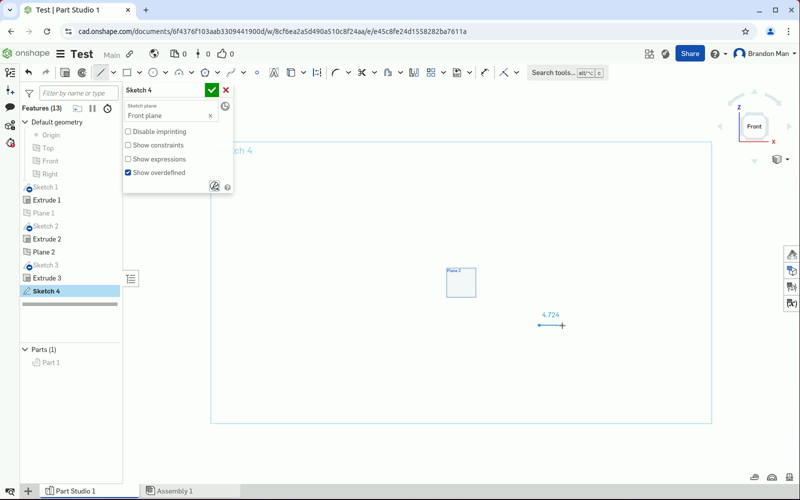
click(562, 325)
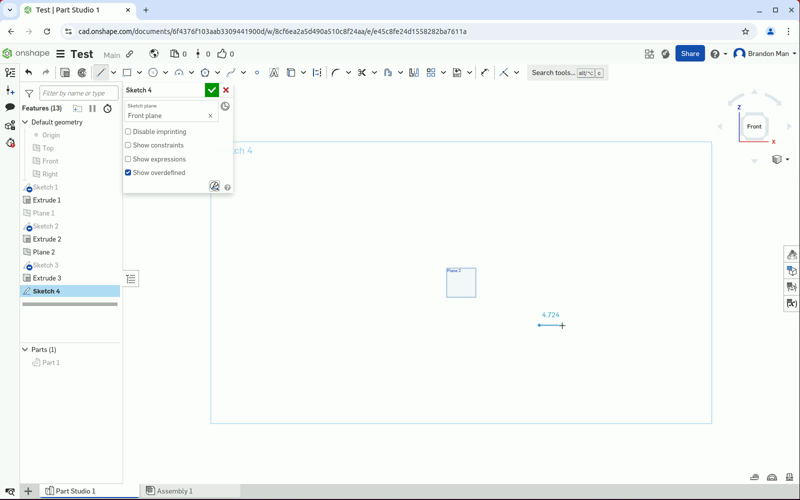
key_up(shift)
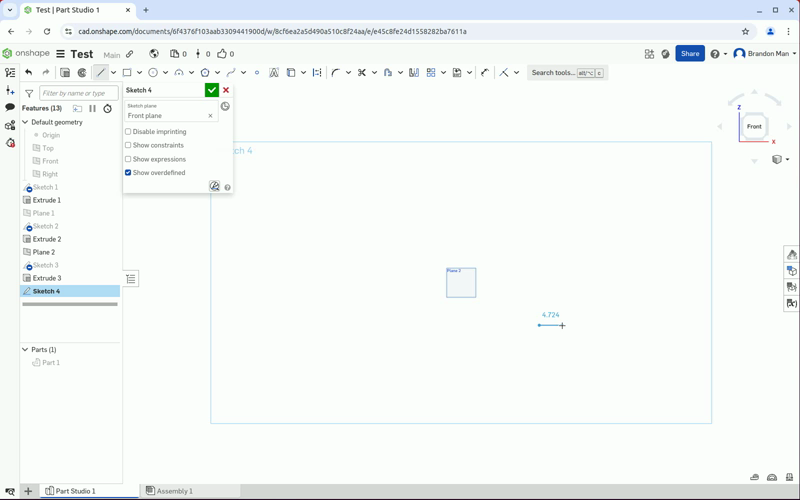
key_down(shift)
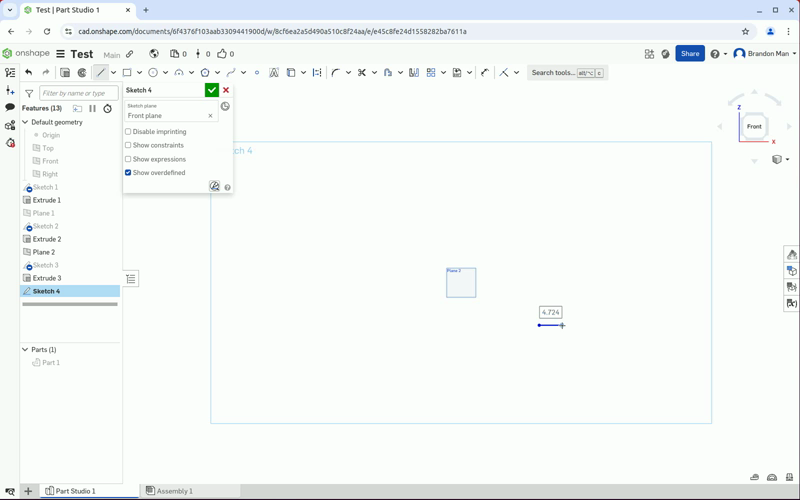
mouse_move(589, 325)
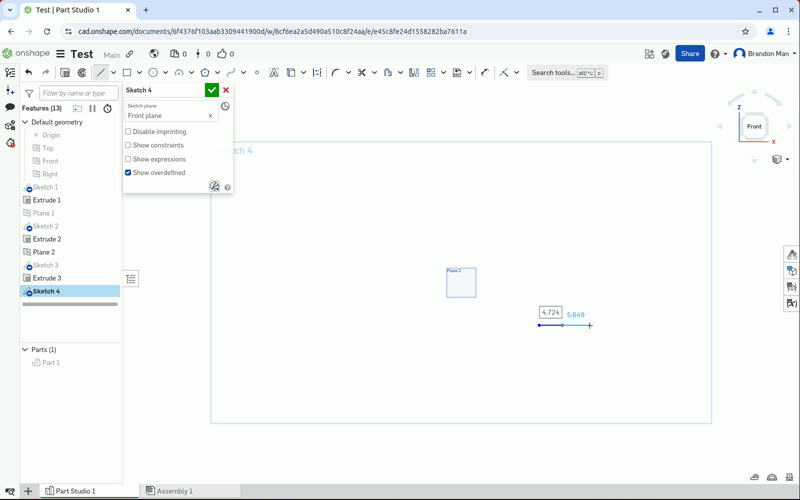
mouse_move(562, 282)
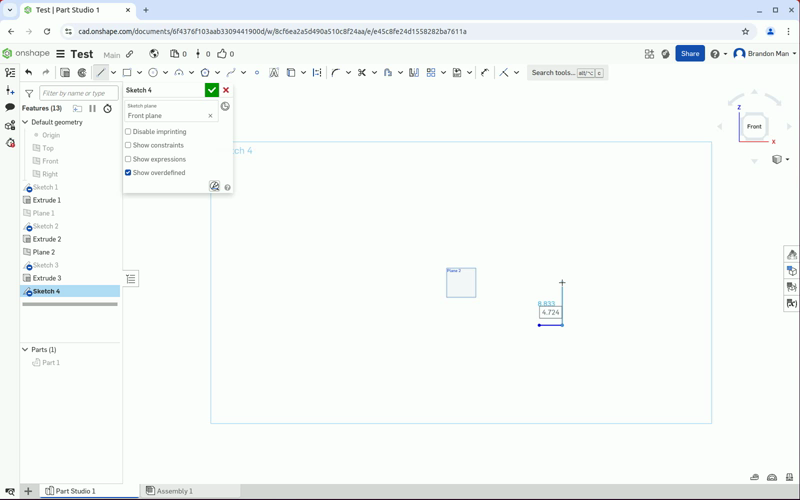
click(562, 282)
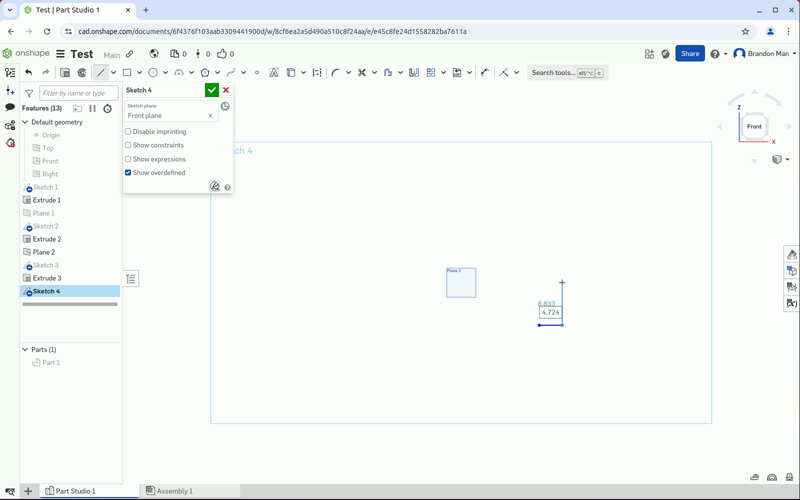
key_up(shift)
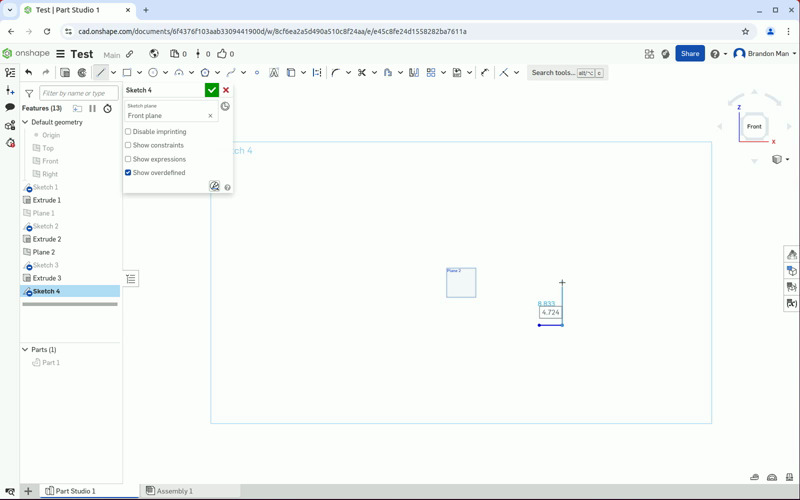
key_down(shift)
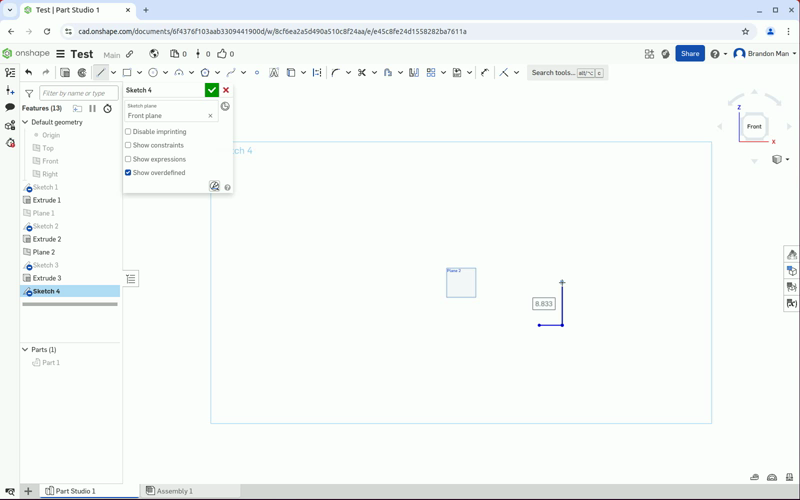
mouse_move(589, 282)
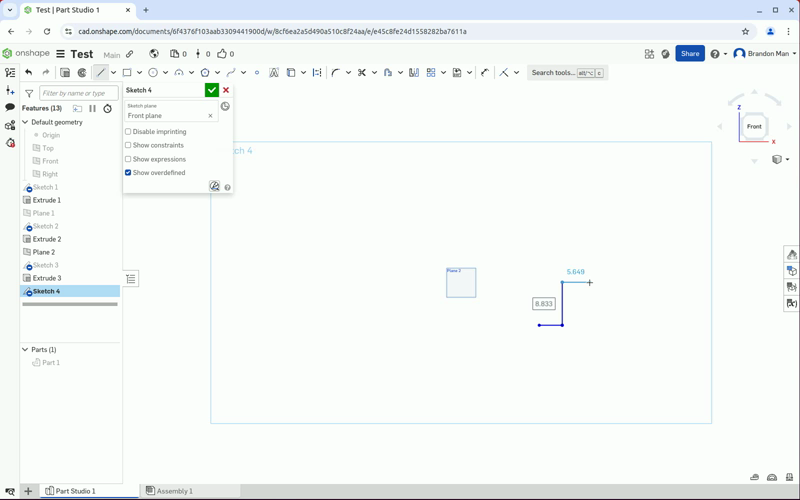
mouse_move(539, 282)
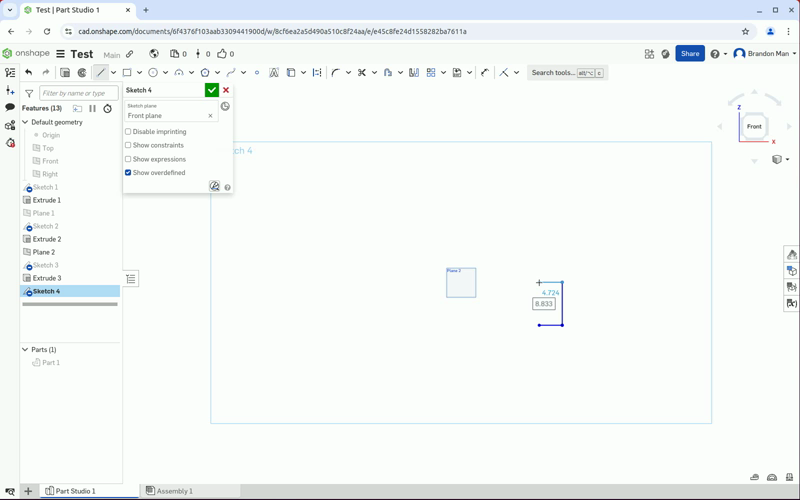
click(539, 282)
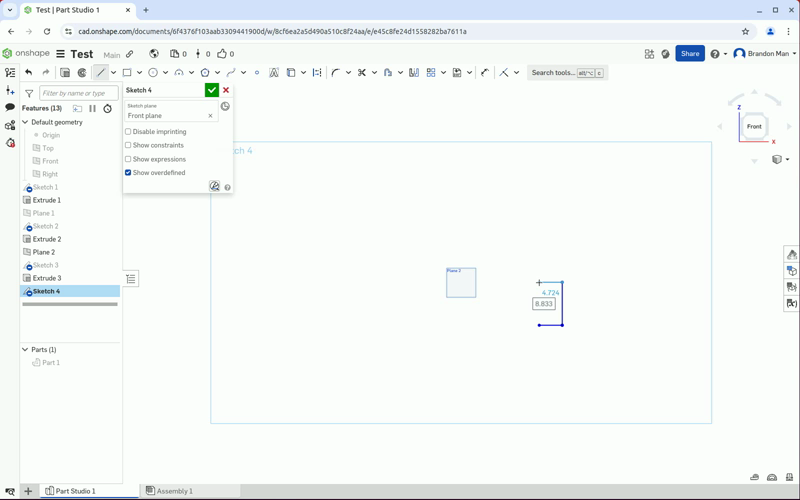
key_up(shift)
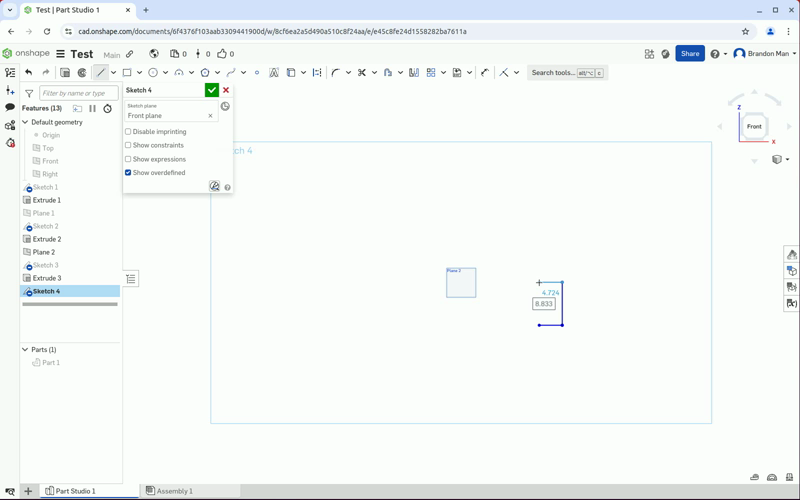
mouse_move(569, 282)
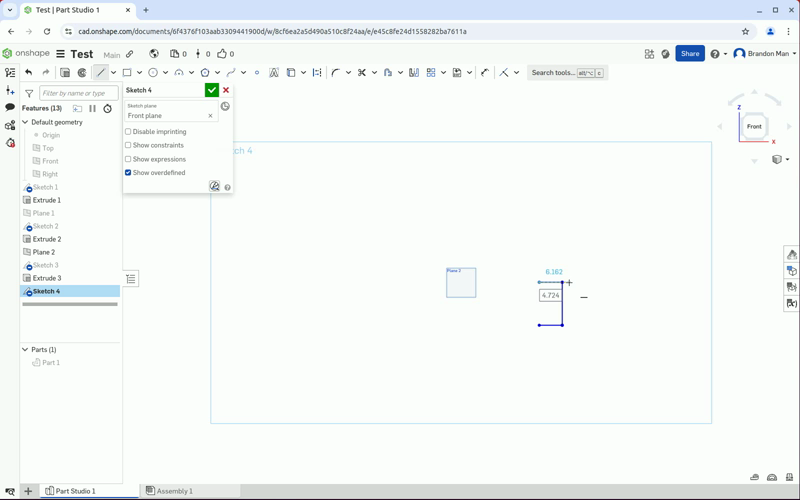
key_down(shift)
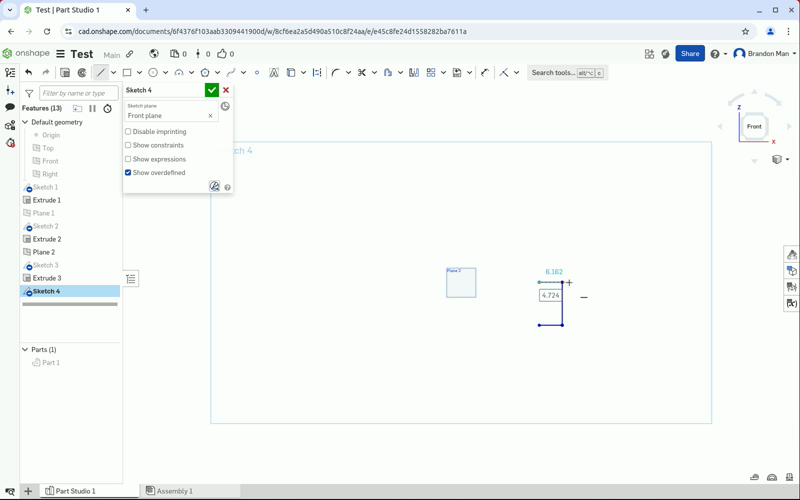
mouse_move(539, 325)
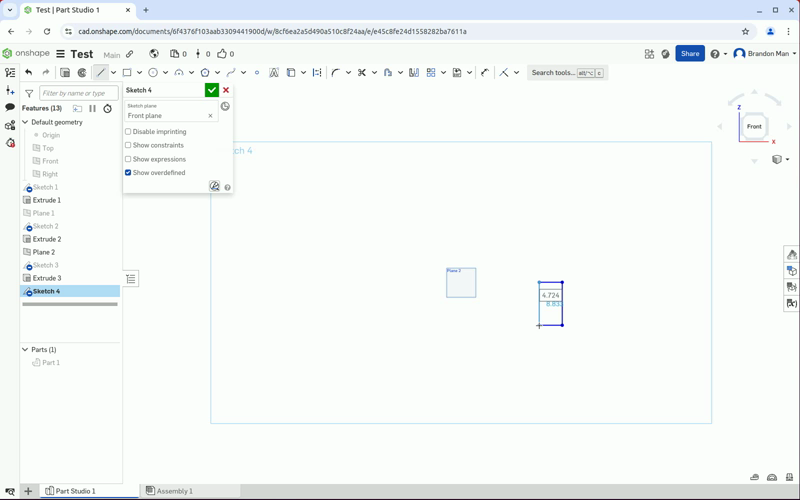
key_up(shift)
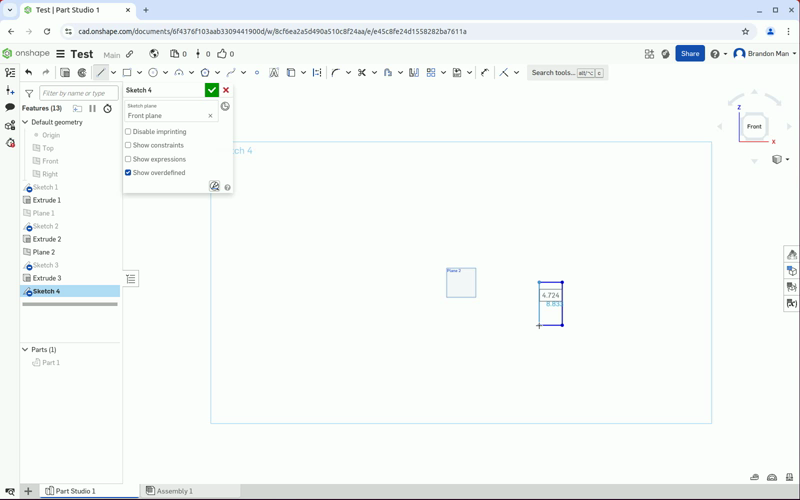
click(539, 325)
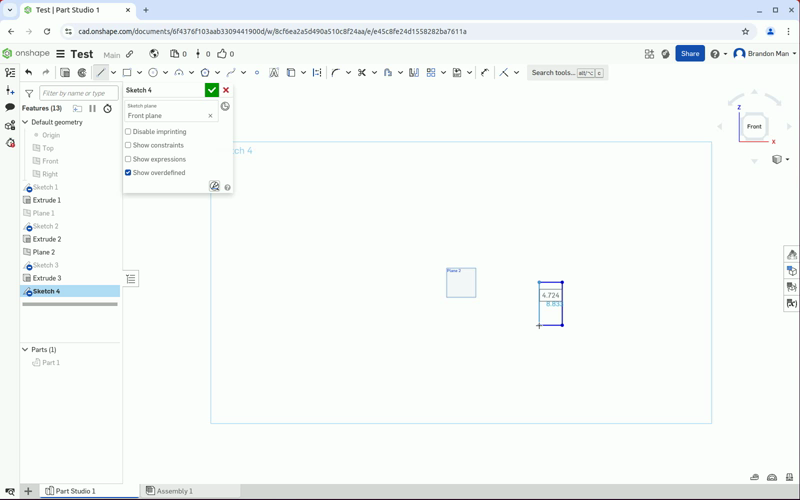
key(esc)
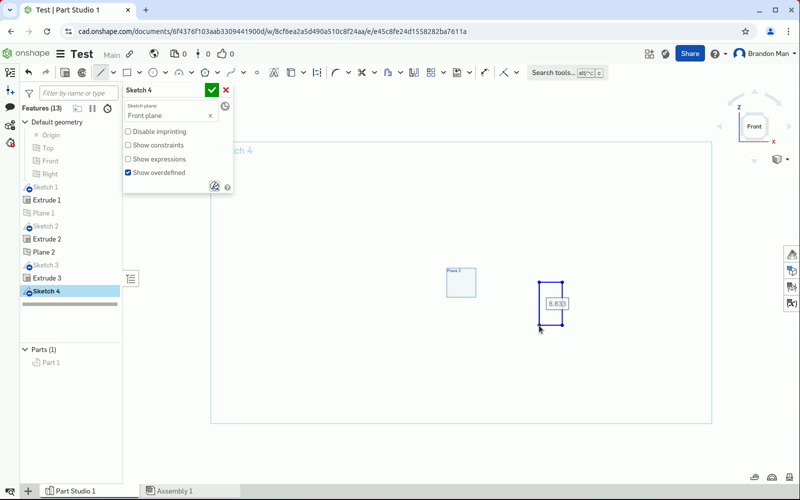
mouse_move(549, 305)
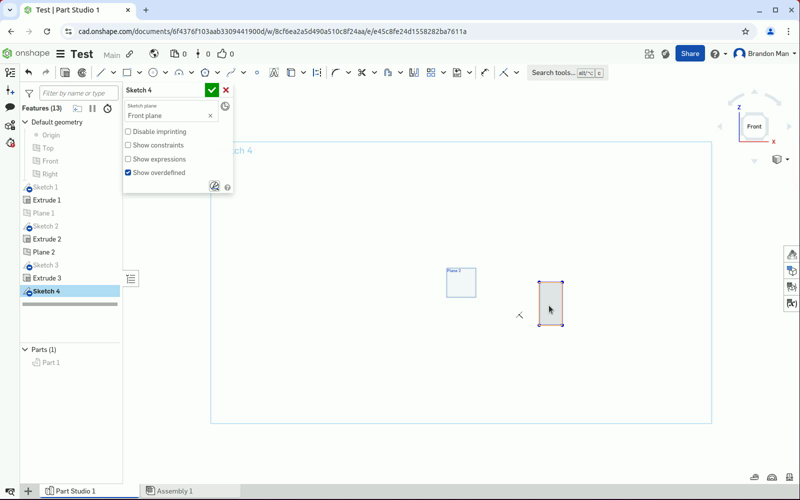
scroll(6)
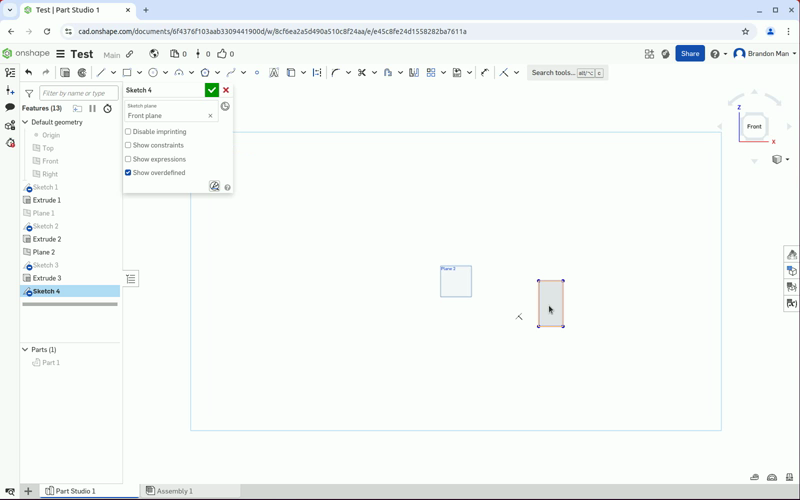
scroll(6)
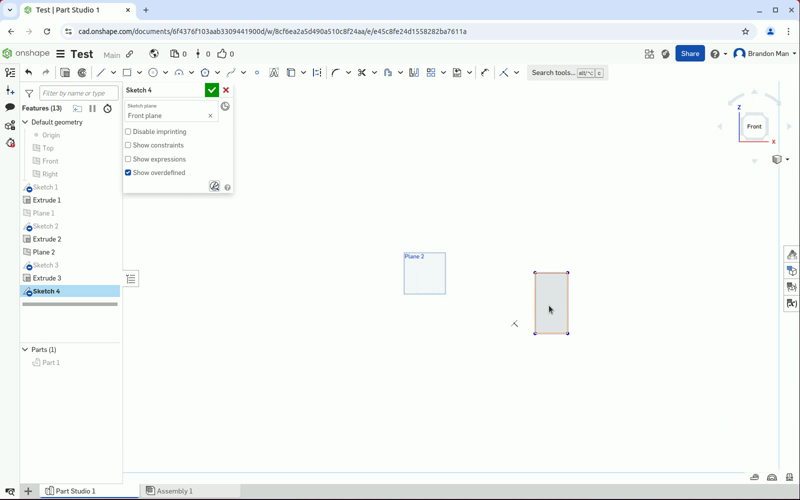
scroll(6)
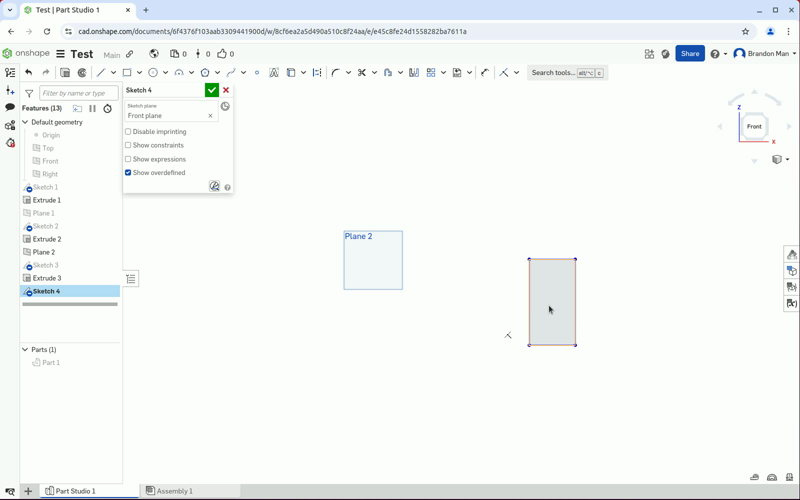
scroll(6)
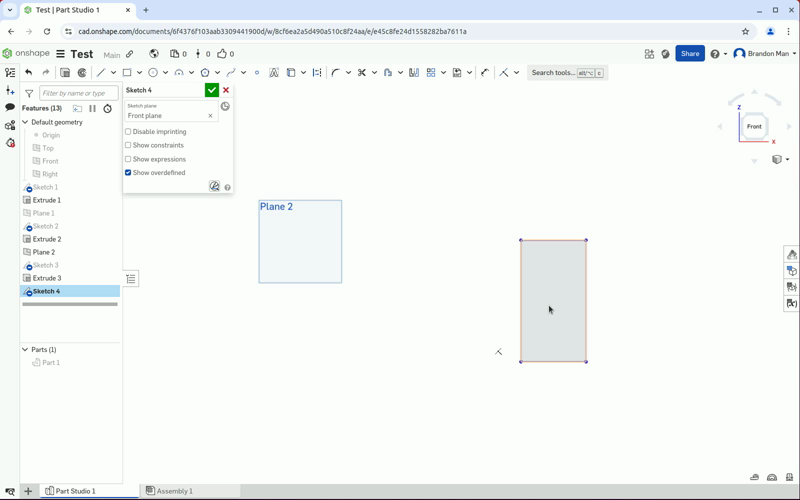
scroll(6)
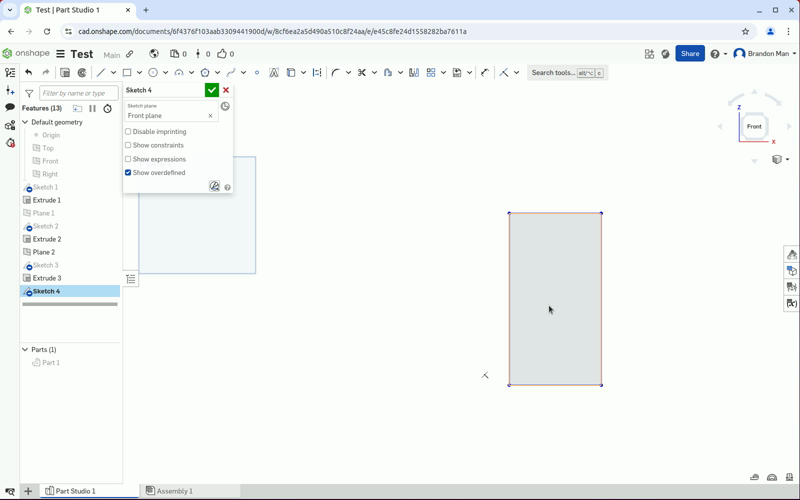
scroll(6)
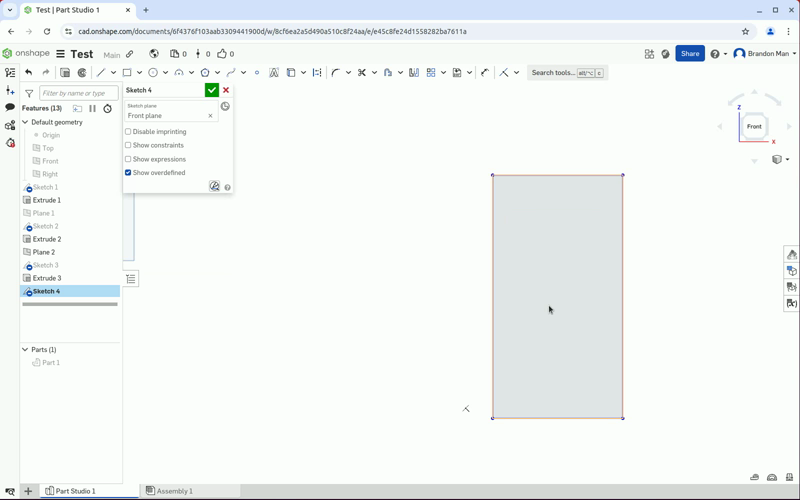
scroll(6)
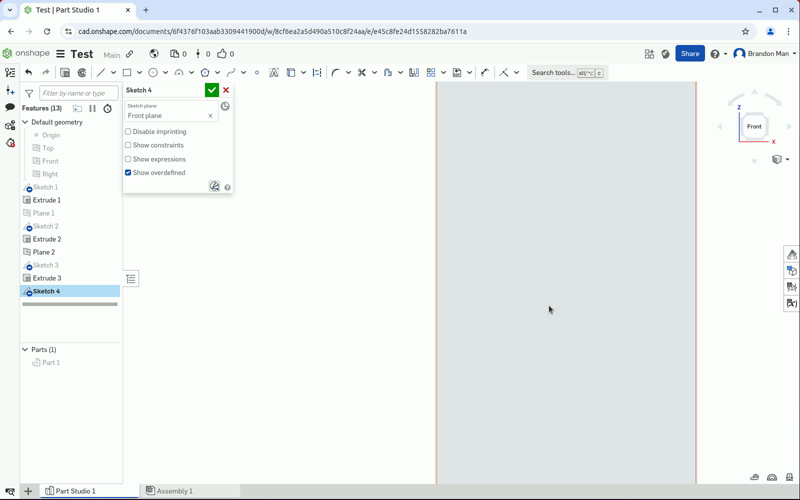
click(549, 305)
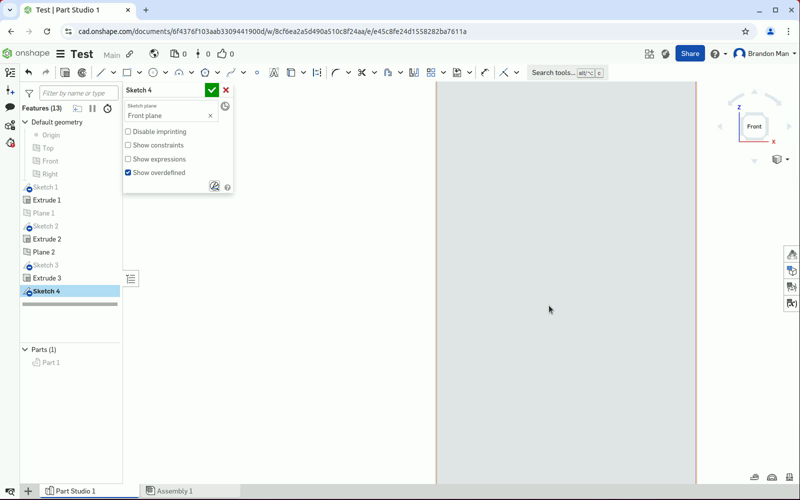
scroll(-6)
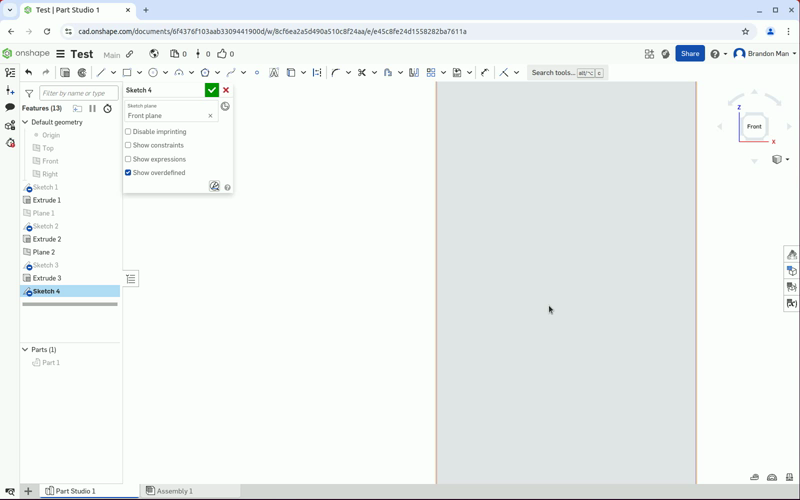
scroll(-6)
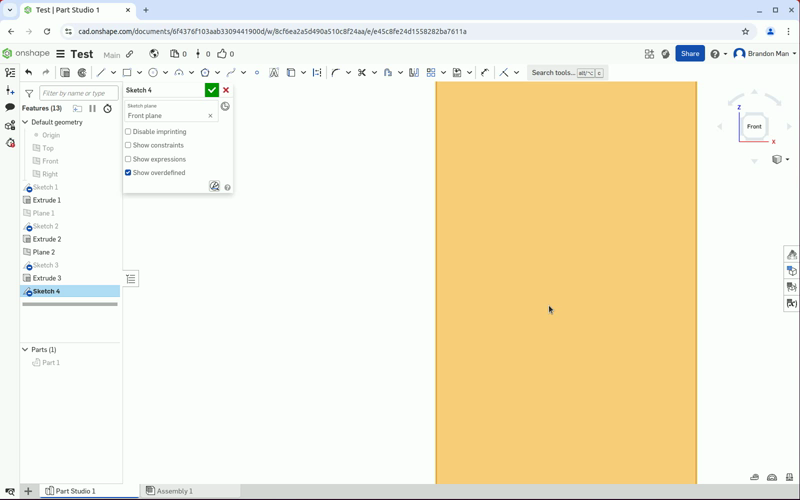
scroll(-6)
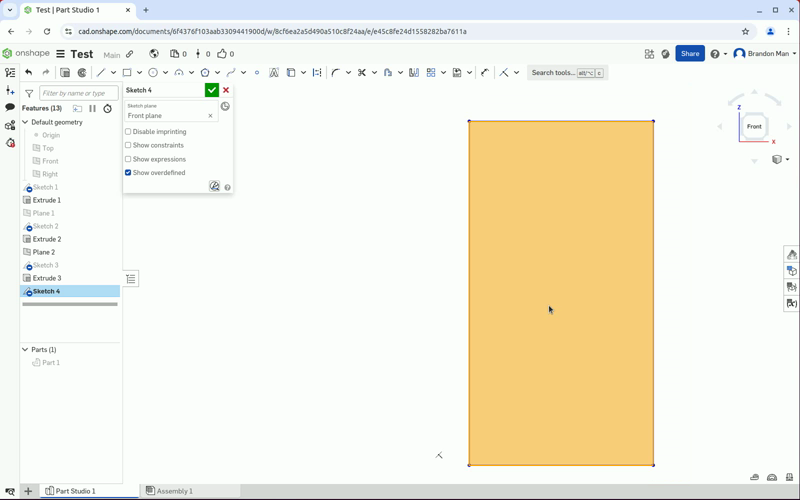
scroll(-6)
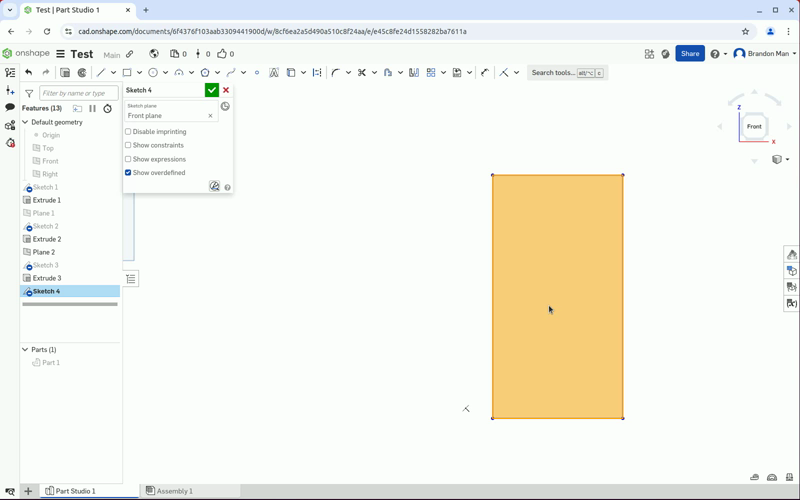
scroll(-6)
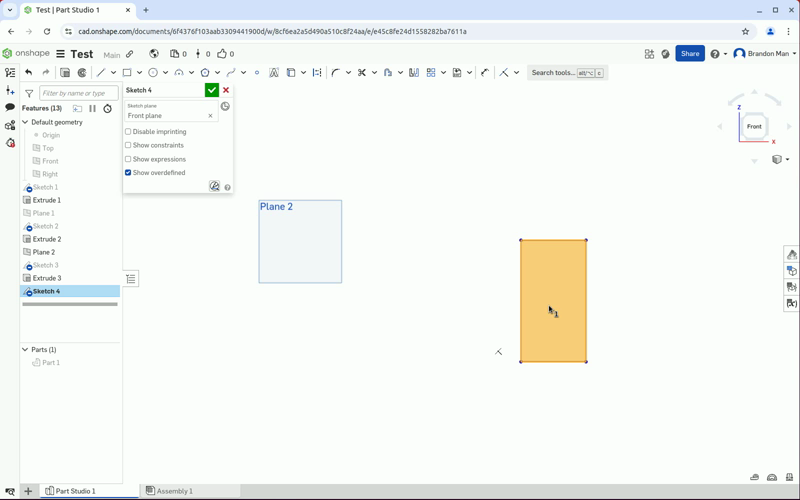
scroll(-6)
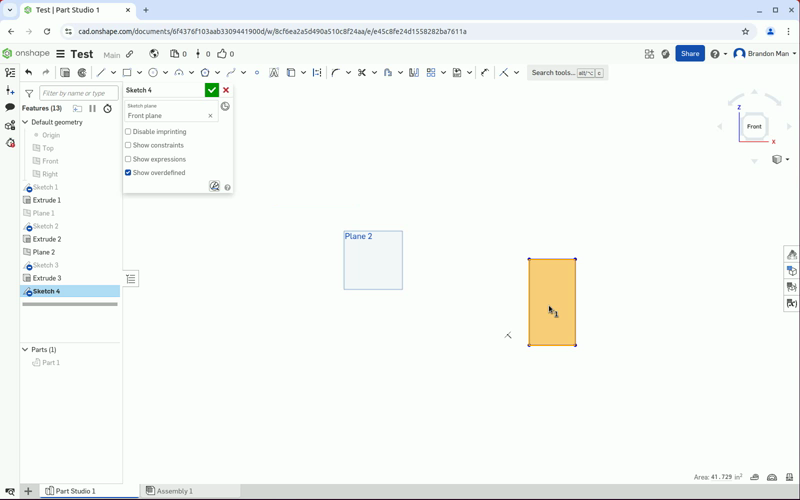
scroll(-6)
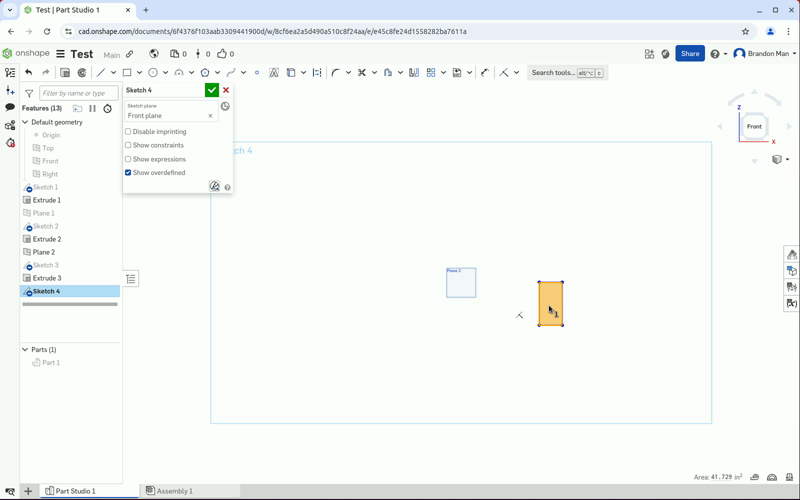
mouse_move(73, 352)
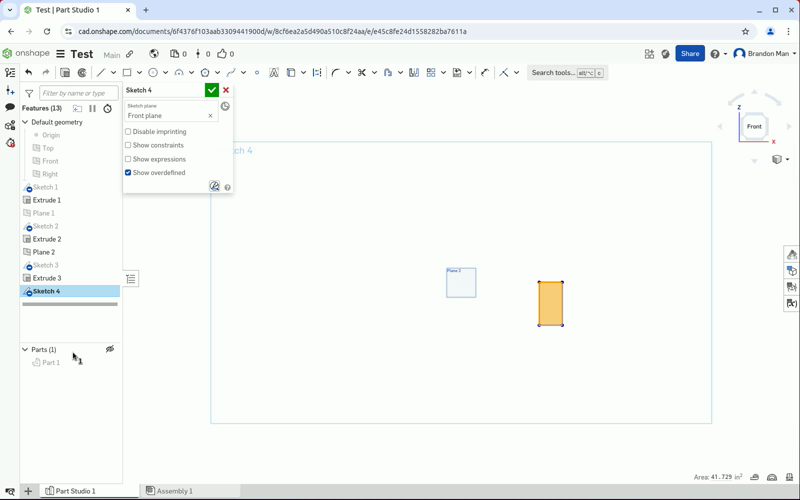
key(shift+y)
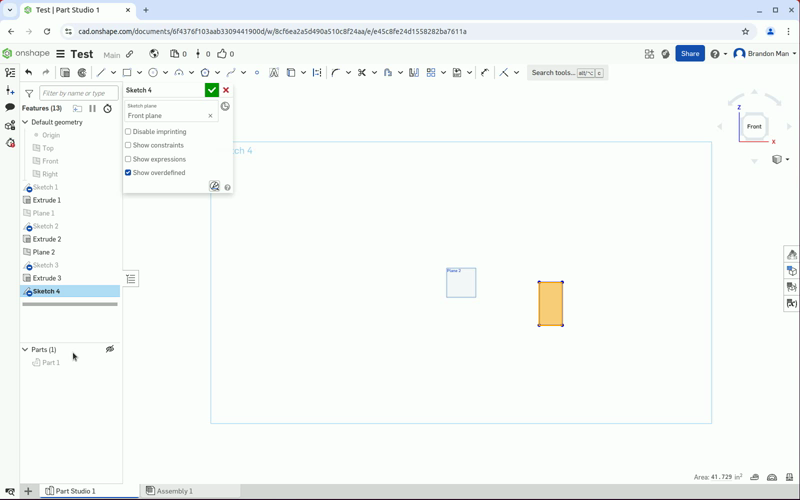
key(shift+e)
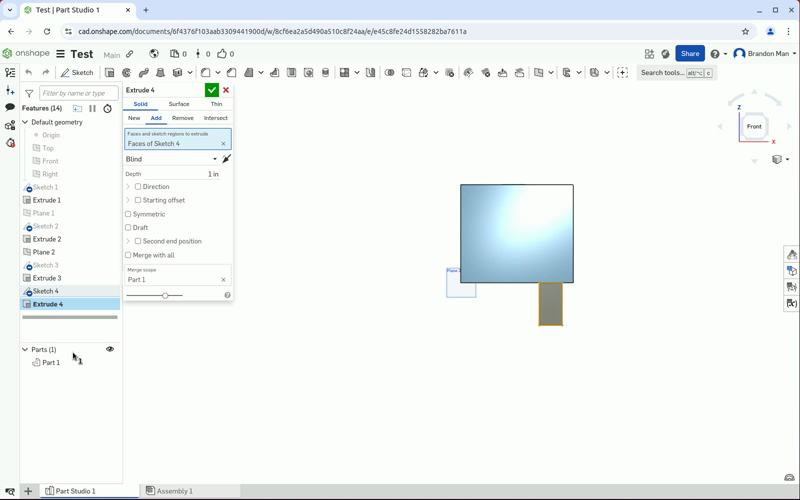
mouse_move(143, 106)
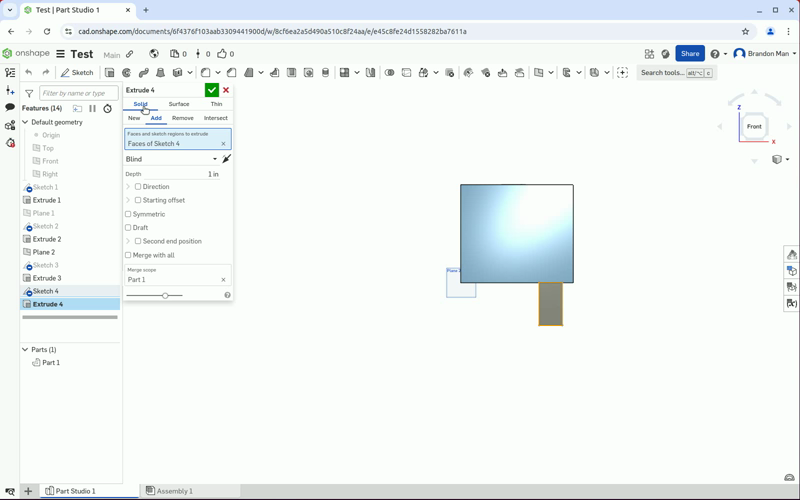
click(143, 106)
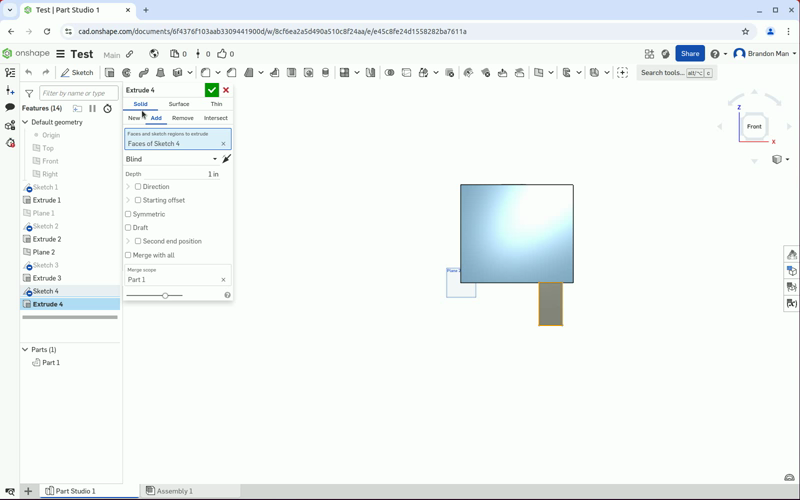
mouse_move(137, 120)
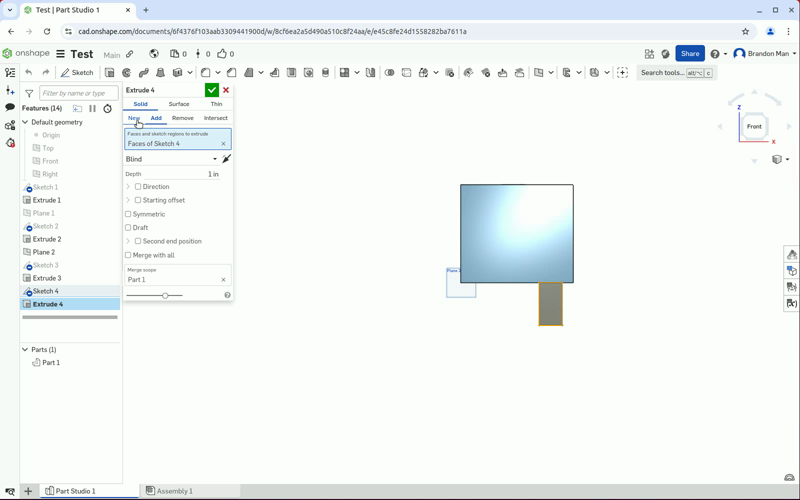
click(137, 120)
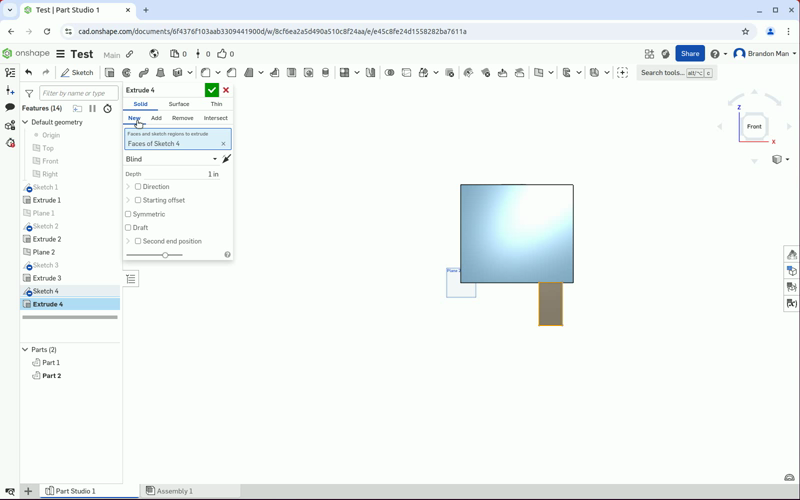
key(tab, 4)
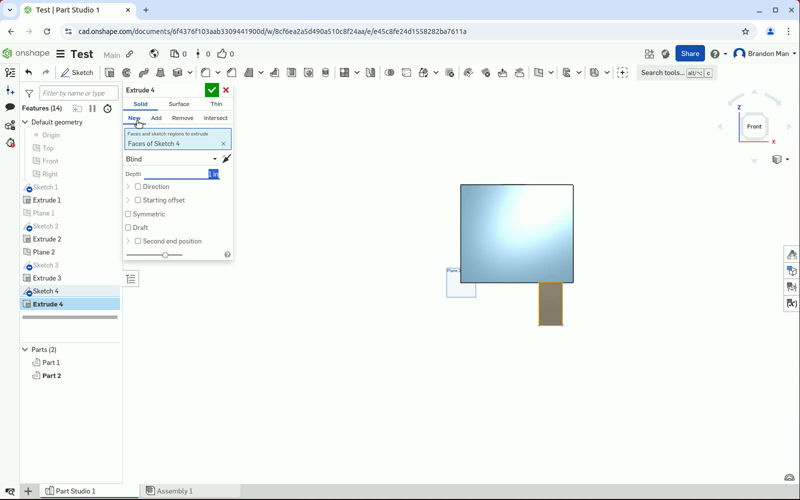
text(4.092)
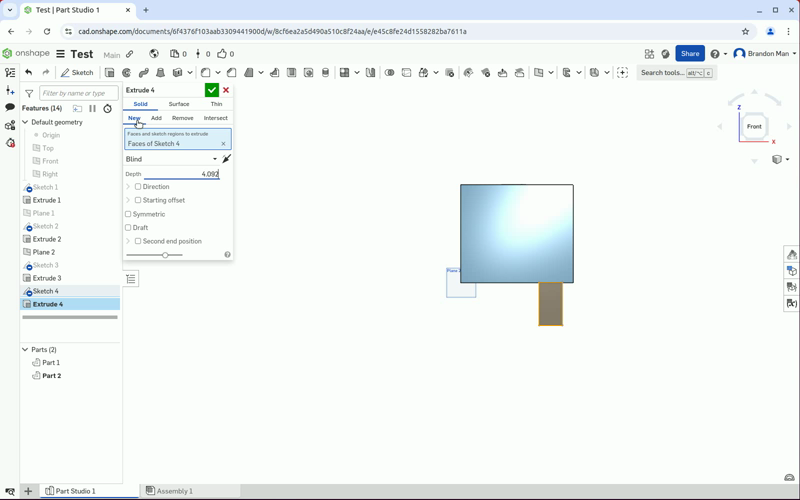
key(enter)
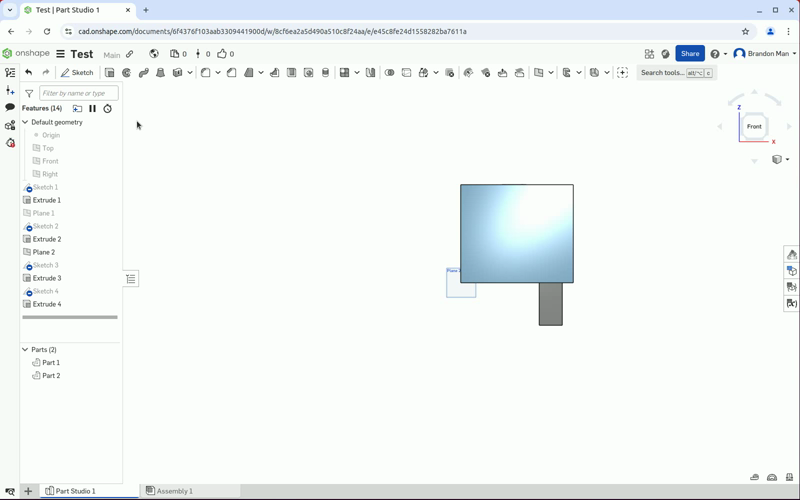
key(shift+h)
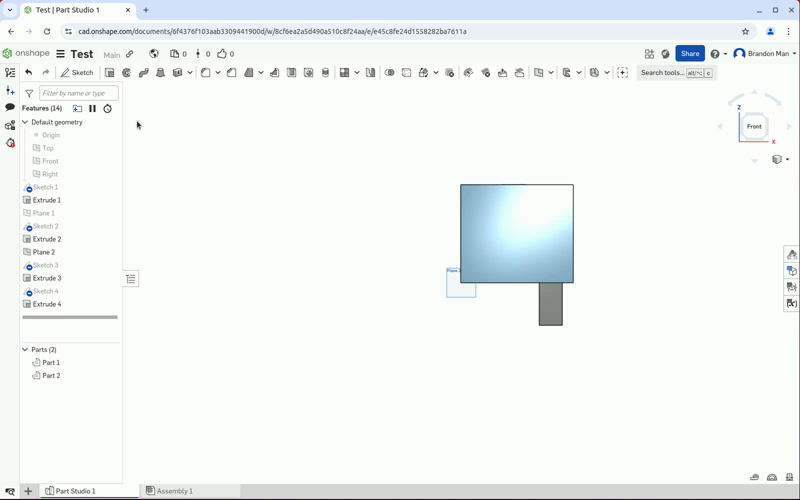
key(shift+h)
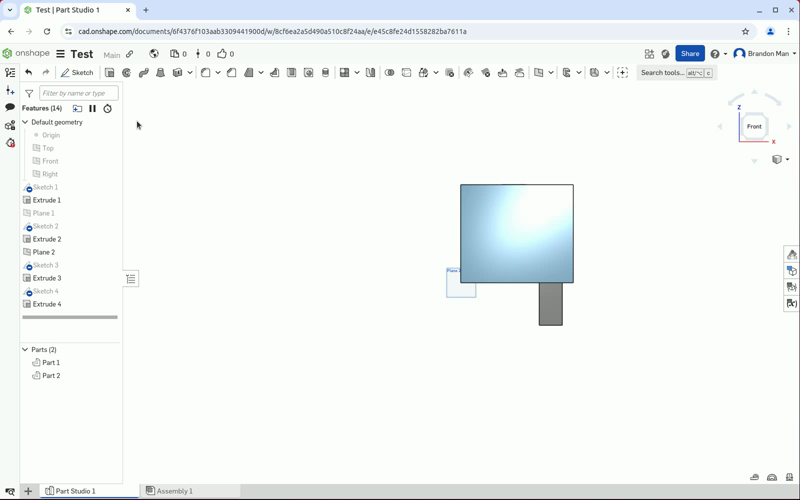
mouse_move(73, 189)
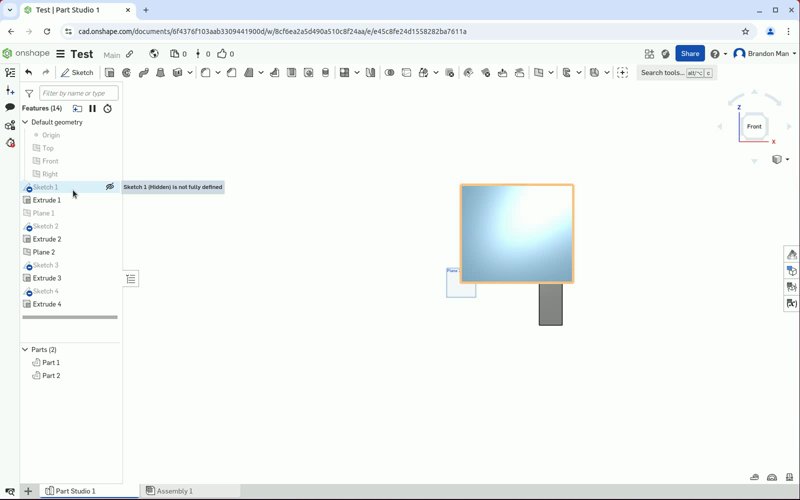
click(73, 189)
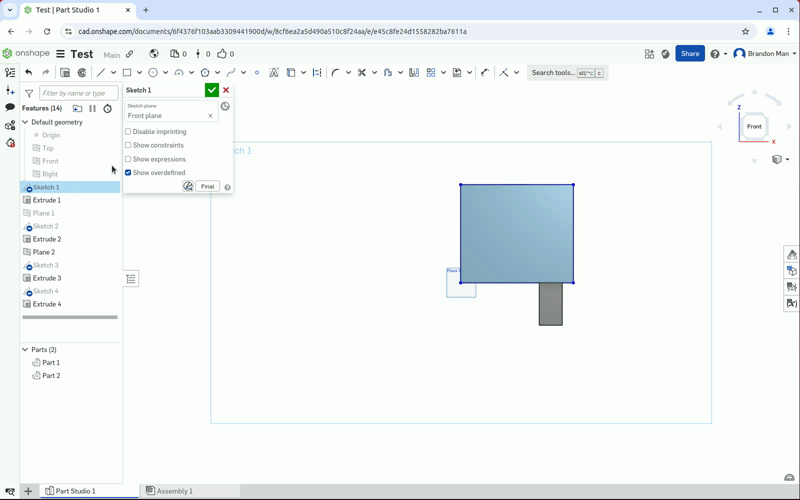
mouse_move(229, 92)
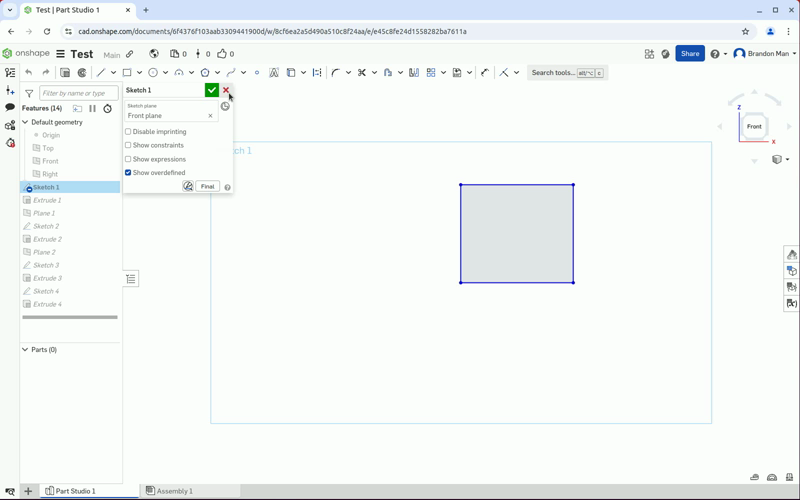
click(229, 92)
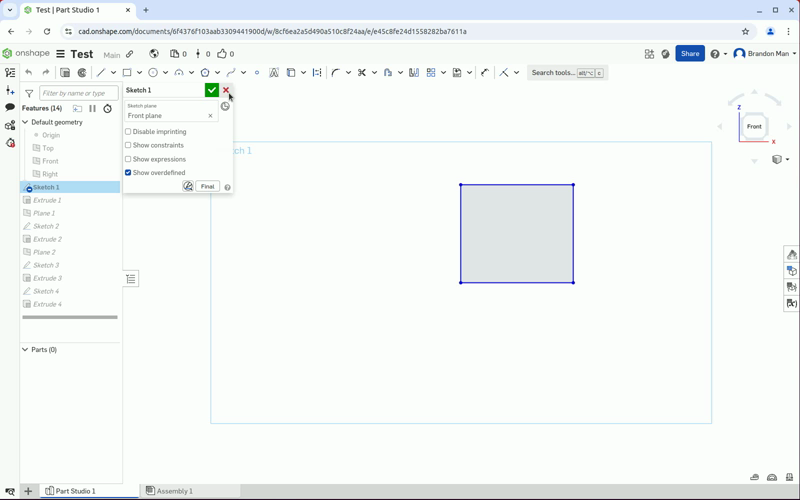
key(shift+s)
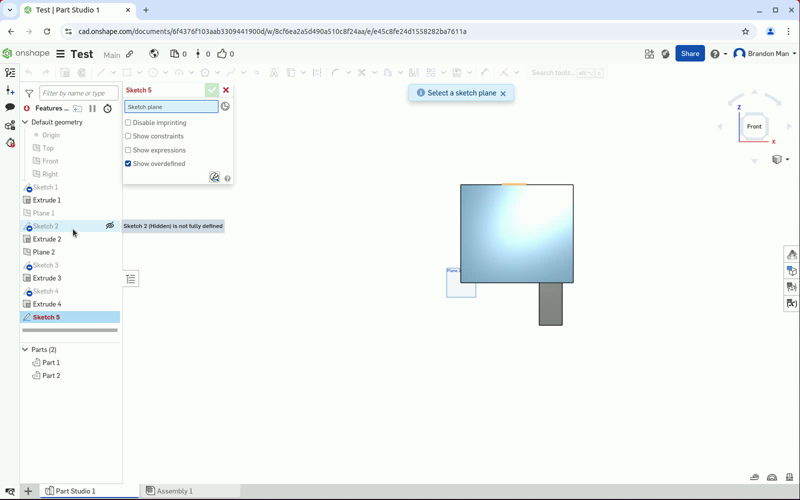
scroll(3)
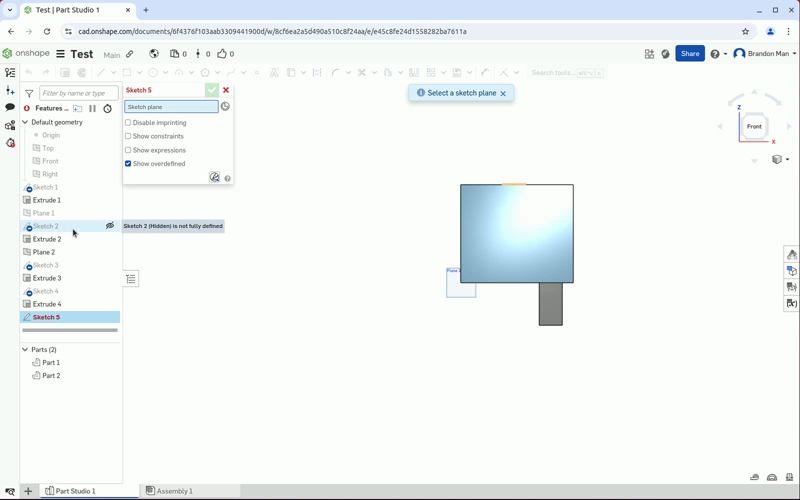
mouse_move(73, 163)
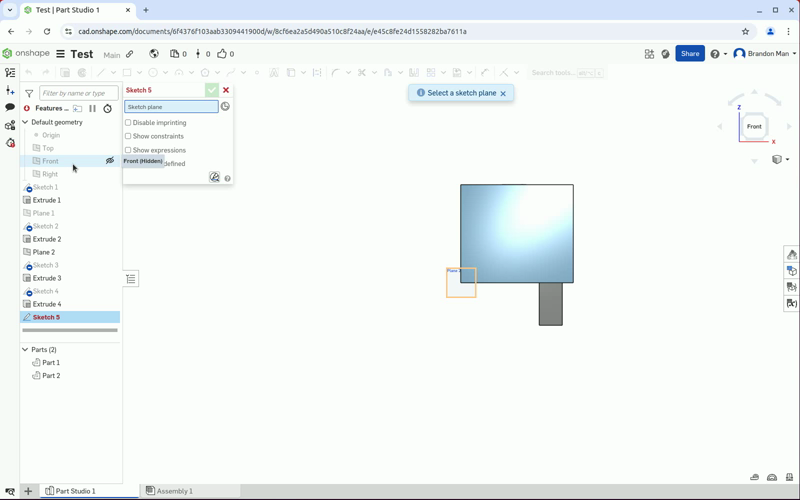
click(73, 163)
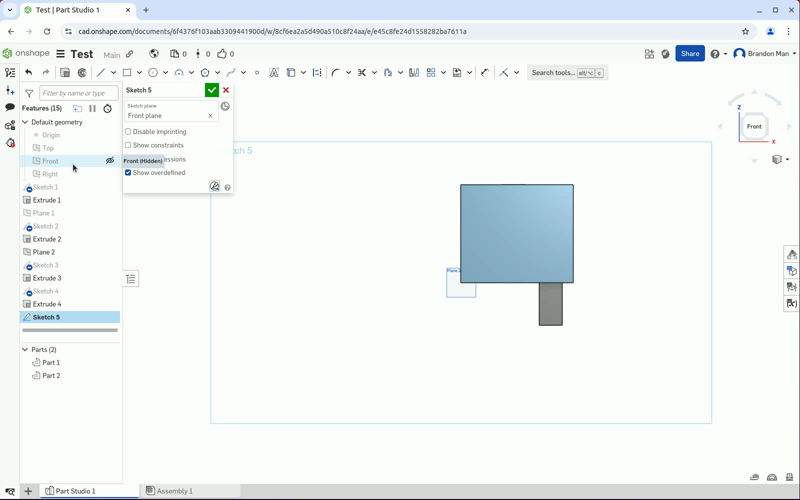
mouse_move(73, 352)
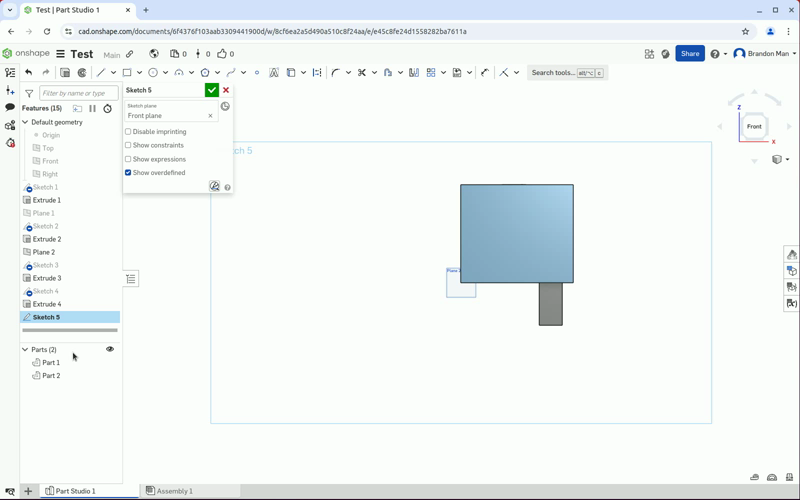
key(y)
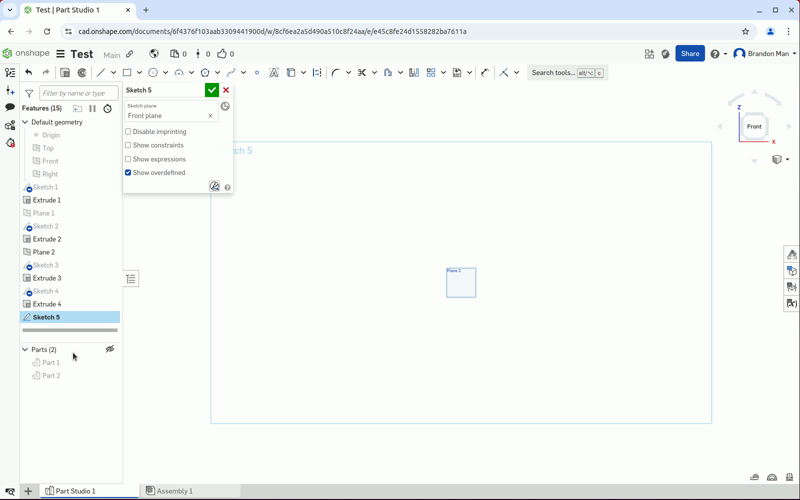
key(l)
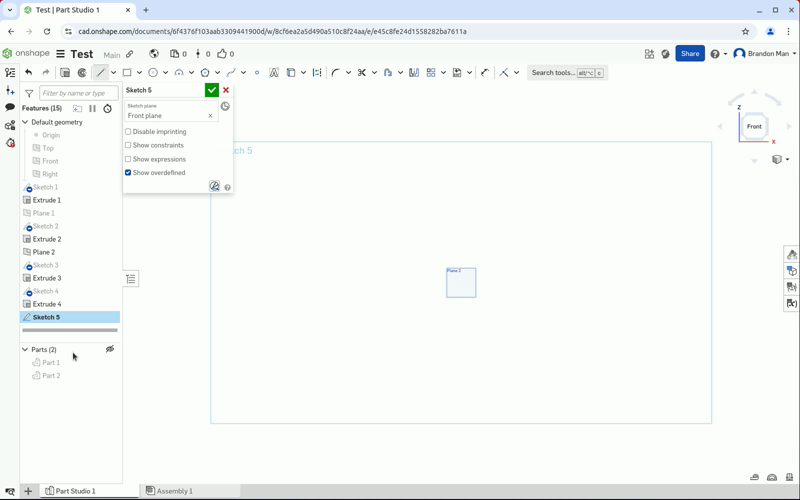
key_down(shift)
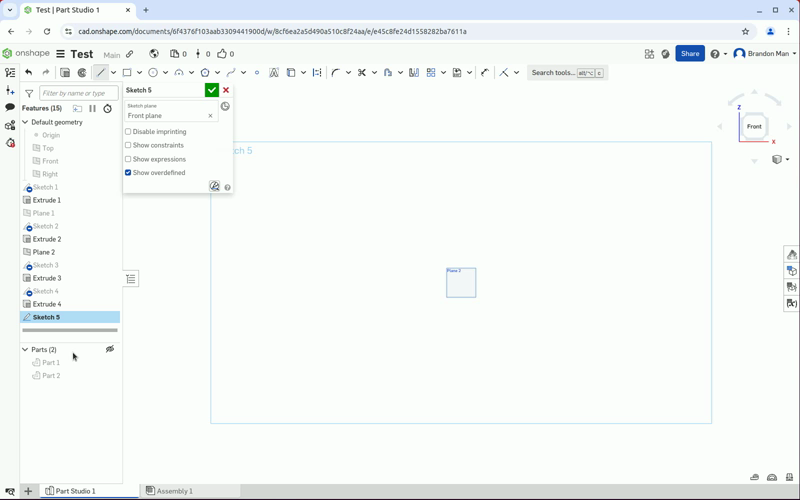
mouse_move(502, 381)
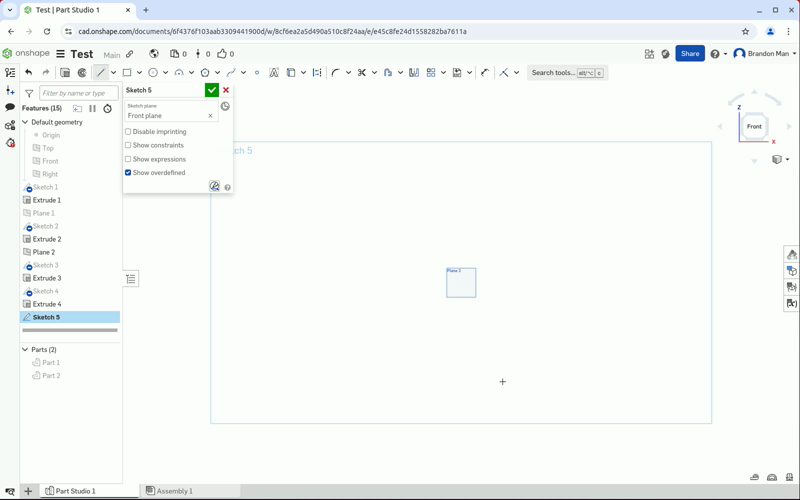
click(502, 381)
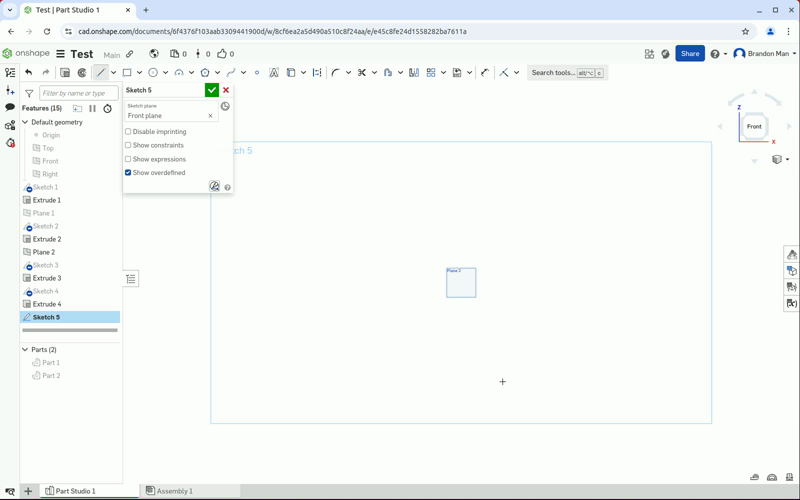
key_up(shift)
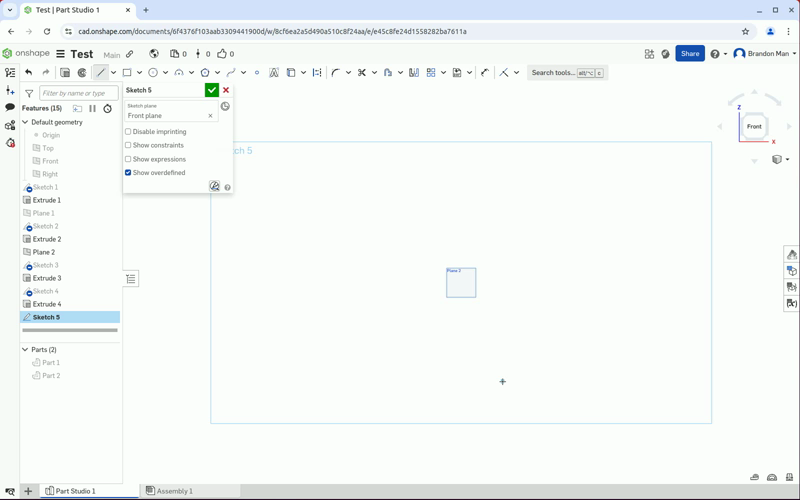
key_down(shift)
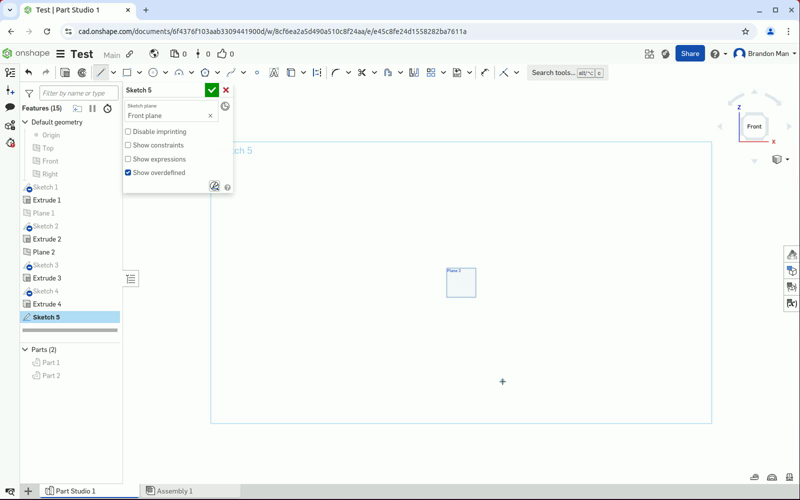
mouse_move(573, 381)
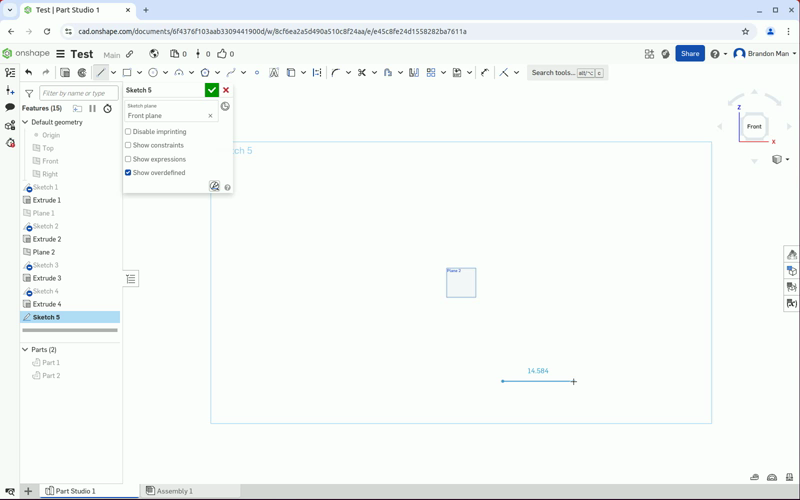
click(573, 381)
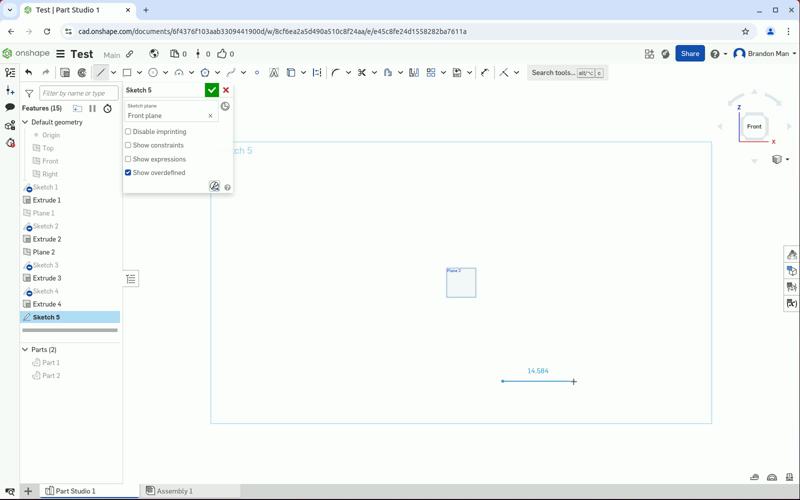
key_up(shift)
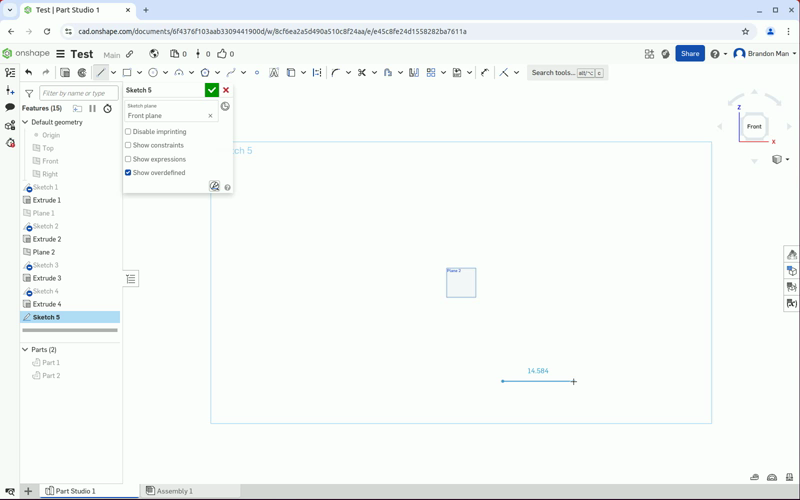
key_down(shift)
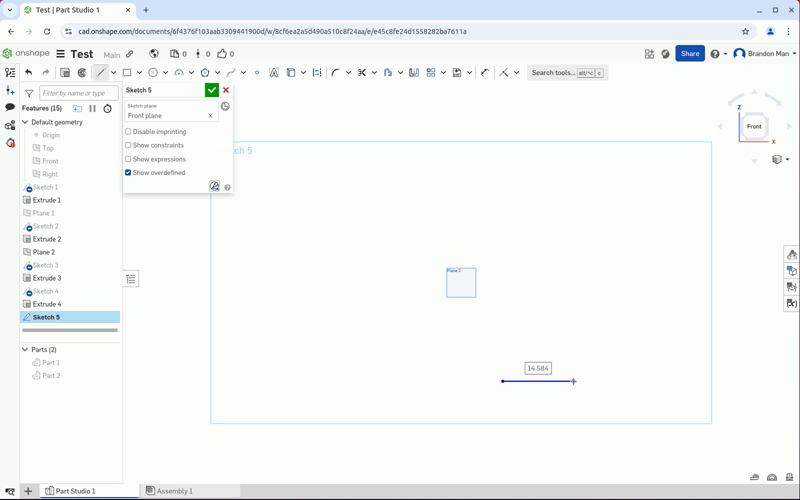
mouse_move(589, 381)
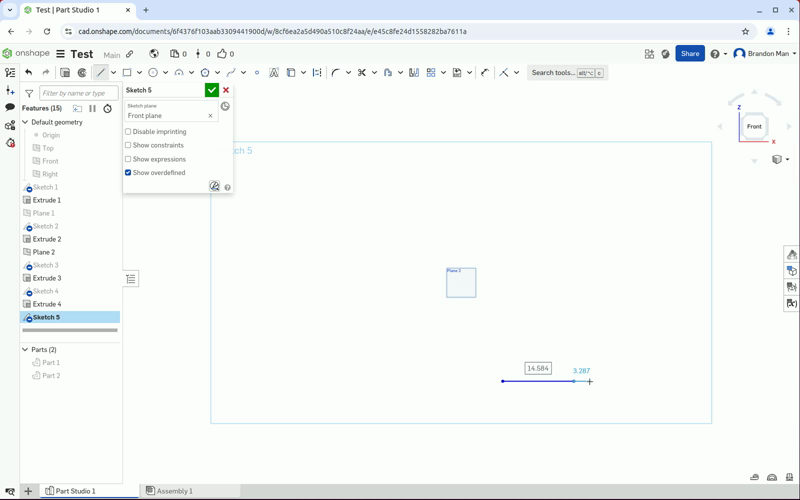
mouse_move(573, 324)
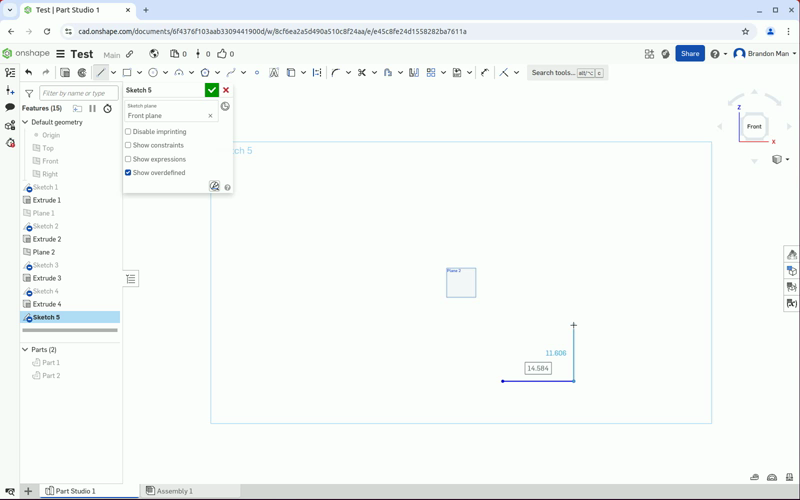
click(573, 324)
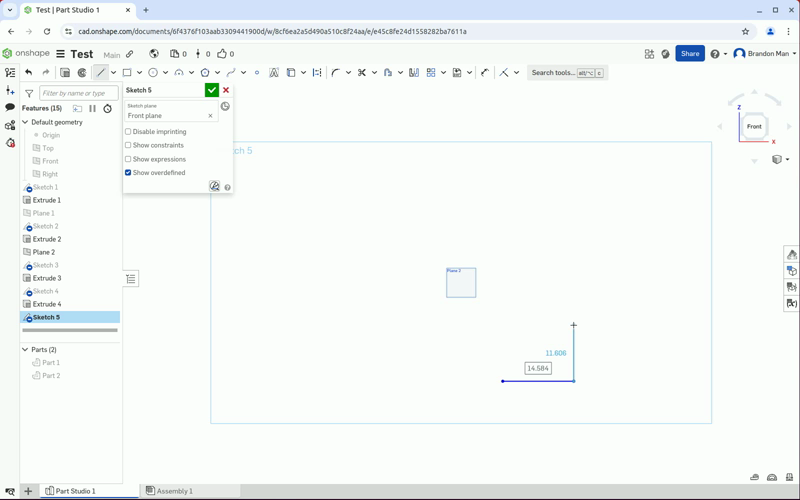
key_up(shift)
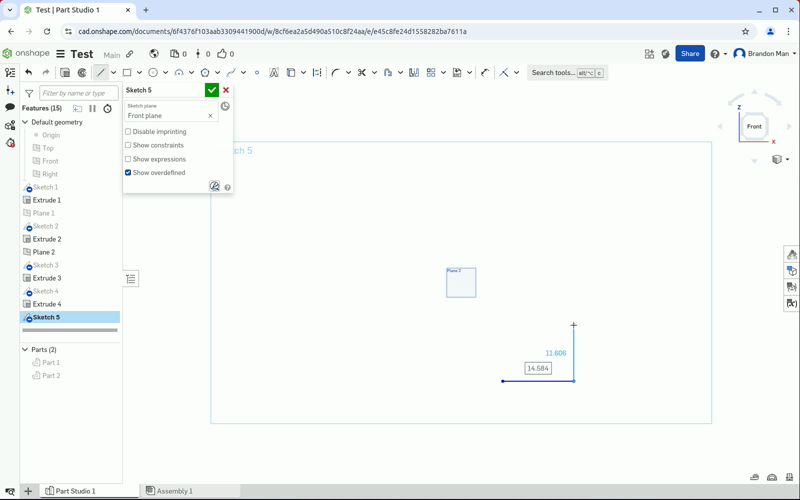
key_down(shift)
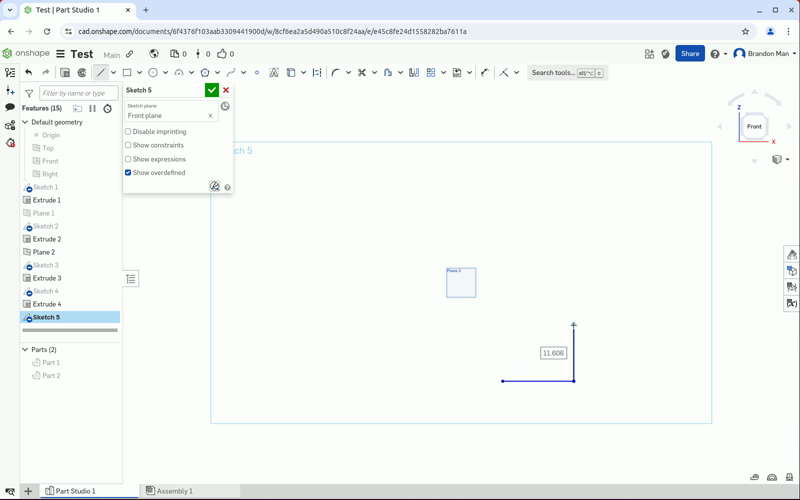
mouse_move(502, 324)
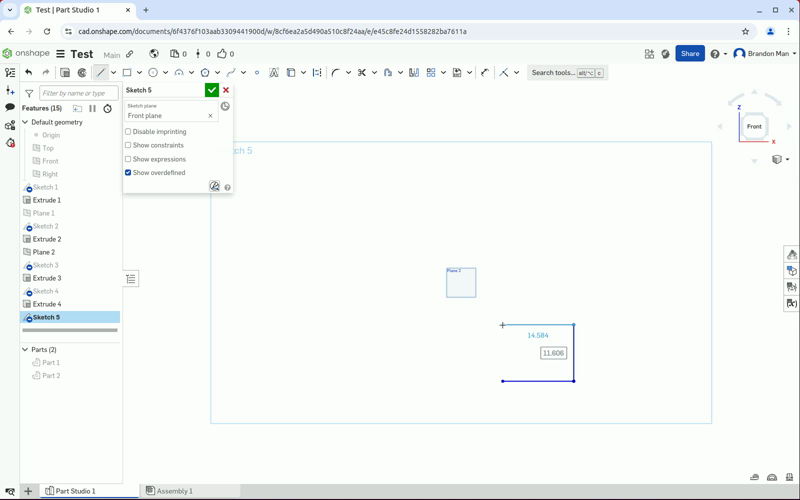
click(502, 324)
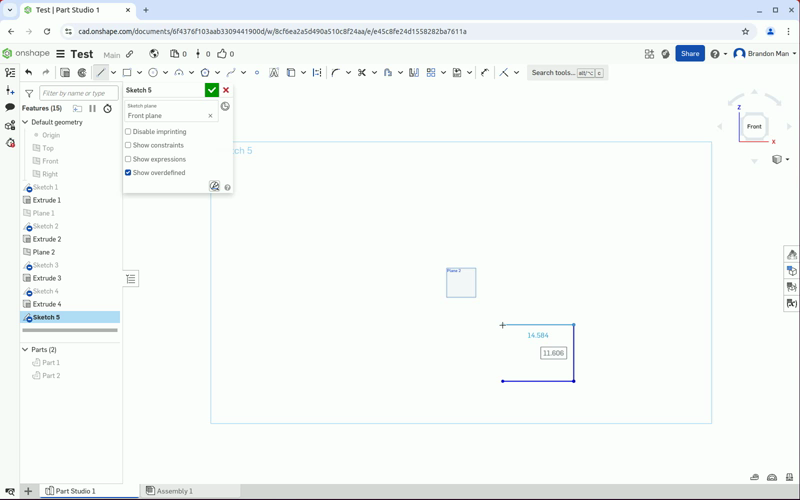
key_up(shift)
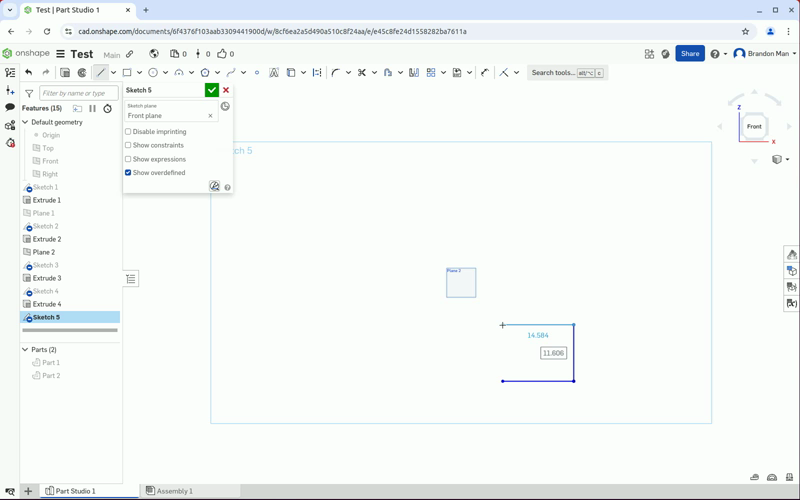
mouse_move(532, 324)
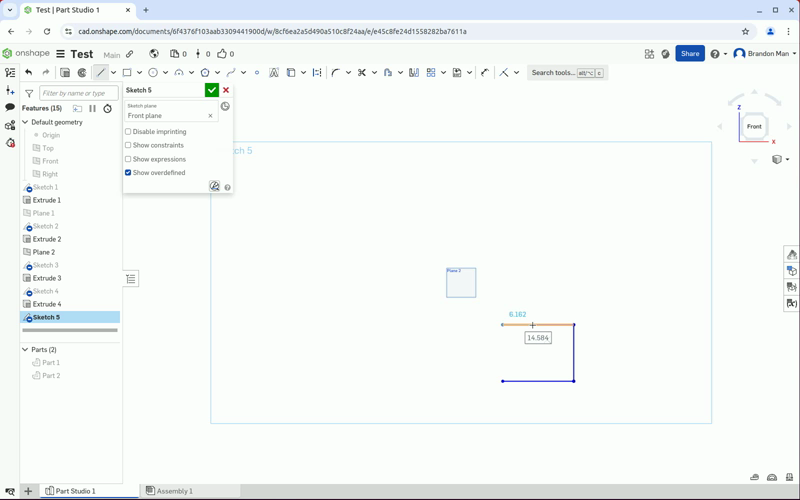
key_down(shift)
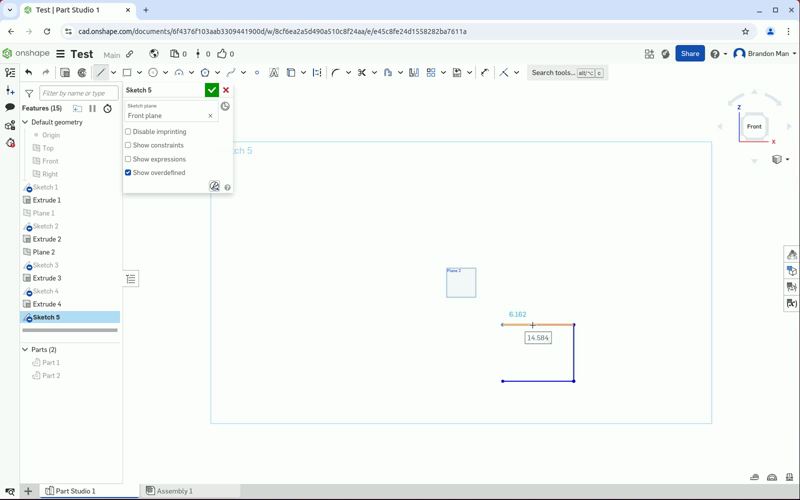
mouse_move(502, 381)
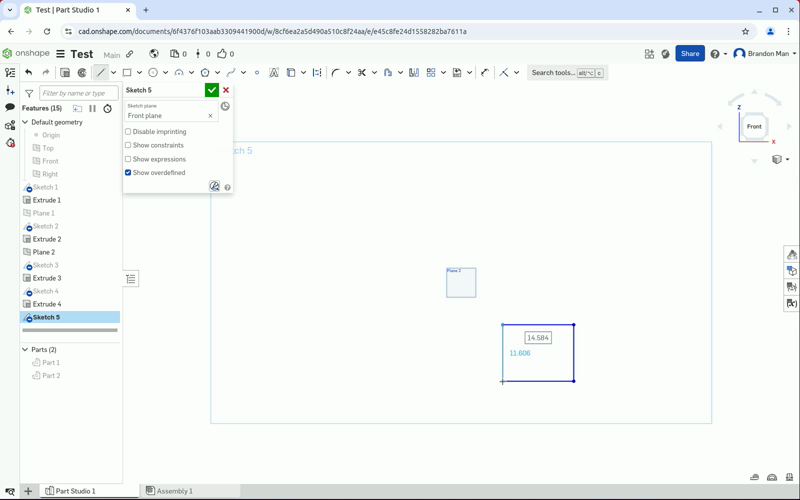
key_up(shift)
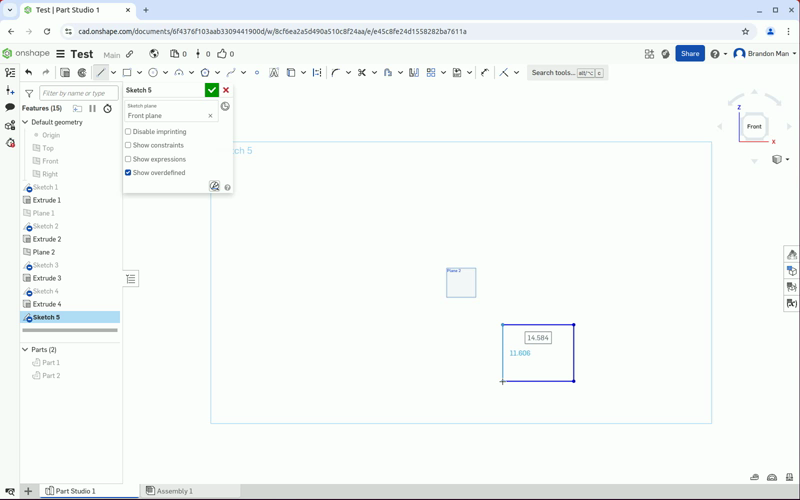
click(502, 381)
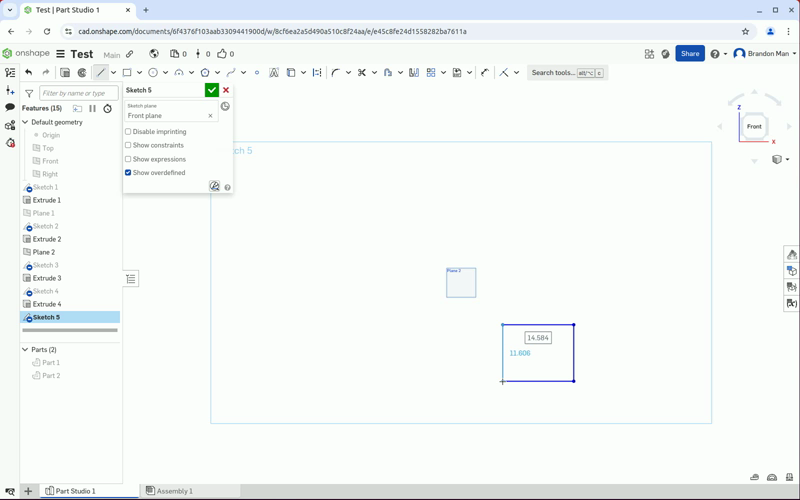
key(esc)
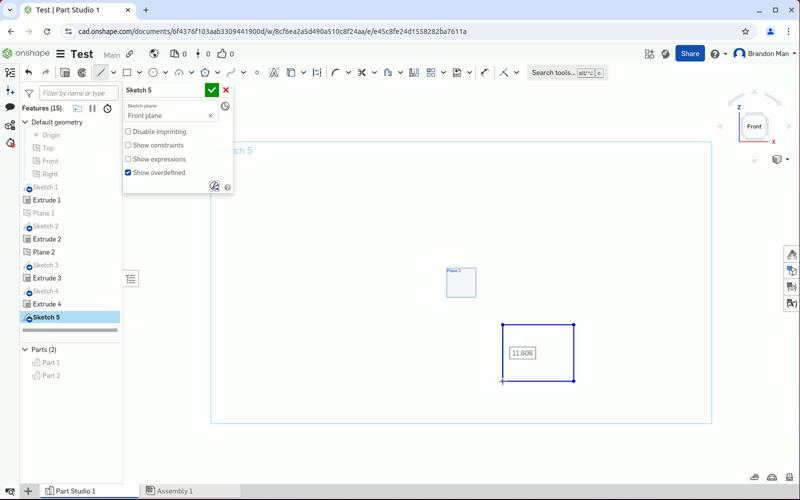
mouse_move(569, 371)
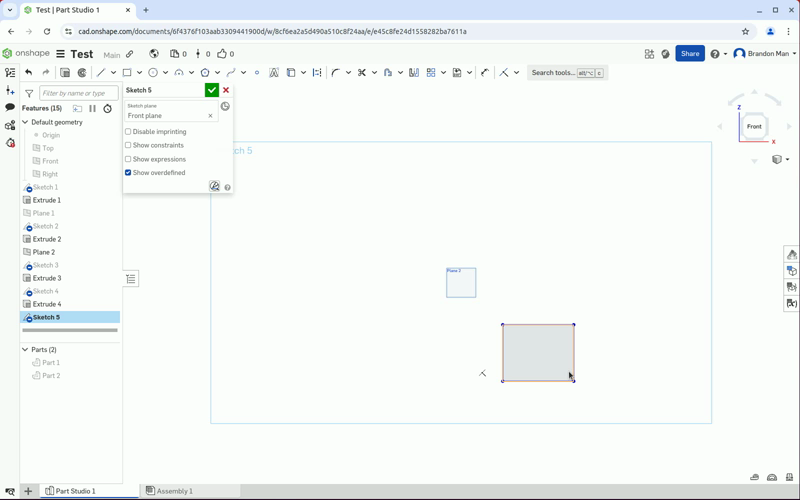
click(569, 371)
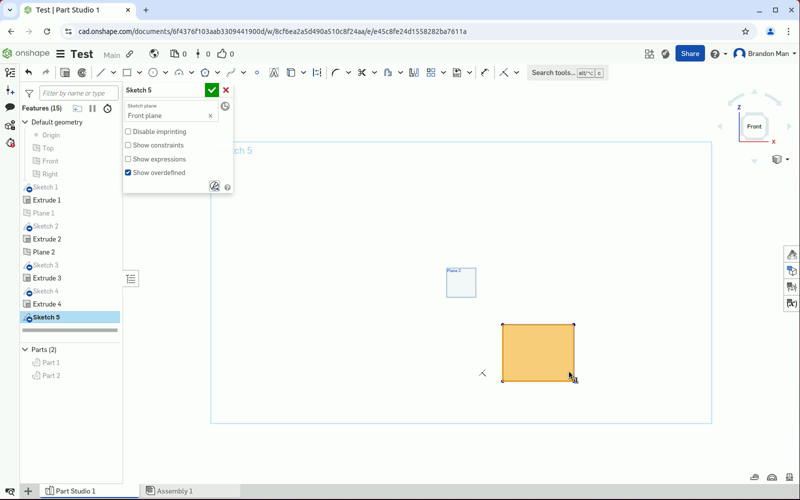
mouse_move(73, 352)
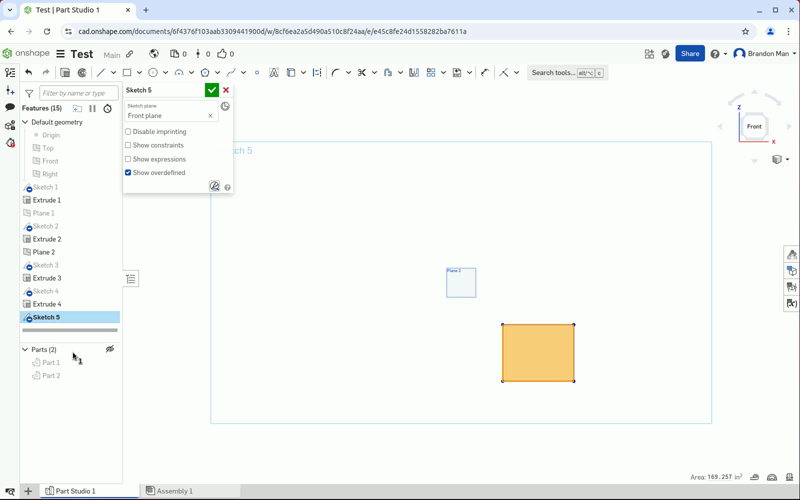
key(shift+y)
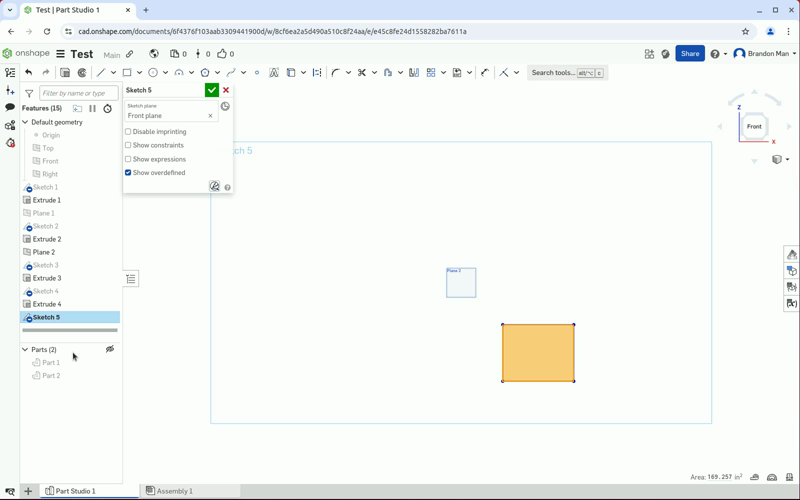
key(shift+e)
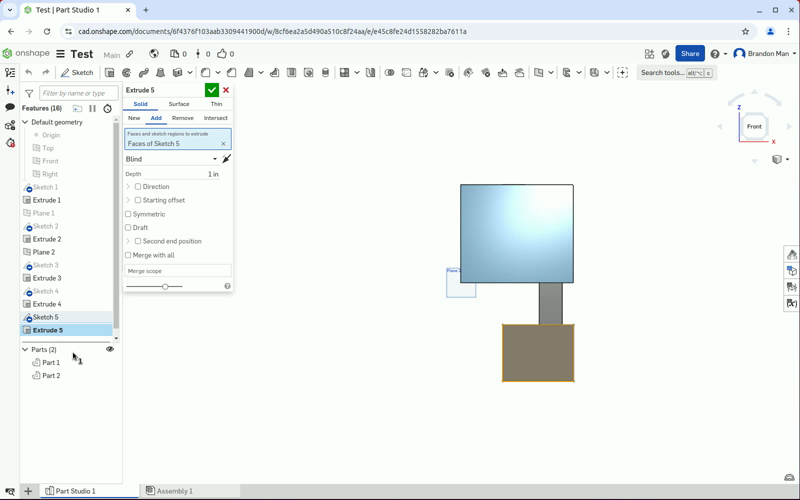
mouse_move(143, 106)
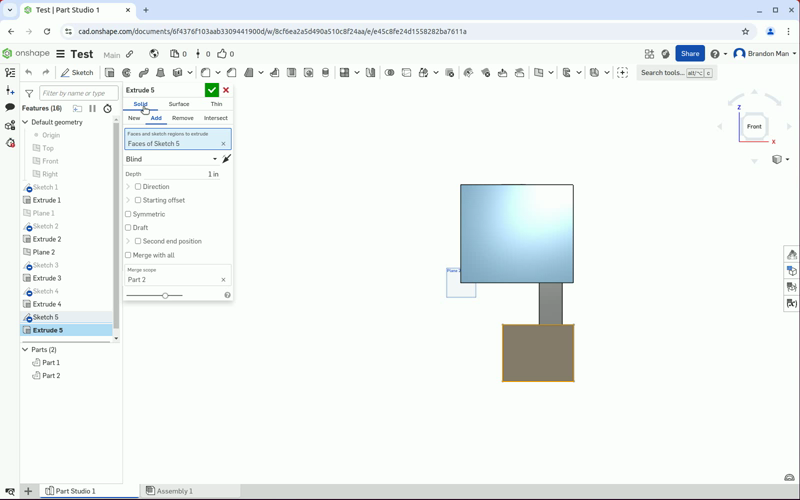
click(143, 106)
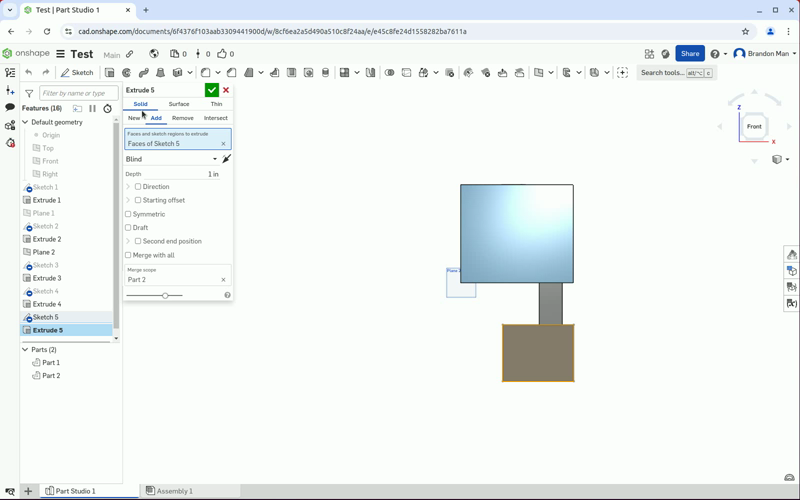
mouse_move(137, 120)
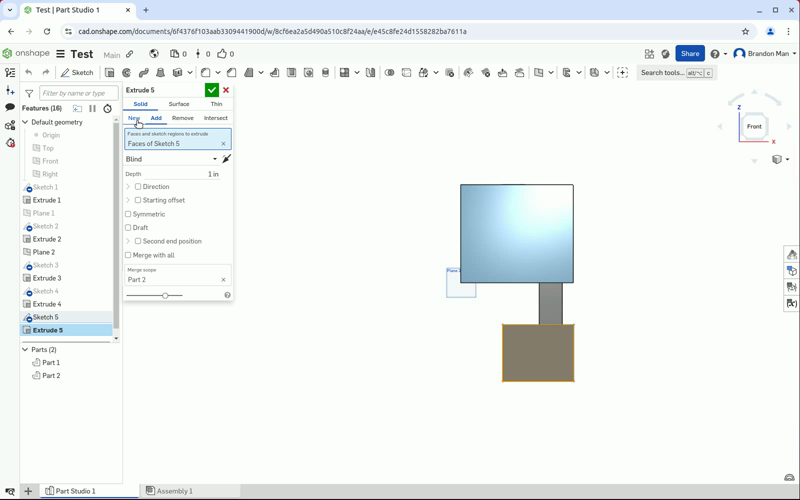
click(137, 120)
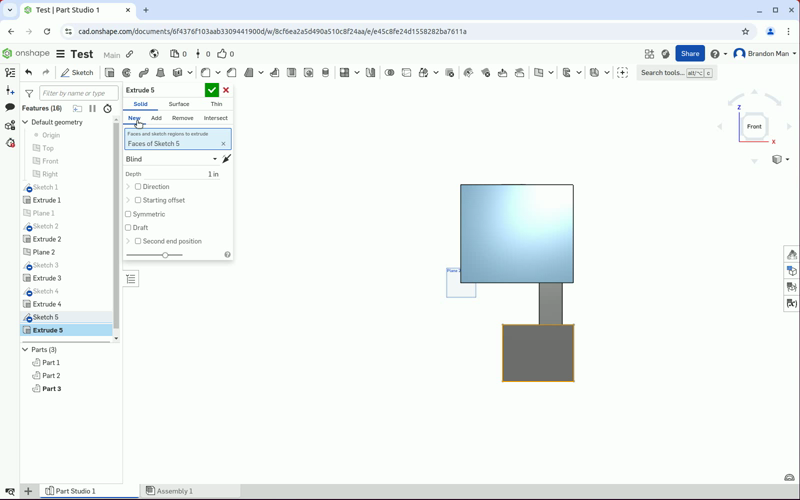
key(tab, 4)
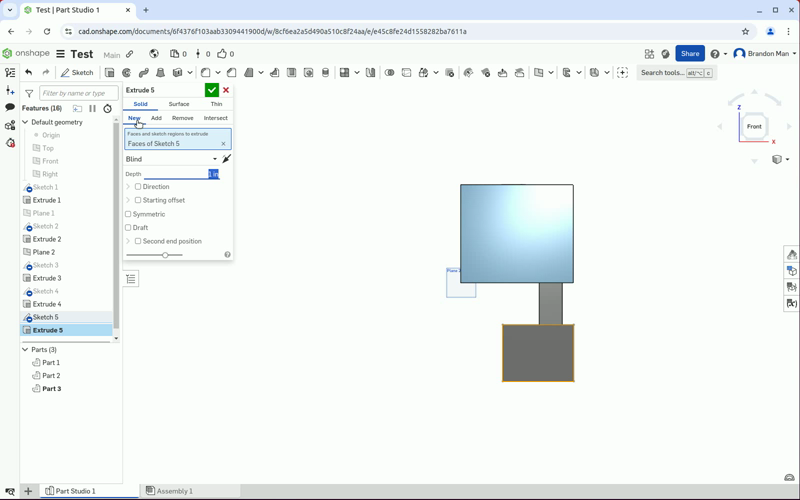
text(6.981)
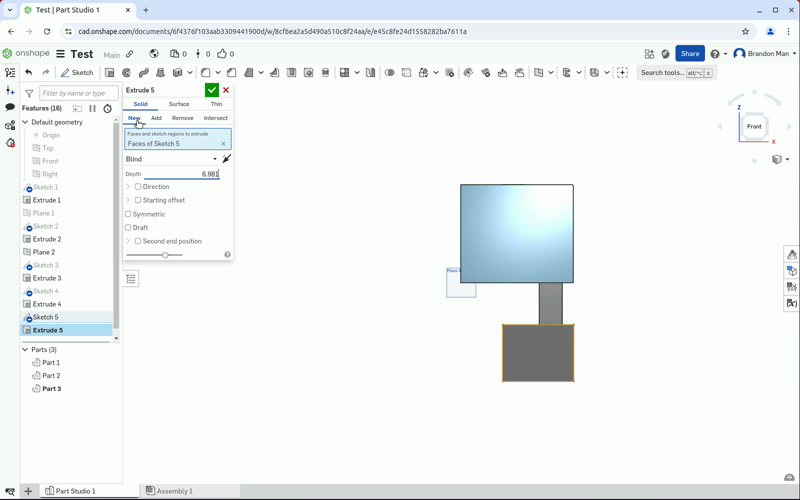
key(enter)
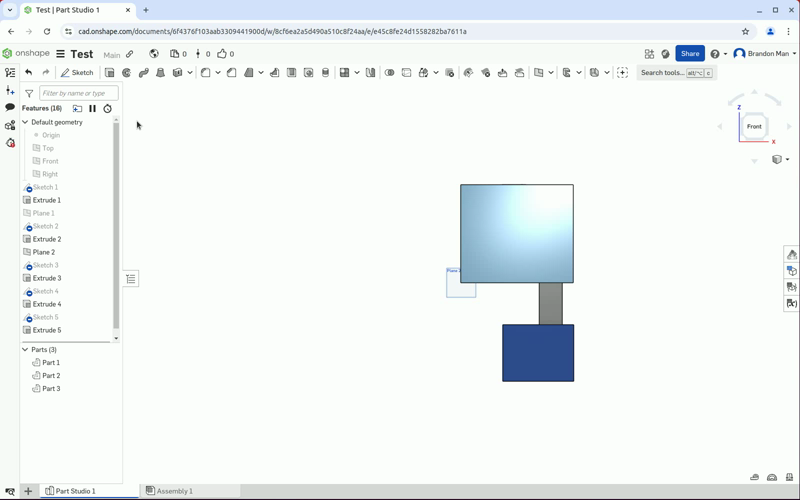
key(shift+h)
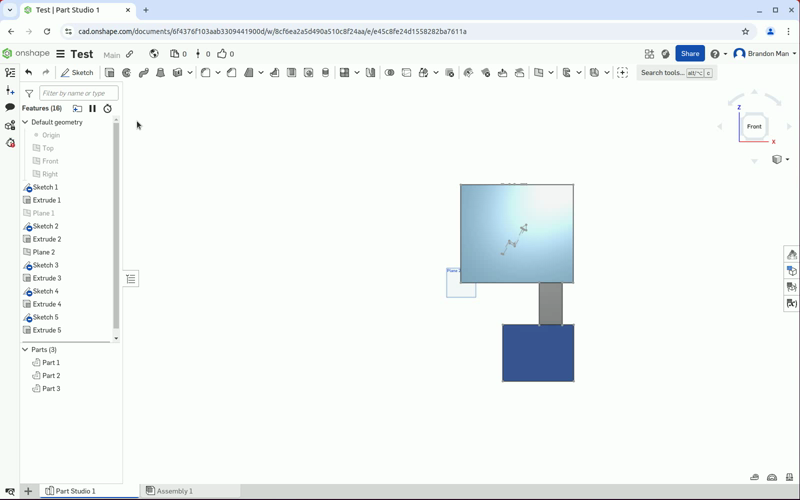
key(shift+h)
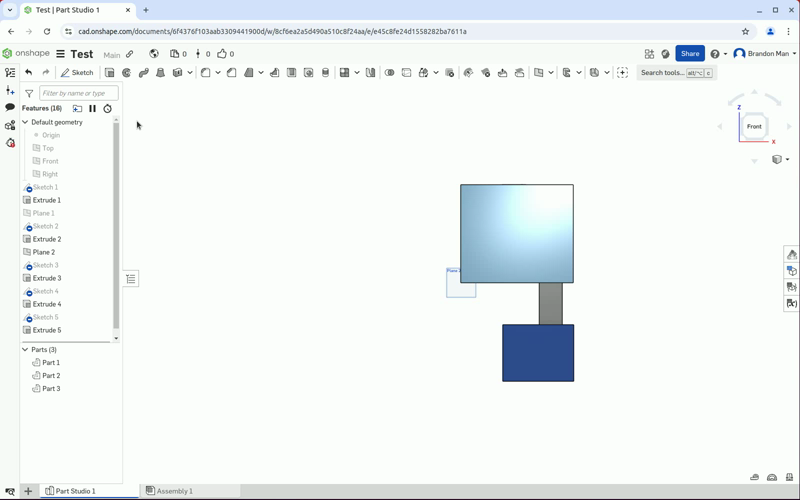
mouse_move(69, 189)
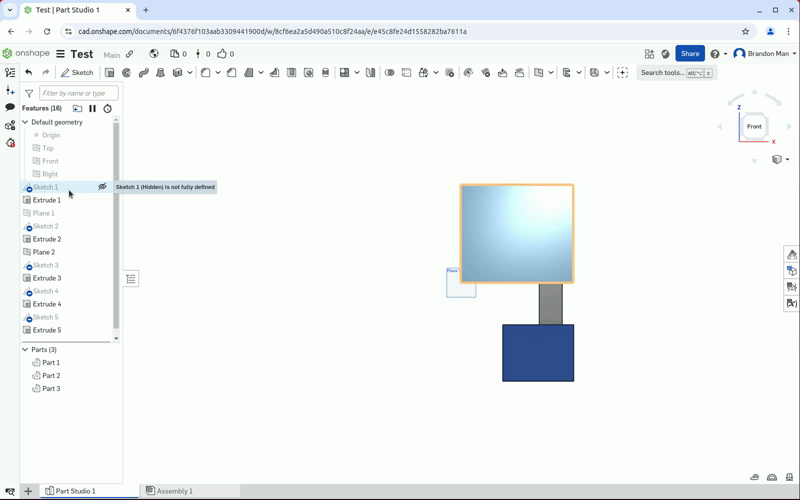
click(69, 189)
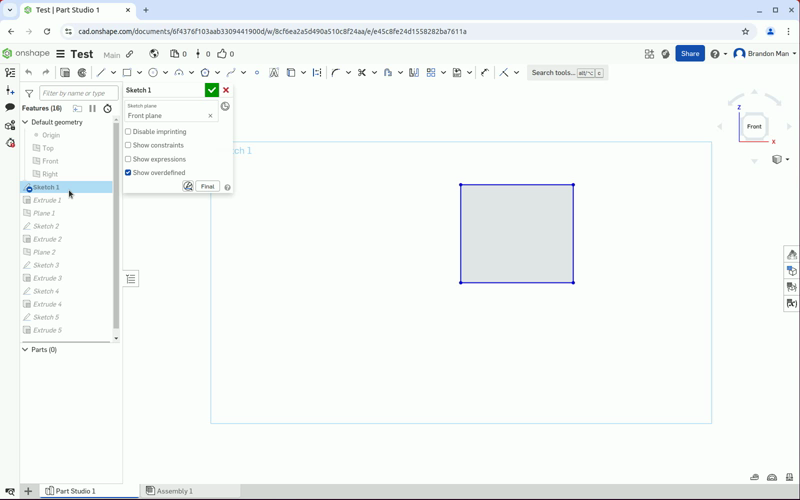
mouse_move(229, 92)
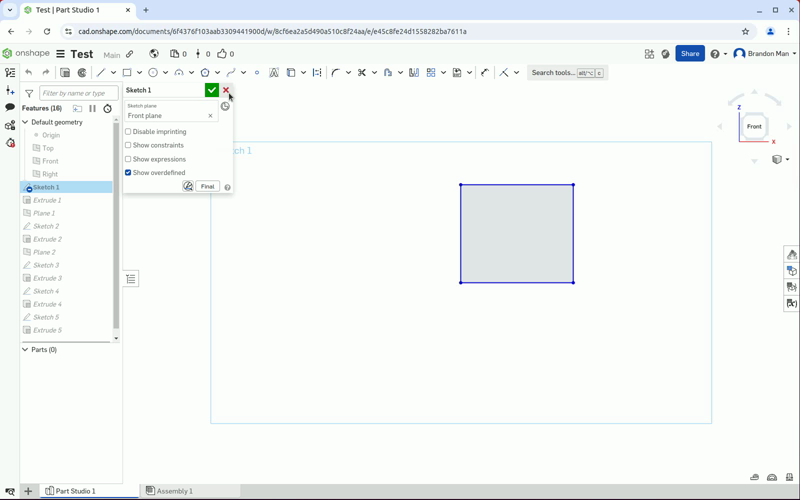
click(229, 92)
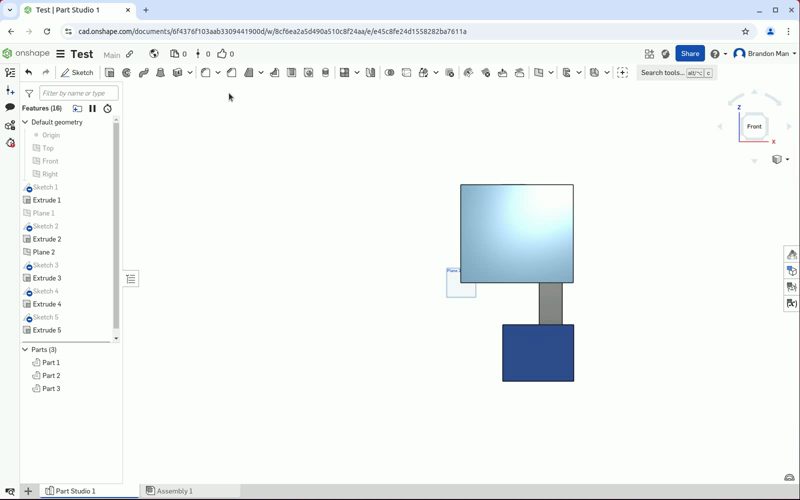
mouse_move(541, 75)
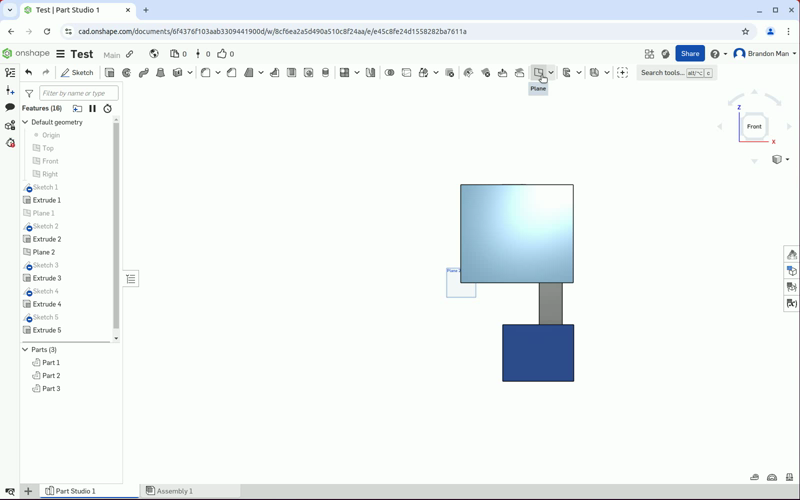
click(541, 75)
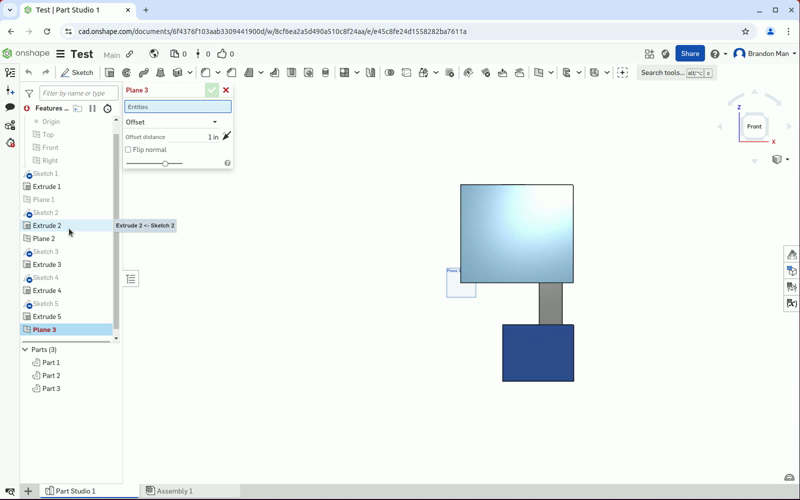
scroll(3)
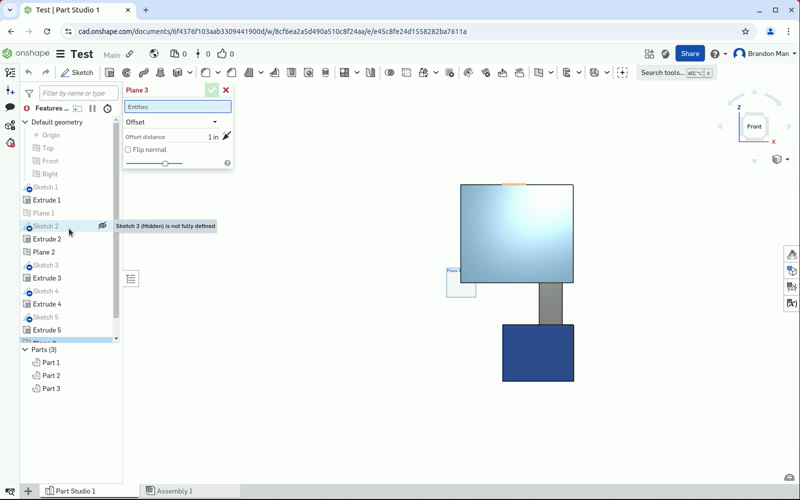
mouse_move(69, 163)
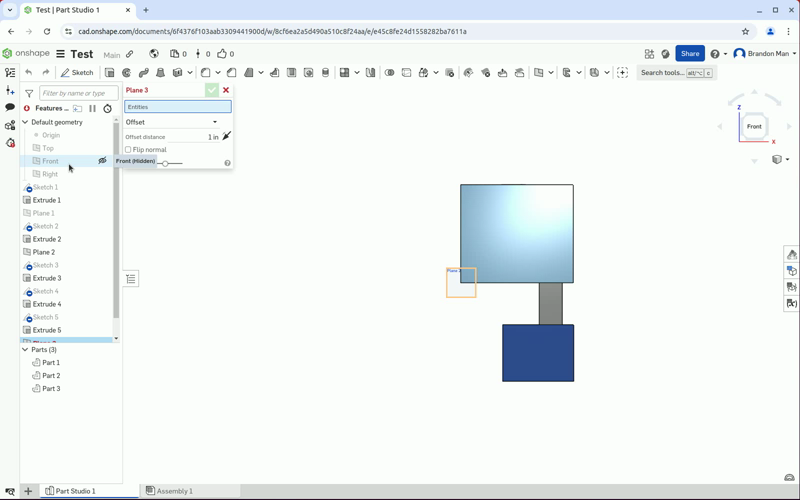
click(69, 163)
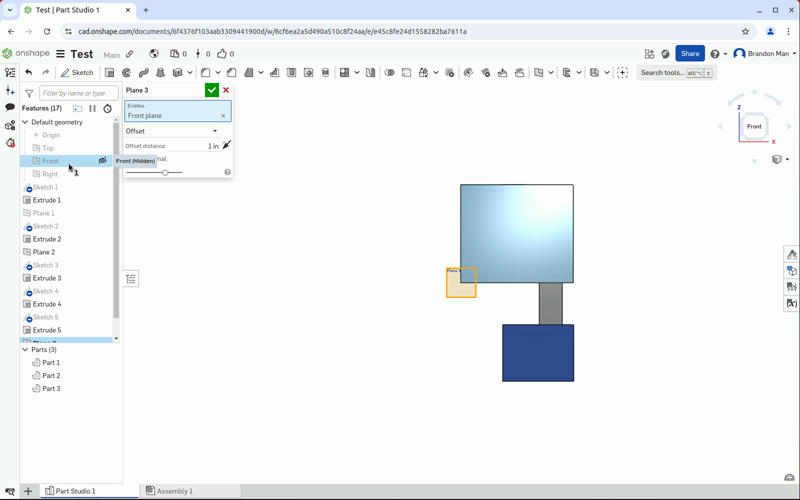
key(tab, 2)
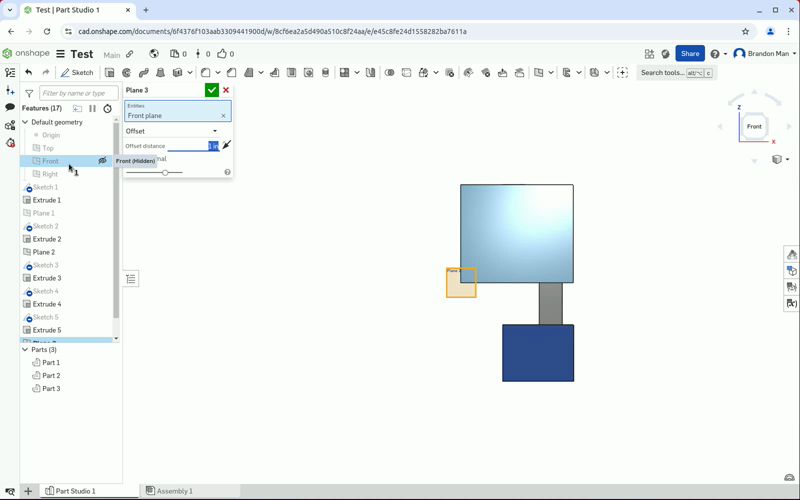
text(6.994)
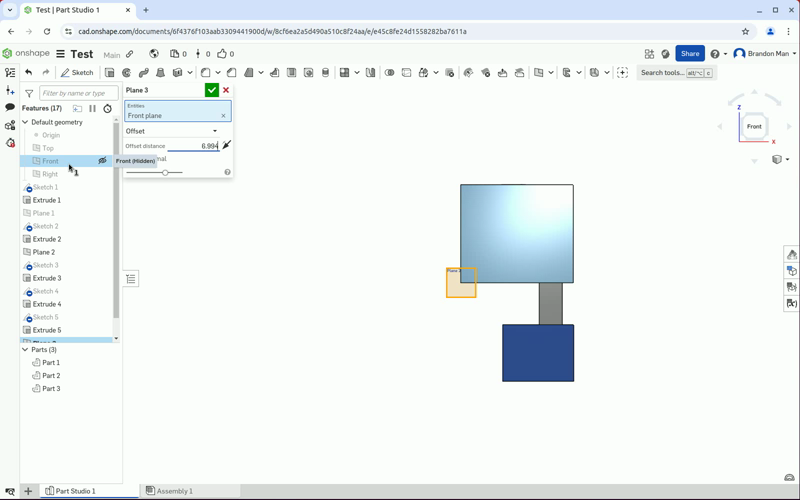
key(enter, 2)
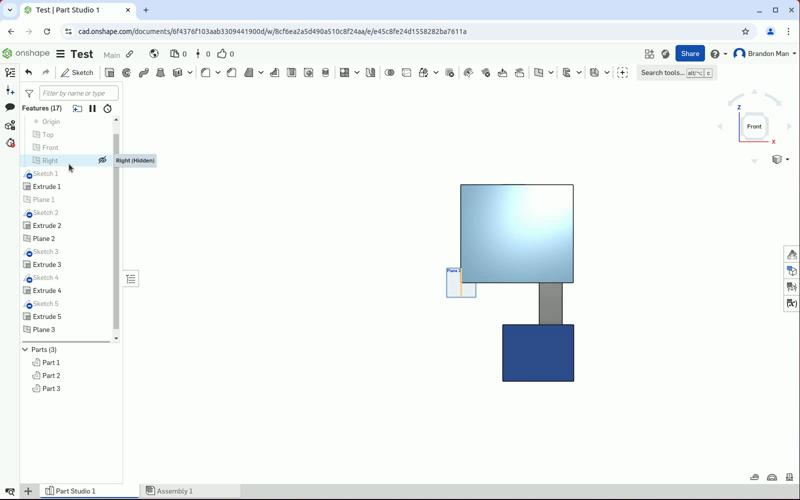
key(shift+s)
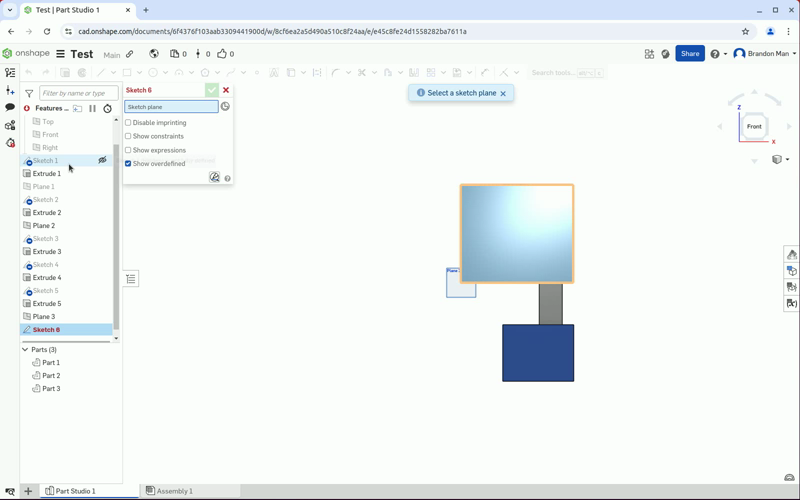
mouse_move(69, 319)
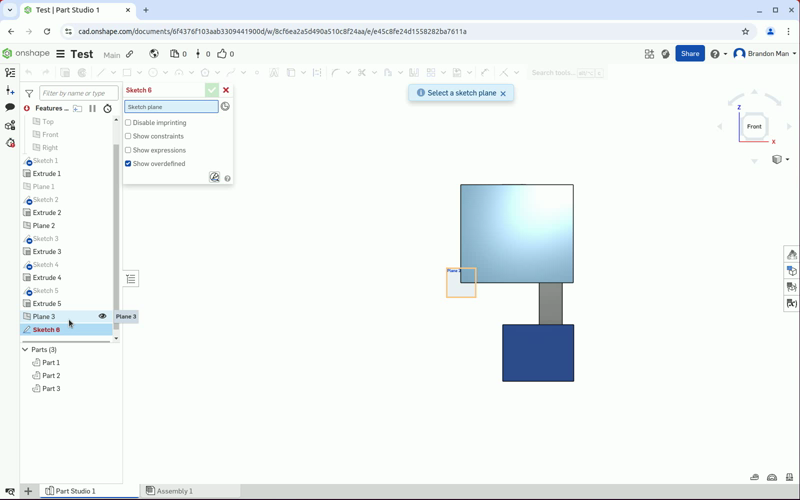
click(69, 319)
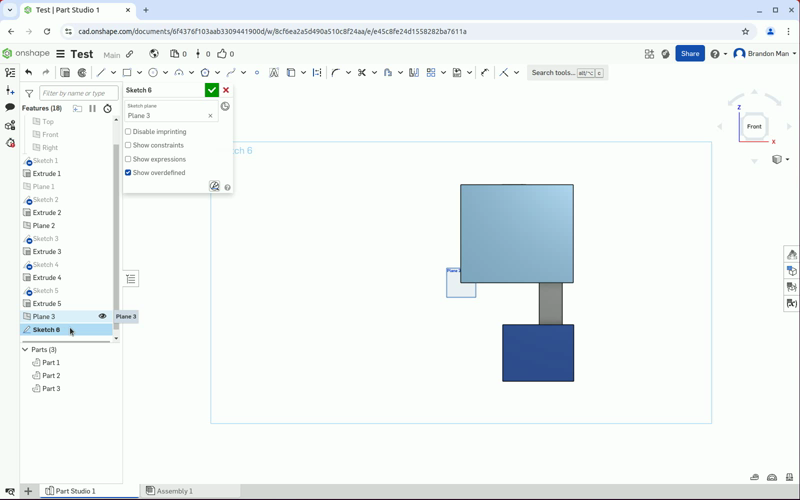
mouse_move(73, 352)
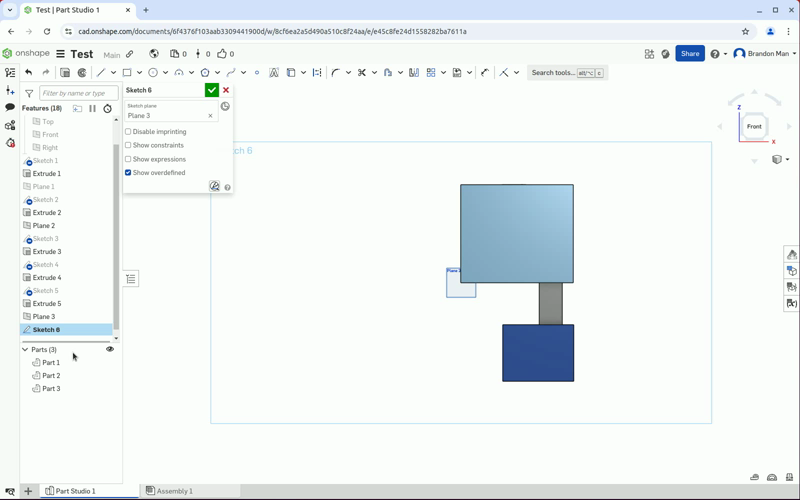
key(y)
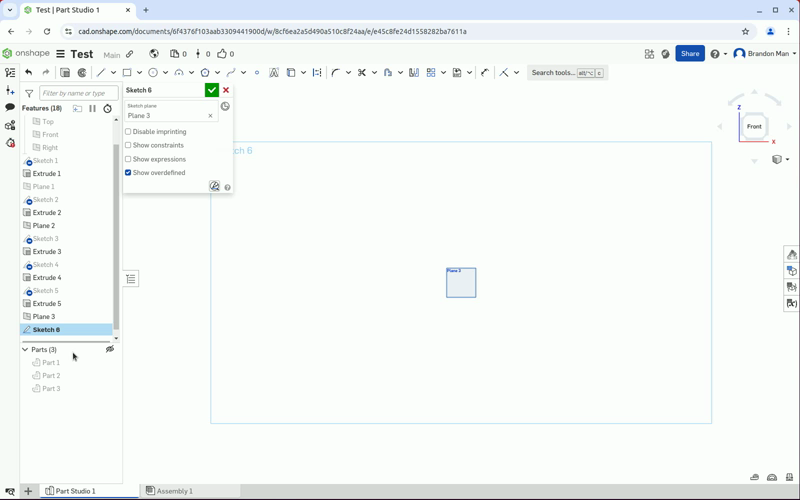
key(l)
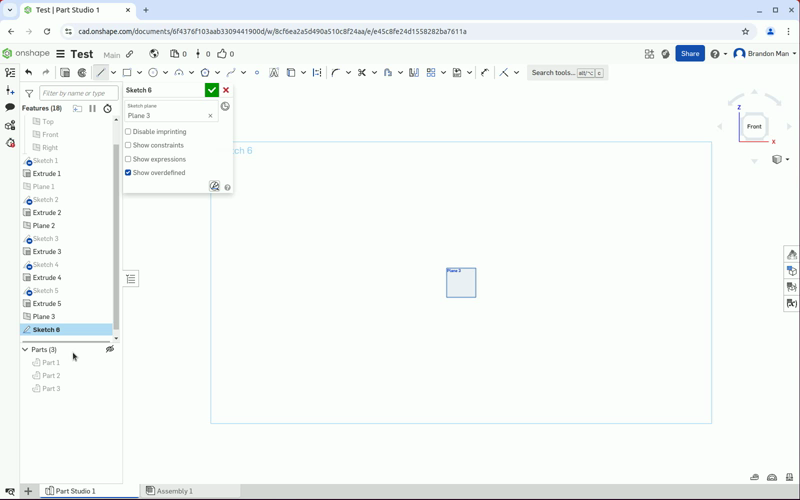
key_down(shift)
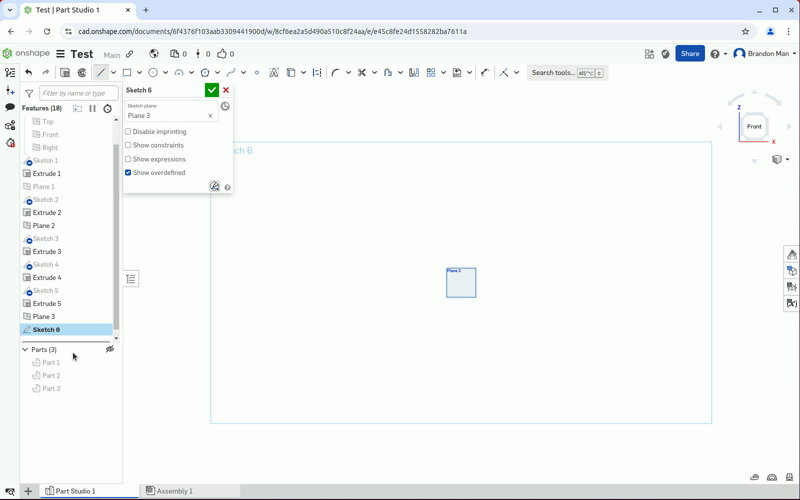
mouse_move(522, 366)
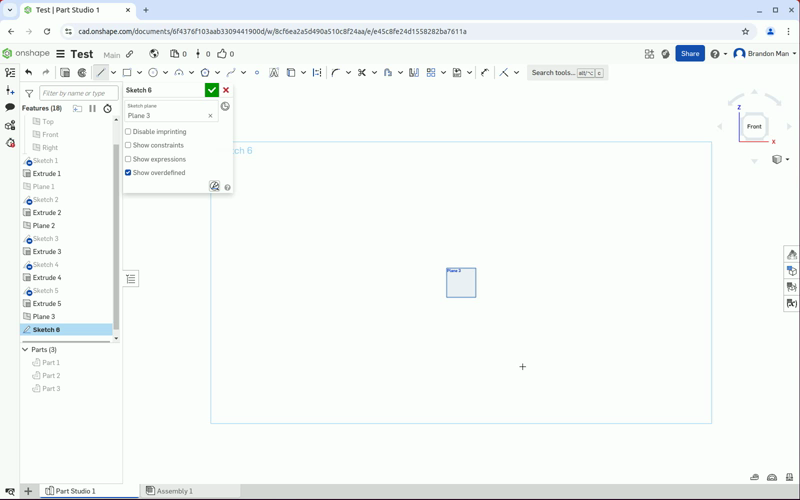
click(522, 366)
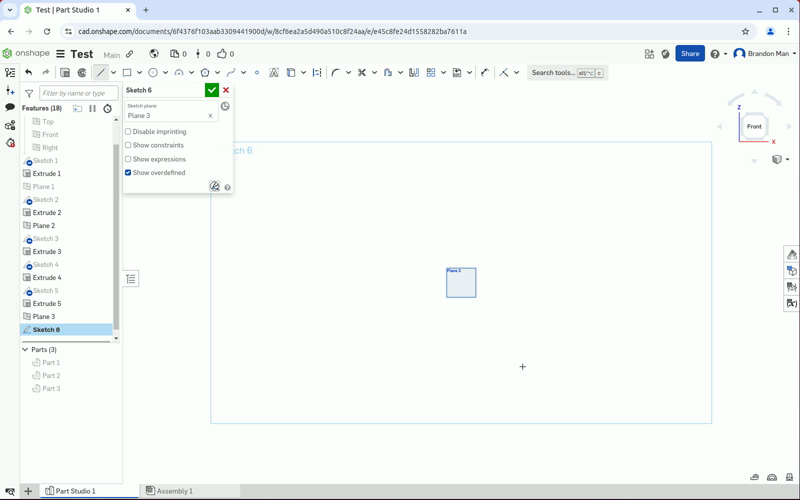
key_up(shift)
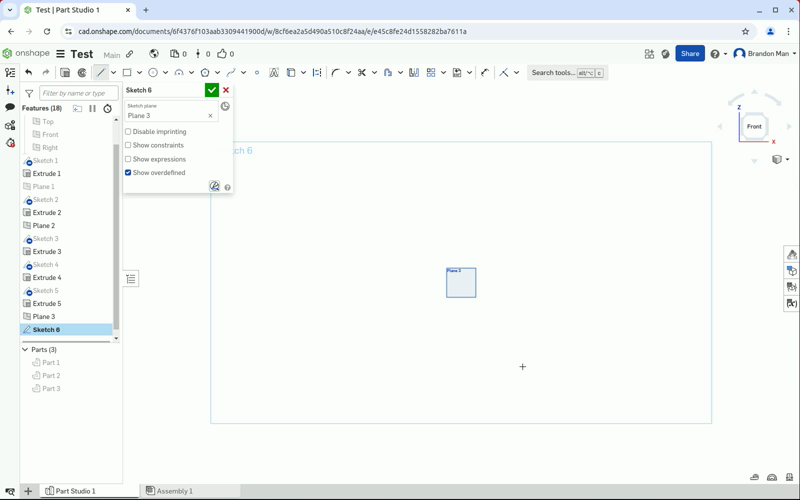
key_down(shift)
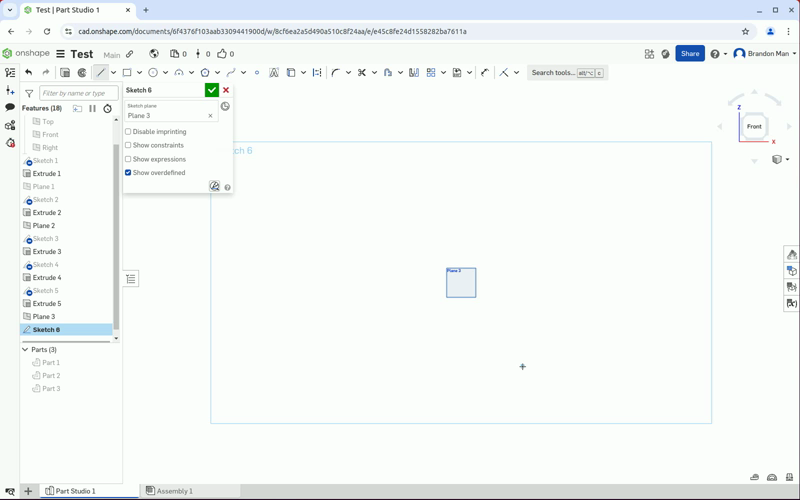
mouse_move(552, 366)
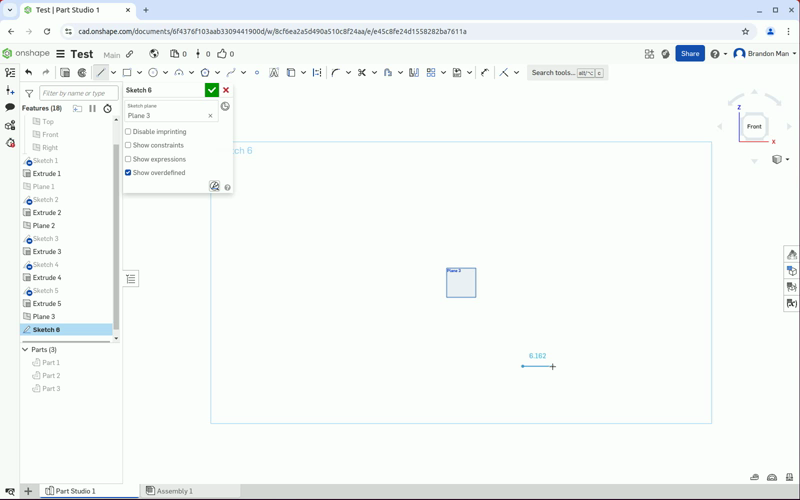
mouse_move(524, 366)
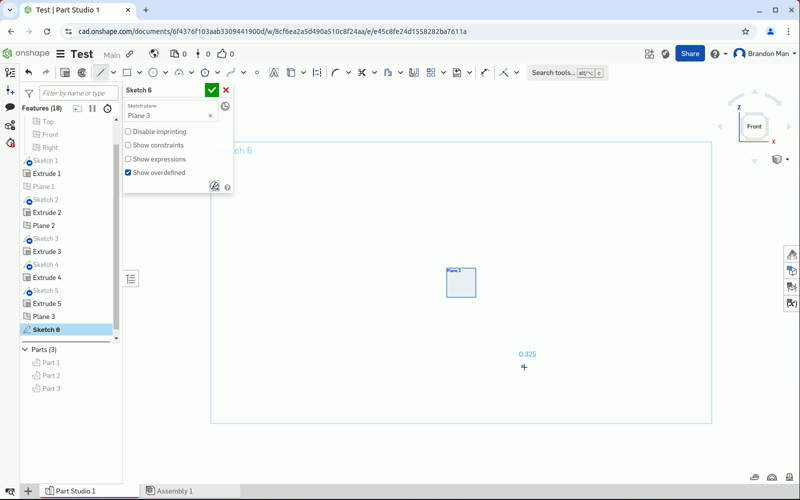
scroll(6)
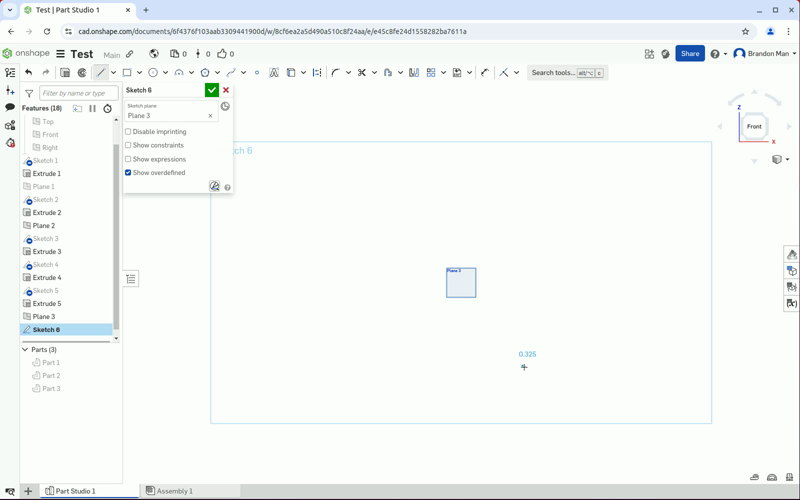
scroll(6)
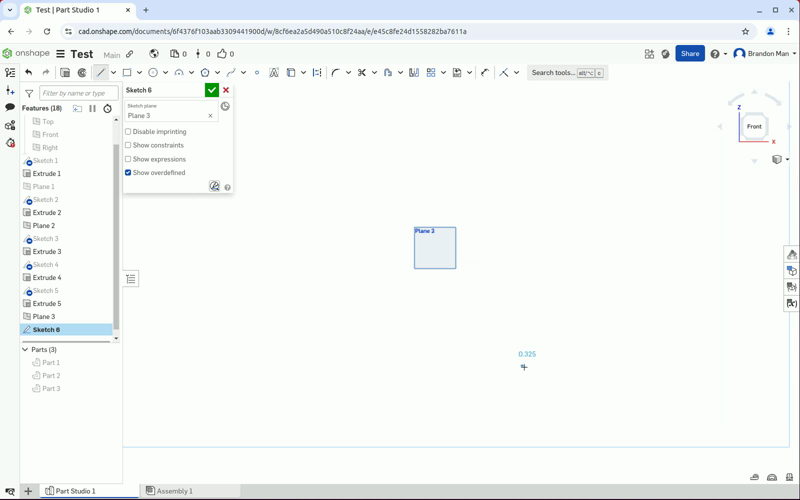
scroll(6)
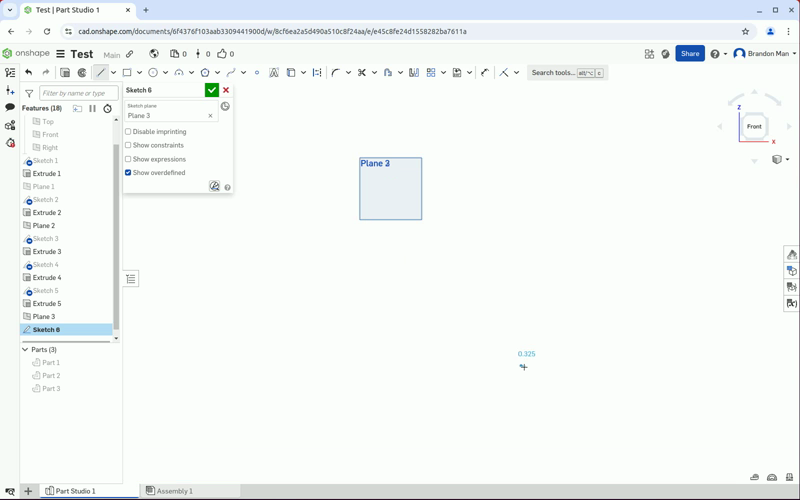
scroll(6)
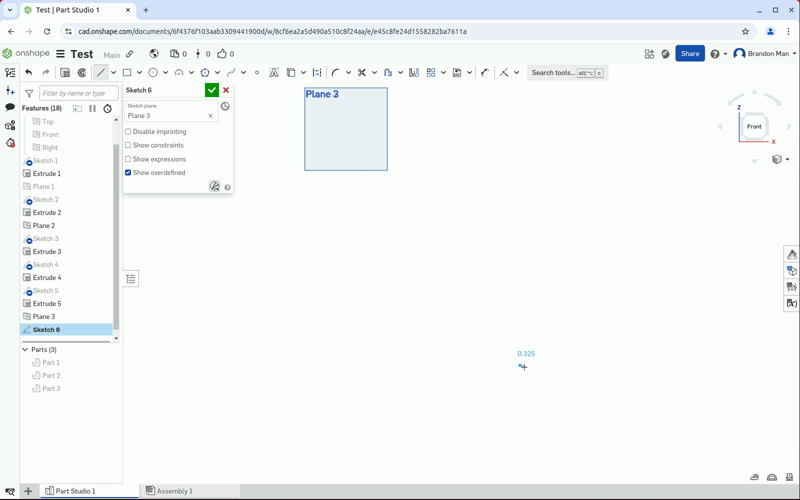
scroll(6)
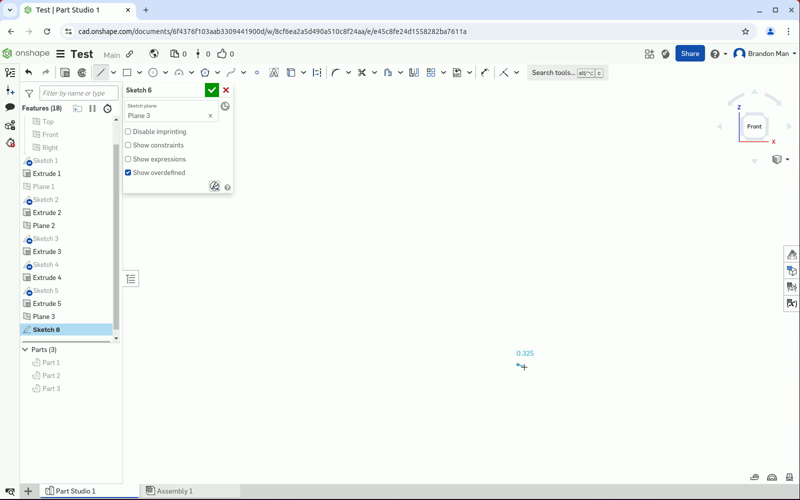
scroll(6)
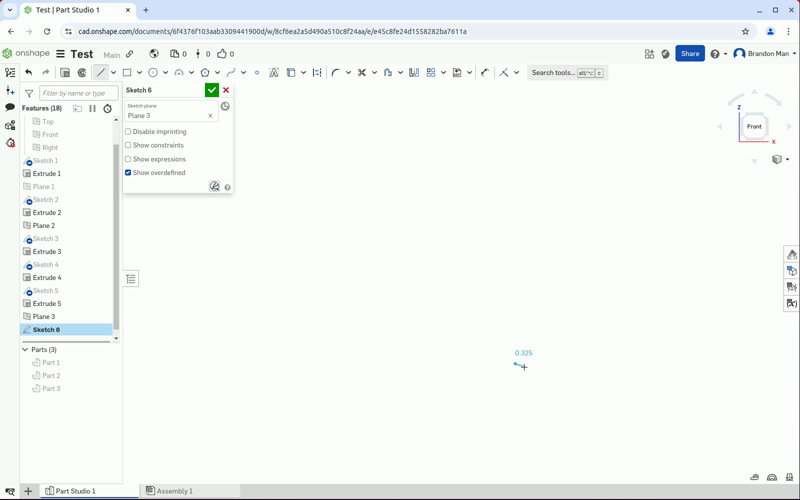
scroll(6)
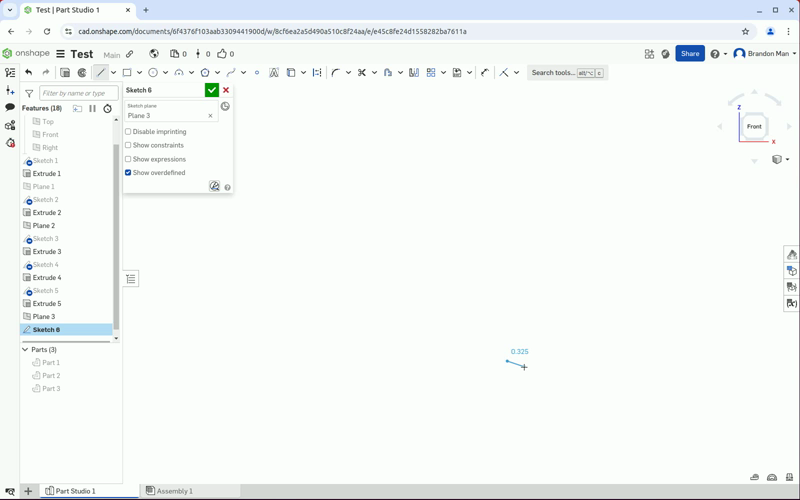
click(524, 366)
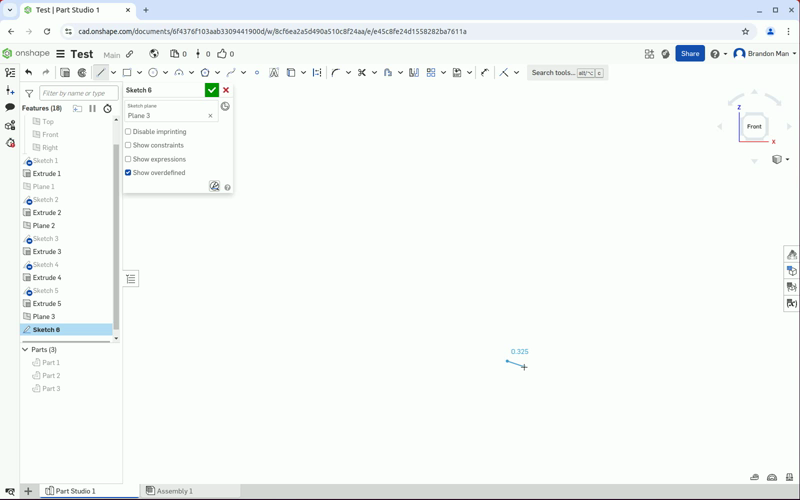
scroll(-6)
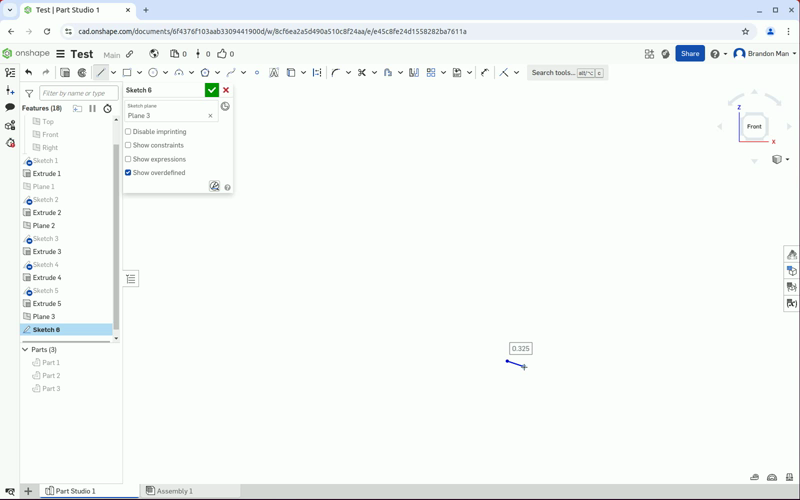
scroll(-6)
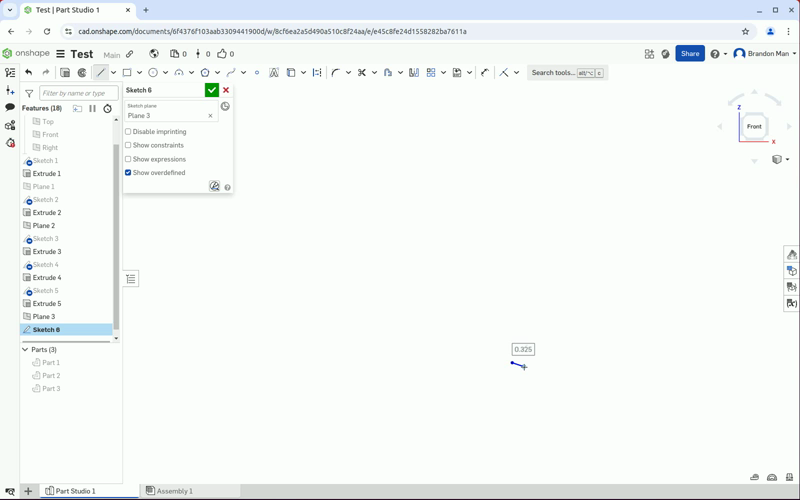
scroll(-6)
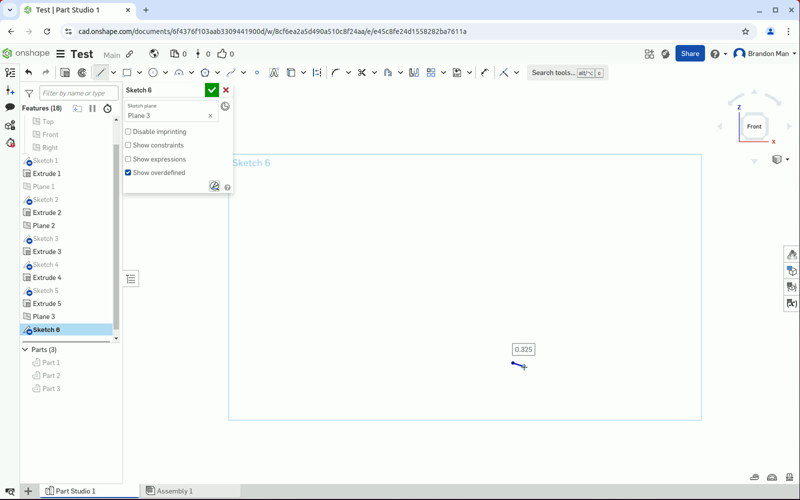
scroll(-6)
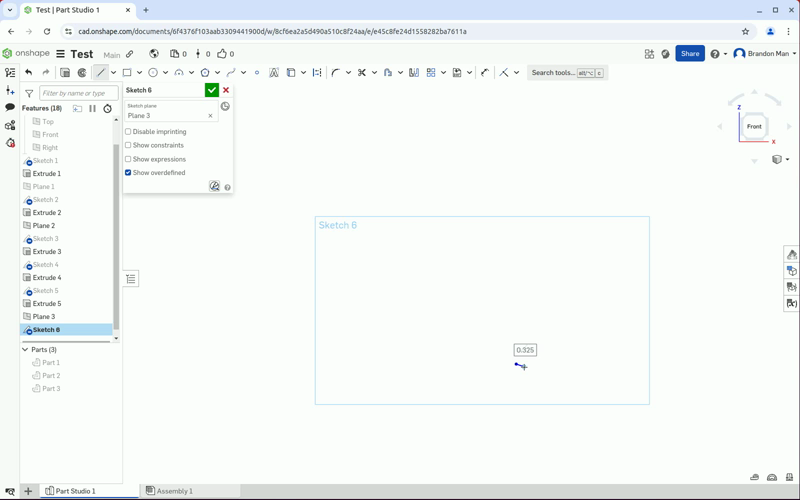
scroll(-6)
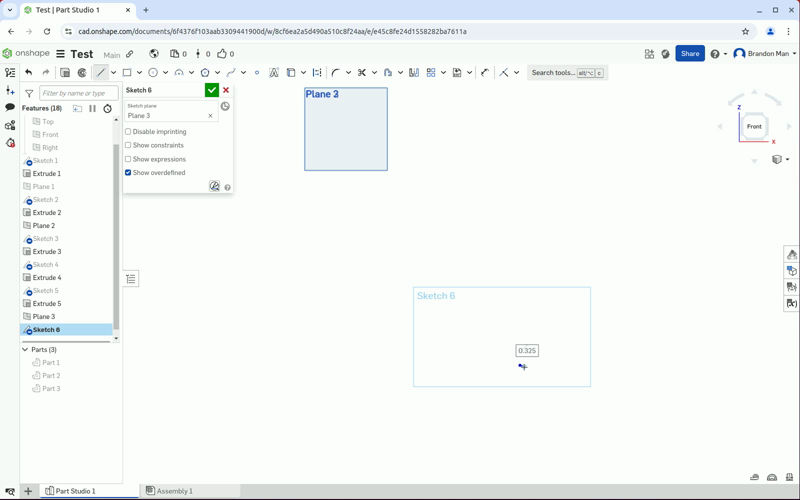
scroll(-6)
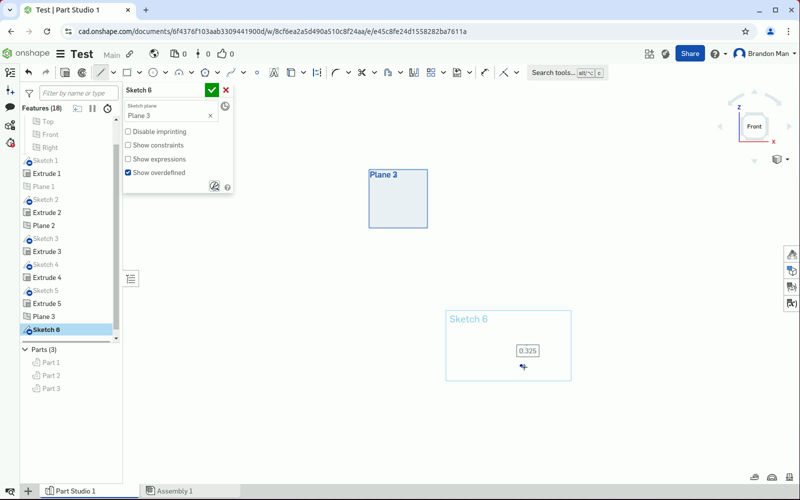
scroll(-6)
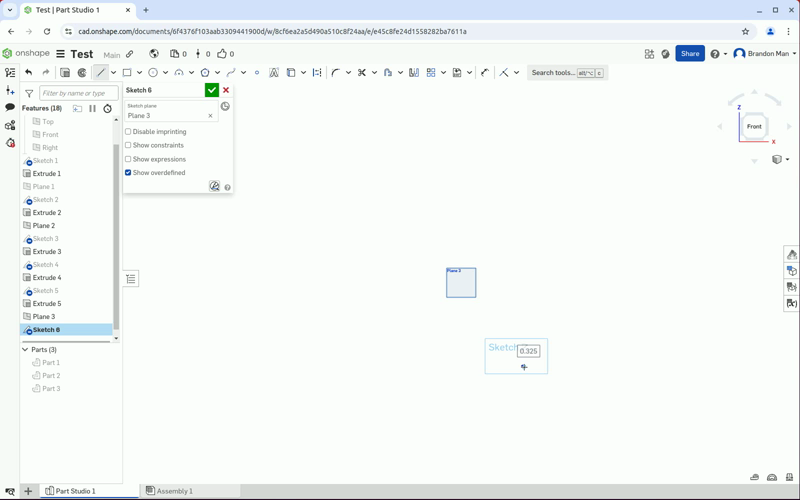
key_up(shift)
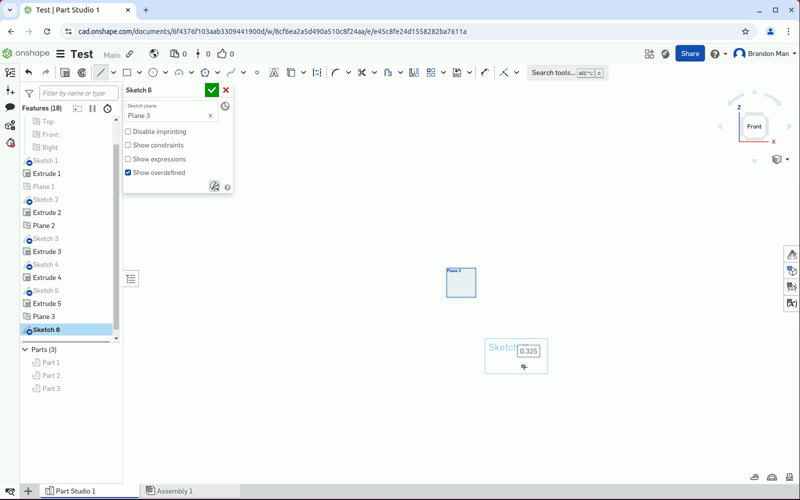
key_down(shift)
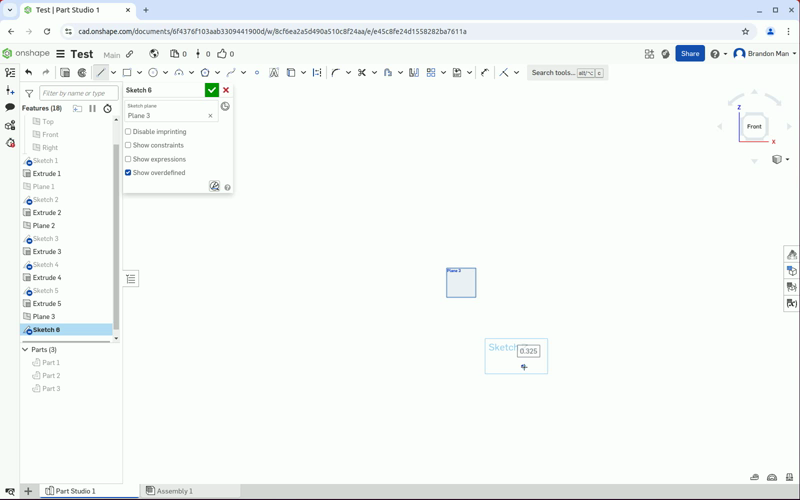
mouse_move(554, 366)
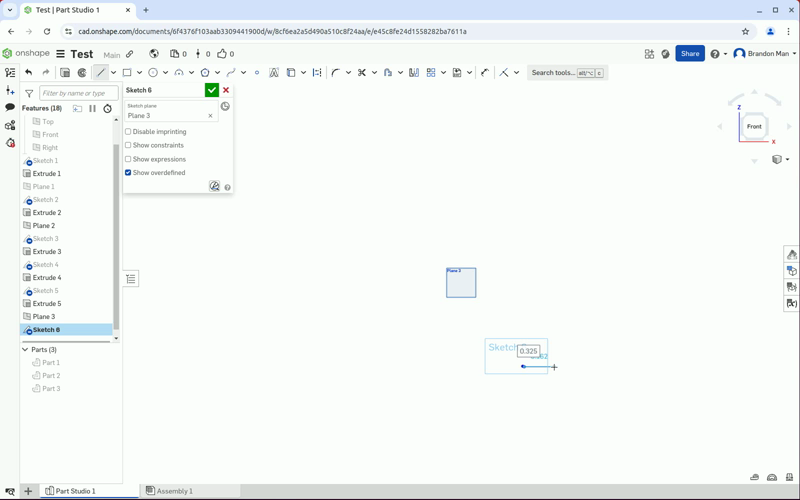
mouse_move(530, 355)
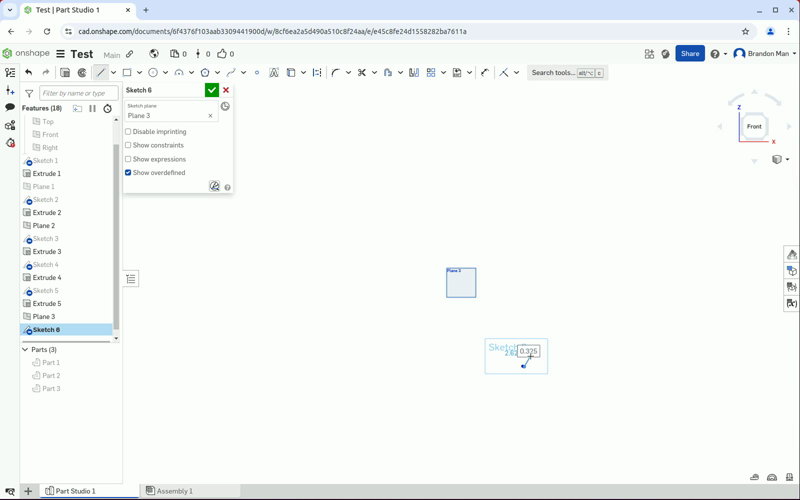
click(530, 355)
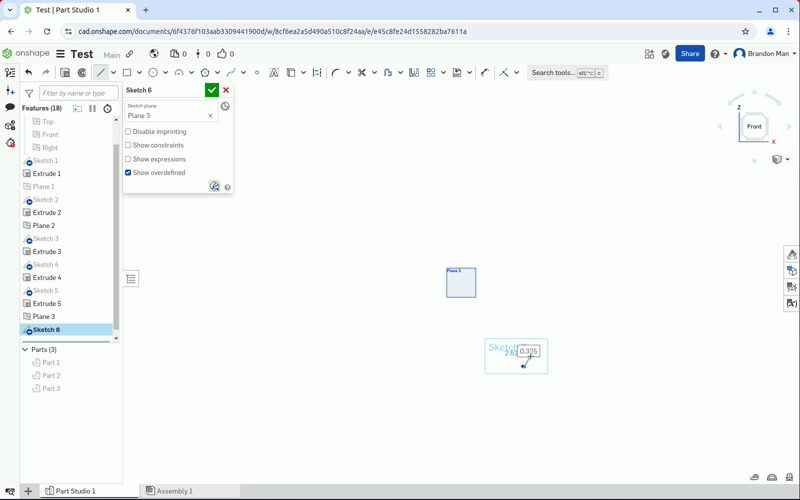
key_up(shift)
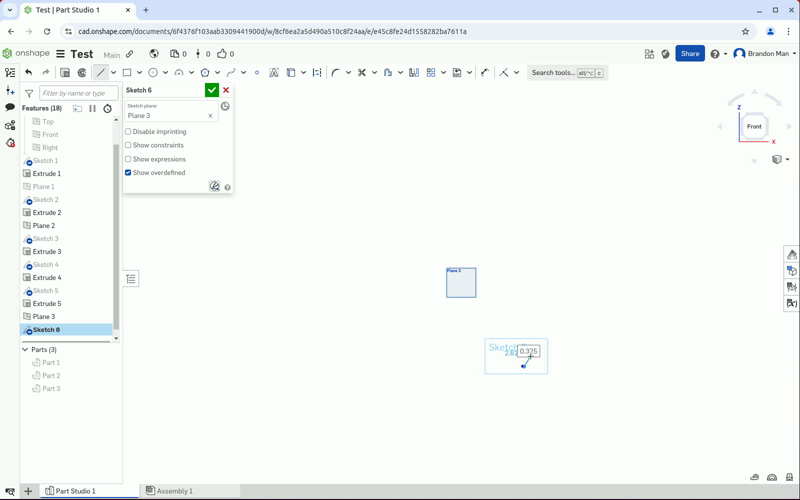
key_down(shift)
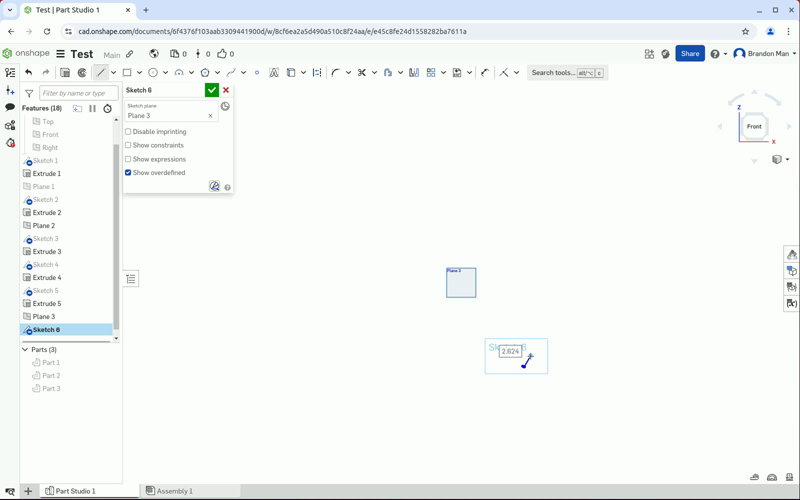
mouse_move(560, 355)
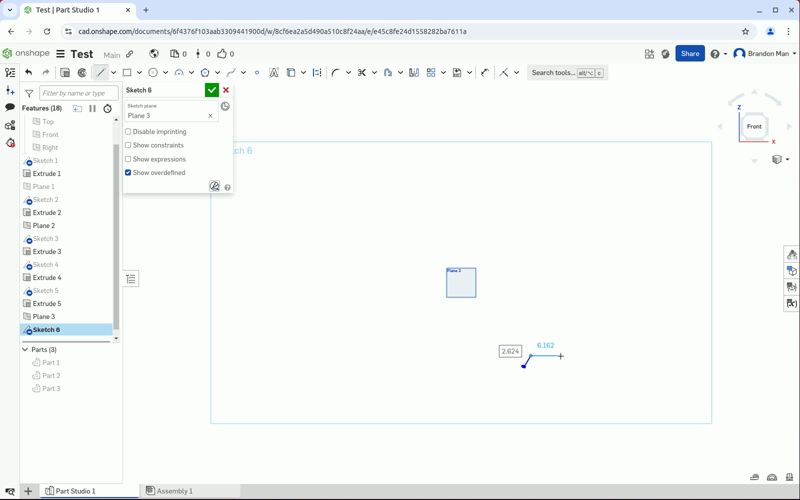
mouse_move(535, 358)
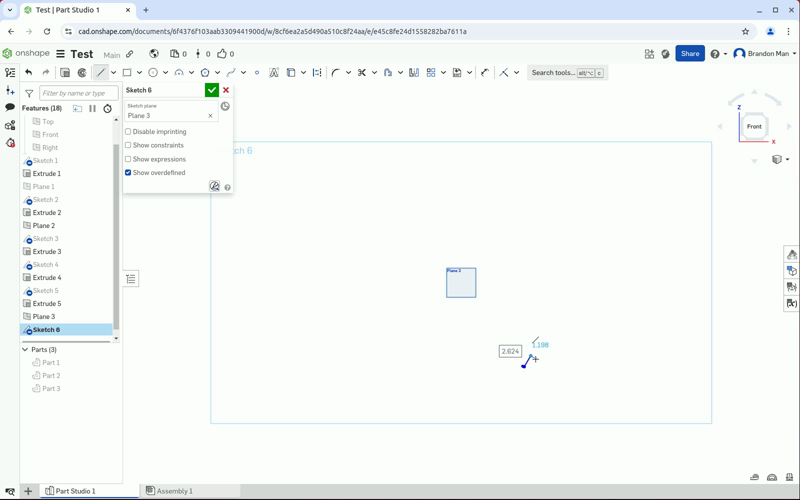
scroll(6)
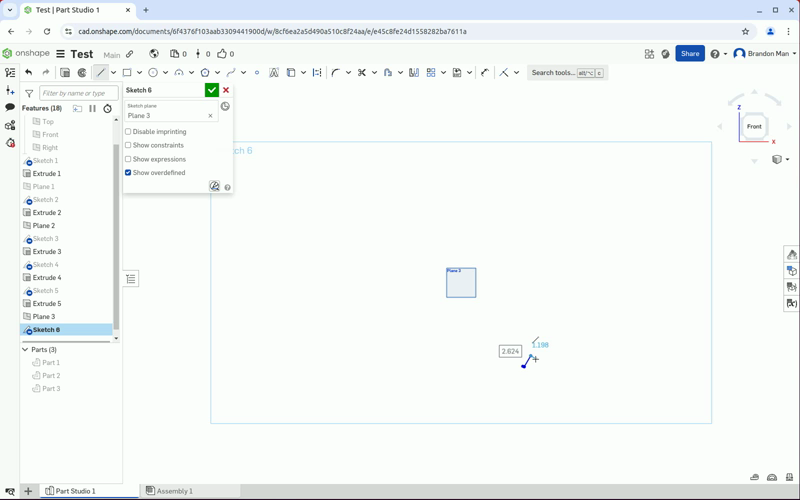
scroll(6)
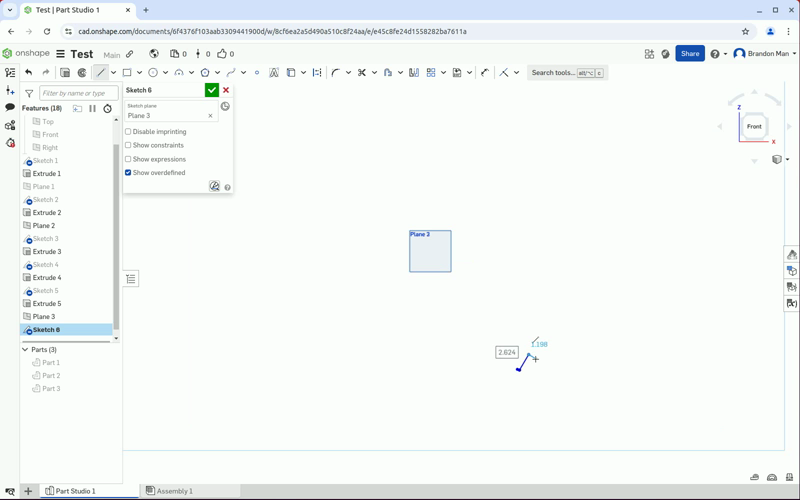
scroll(6)
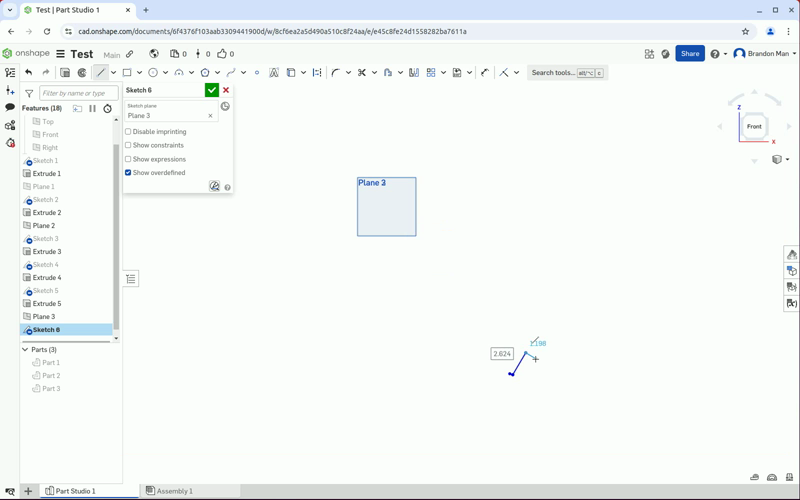
scroll(6)
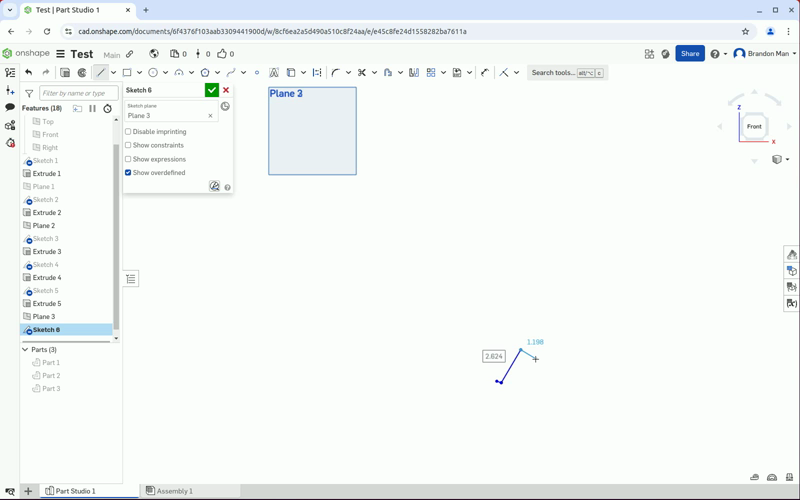
scroll(6)
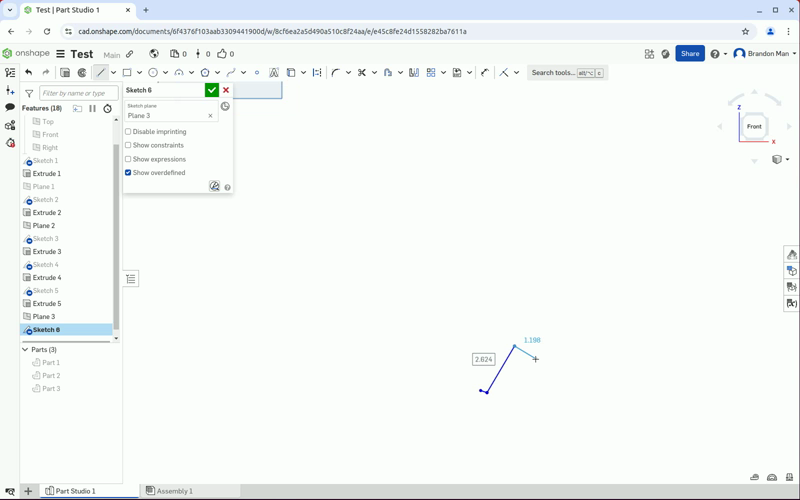
scroll(6)
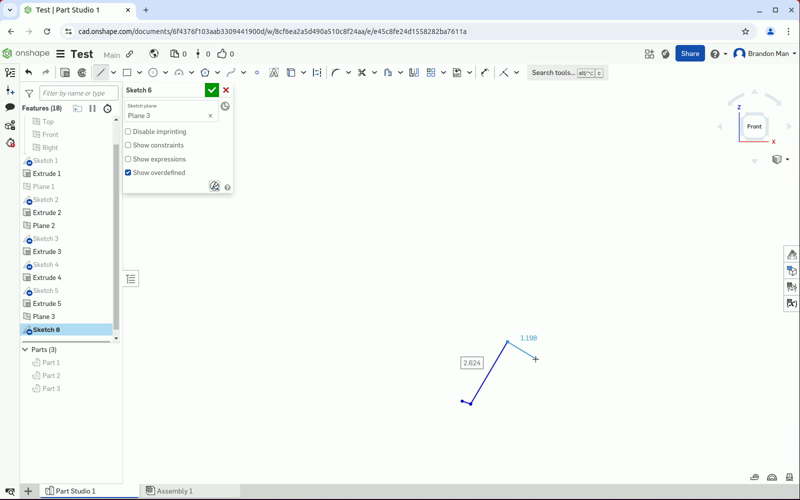
scroll(6)
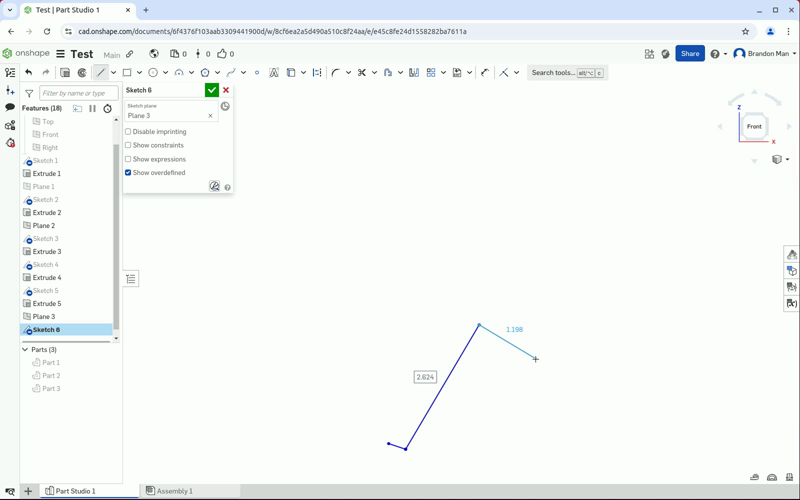
click(535, 358)
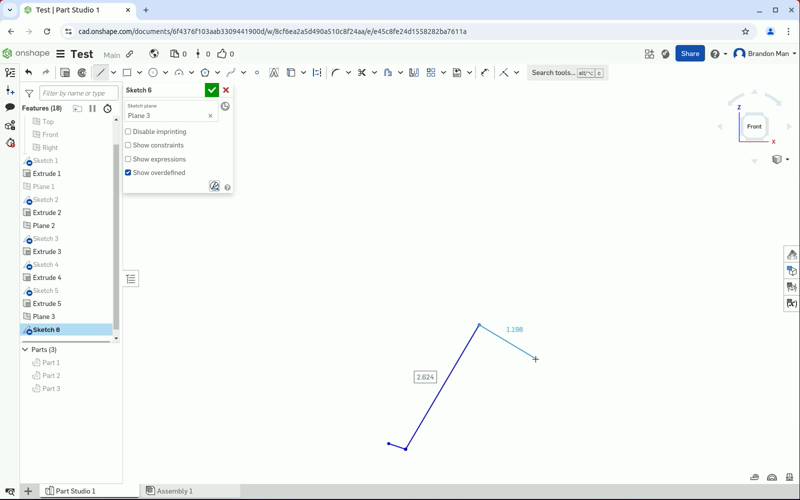
scroll(-6)
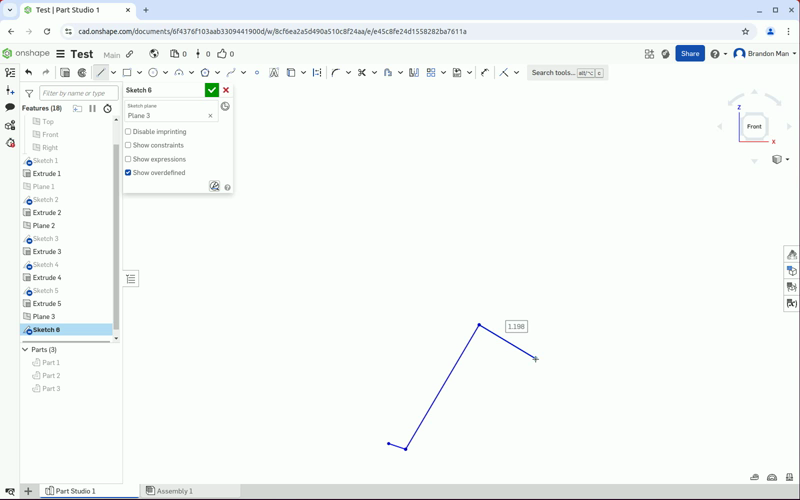
scroll(-6)
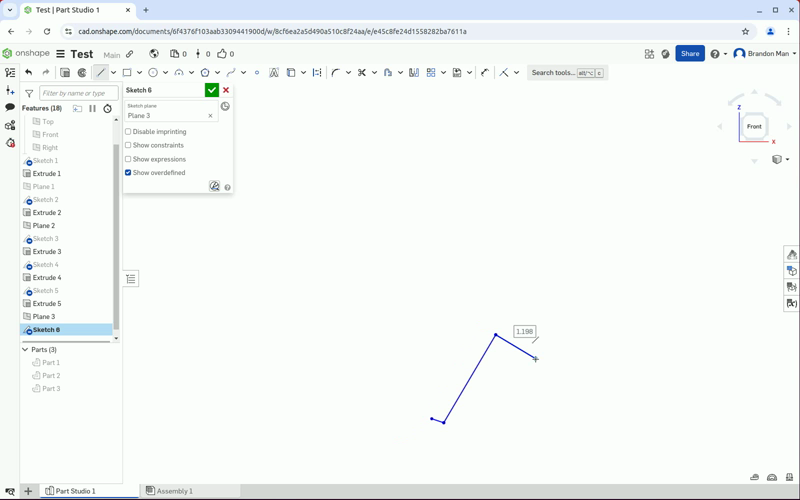
scroll(-6)
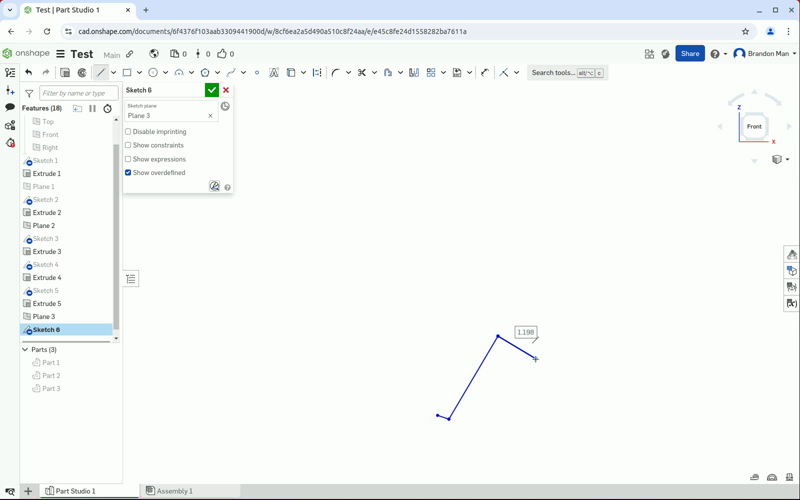
scroll(-6)
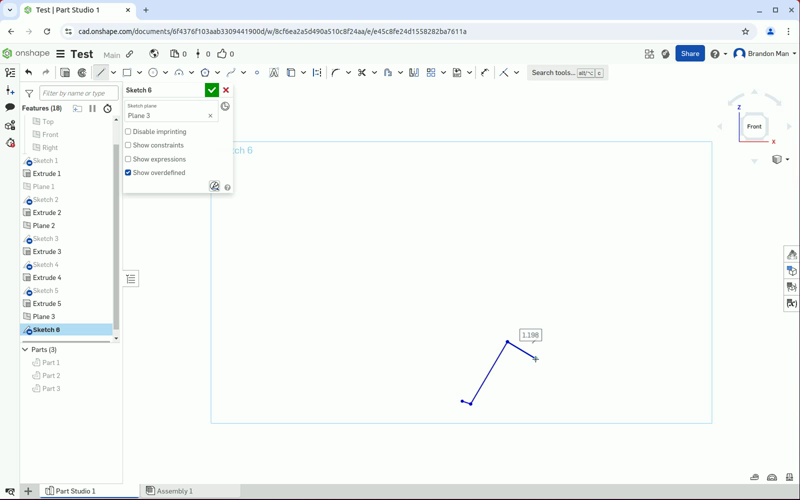
scroll(-6)
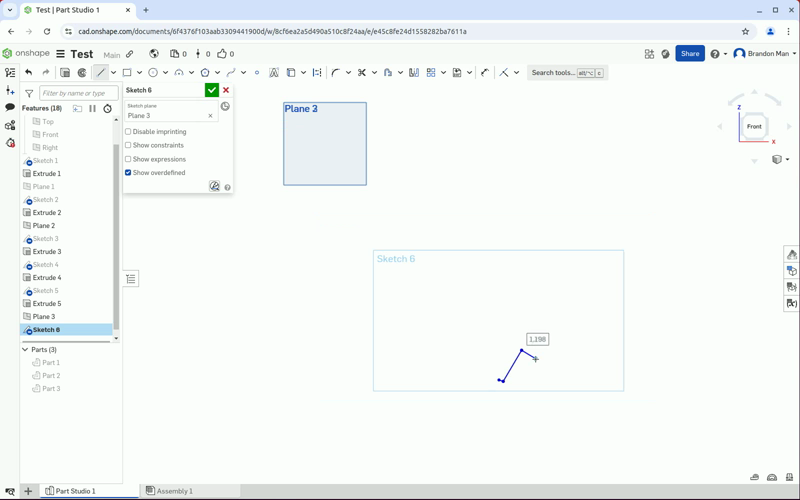
scroll(-6)
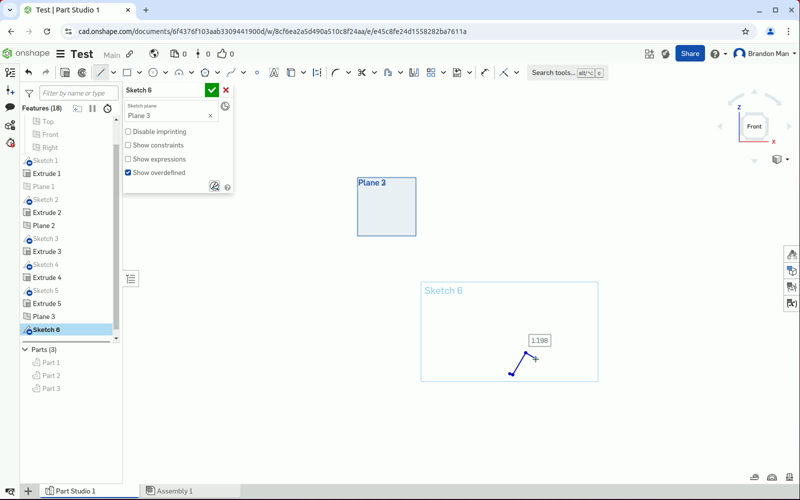
scroll(-6)
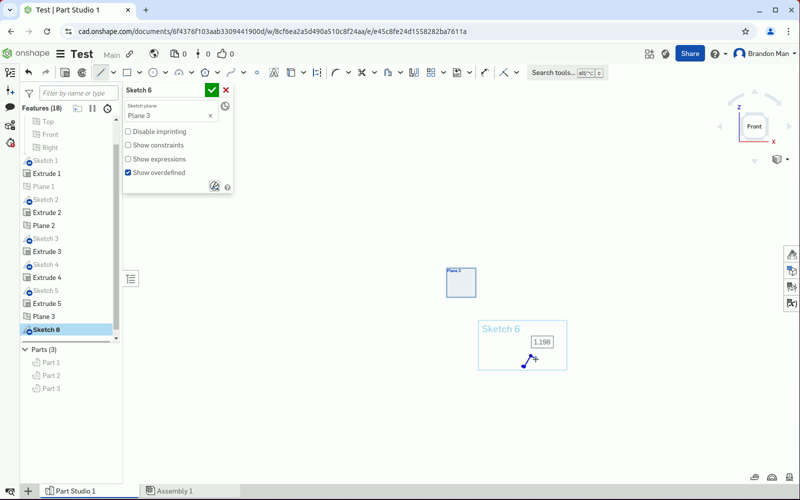
key_up(shift)
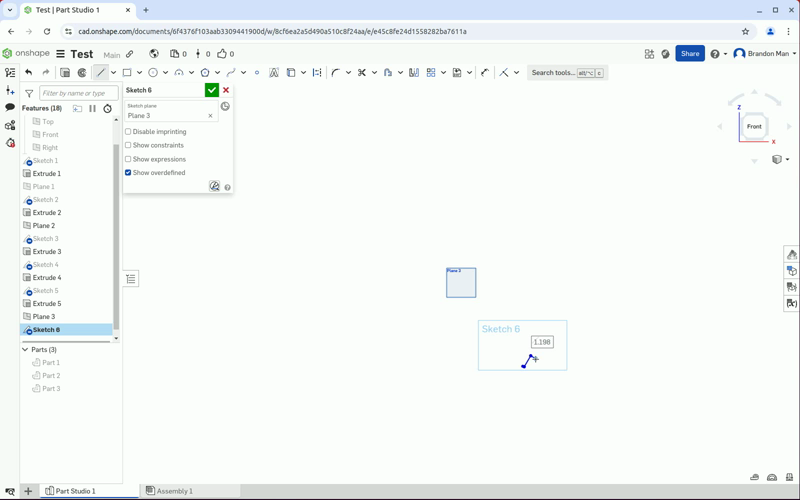
key_down(shift)
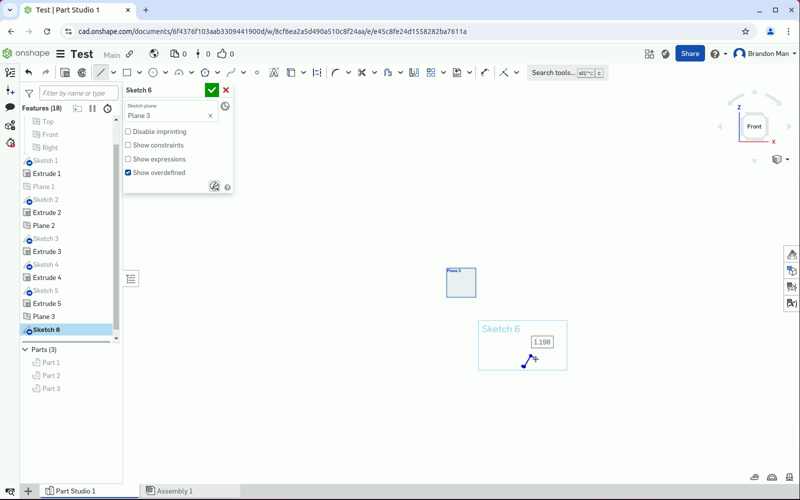
mouse_move(565, 358)
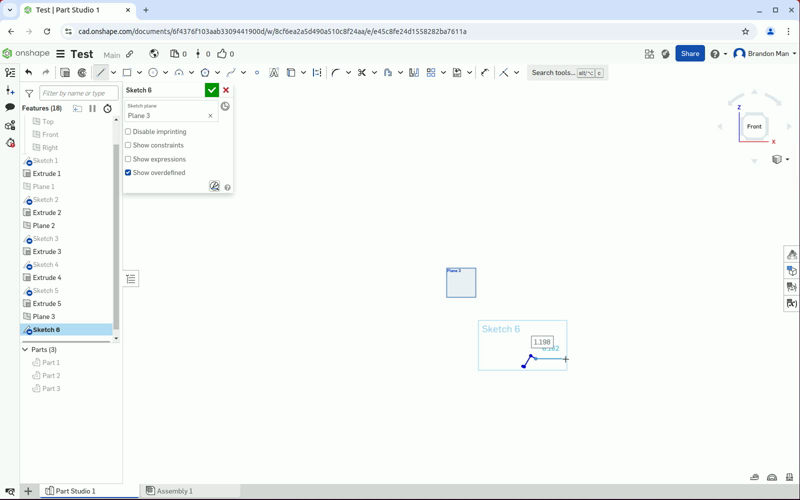
mouse_move(545, 342)
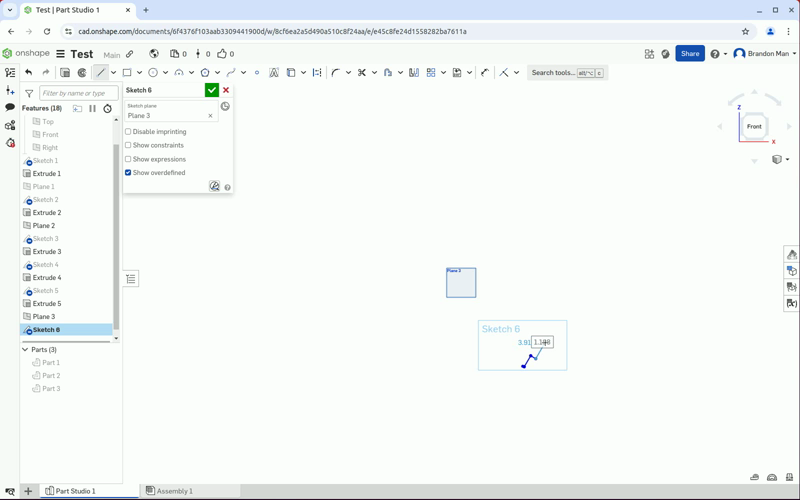
click(545, 342)
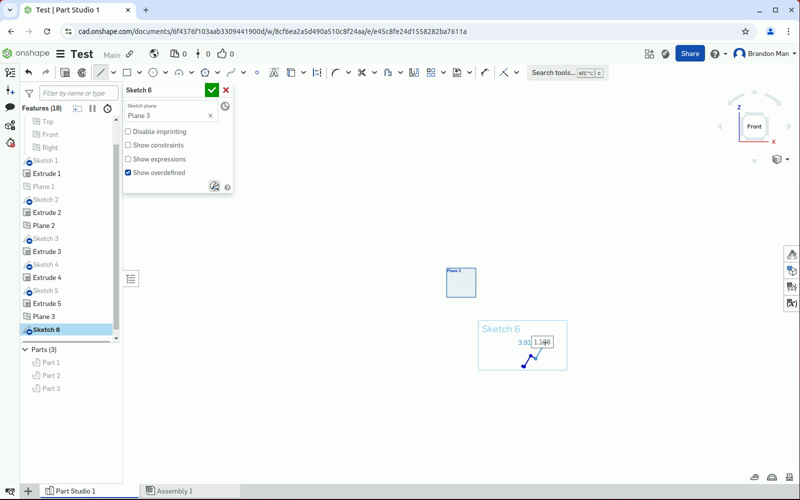
key_up(shift)
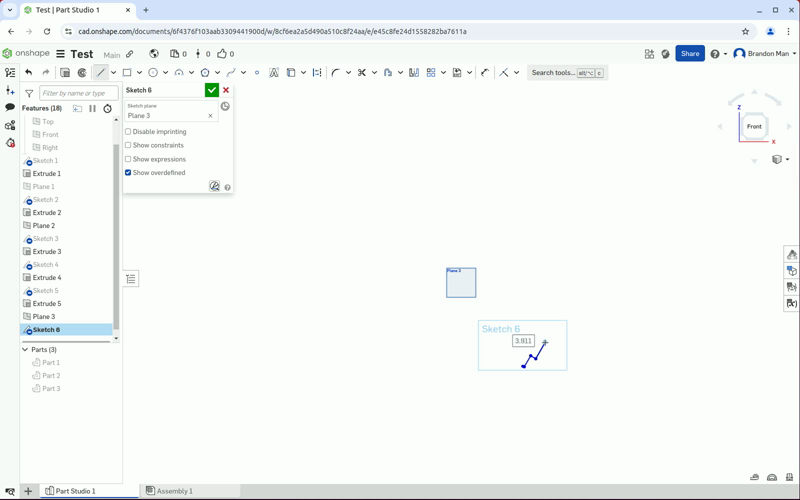
key_down(shift)
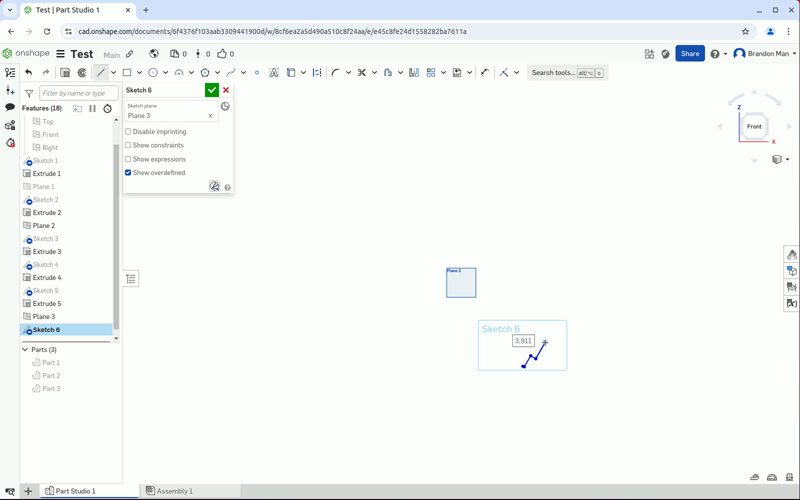
mouse_move(575, 342)
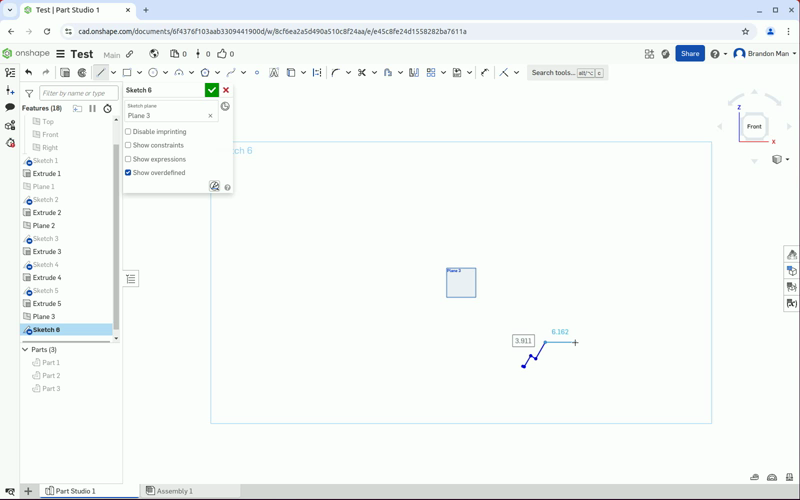
mouse_move(547, 342)
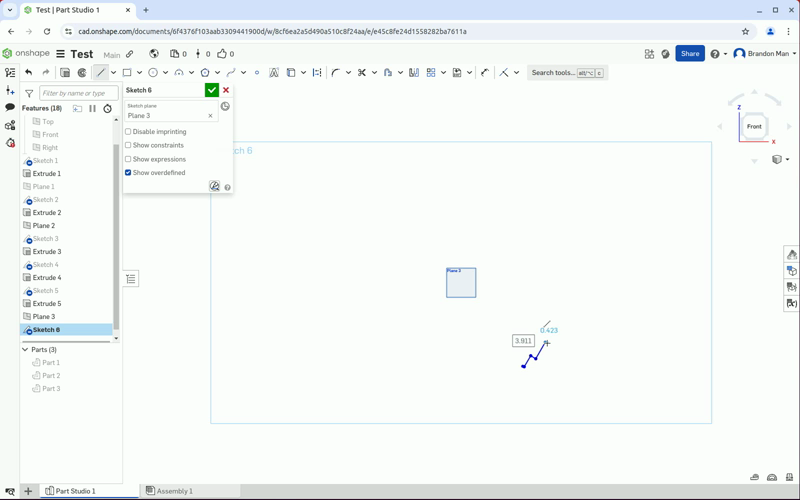
scroll(6)
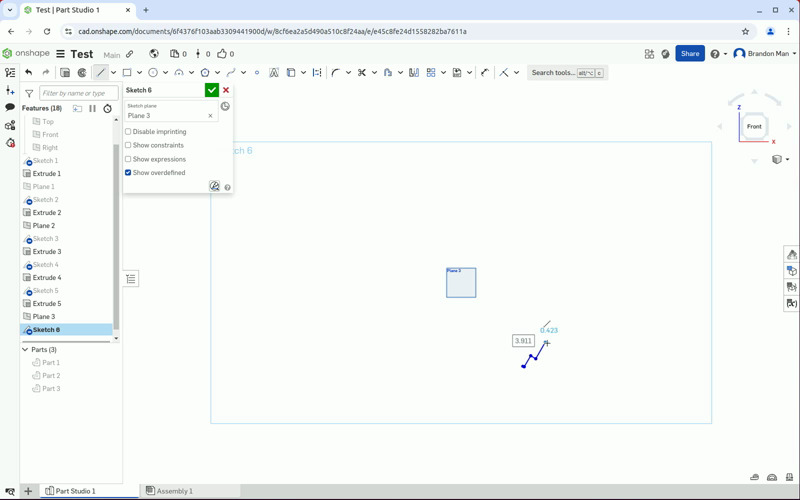
scroll(6)
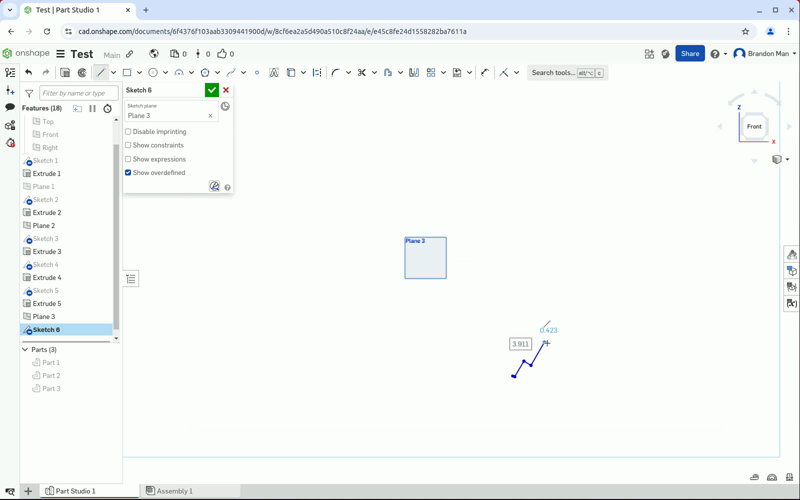
scroll(6)
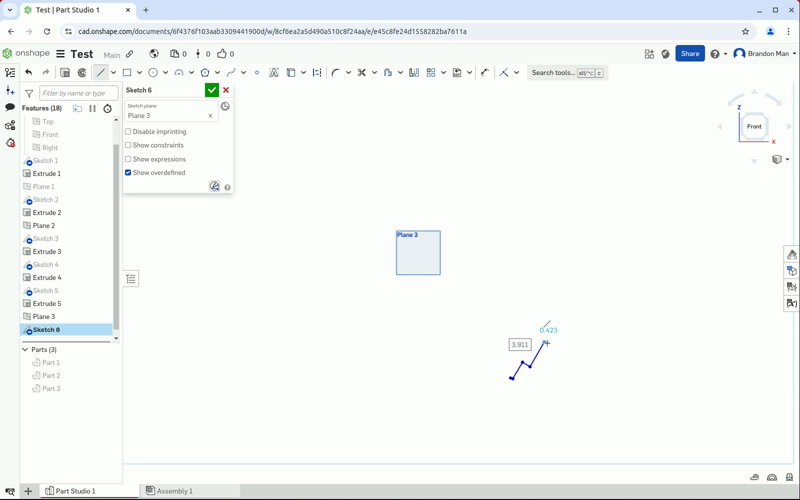
scroll(6)
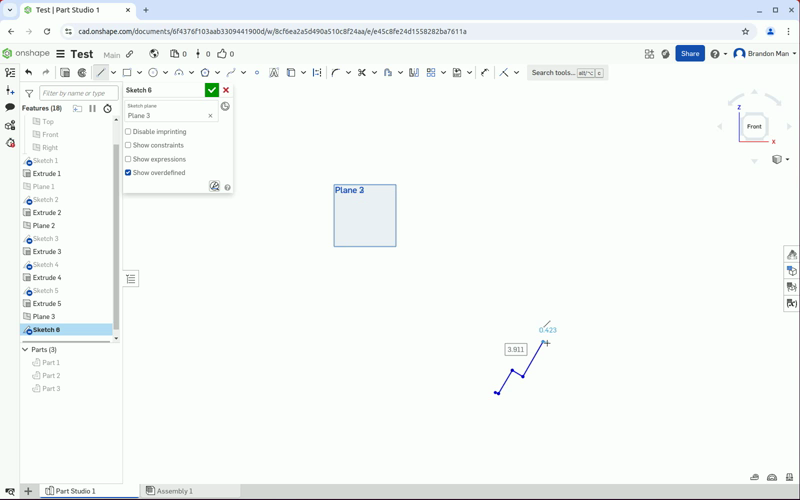
scroll(6)
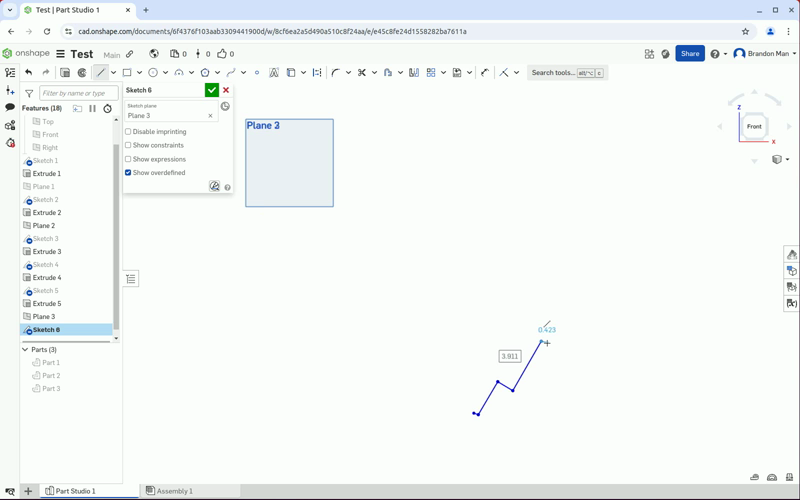
scroll(6)
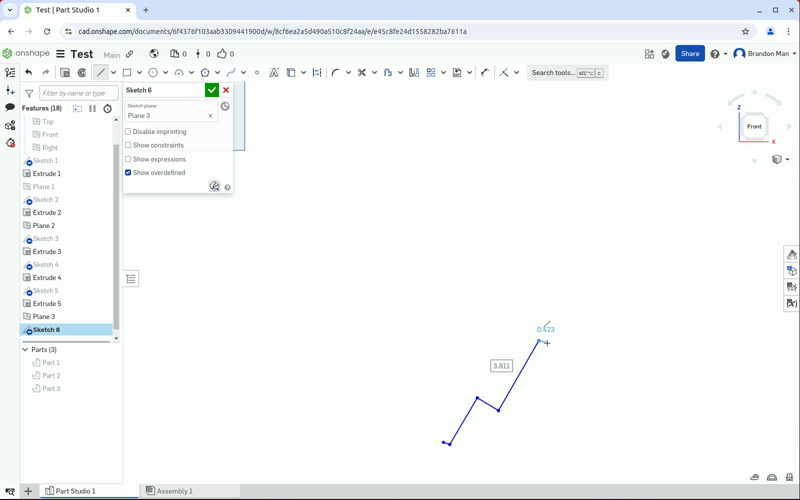
scroll(6)
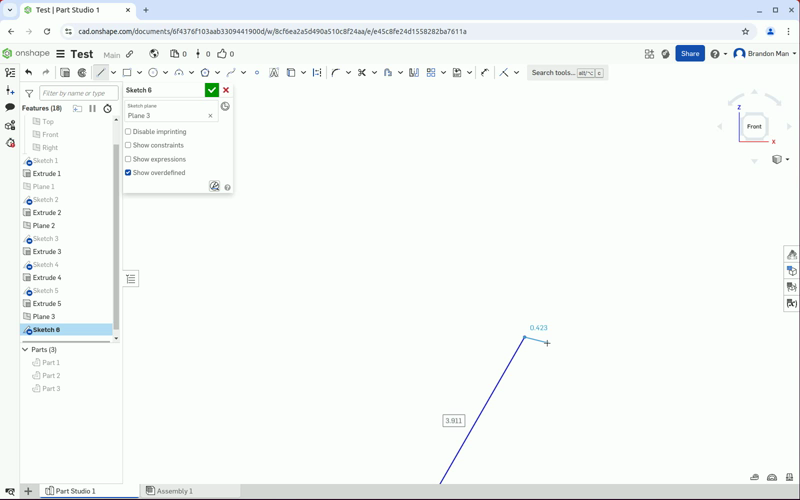
click(547, 342)
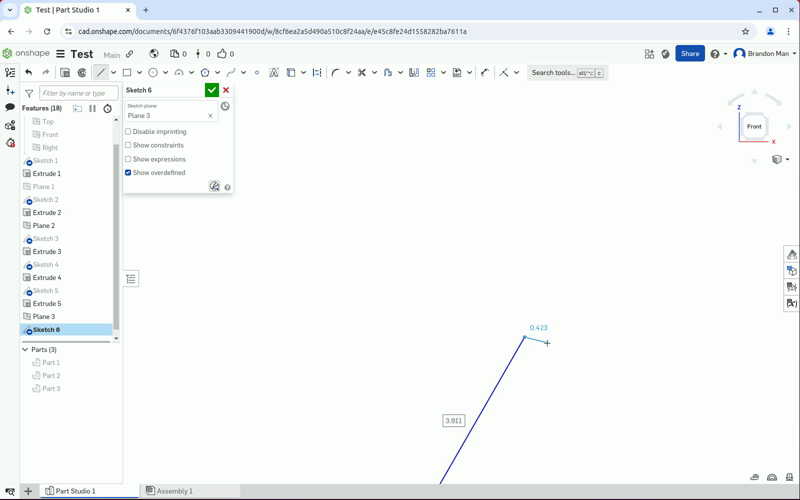
scroll(-6)
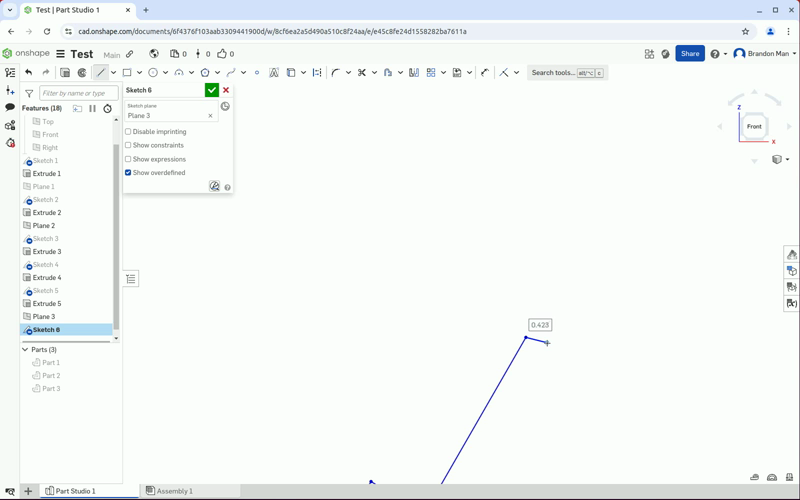
scroll(-6)
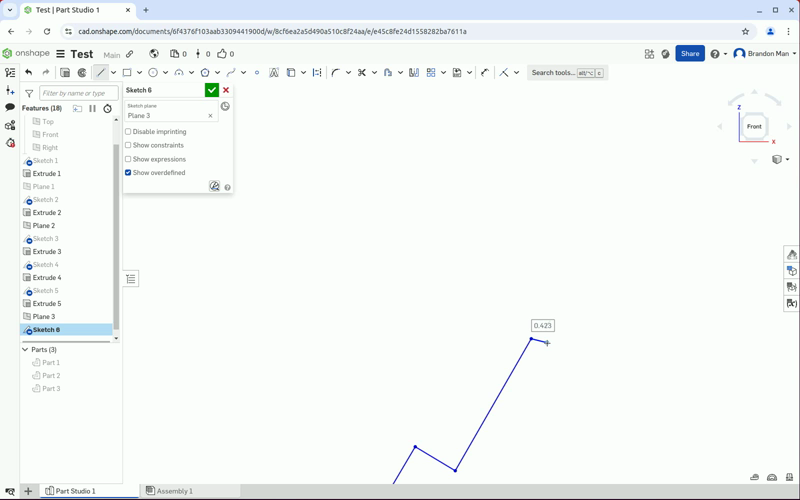
scroll(-6)
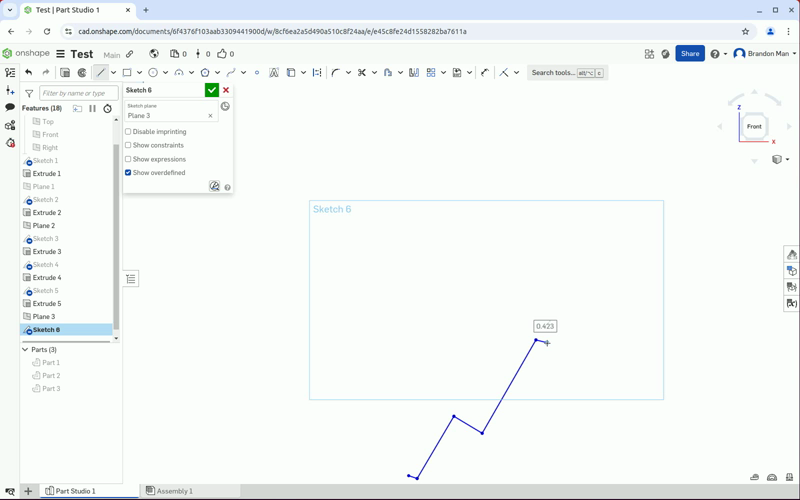
scroll(-6)
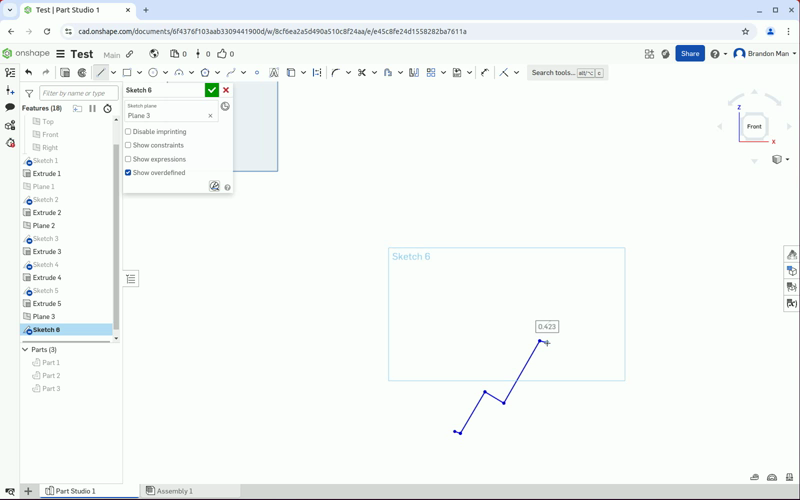
scroll(-6)
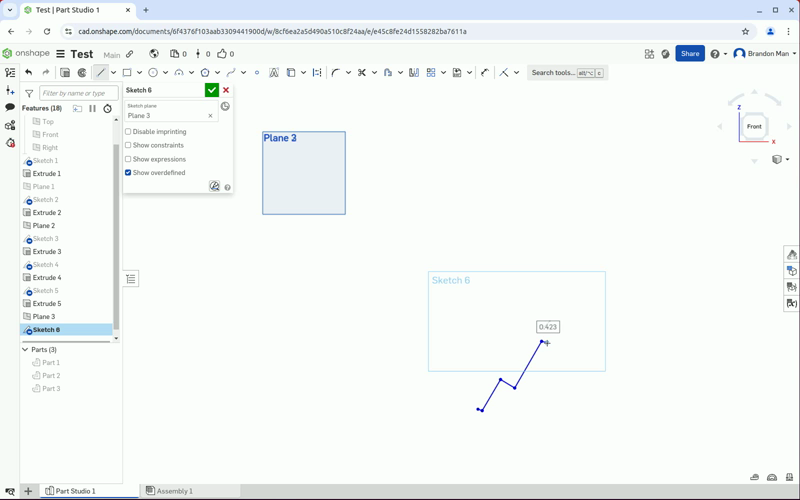
scroll(-6)
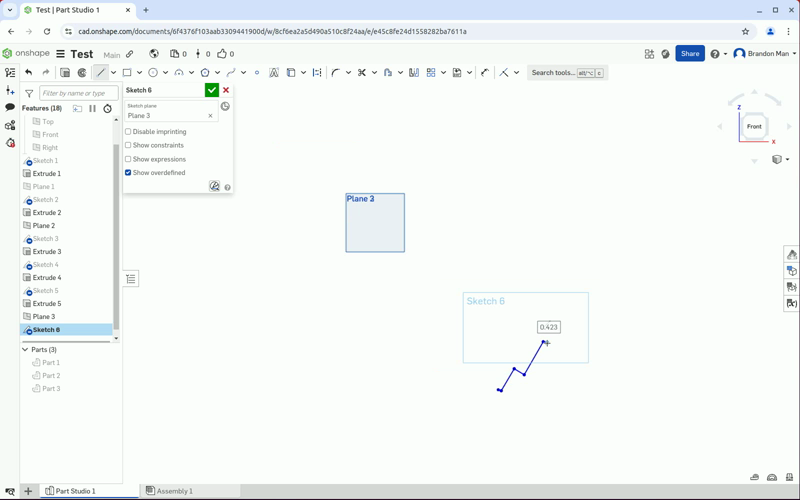
scroll(-6)
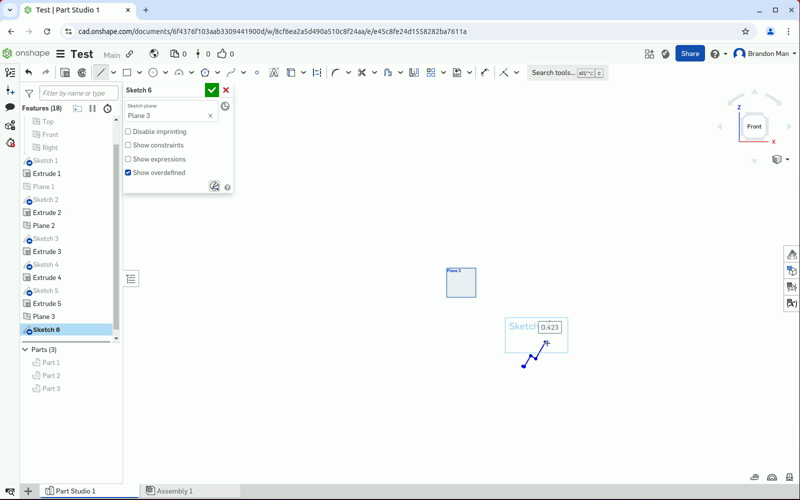
key_up(shift)
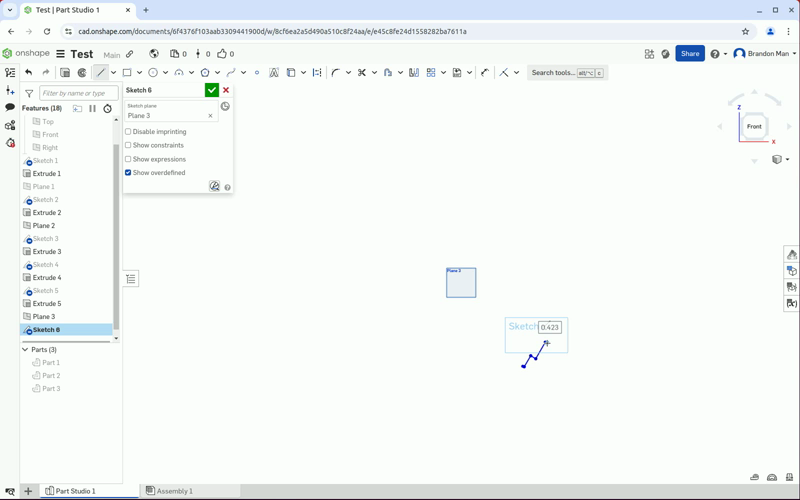
key_down(shift)
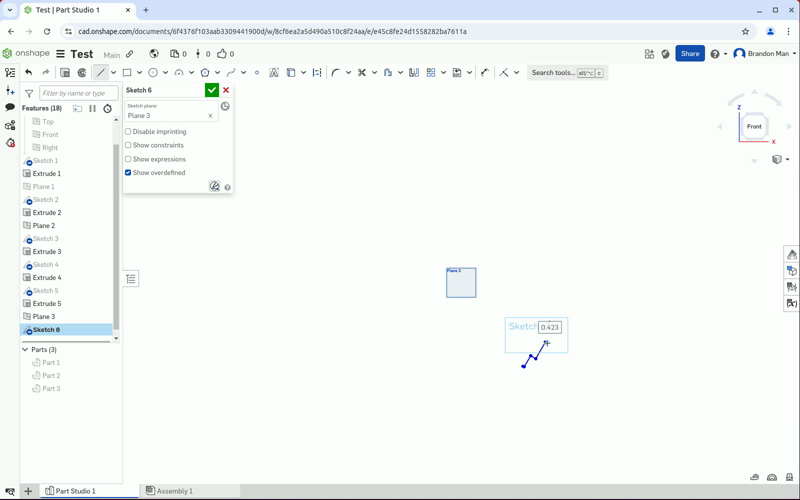
mouse_move(577, 342)
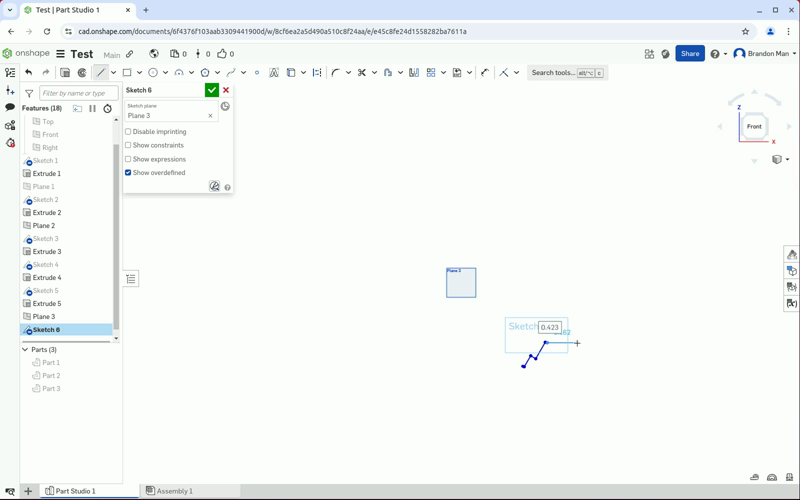
mouse_move(547, 337)
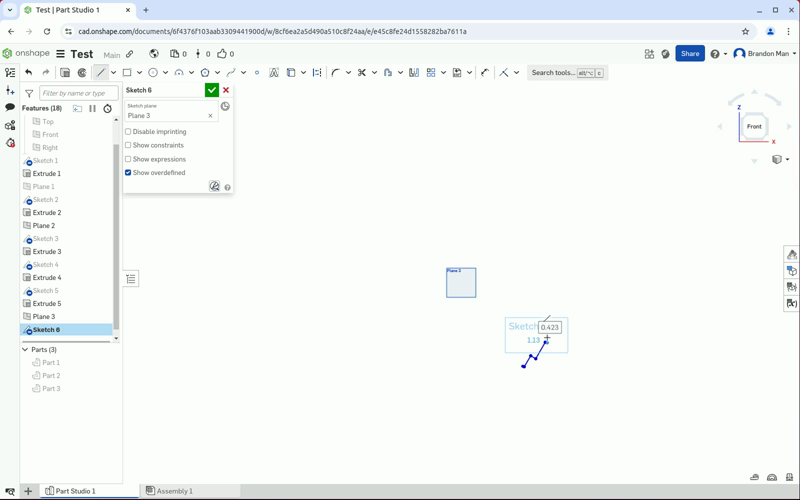
scroll(6)
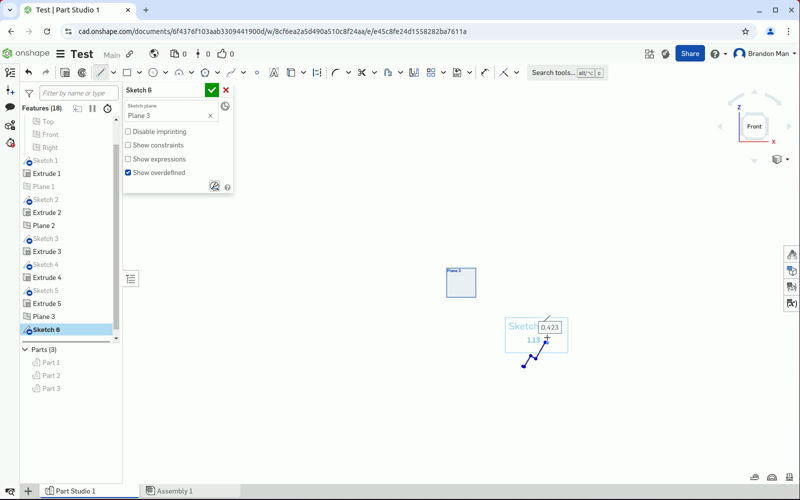
scroll(6)
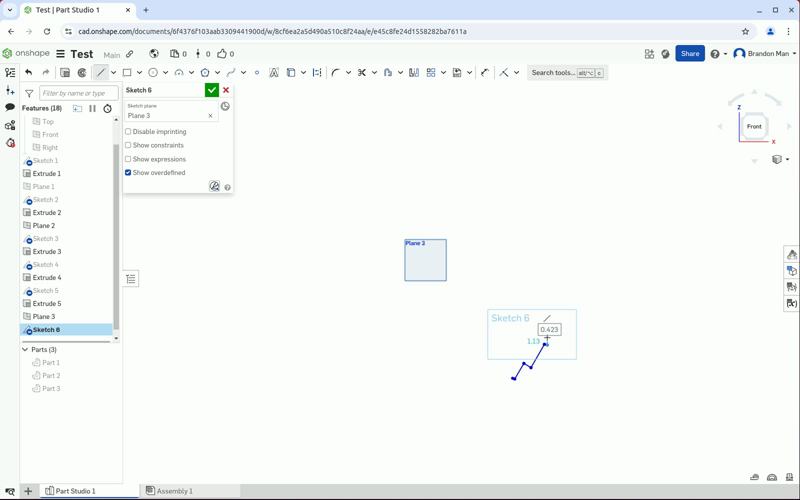
scroll(6)
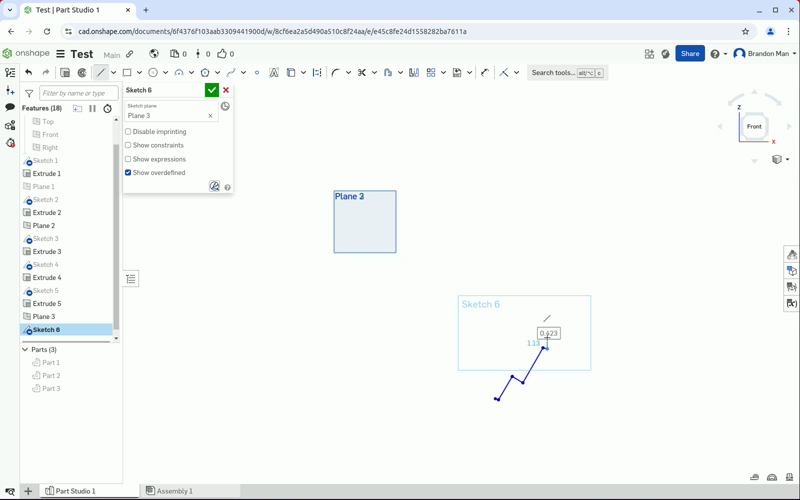
scroll(6)
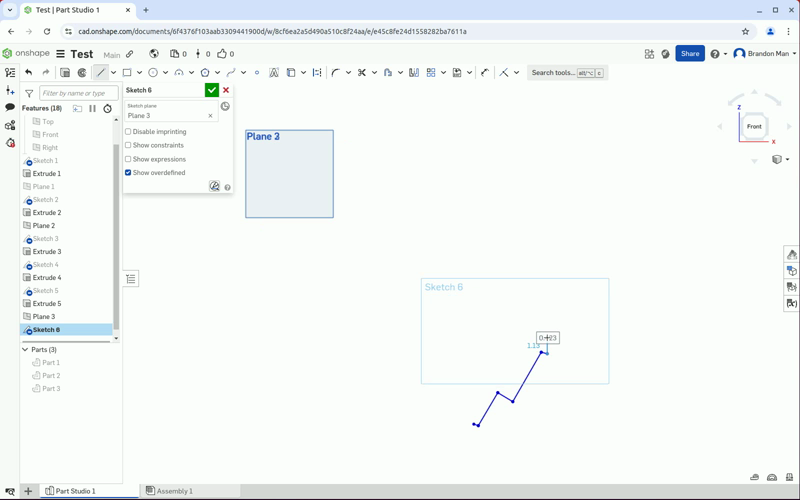
scroll(6)
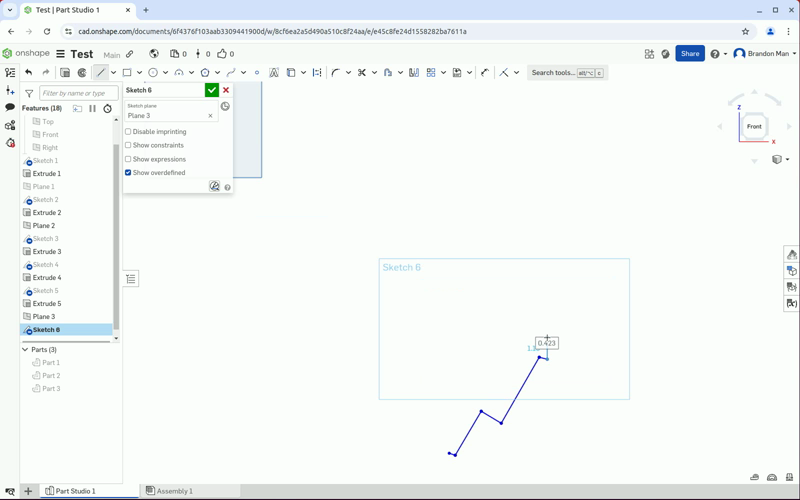
scroll(6)
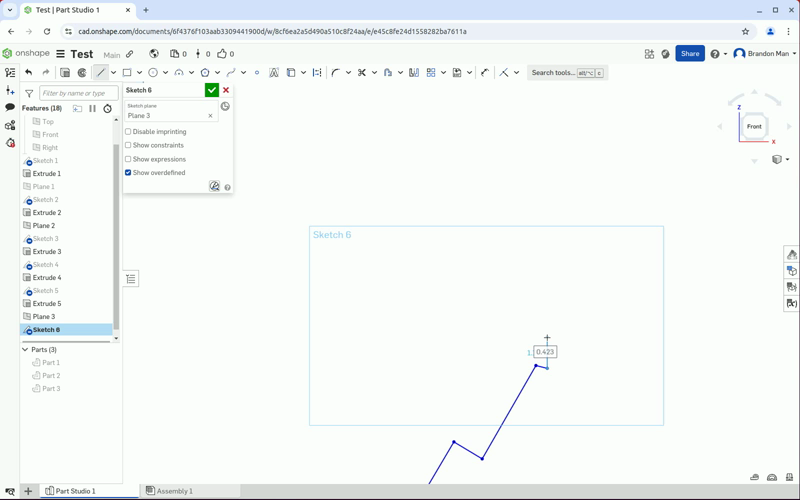
scroll(6)
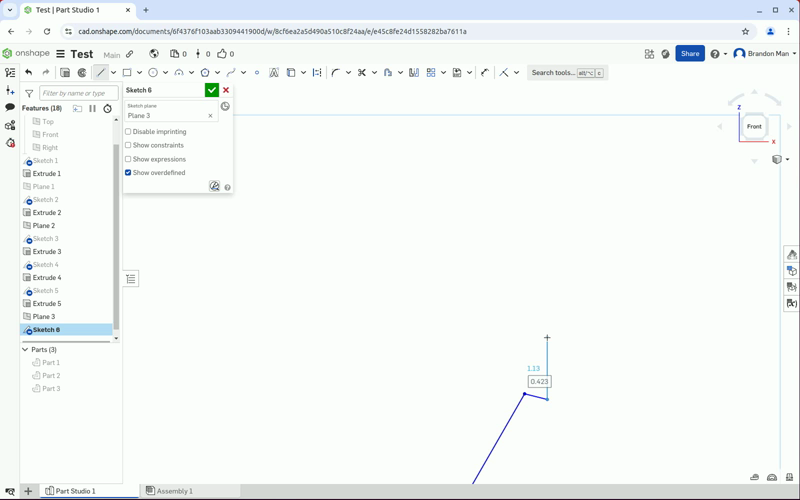
click(547, 337)
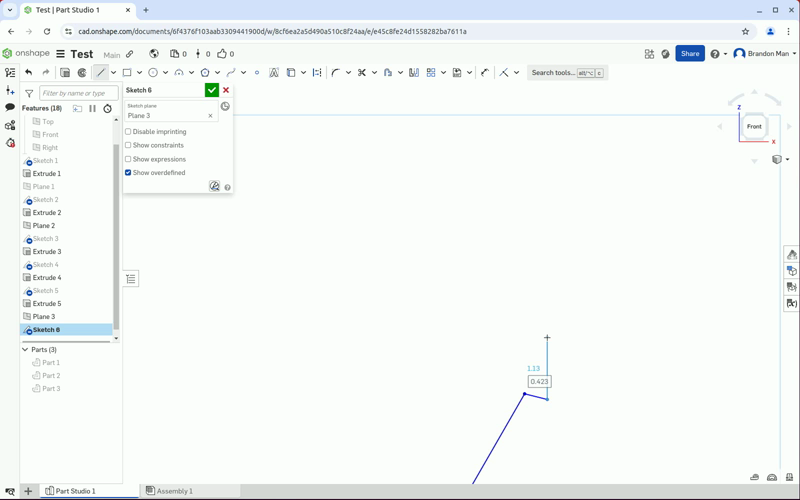
scroll(-6)
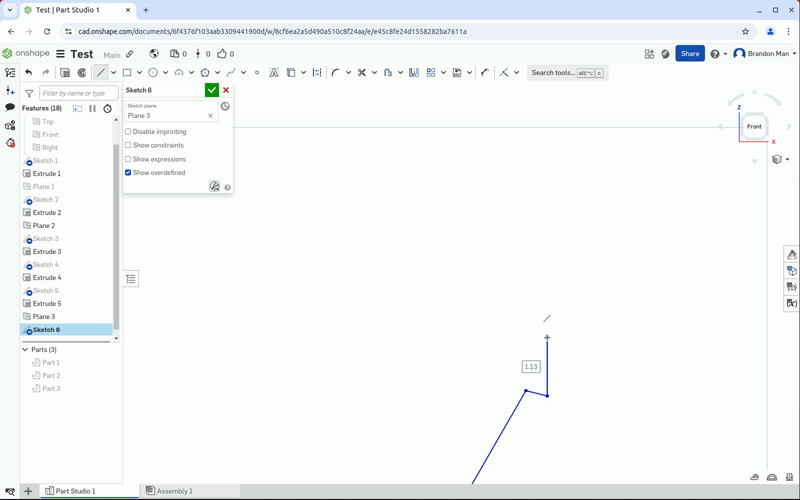
scroll(-6)
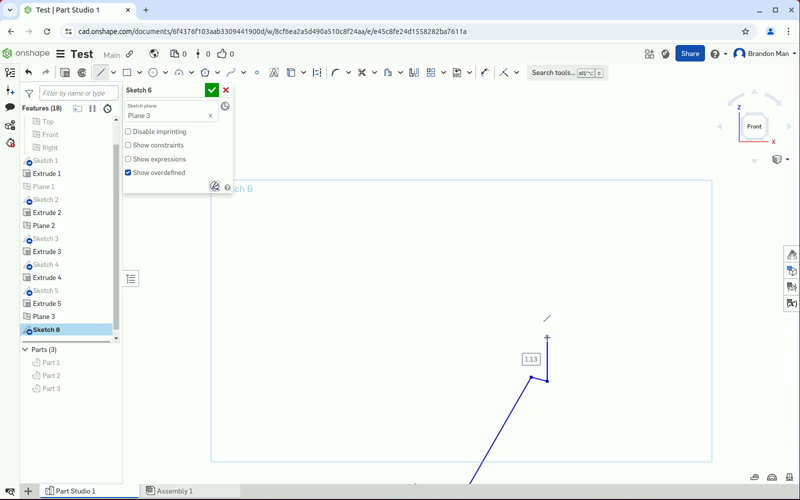
scroll(-6)
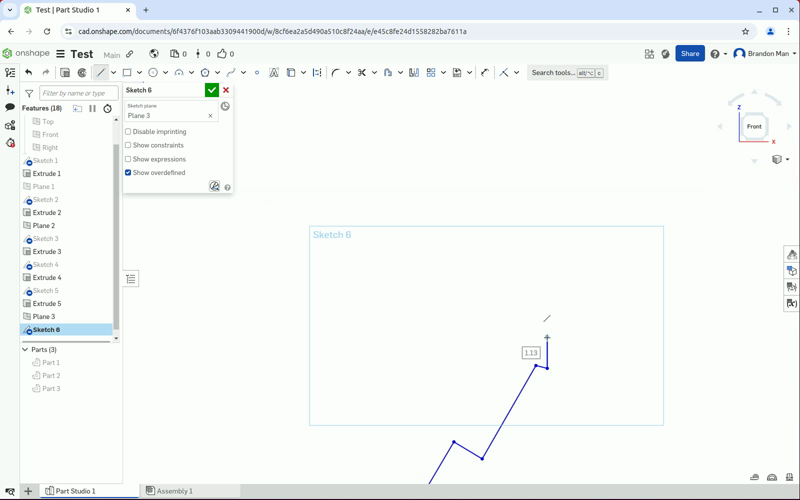
scroll(-6)
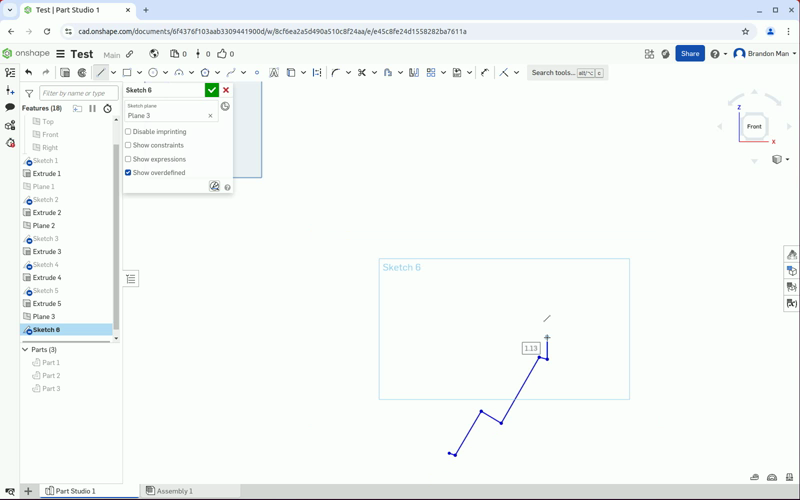
scroll(-6)
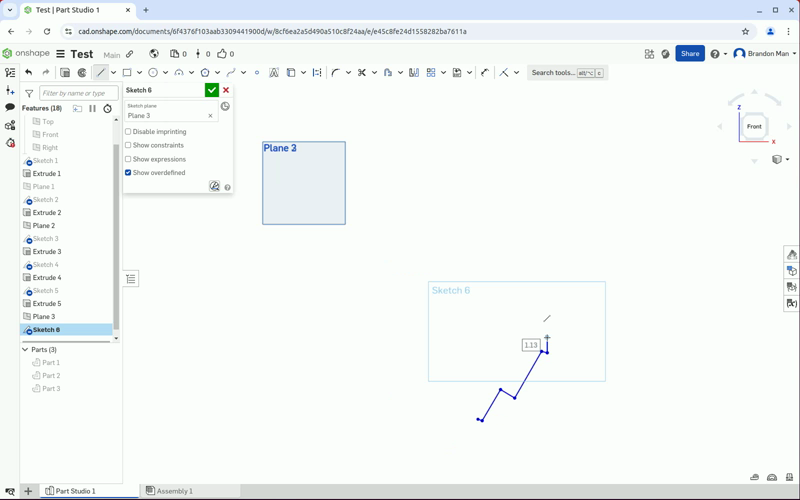
scroll(-6)
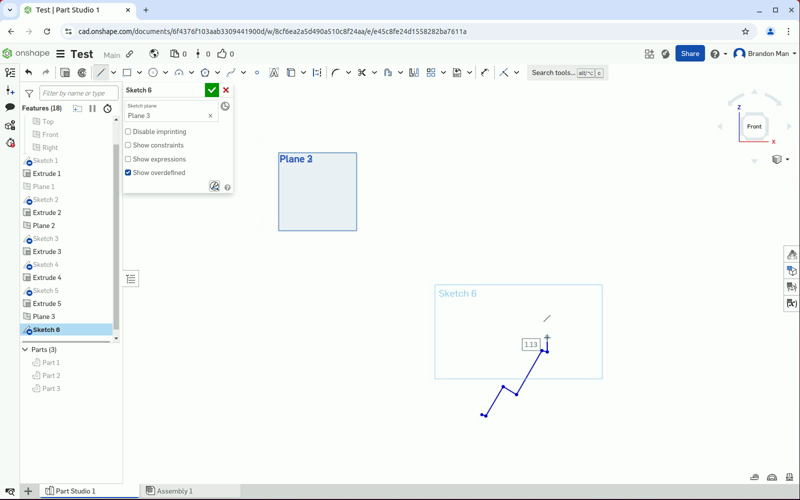
scroll(-6)
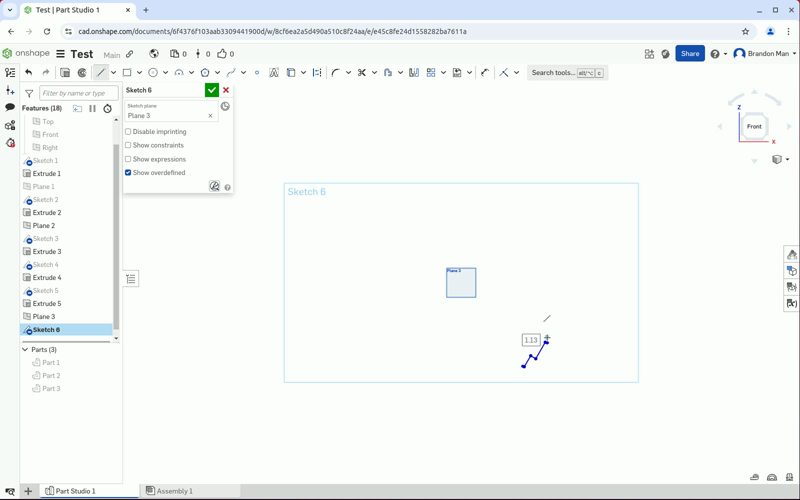
key_up(shift)
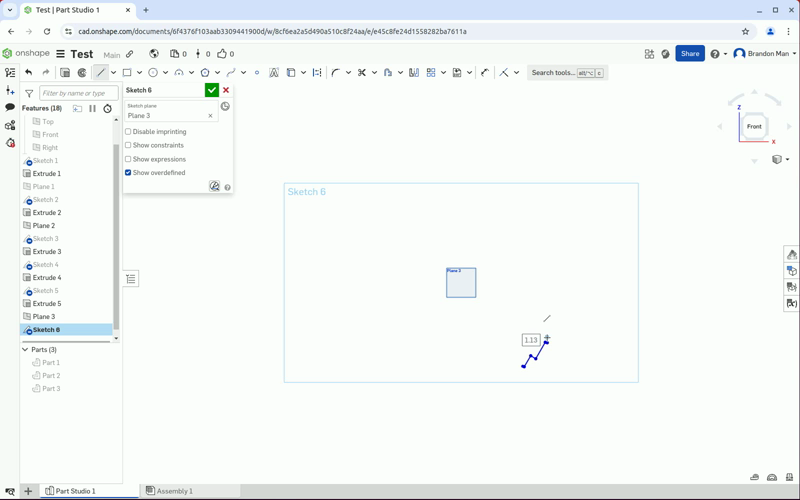
key_down(shift)
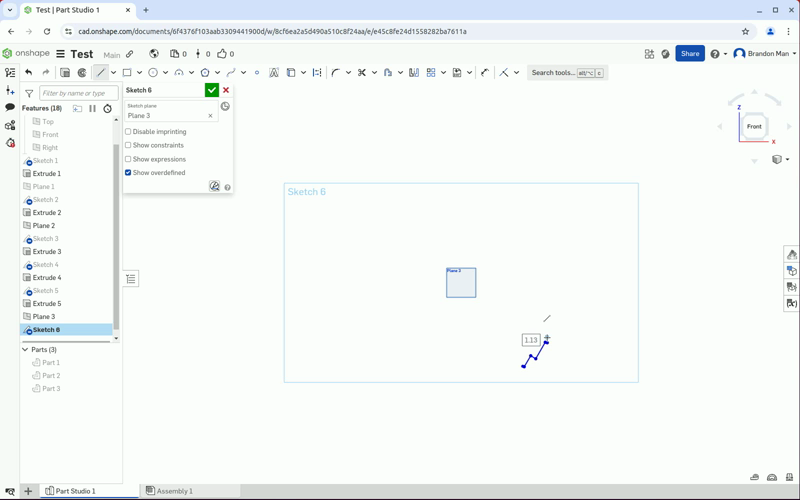
mouse_move(577, 337)
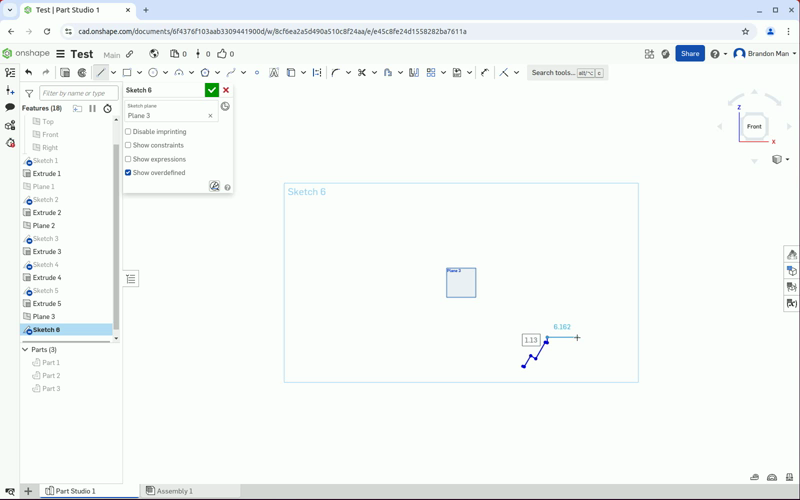
mouse_move(542, 340)
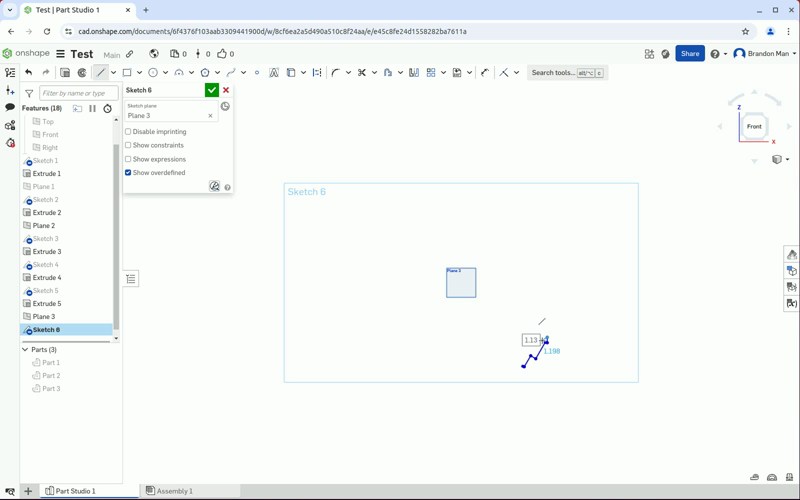
scroll(6)
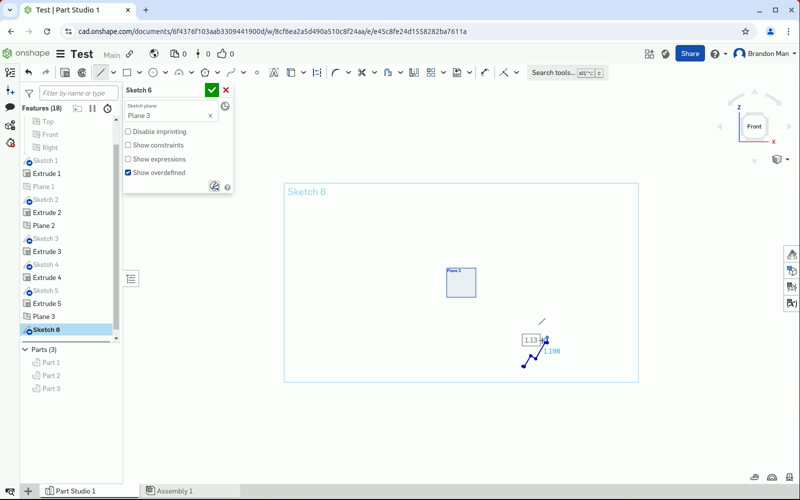
scroll(6)
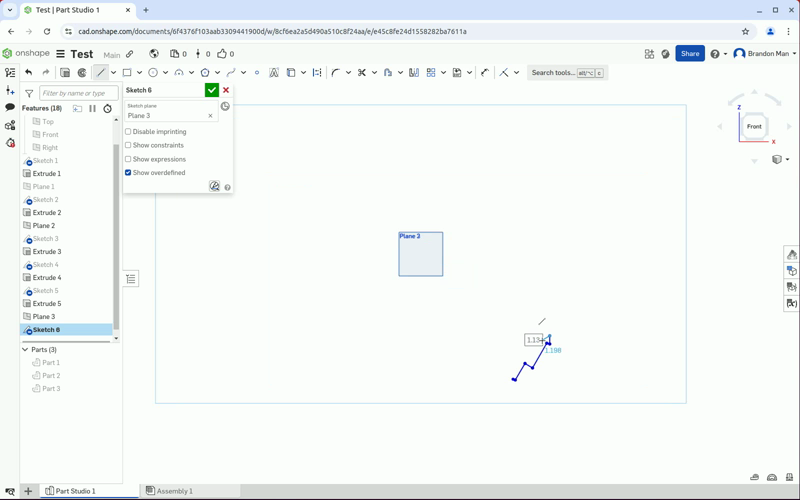
scroll(6)
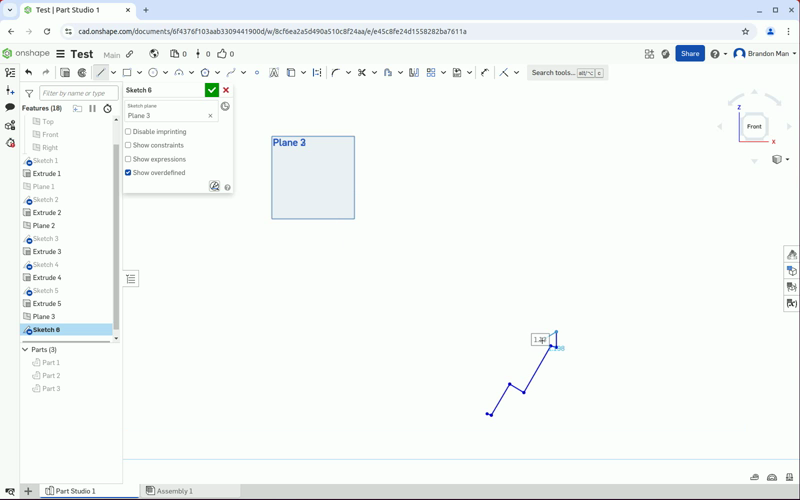
scroll(6)
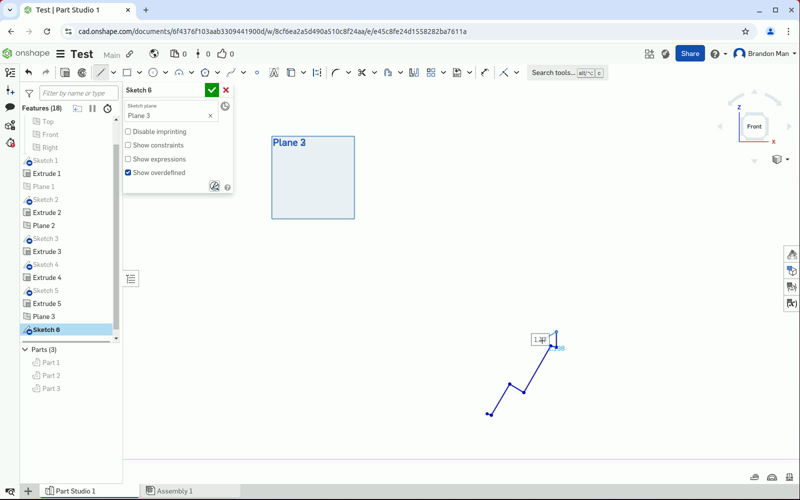
scroll(6)
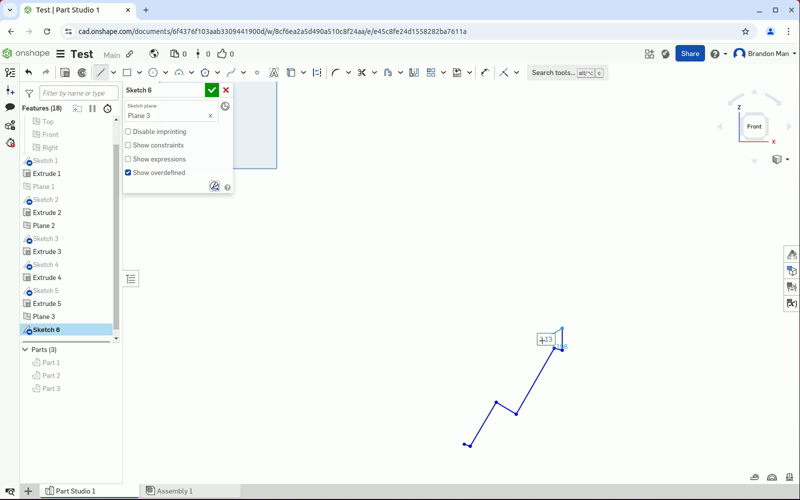
scroll(6)
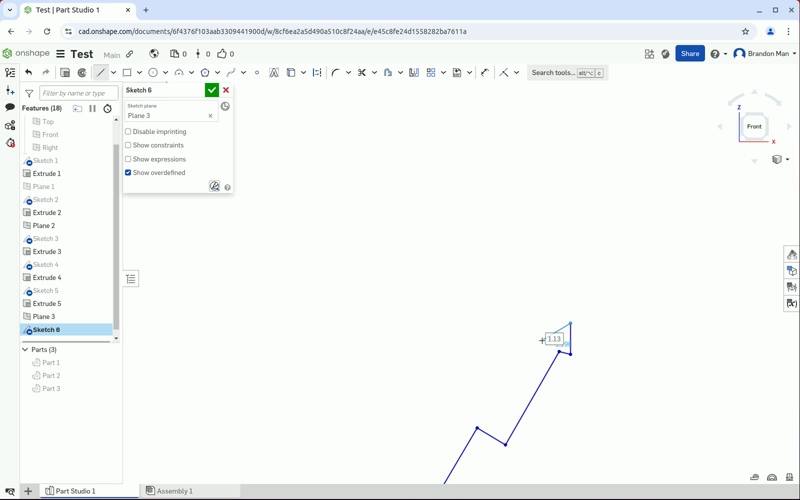
scroll(6)
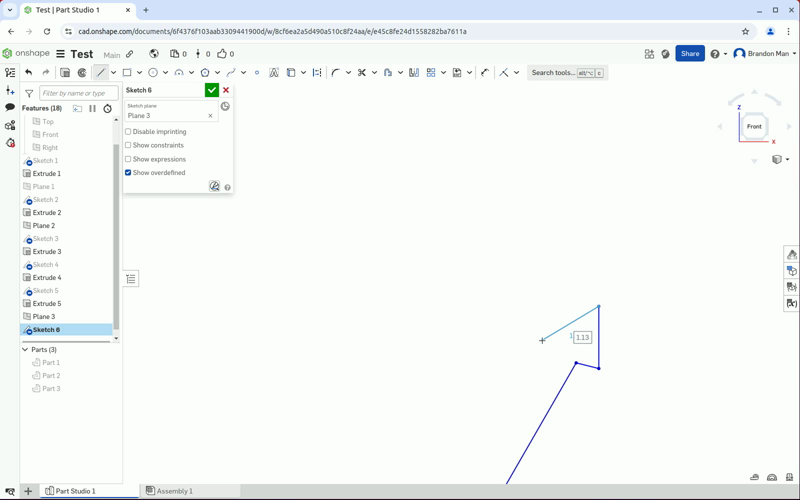
click(542, 340)
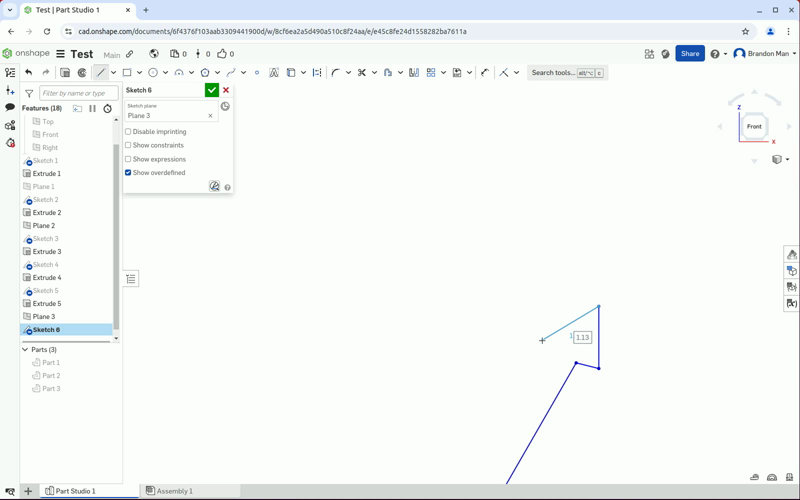
scroll(-6)
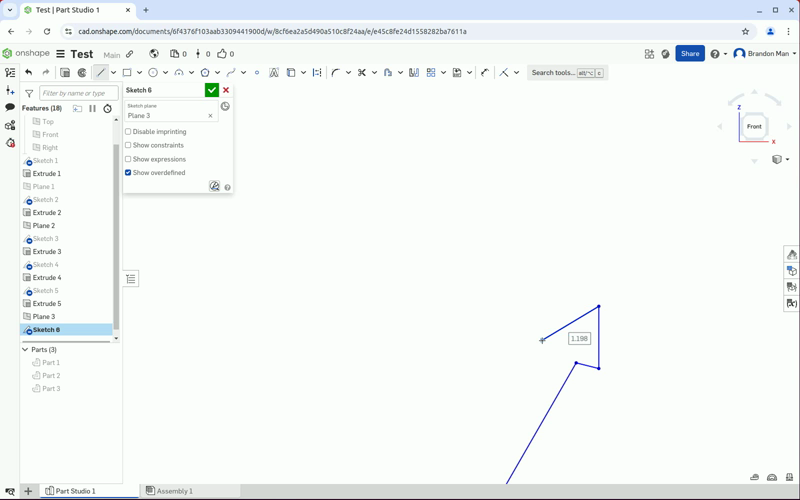
scroll(-6)
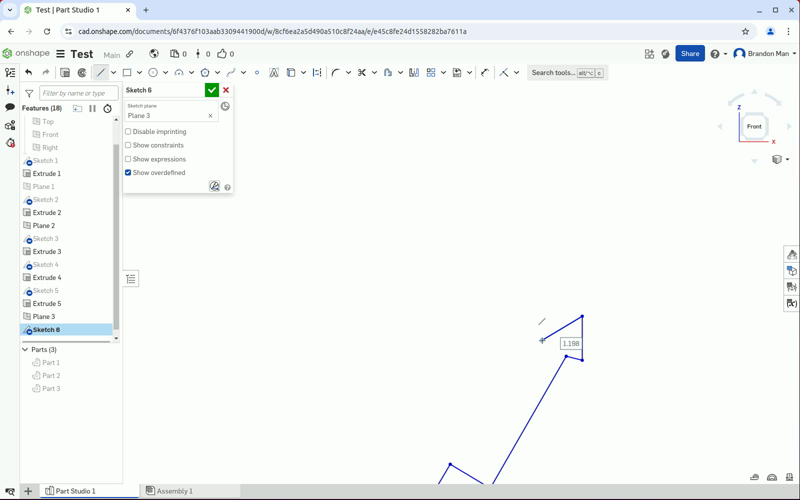
scroll(-6)
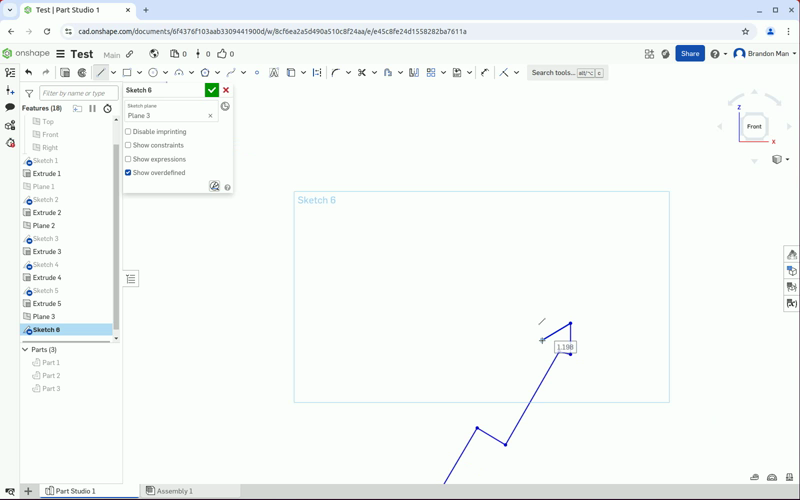
scroll(-6)
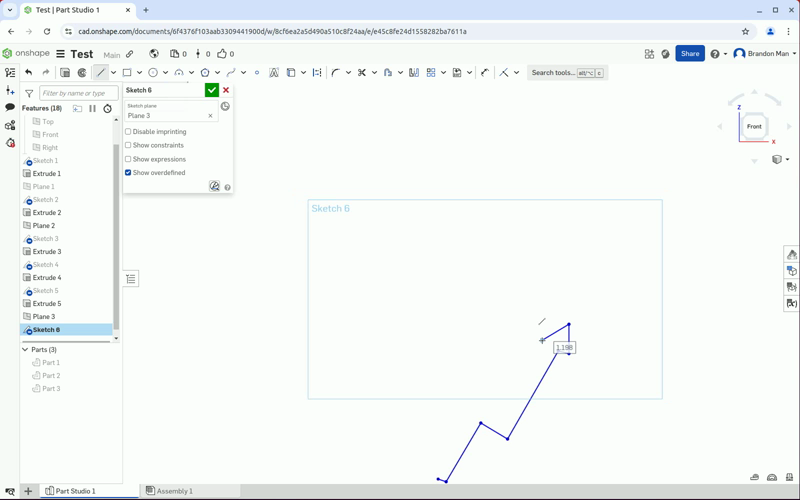
scroll(-6)
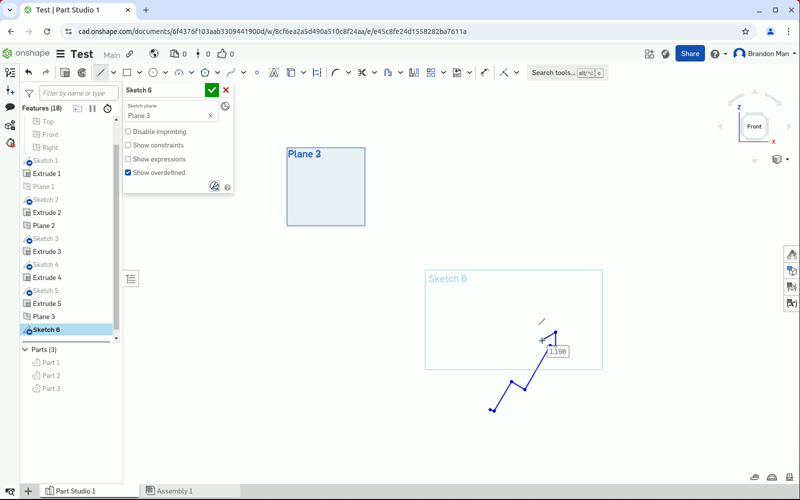
scroll(-6)
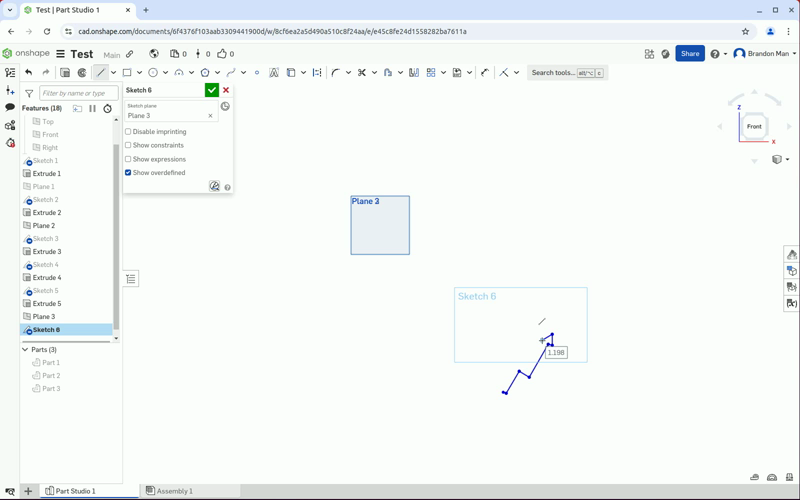
scroll(-6)
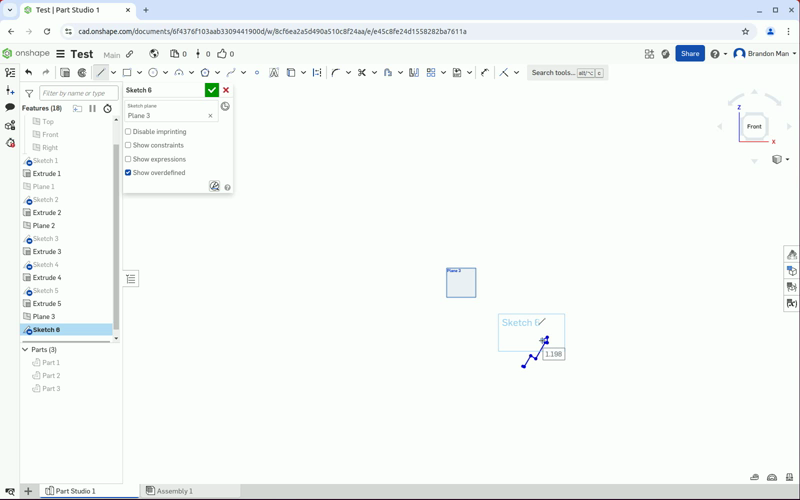
key_up(shift)
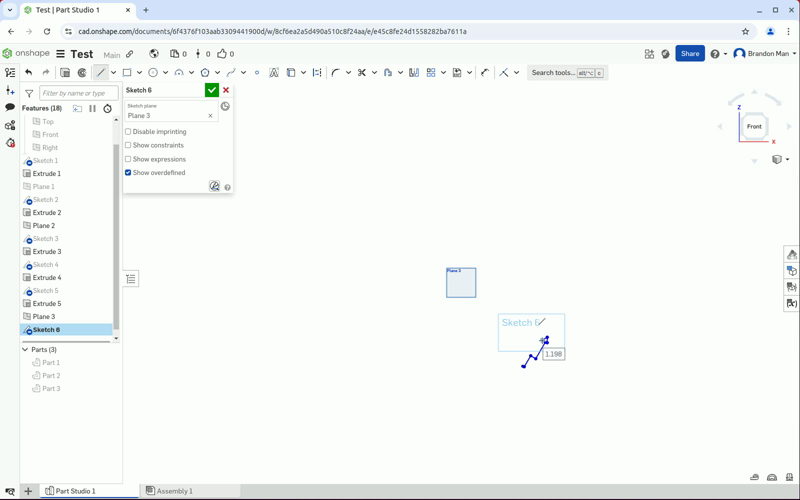
key_down(shift)
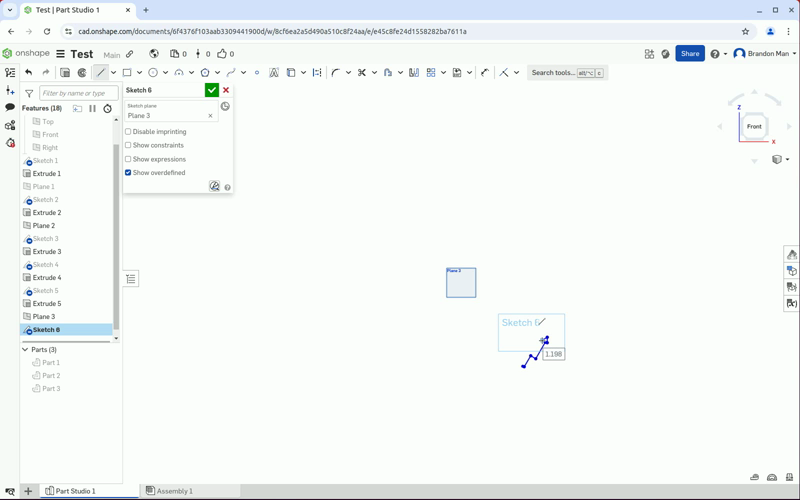
mouse_move(572, 340)
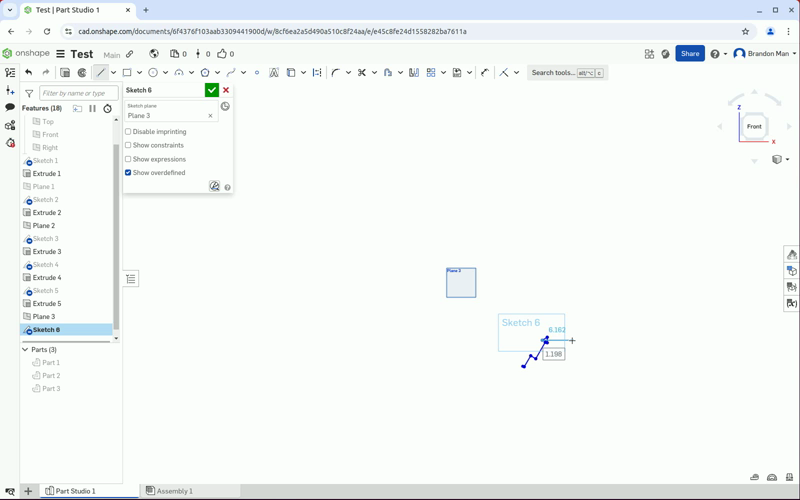
mouse_move(543, 341)
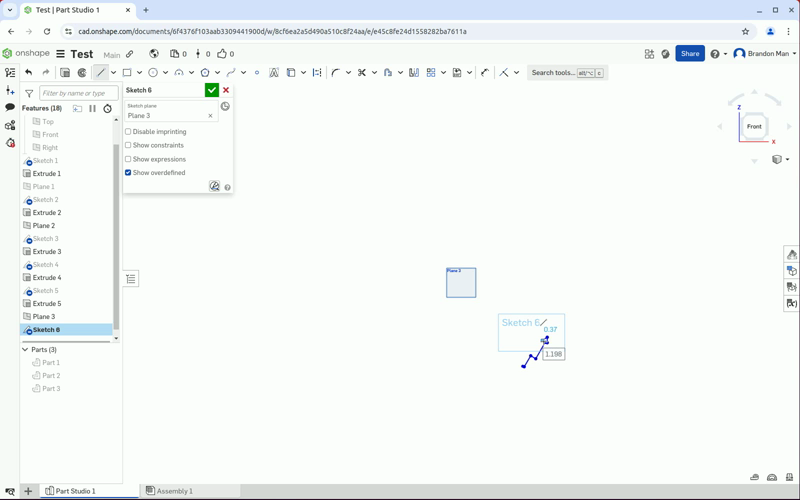
scroll(6)
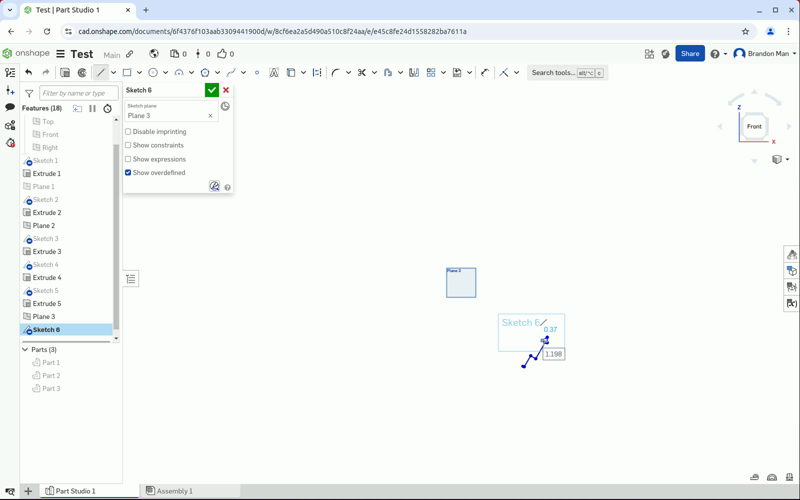
scroll(6)
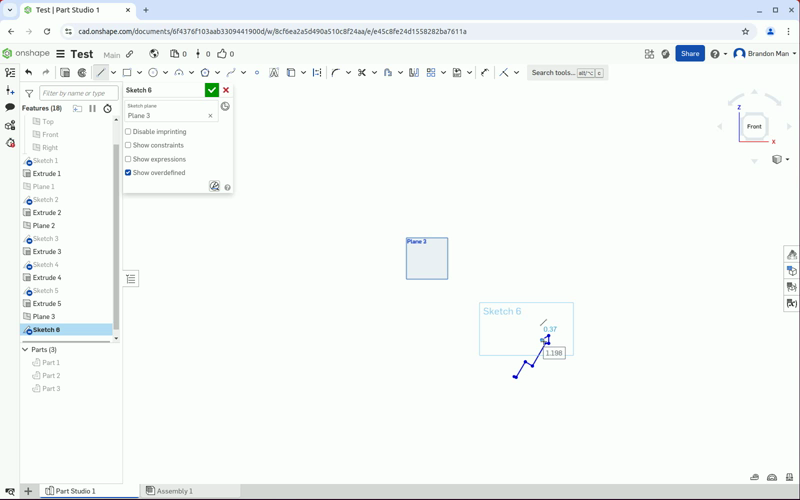
scroll(6)
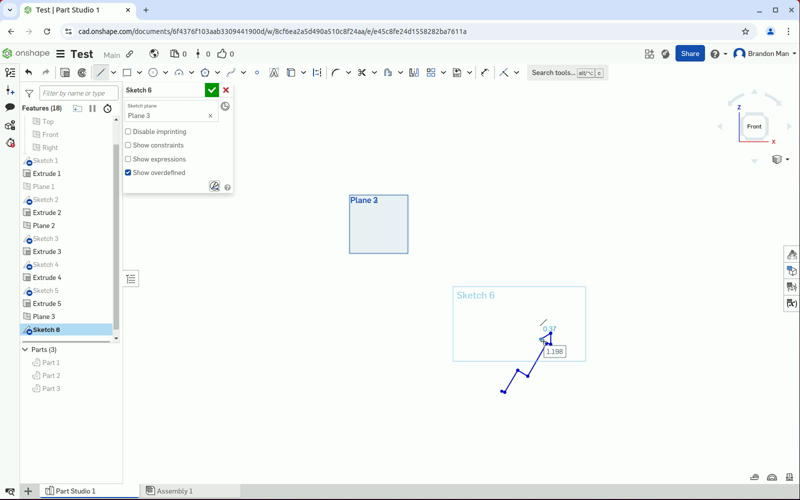
scroll(6)
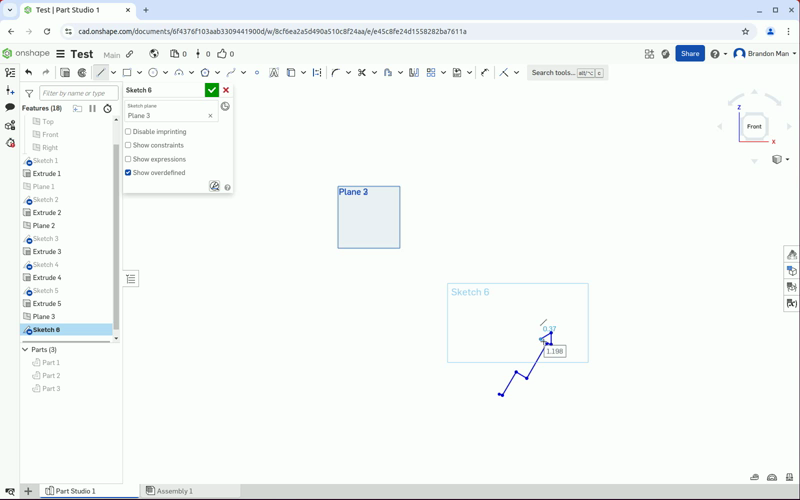
scroll(6)
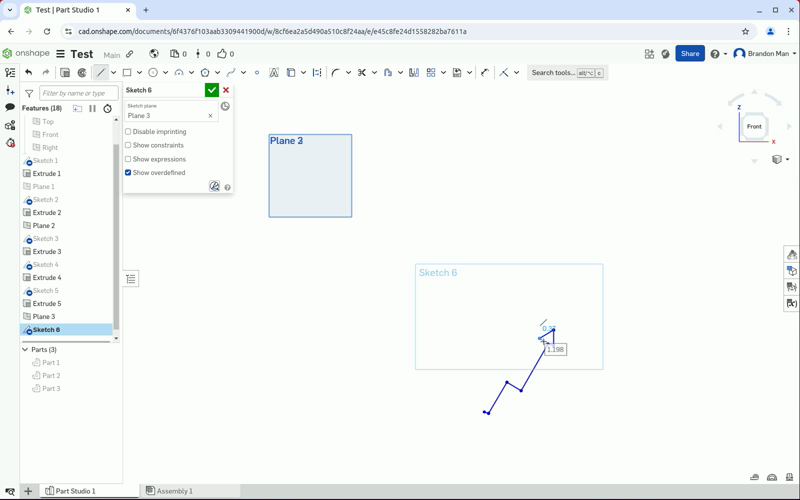
scroll(6)
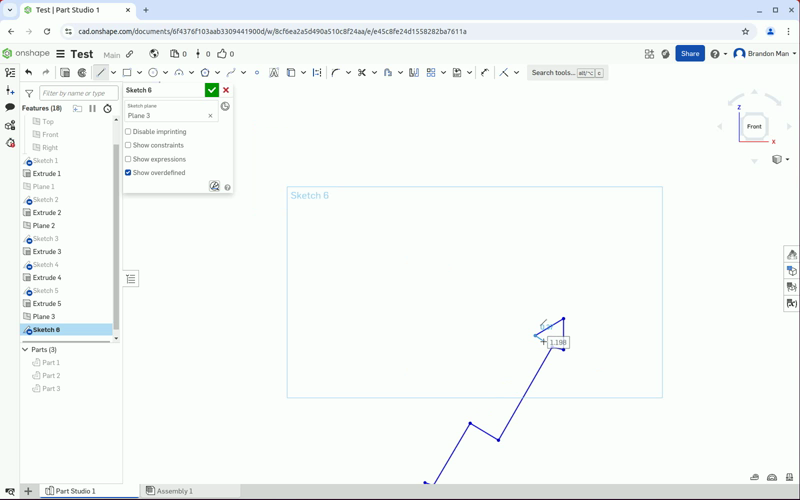
scroll(6)
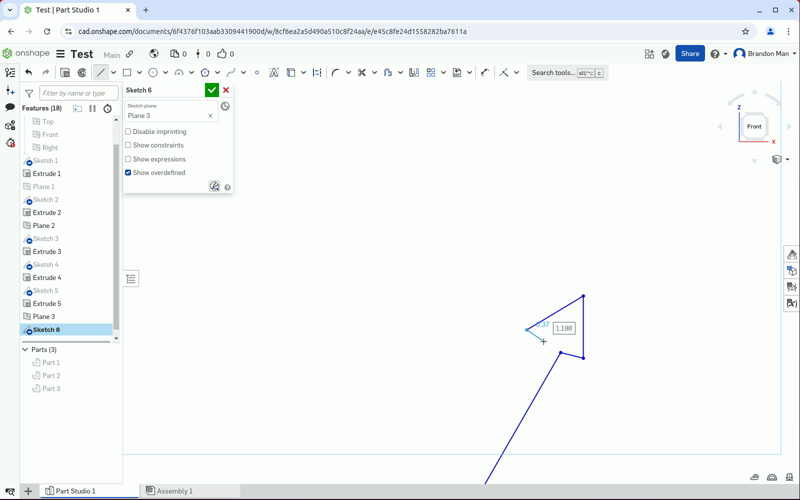
click(543, 341)
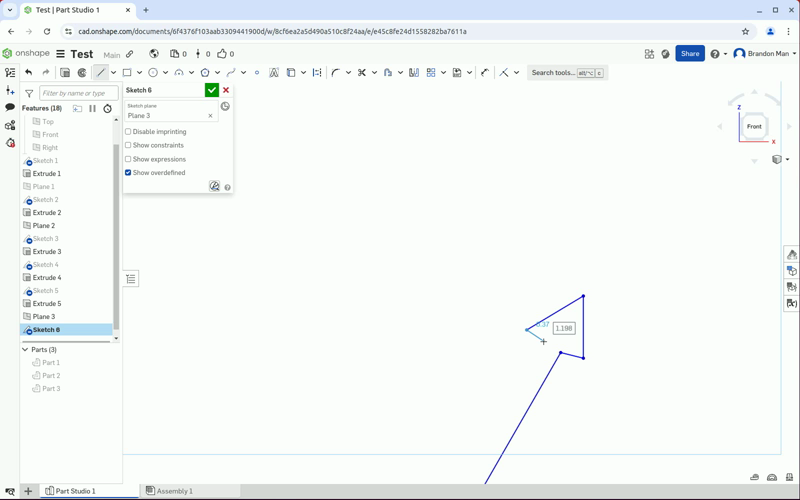
scroll(-6)
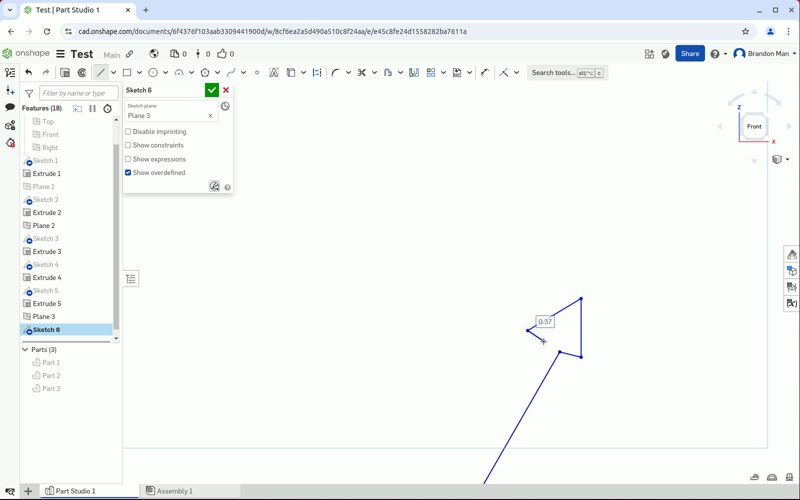
scroll(-6)
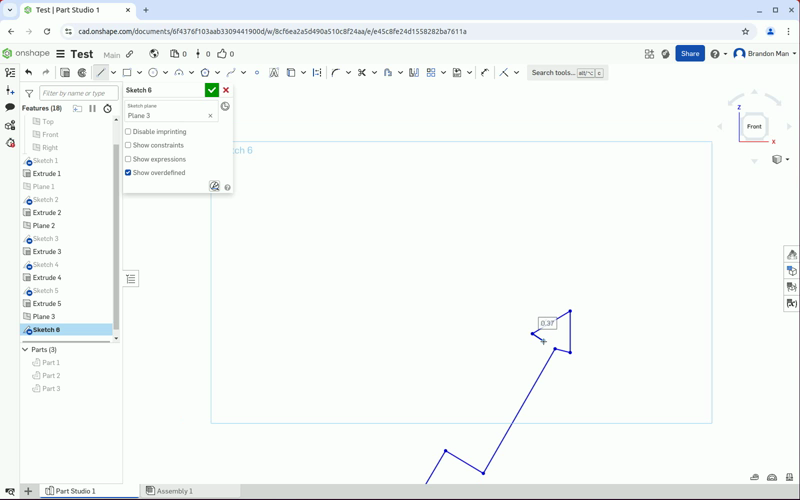
scroll(-6)
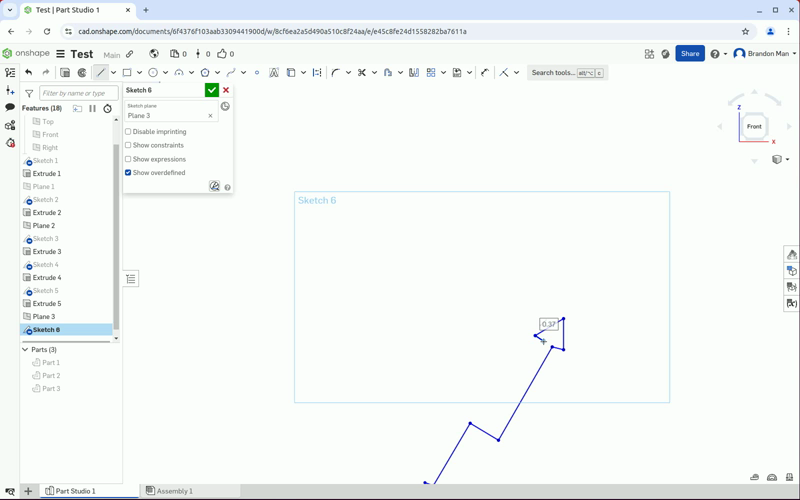
scroll(-6)
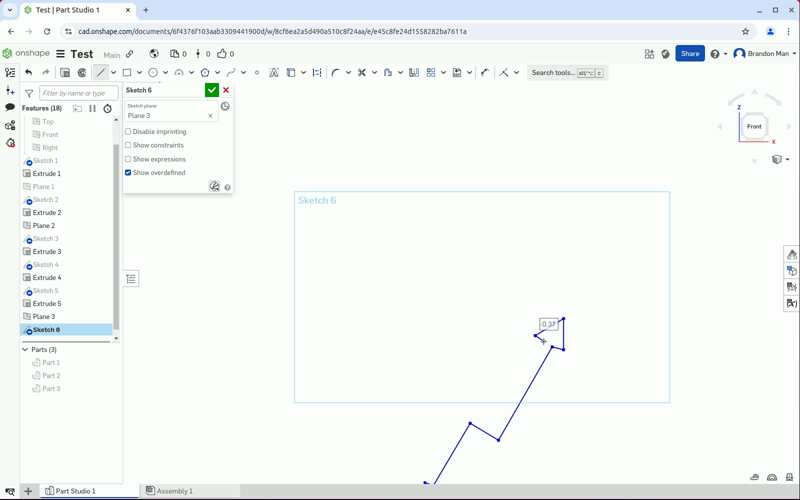
scroll(-6)
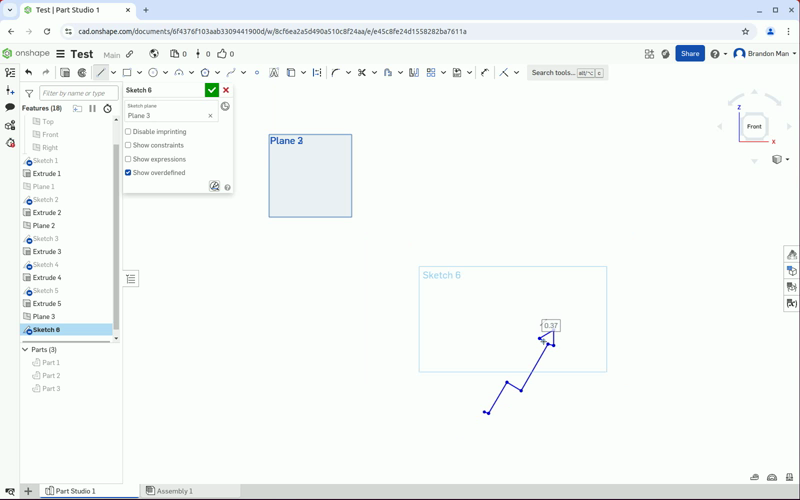
scroll(-6)
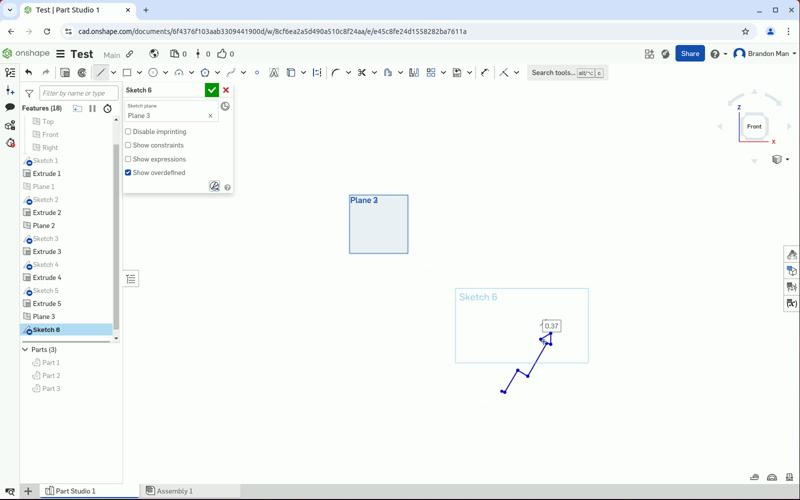
scroll(-6)
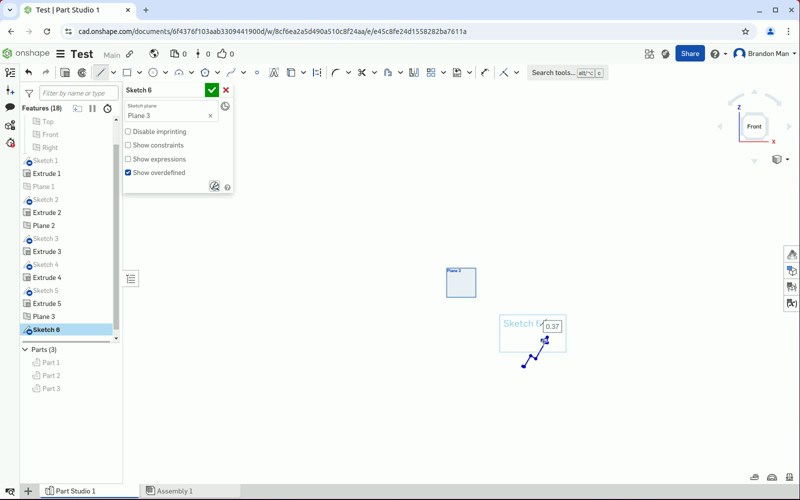
key_up(shift)
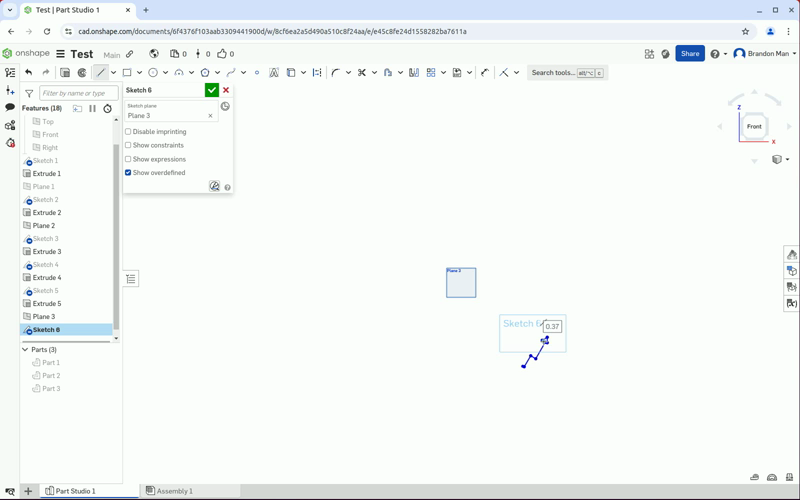
key_down(shift)
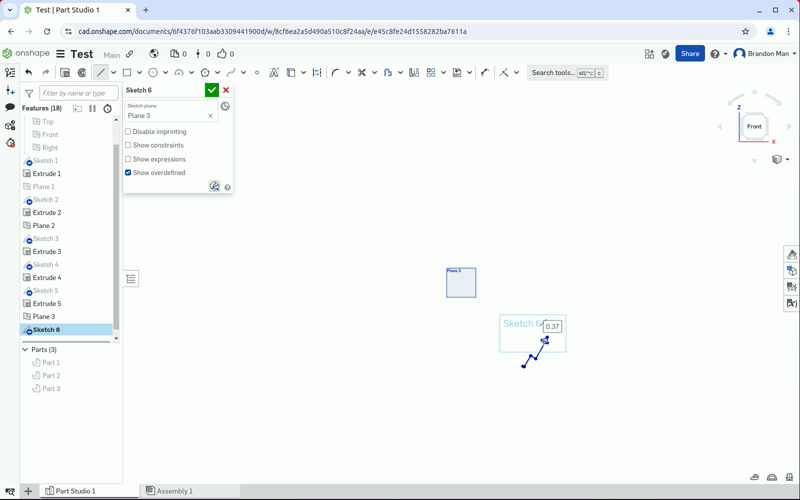
mouse_move(573, 341)
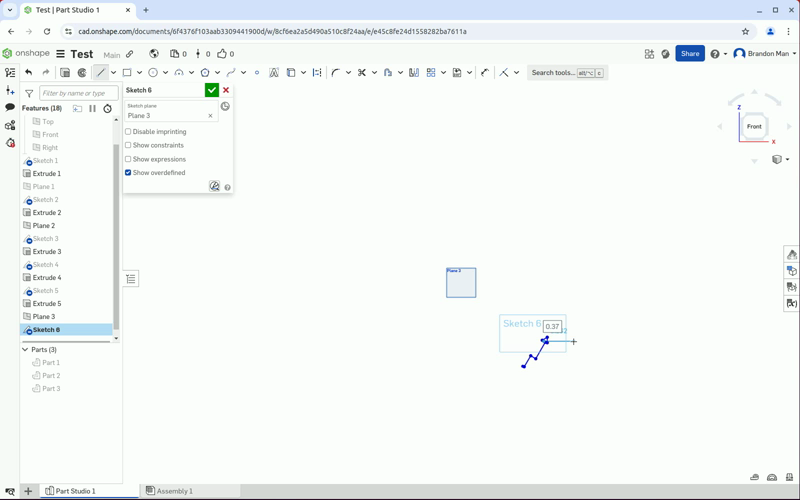
mouse_move(535, 356)
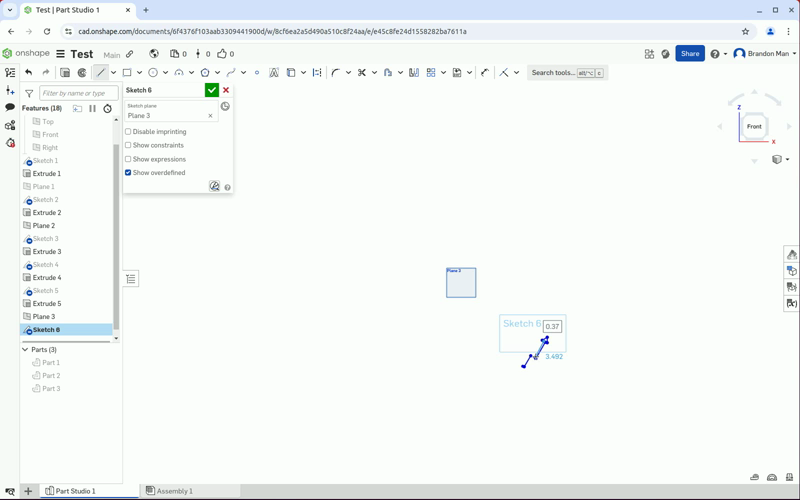
scroll(6)
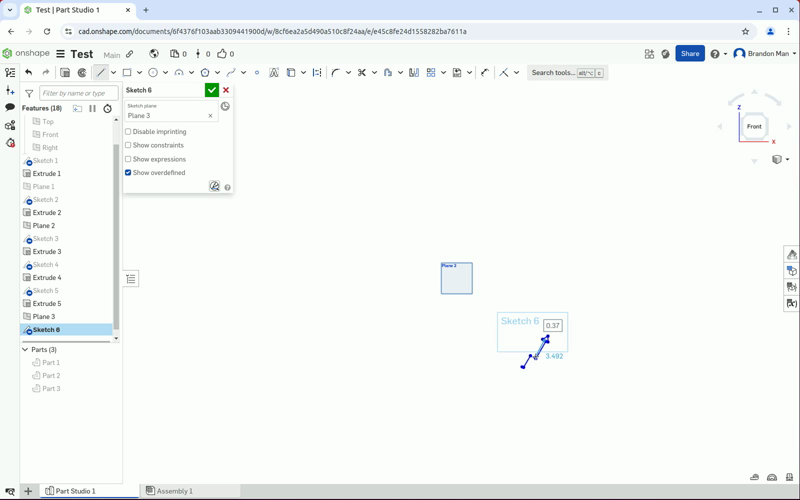
scroll(6)
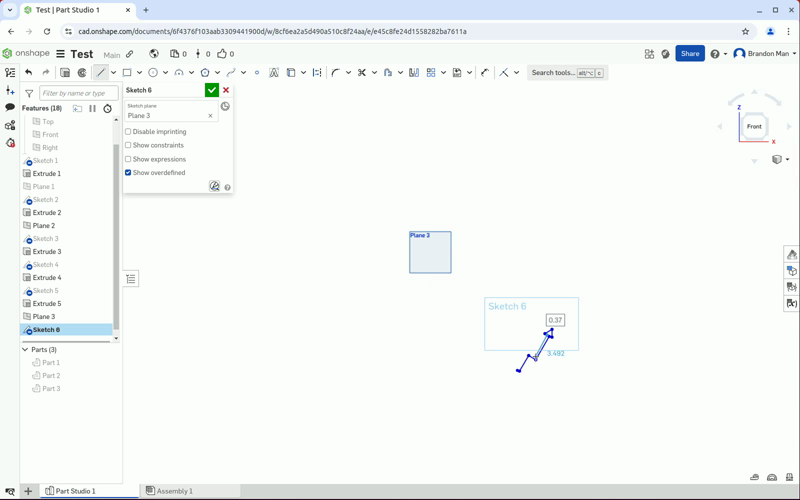
scroll(6)
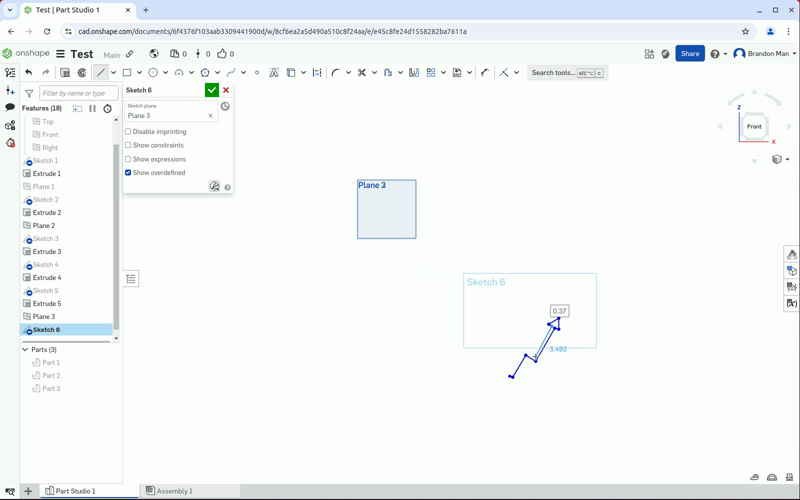
scroll(6)
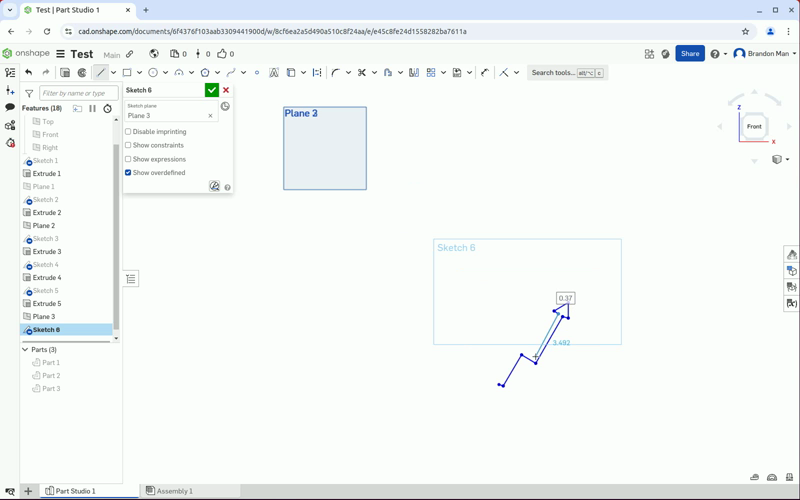
scroll(6)
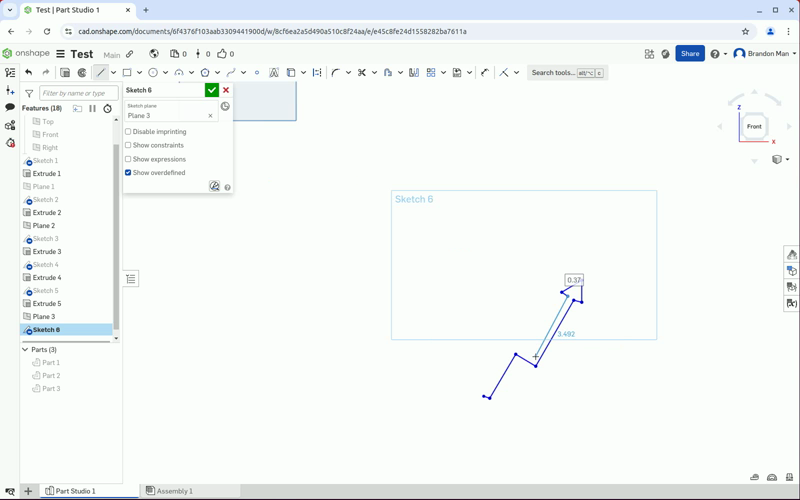
scroll(6)
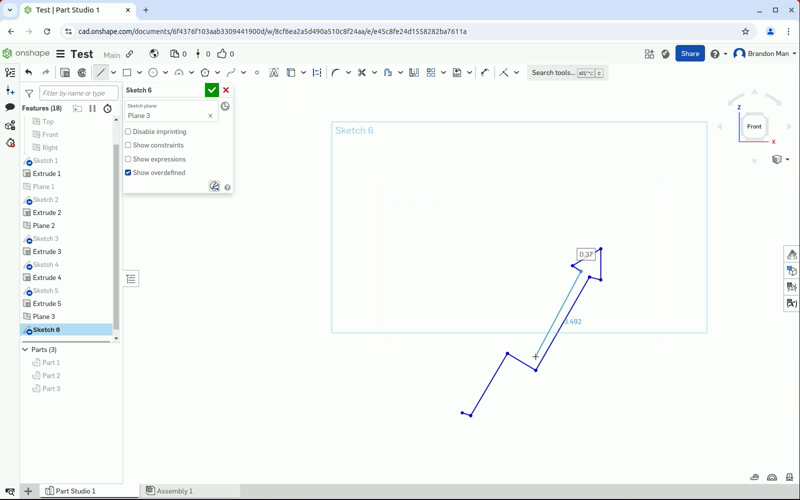
scroll(6)
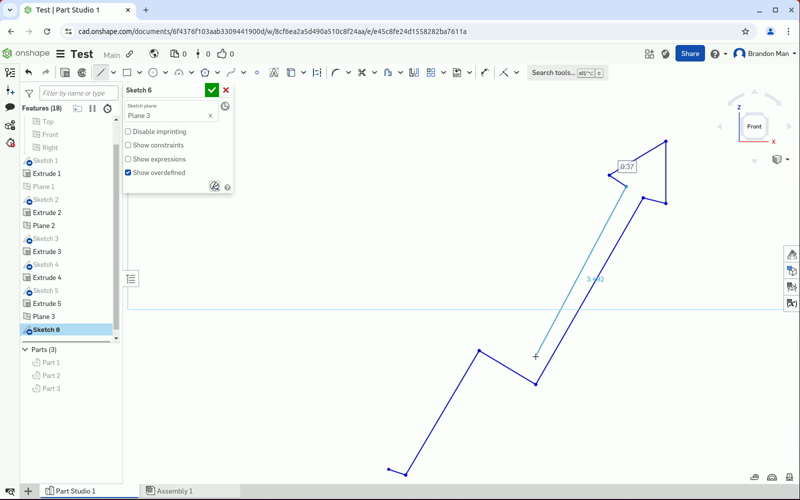
click(535, 356)
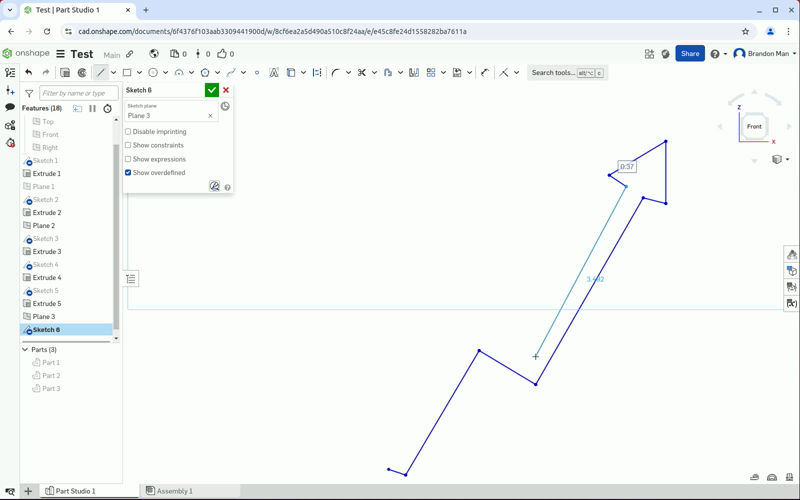
scroll(-6)
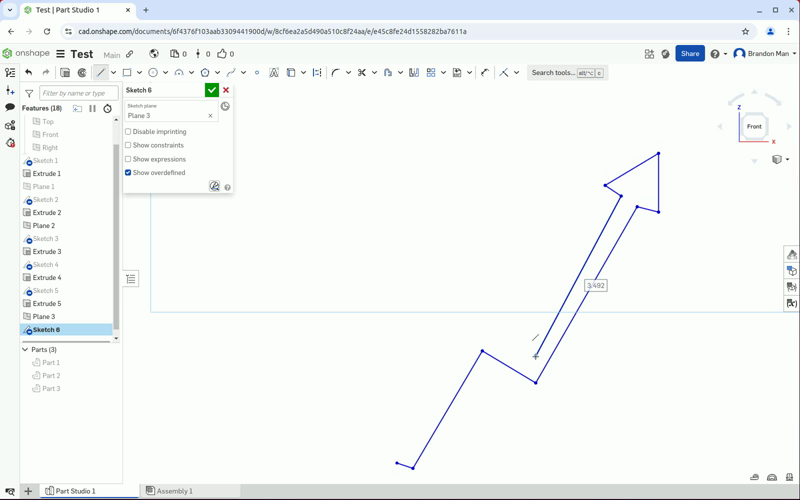
scroll(-6)
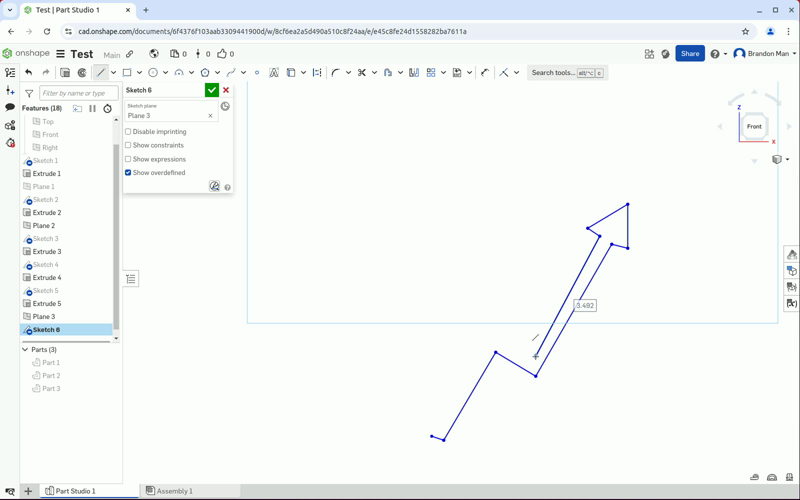
scroll(-6)
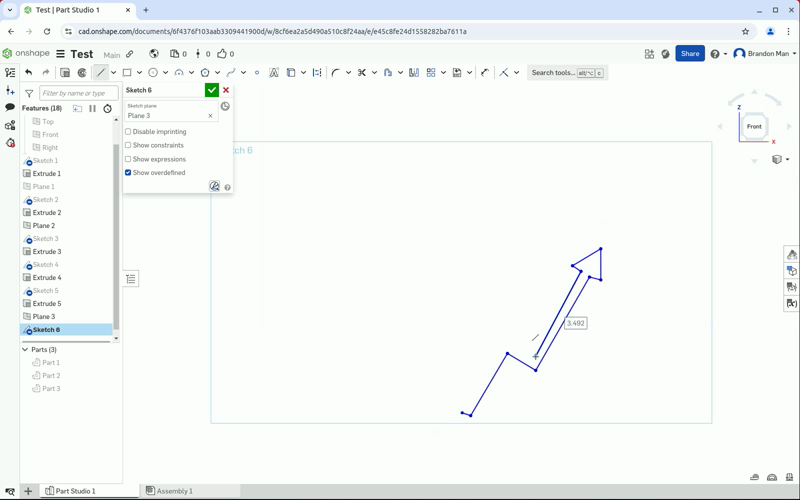
scroll(-6)
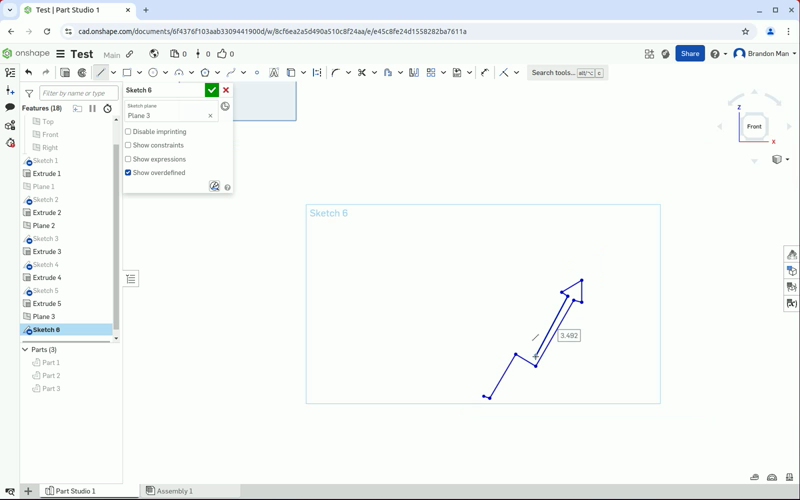
scroll(-6)
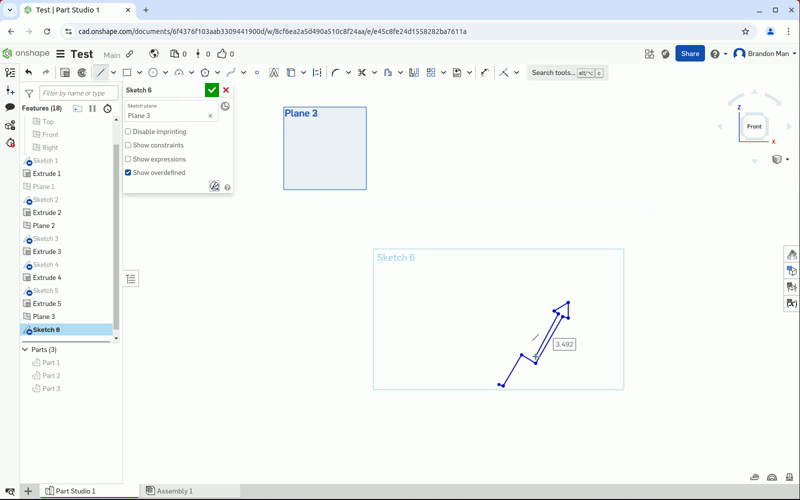
scroll(-6)
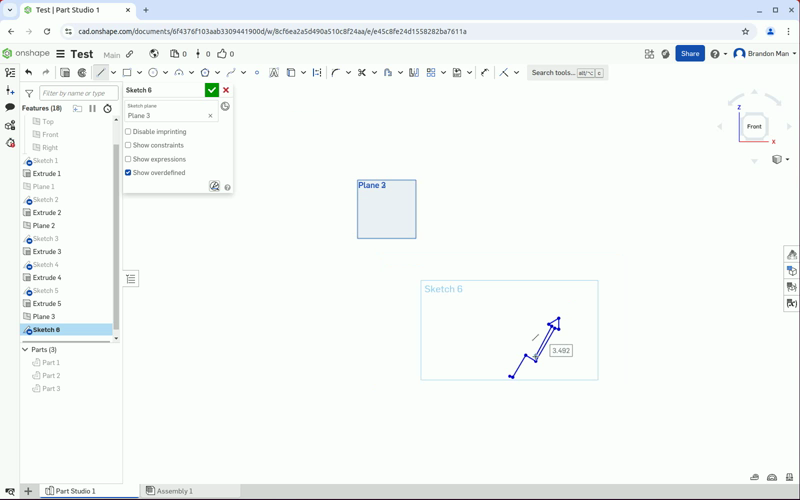
scroll(-6)
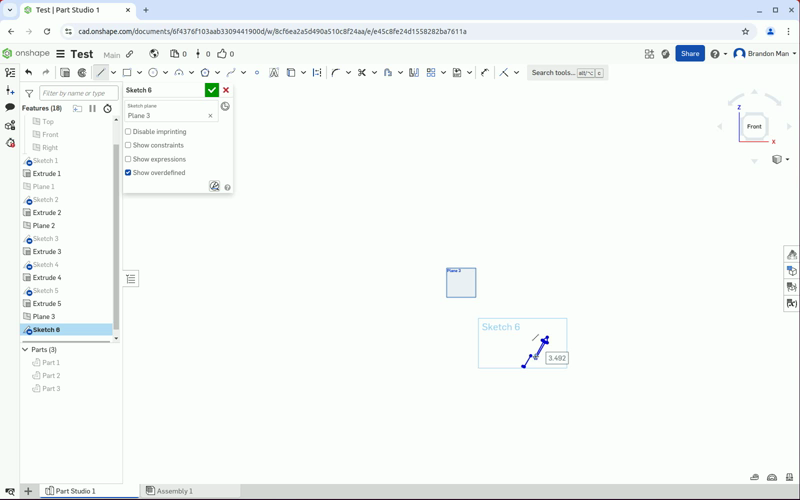
key_up(shift)
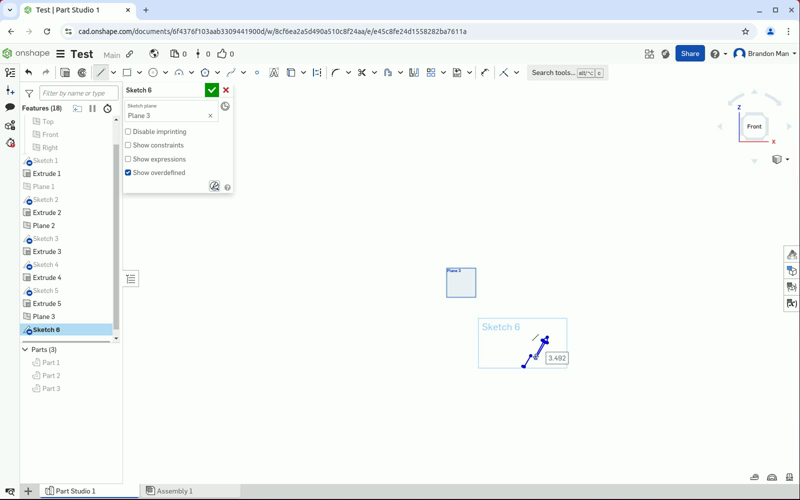
key_down(shift)
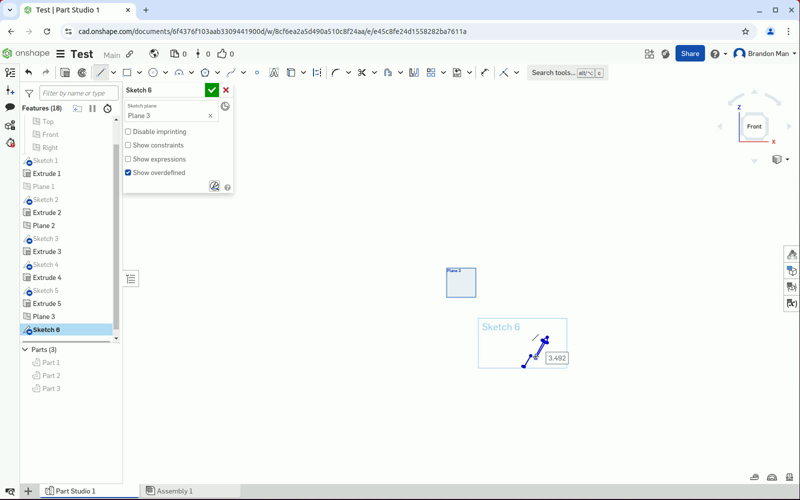
mouse_move(565, 356)
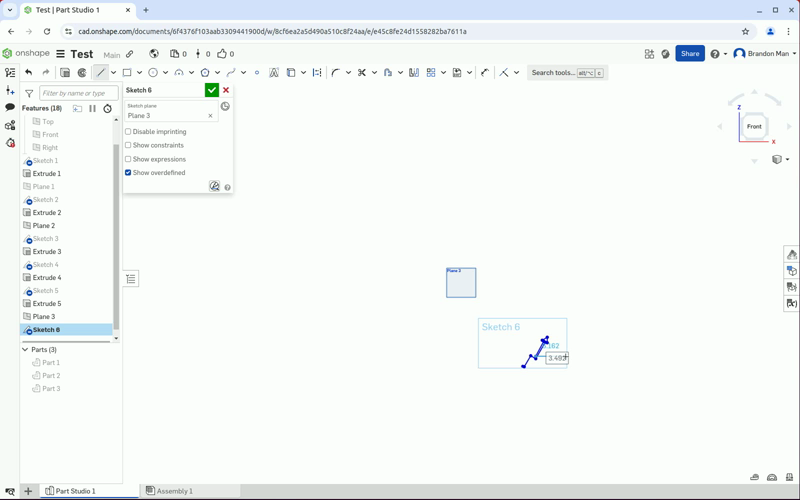
mouse_move(530, 353)
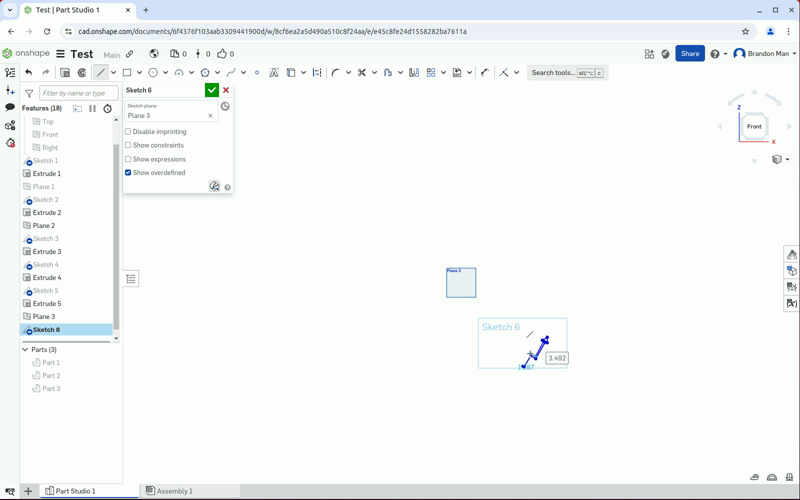
scroll(6)
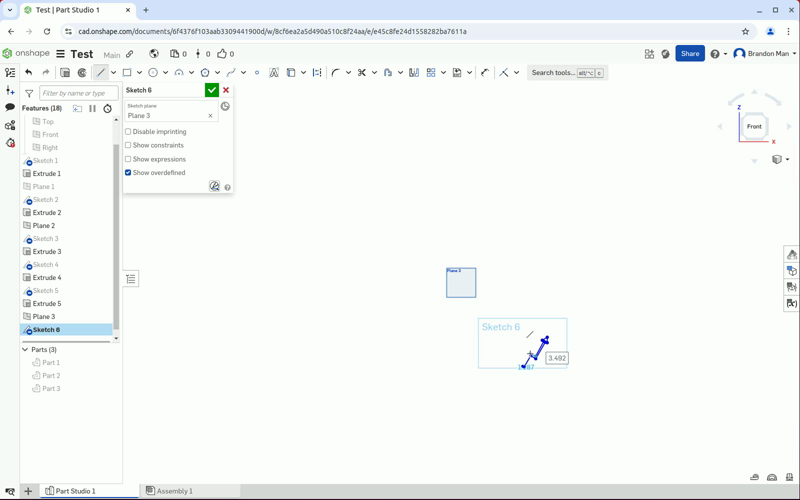
scroll(6)
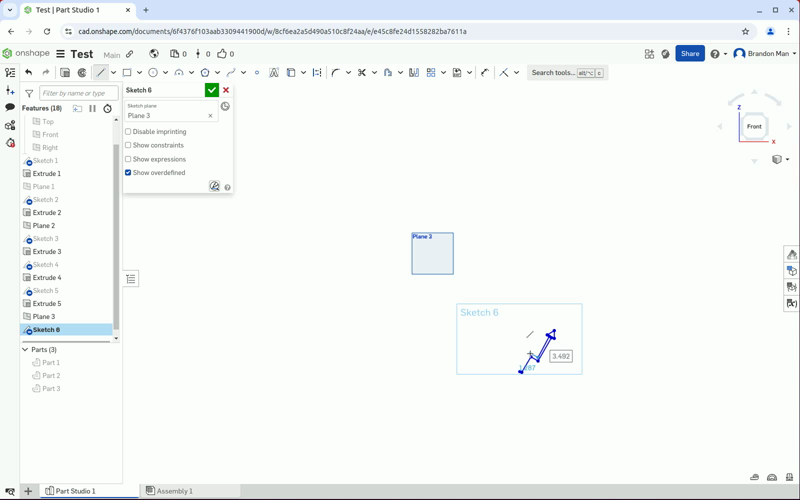
scroll(6)
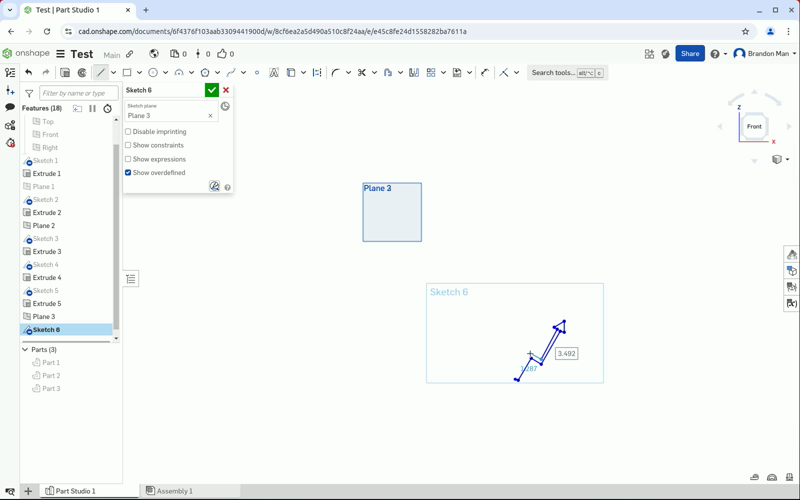
scroll(6)
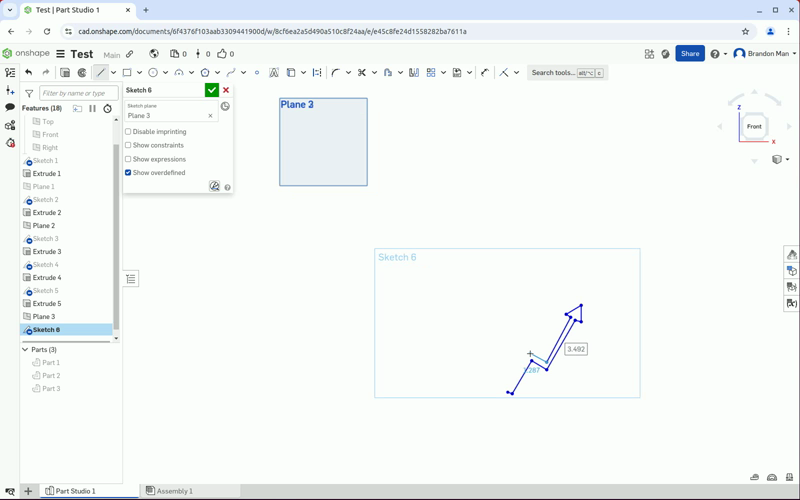
scroll(6)
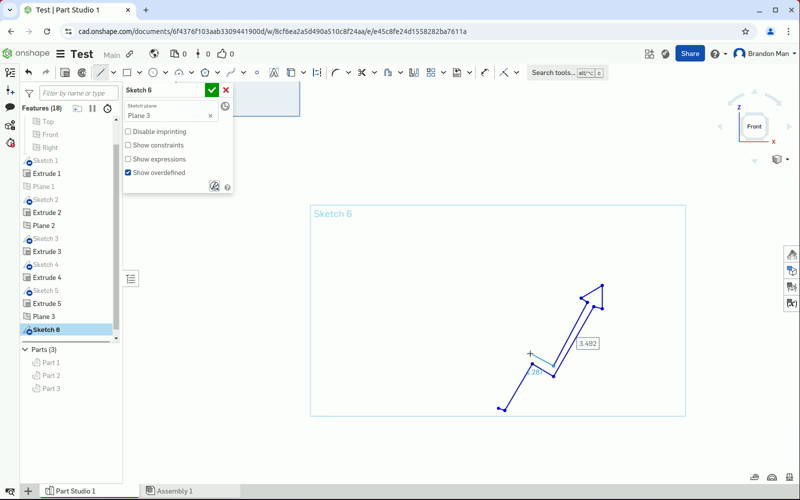
scroll(6)
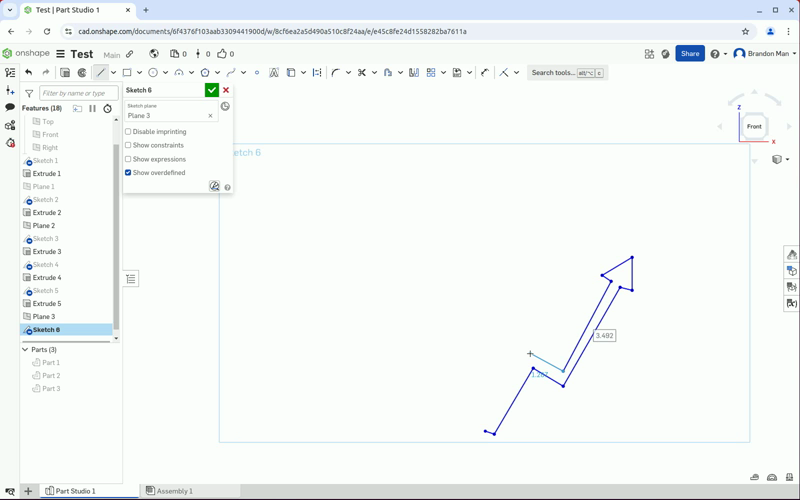
scroll(6)
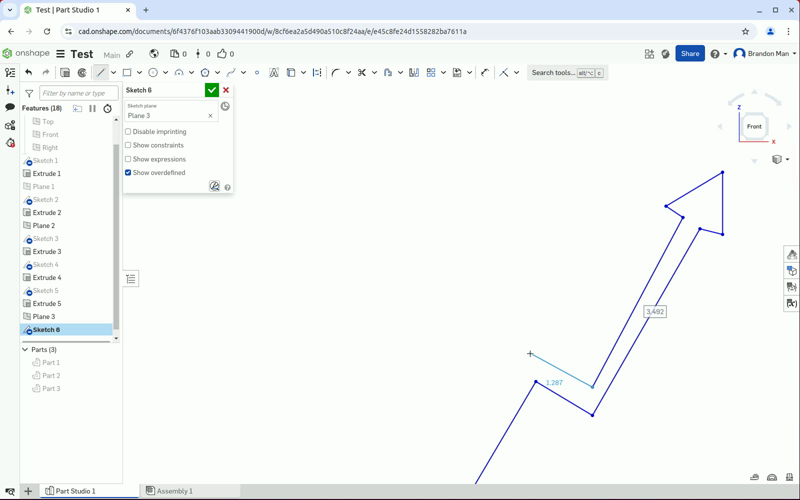
click(530, 353)
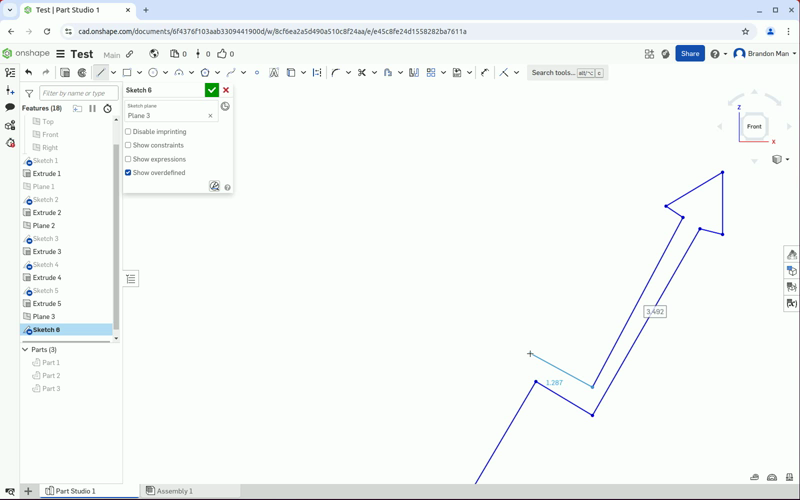
scroll(-6)
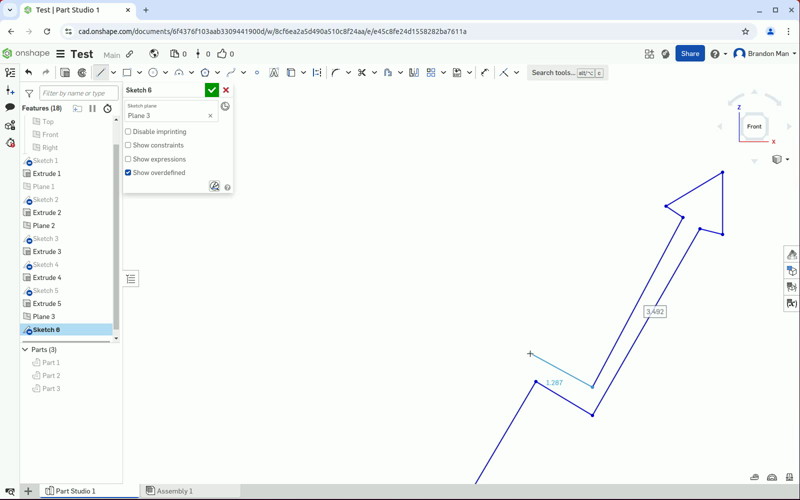
scroll(-6)
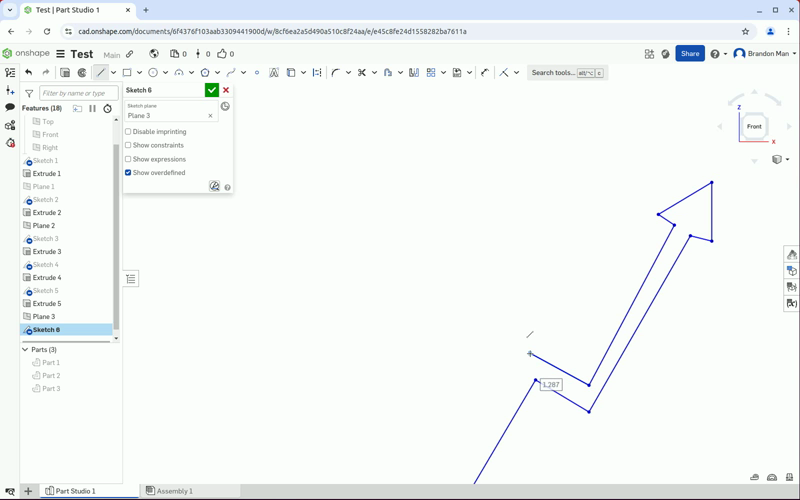
scroll(-6)
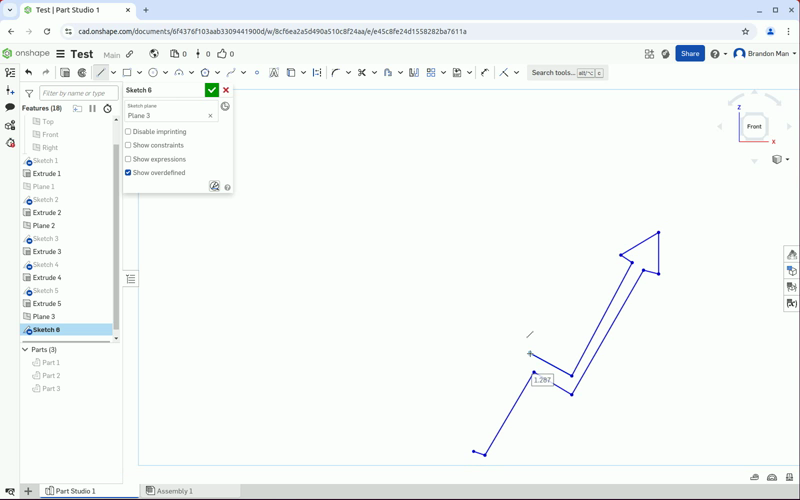
scroll(-6)
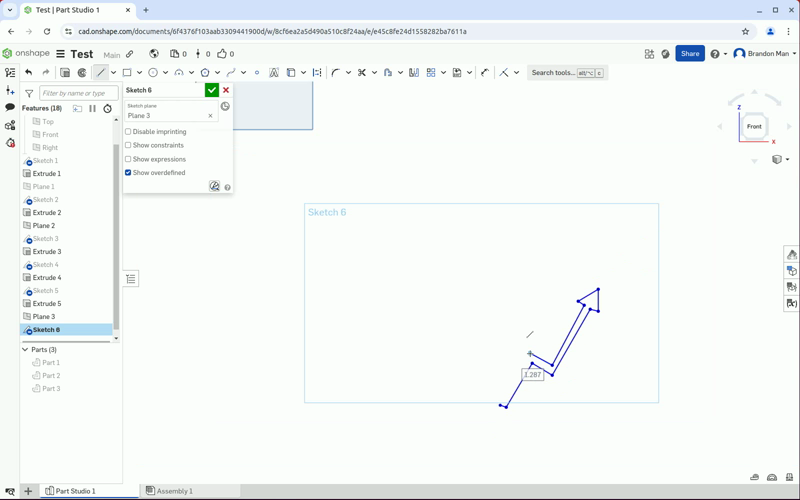
scroll(-6)
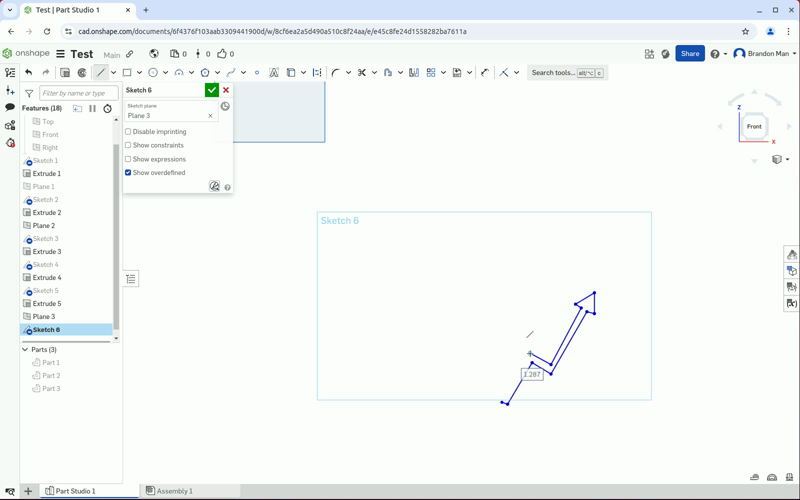
scroll(-6)
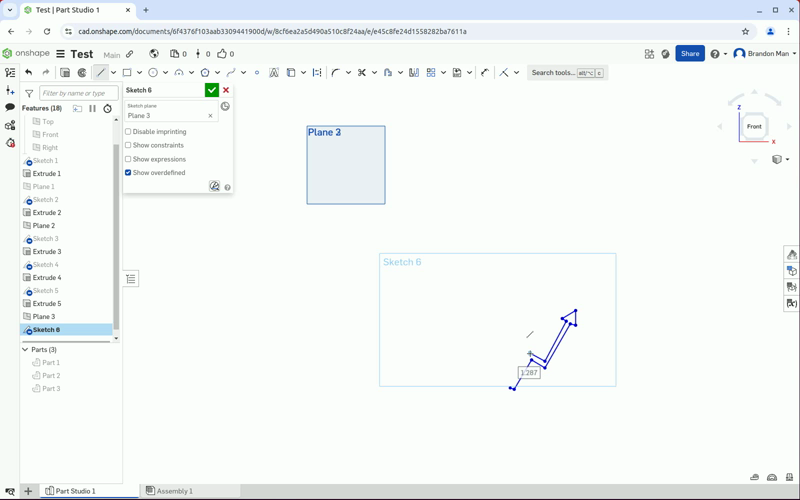
scroll(-6)
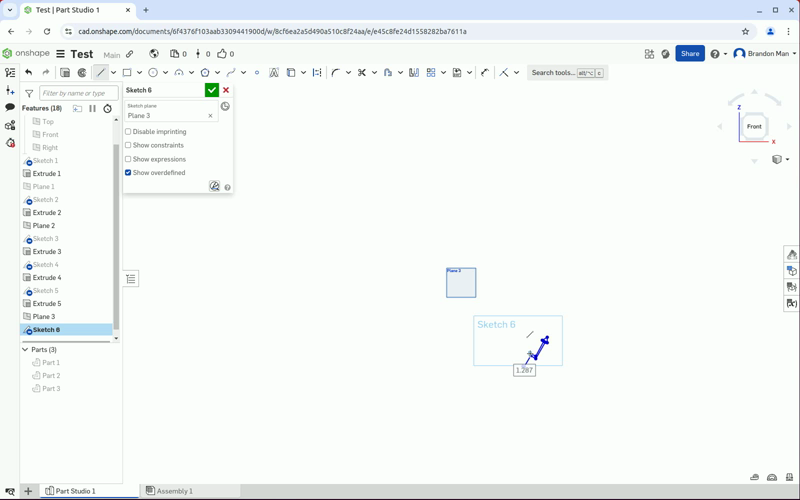
key_up(shift)
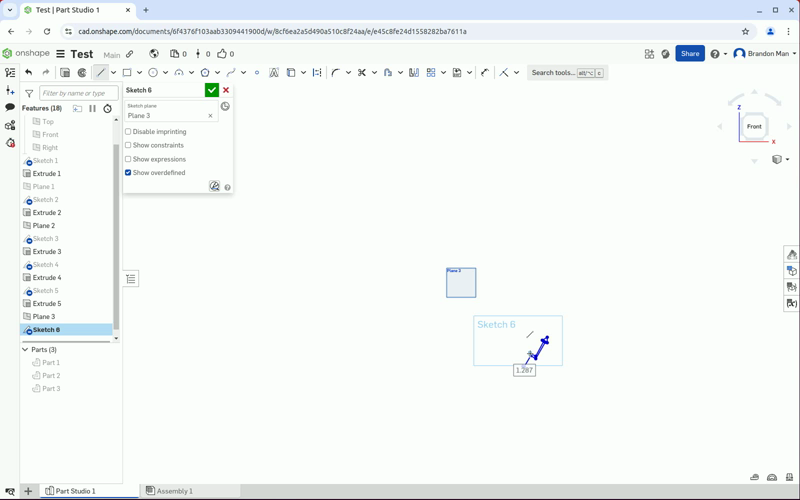
mouse_move(560, 353)
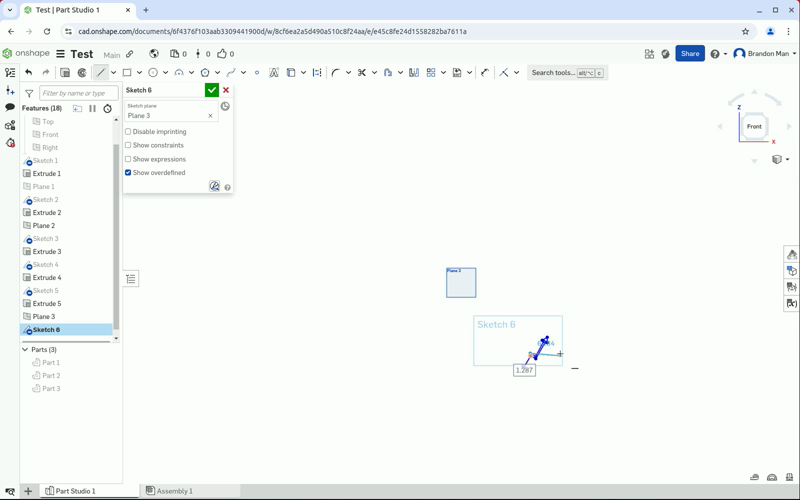
key_down(shift)
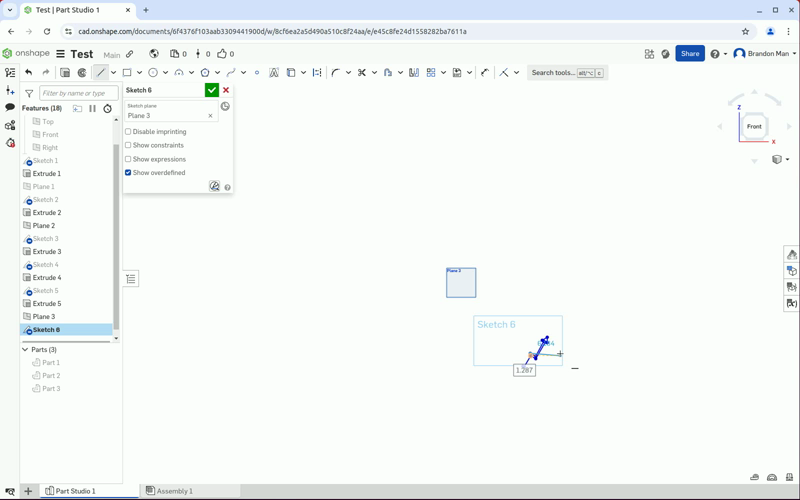
mouse_move(522, 366)
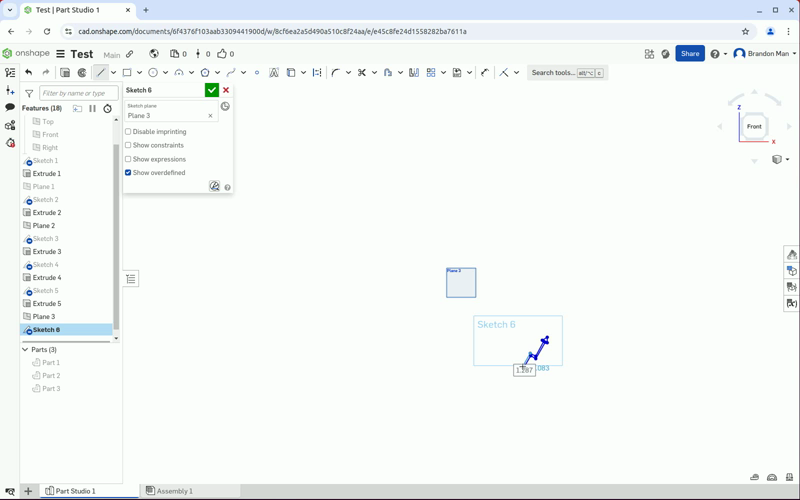
scroll(6)
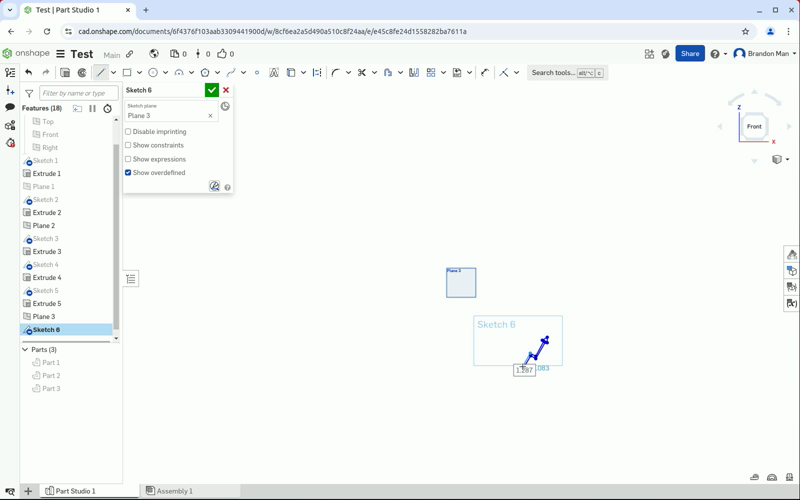
scroll(6)
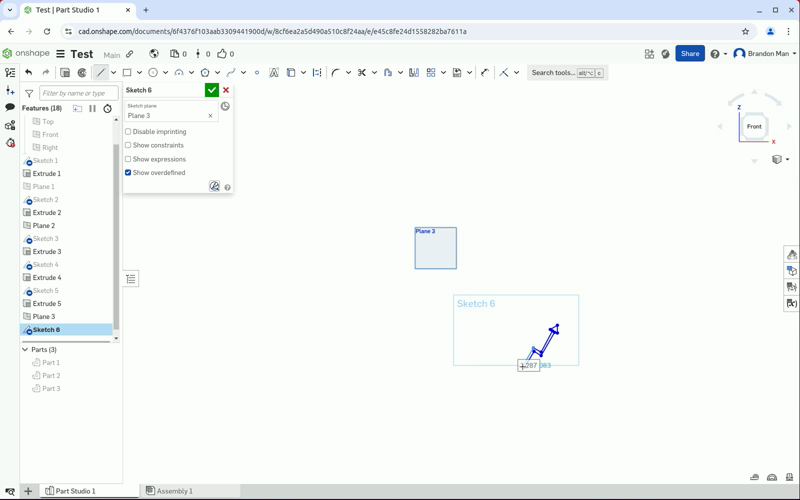
scroll(6)
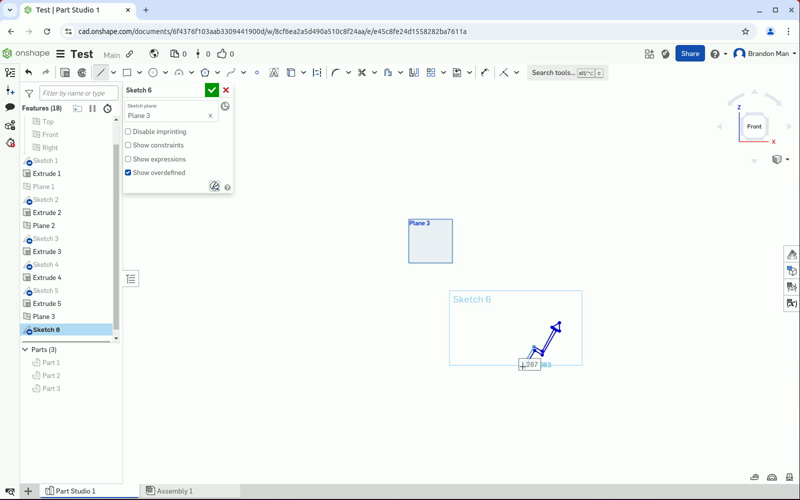
scroll(6)
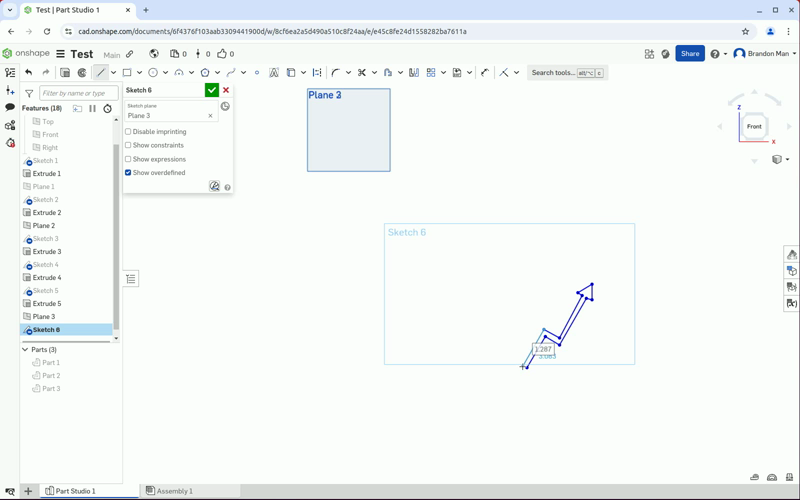
scroll(6)
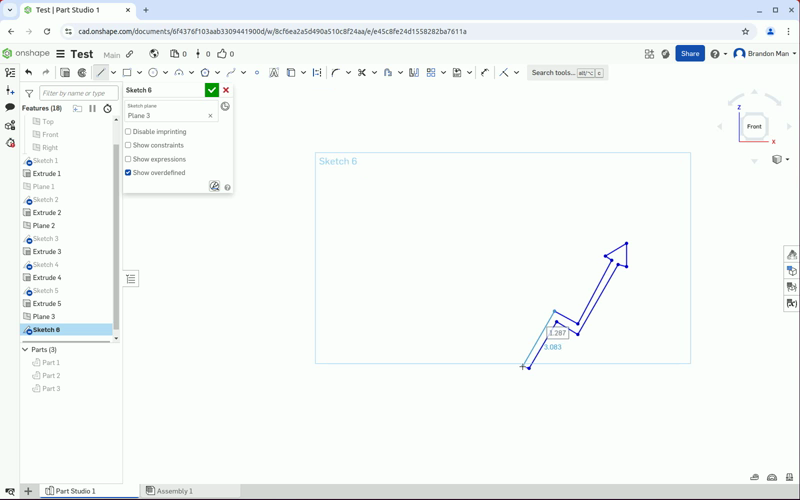
scroll(6)
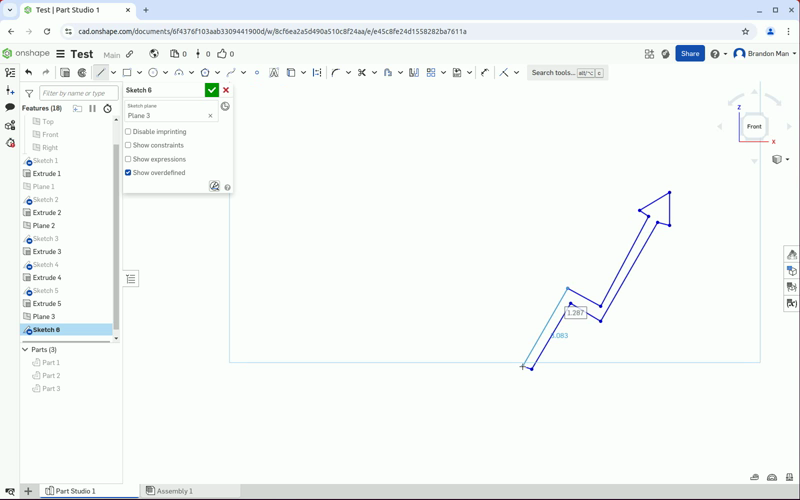
scroll(6)
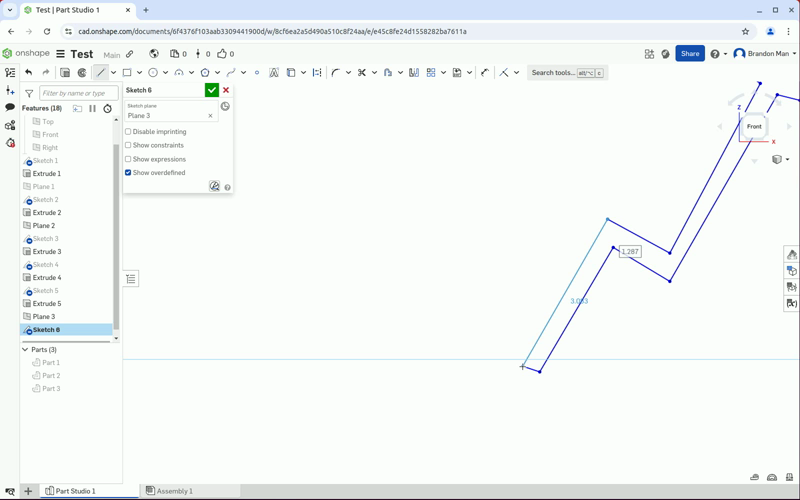
key_up(shift)
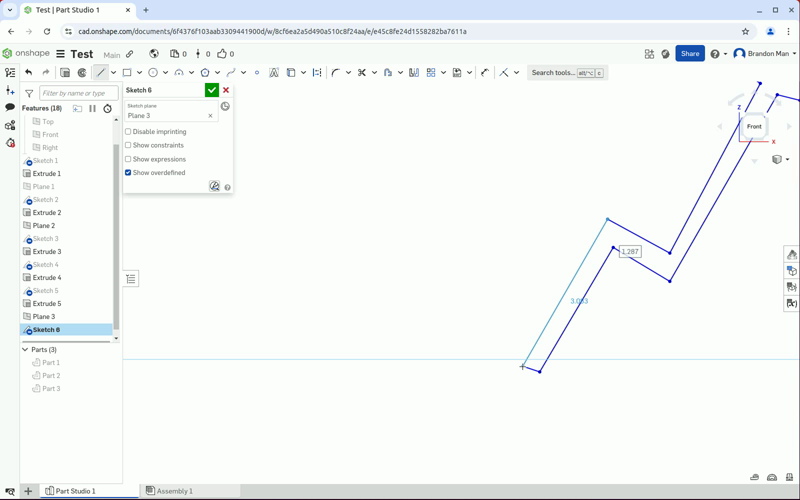
click(522, 366)
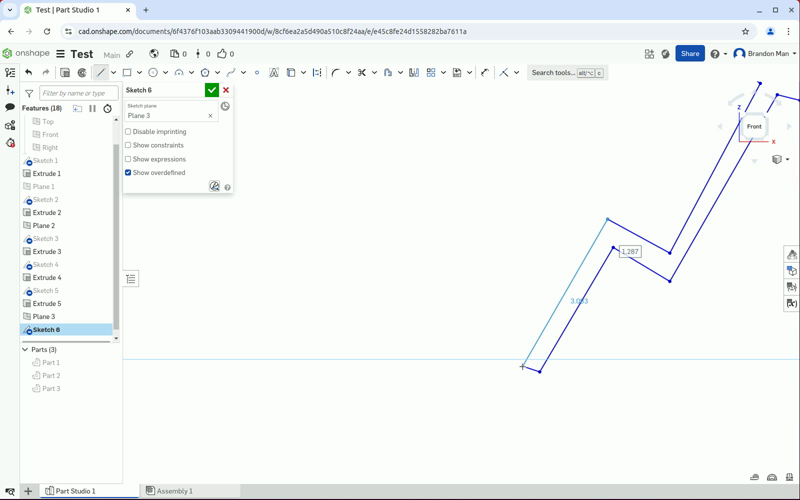
scroll(-6)
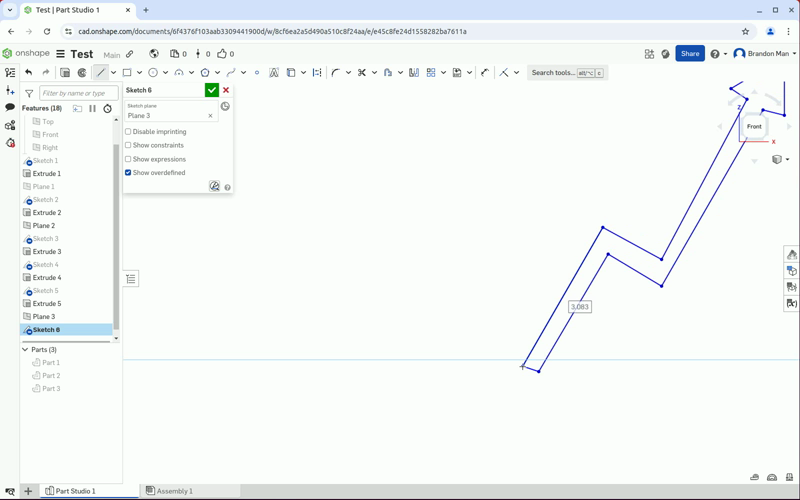
scroll(-6)
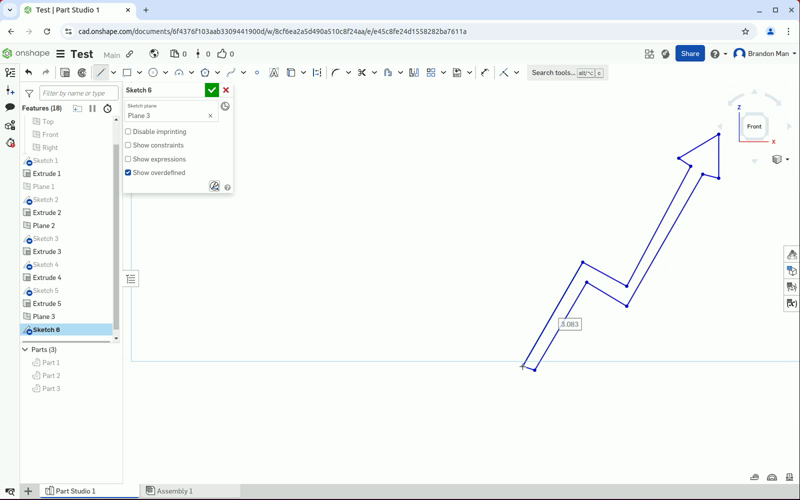
scroll(-6)
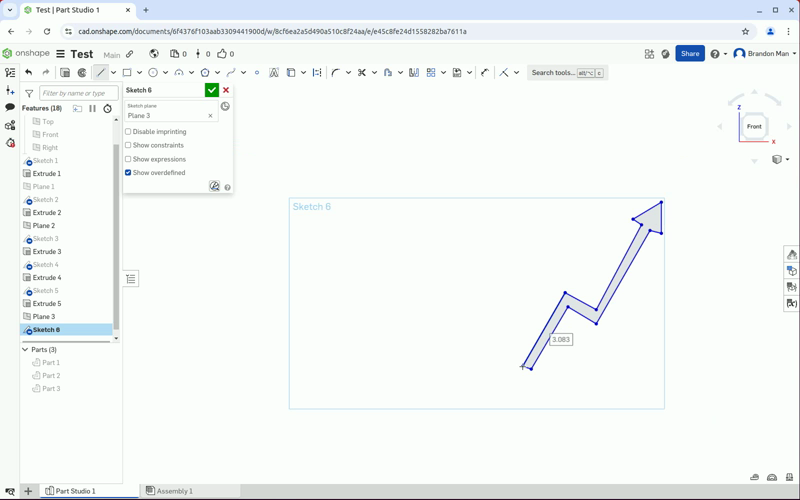
scroll(-6)
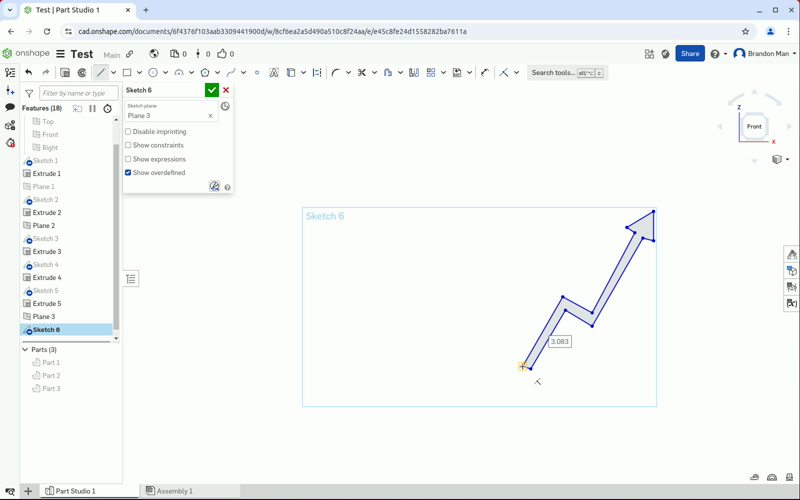
scroll(-6)
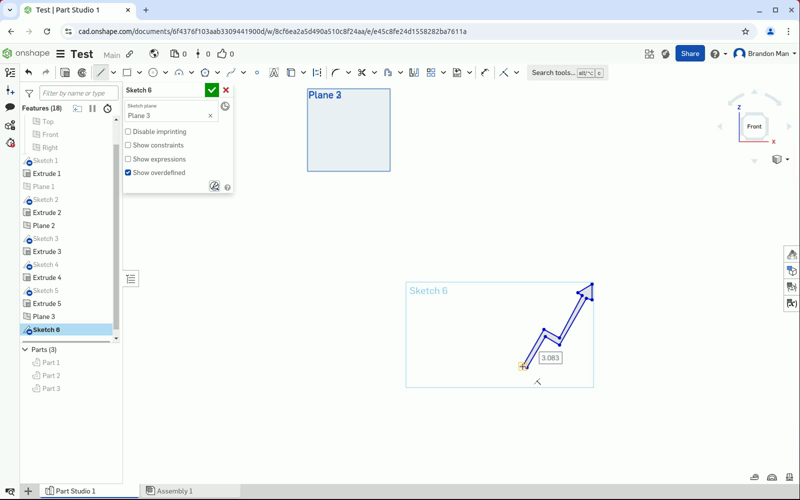
scroll(-6)
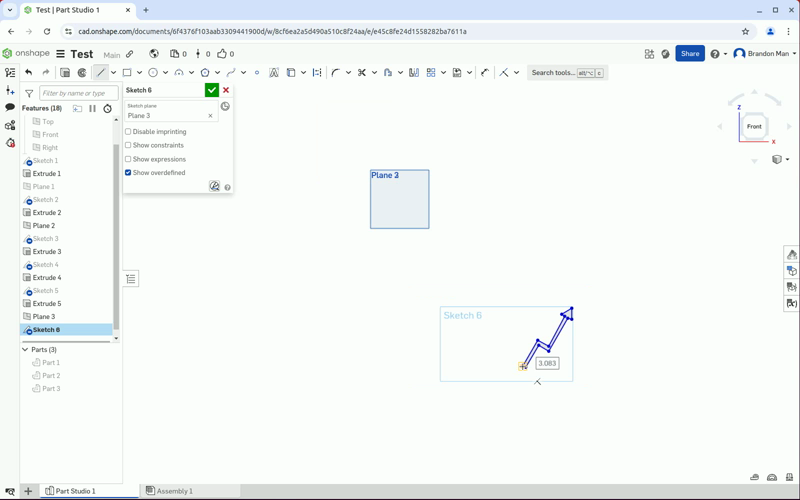
scroll(-6)
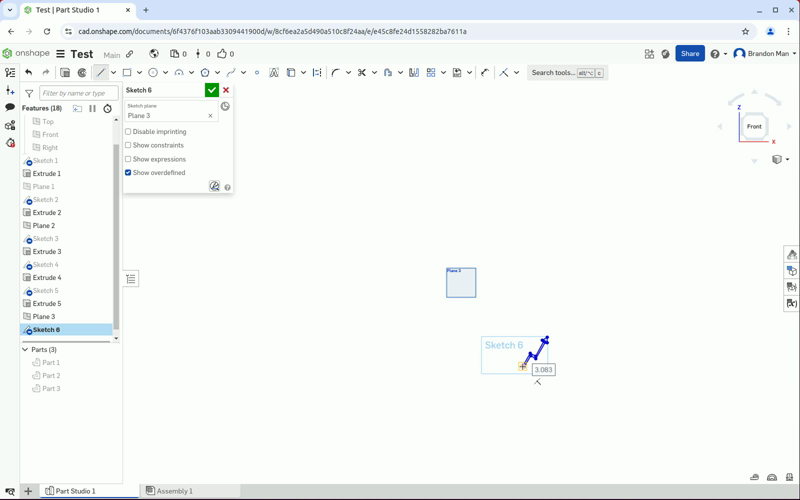
key(esc)
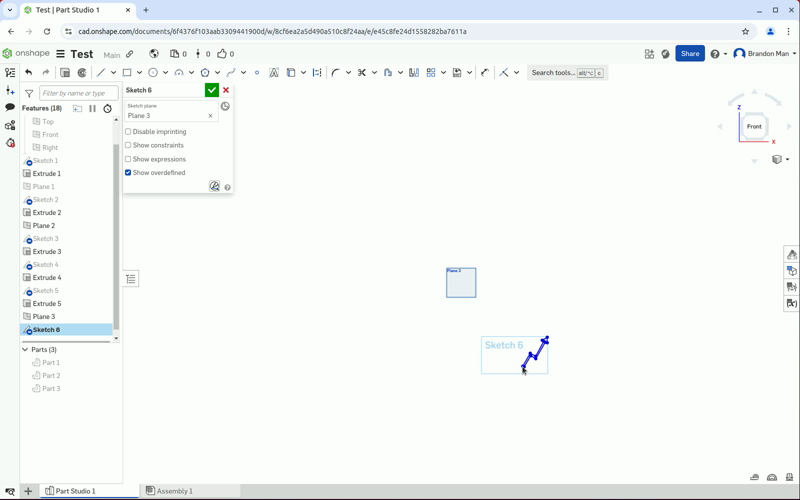
mouse_move(529, 356)
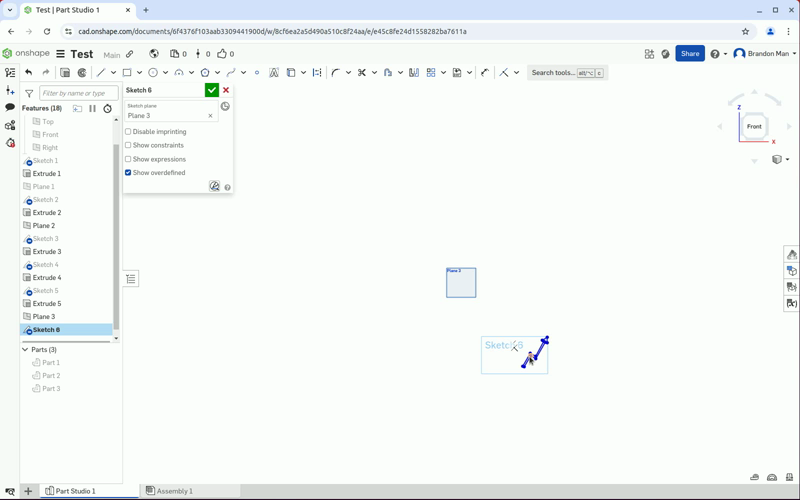
scroll(6)
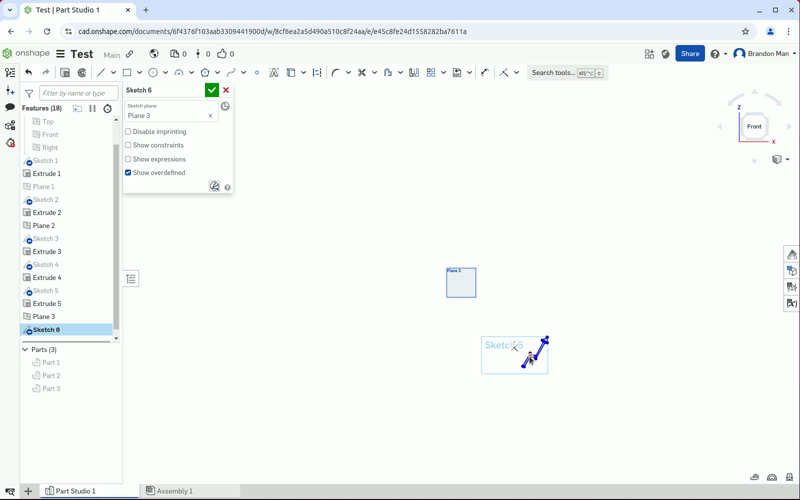
scroll(6)
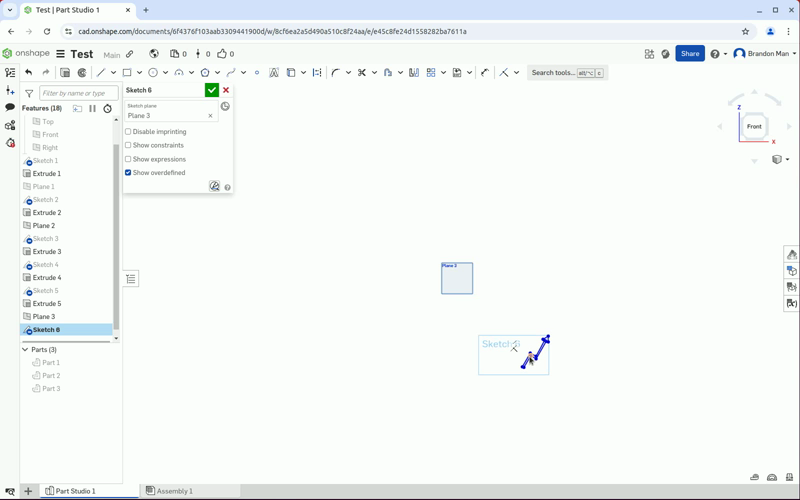
scroll(6)
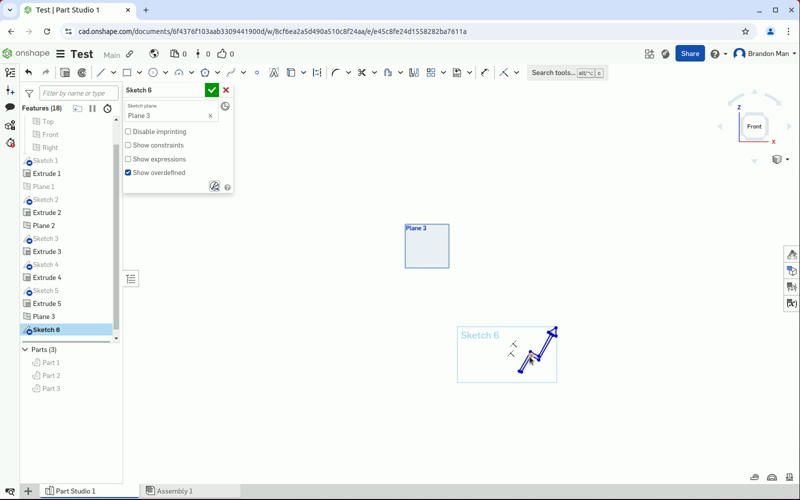
scroll(6)
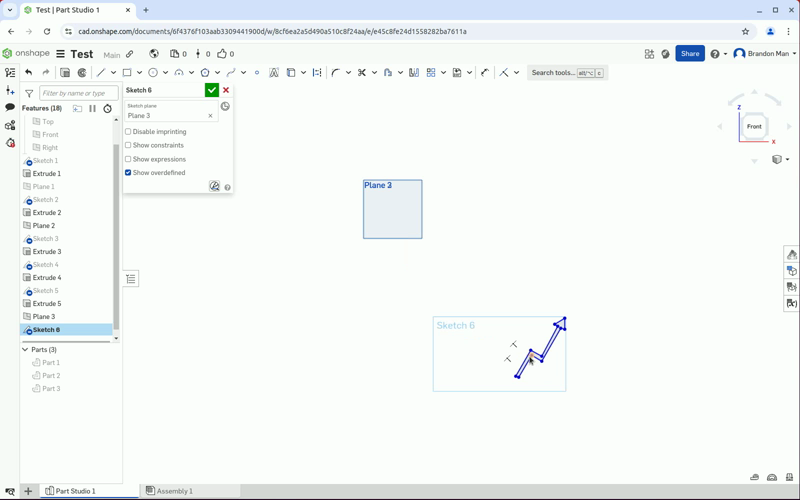
scroll(6)
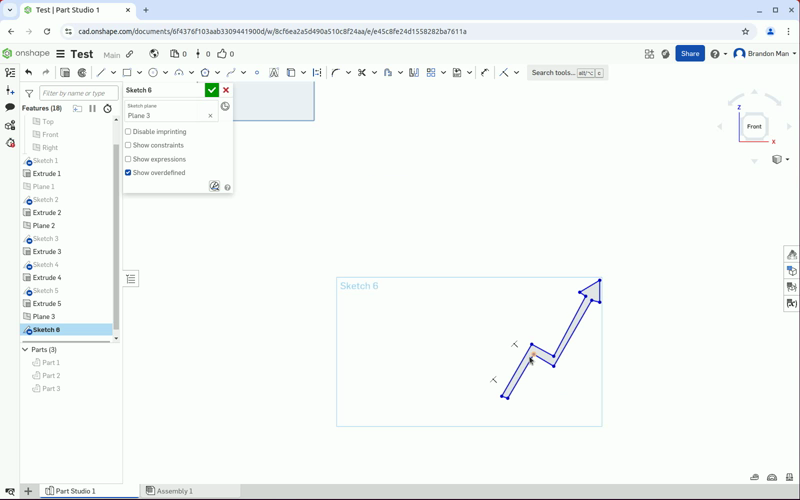
scroll(6)
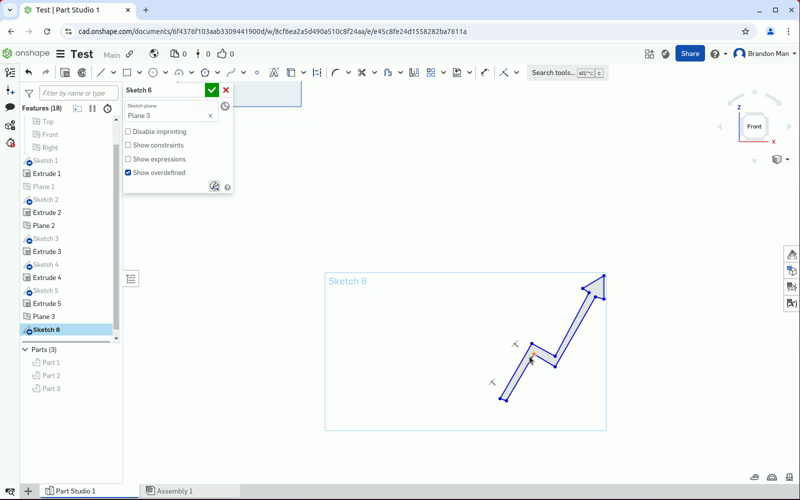
scroll(6)
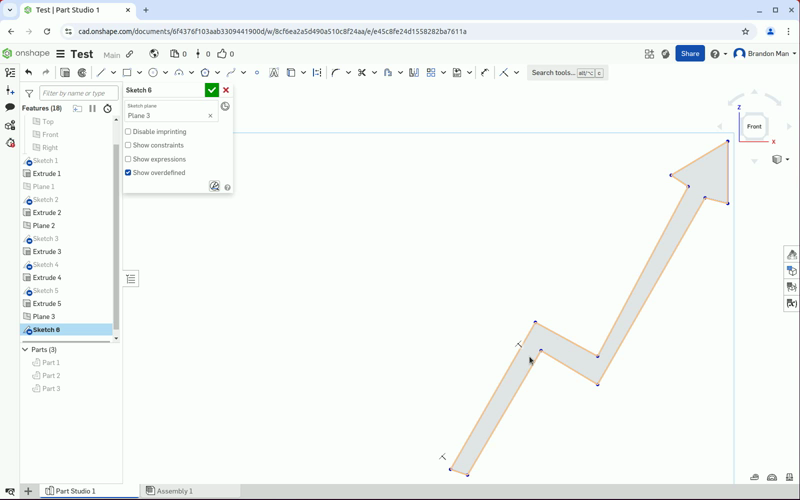
click(529, 356)
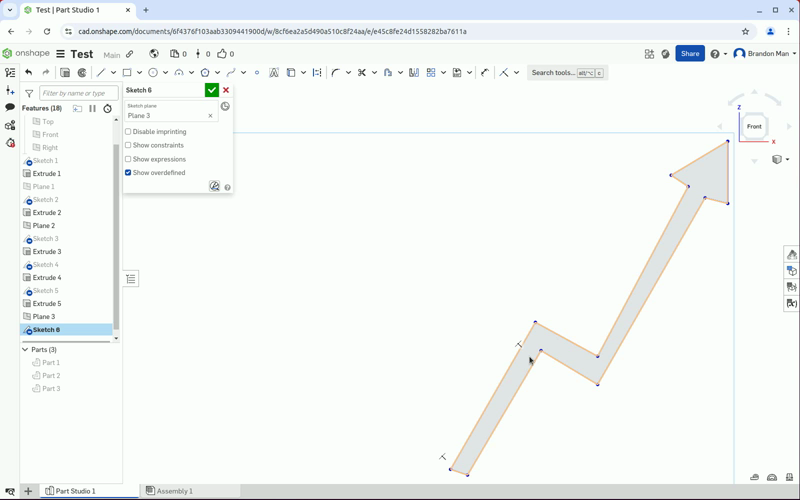
scroll(-6)
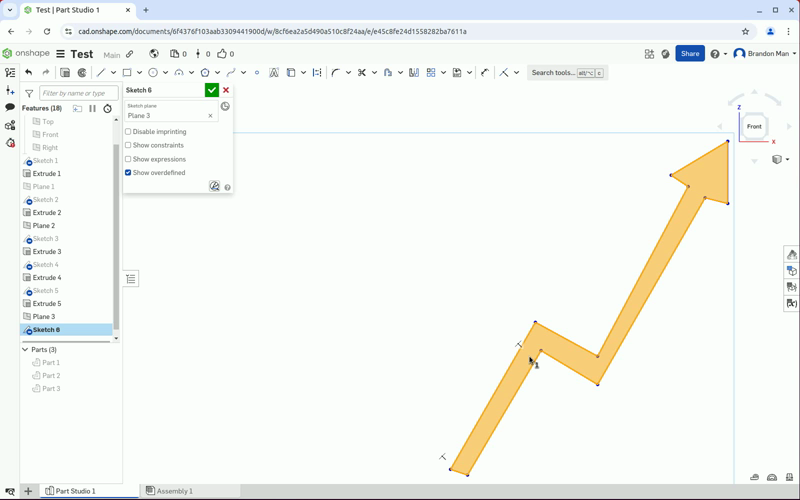
scroll(-6)
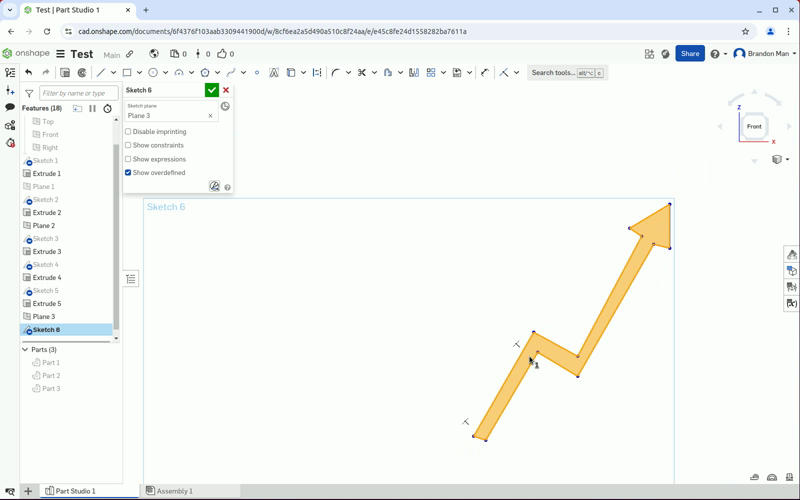
scroll(-6)
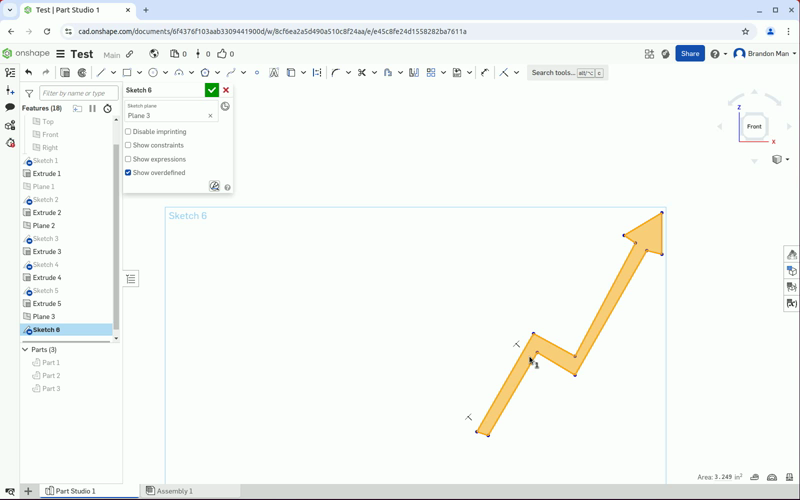
scroll(-6)
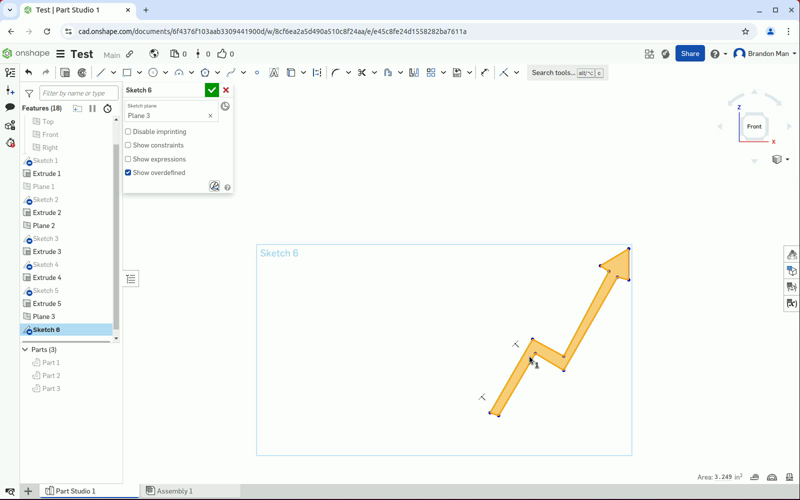
scroll(-6)
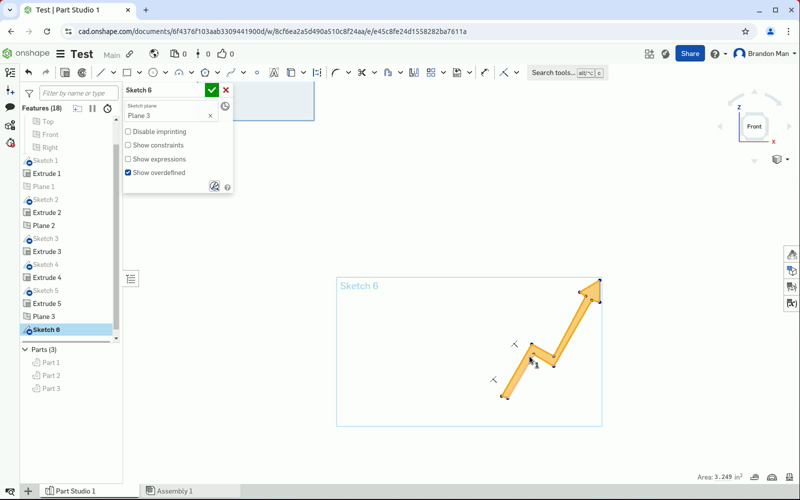
scroll(-6)
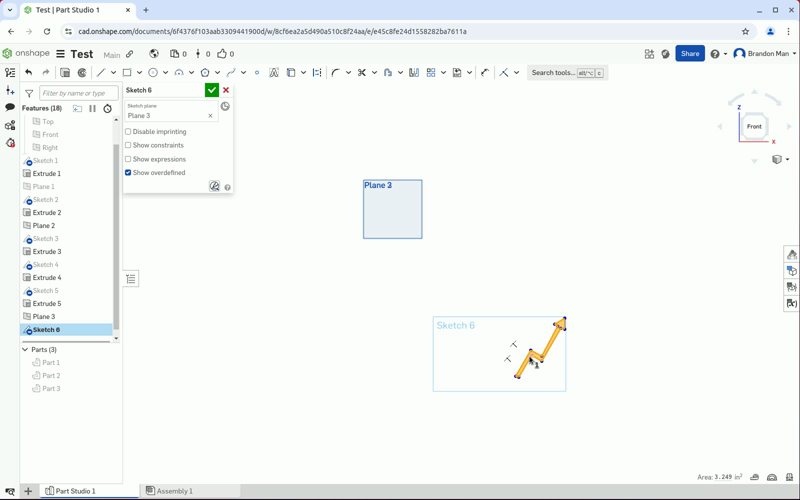
scroll(-6)
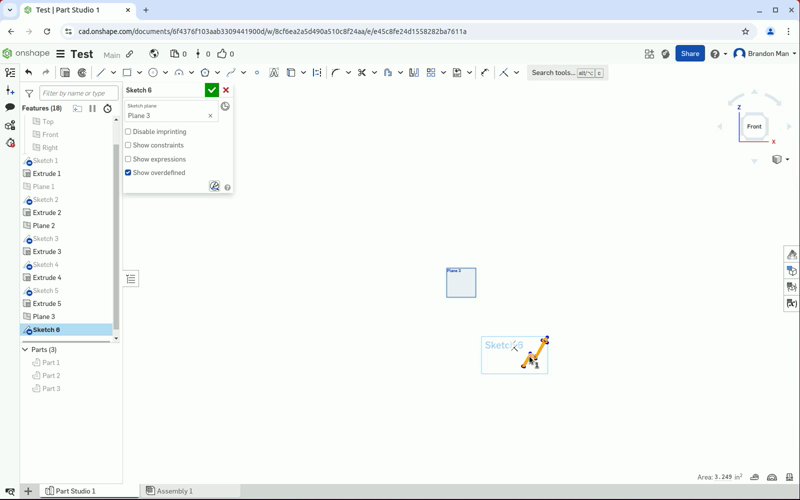
mouse_move(73, 352)
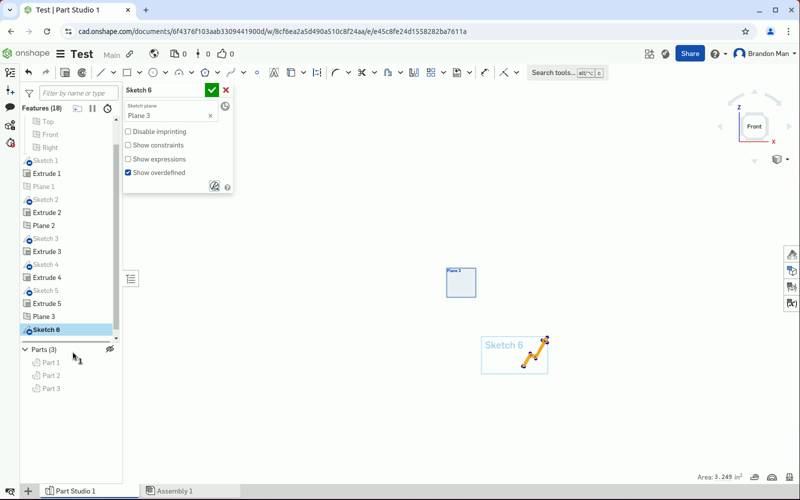
key(shift+y)
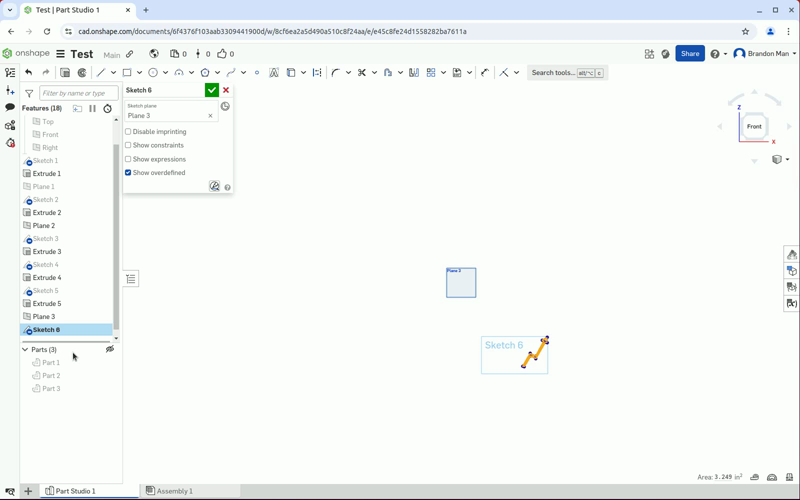
key(shift+e)
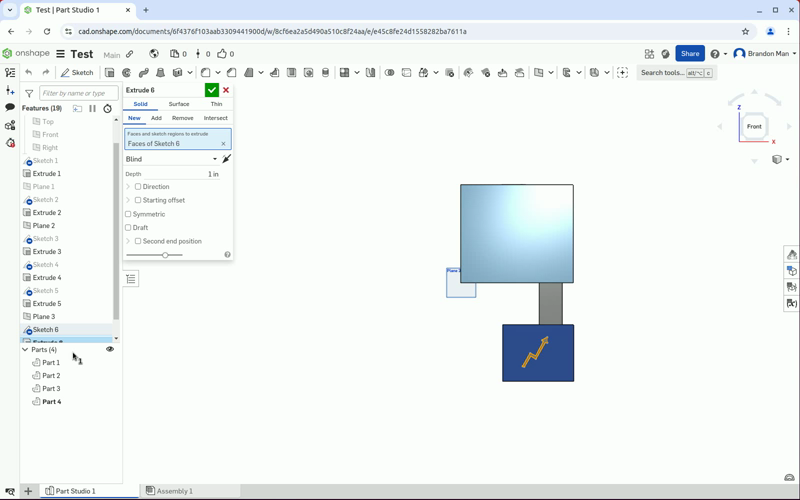
mouse_move(143, 106)
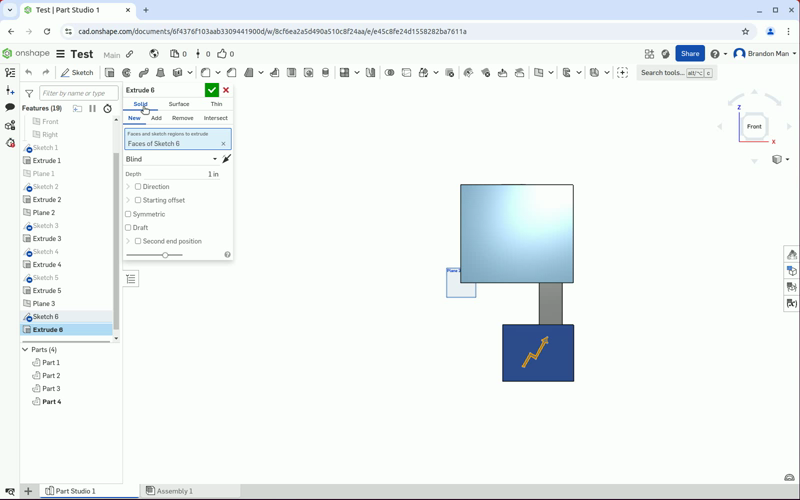
click(143, 106)
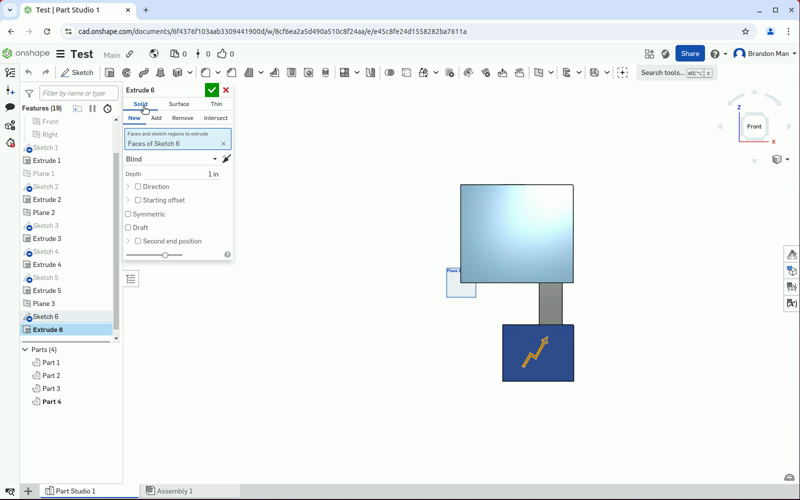
mouse_move(186, 120)
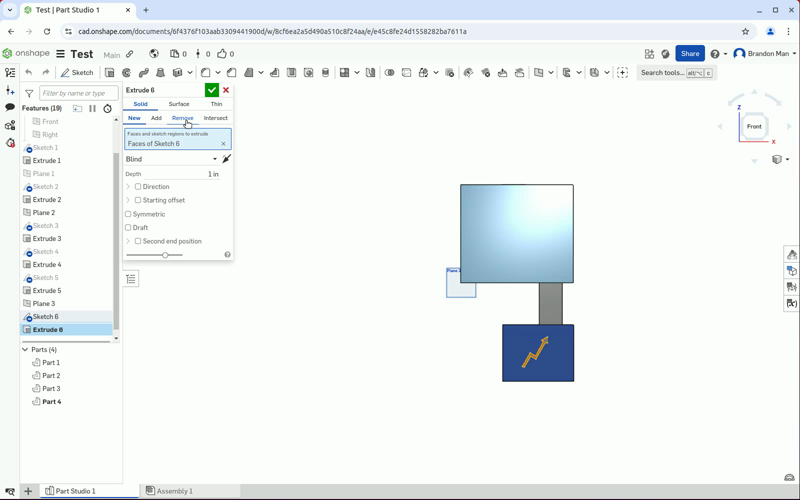
click(186, 120)
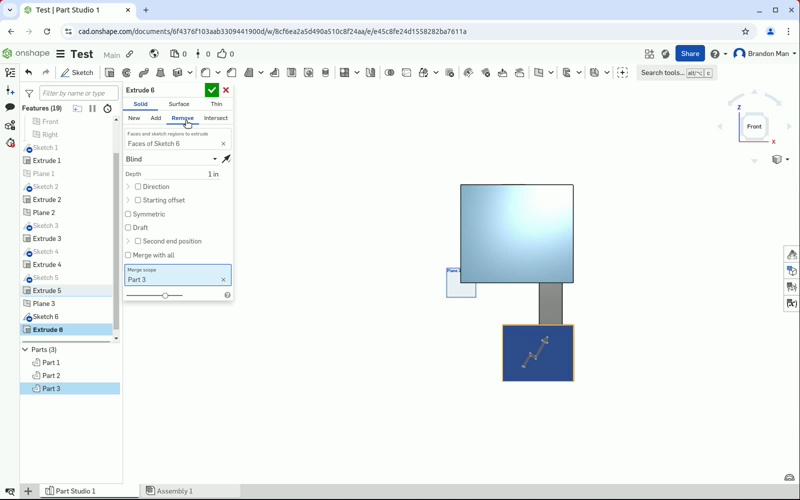
key(tab, 4)
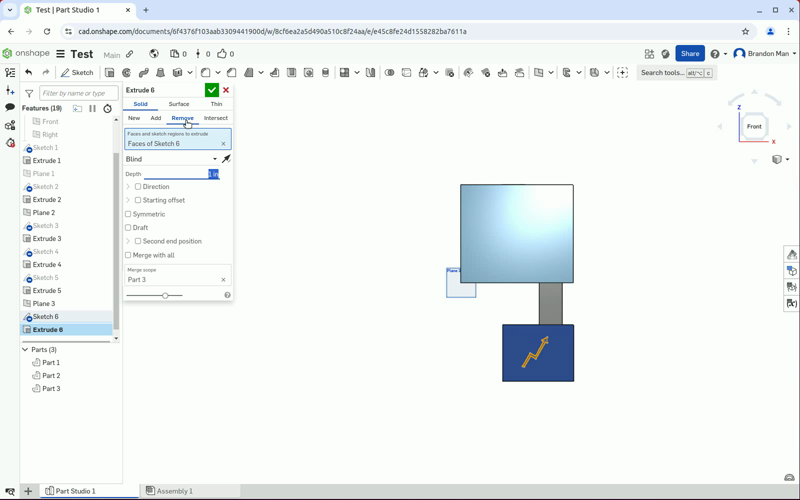
text(0.241)
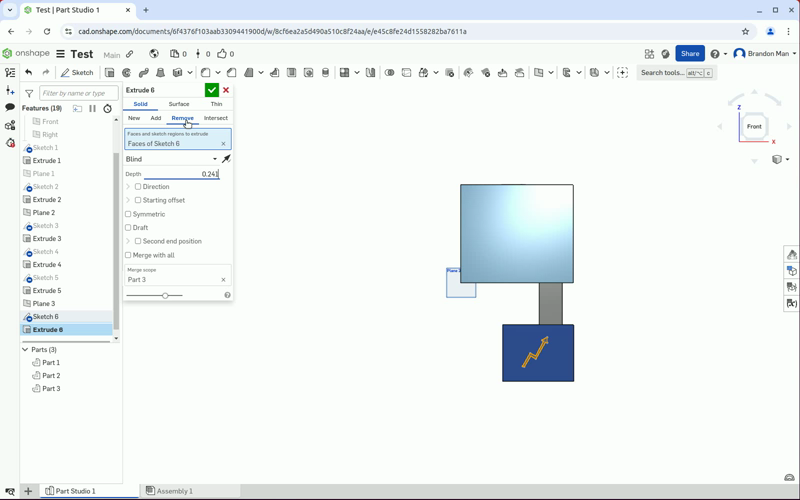
key(tab, 6)
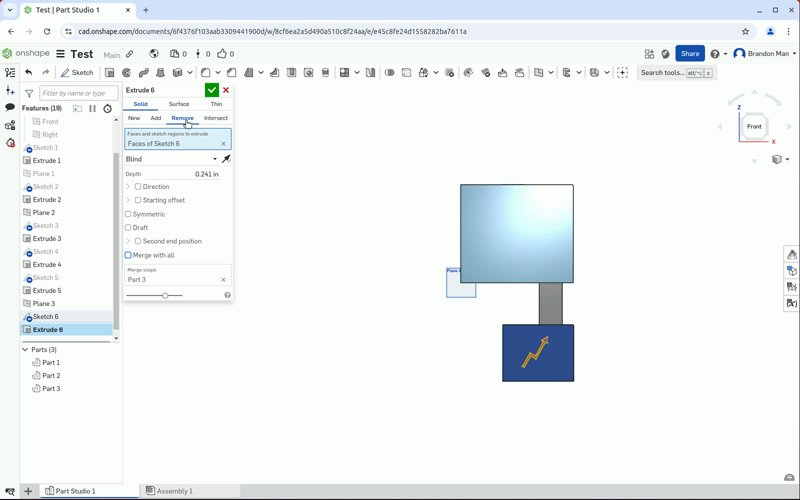
key(space)
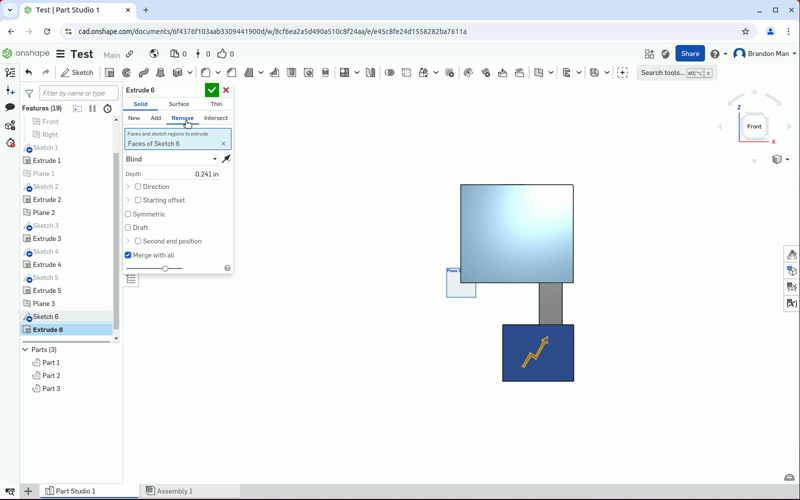
key(enter)
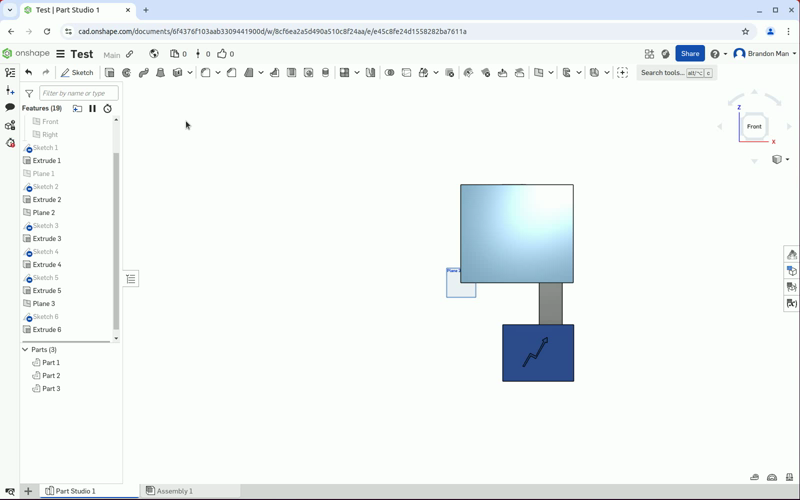
key(shift+h)
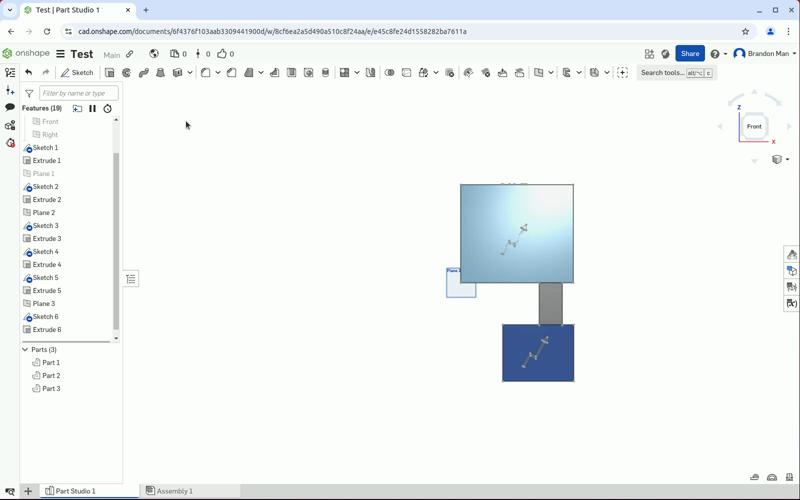
key(shift+h)
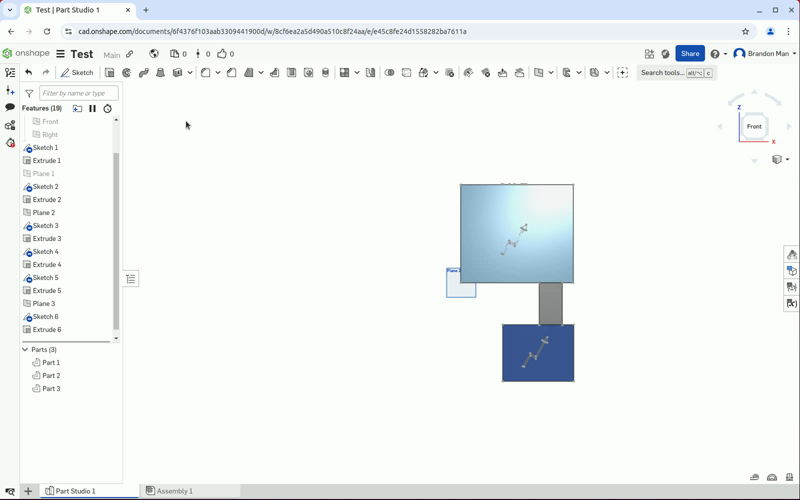
key(shift+7)
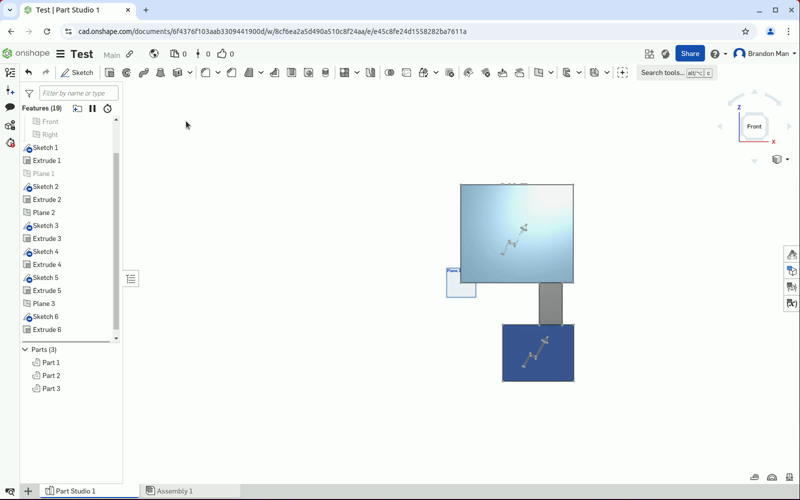
key(left, 2)
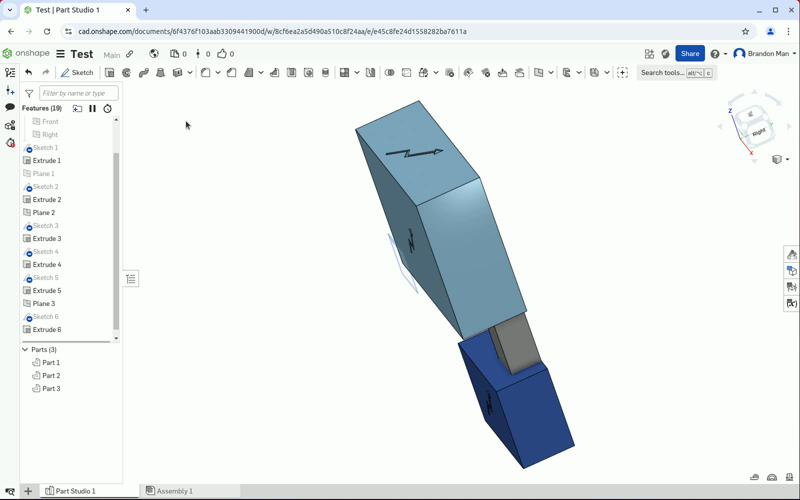
key(down, 2)
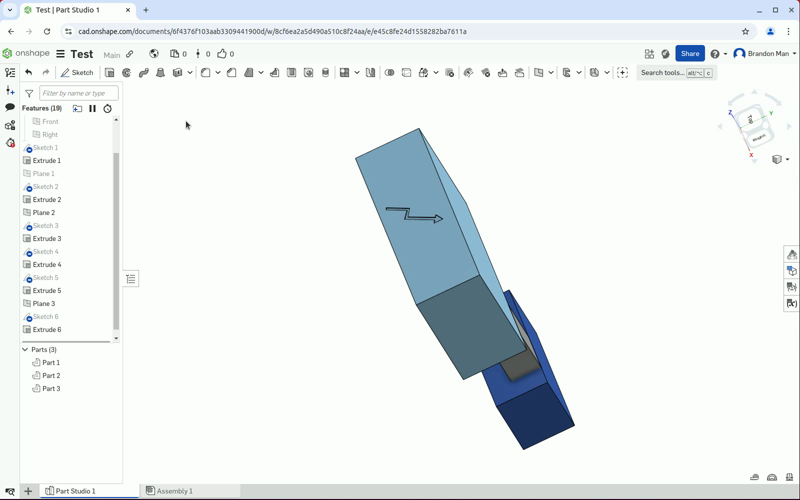
key(up, 2)
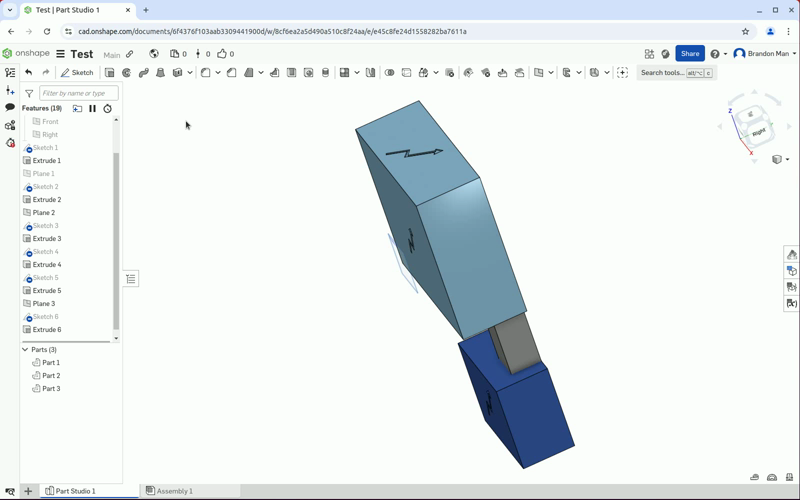
key(right, 2)
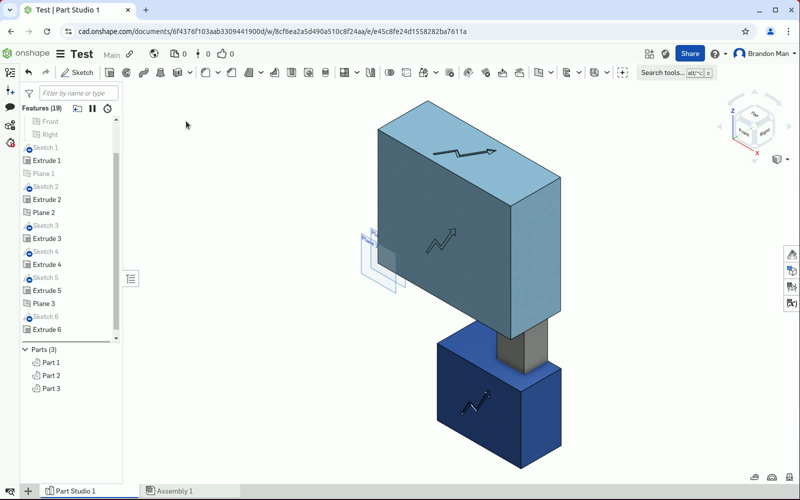
mouse_move(69, 150)
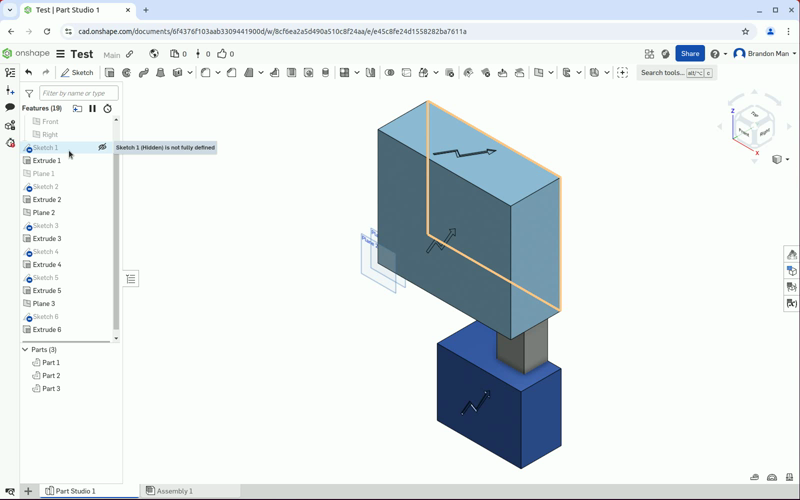
click(69, 150)